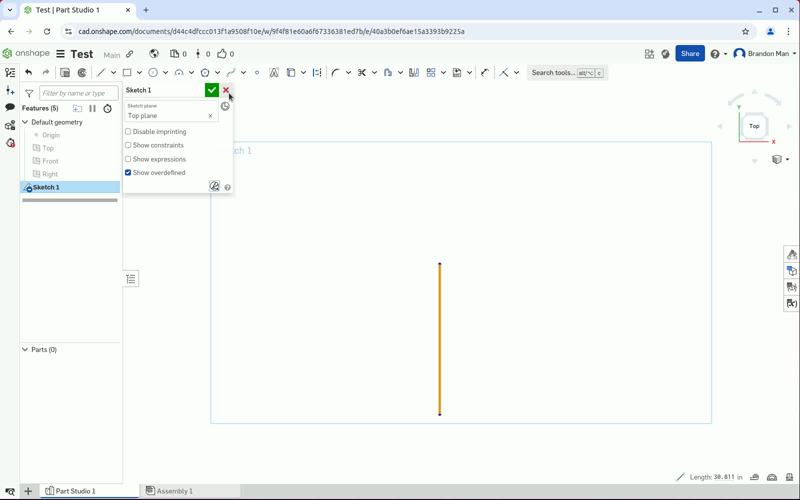
key(shift+h)
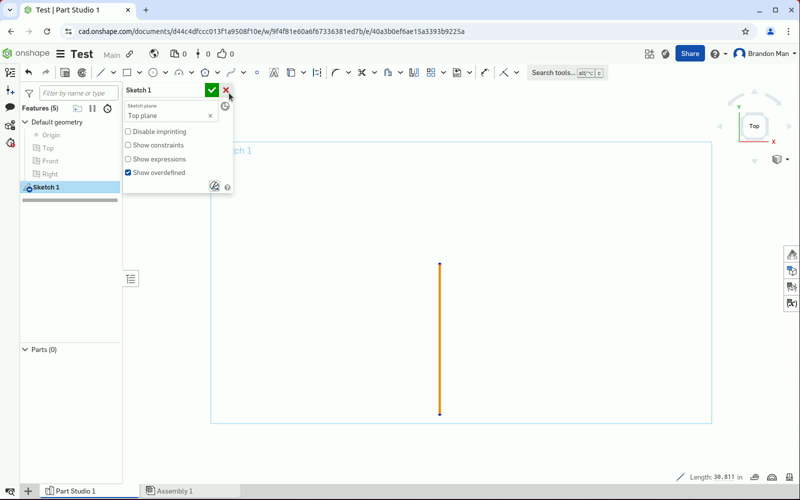
key(shift+s)
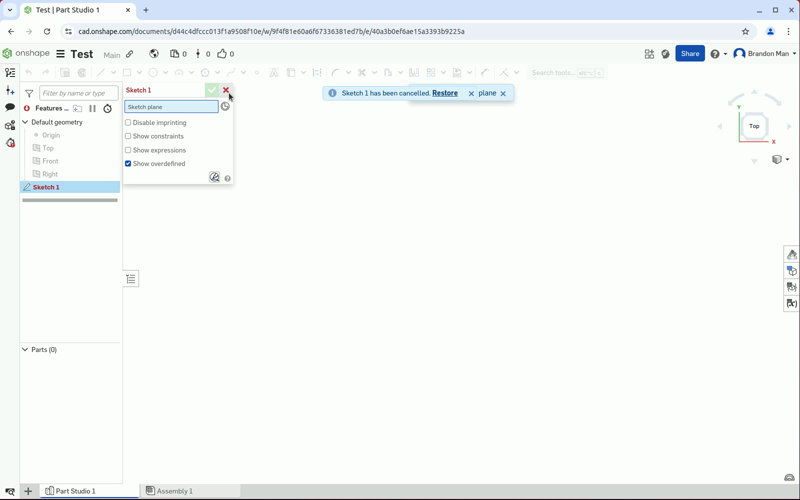
mouse_move(73, 150)
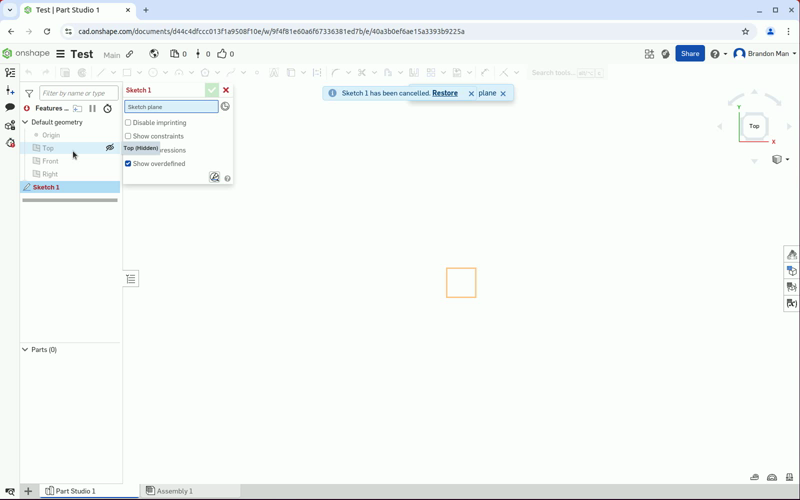
click(73, 150)
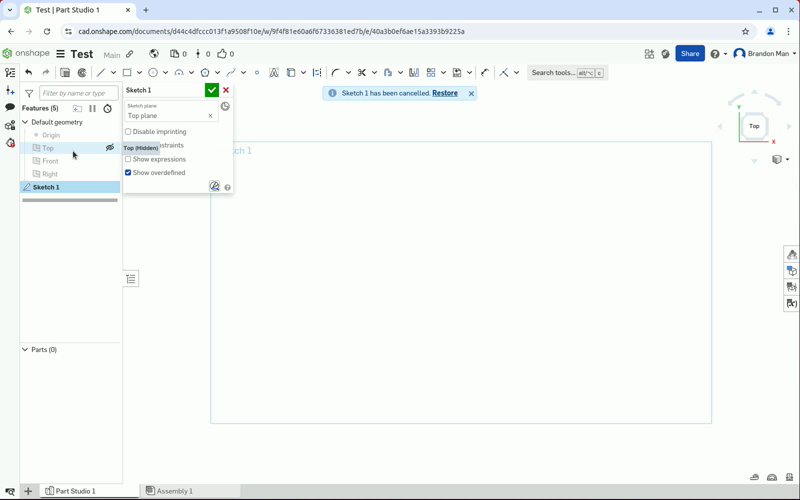
mouse_move(73, 352)
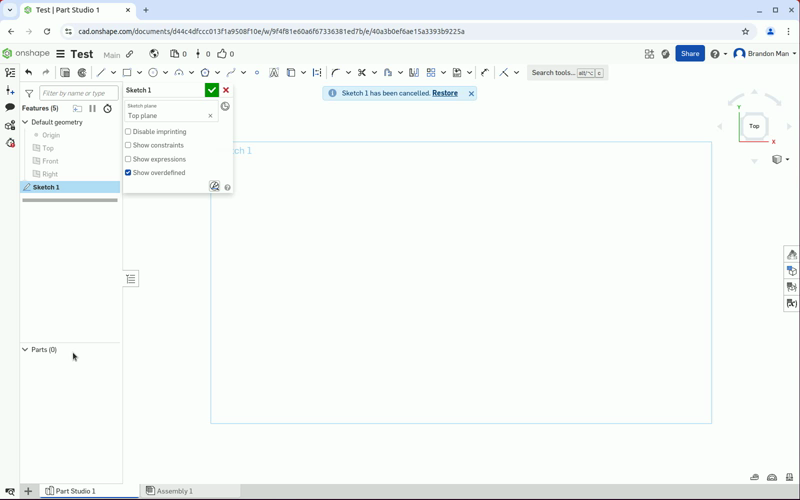
key(y)
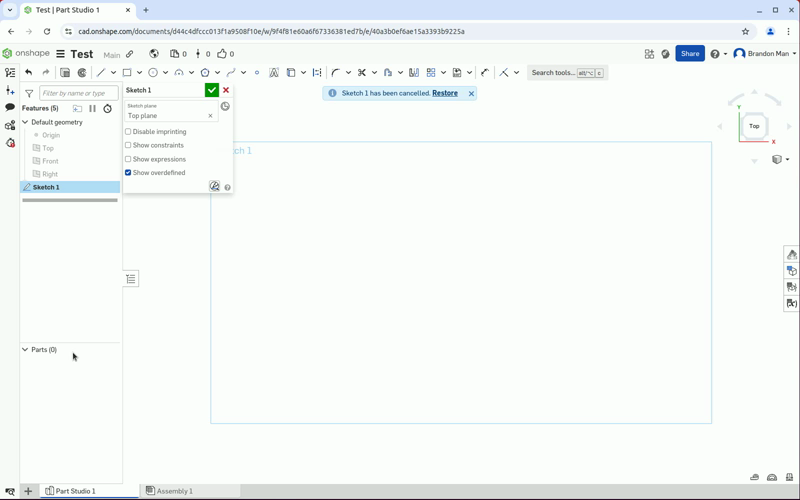
key(l)
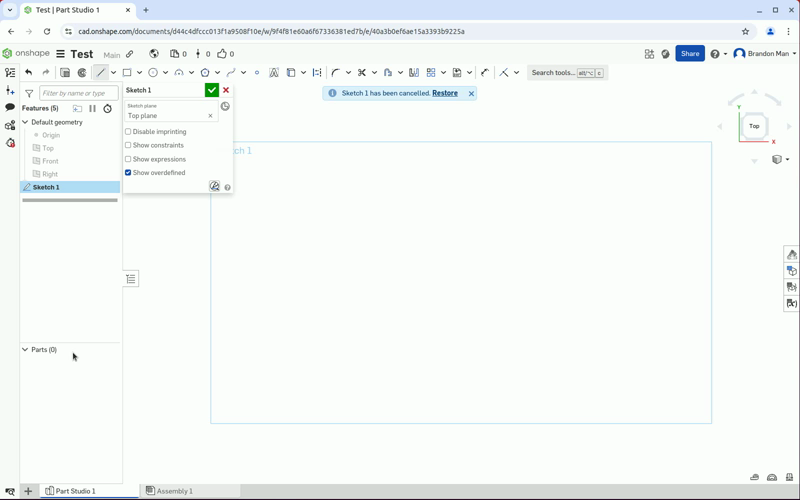
key_down(shift)
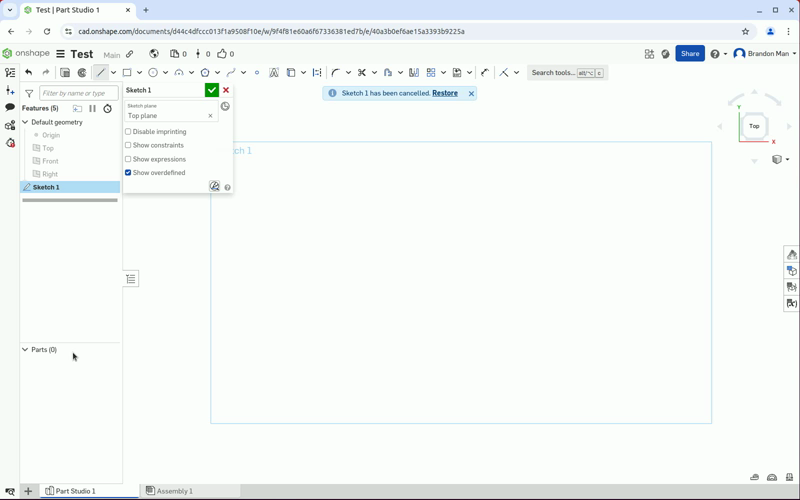
mouse_move(348, 282)
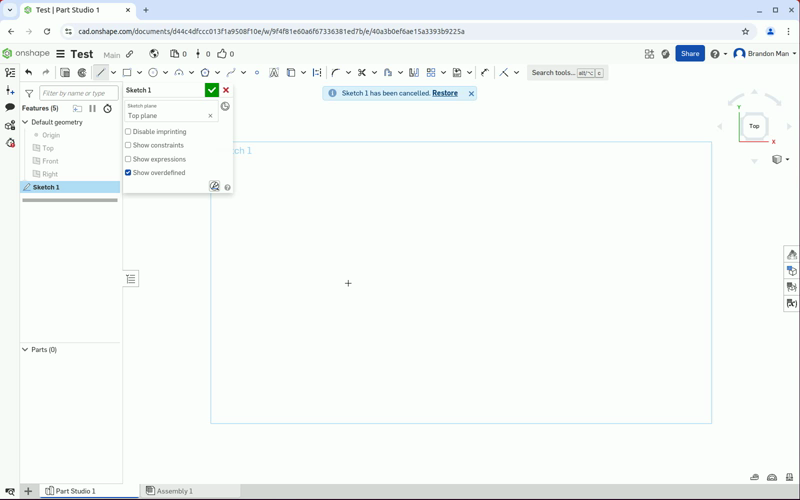
click(348, 282)
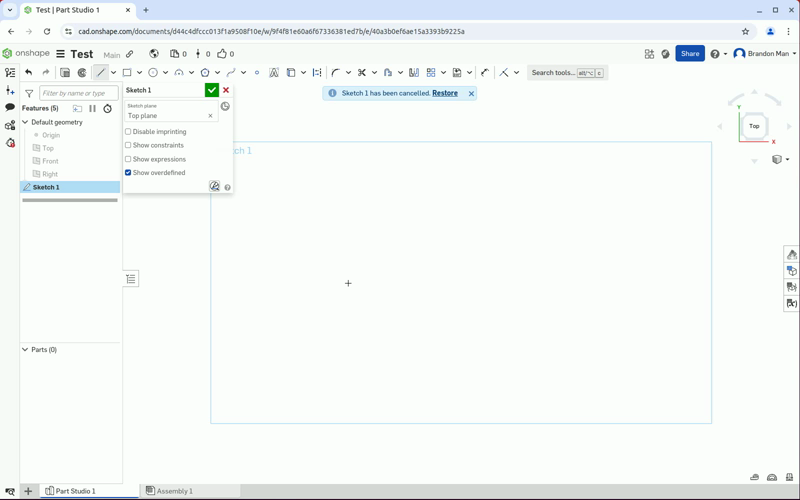
key_up(shift)
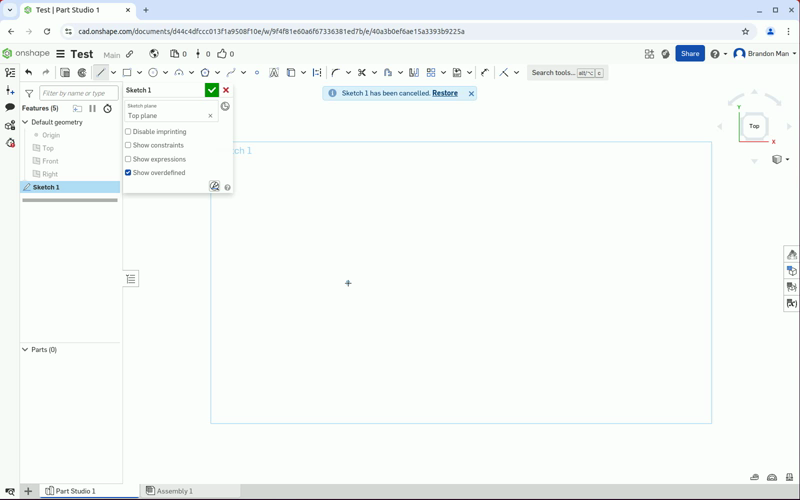
key_down(shift)
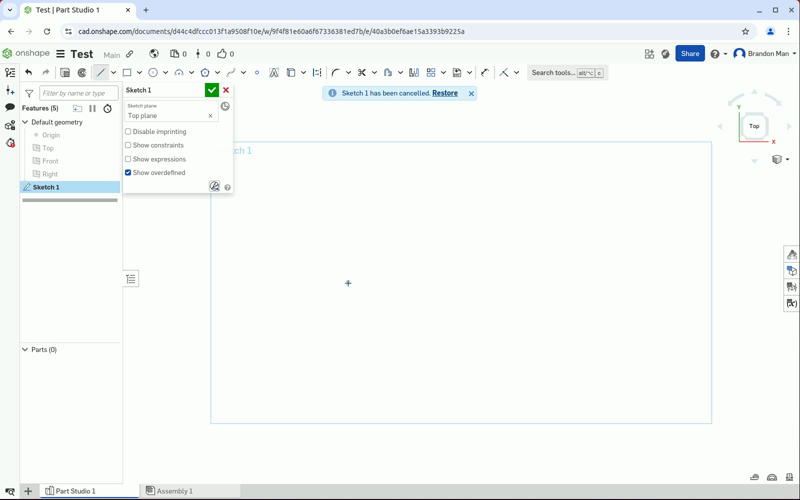
mouse_move(378, 282)
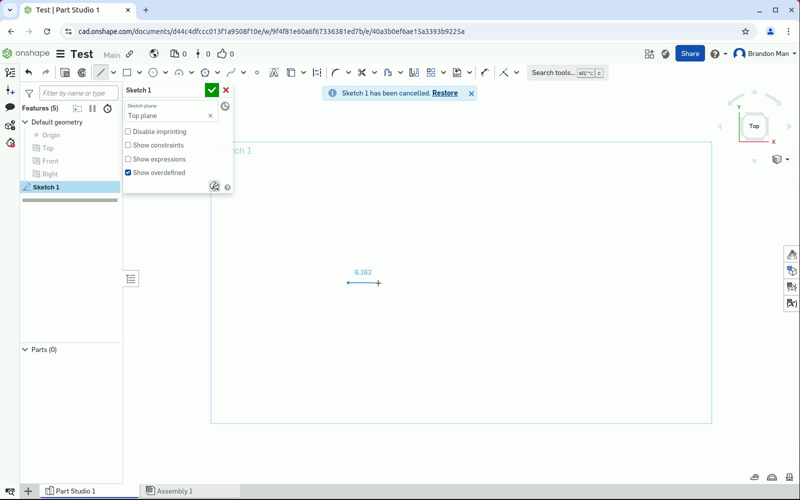
mouse_move(353, 282)
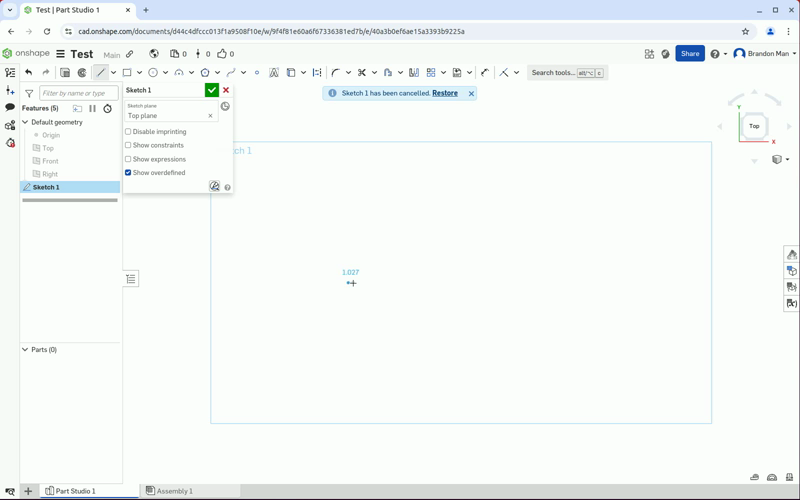
scroll(6)
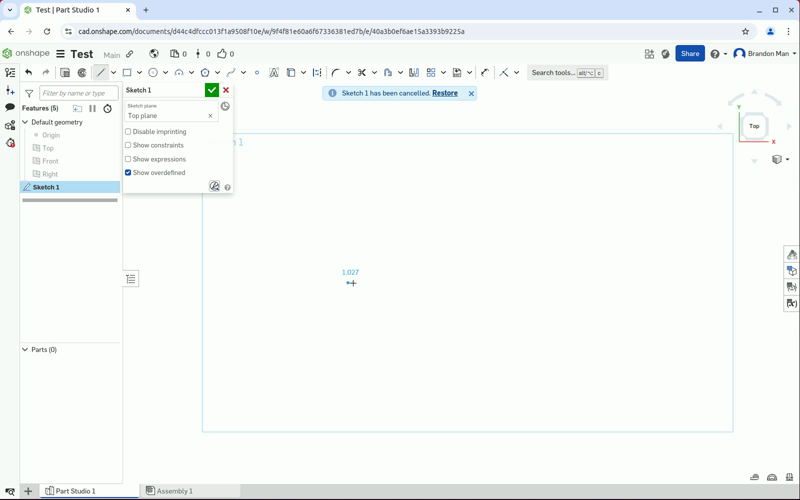
scroll(6)
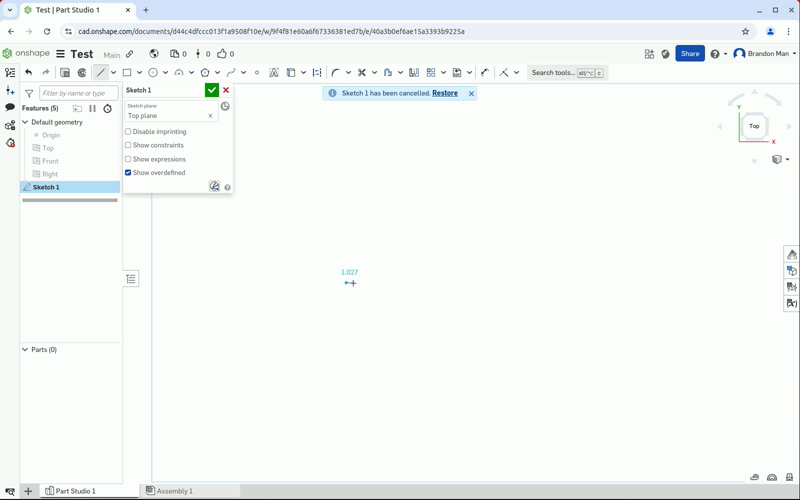
scroll(6)
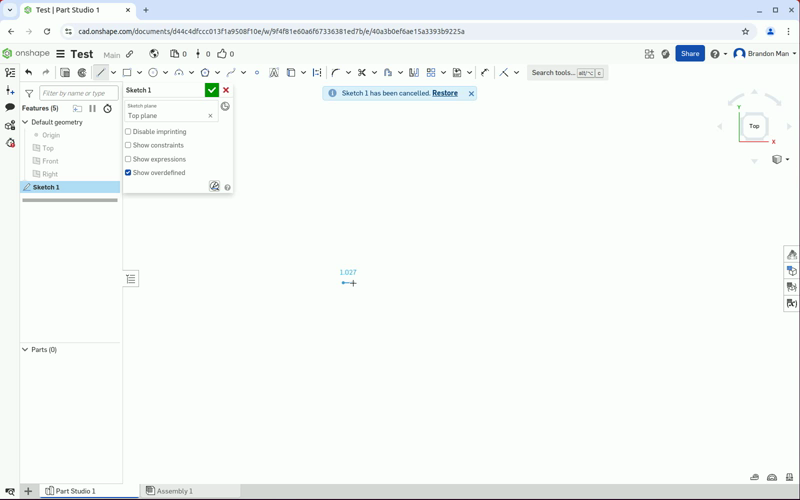
scroll(6)
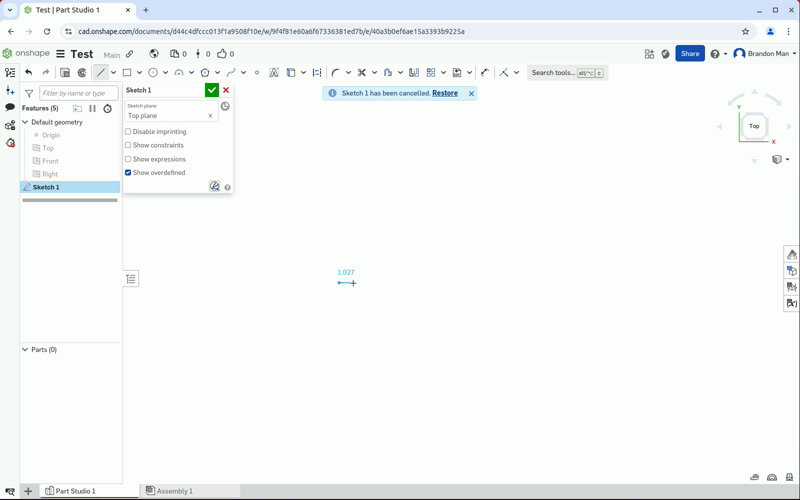
scroll(6)
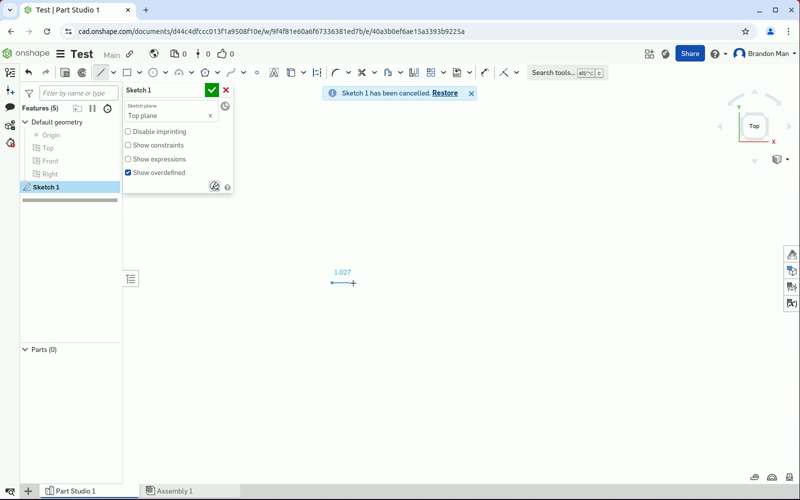
scroll(6)
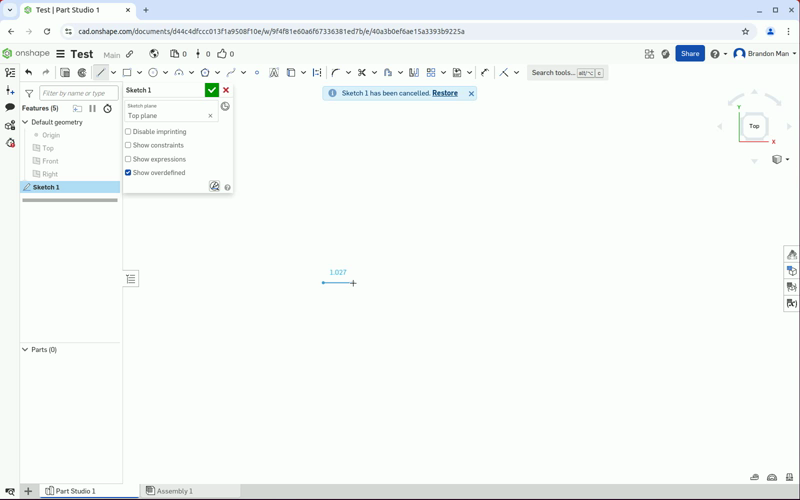
scroll(6)
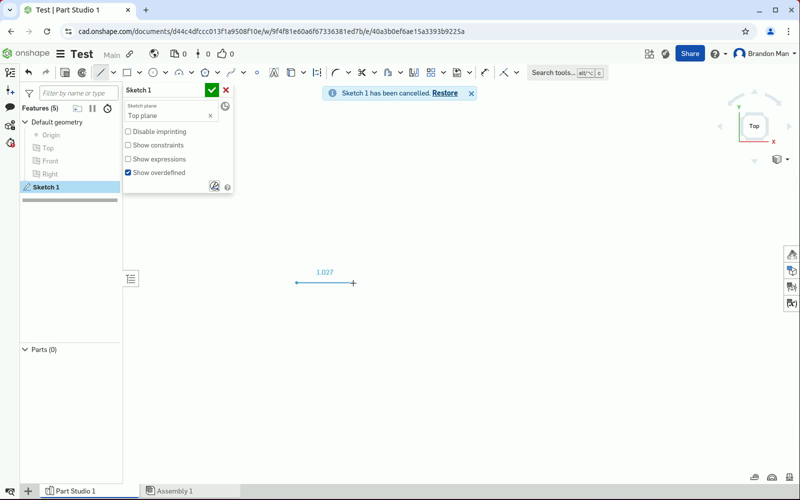
click(353, 282)
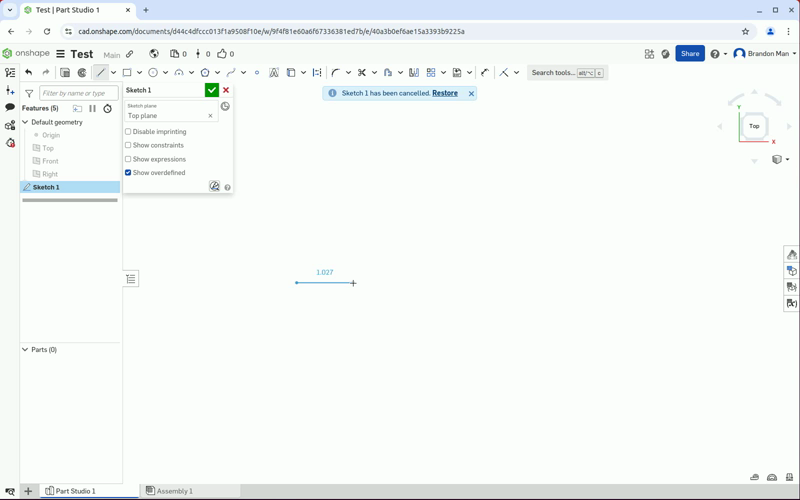
scroll(-6)
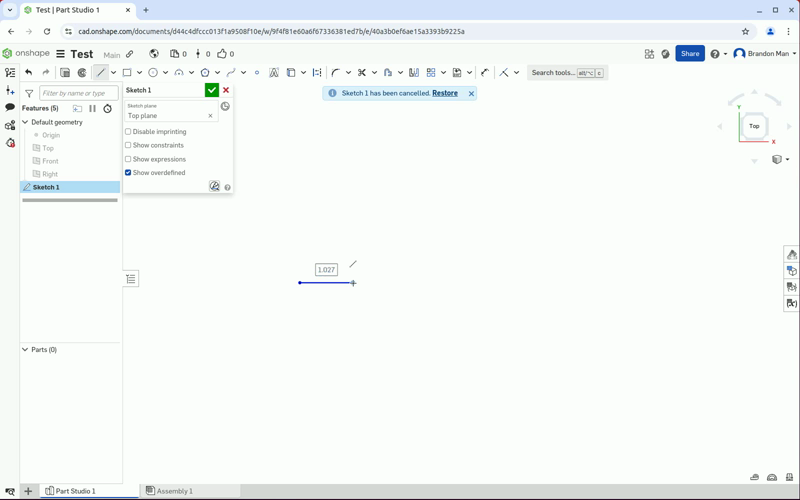
scroll(-6)
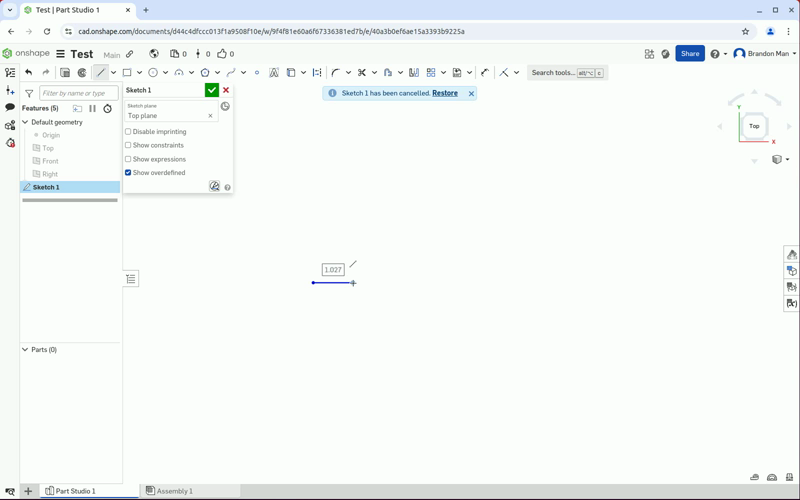
scroll(-6)
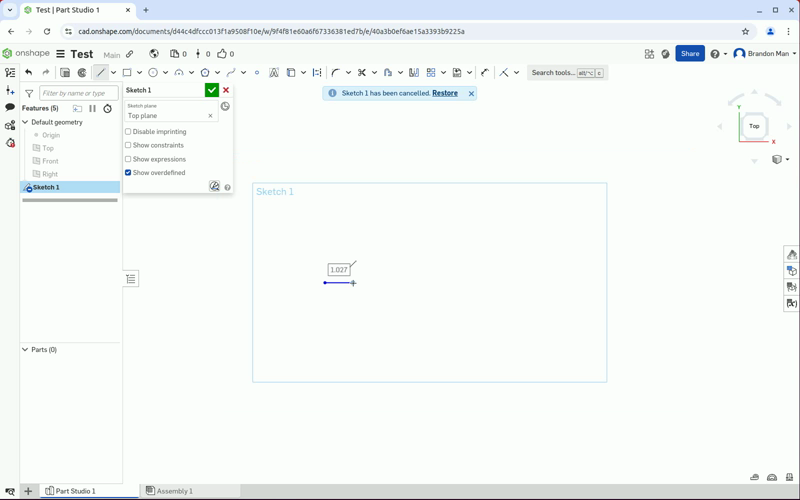
scroll(-6)
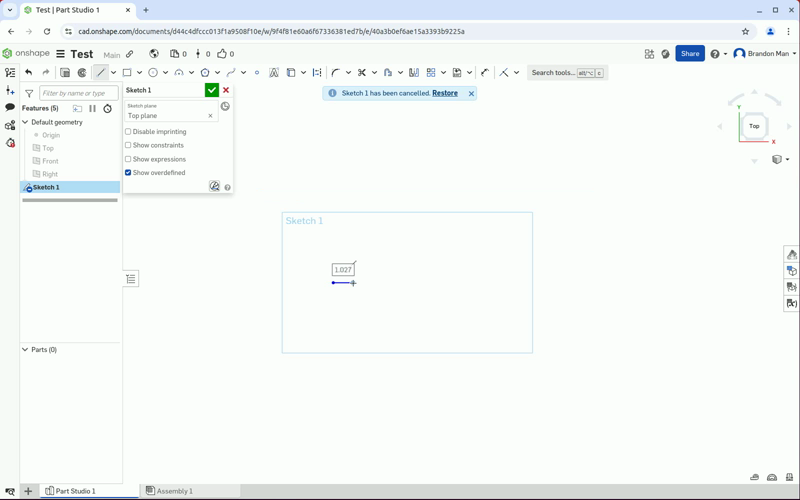
scroll(-6)
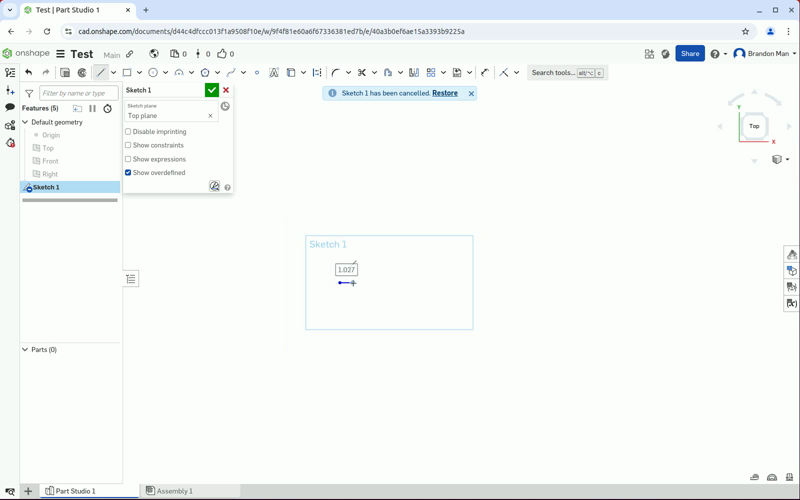
scroll(-6)
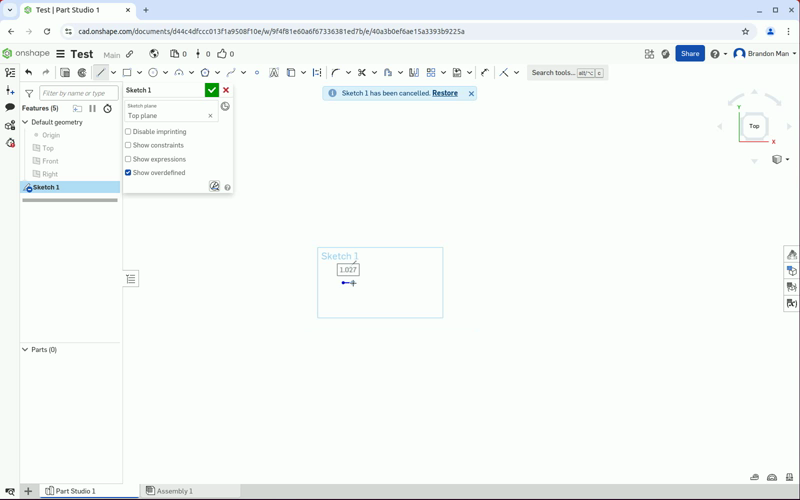
scroll(-6)
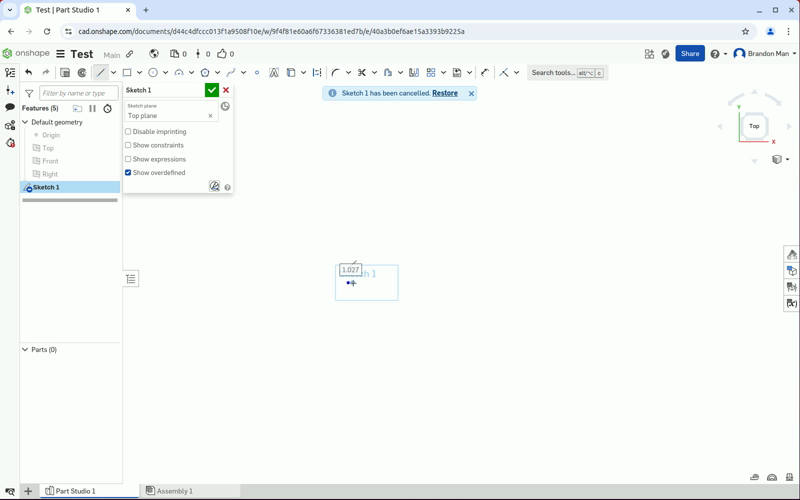
key_up(shift)
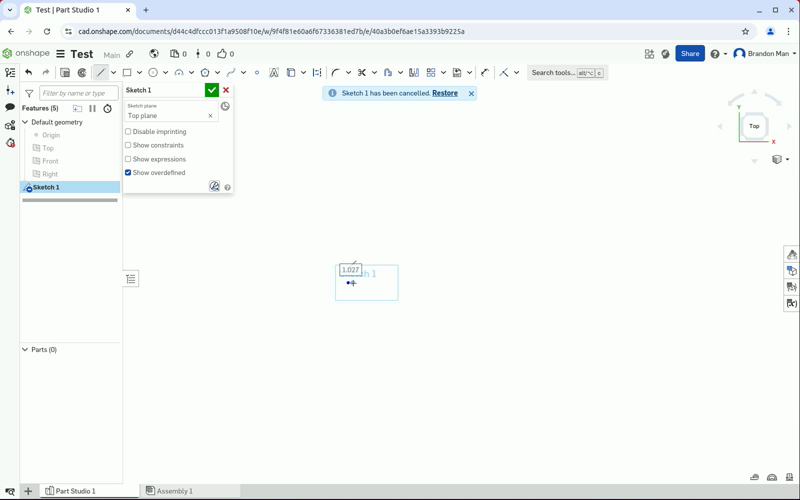
key(esc)
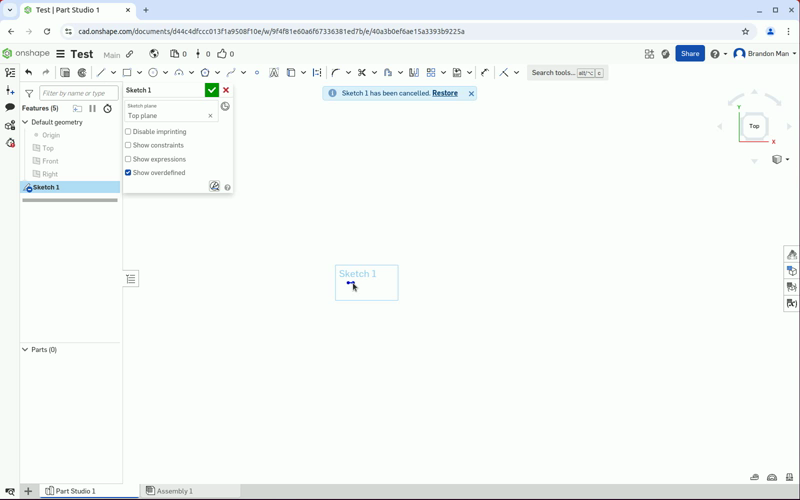
key(a)
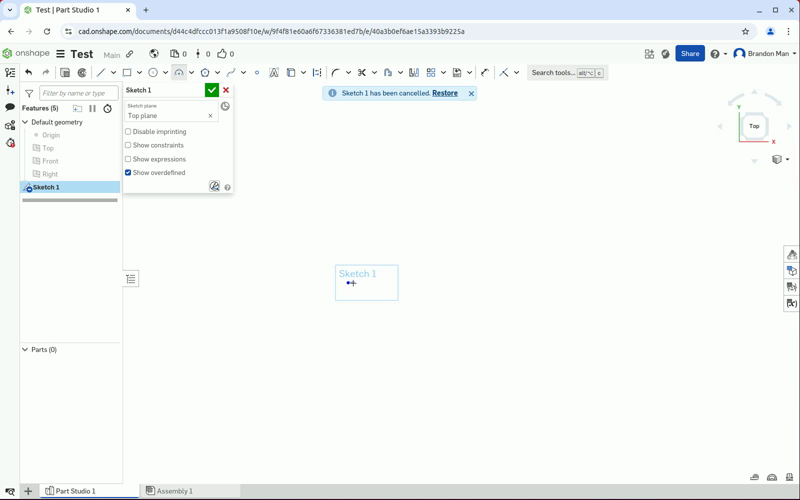
mouse_move(353, 282)
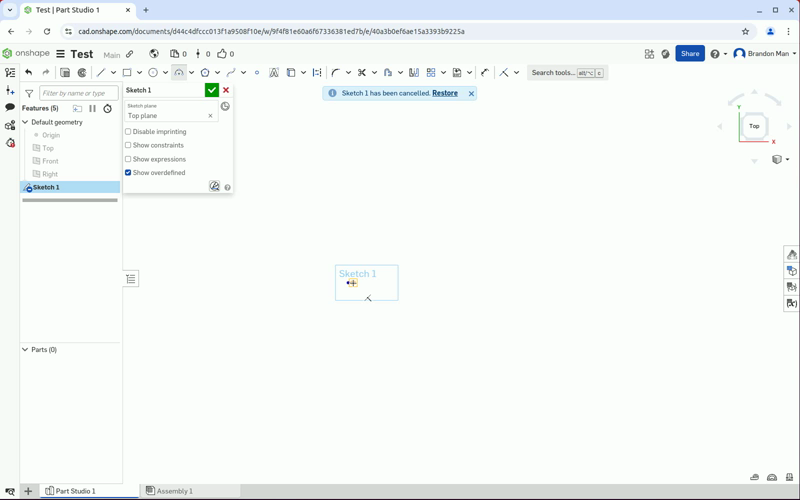
click(353, 282)
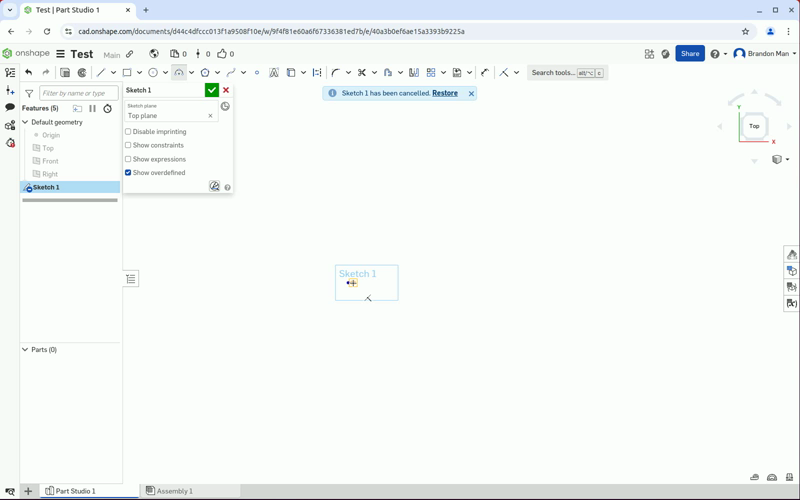
key_down(shift)
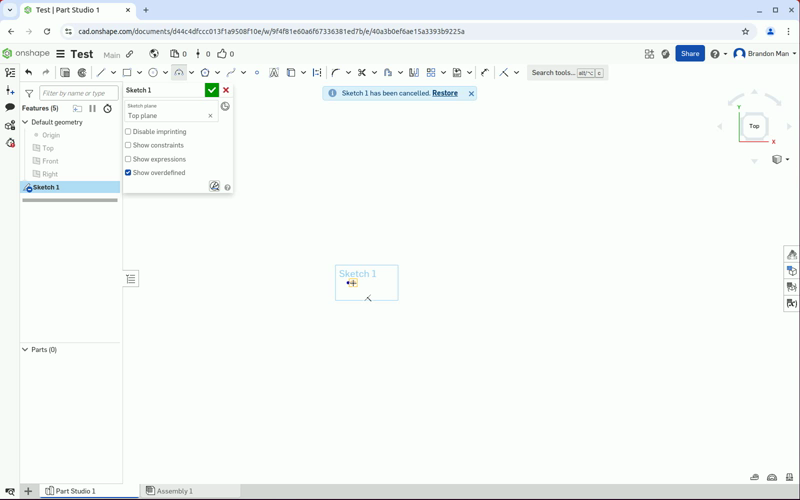
mouse_move(454, 282)
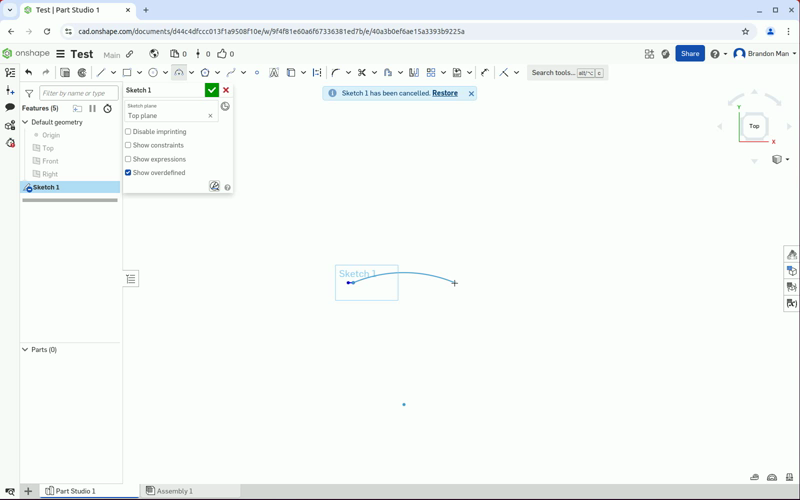
click(454, 282)
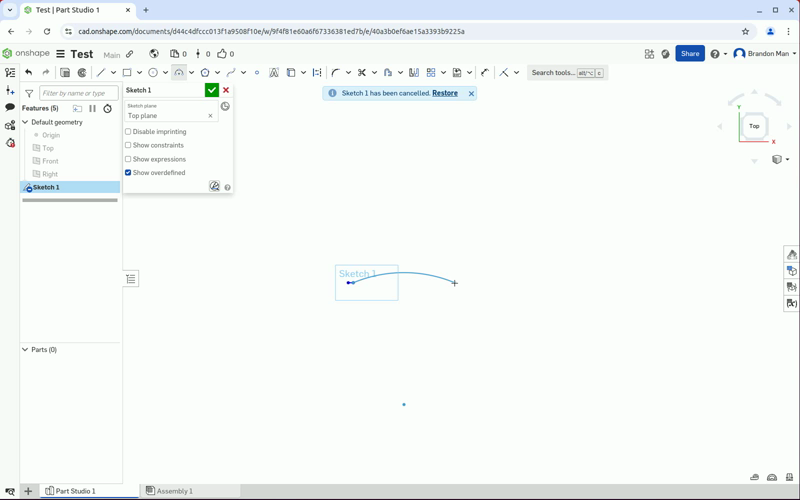
mouse_move(404, 231)
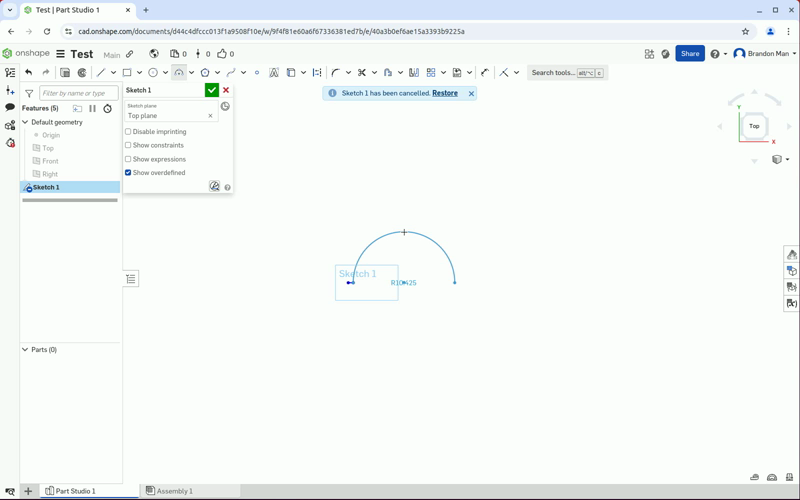
click(404, 231)
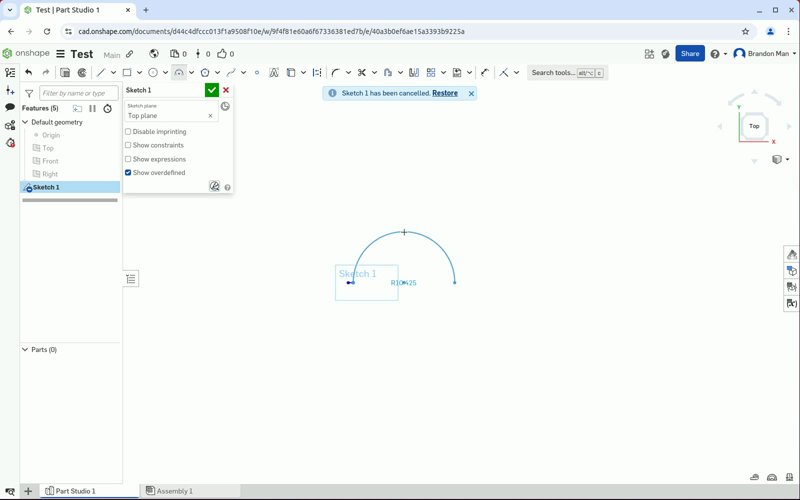
key_up(shift)
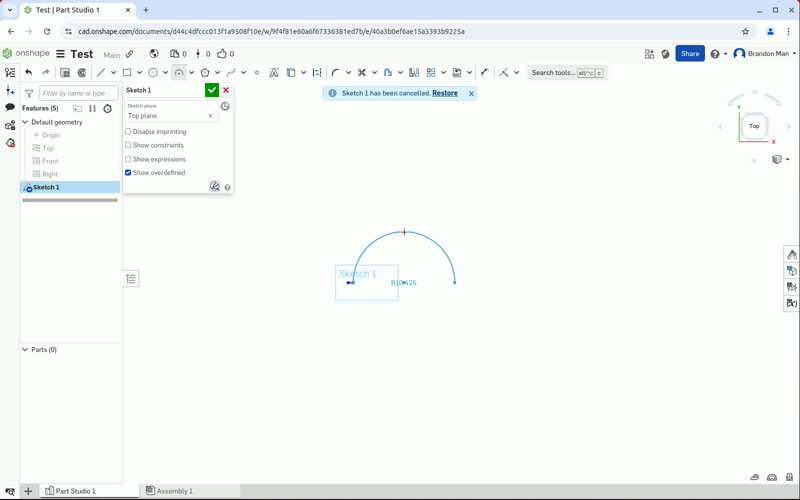
key(esc)
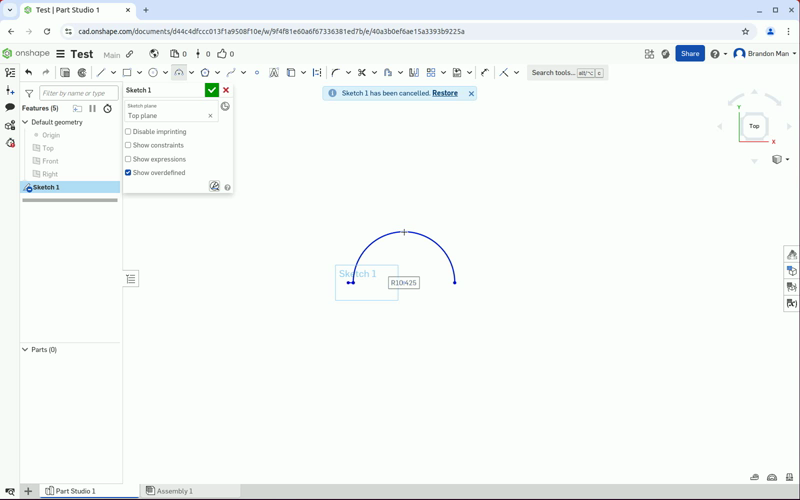
key(l)
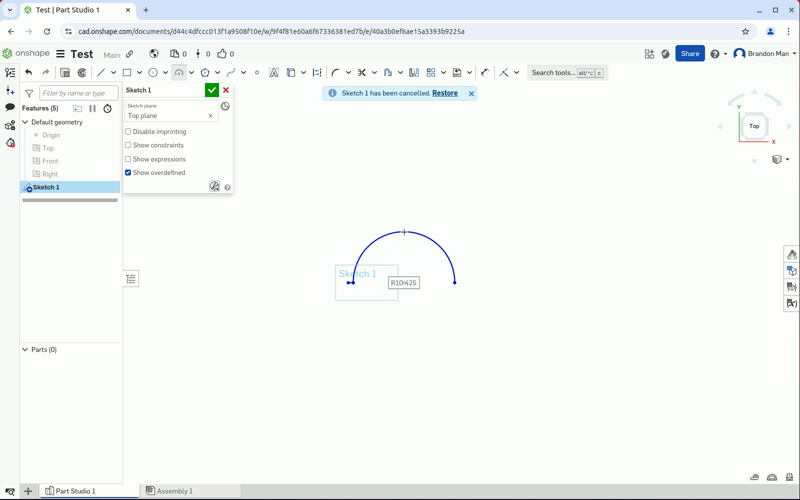
mouse_move(454, 282)
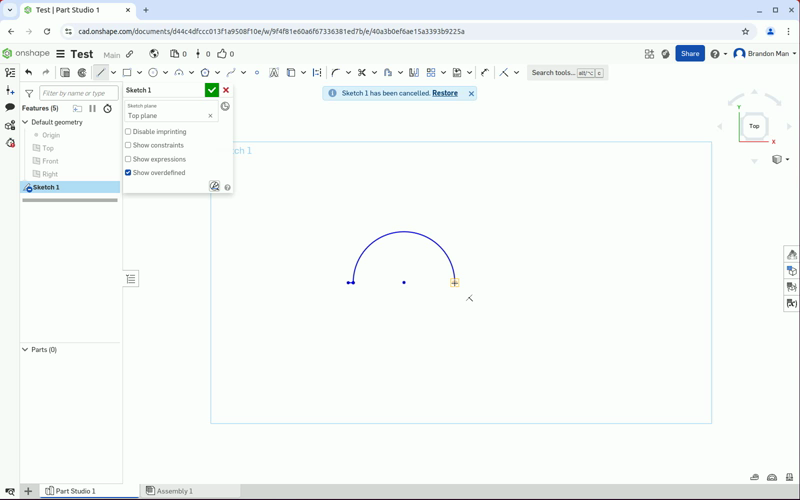
click(454, 282)
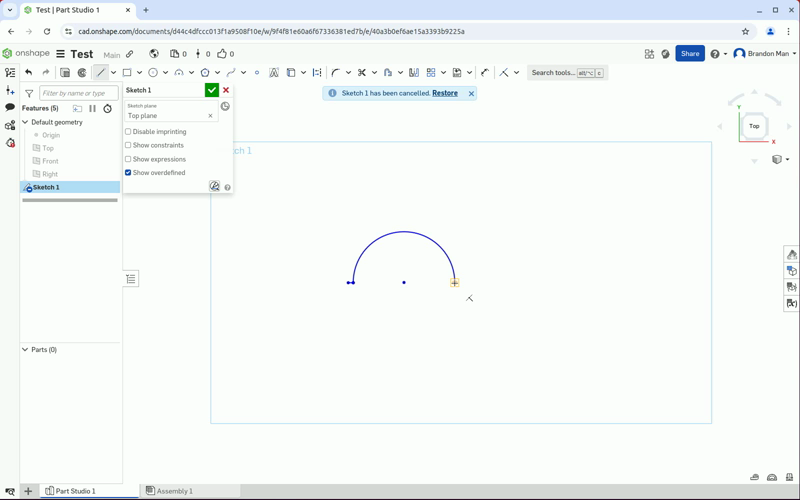
key_down(shift)
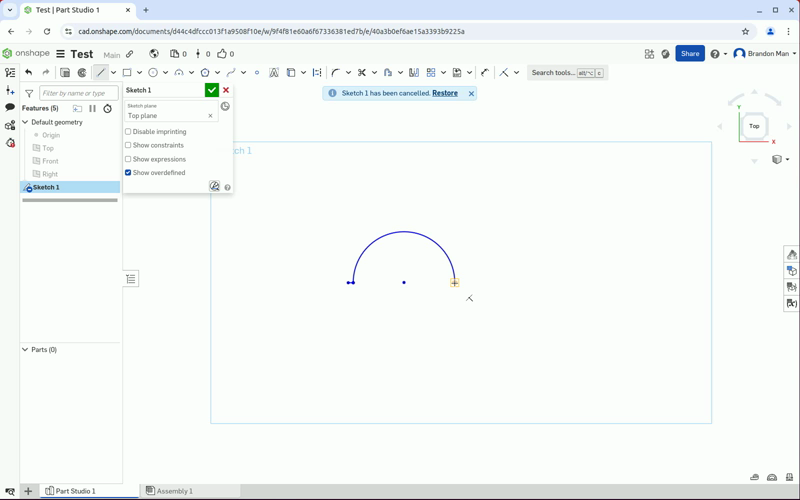
mouse_move(484, 282)
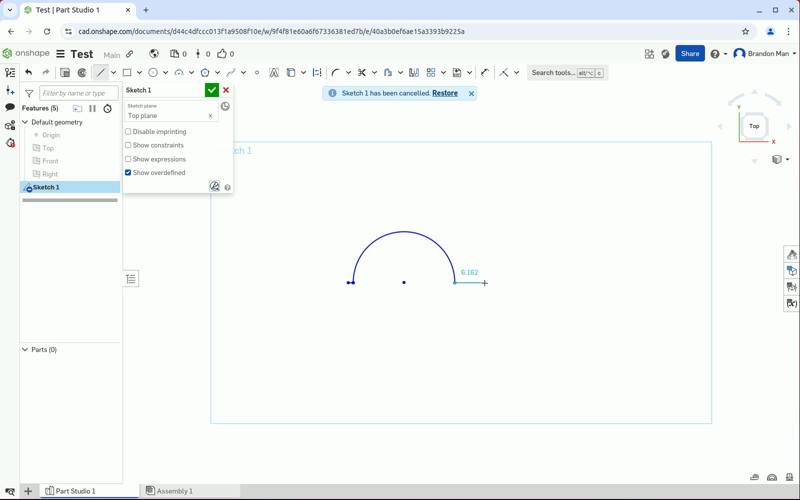
mouse_move(459, 282)
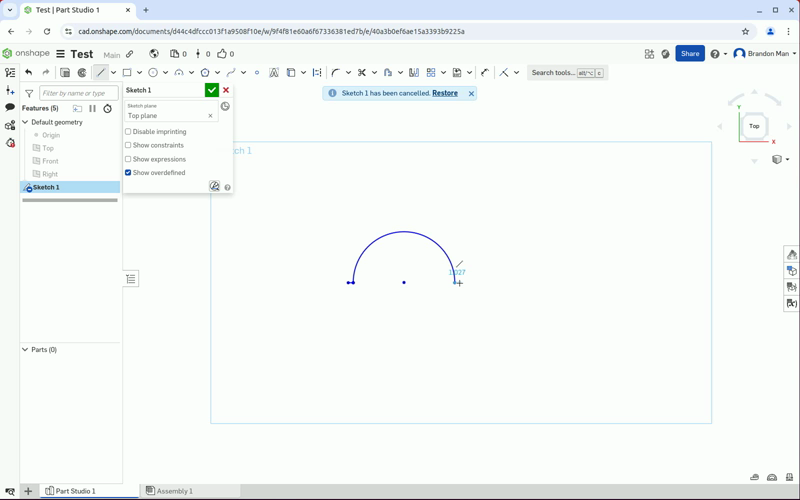
scroll(6)
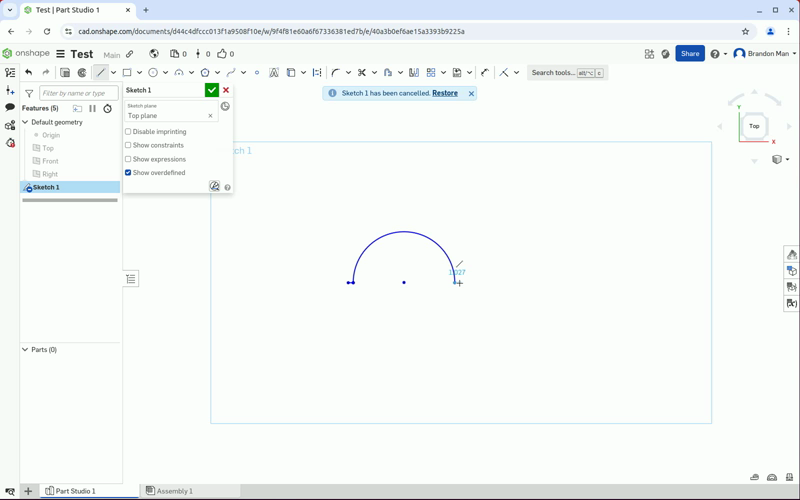
scroll(6)
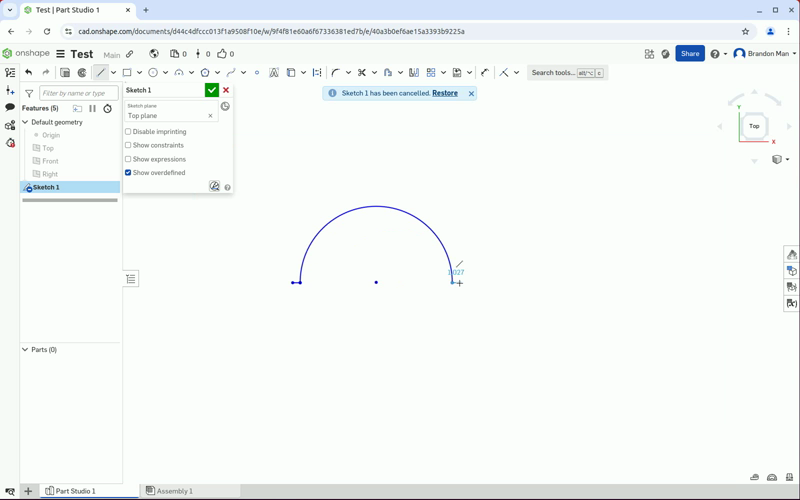
scroll(6)
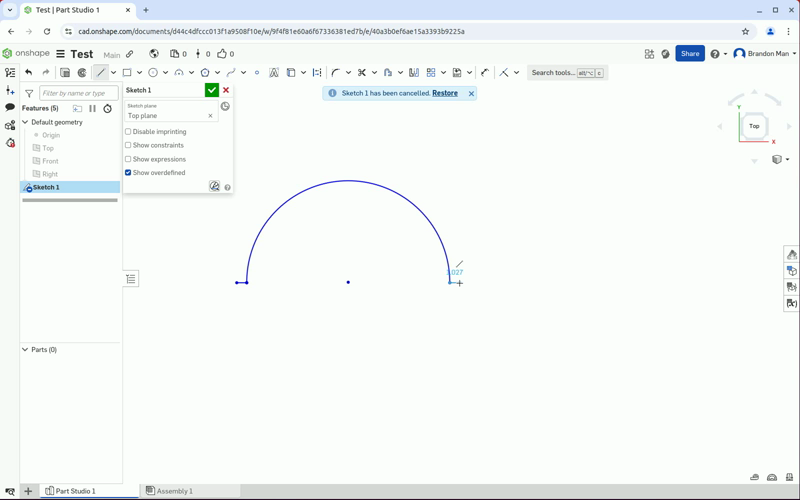
scroll(6)
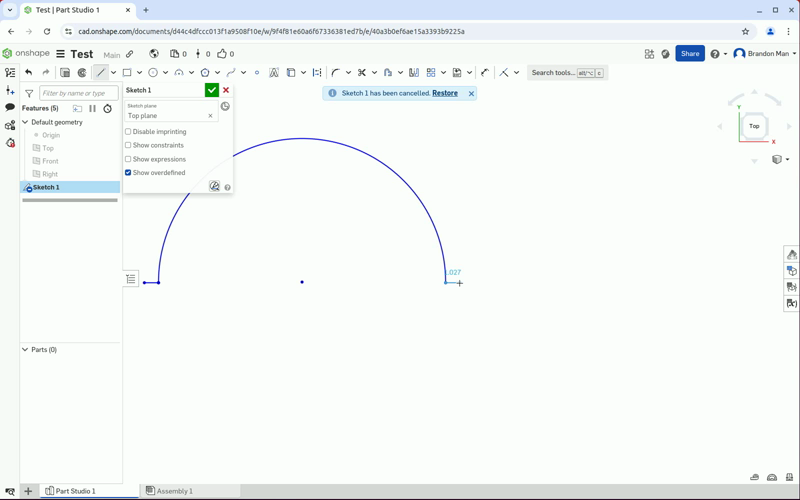
scroll(6)
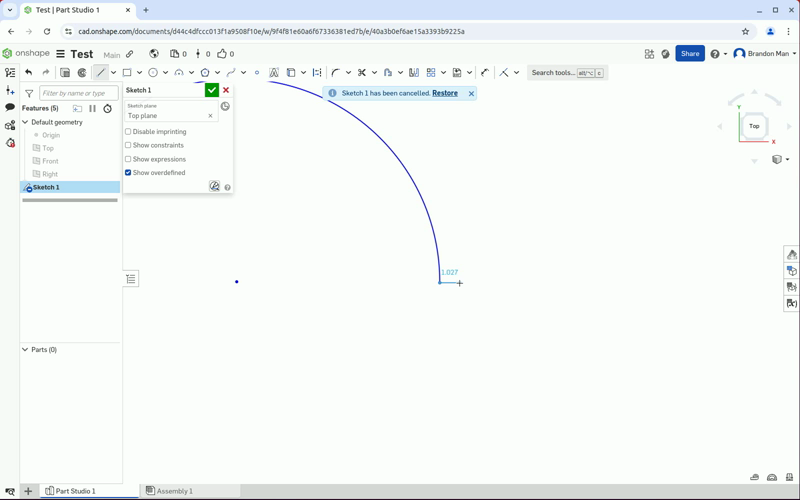
scroll(6)
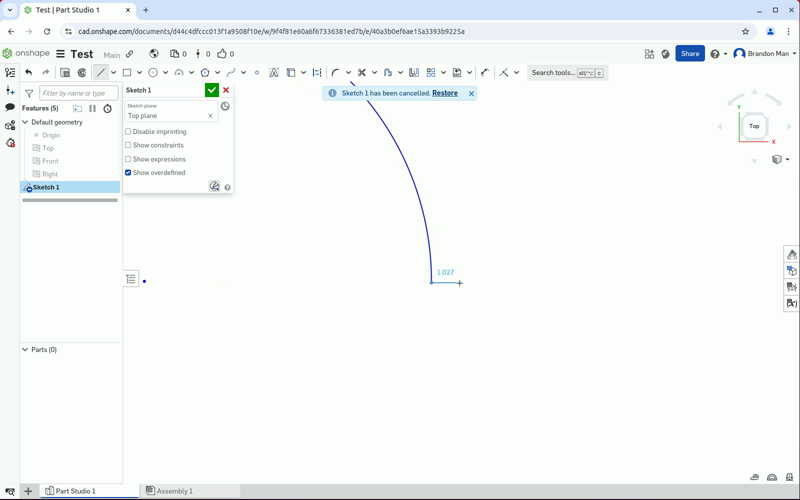
scroll(6)
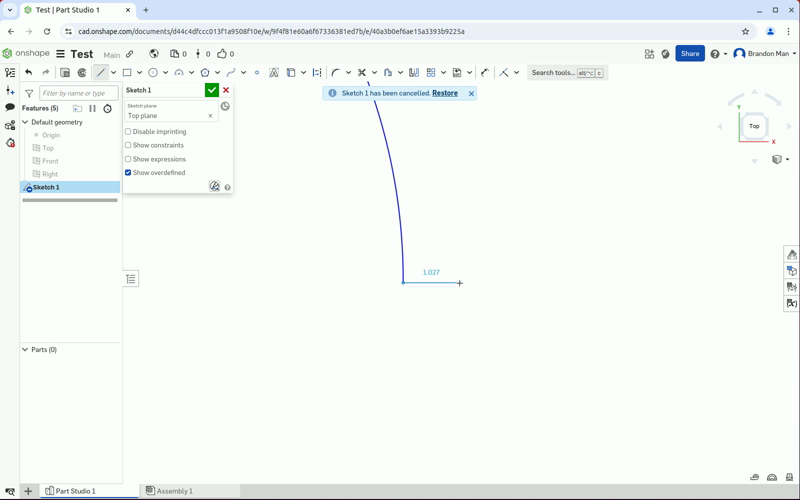
click(459, 282)
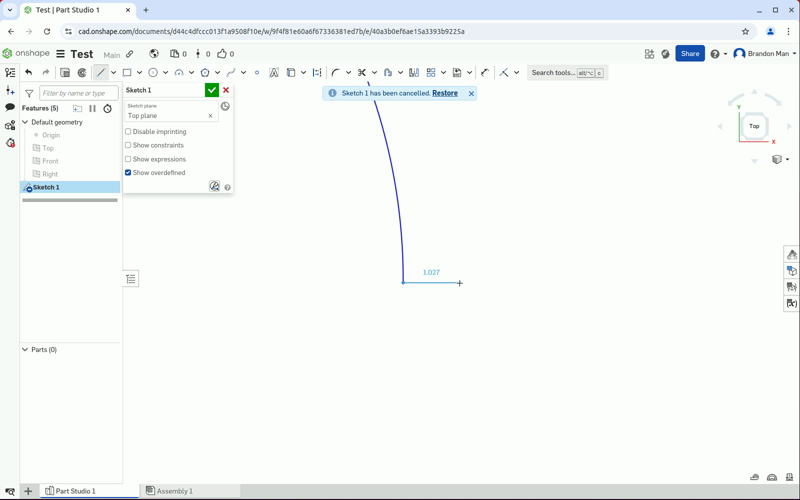
scroll(-6)
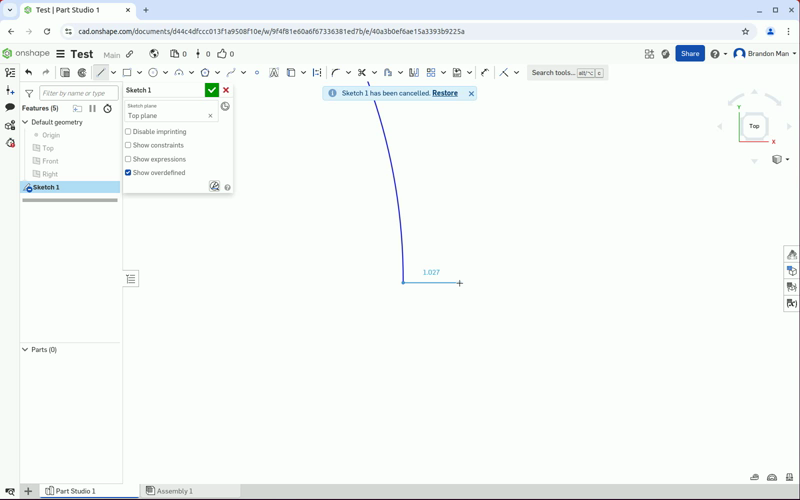
scroll(-6)
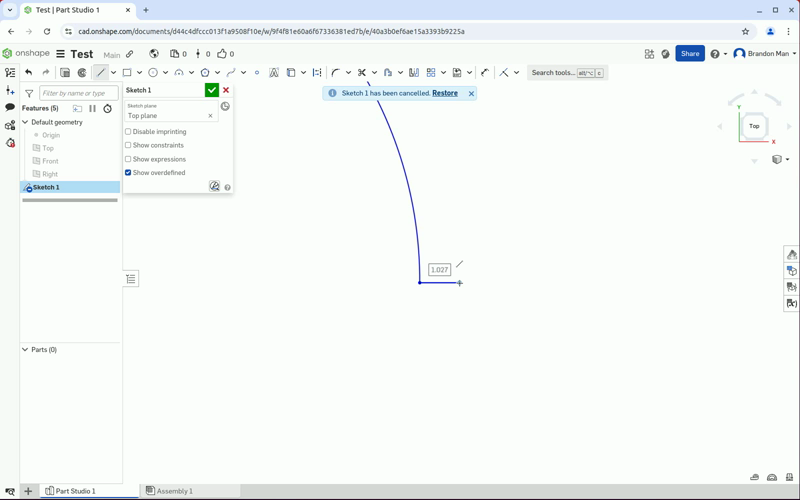
scroll(-6)
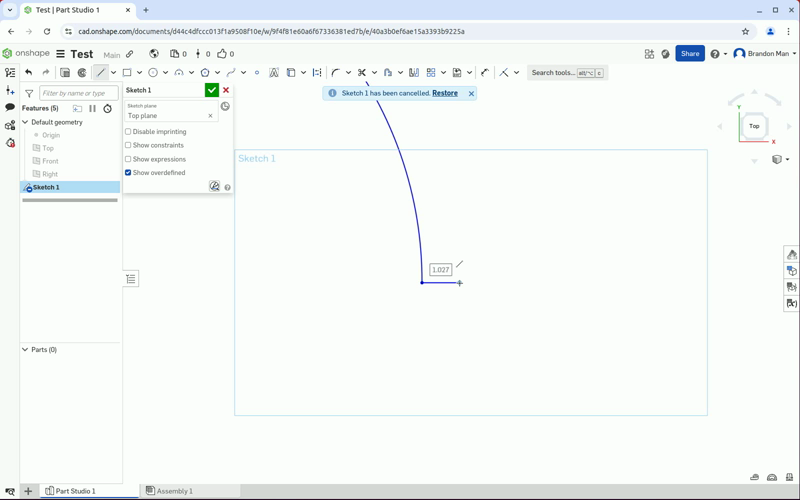
scroll(-6)
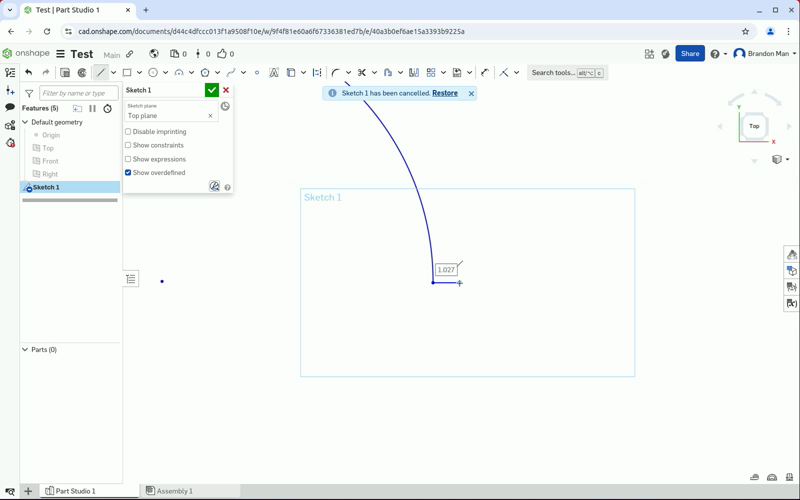
scroll(-6)
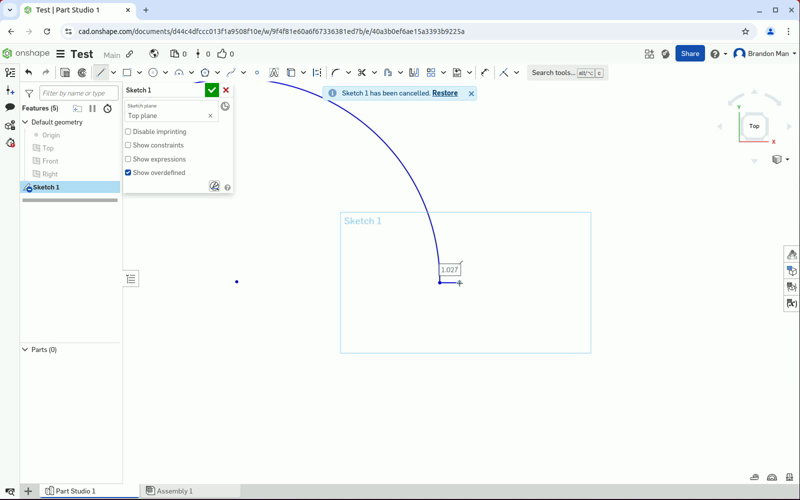
scroll(-6)
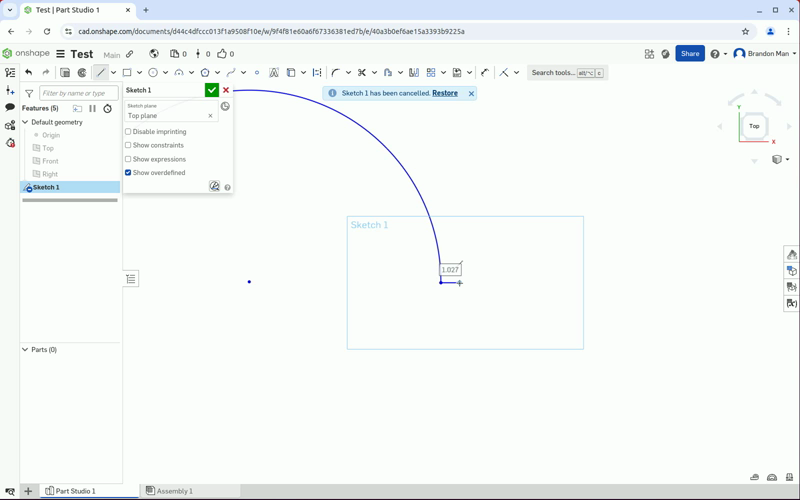
scroll(-6)
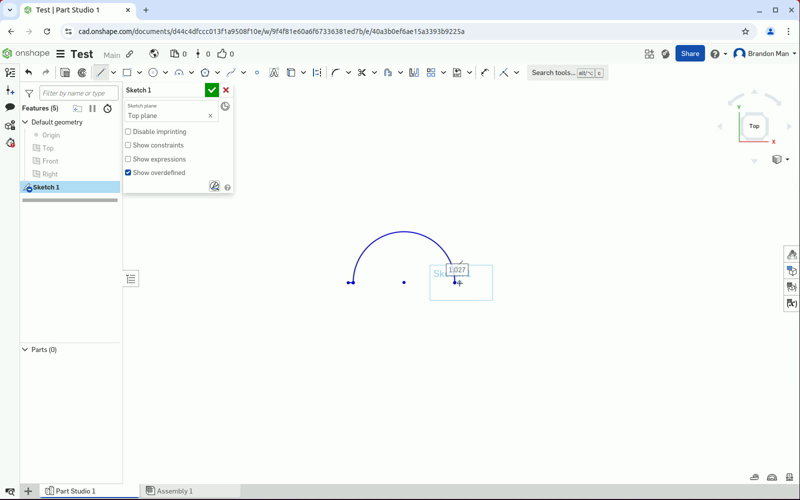
key_up(shift)
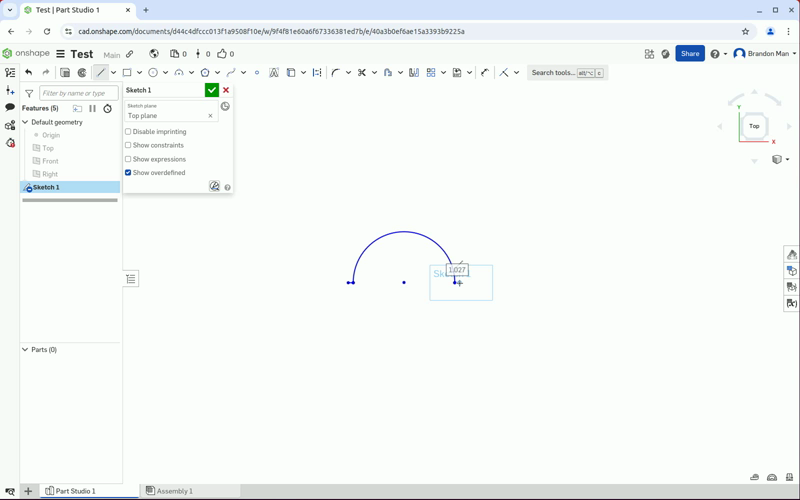
key(esc)
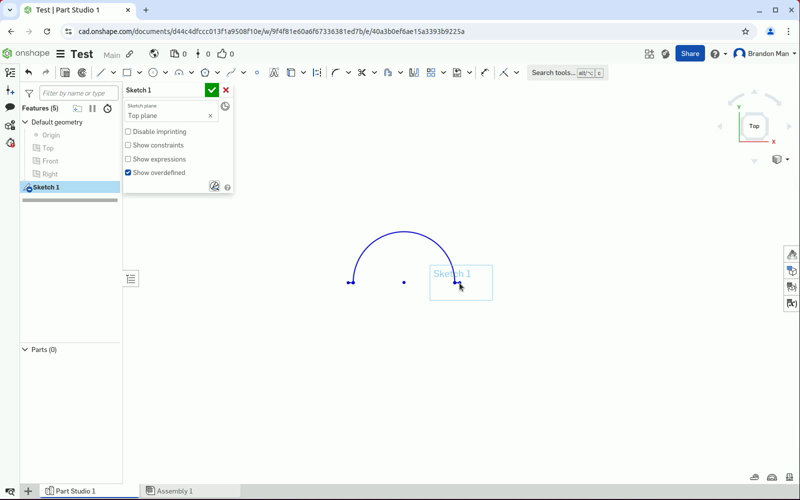
key(a)
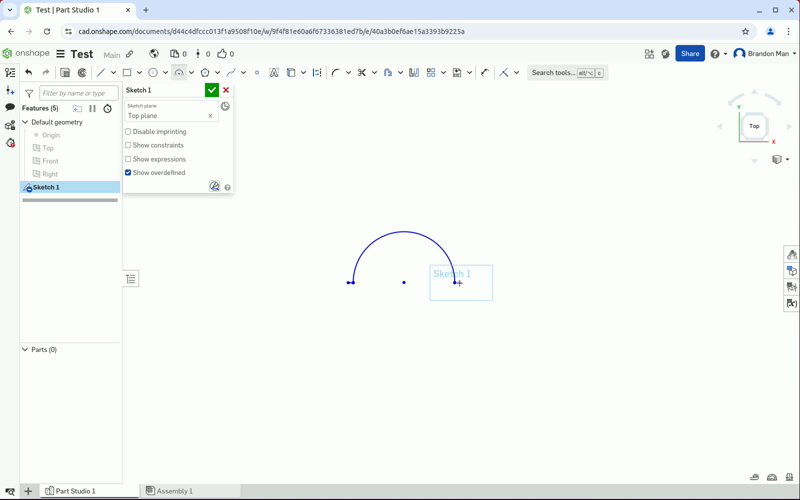
mouse_move(459, 282)
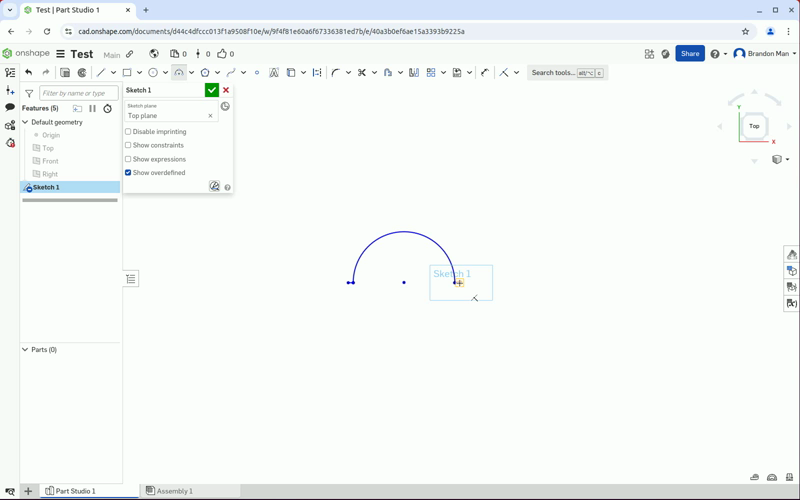
click(459, 282)
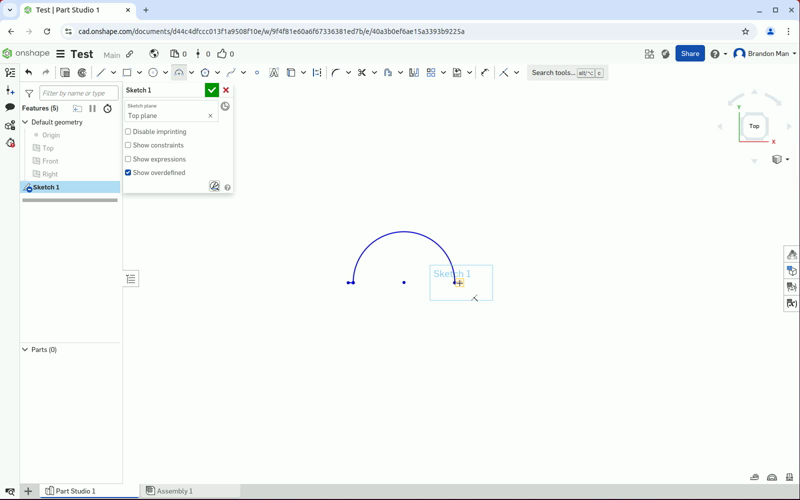
mouse_move(348, 282)
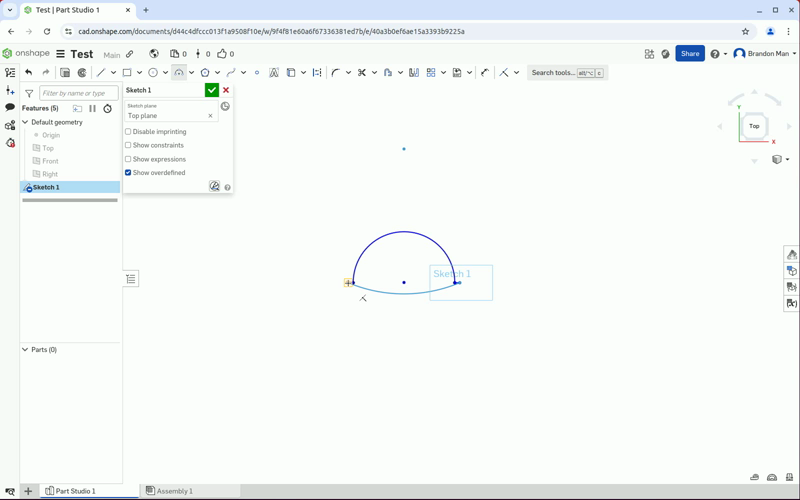
click(348, 282)
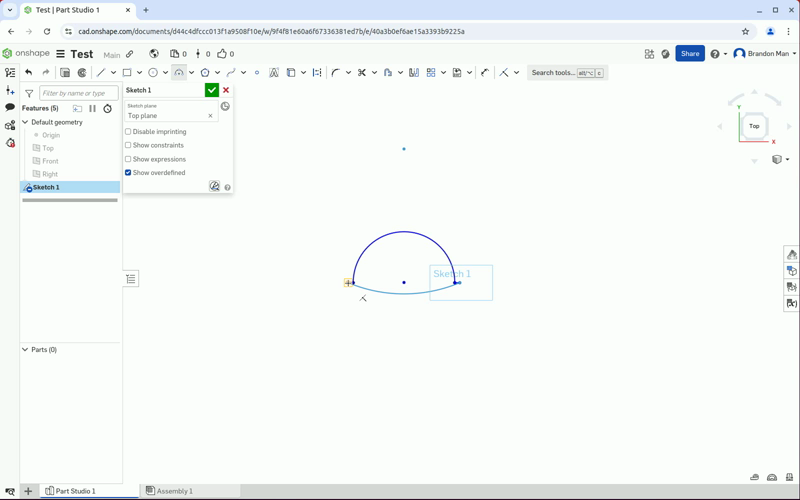
key_down(shift)
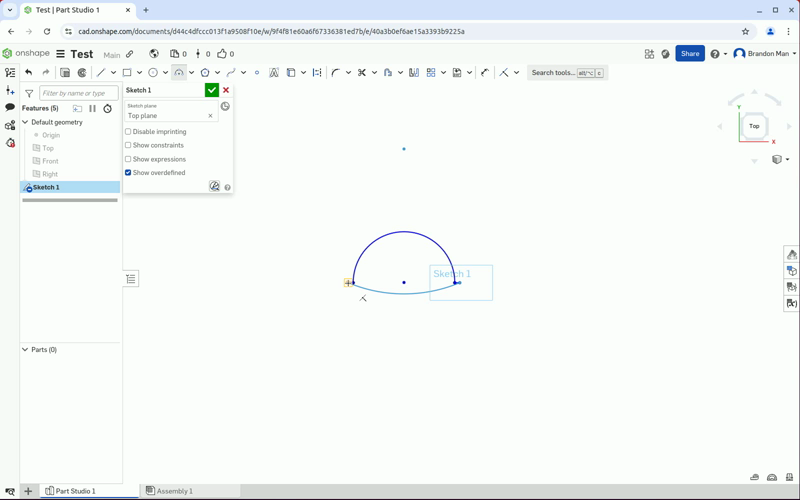
mouse_move(404, 227)
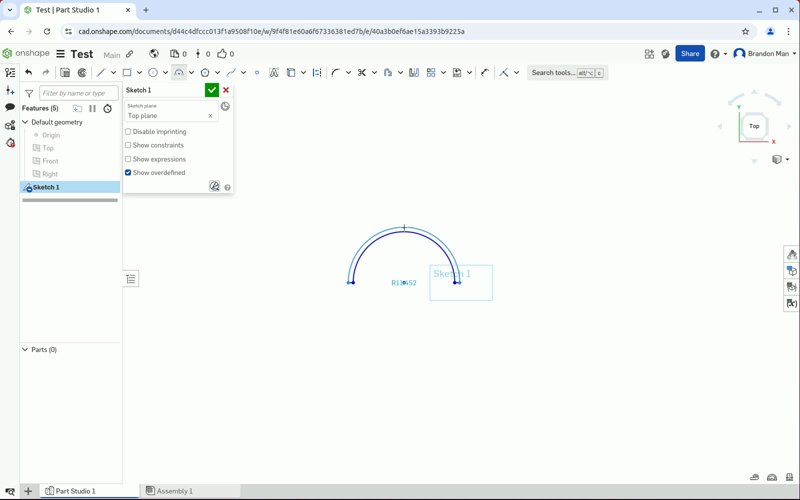
click(404, 227)
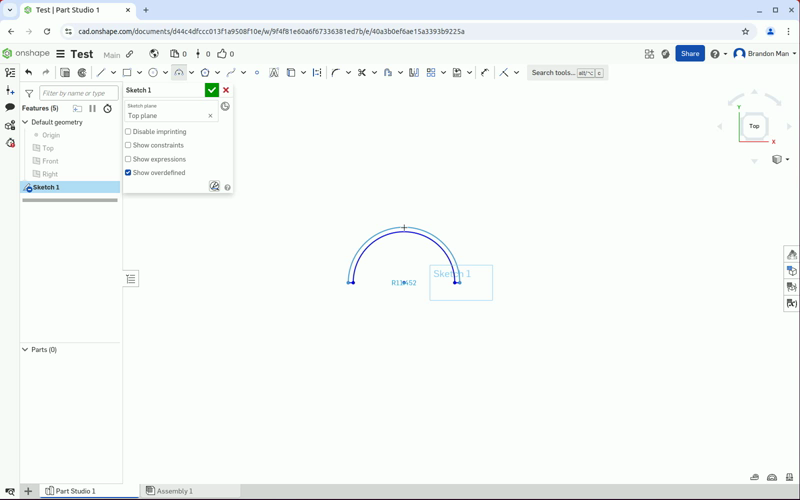
key_up(shift)
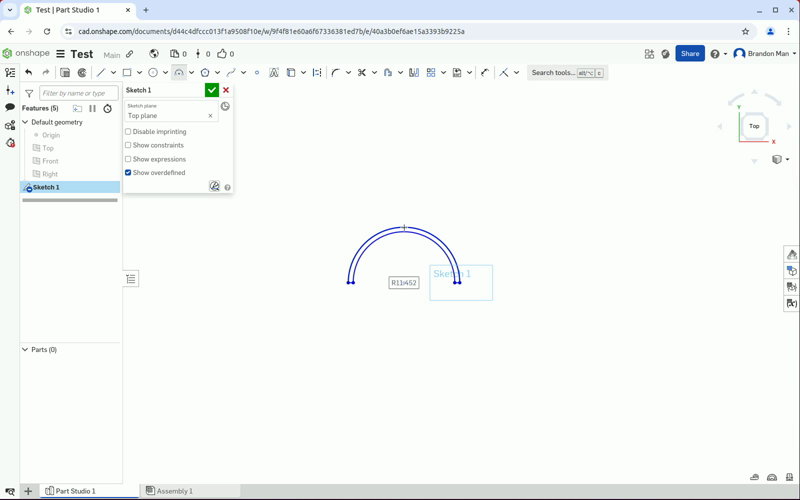
key(esc)
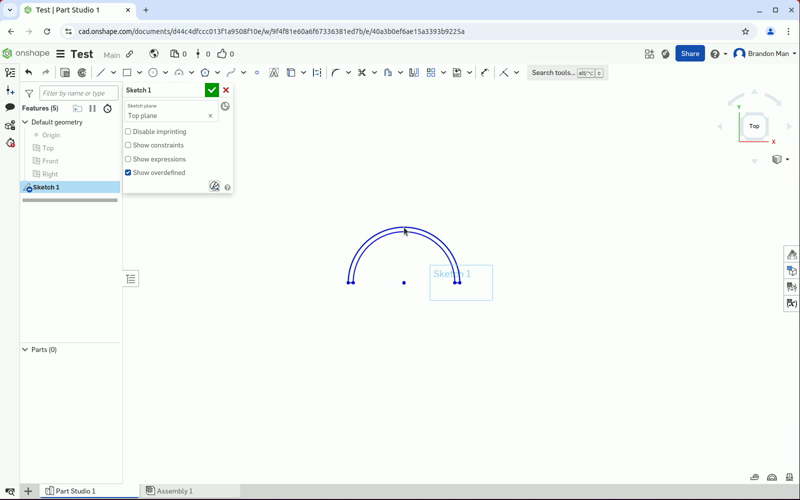
mouse_move(418, 258)
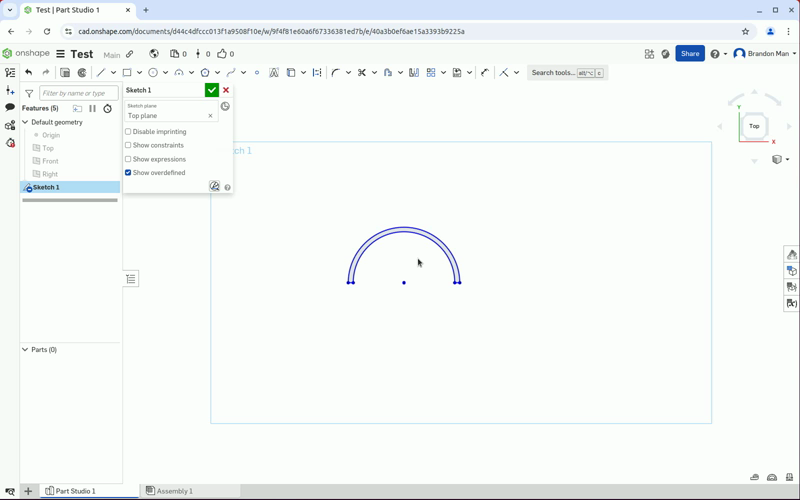
scroll(6)
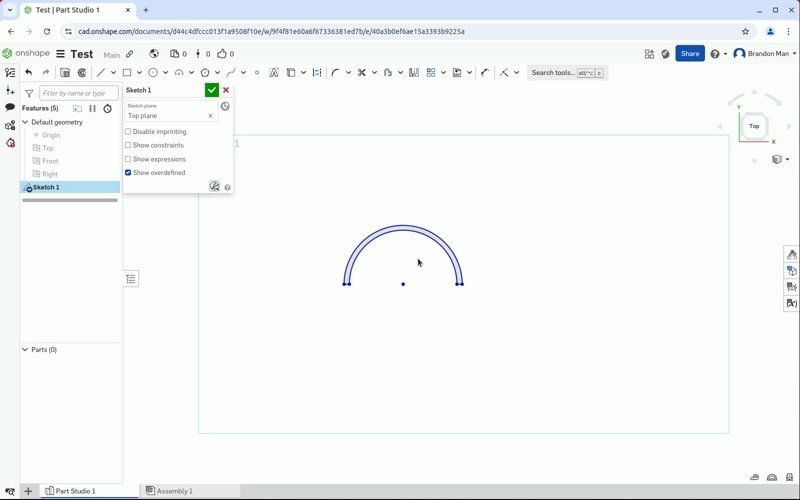
scroll(6)
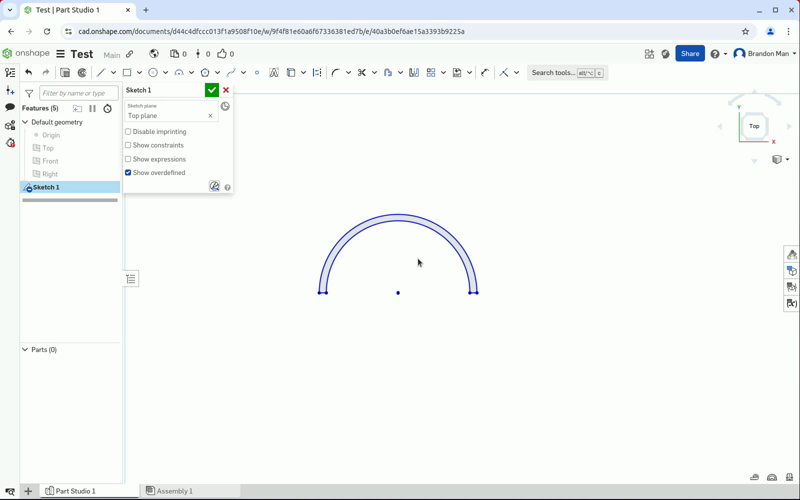
scroll(6)
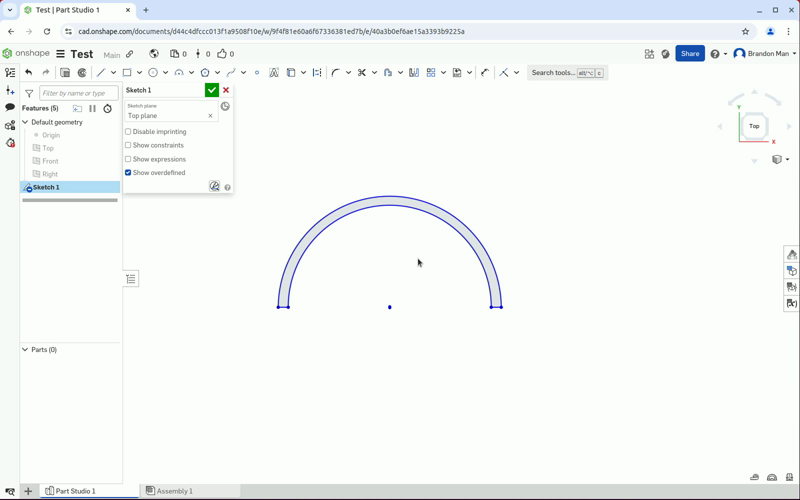
scroll(6)
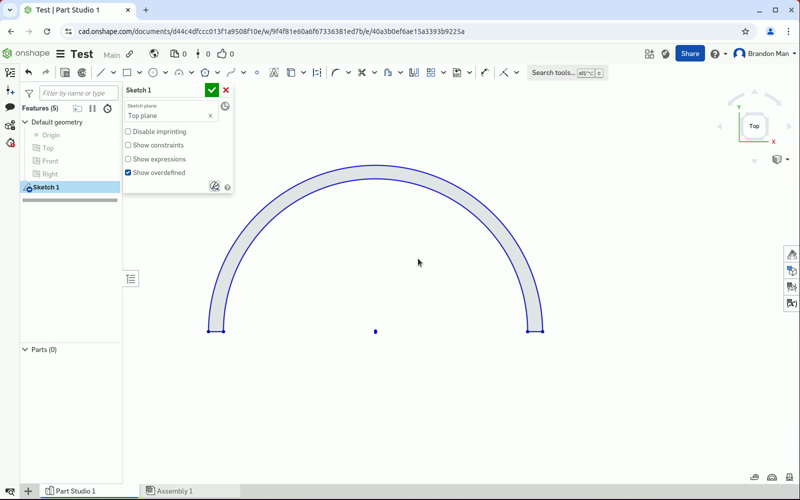
scroll(6)
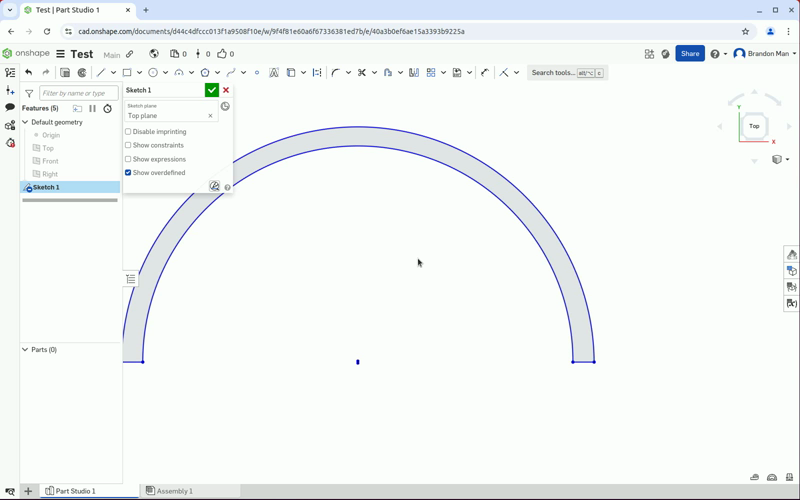
scroll(6)
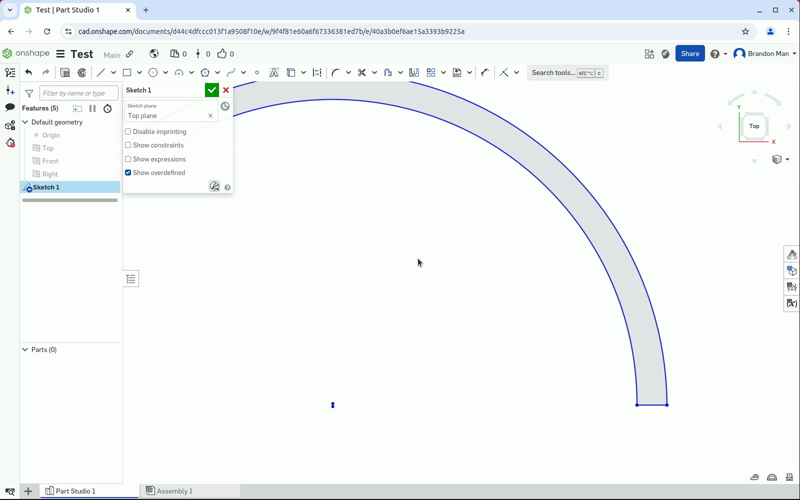
scroll(6)
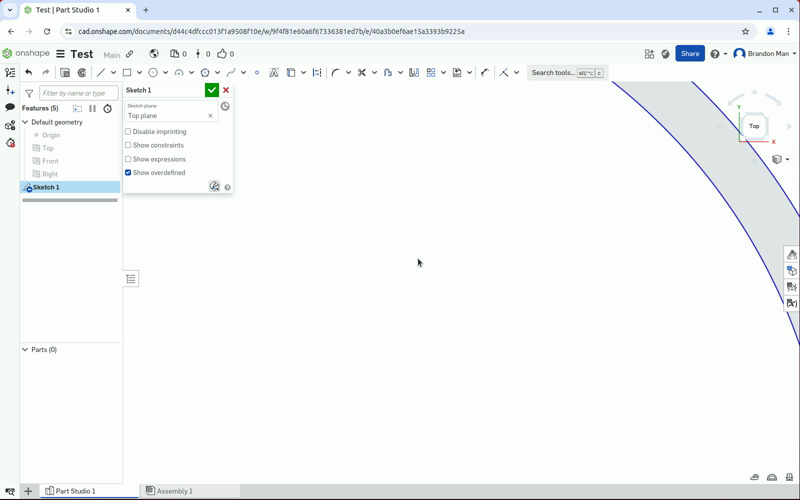
click(418, 258)
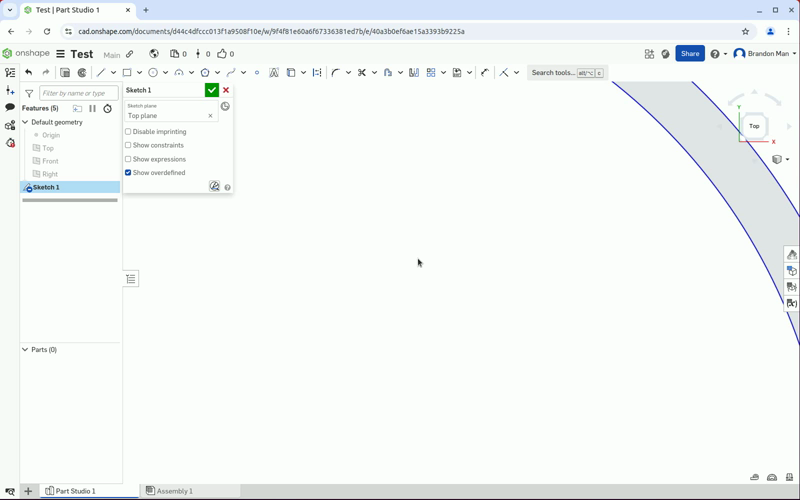
scroll(-6)
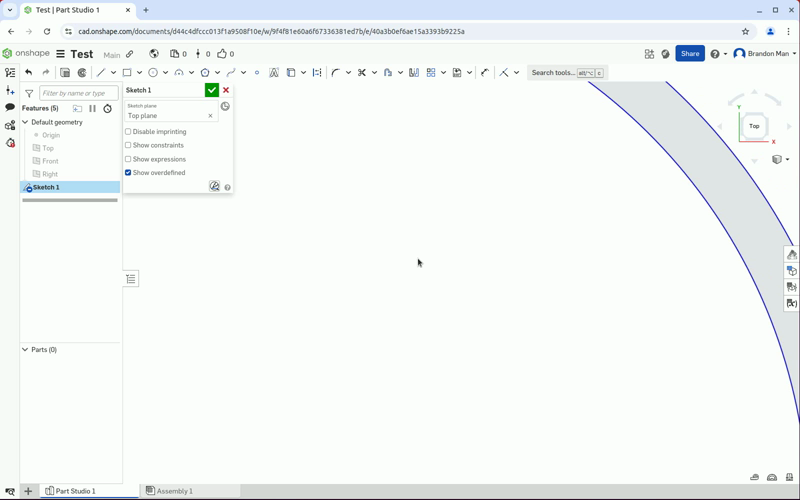
scroll(-6)
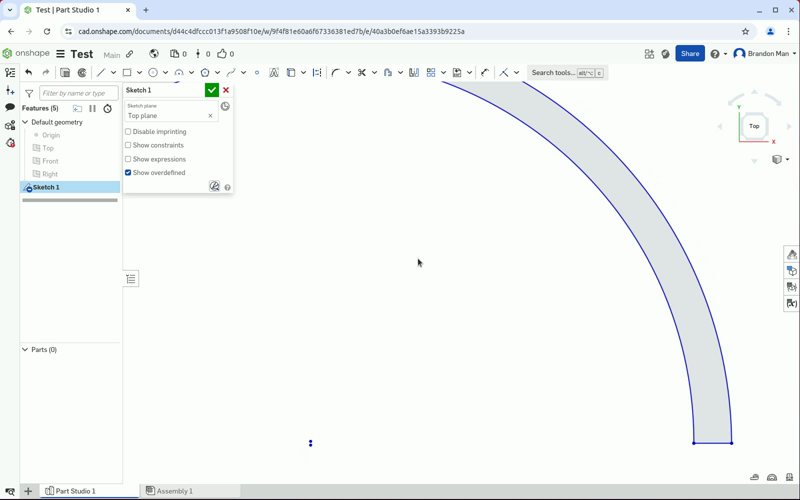
scroll(-6)
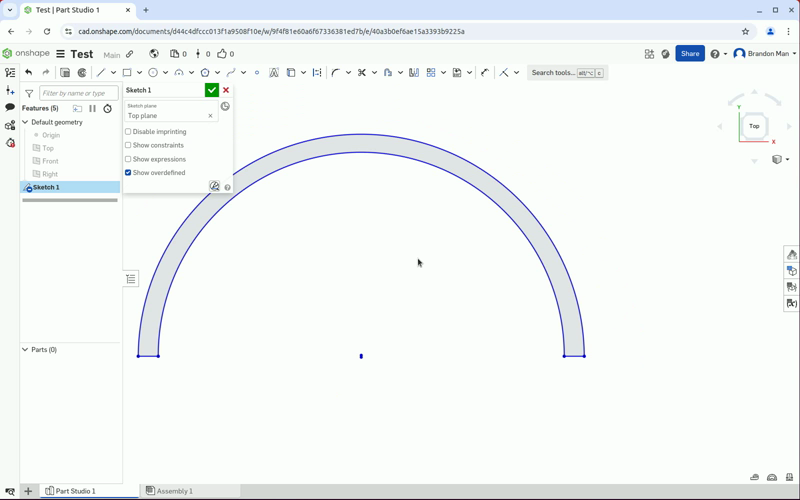
scroll(-6)
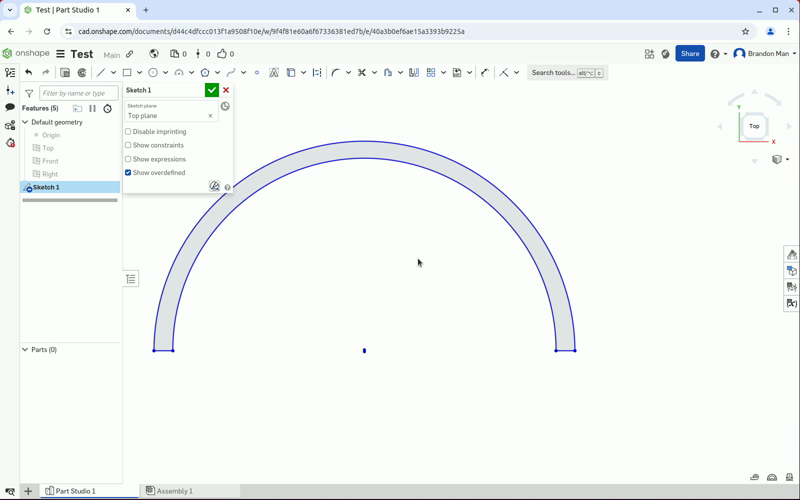
scroll(-6)
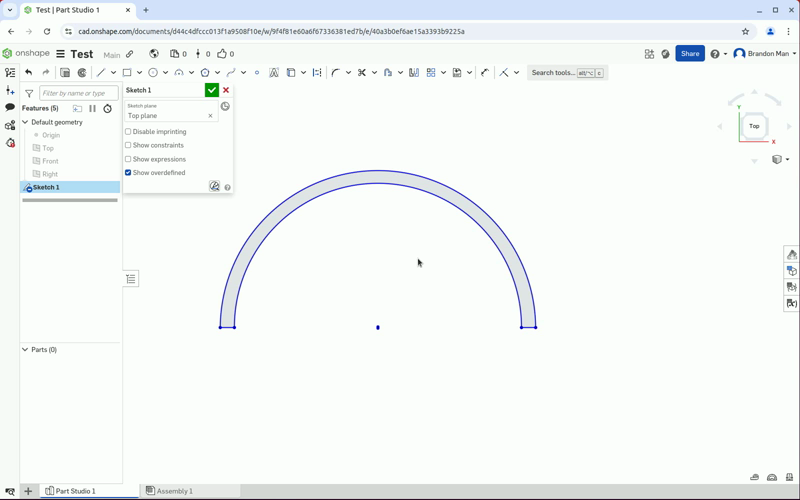
scroll(-6)
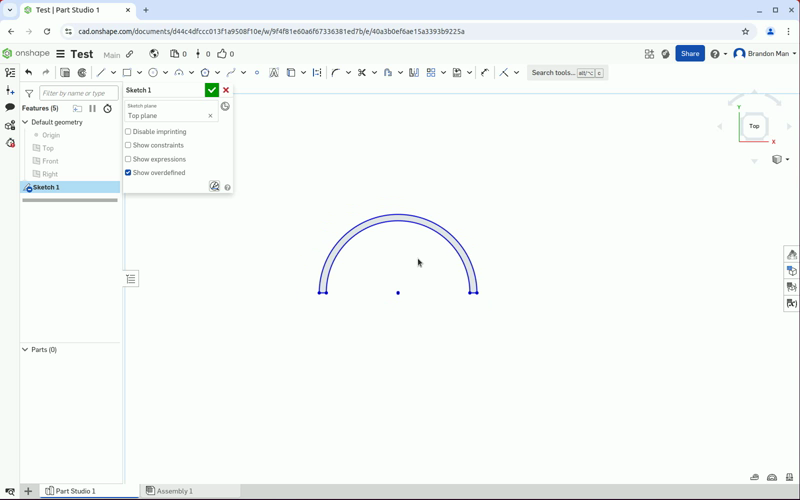
scroll(-6)
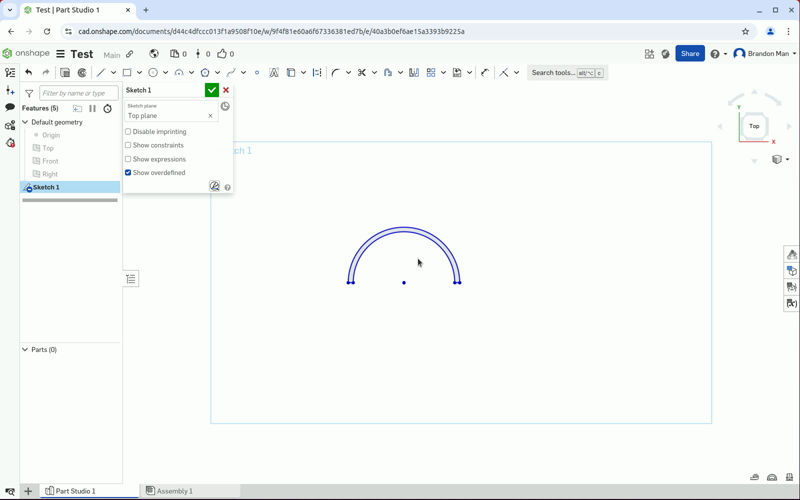
mouse_move(73, 352)
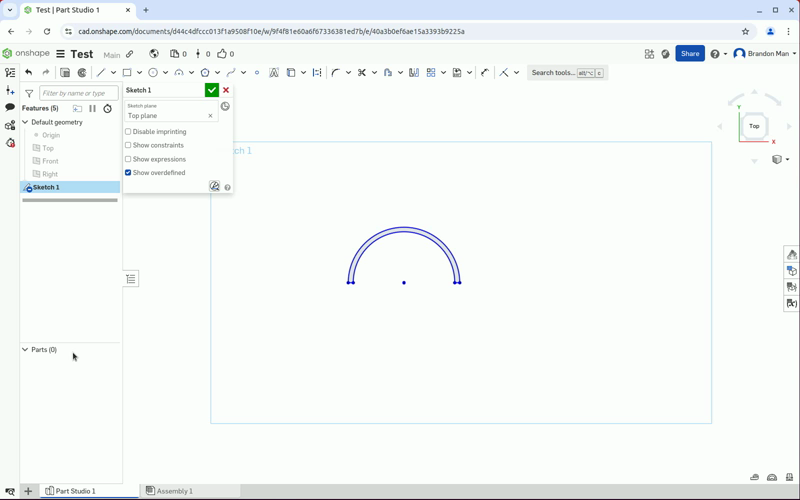
key(shift+y)
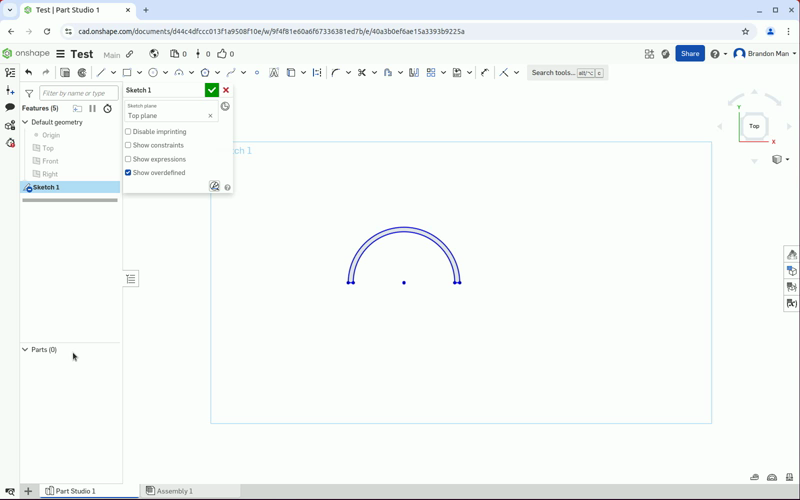
key(shift+e)
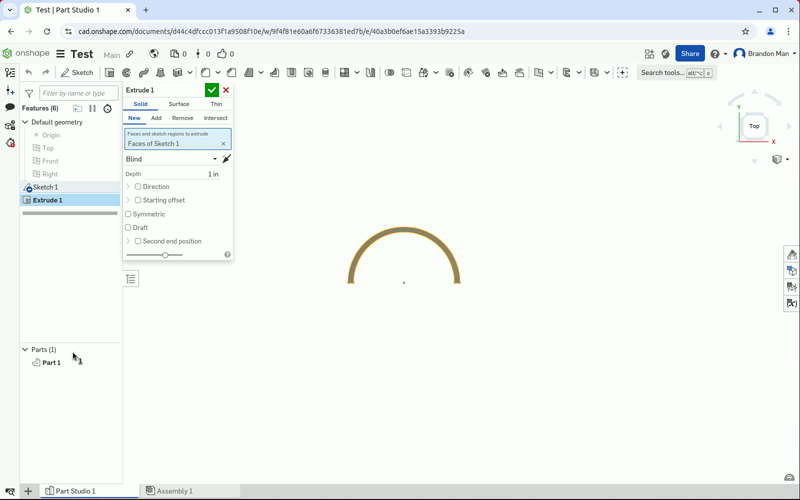
mouse_move(143, 106)
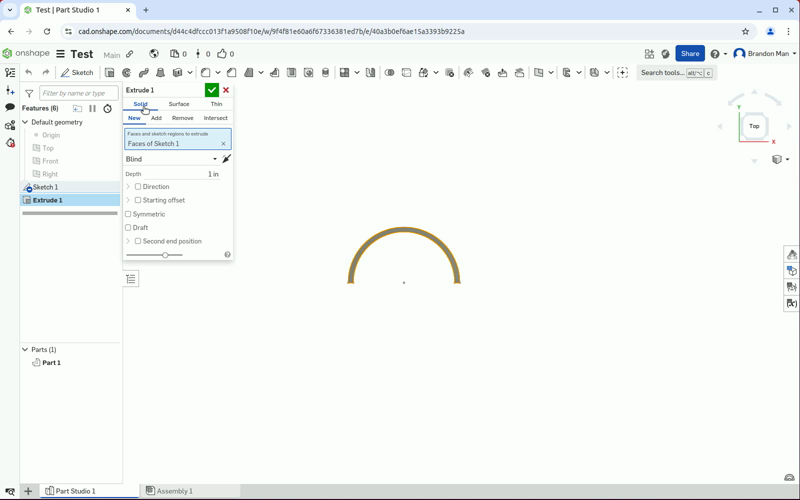
click(143, 106)
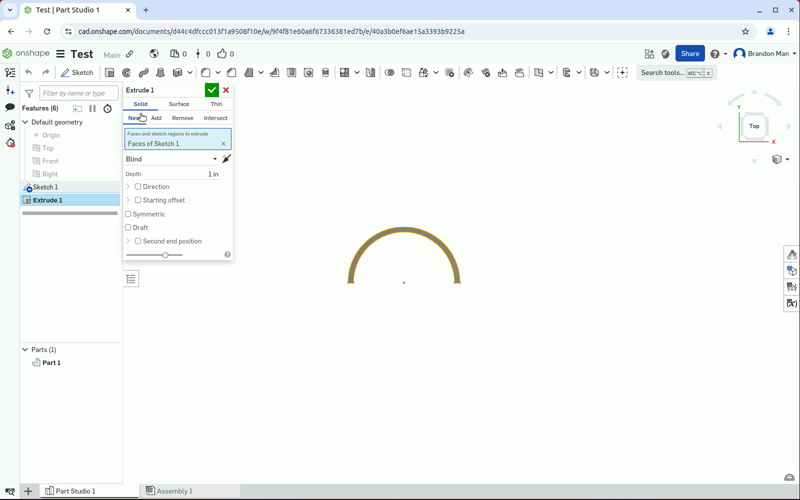
mouse_move(137, 120)
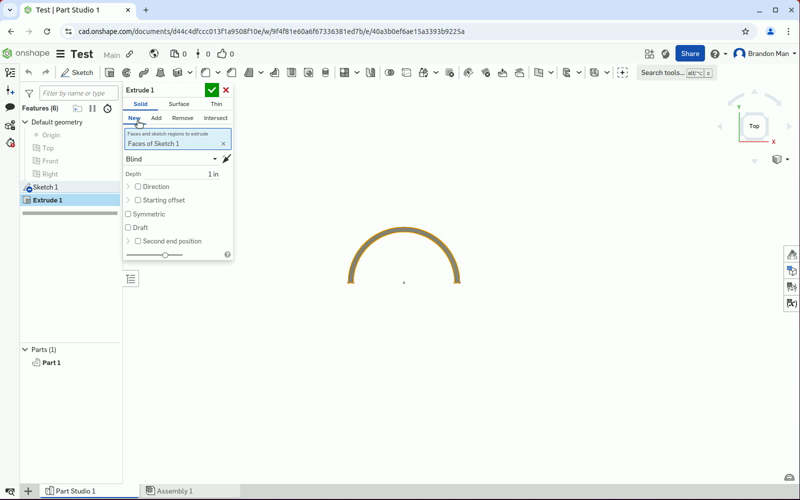
click(137, 120)
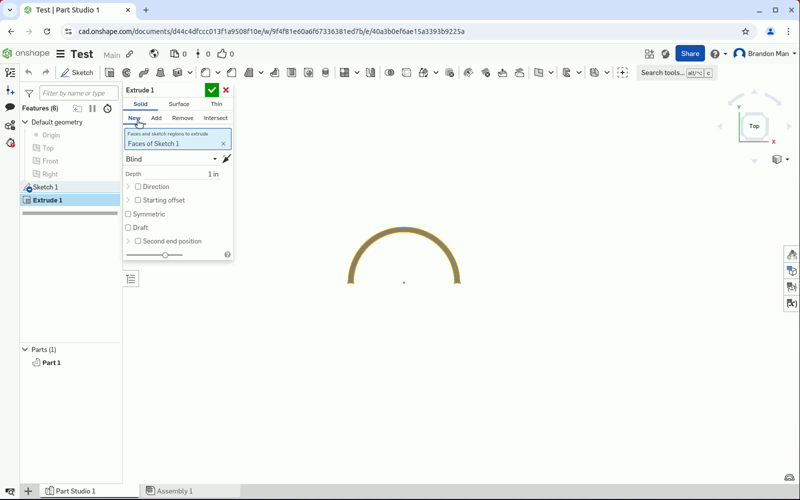
key(tab, 4)
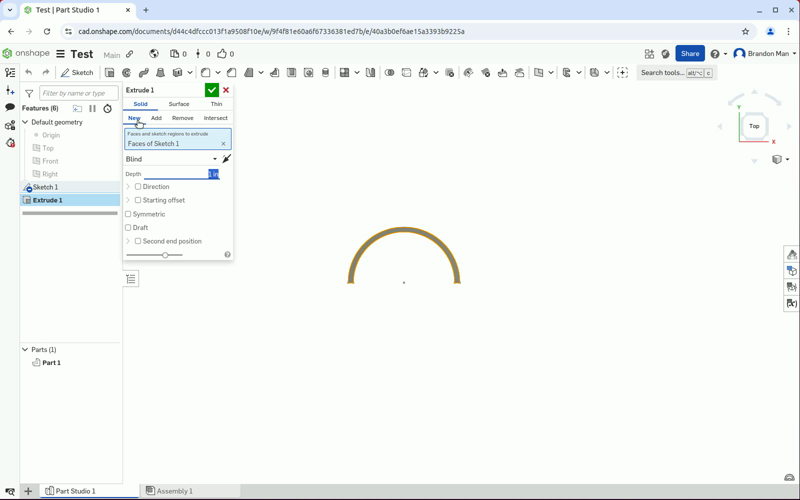
text(0.241)
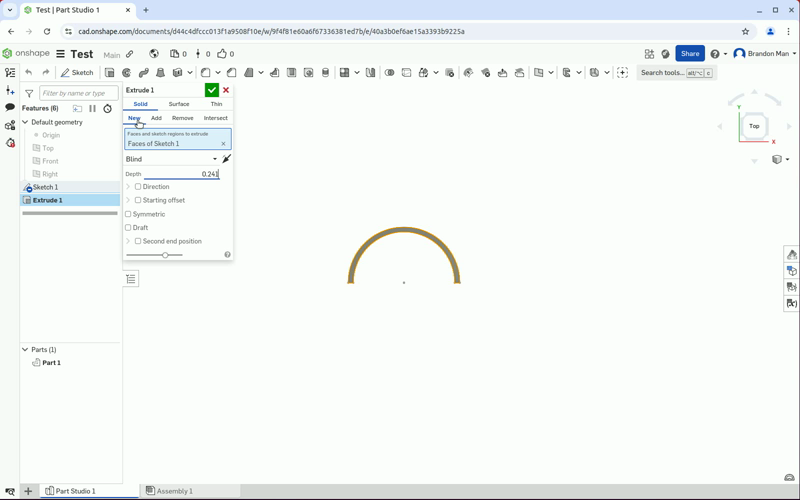
key(enter)
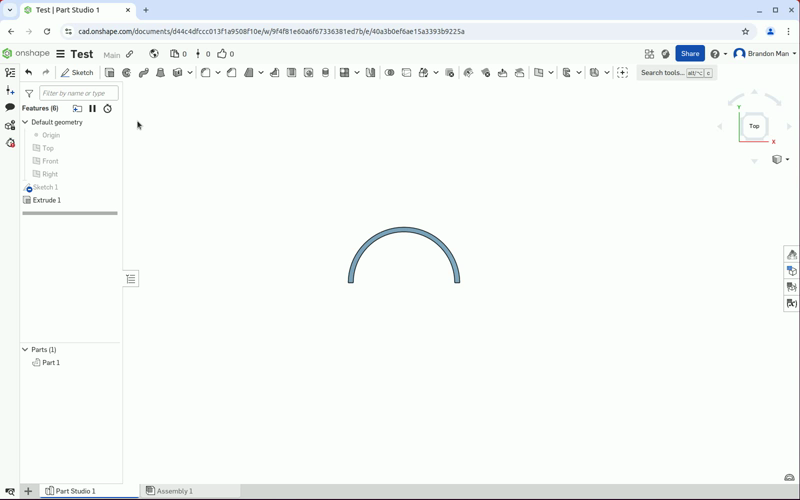
key(shift+h)
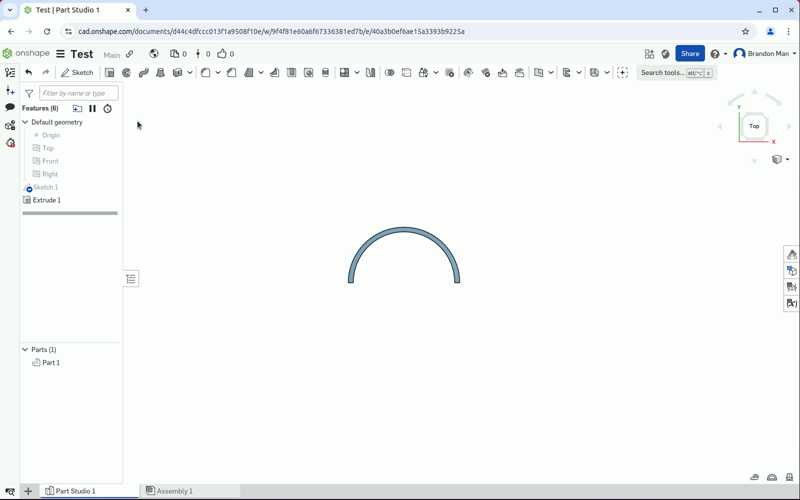
key(shift+h)
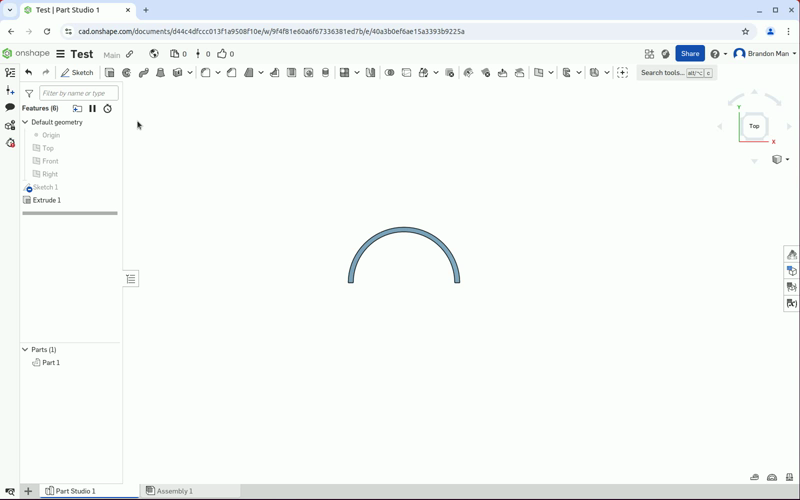
mouse_move(73, 189)
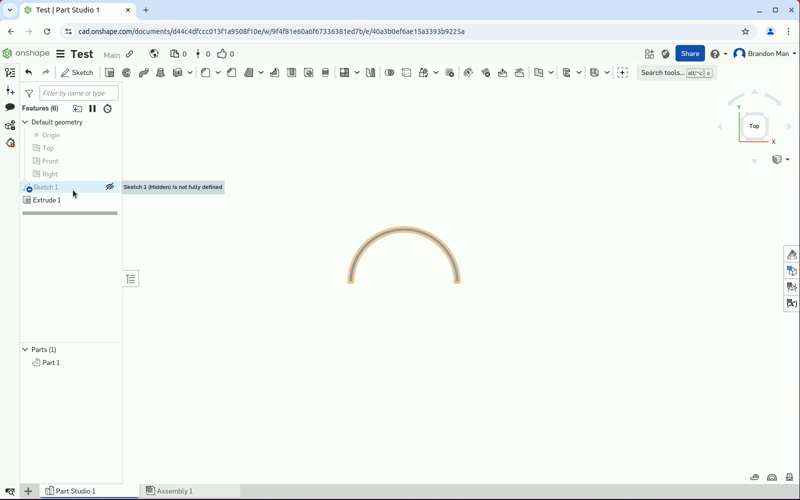
click(73, 189)
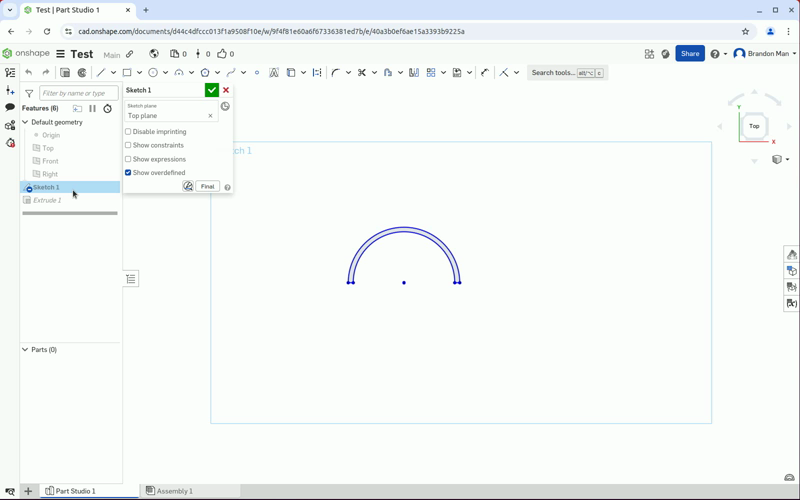
mouse_move(229, 92)
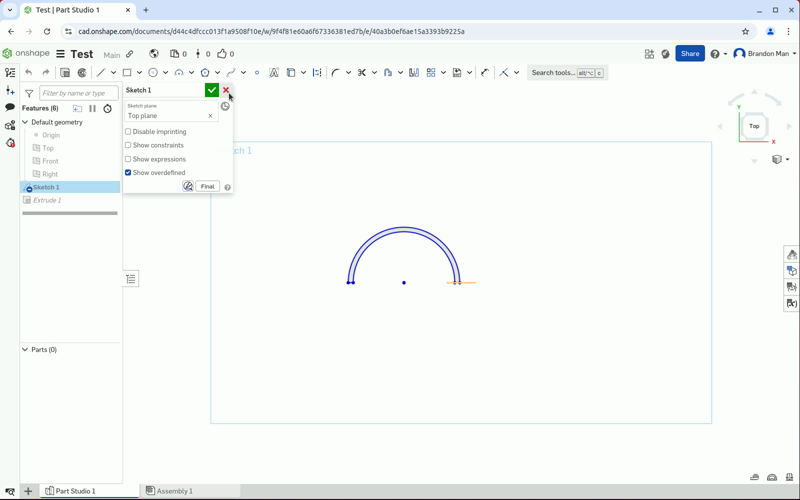
click(229, 92)
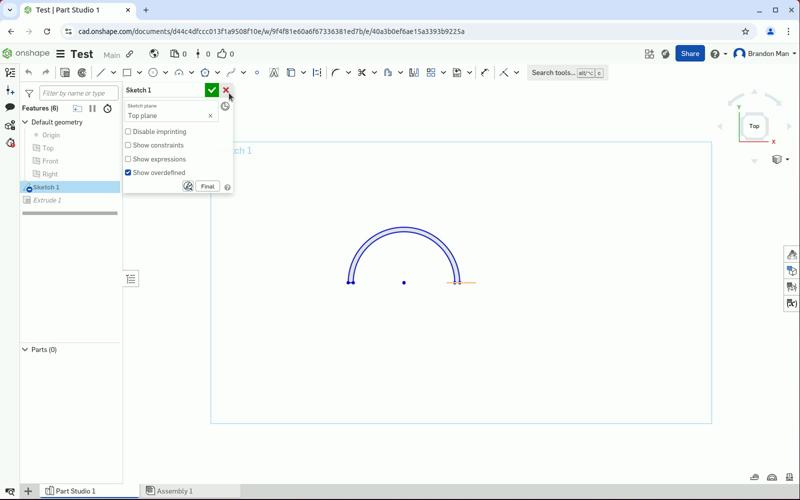
key(shift+s)
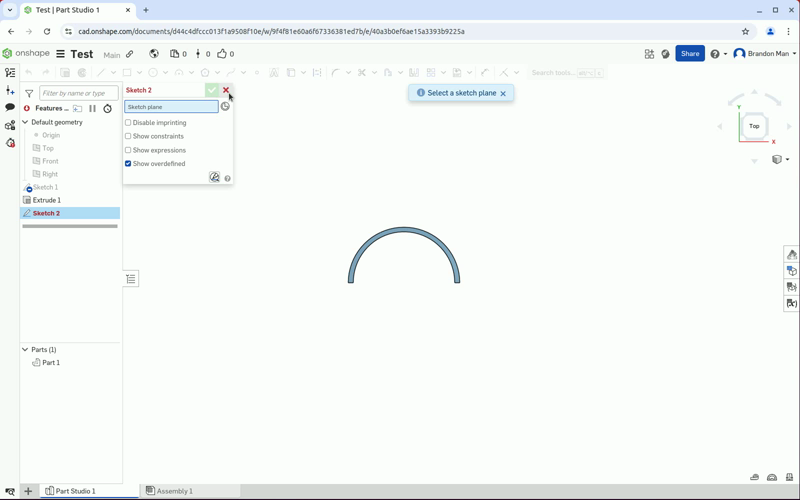
mouse_move(73, 150)
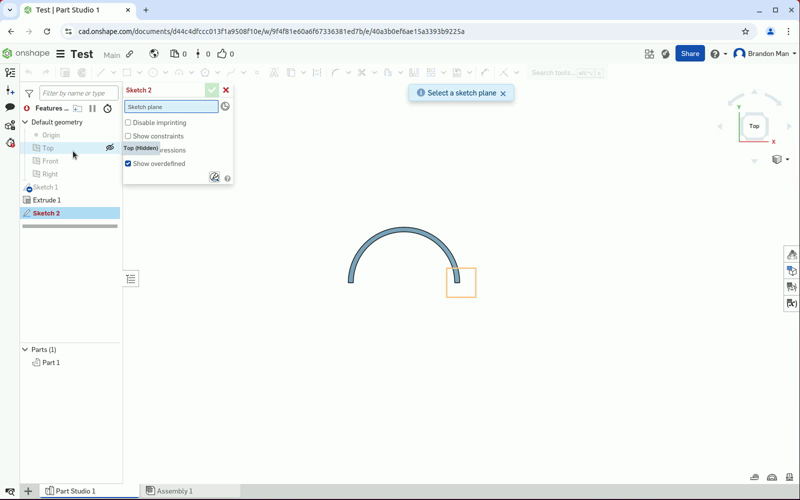
click(73, 150)
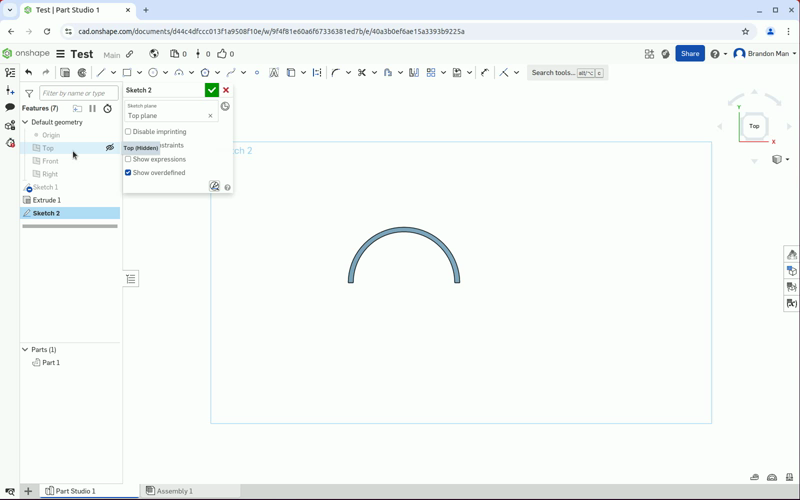
mouse_move(73, 352)
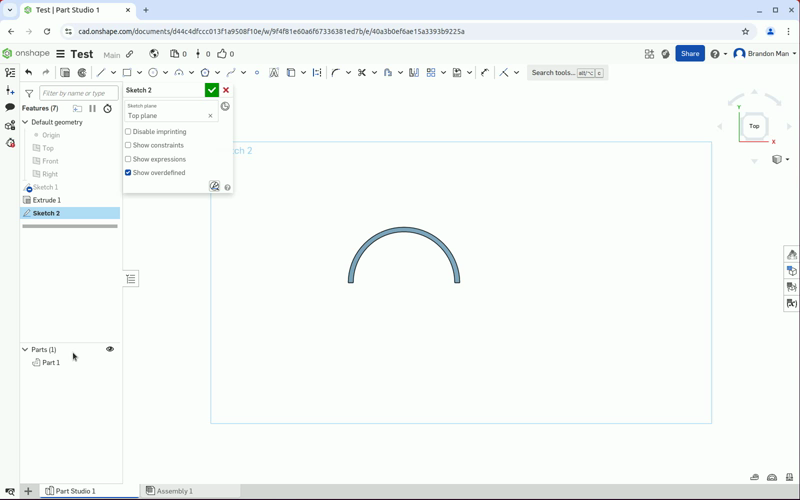
key(y)
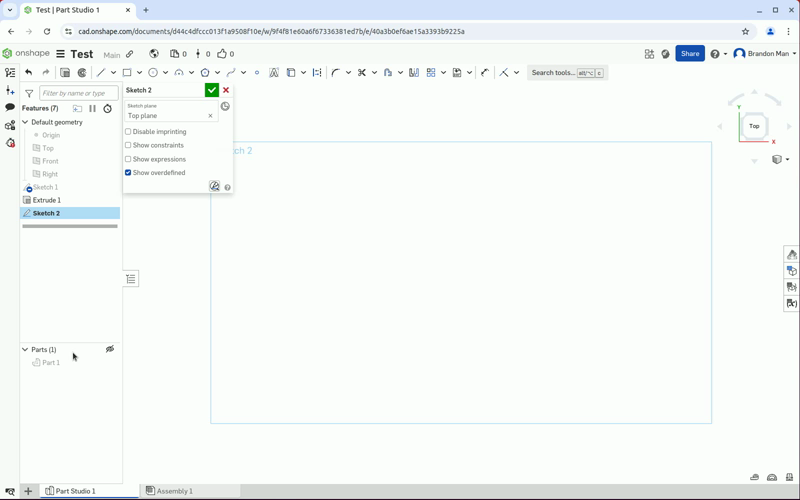
key(a)
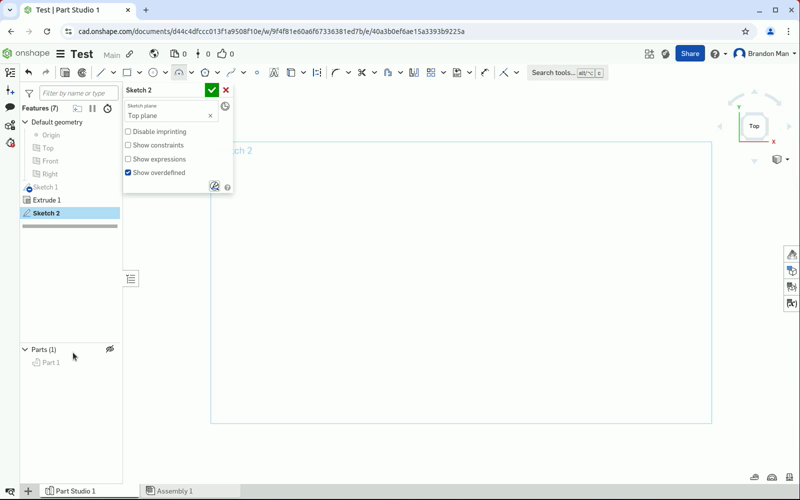
key_down(shift)
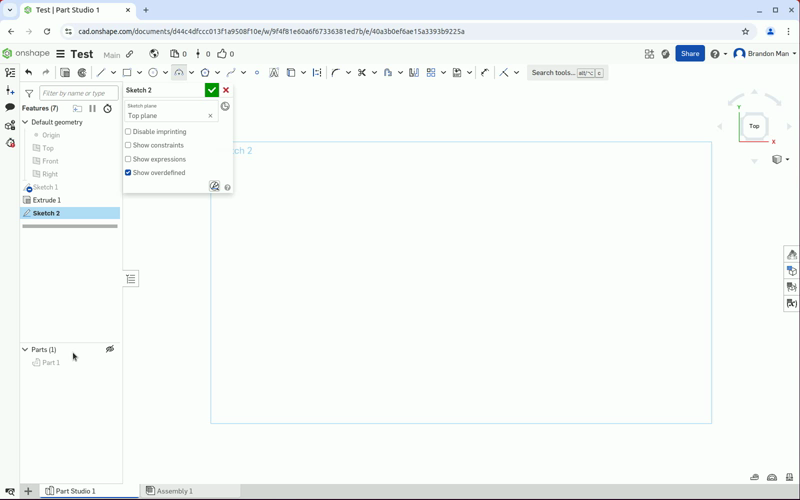
mouse_move(348, 282)
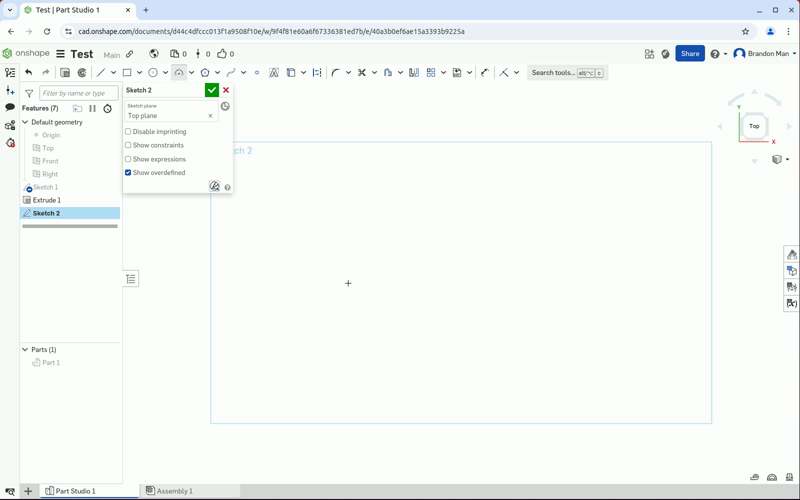
click(348, 282)
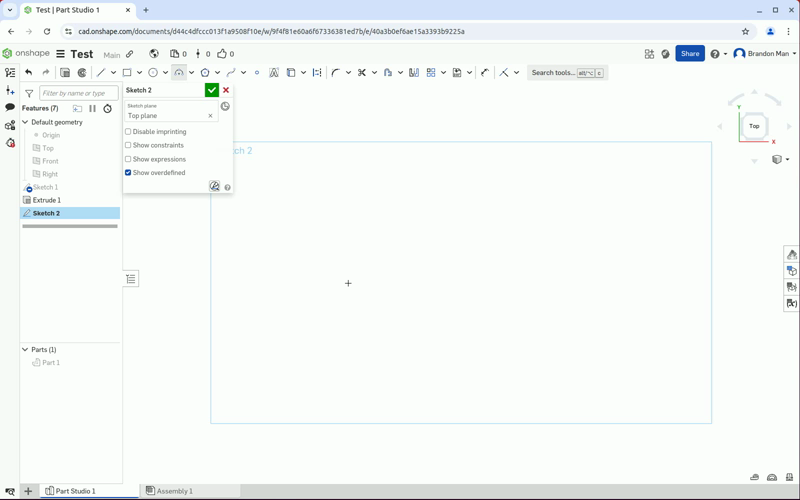
key_up(shift)
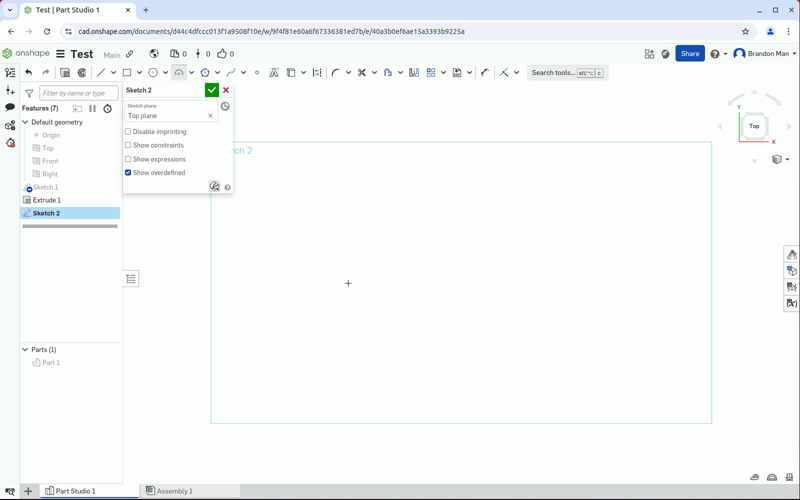
key_down(shift)
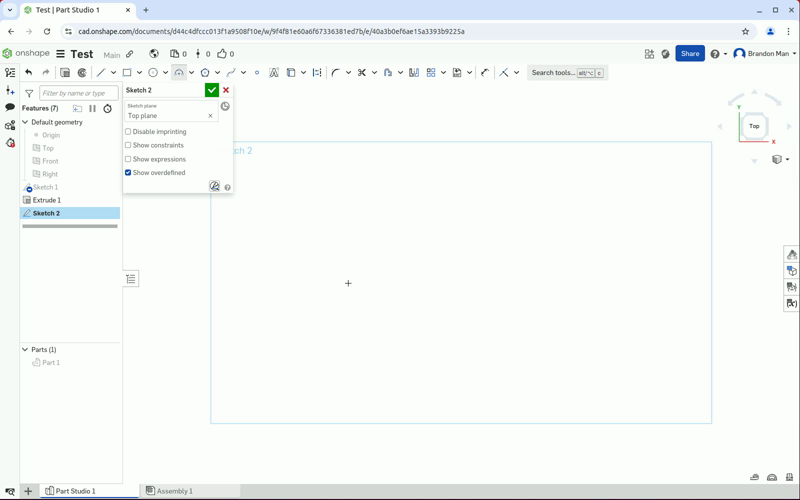
mouse_move(459, 282)
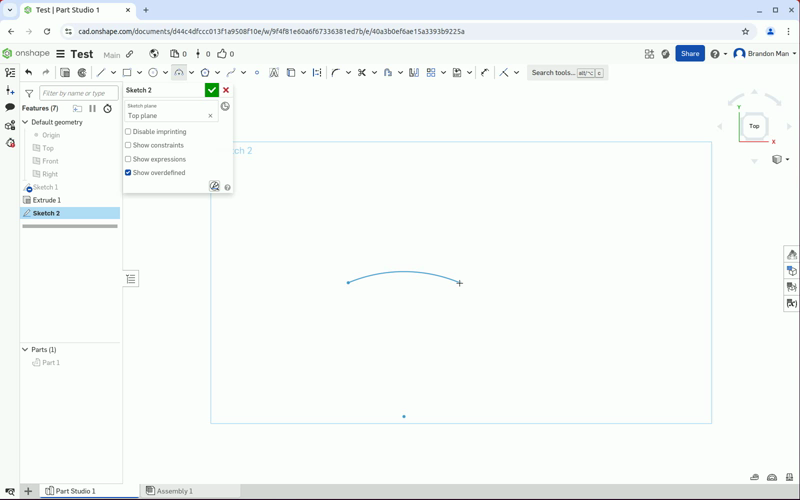
click(459, 282)
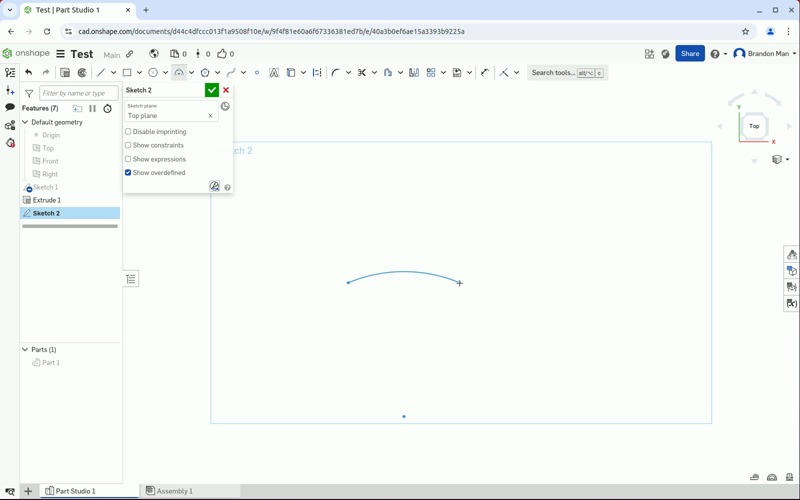
mouse_move(404, 338)
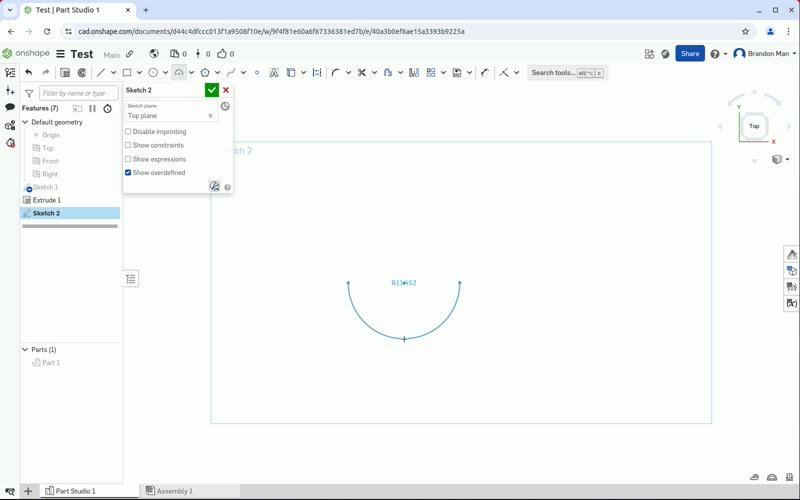
click(404, 338)
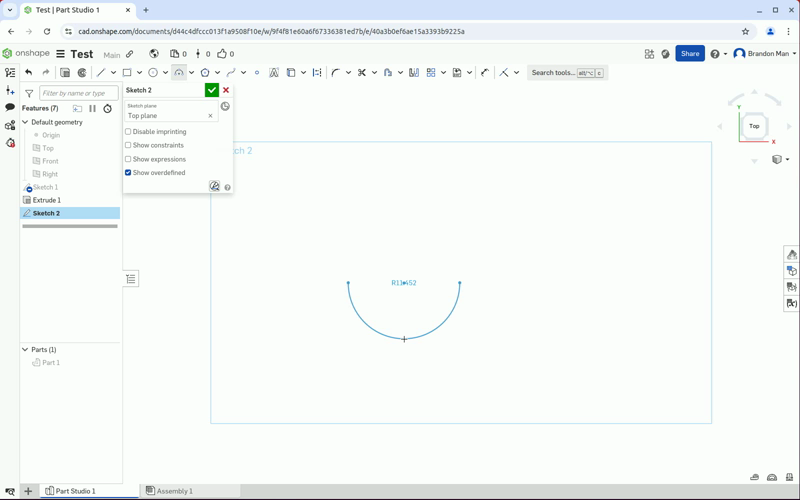
key_up(shift)
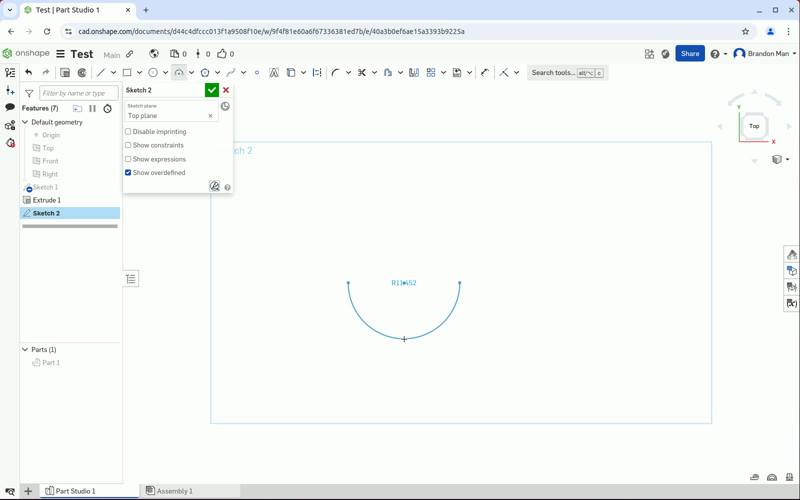
key(esc)
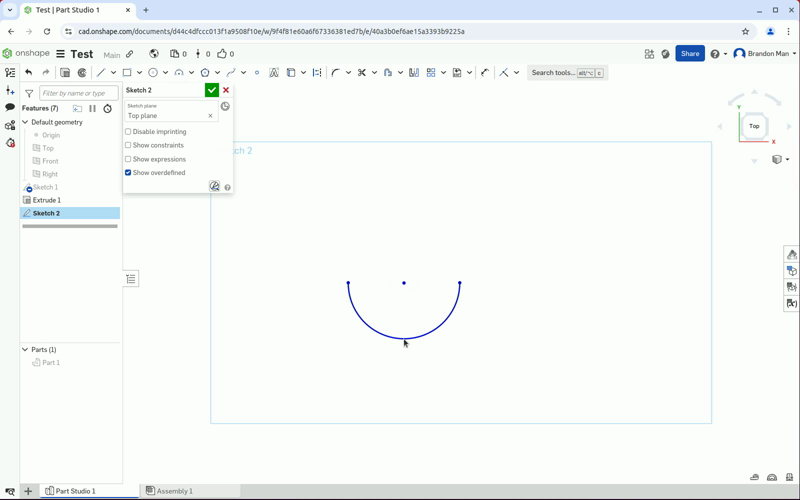
key(l)
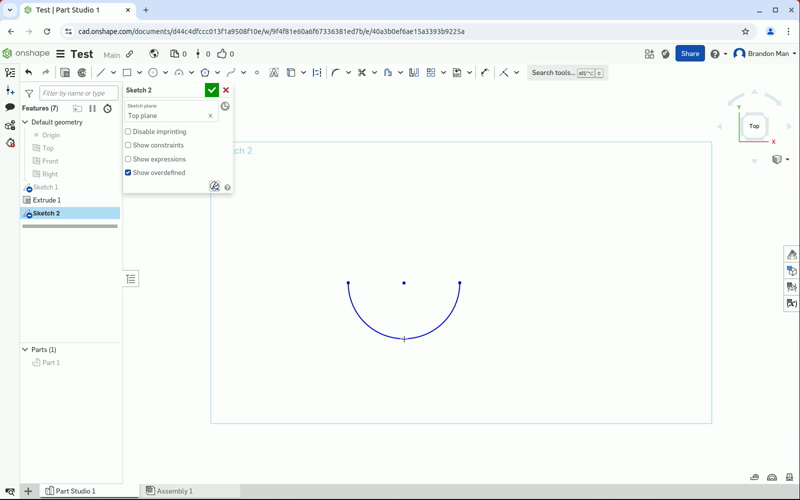
mouse_move(459, 282)
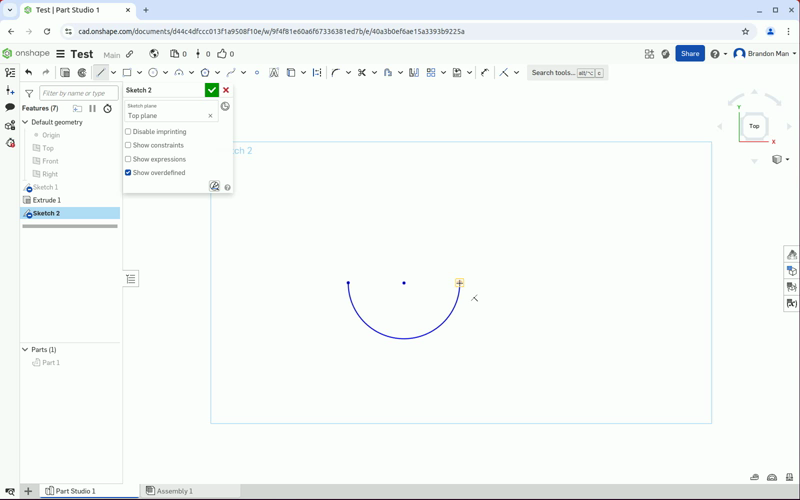
click(459, 282)
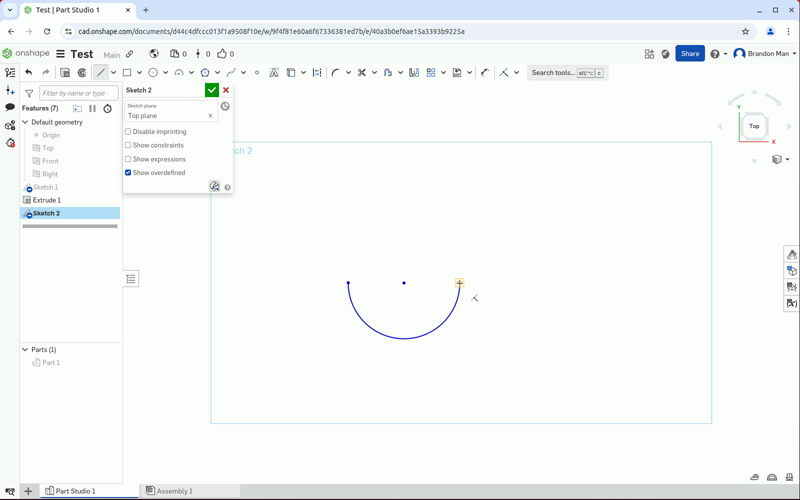
key_down(shift)
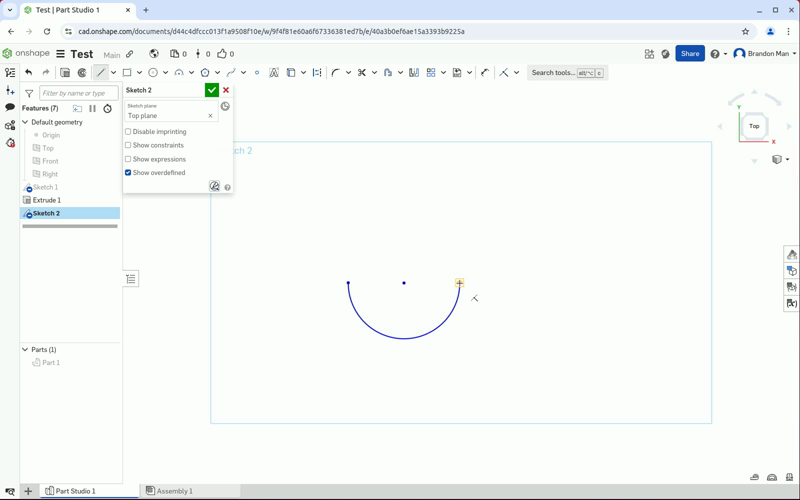
mouse_move(489, 282)
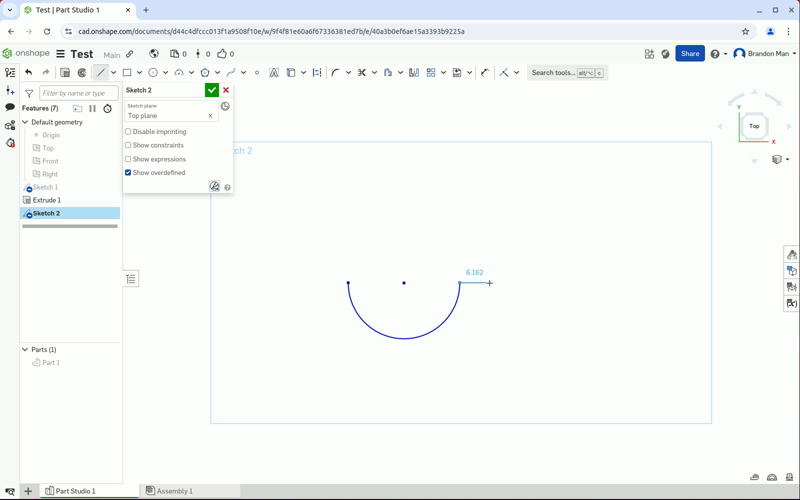
mouse_move(454, 282)
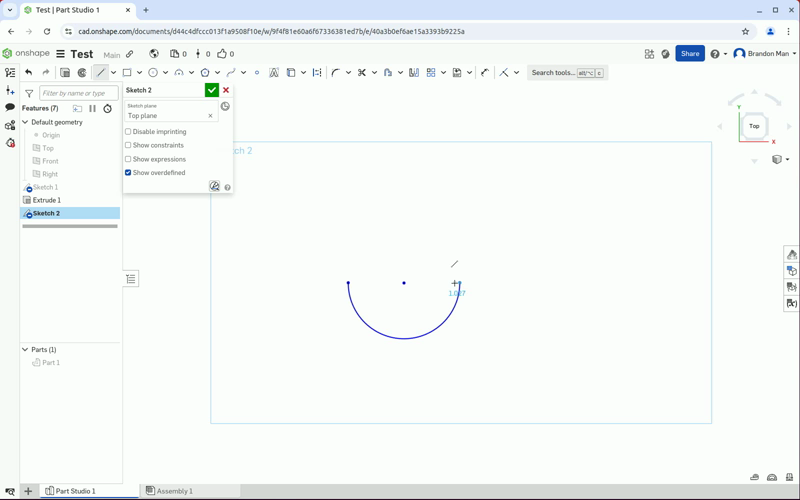
scroll(6)
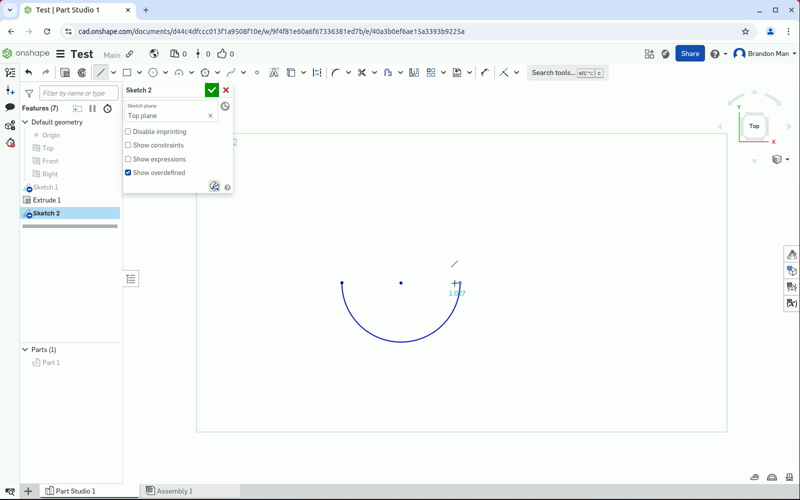
scroll(6)
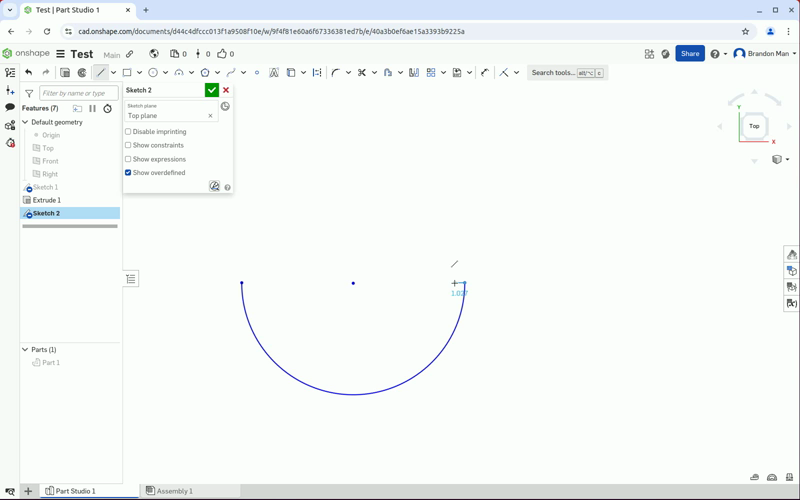
scroll(6)
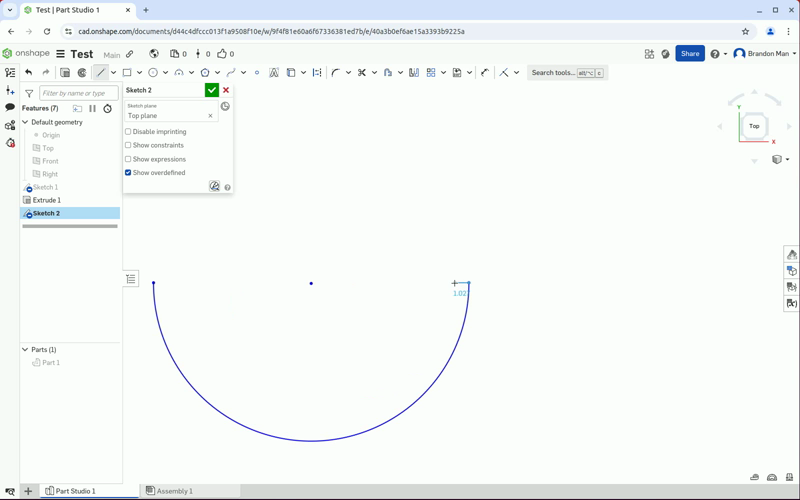
scroll(6)
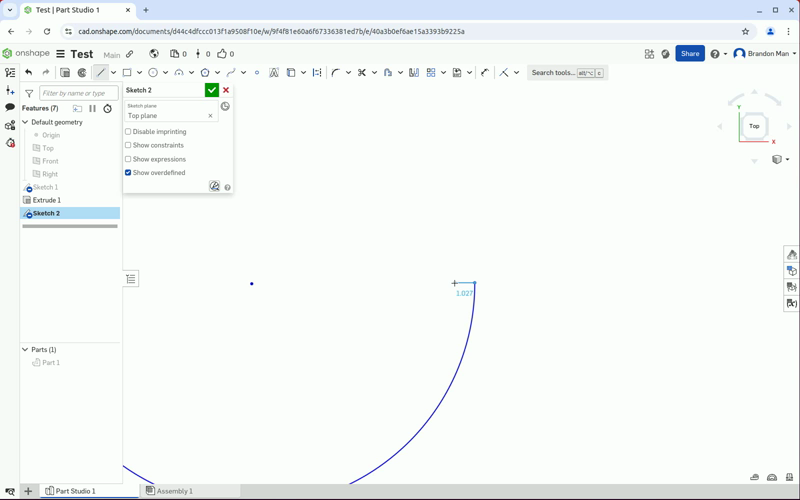
scroll(6)
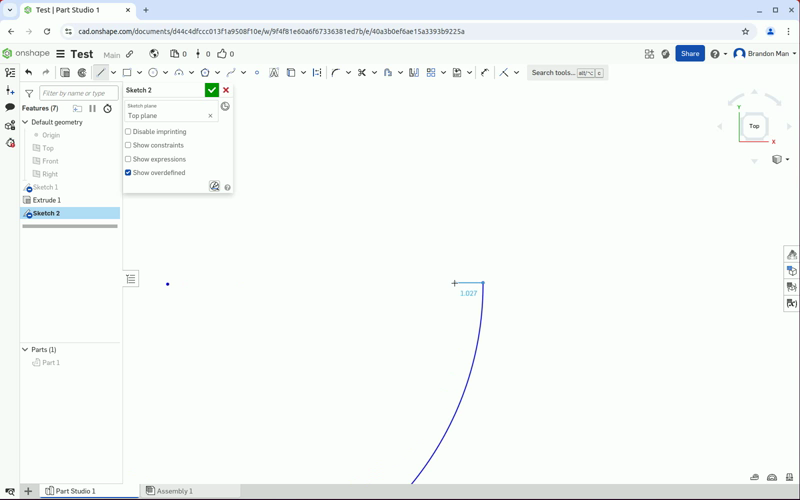
scroll(6)
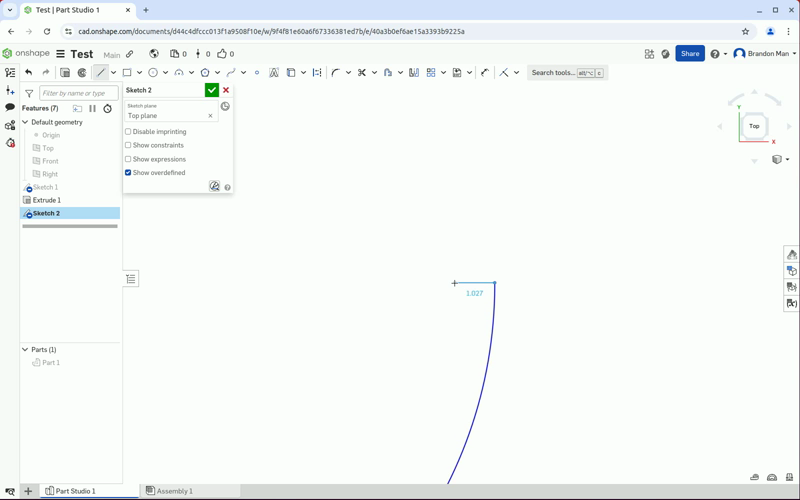
scroll(6)
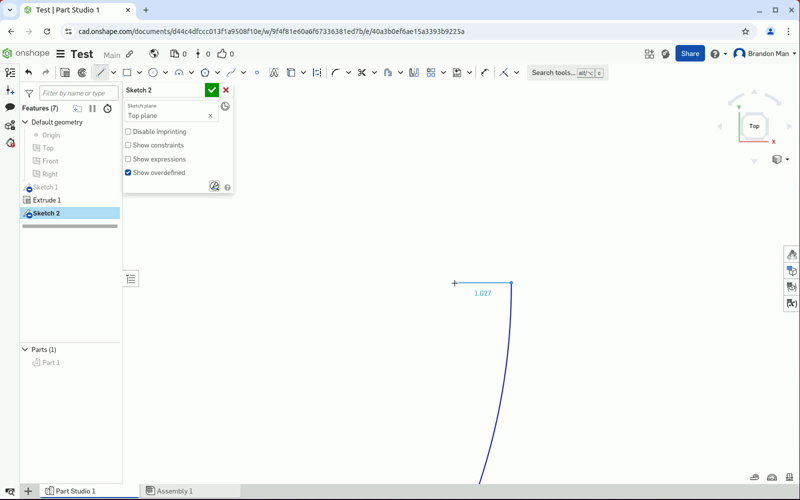
click(454, 282)
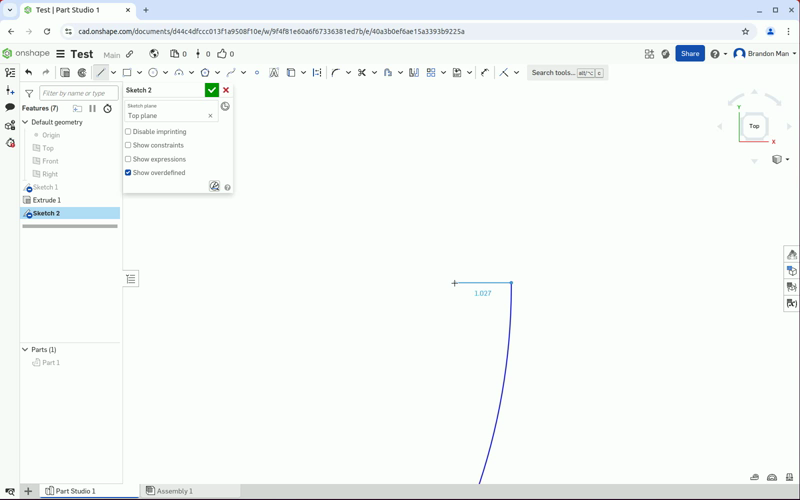
scroll(-6)
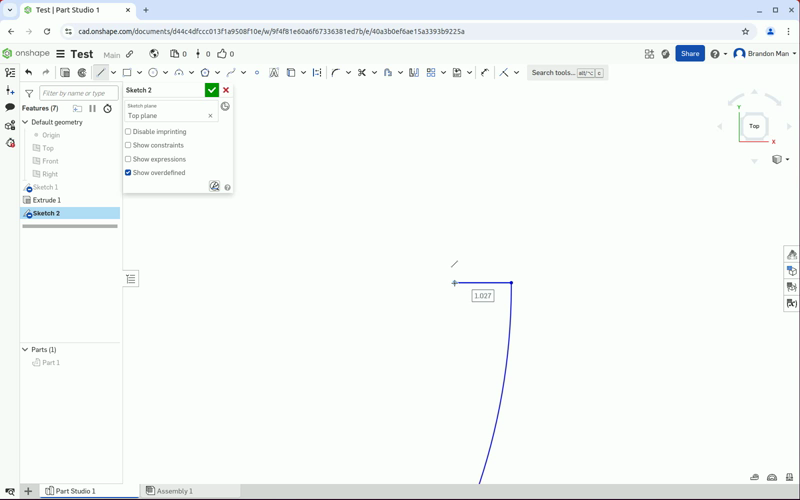
scroll(-6)
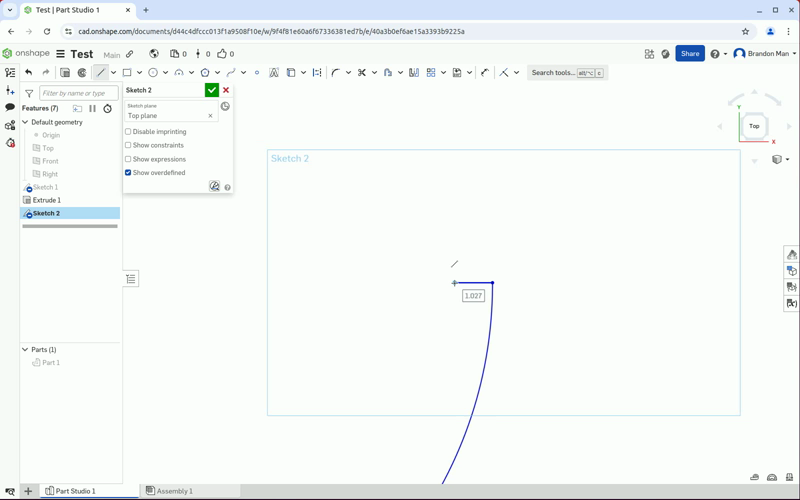
scroll(-6)
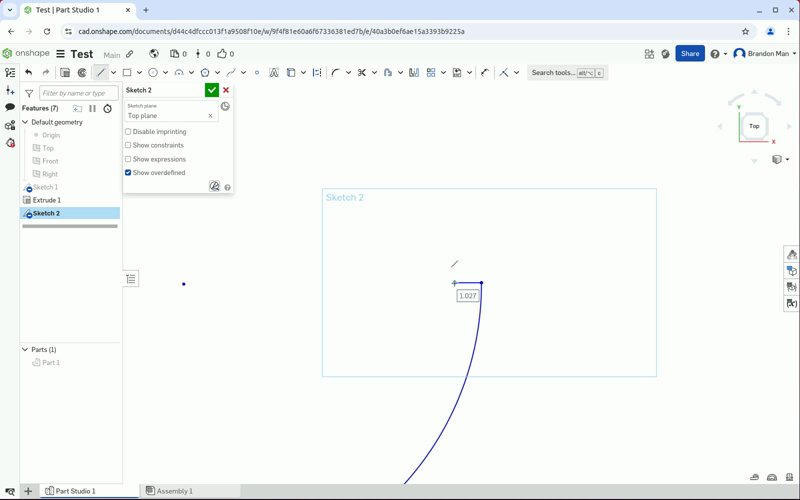
scroll(-6)
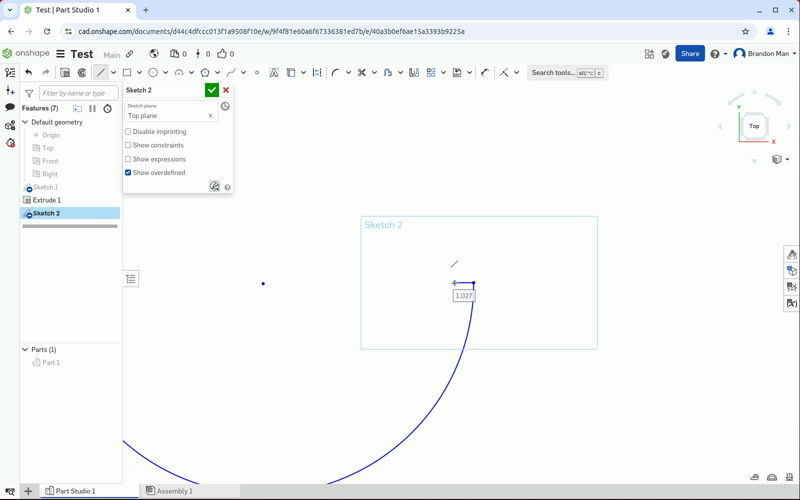
scroll(-6)
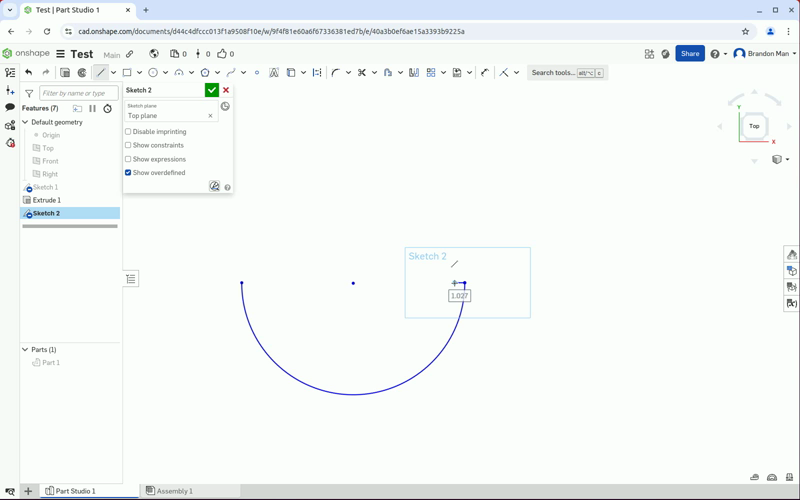
scroll(-6)
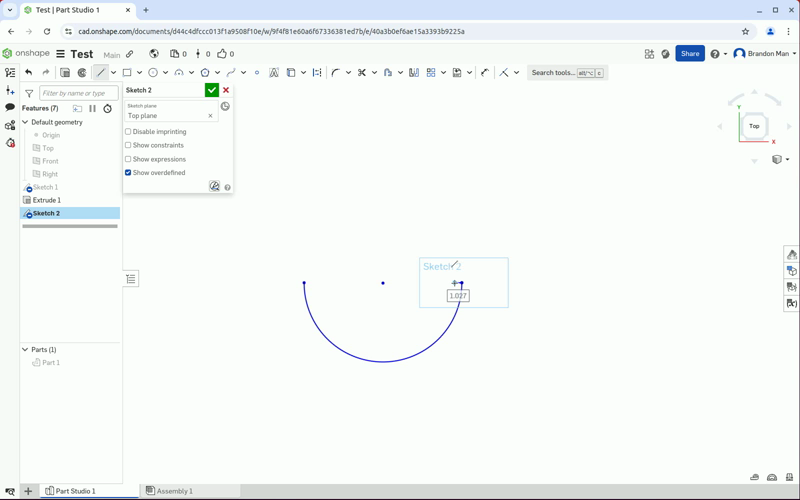
scroll(-6)
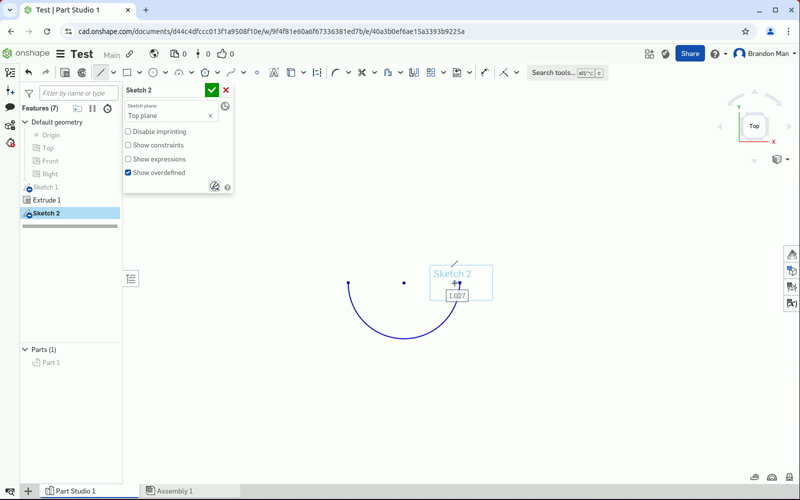
key_up(shift)
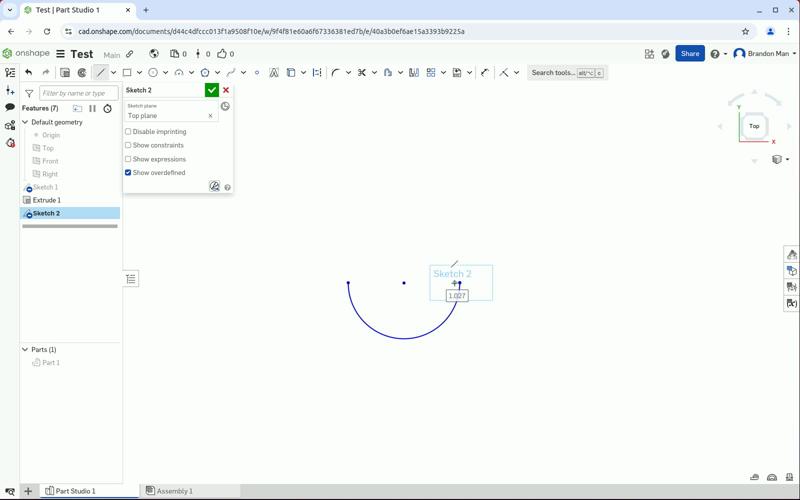
key(esc)
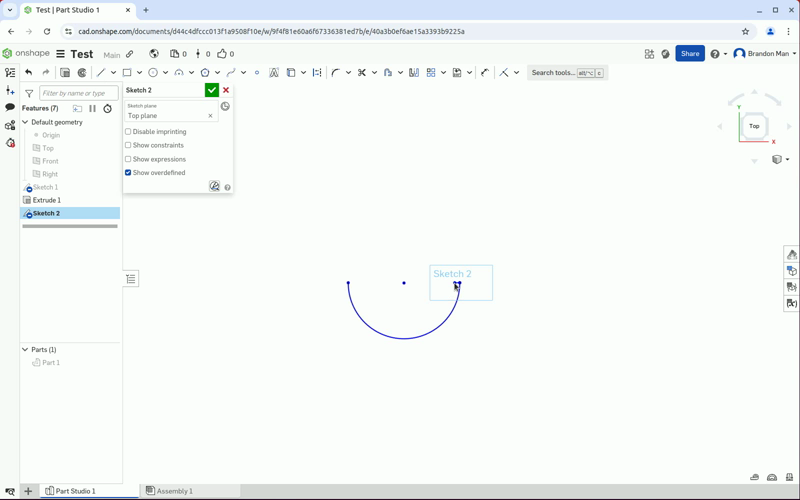
key(a)
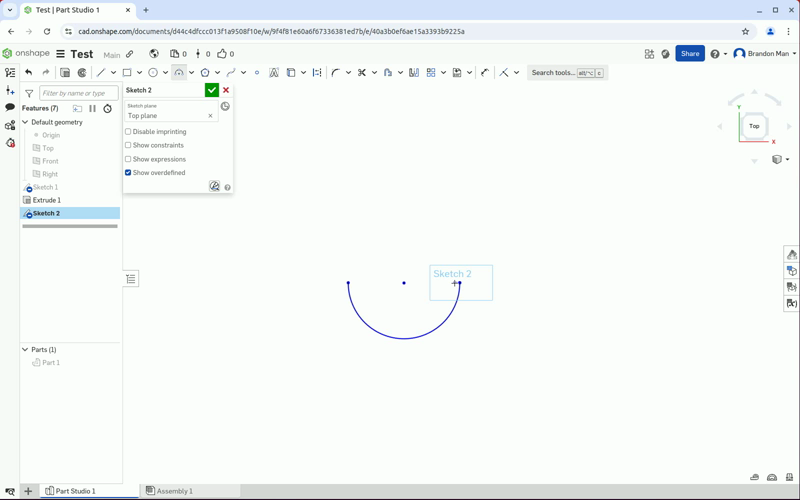
mouse_move(454, 282)
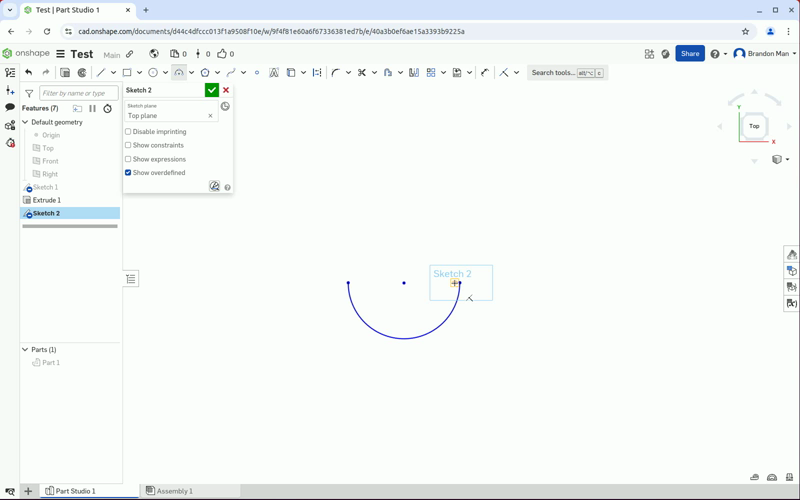
click(454, 282)
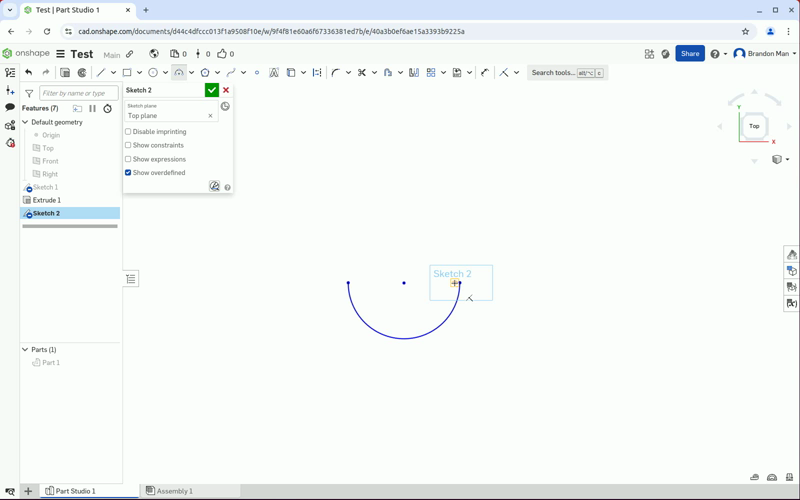
key_down(shift)
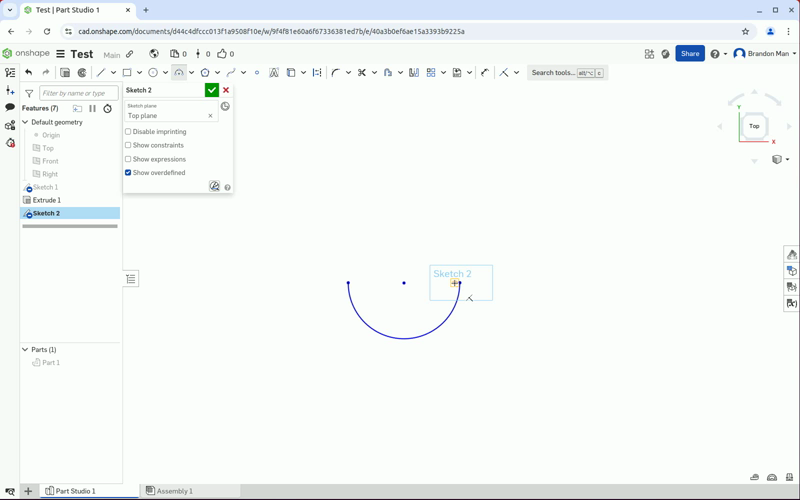
mouse_move(353, 282)
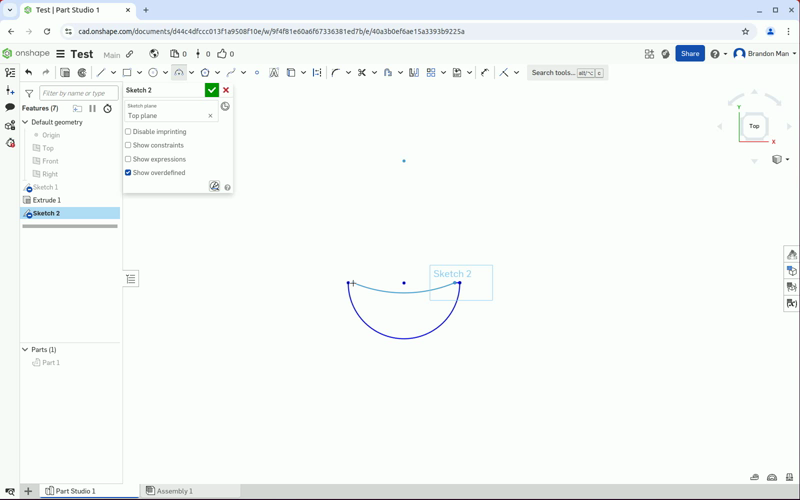
click(353, 282)
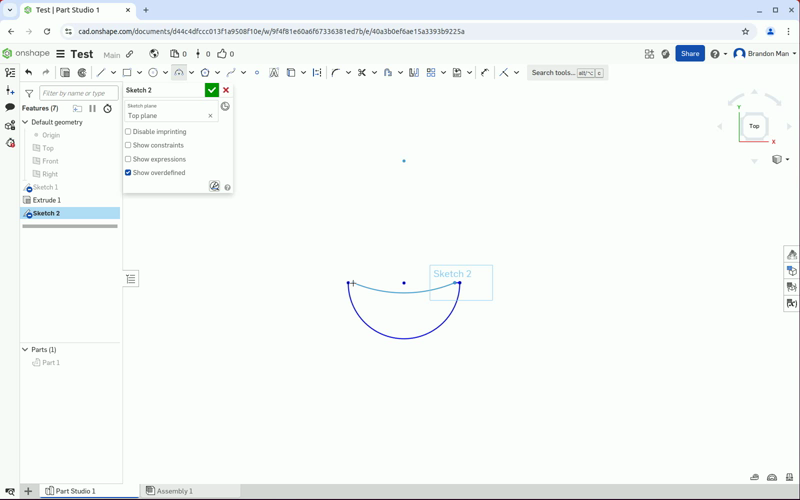
mouse_move(404, 333)
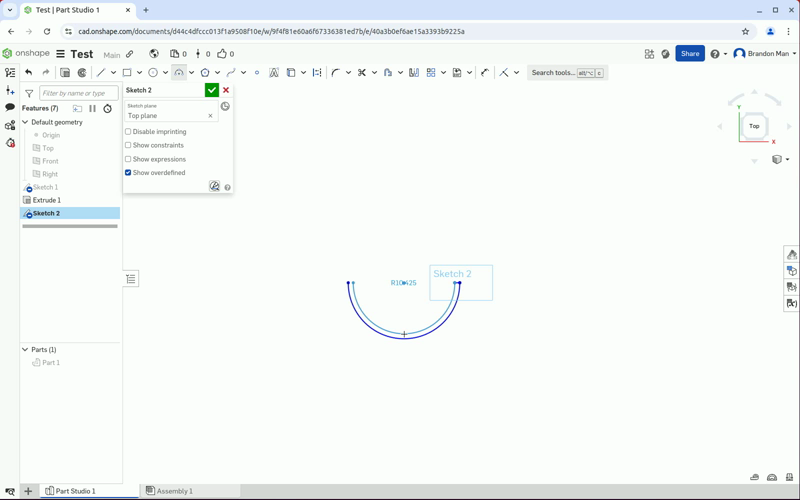
click(404, 333)
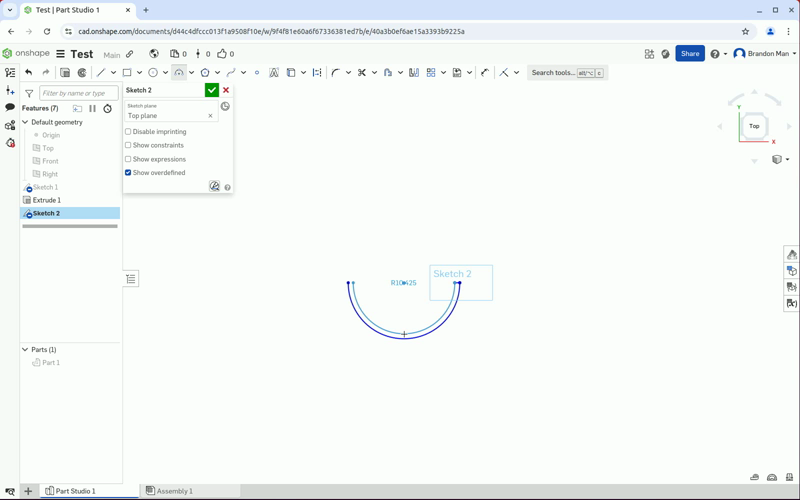
key_up(shift)
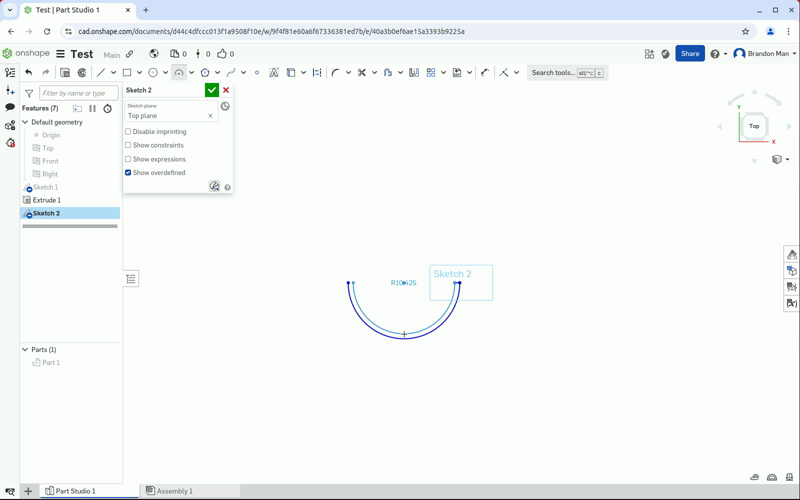
key(esc)
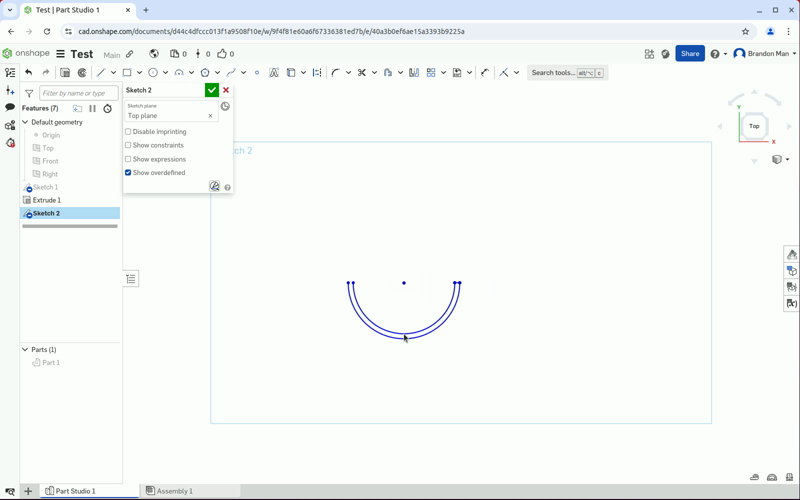
key(l)
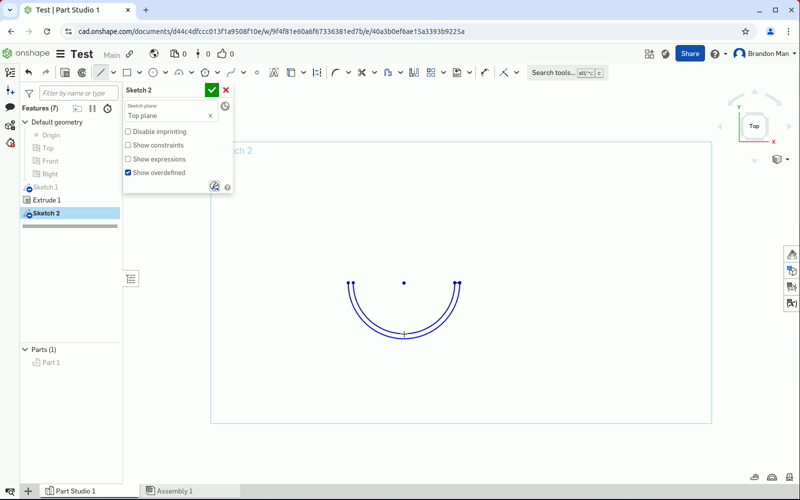
mouse_move(353, 282)
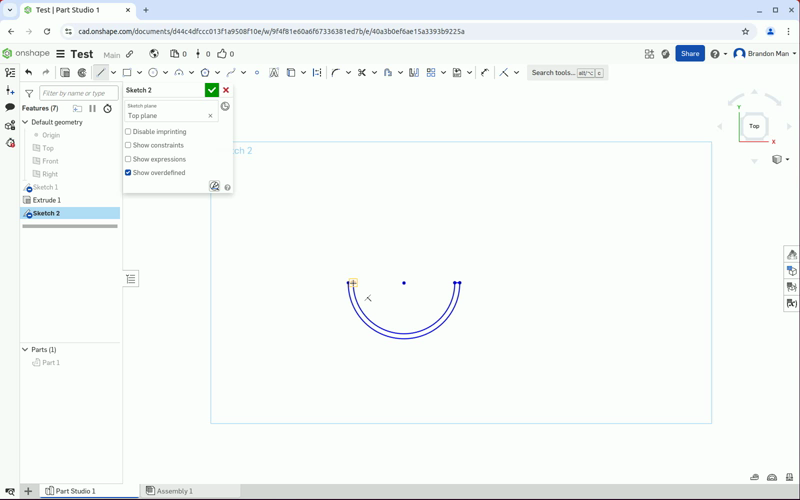
click(353, 282)
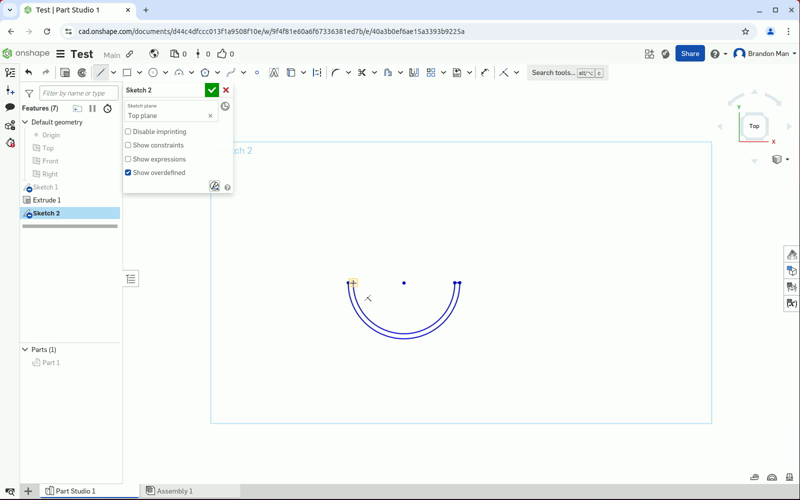
mouse_move(383, 282)
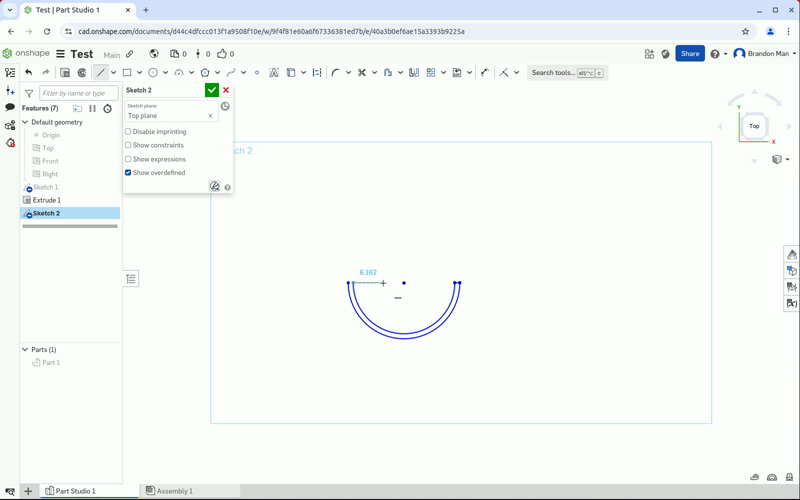
key_down(shift)
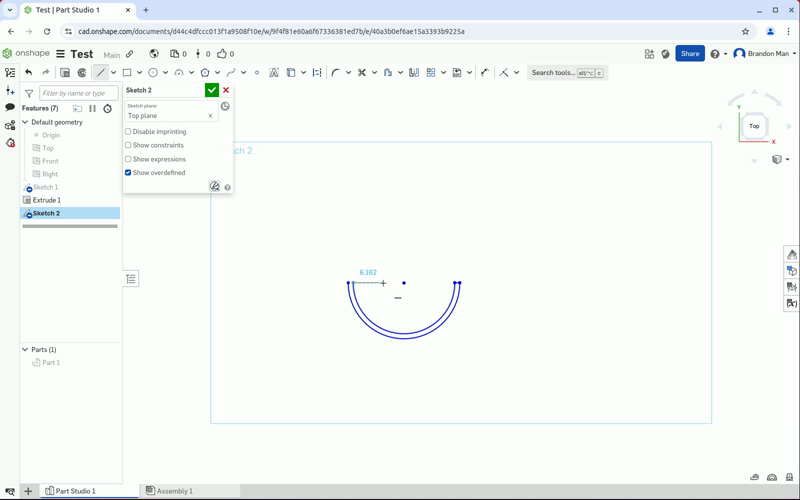
mouse_move(348, 282)
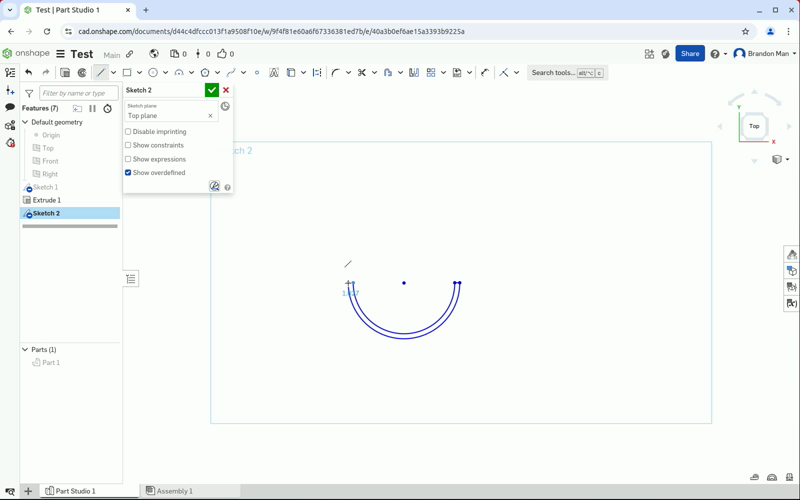
scroll(6)
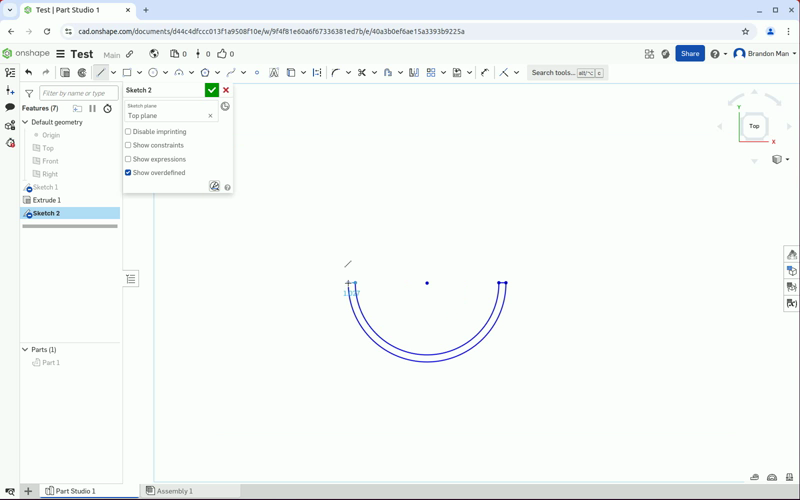
scroll(6)
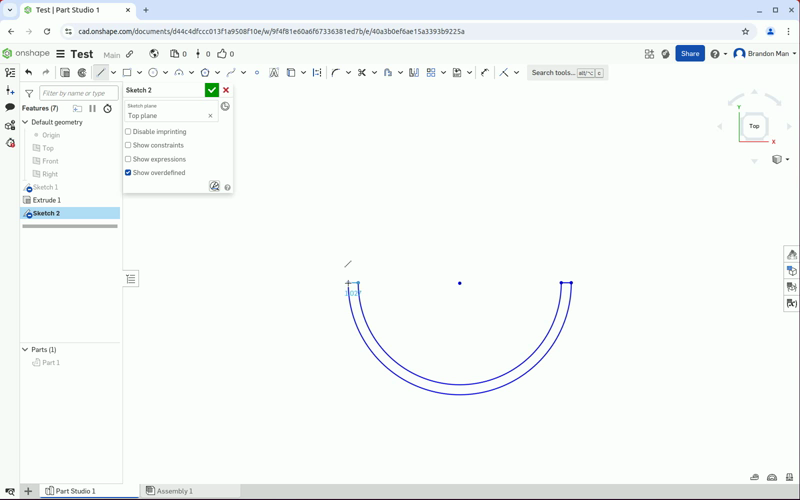
scroll(6)
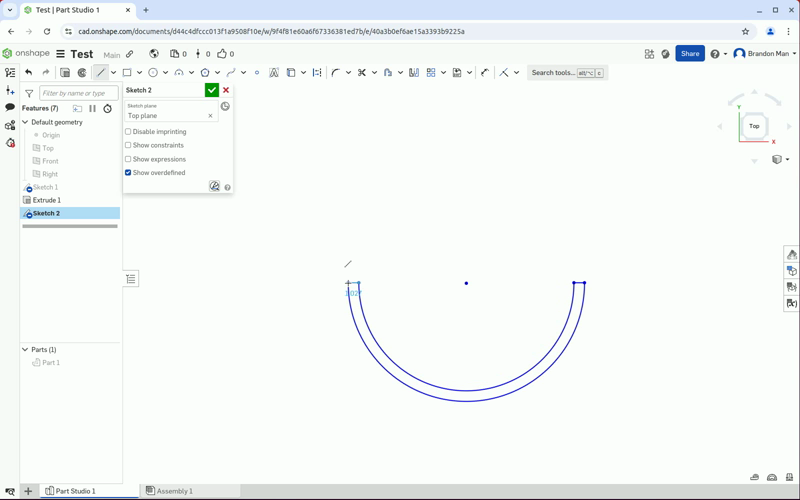
scroll(6)
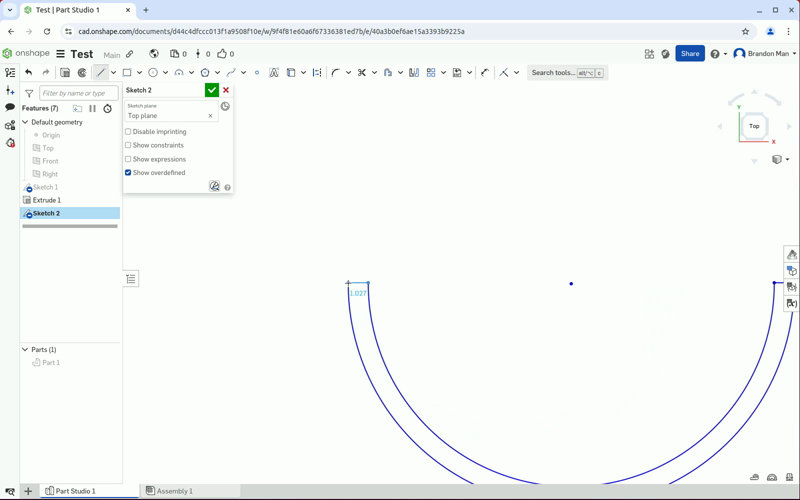
scroll(6)
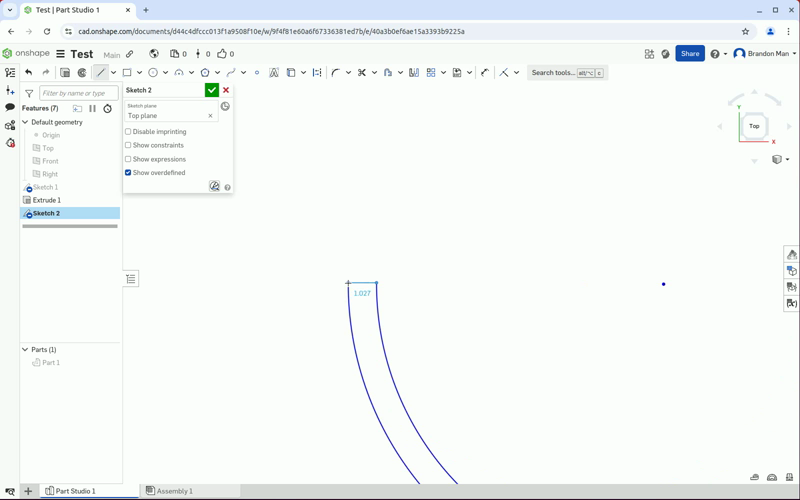
scroll(6)
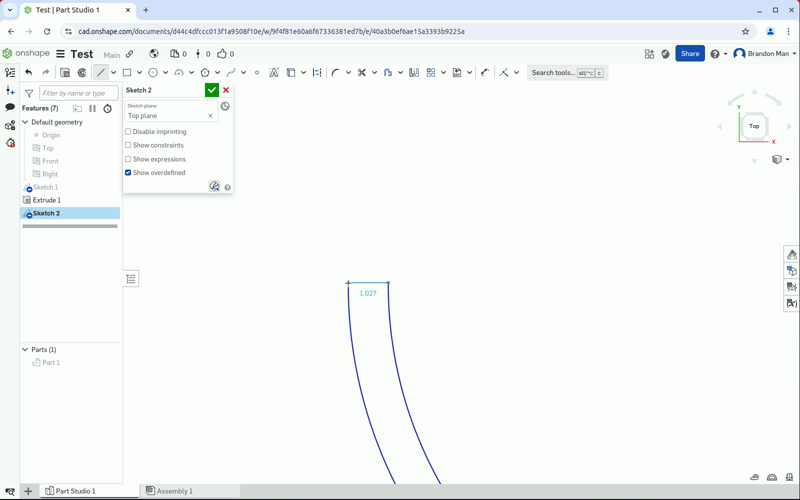
scroll(6)
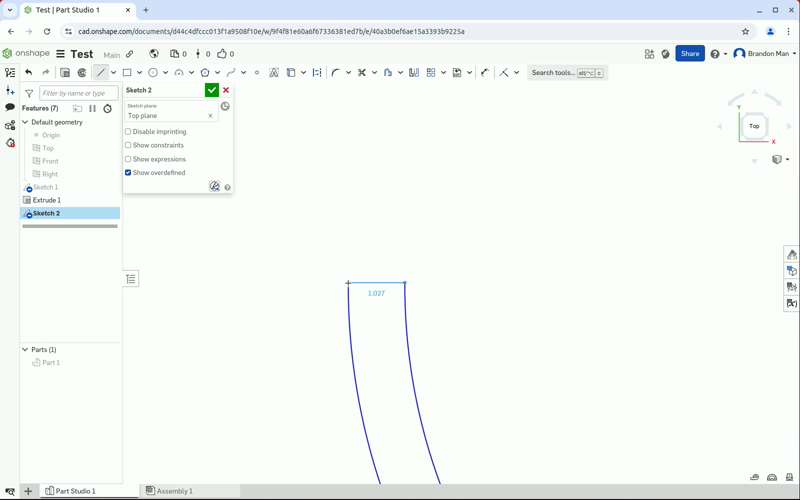
key_up(shift)
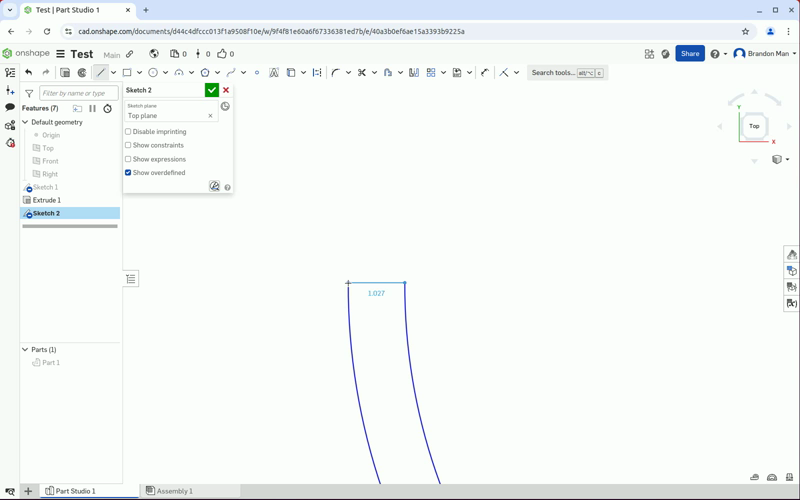
click(348, 282)
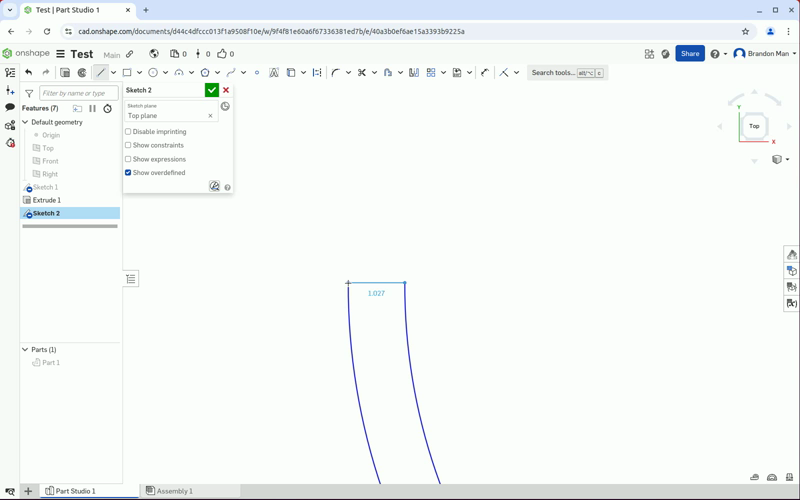
scroll(-6)
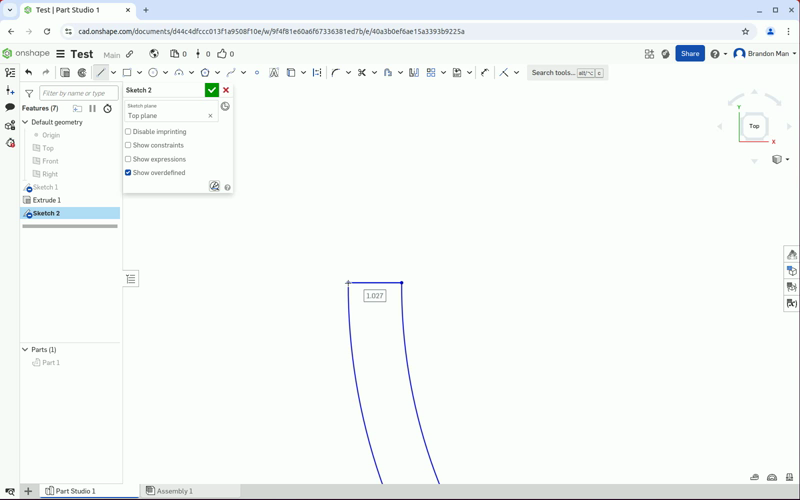
scroll(-6)
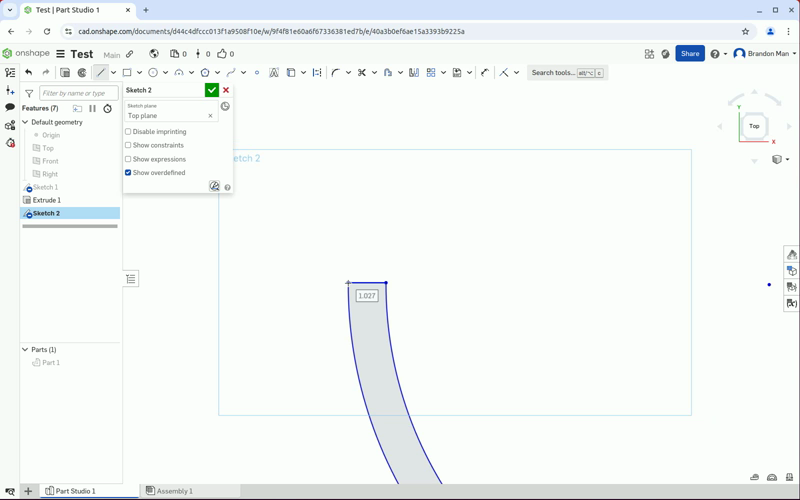
scroll(-6)
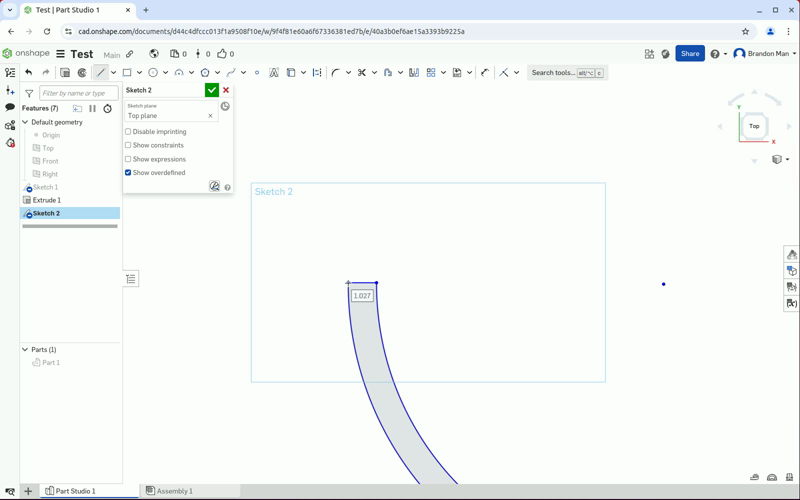
scroll(-6)
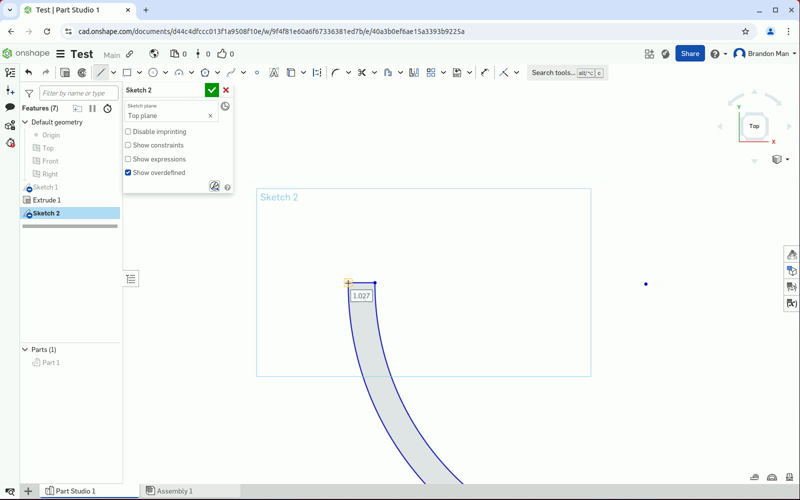
scroll(-6)
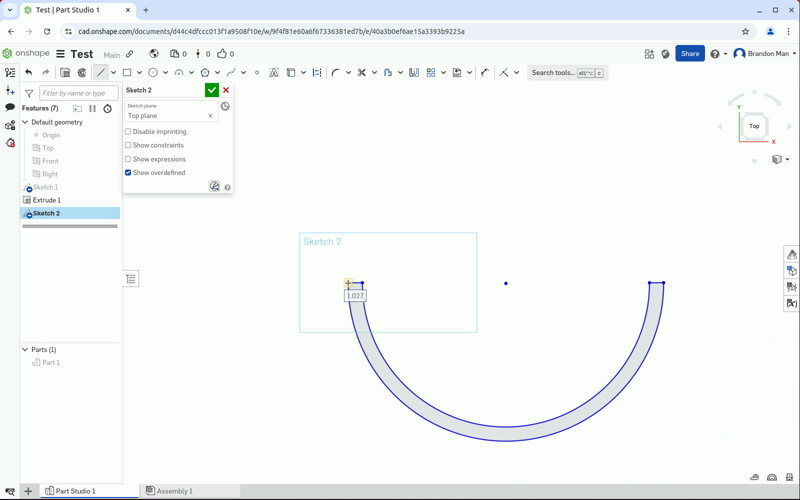
scroll(-6)
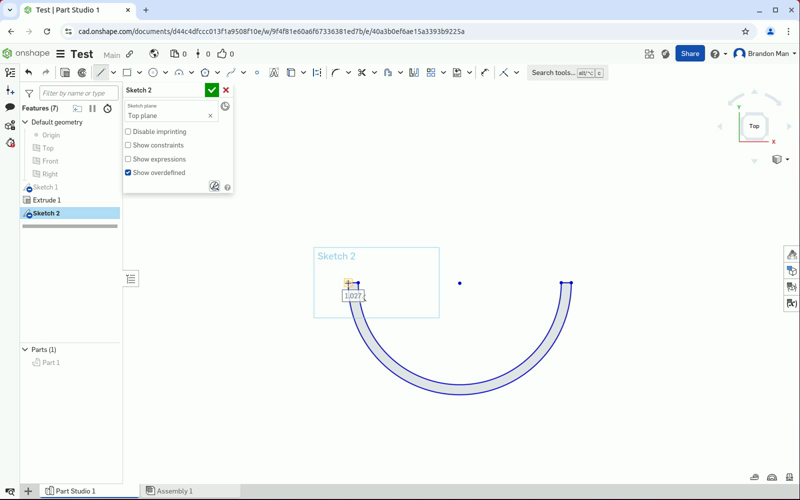
scroll(-6)
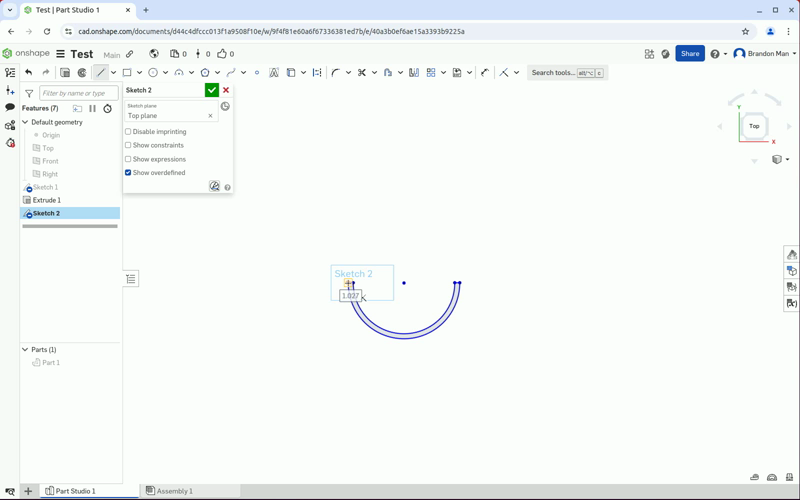
key(esc)
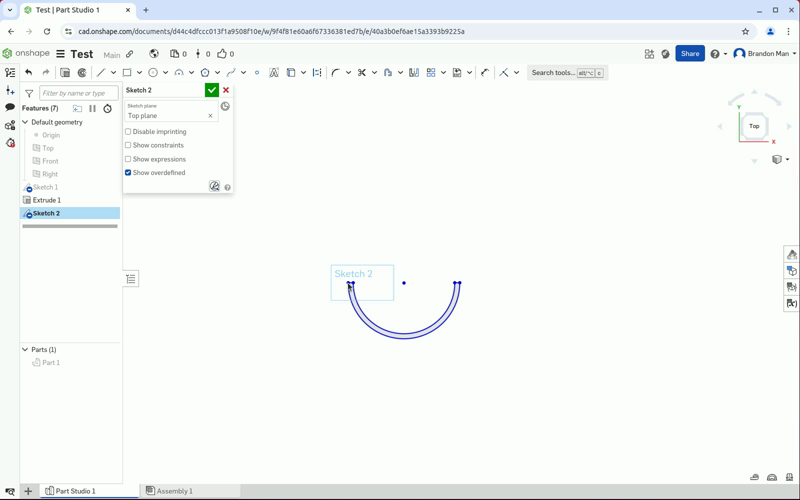
mouse_move(405, 298)
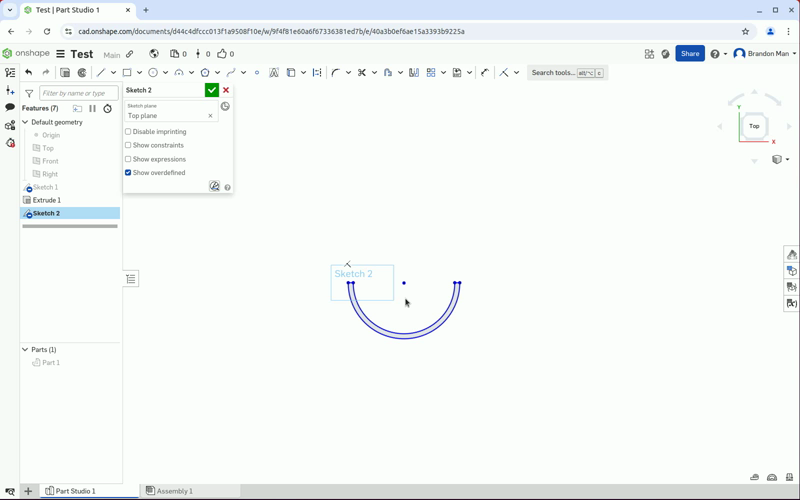
scroll(6)
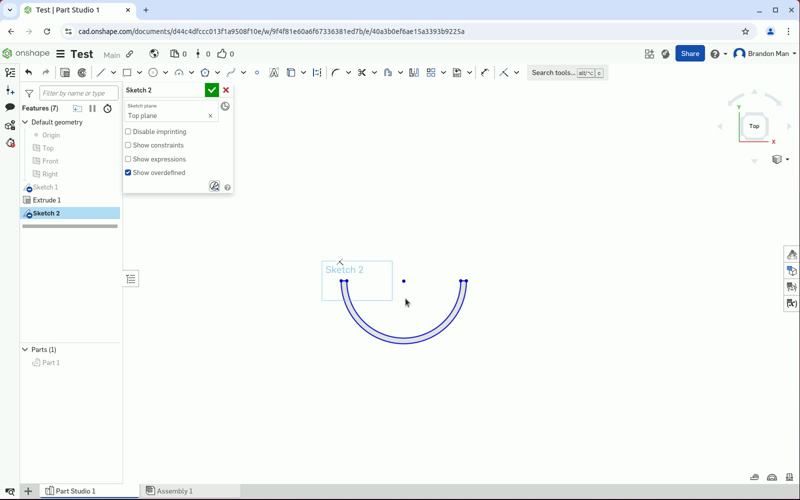
scroll(6)
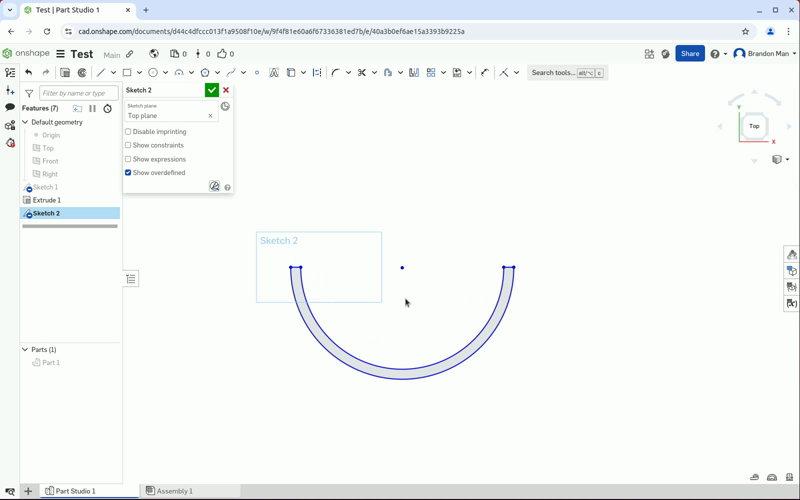
scroll(6)
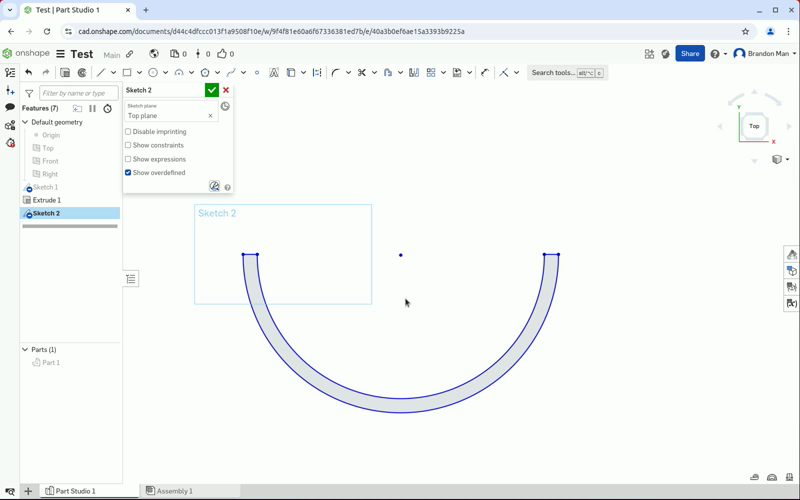
scroll(6)
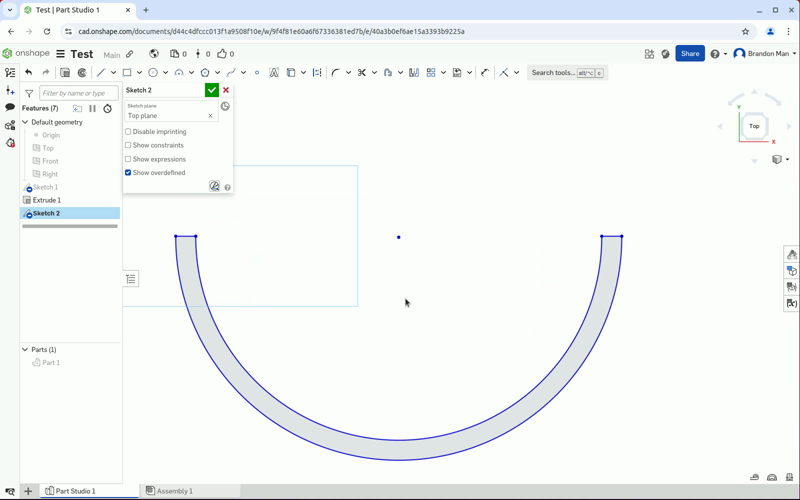
scroll(6)
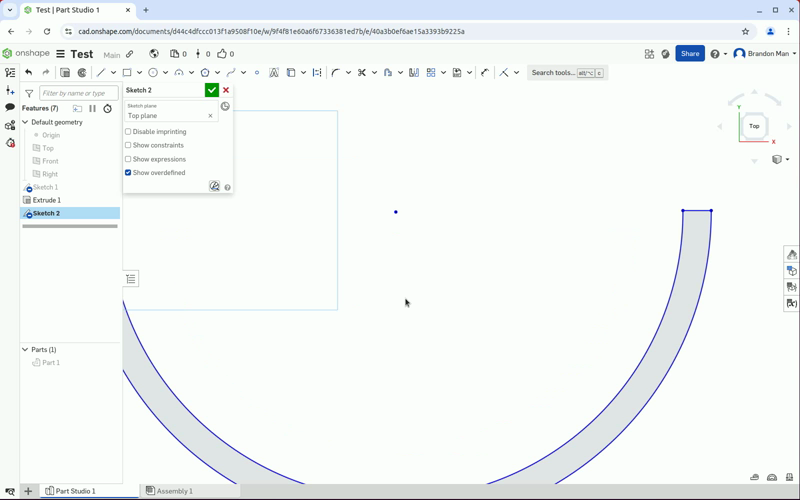
scroll(6)
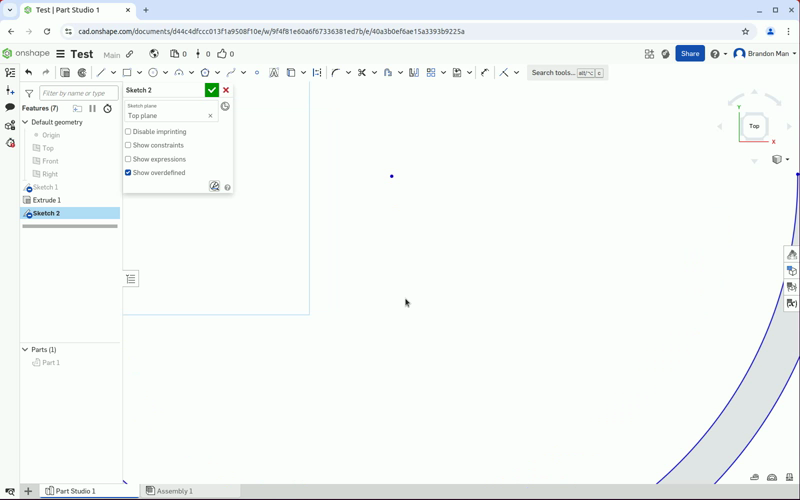
scroll(6)
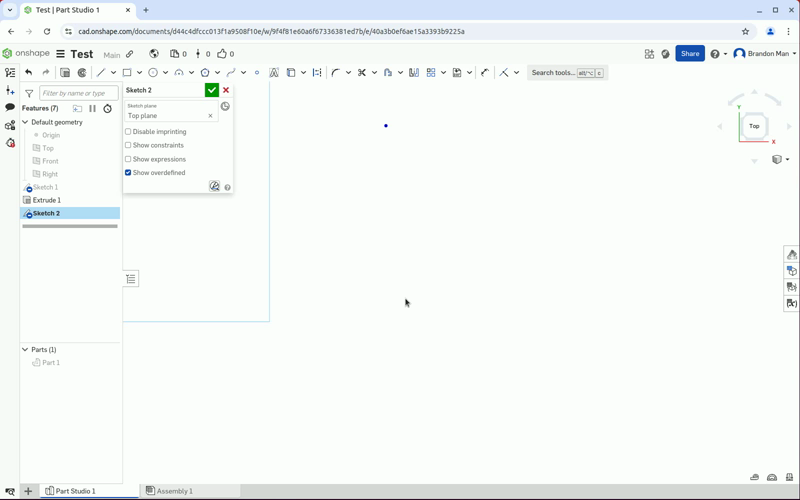
click(405, 298)
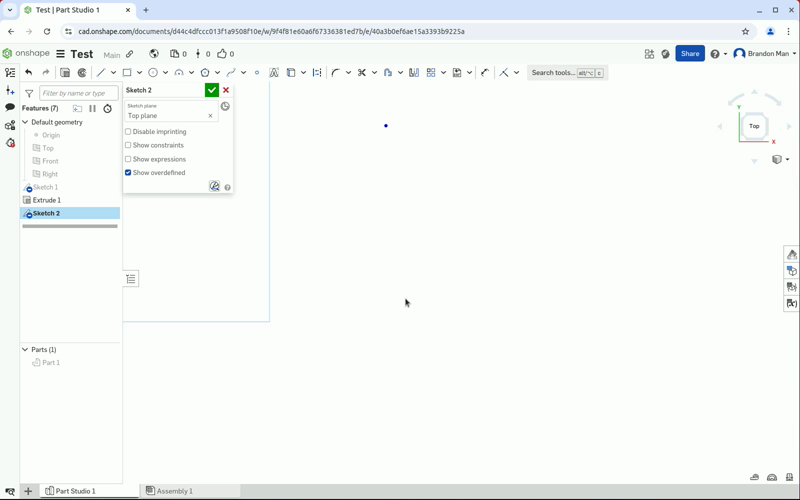
scroll(-6)
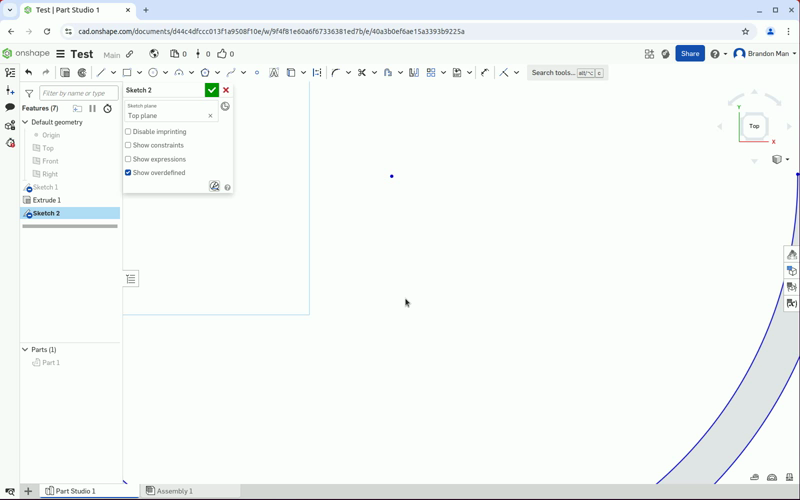
scroll(-6)
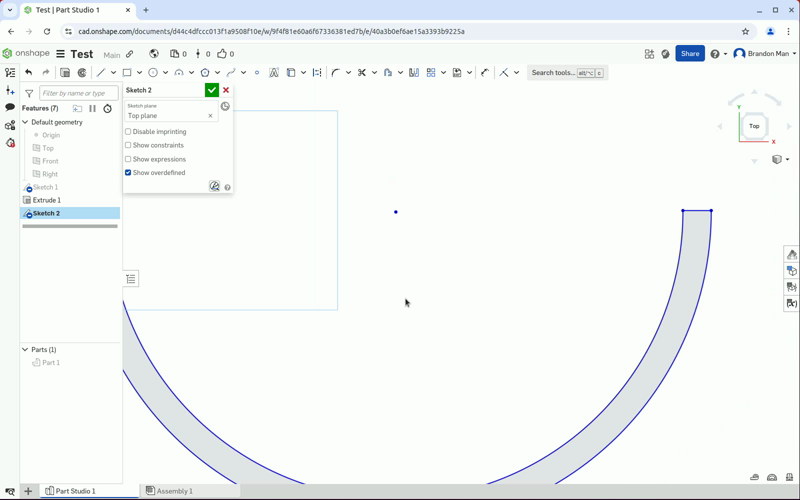
scroll(-6)
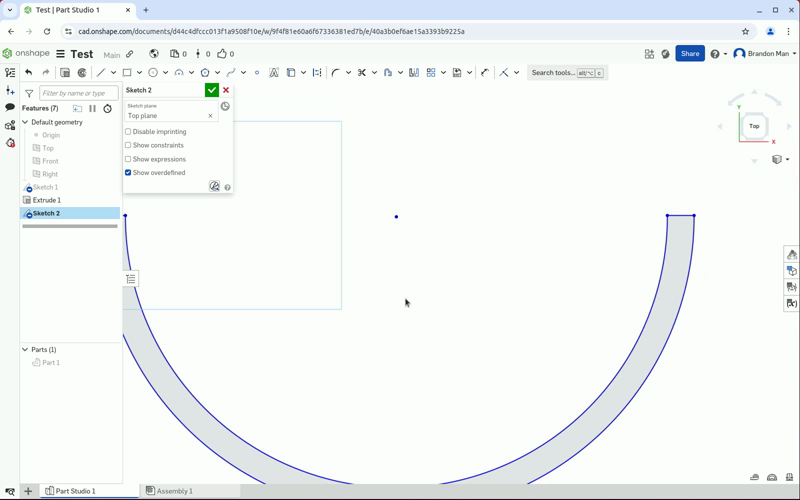
scroll(-6)
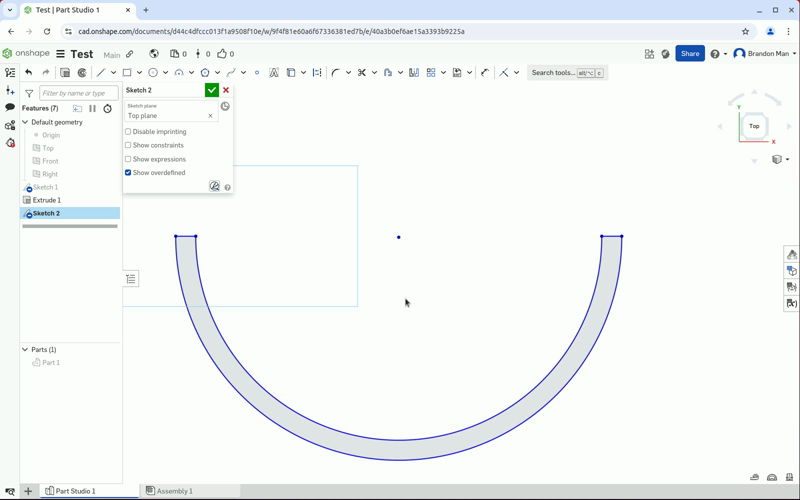
scroll(-6)
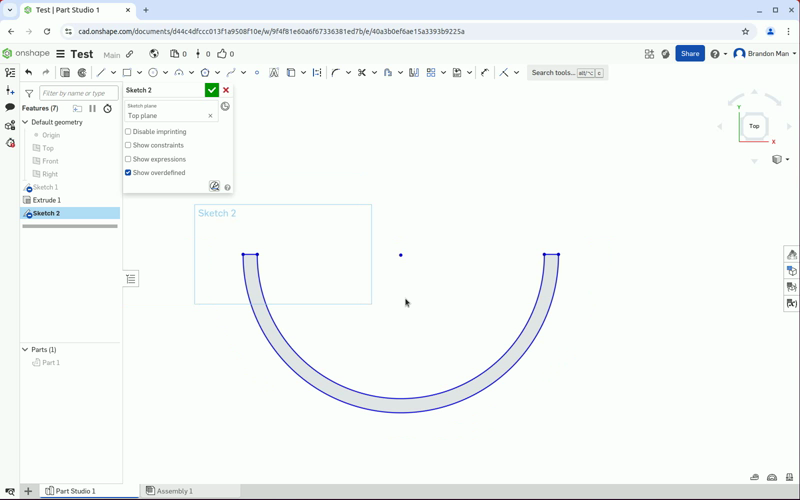
scroll(-6)
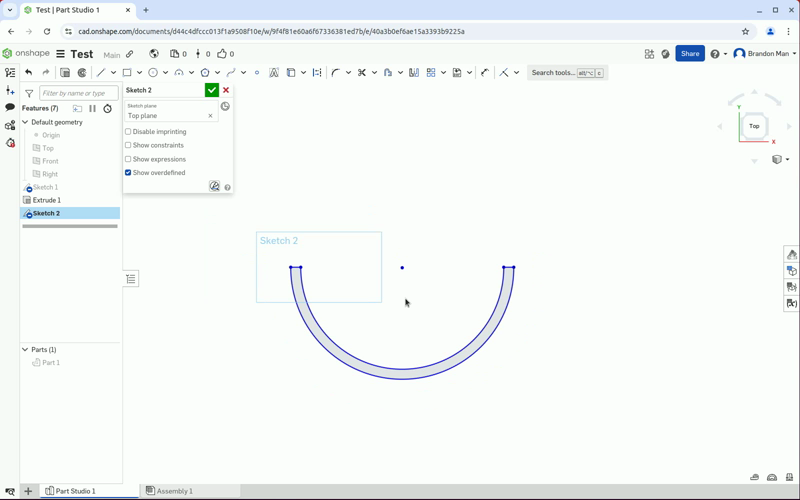
scroll(-6)
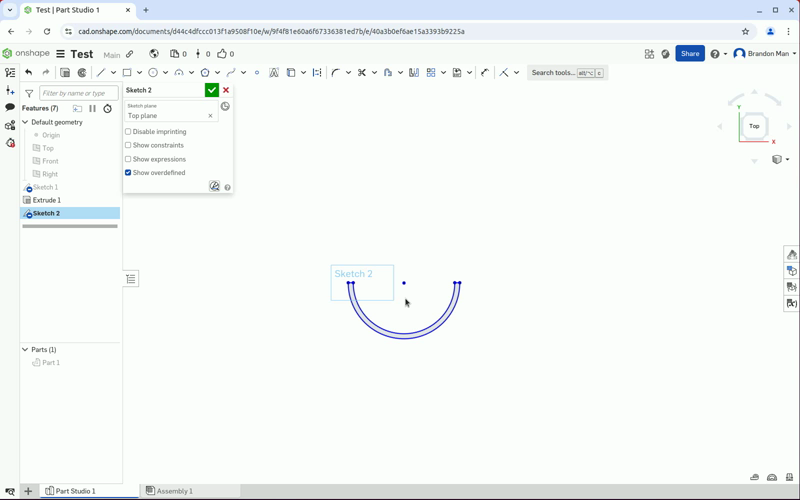
mouse_move(73, 352)
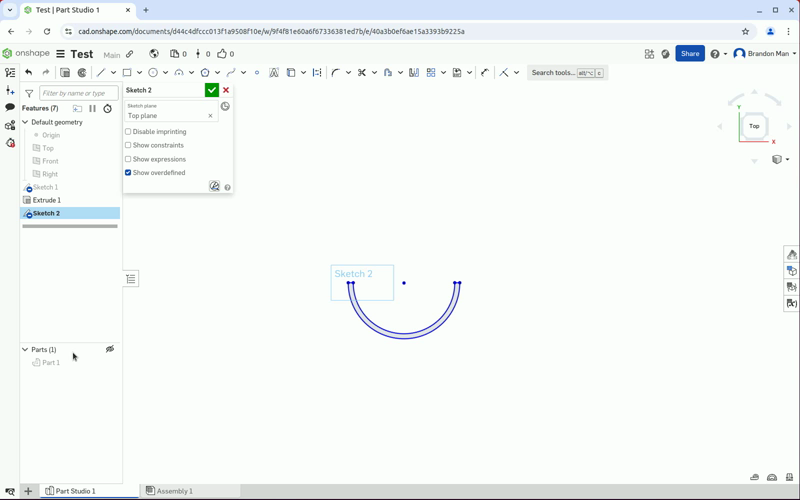
key(shift+y)
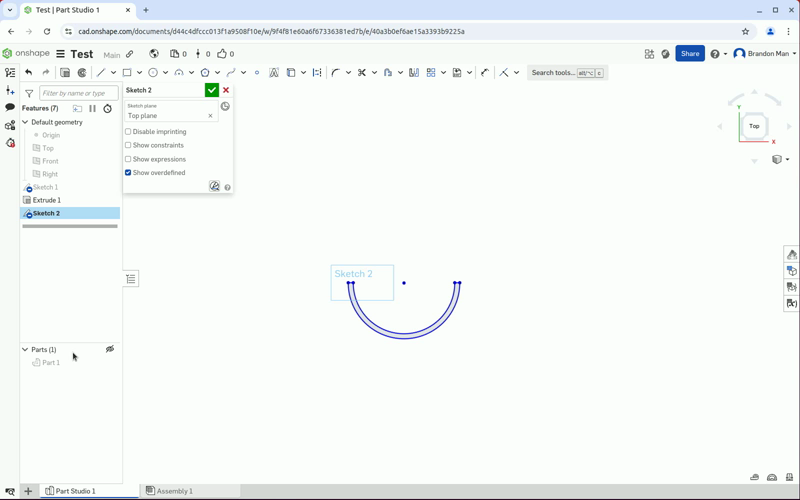
key(shift+e)
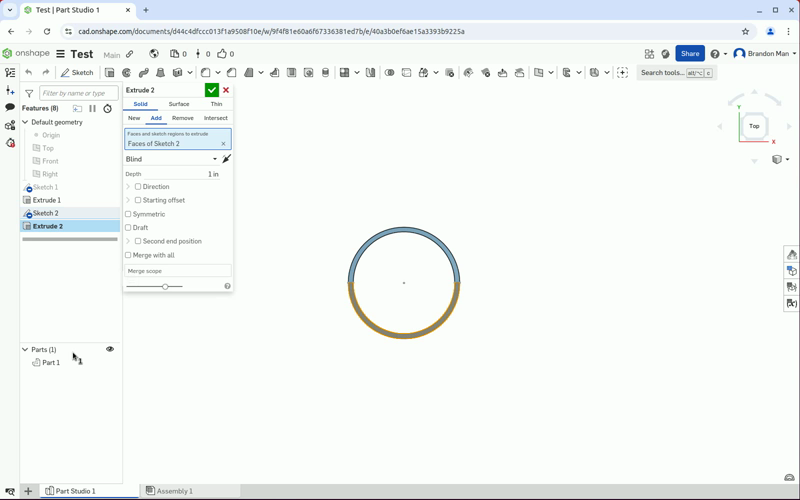
mouse_move(143, 106)
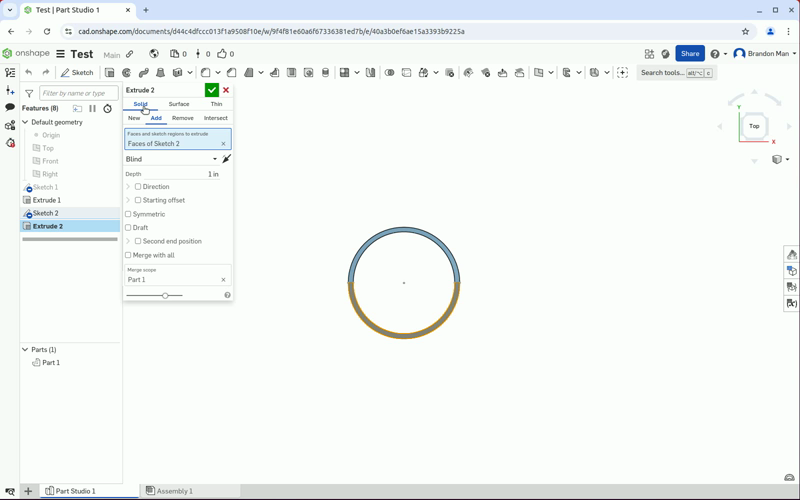
click(143, 106)
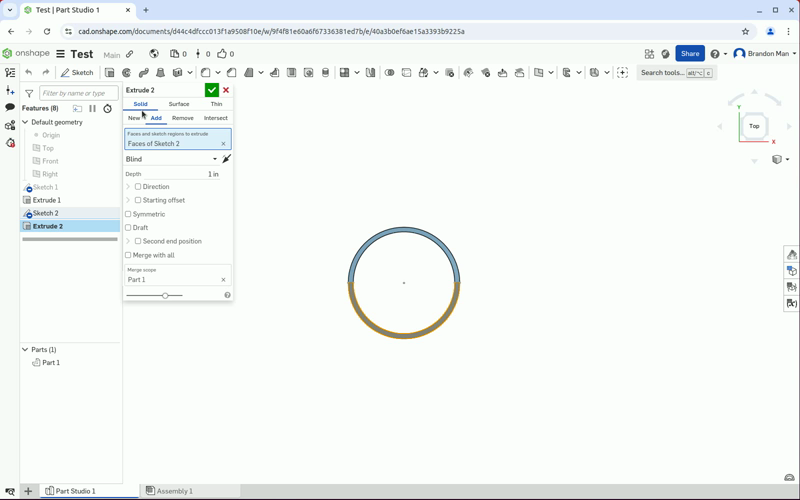
mouse_move(137, 120)
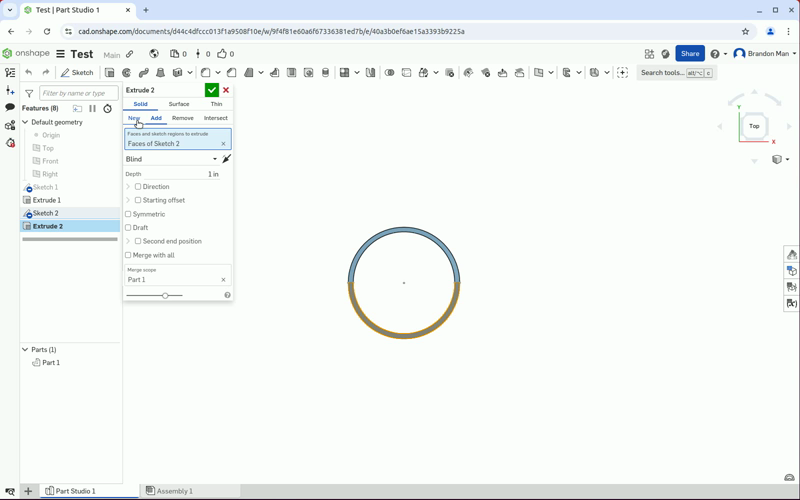
click(137, 120)
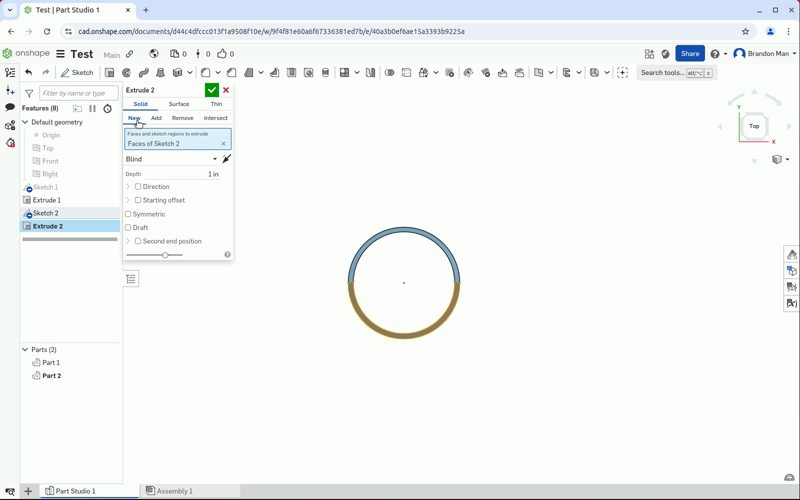
key(tab, 4)
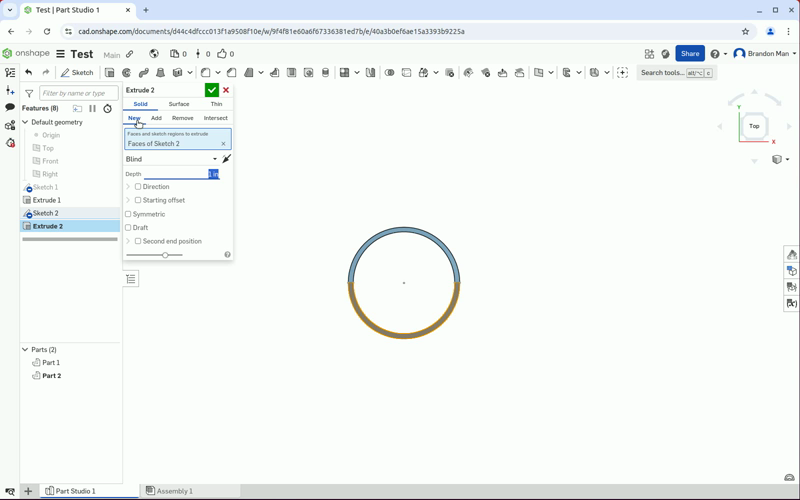
text(0.241)
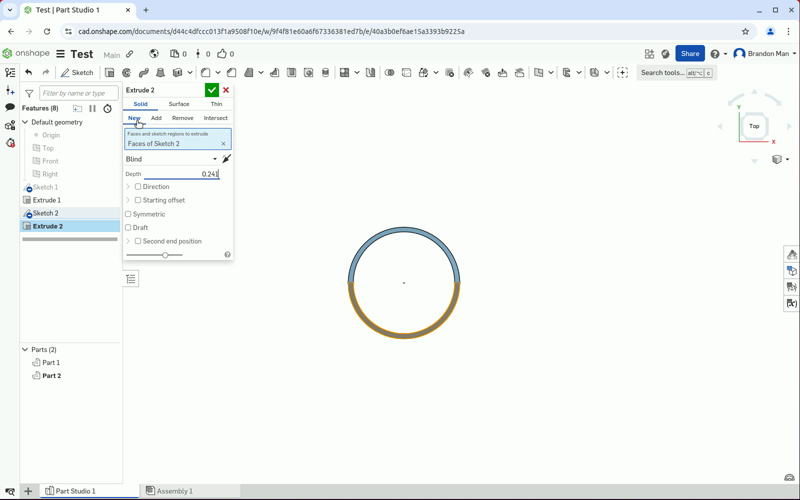
key(enter)
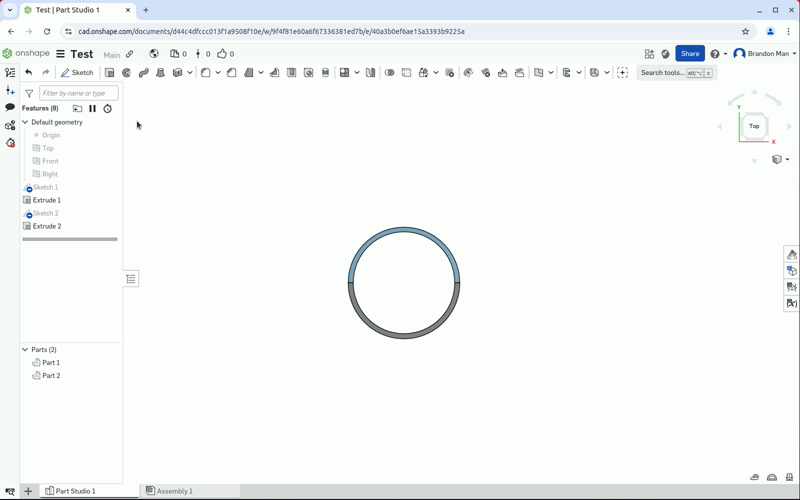
key(shift+h)
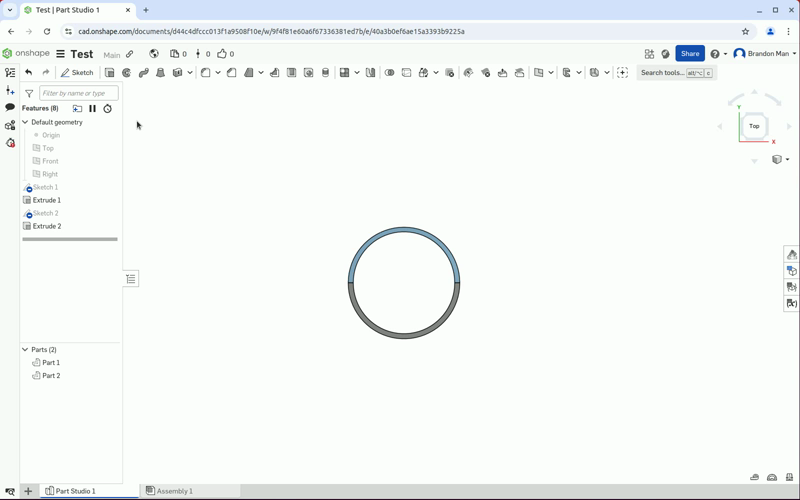
key(shift+h)
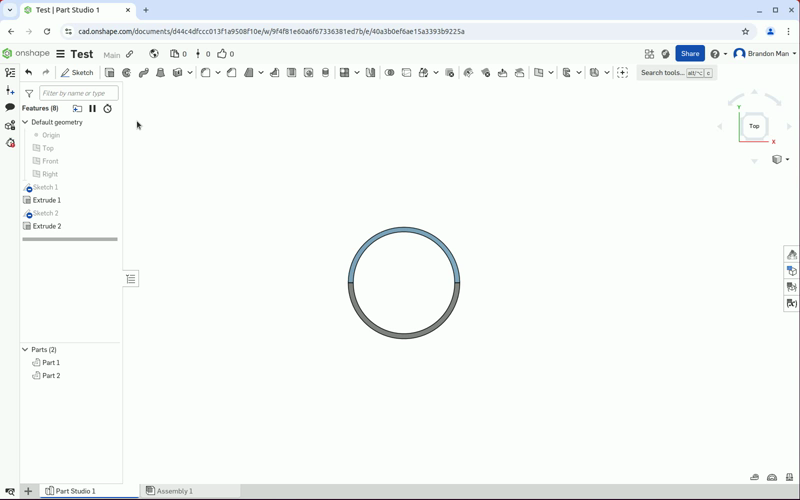
mouse_move(73, 189)
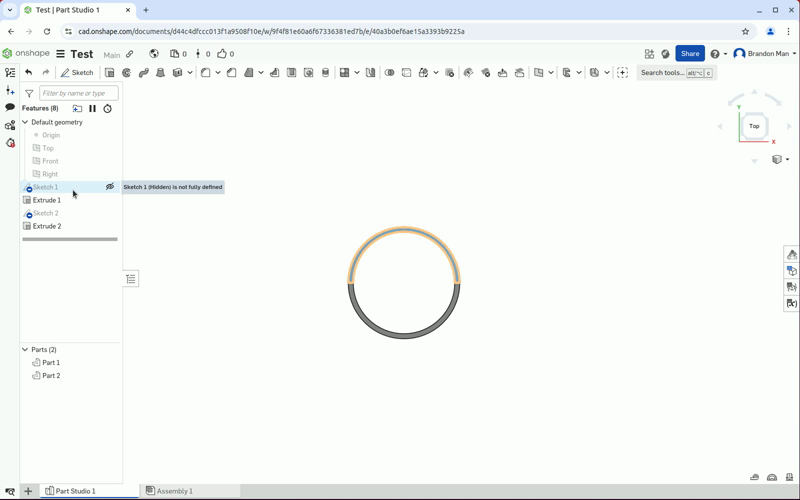
click(73, 189)
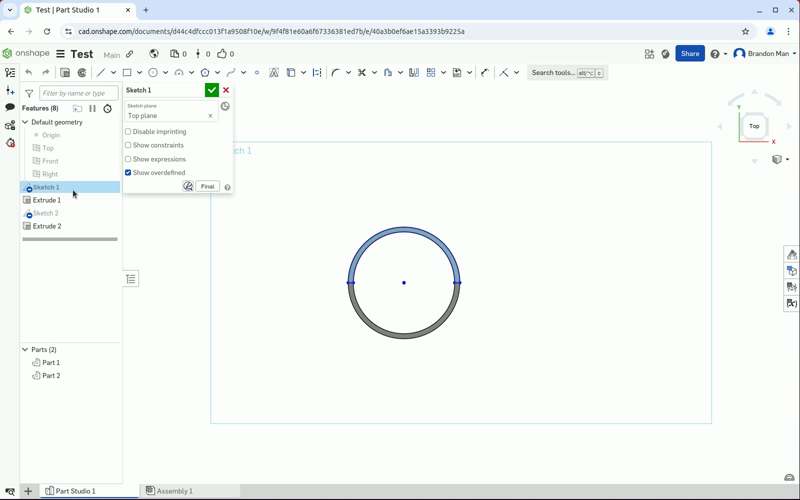
mouse_move(229, 92)
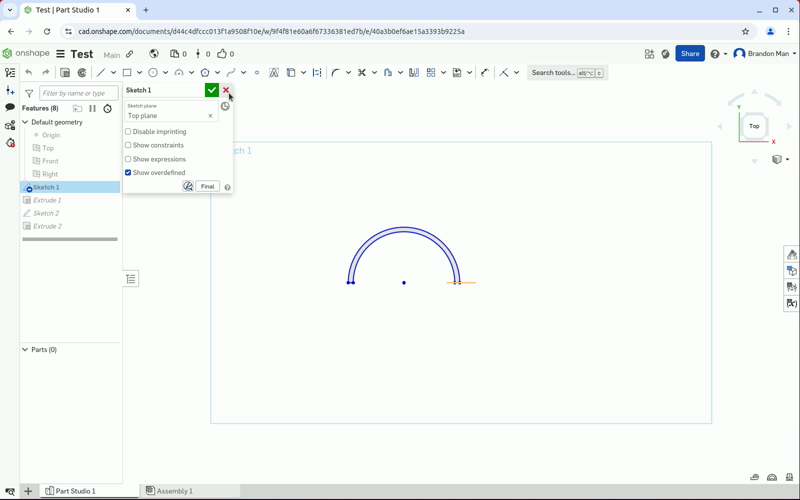
click(229, 92)
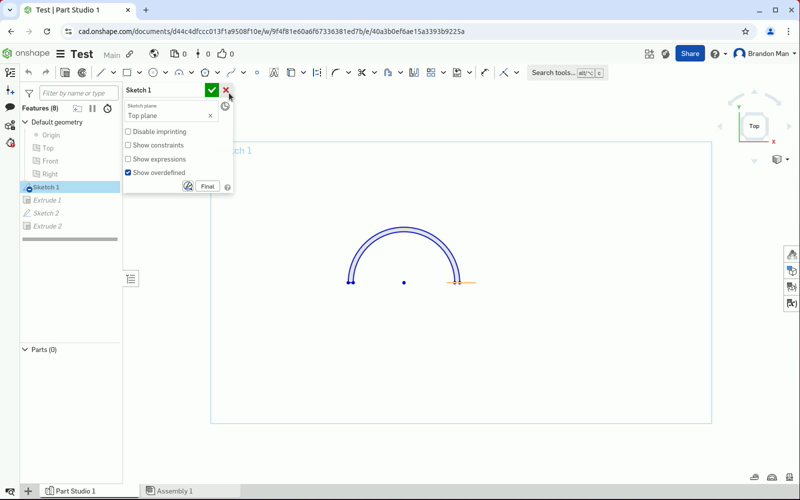
key(shift+s)
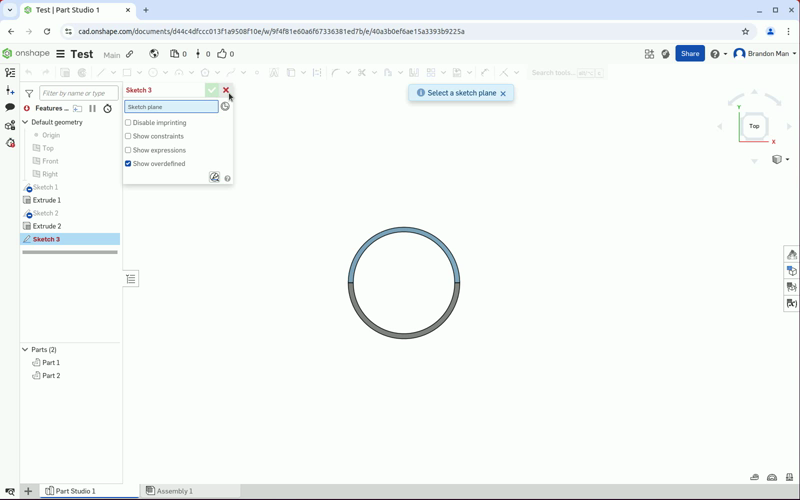
mouse_move(73, 150)
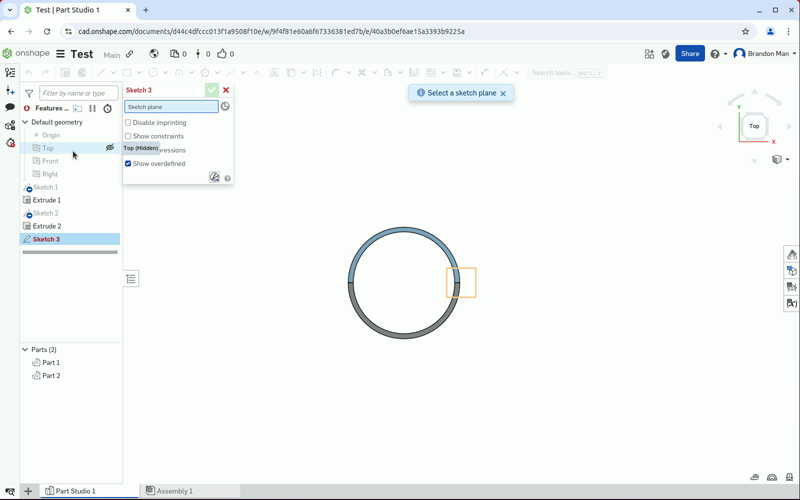
click(73, 150)
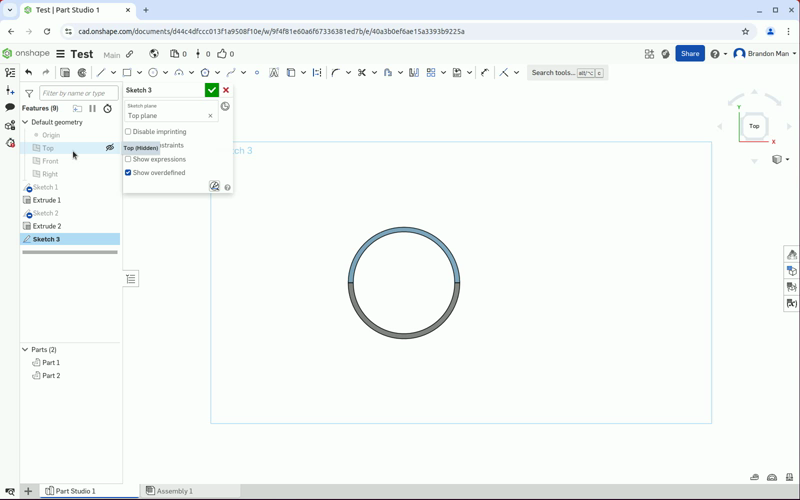
mouse_move(73, 352)
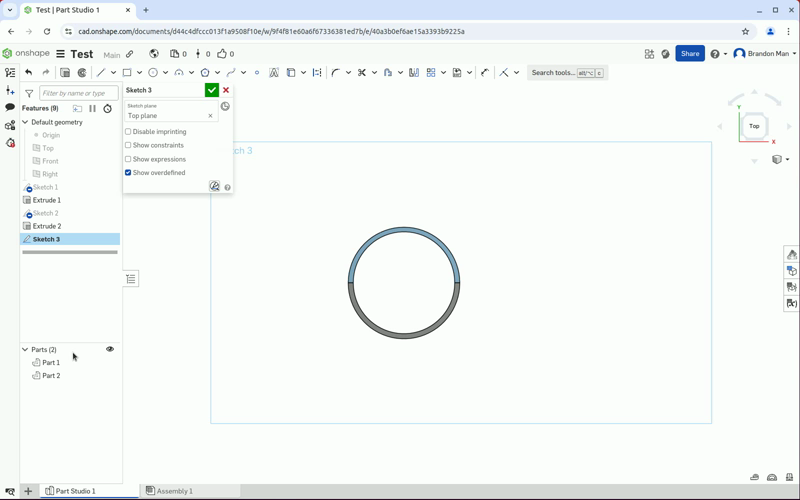
key(y)
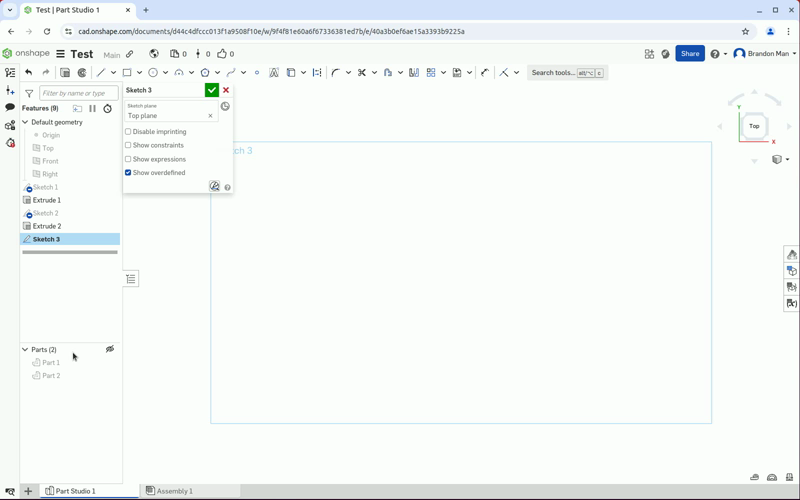
key(l)
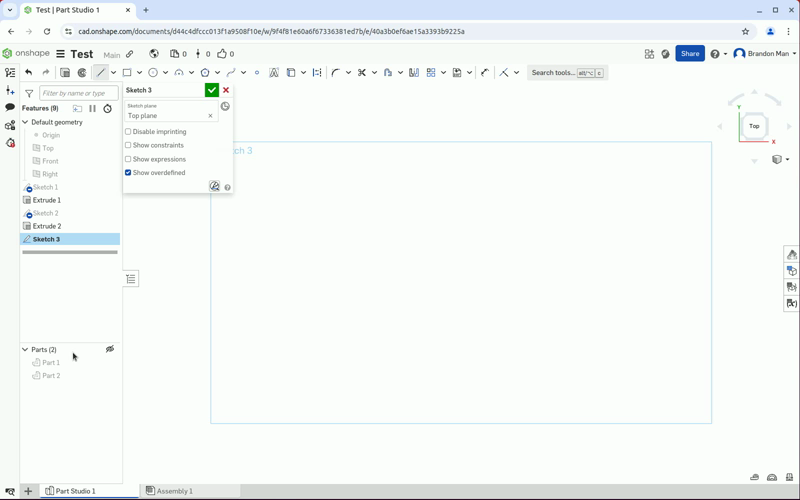
key_down(shift)
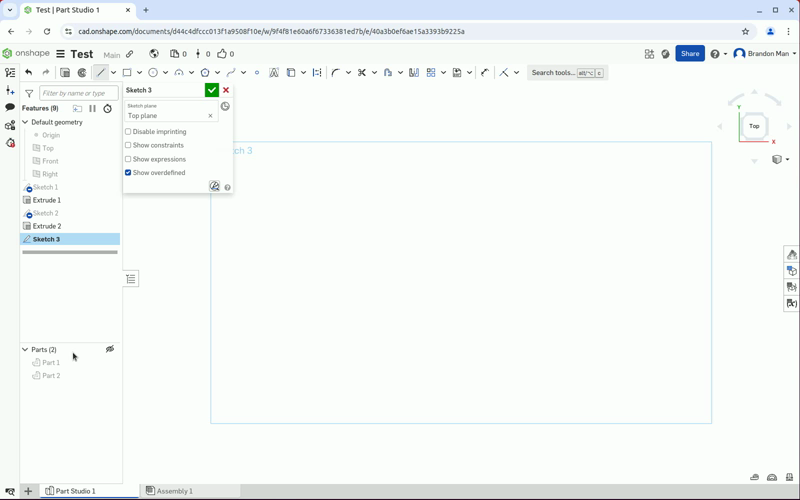
mouse_move(348, 282)
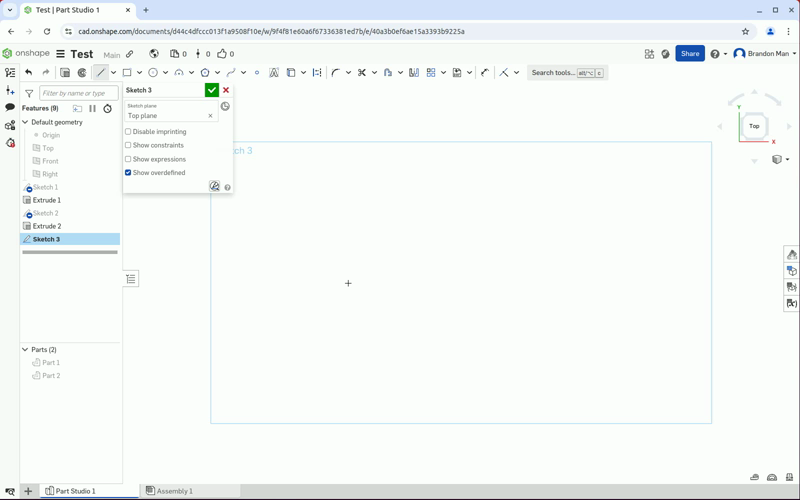
click(348, 282)
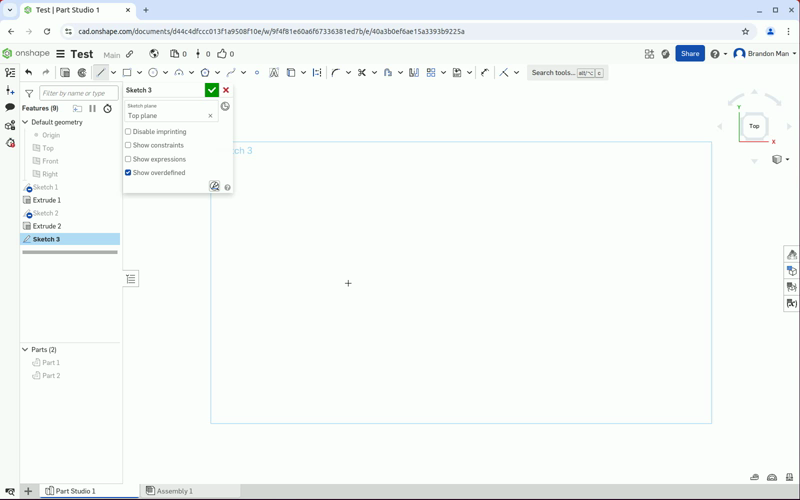
key_up(shift)
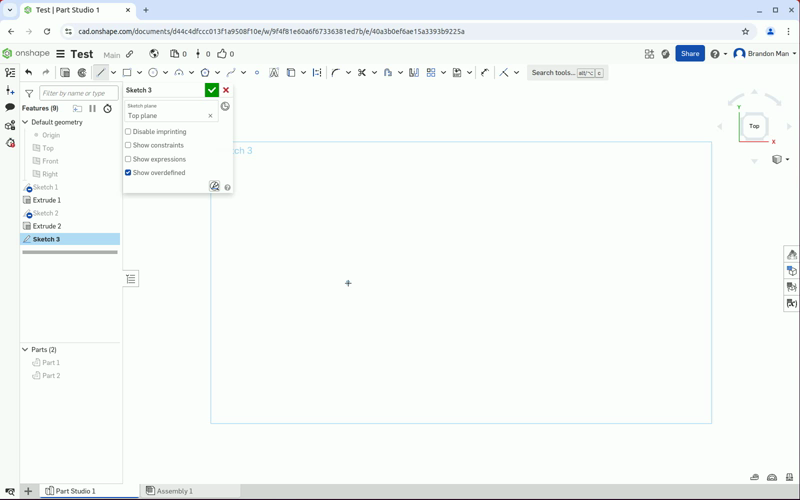
key_down(shift)
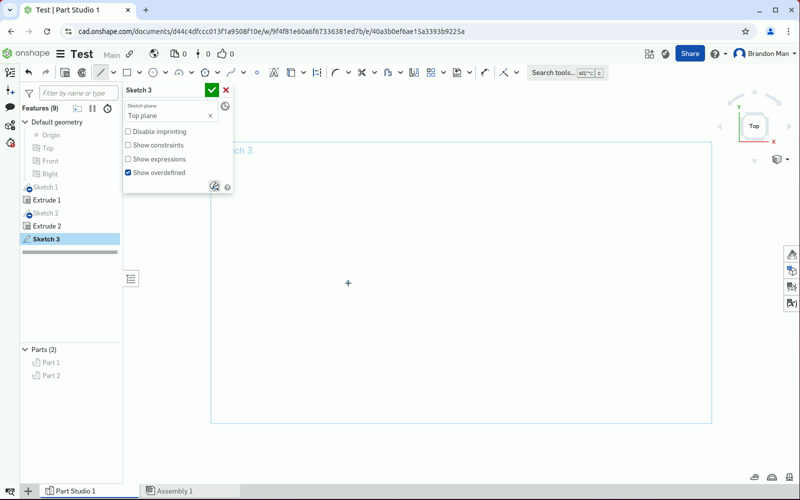
mouse_move(378, 282)
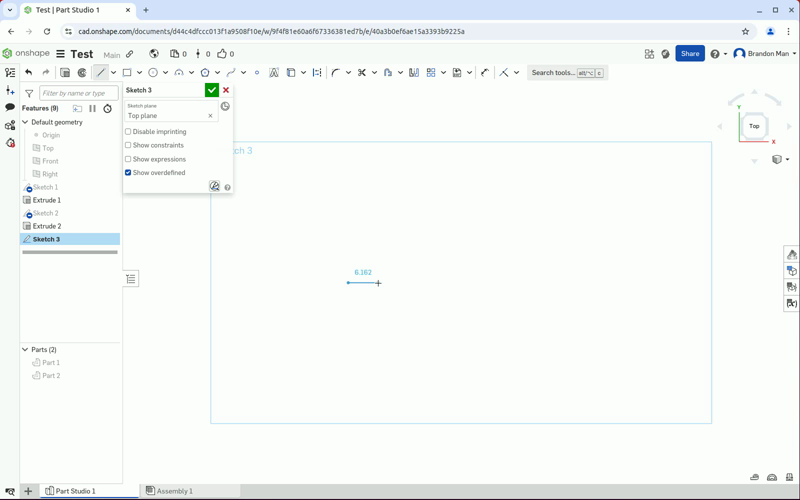
mouse_move(353, 282)
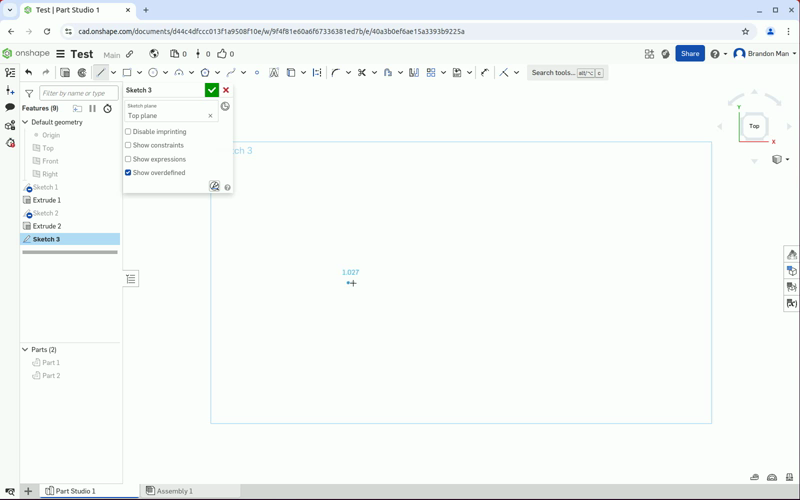
scroll(6)
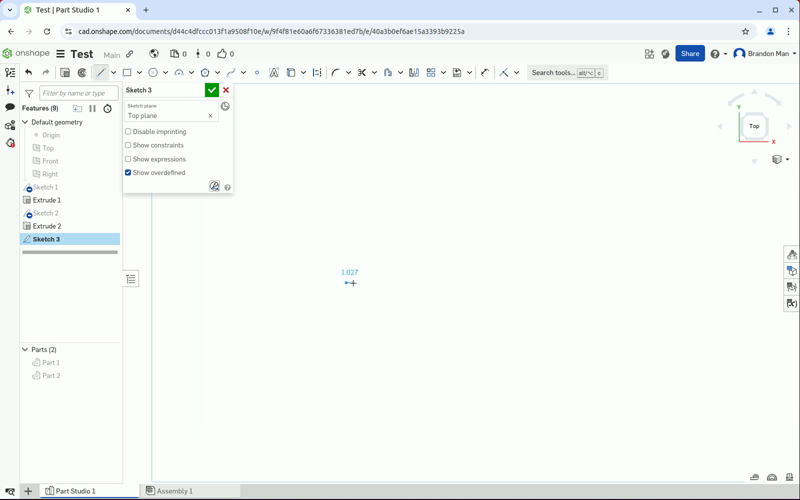
scroll(6)
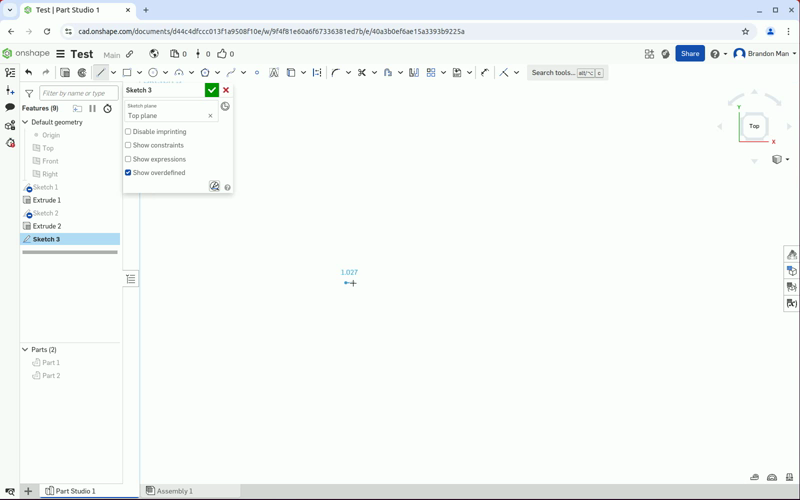
scroll(6)
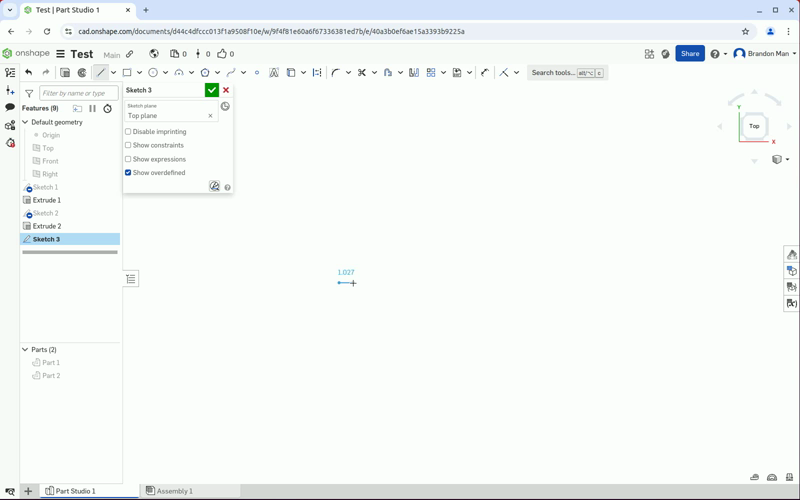
scroll(6)
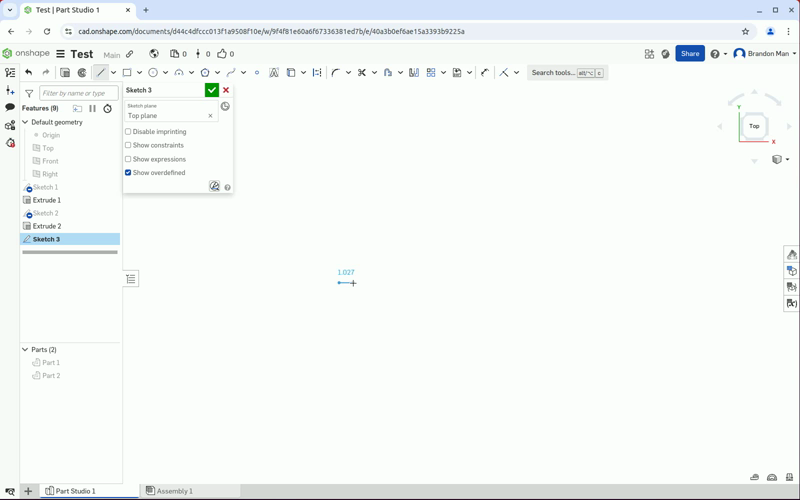
scroll(6)
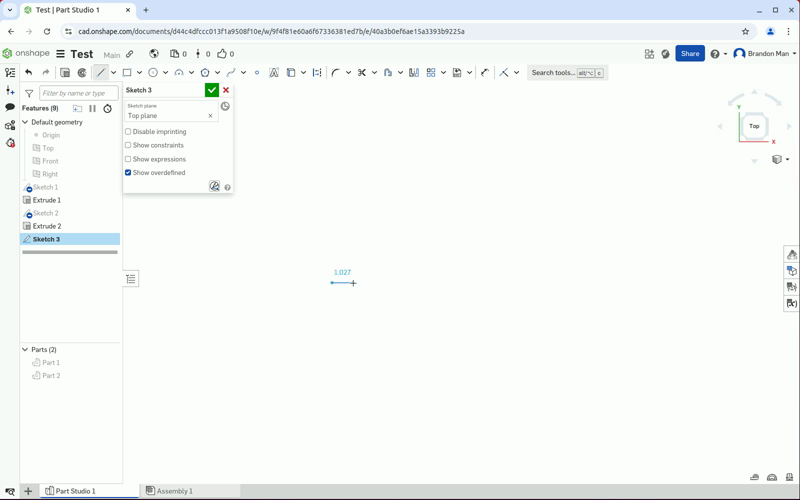
scroll(6)
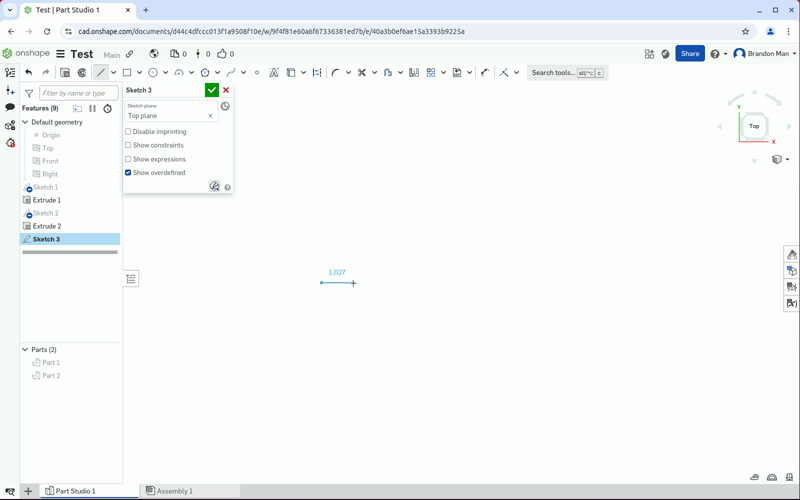
scroll(6)
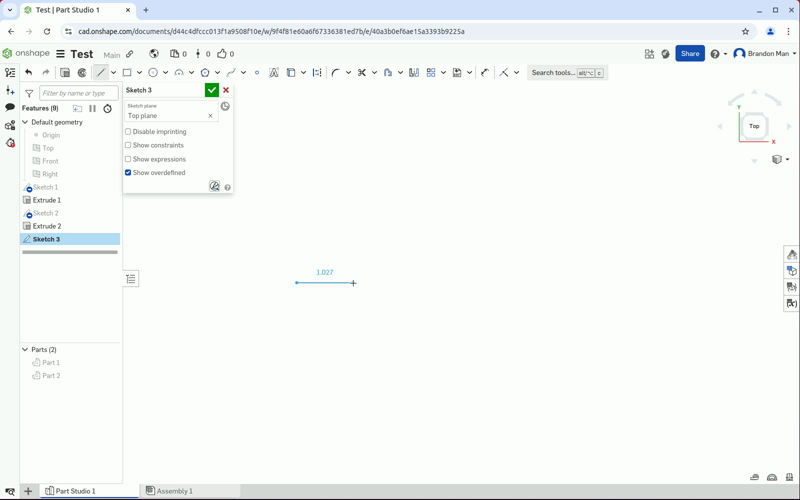
click(353, 282)
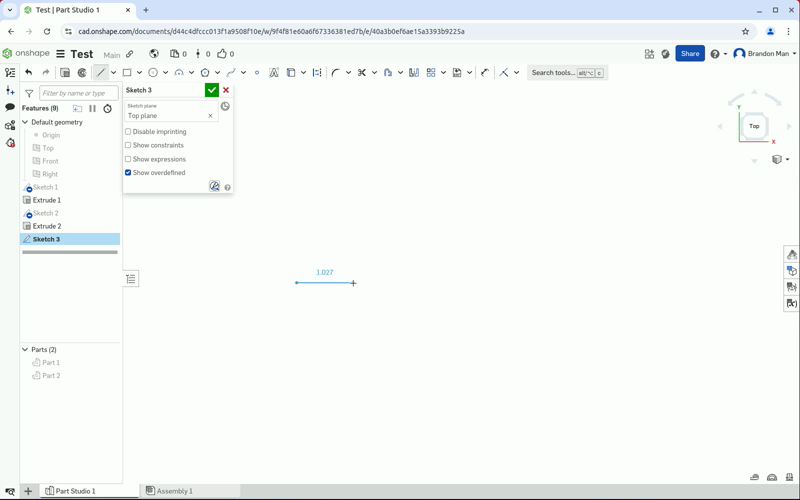
scroll(-6)
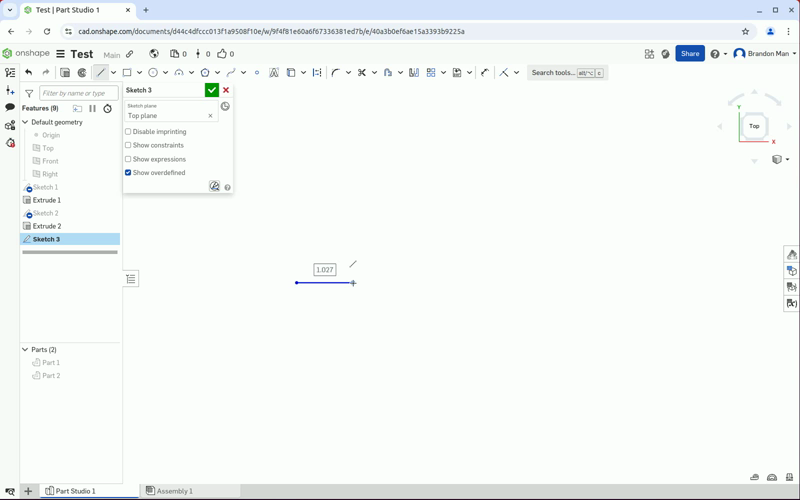
scroll(-6)
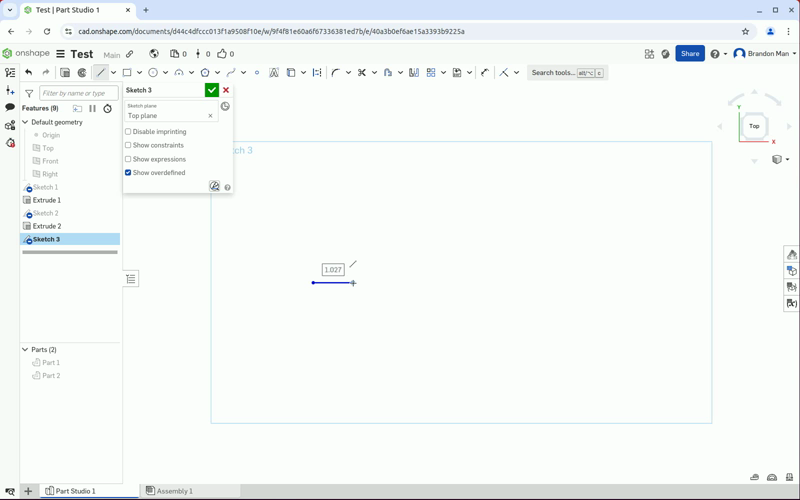
scroll(-6)
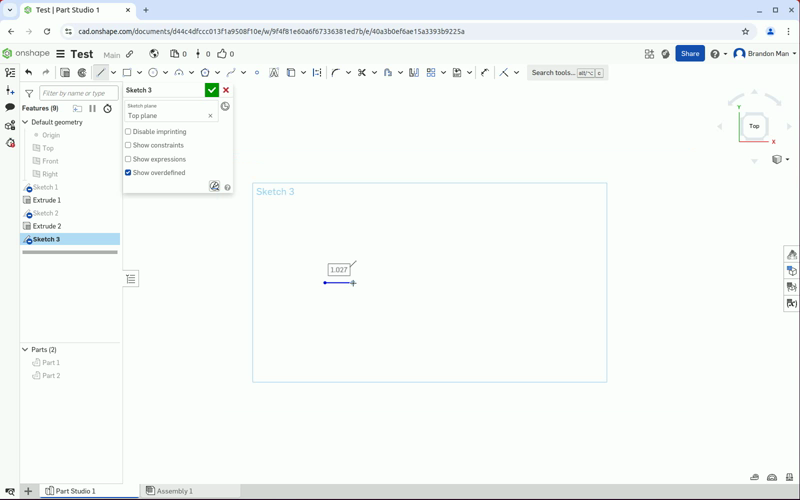
scroll(-6)
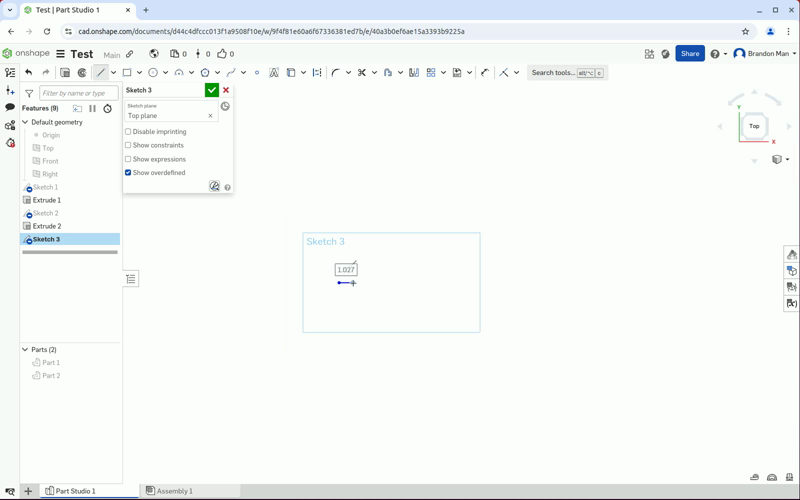
scroll(-6)
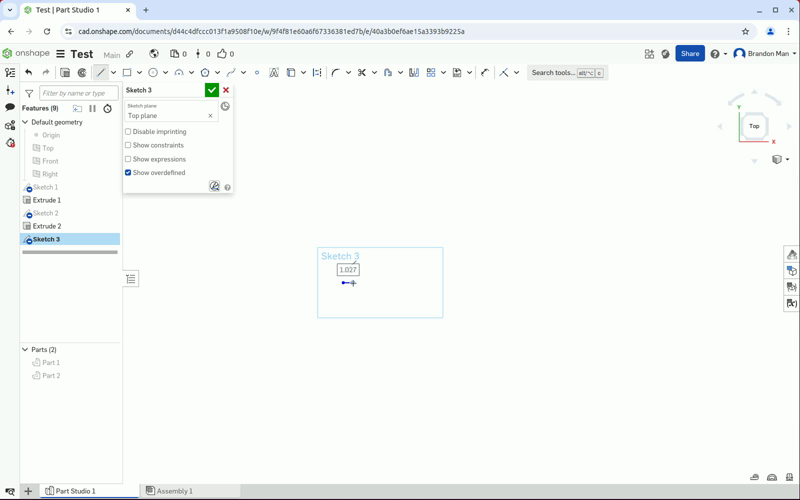
scroll(-6)
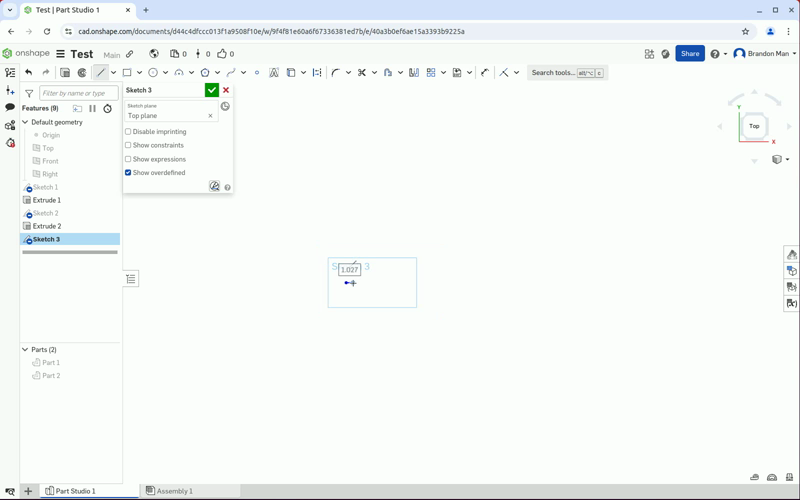
scroll(-6)
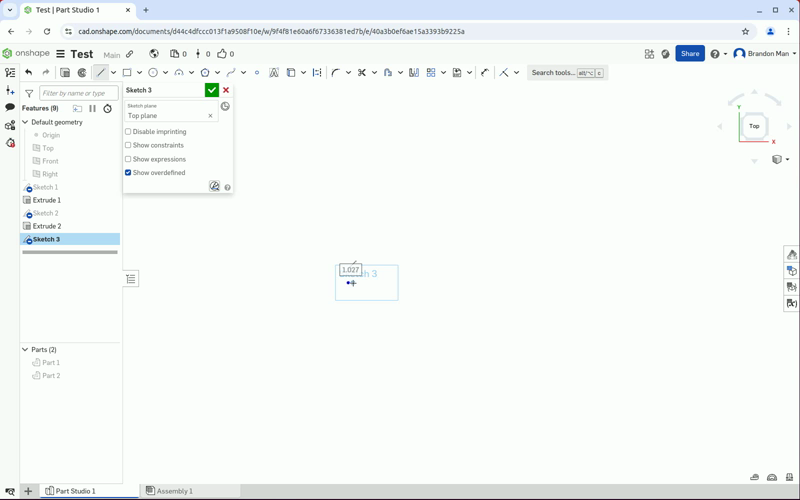
key_up(shift)
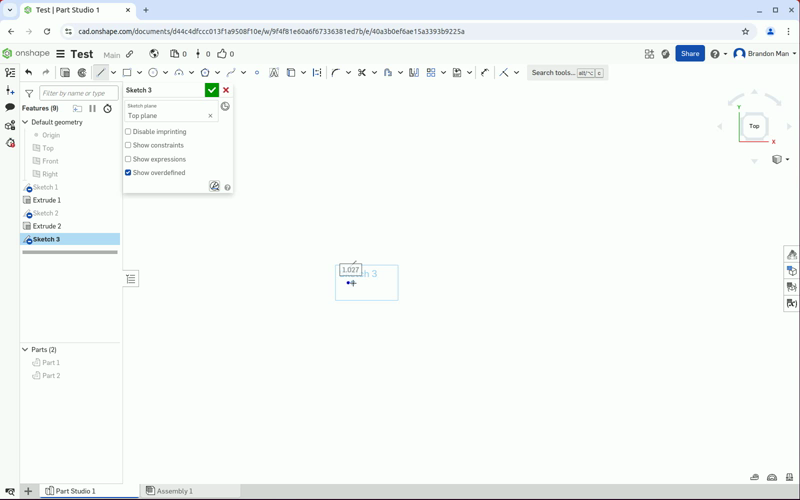
key(esc)
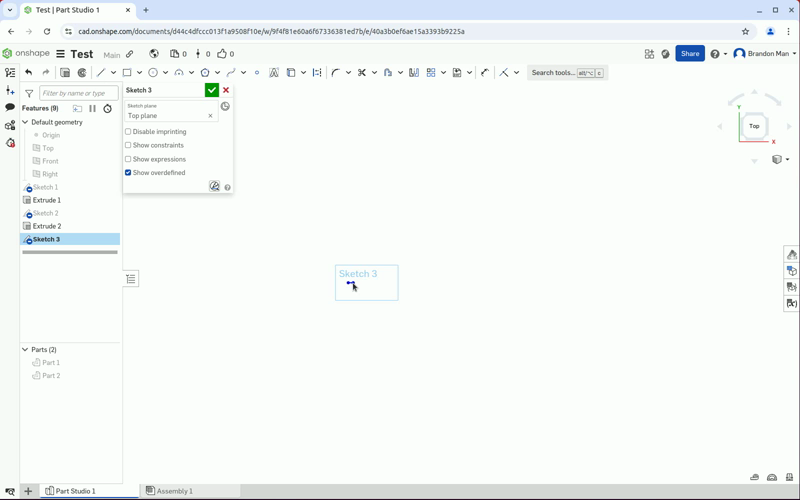
key(a)
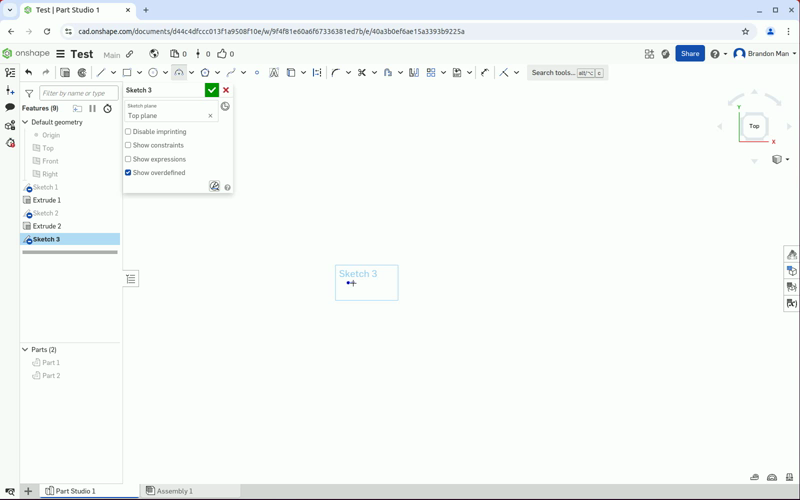
mouse_move(353, 282)
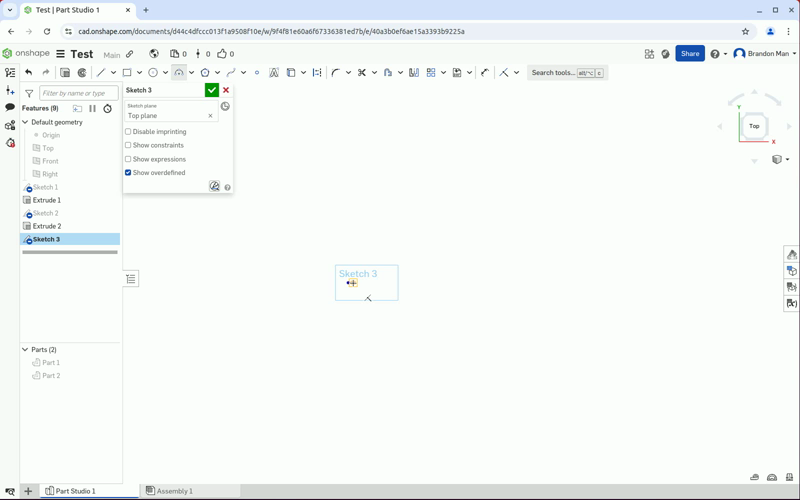
click(353, 282)
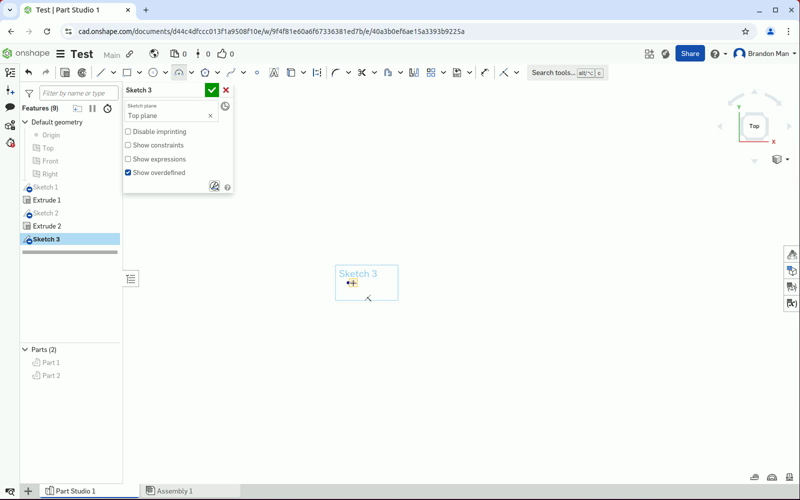
key_down(shift)
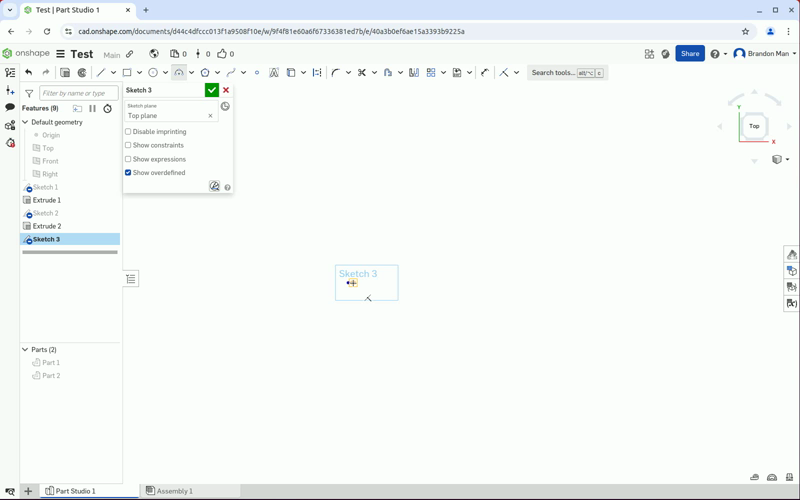
mouse_move(454, 282)
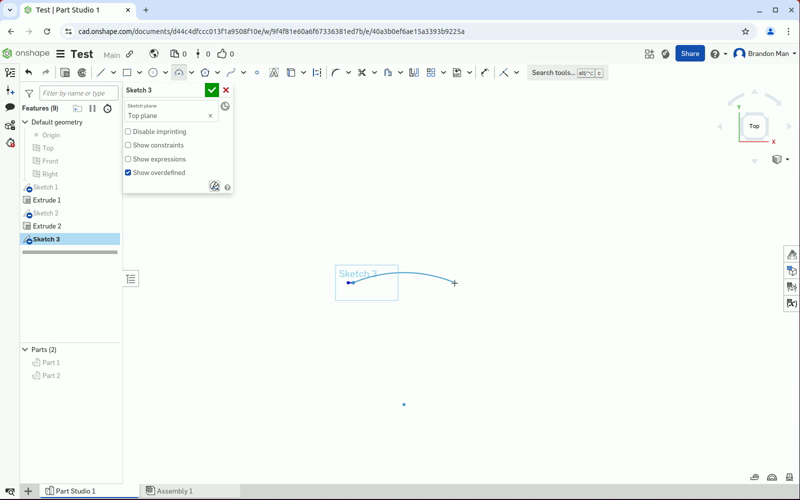
click(454, 282)
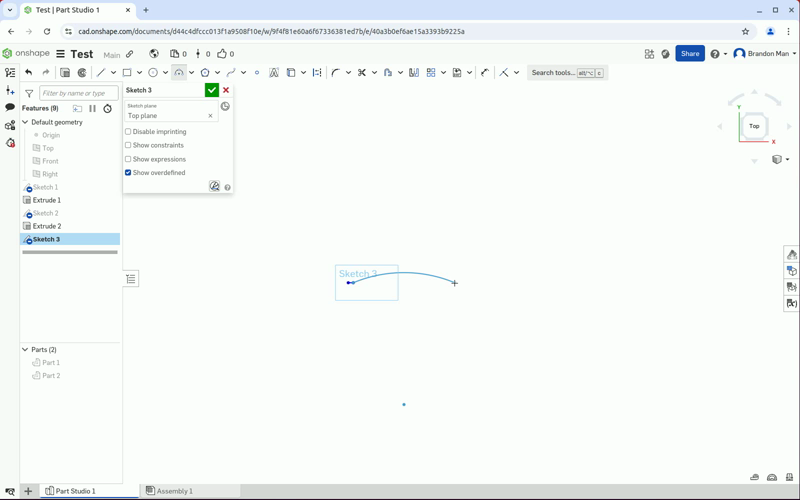
mouse_move(404, 231)
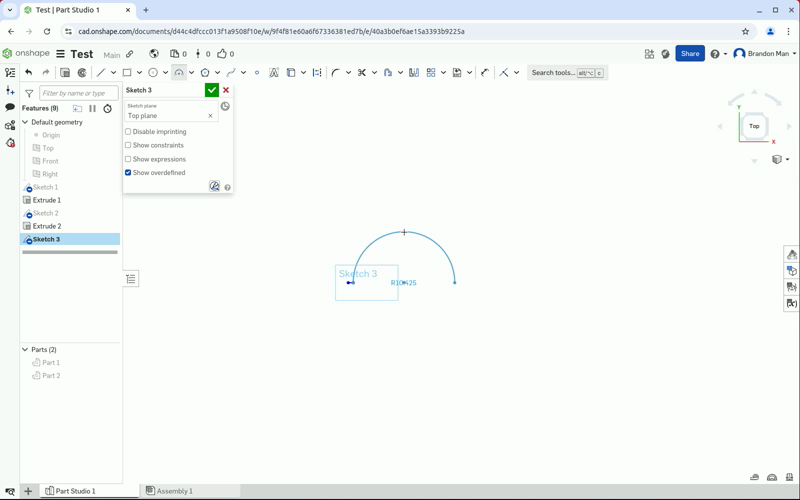
click(404, 231)
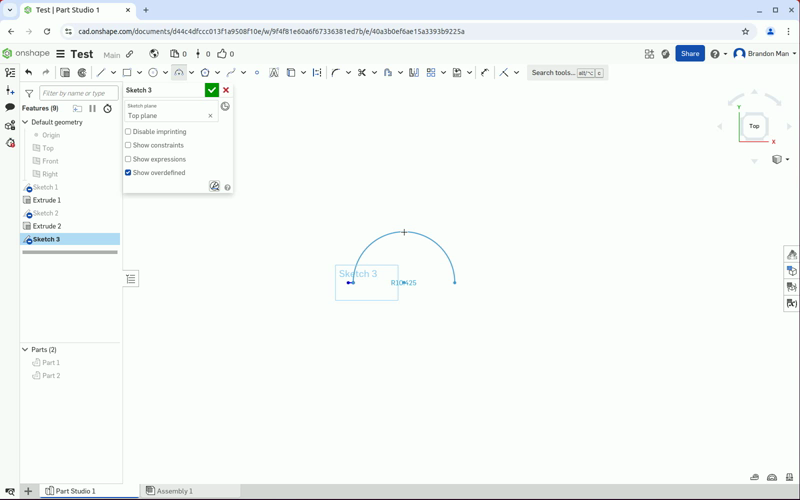
key_up(shift)
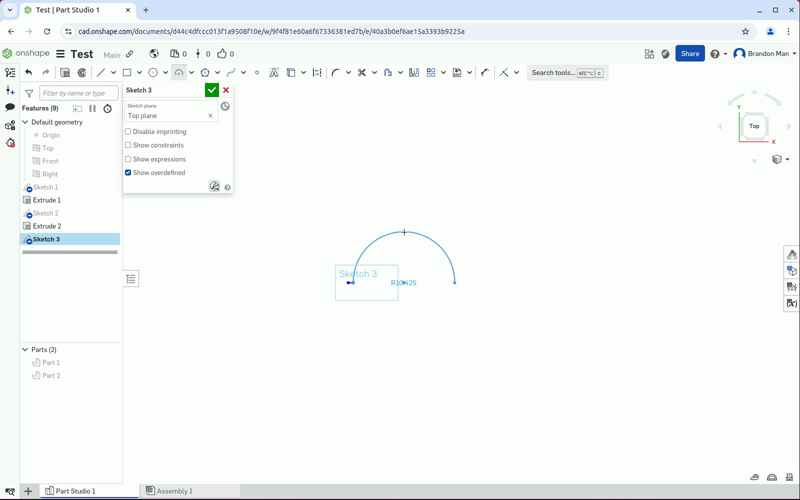
key(esc)
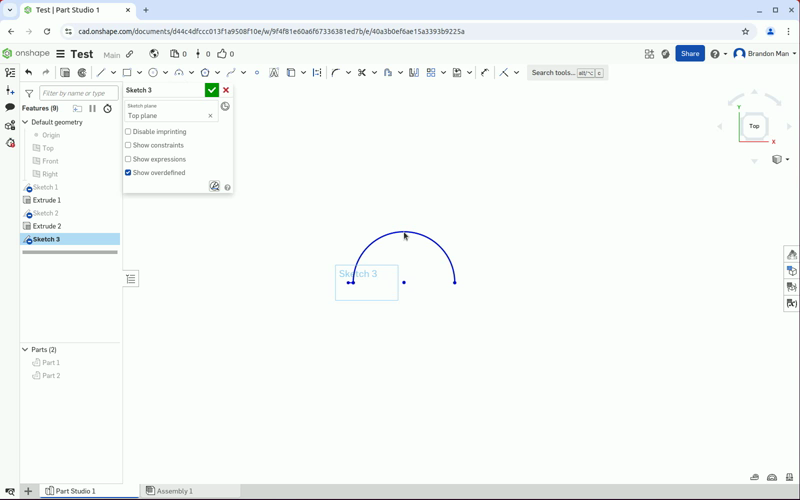
key(l)
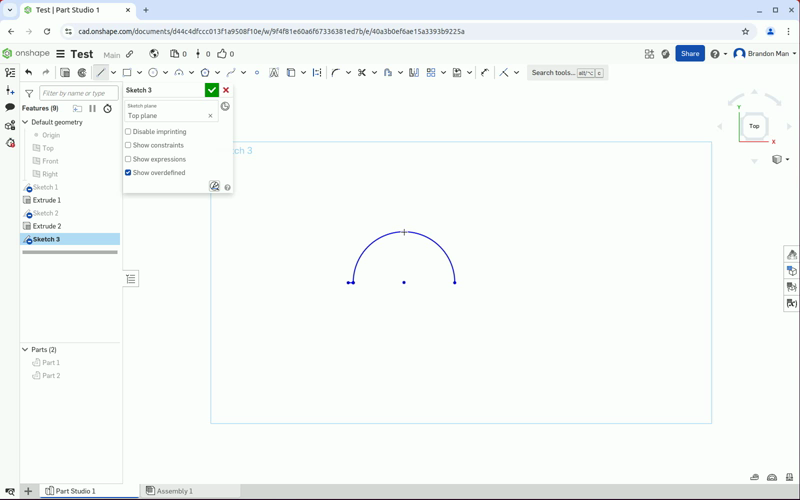
mouse_move(454, 282)
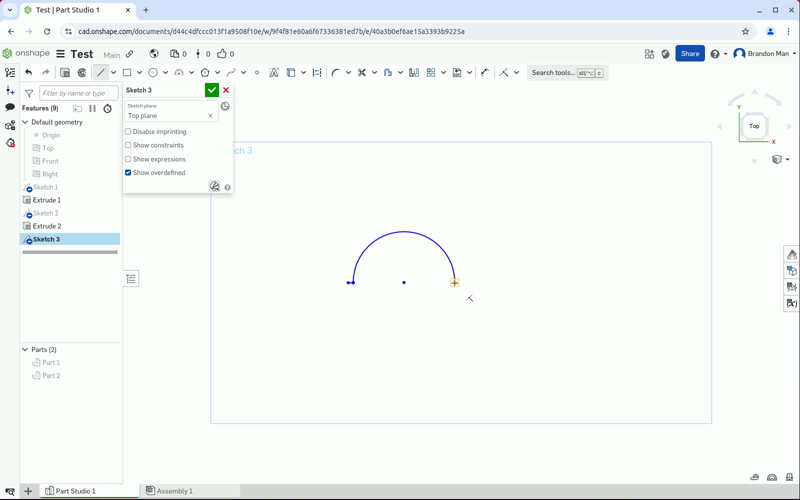
click(454, 282)
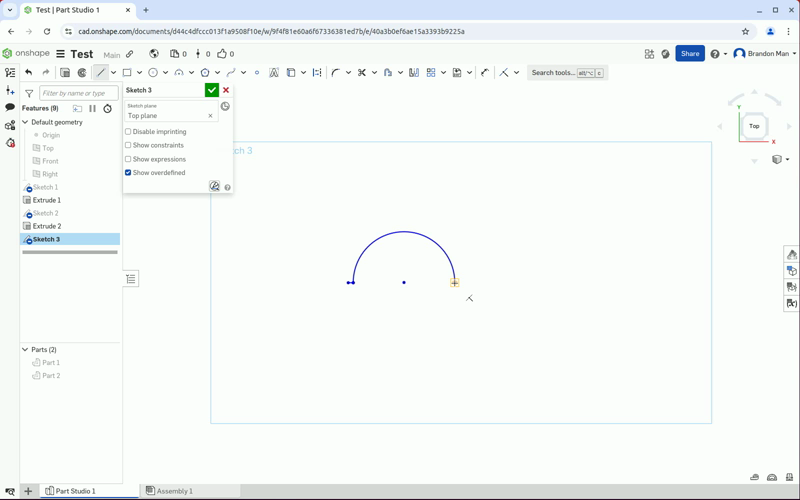
key_down(shift)
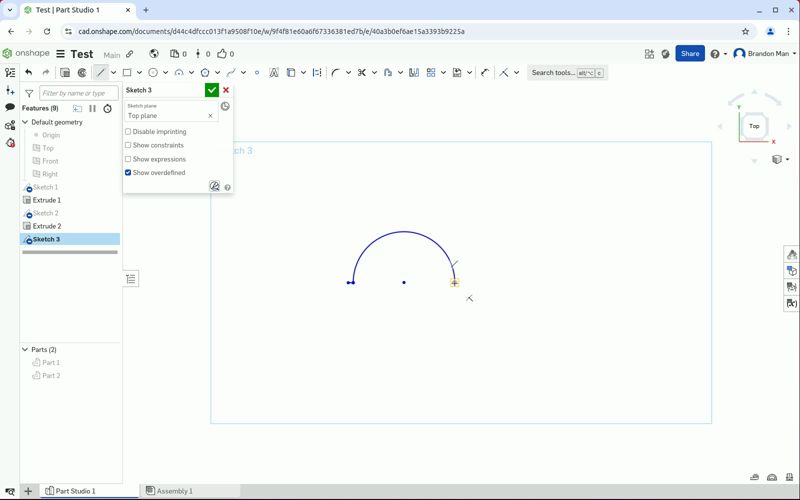
mouse_move(484, 282)
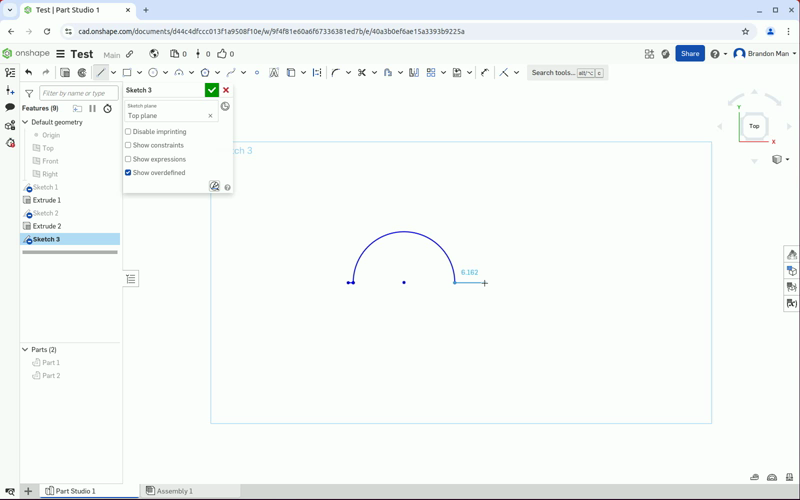
mouse_move(459, 282)
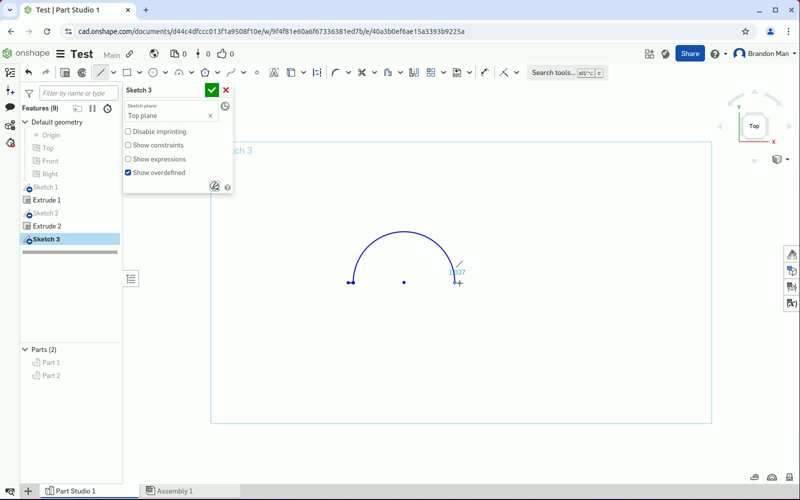
scroll(6)
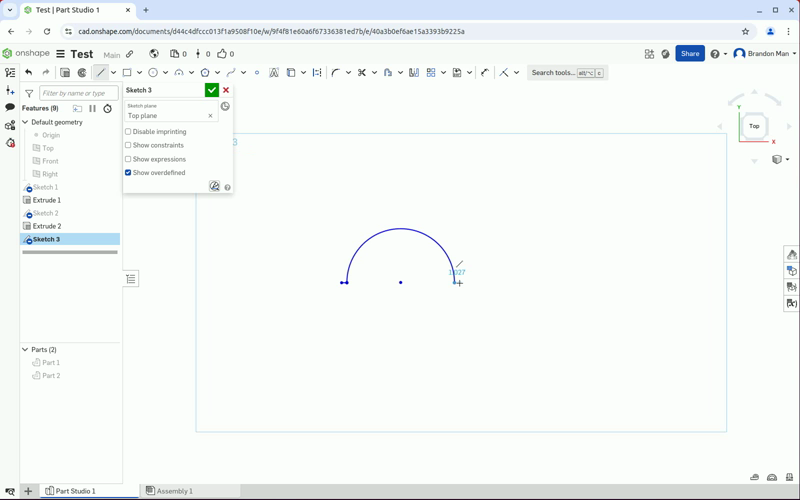
scroll(6)
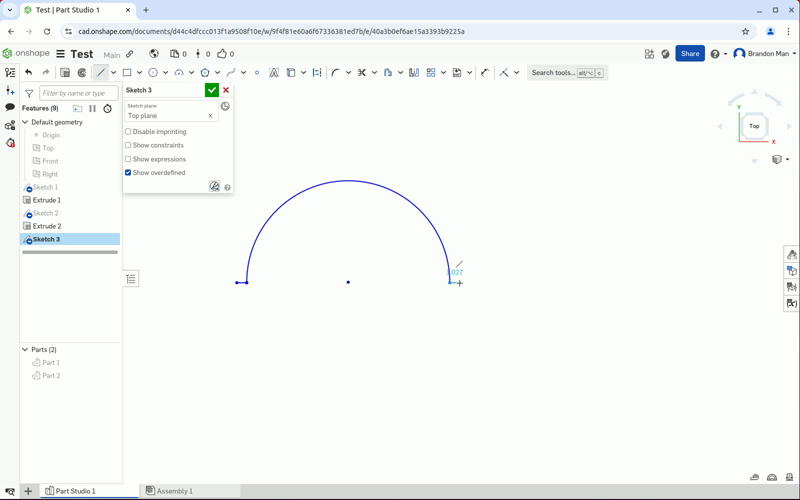
scroll(6)
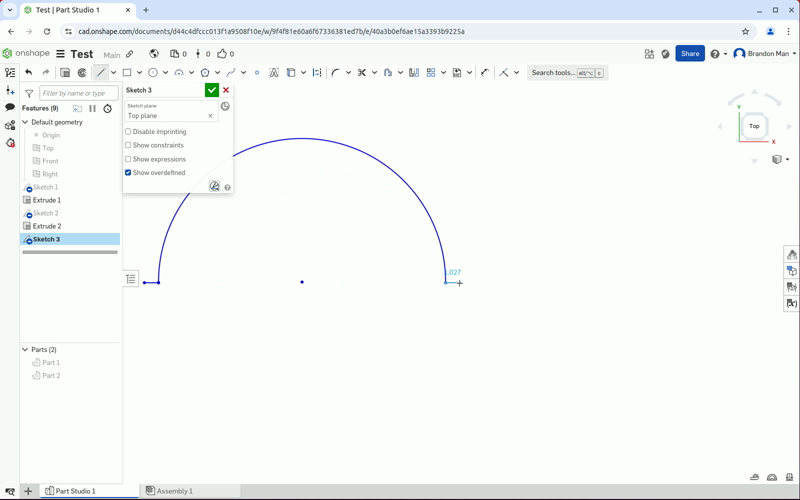
scroll(6)
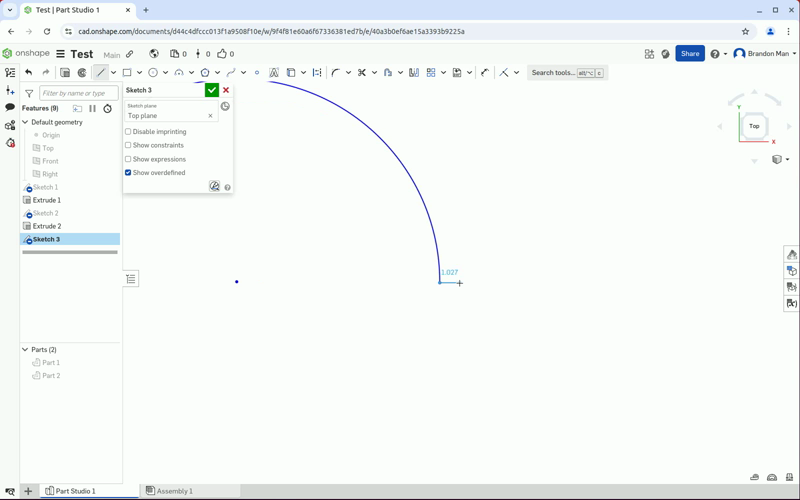
scroll(6)
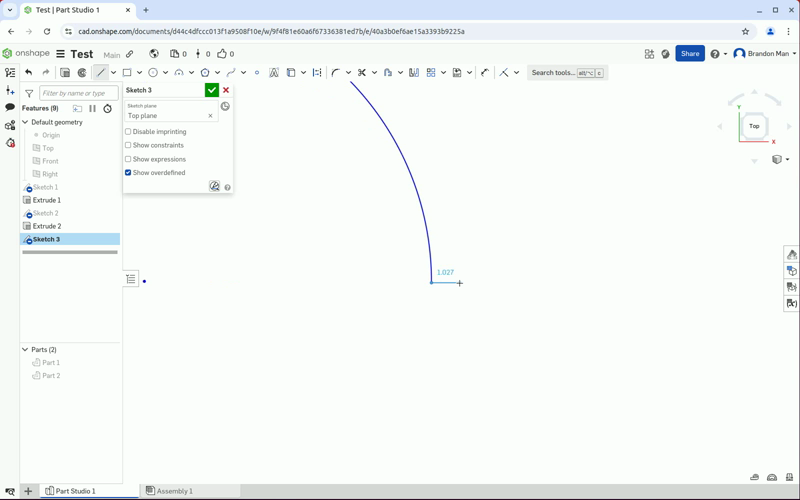
scroll(6)
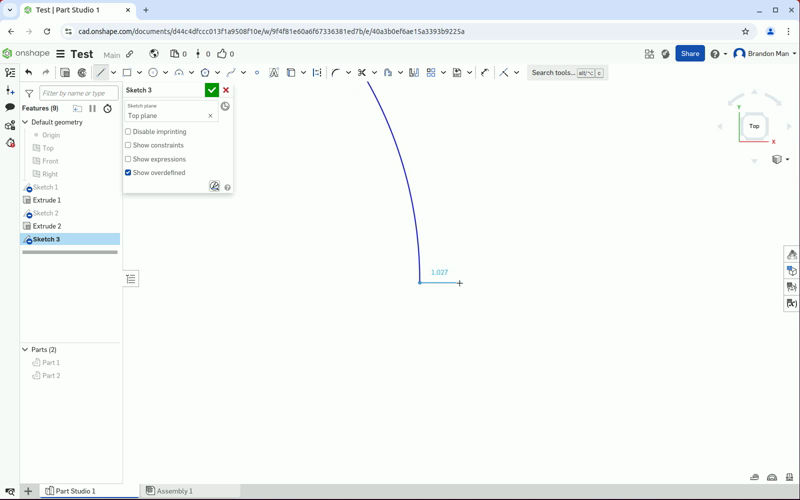
scroll(6)
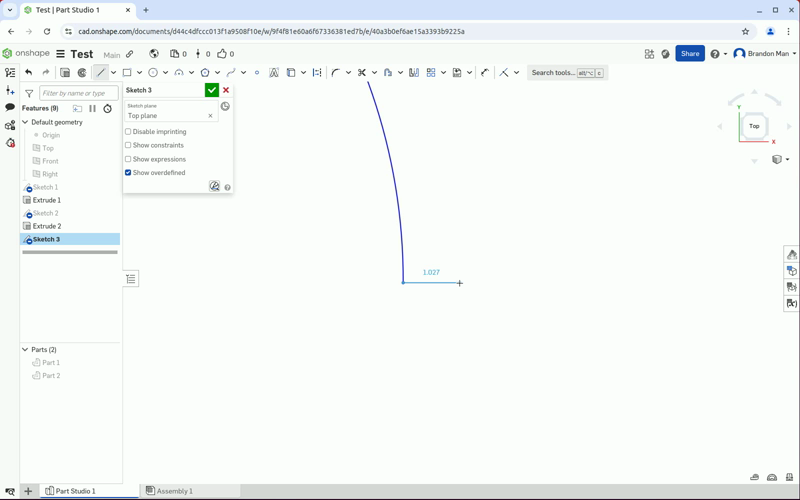
click(459, 282)
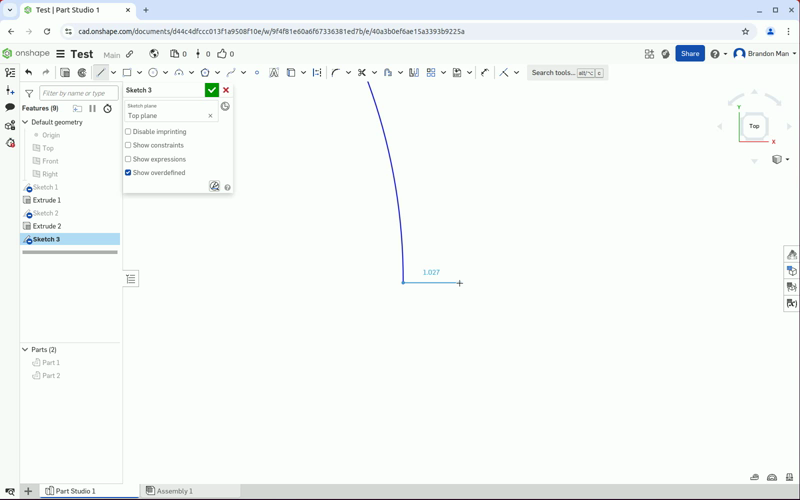
scroll(-6)
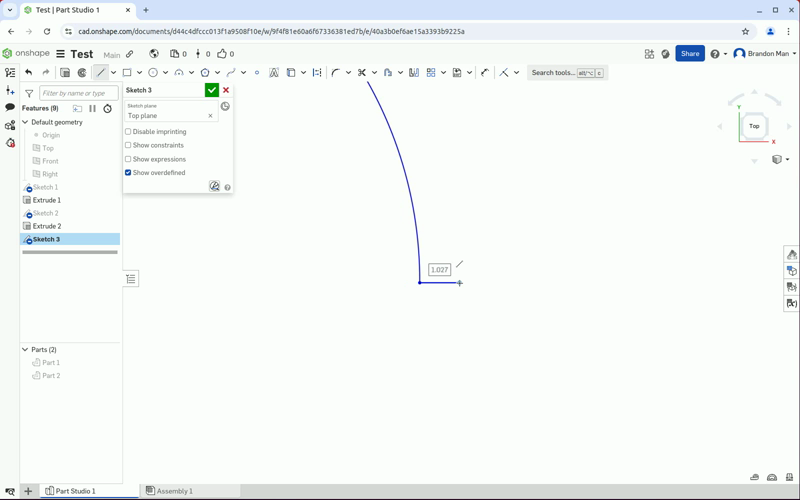
scroll(-6)
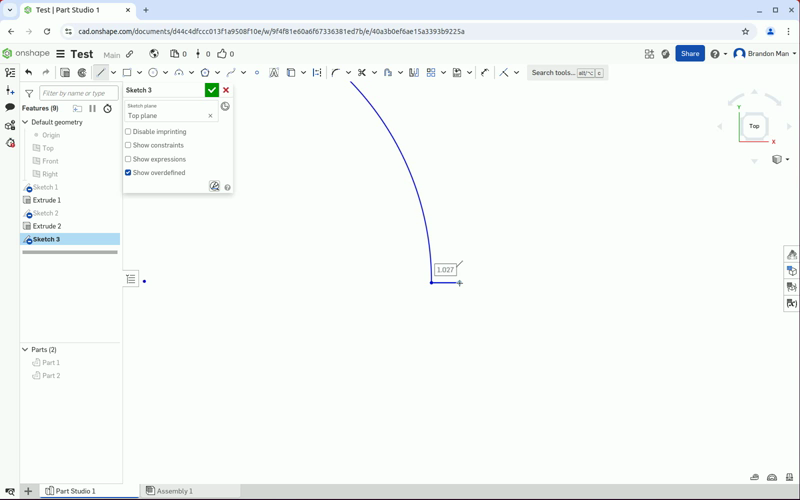
scroll(-6)
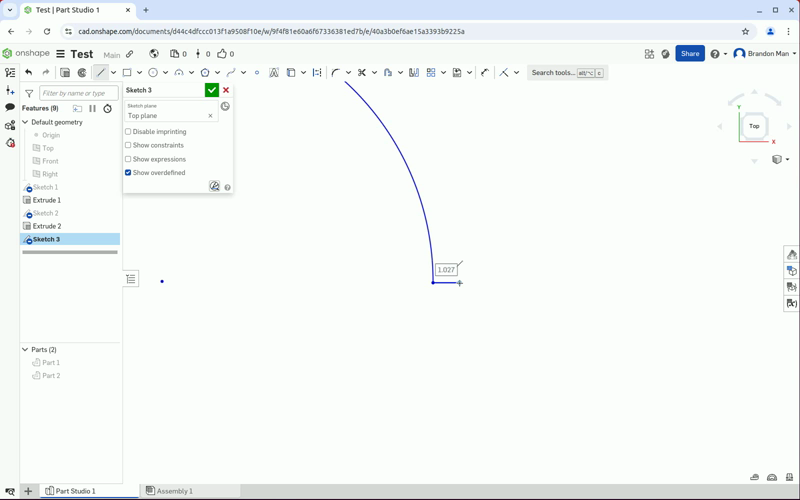
scroll(-6)
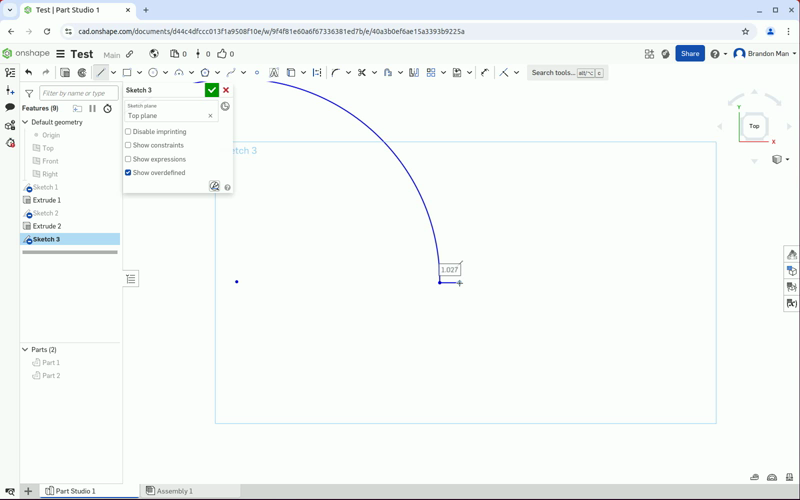
scroll(-6)
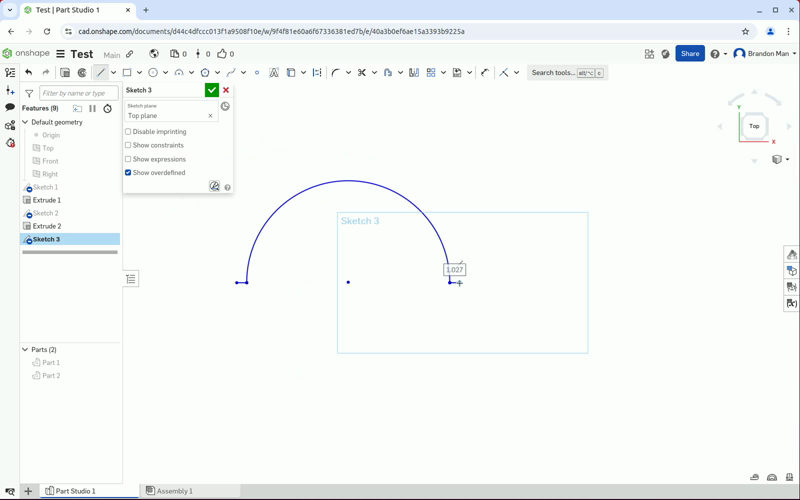
scroll(-6)
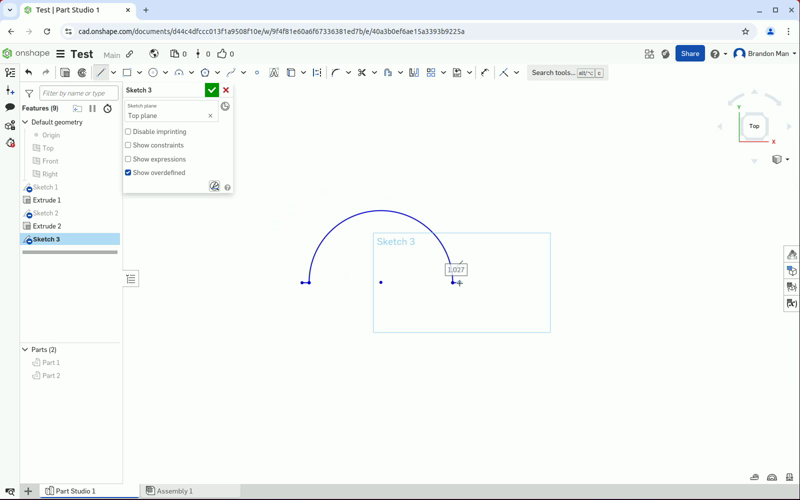
scroll(-6)
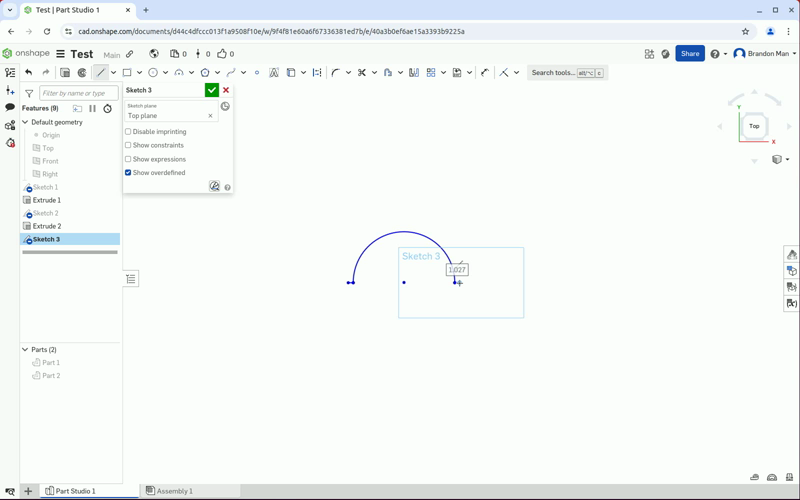
key_up(shift)
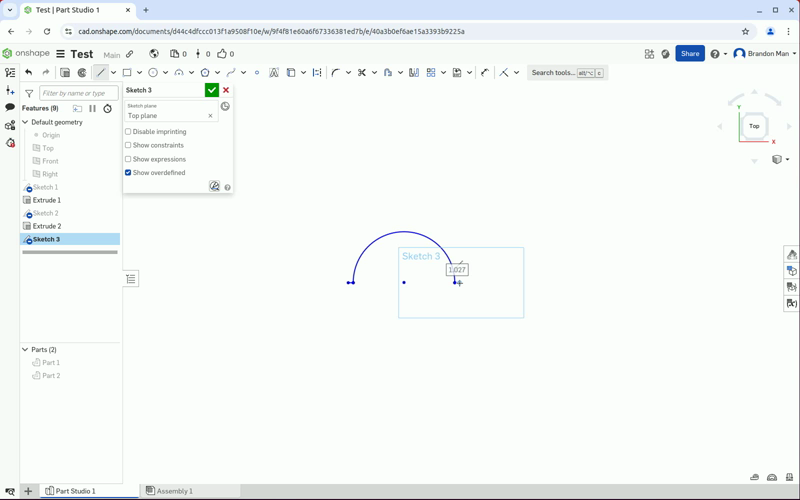
key(esc)
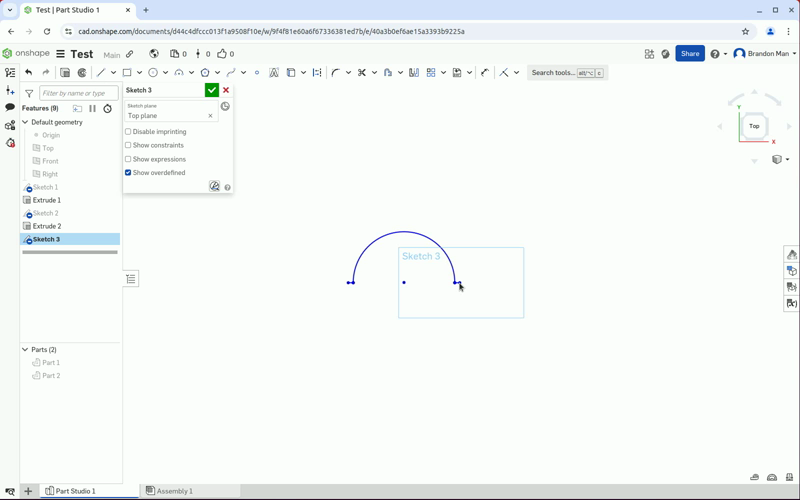
key(a)
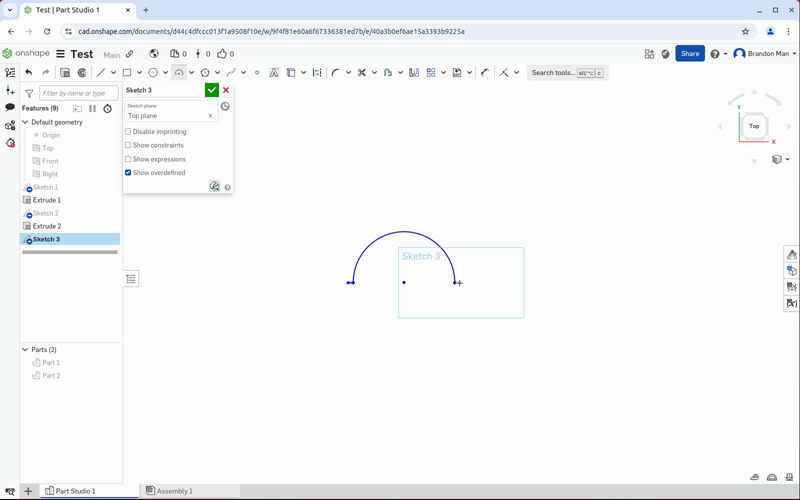
mouse_move(459, 282)
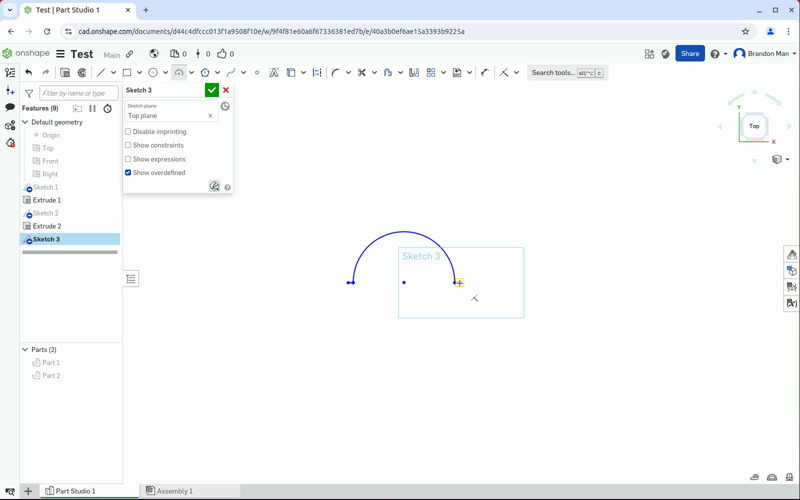
click(459, 282)
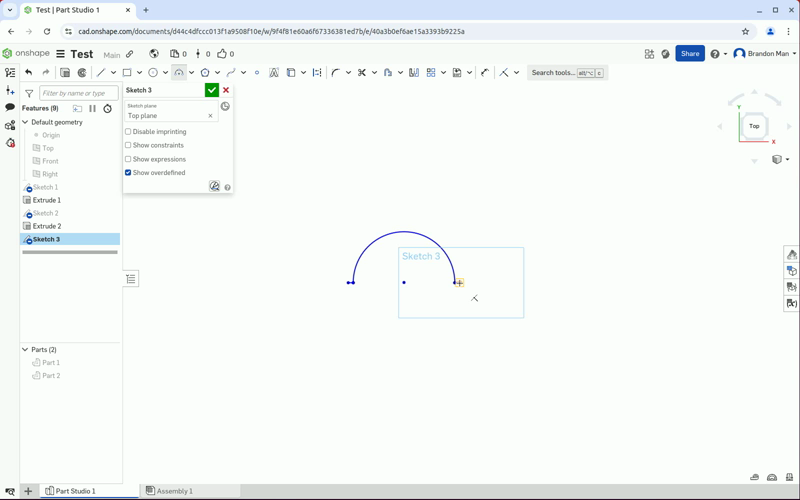
mouse_move(348, 282)
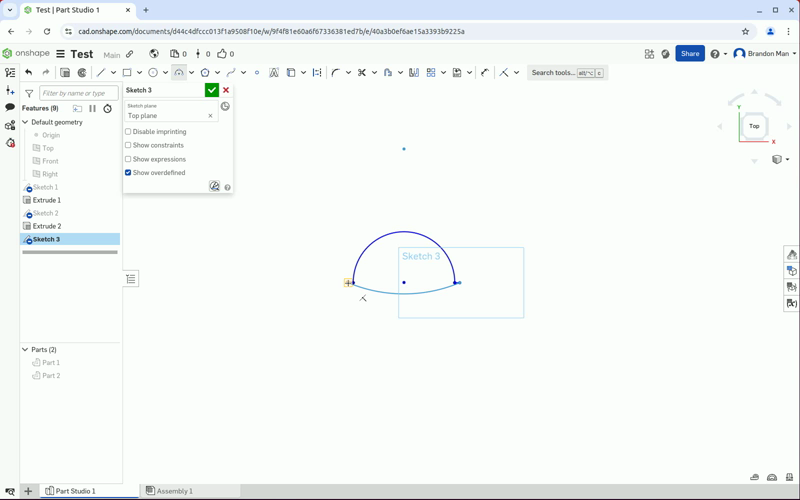
click(348, 282)
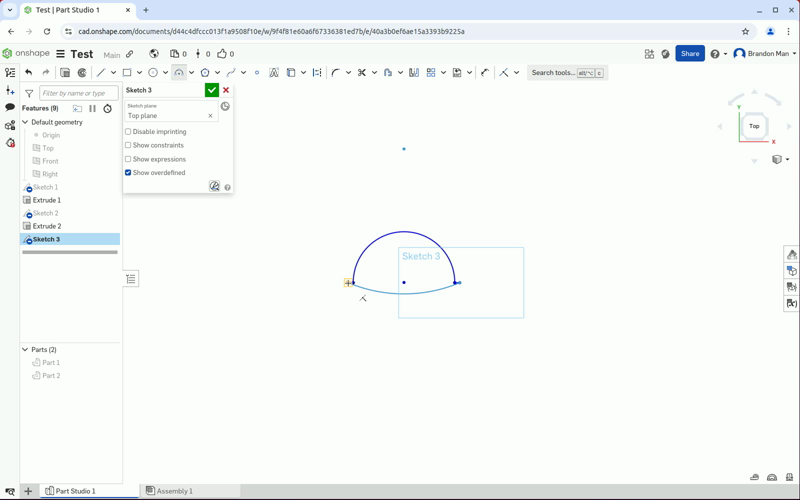
key_down(shift)
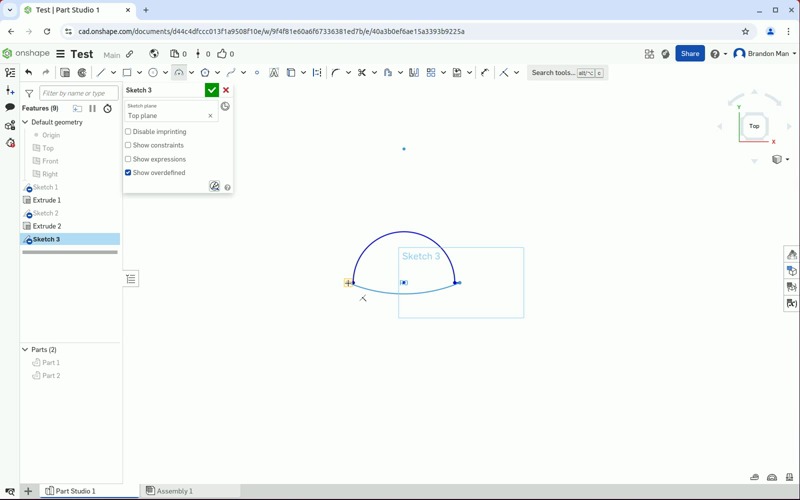
mouse_move(404, 227)
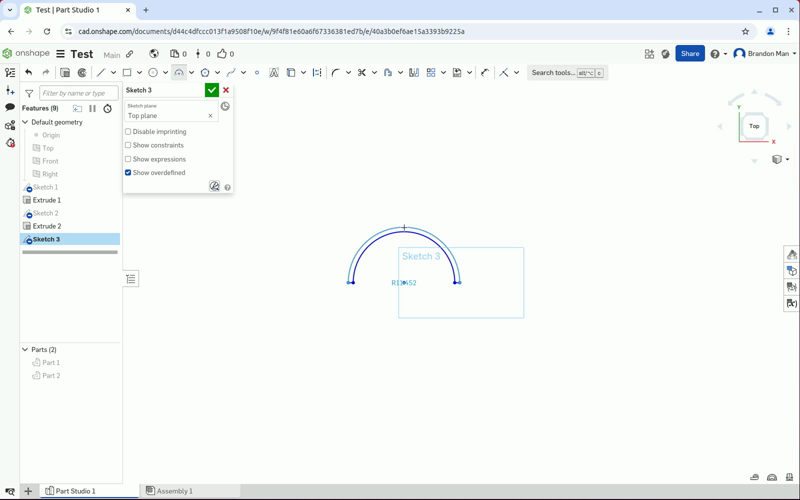
click(404, 227)
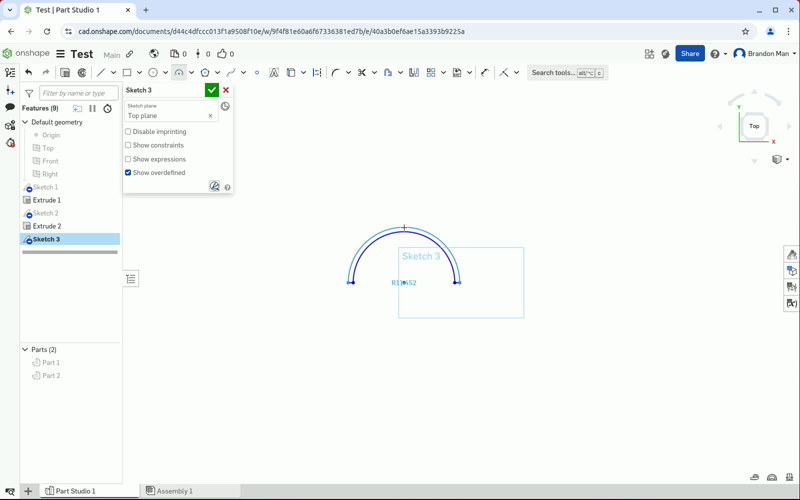
key_up(shift)
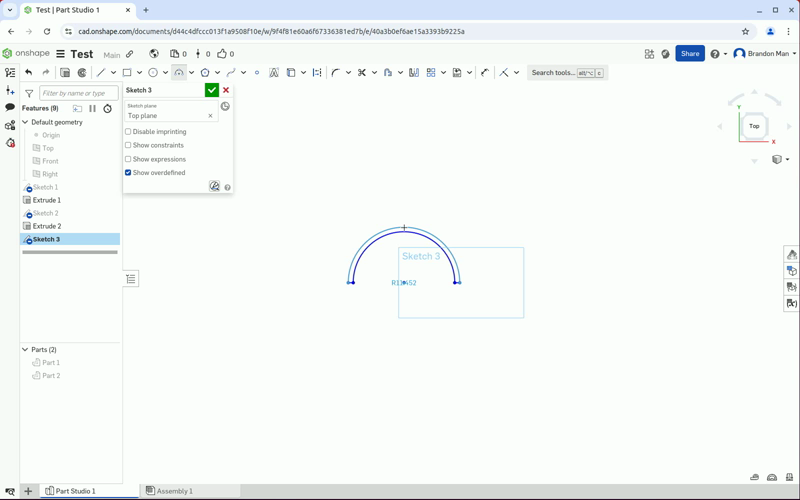
key(esc)
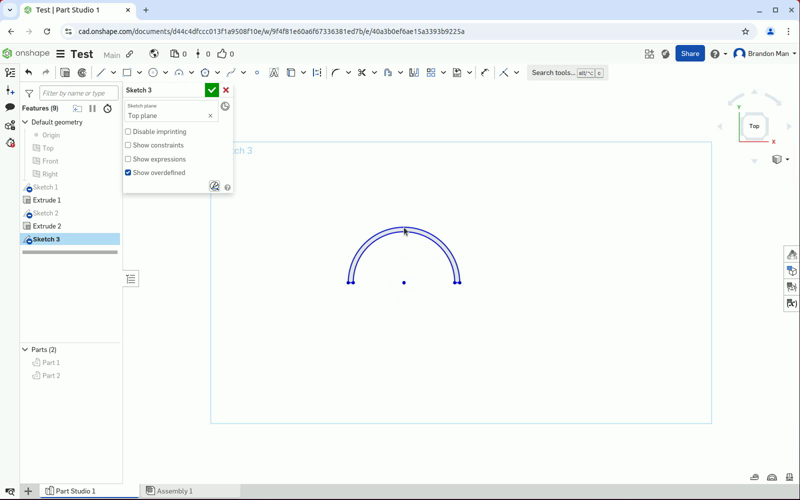
mouse_move(419, 251)
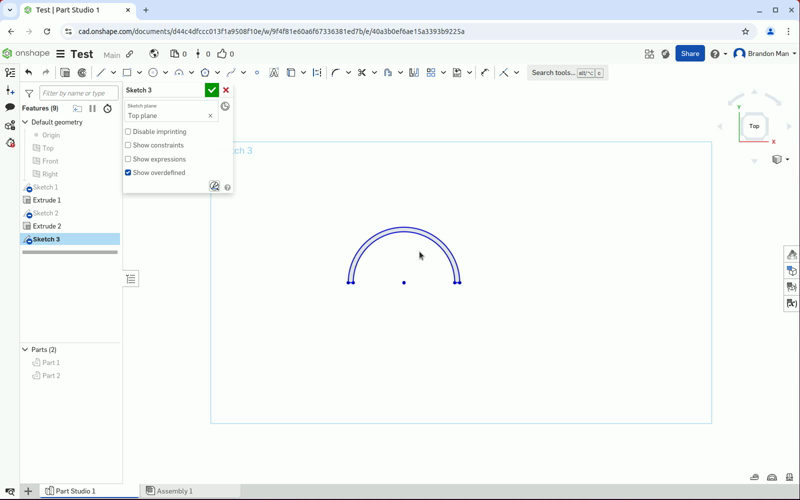
scroll(6)
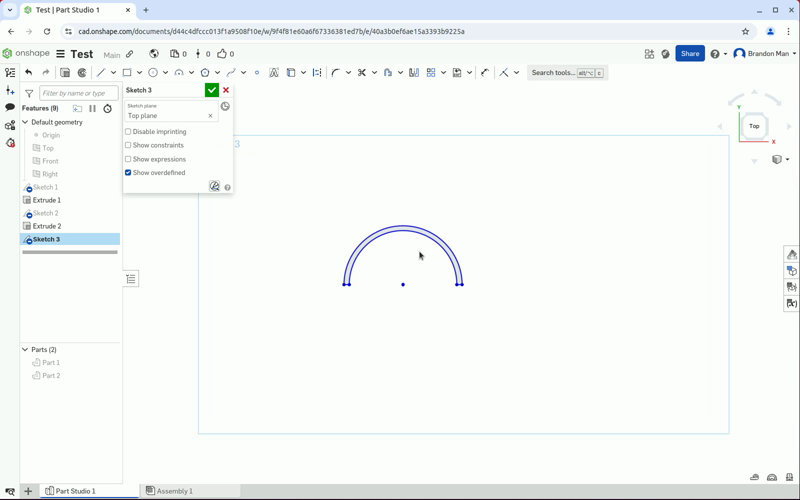
scroll(6)
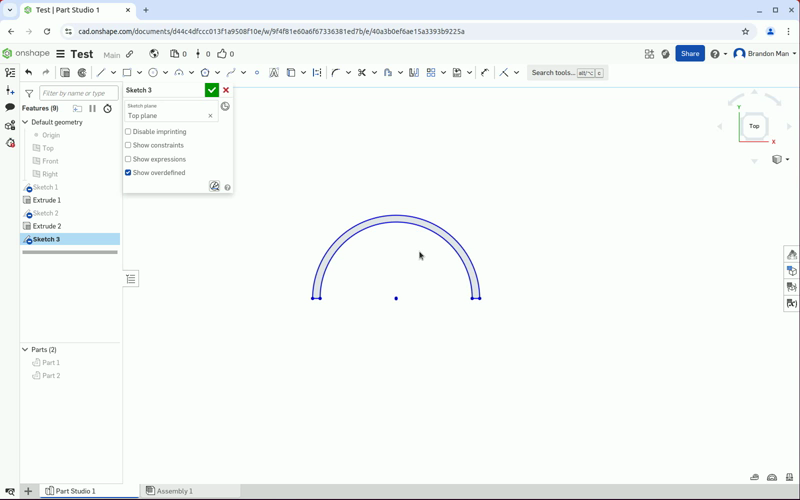
scroll(6)
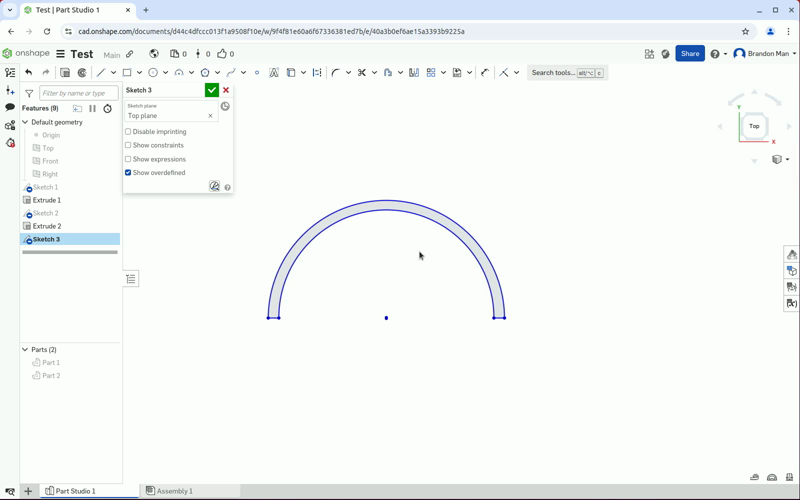
scroll(6)
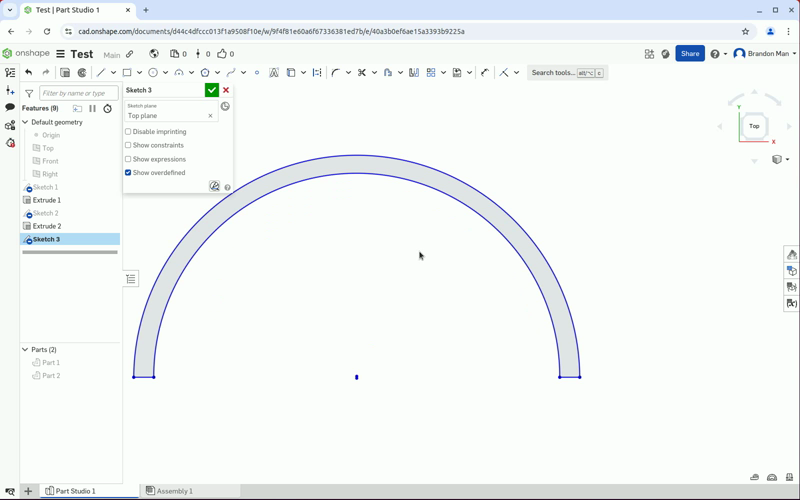
scroll(6)
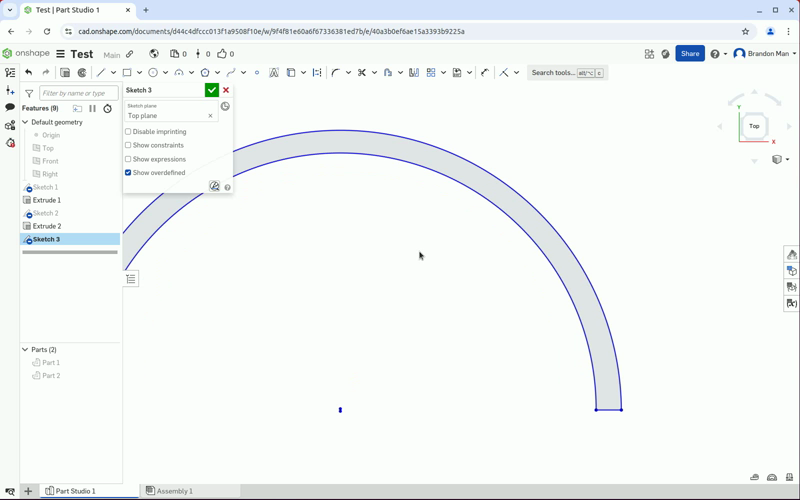
scroll(6)
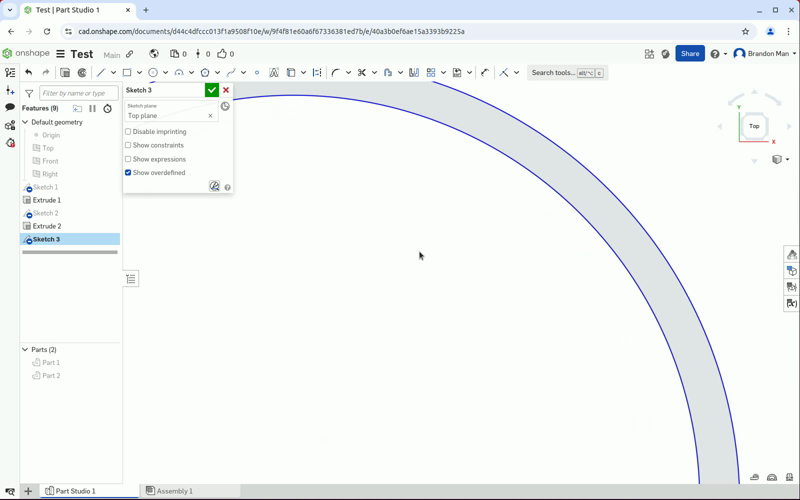
scroll(6)
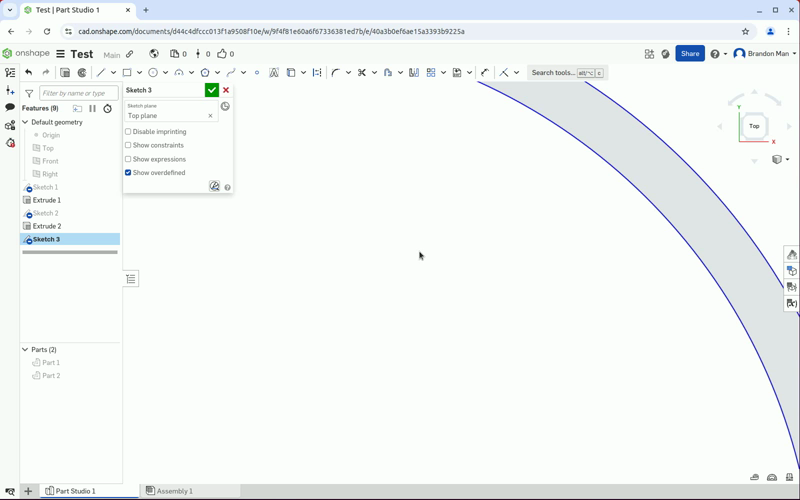
click(419, 251)
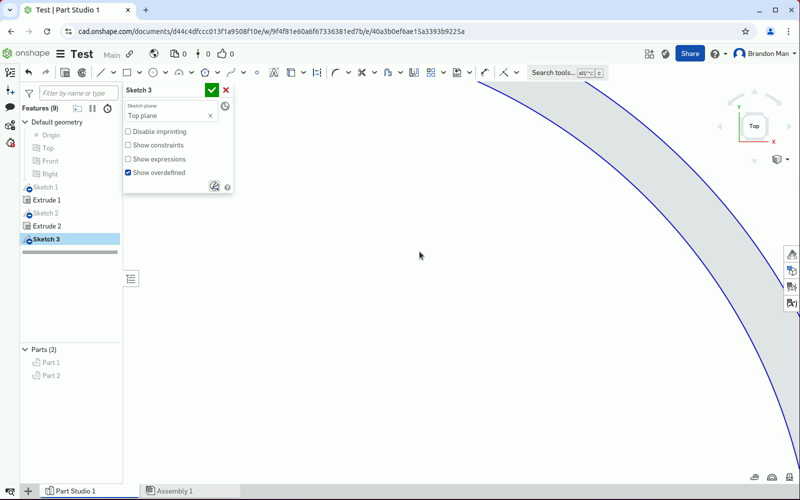
scroll(-6)
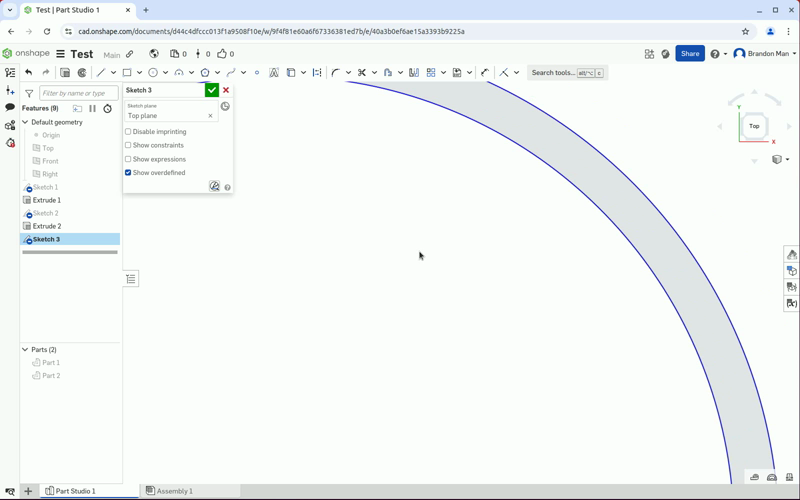
scroll(-6)
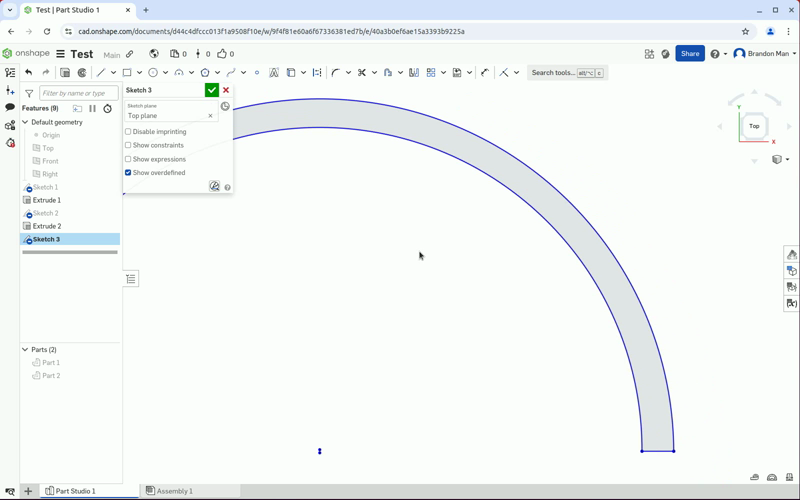
scroll(-6)
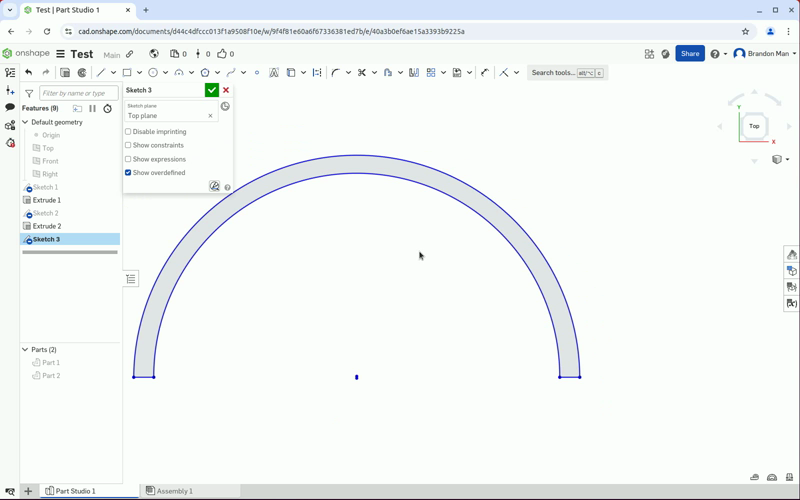
scroll(-6)
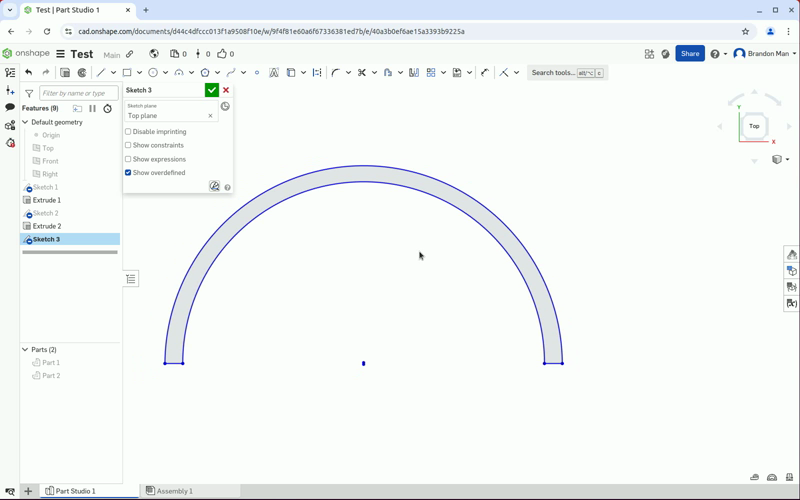
scroll(-6)
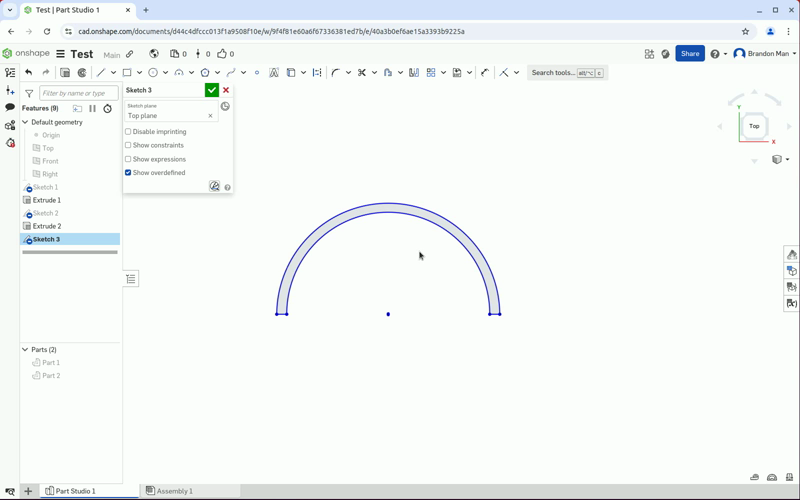
scroll(-6)
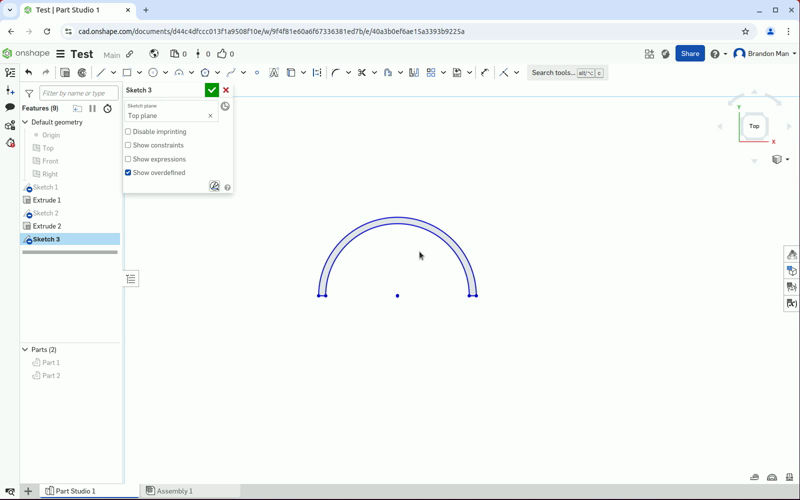
scroll(-6)
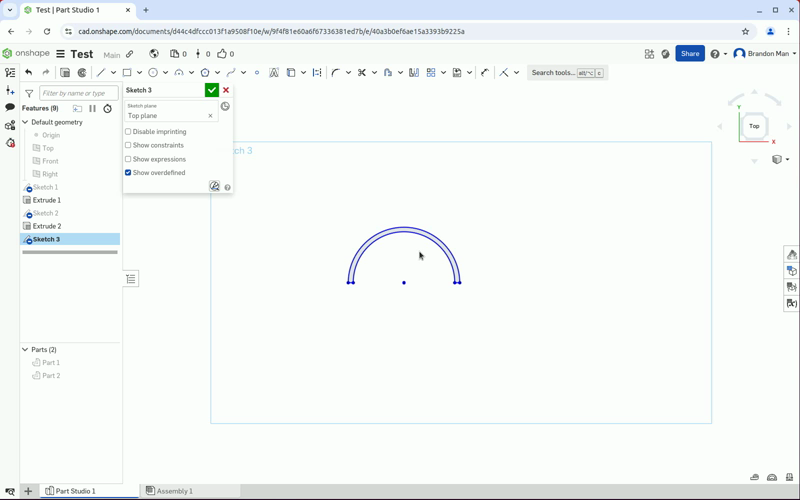
mouse_move(73, 352)
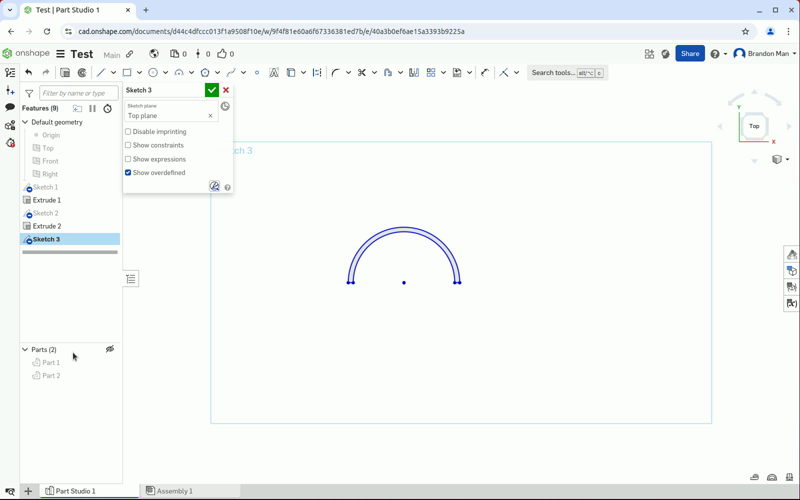
key(shift+y)
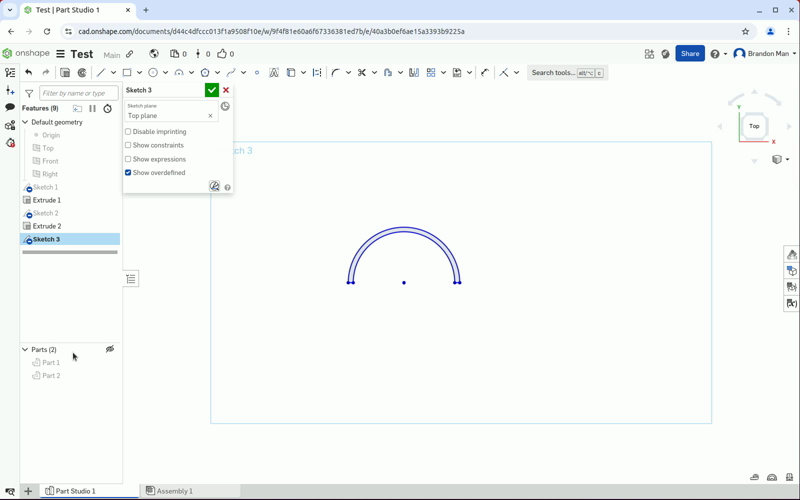
key(shift+e)
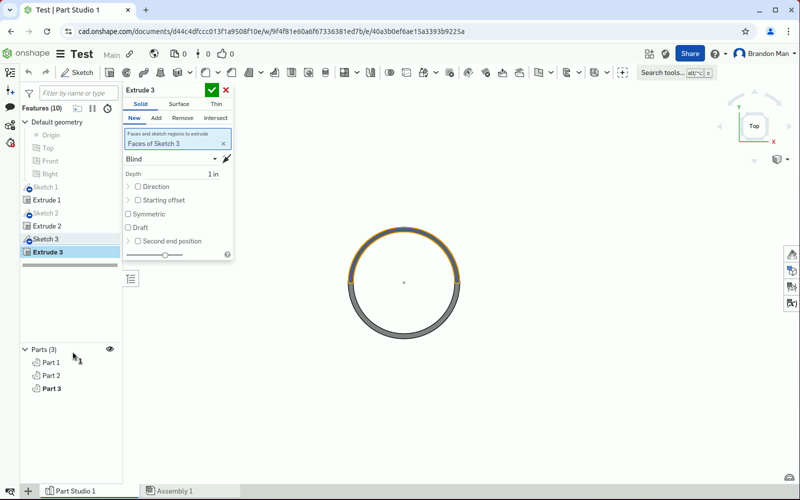
mouse_move(143, 106)
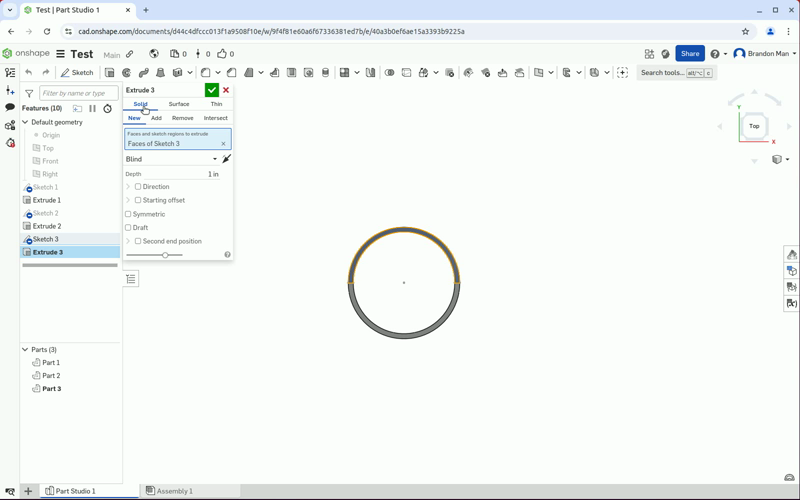
click(143, 106)
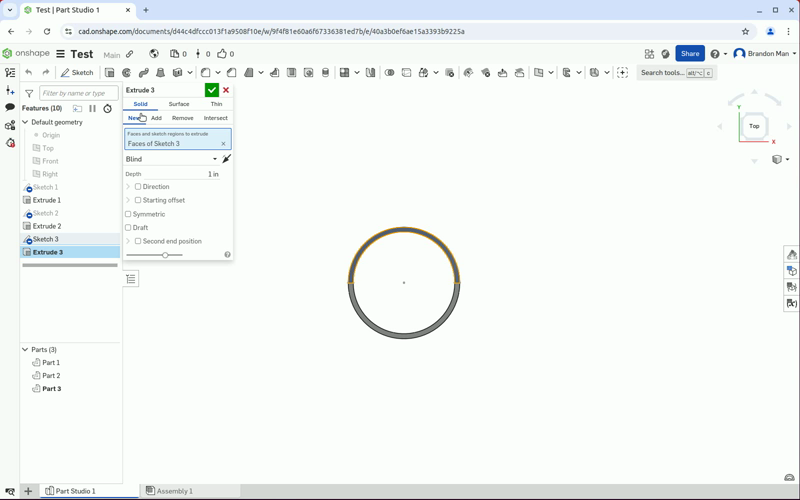
mouse_move(137, 120)
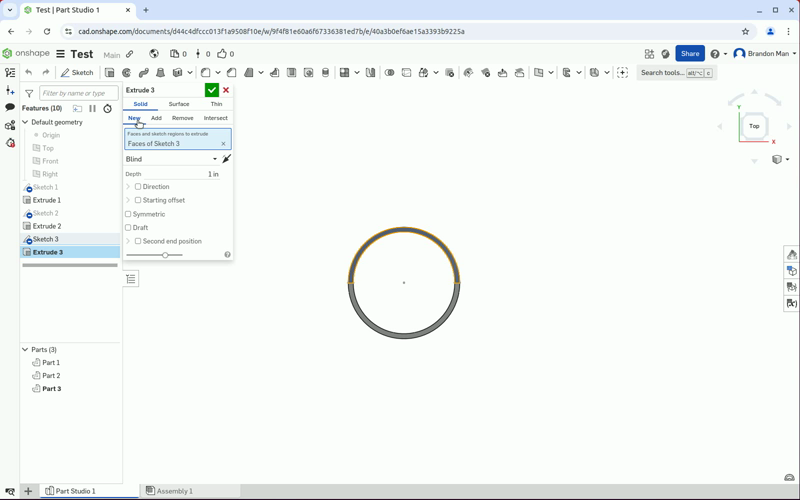
click(137, 120)
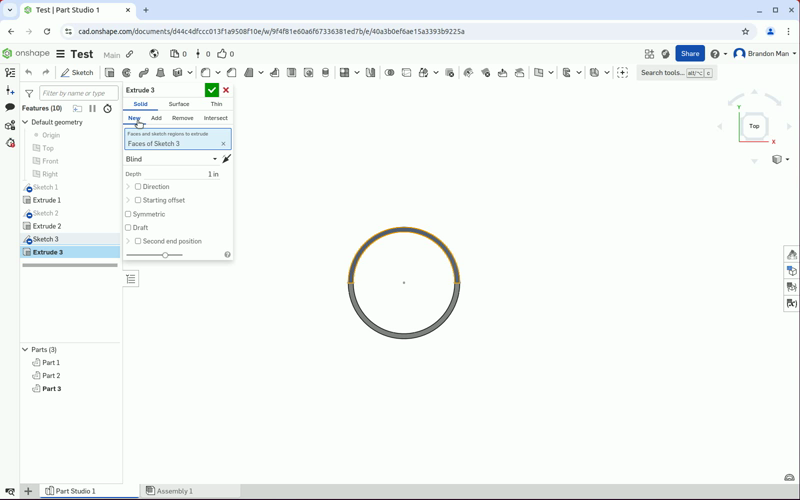
key(tab, 4)
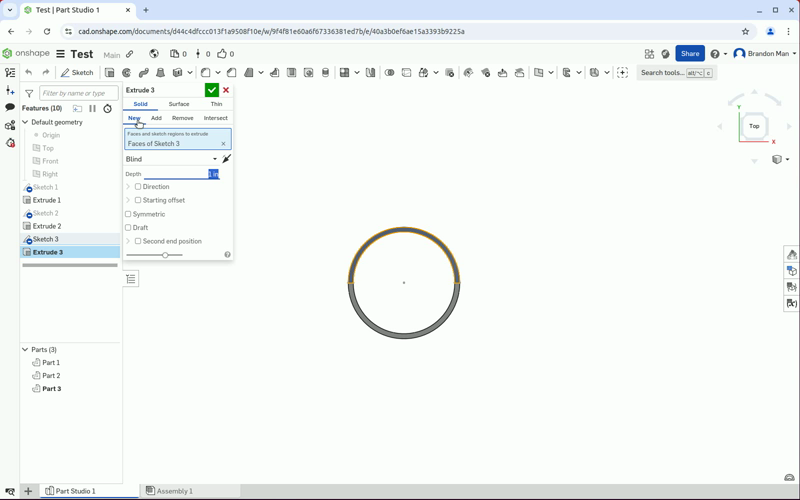
text(0.241)
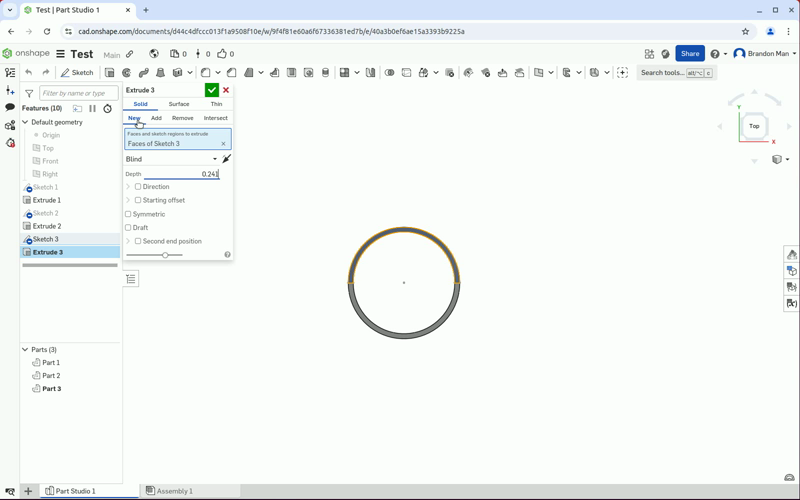
key(enter)
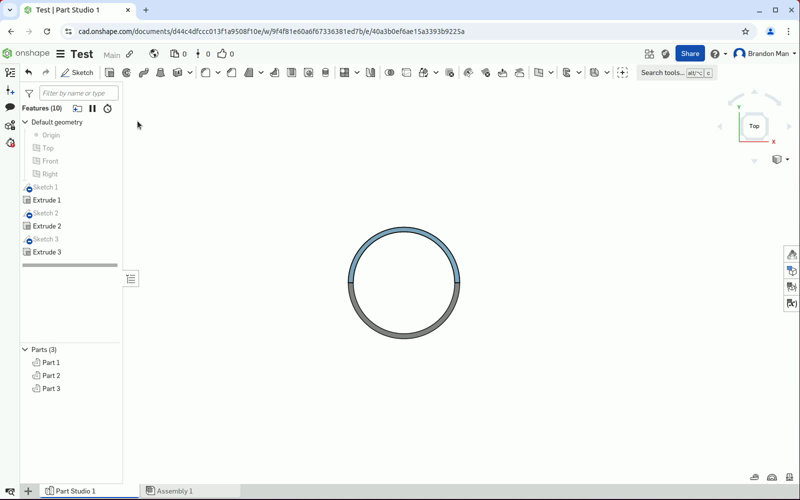
key(shift+h)
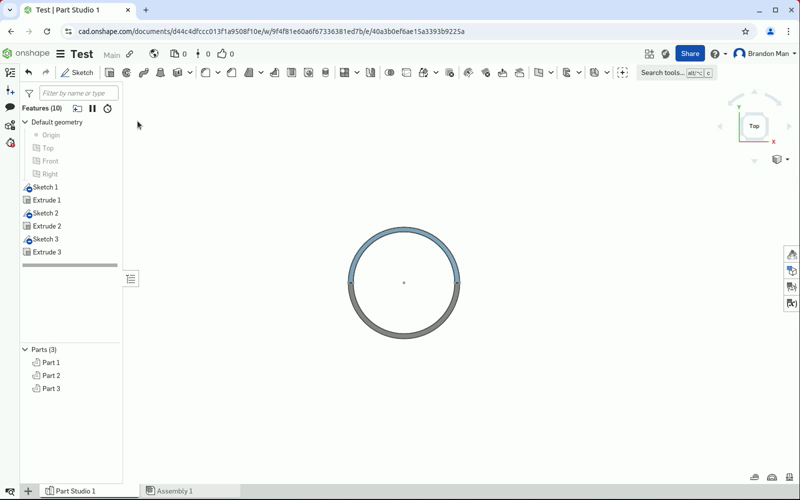
key(shift+h)
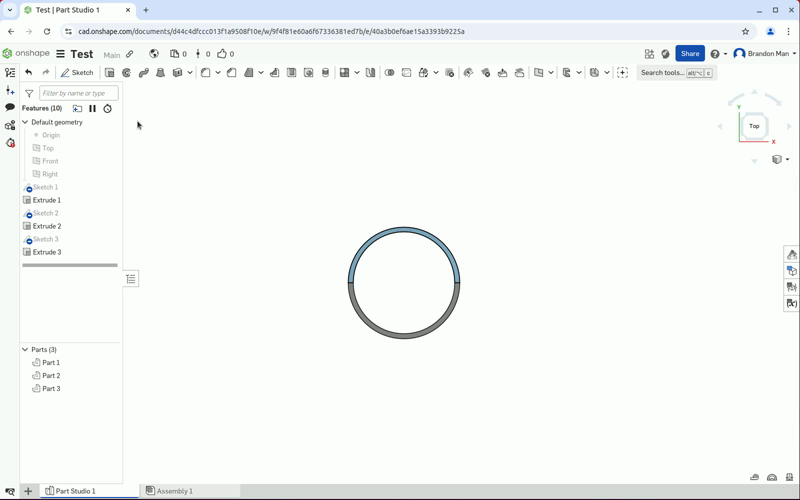
mouse_move(73, 189)
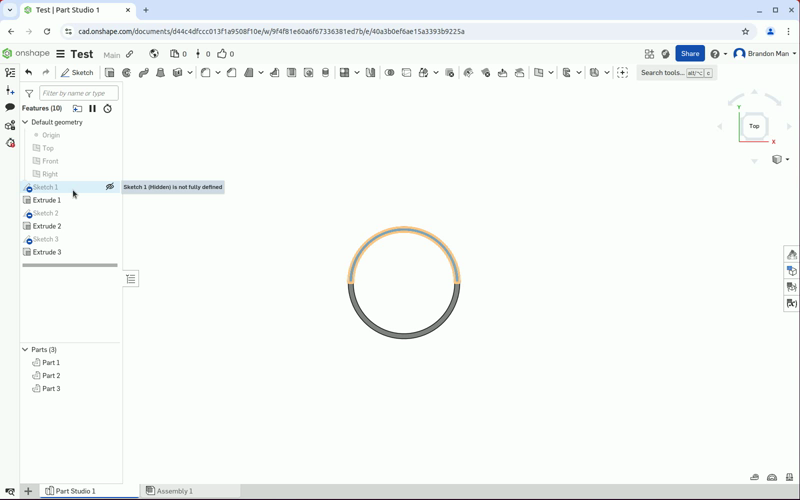
click(73, 189)
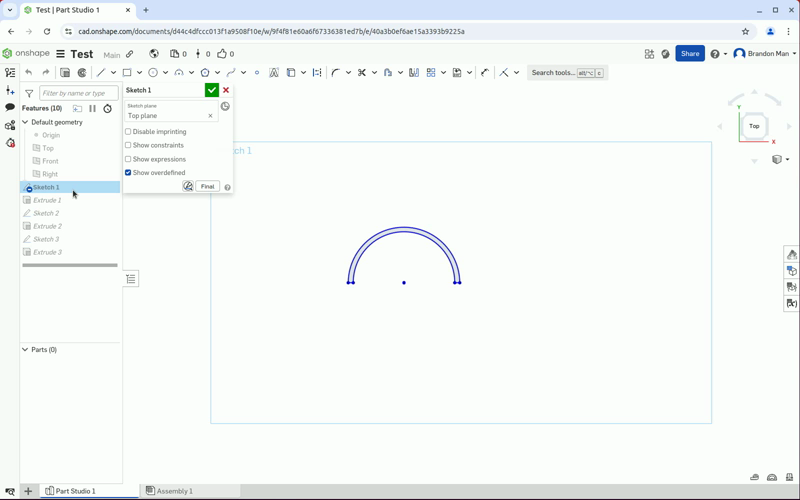
mouse_move(229, 92)
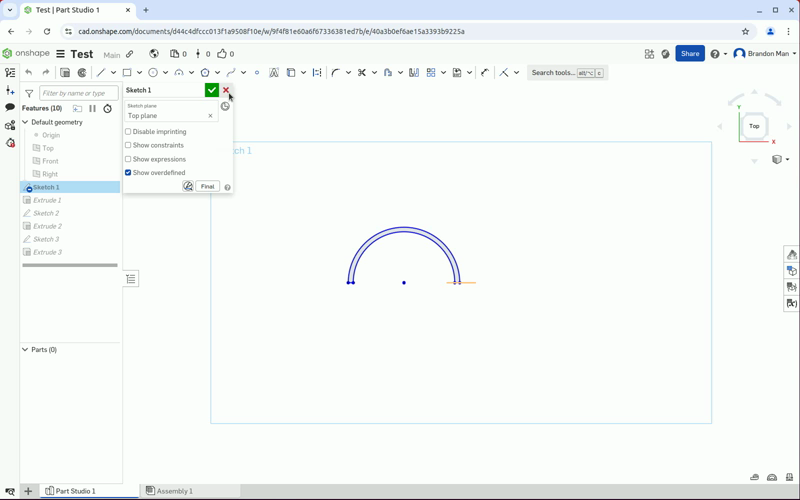
click(229, 92)
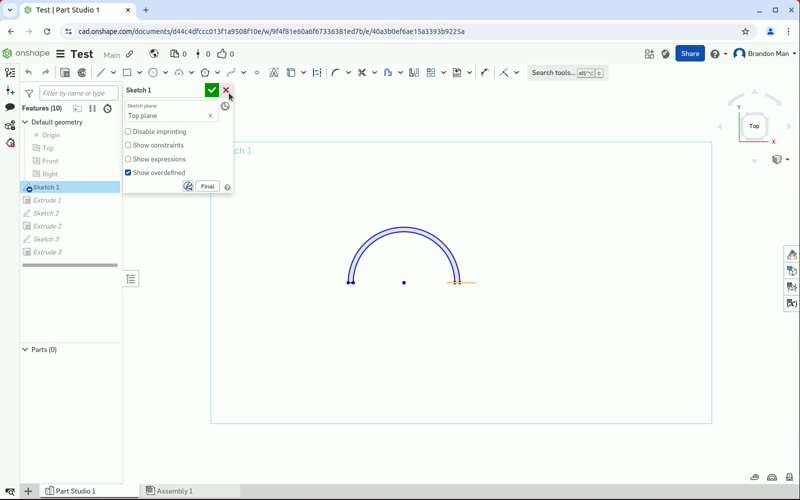
key(shift+s)
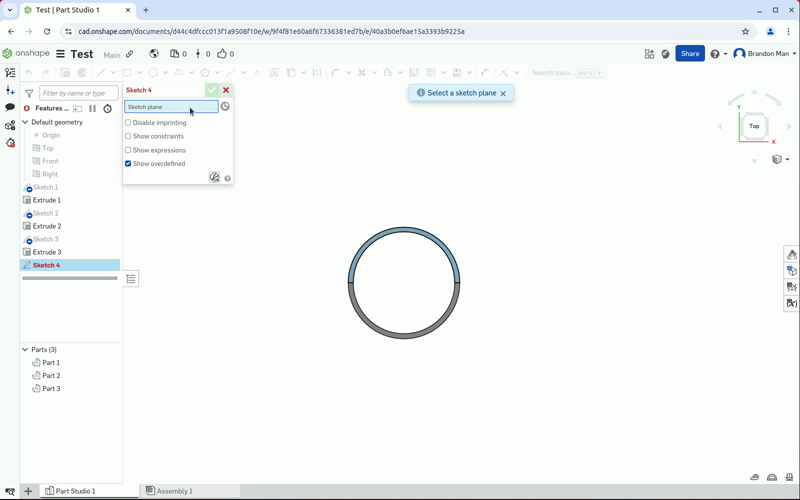
mouse_move(73, 150)
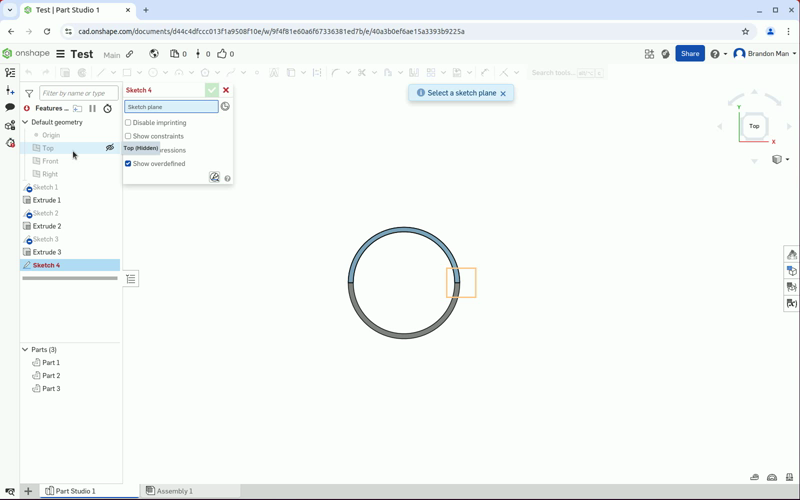
click(73, 150)
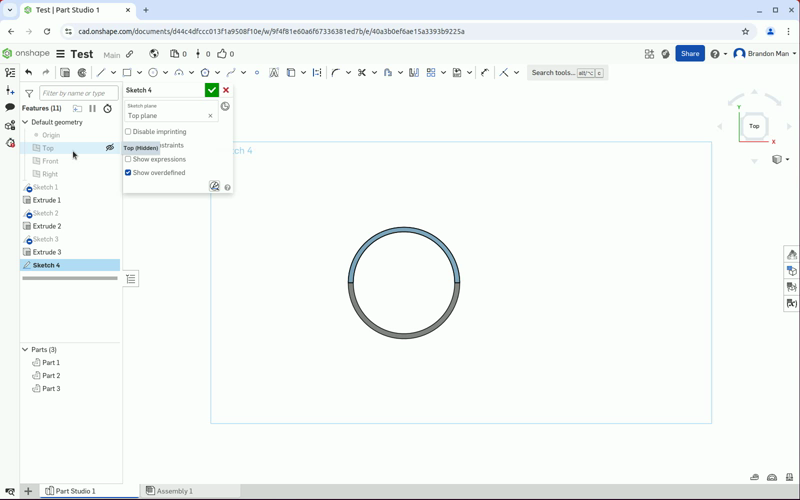
mouse_move(73, 352)
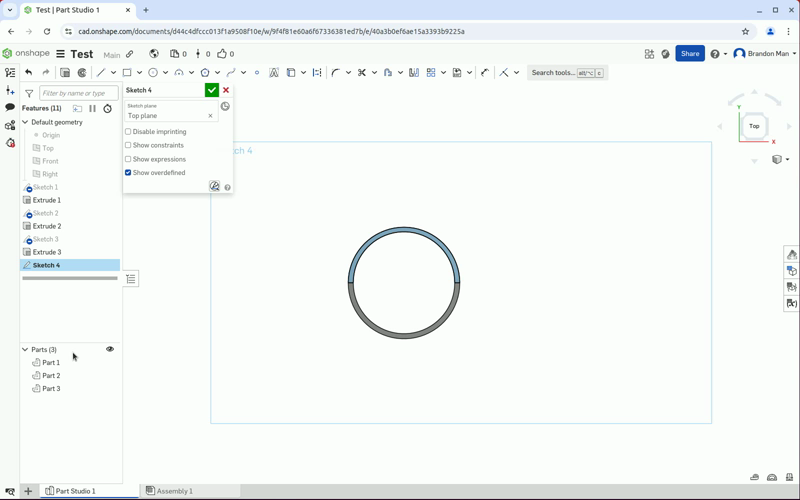
key(y)
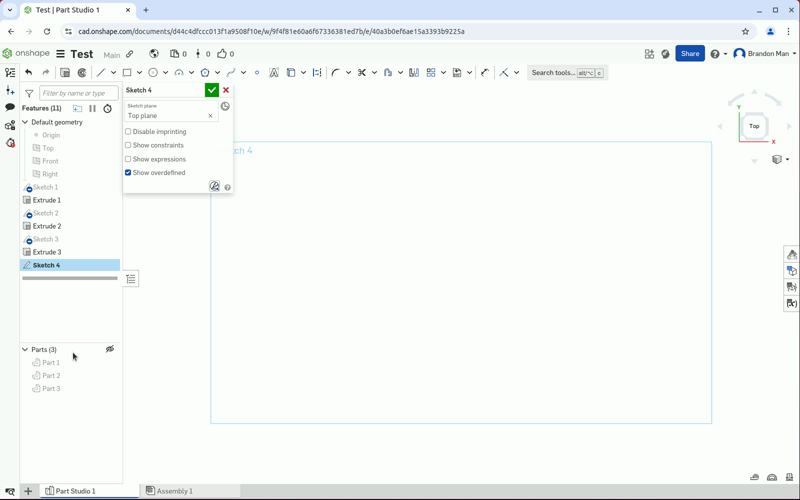
key(a)
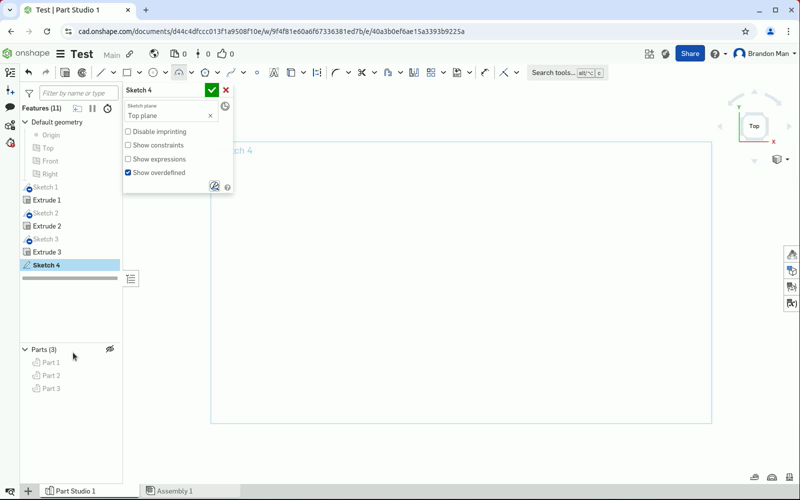
key_down(shift)
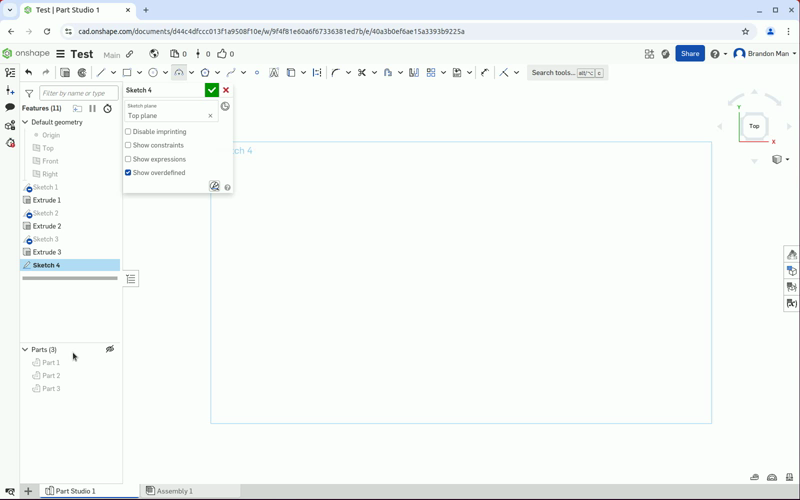
mouse_move(348, 282)
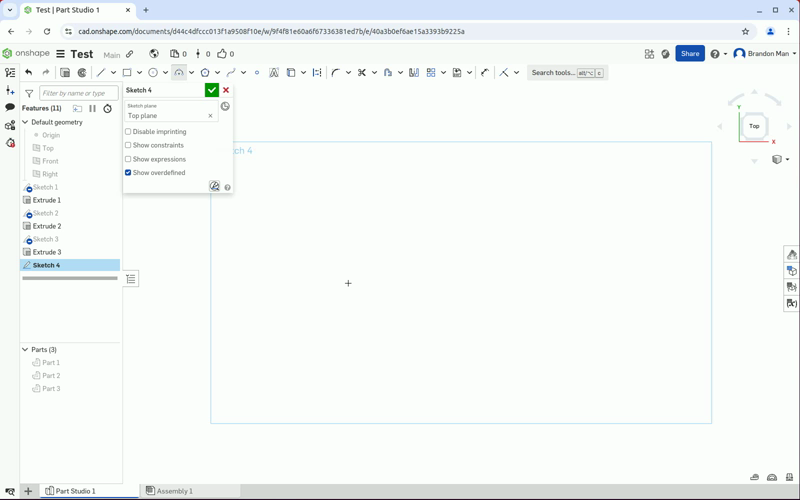
click(348, 282)
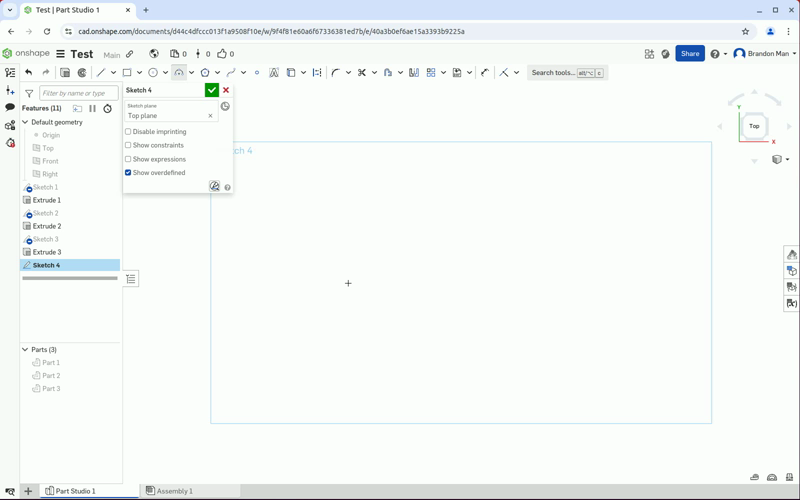
key_up(shift)
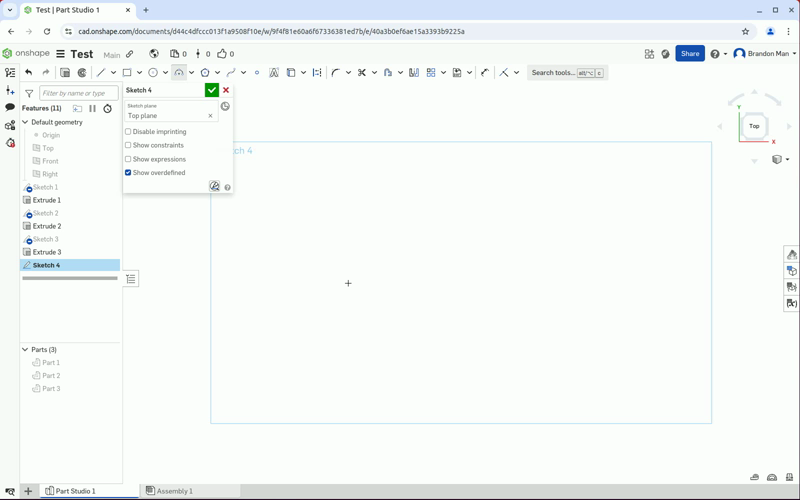
key_down(shift)
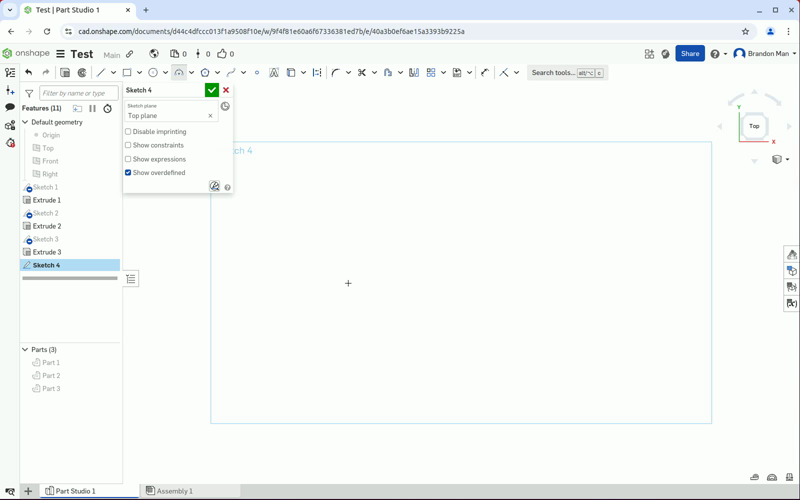
mouse_move(459, 282)
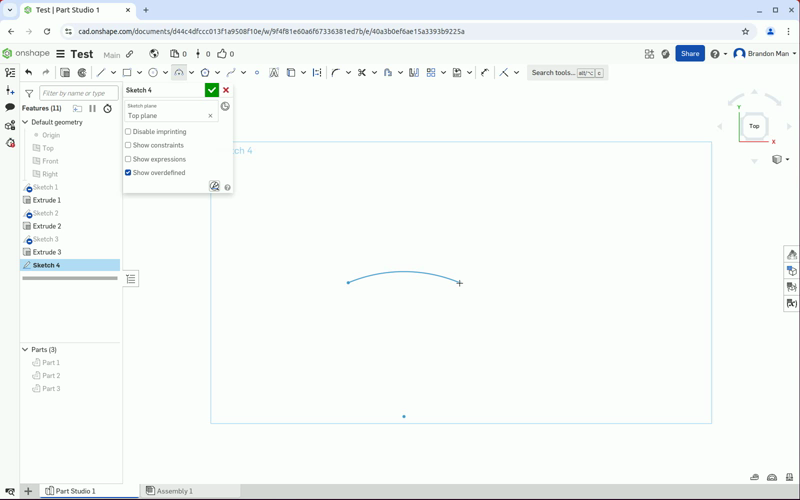
click(459, 282)
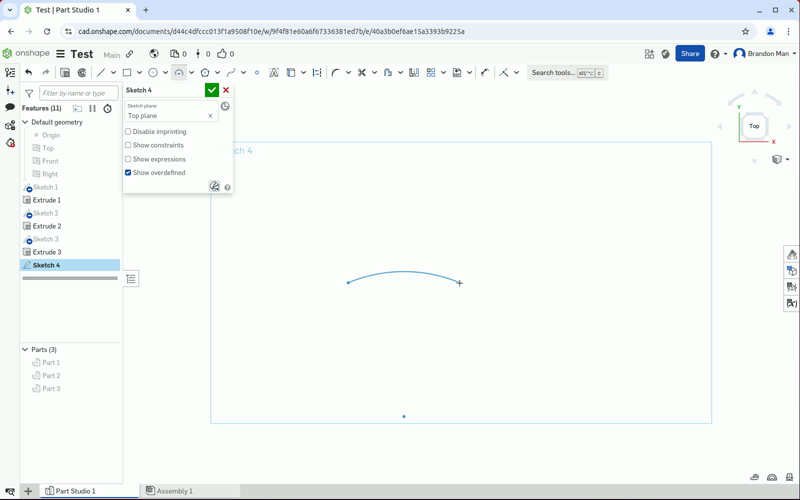
mouse_move(404, 338)
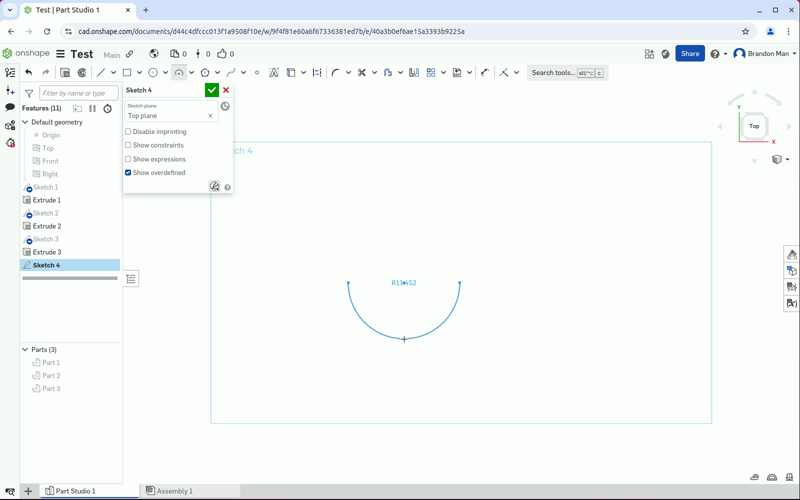
click(404, 338)
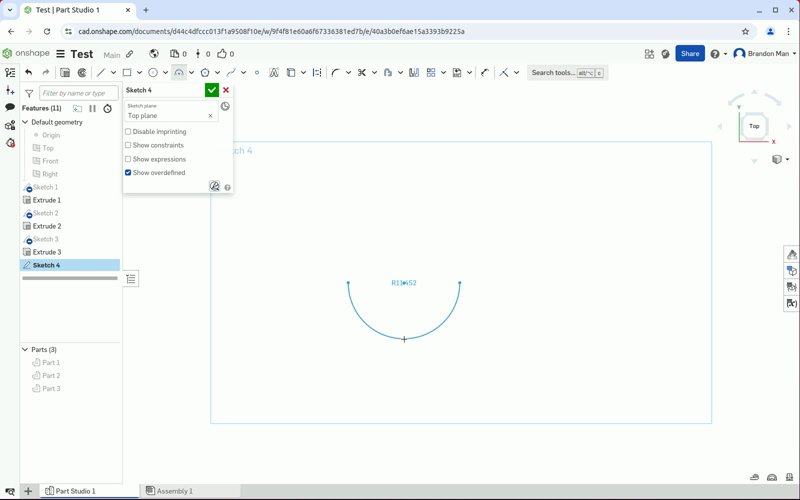
key_up(shift)
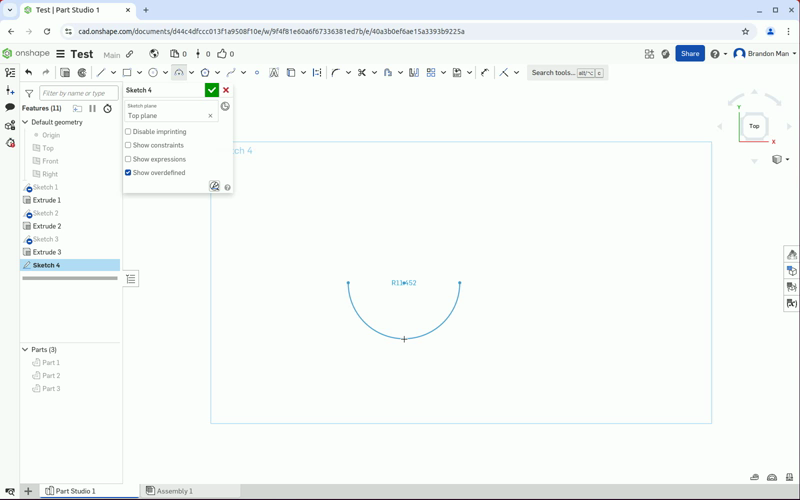
key(esc)
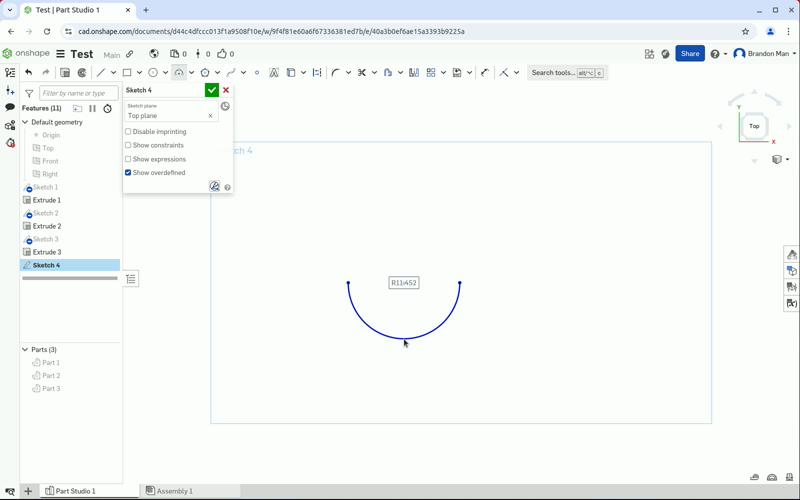
key(l)
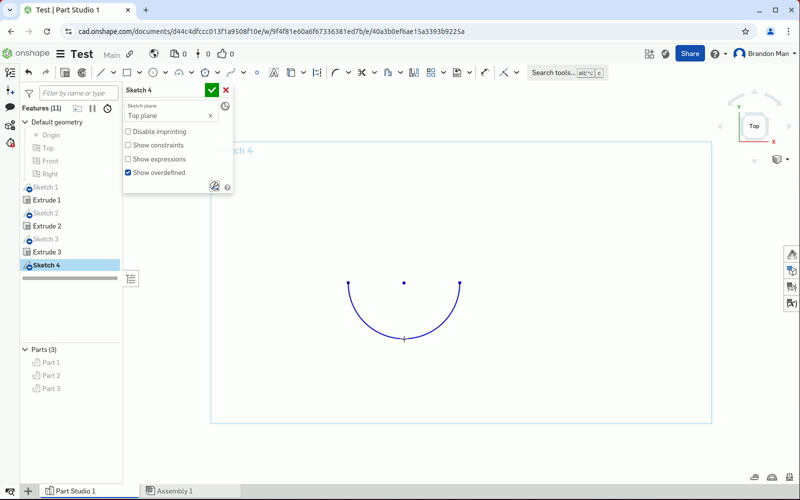
mouse_move(459, 282)
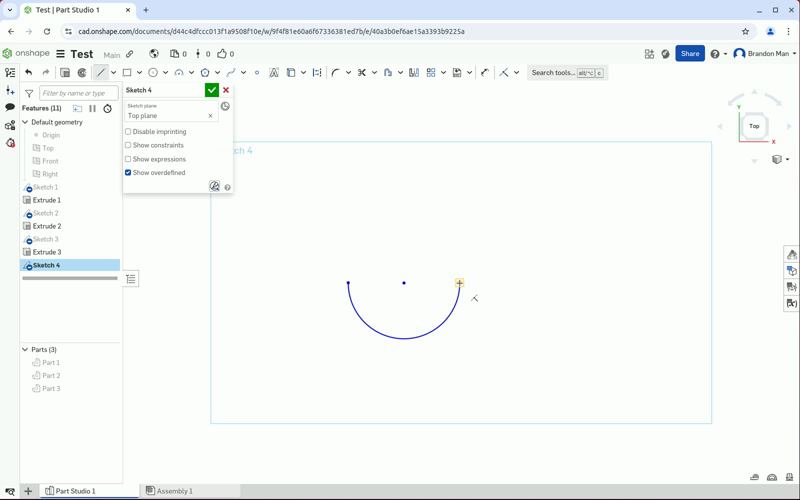
click(459, 282)
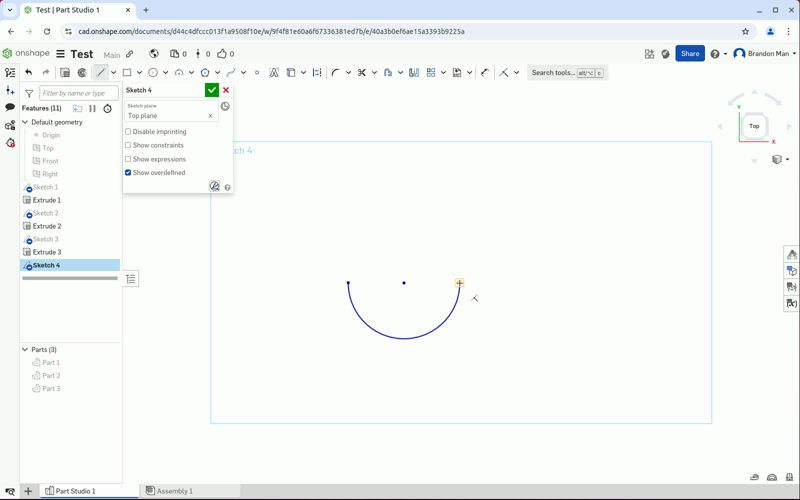
key_down(shift)
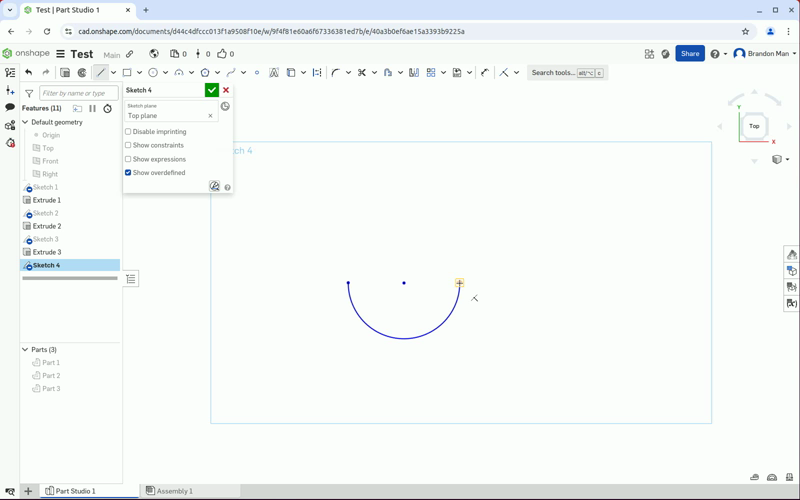
mouse_move(489, 282)
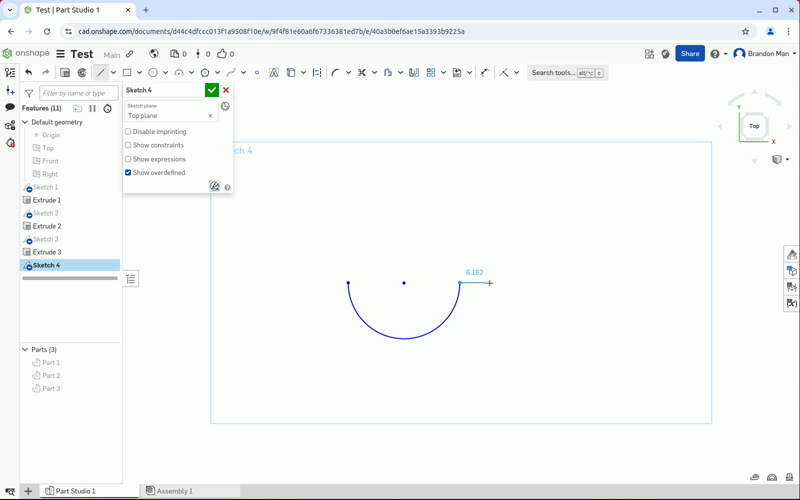
mouse_move(454, 282)
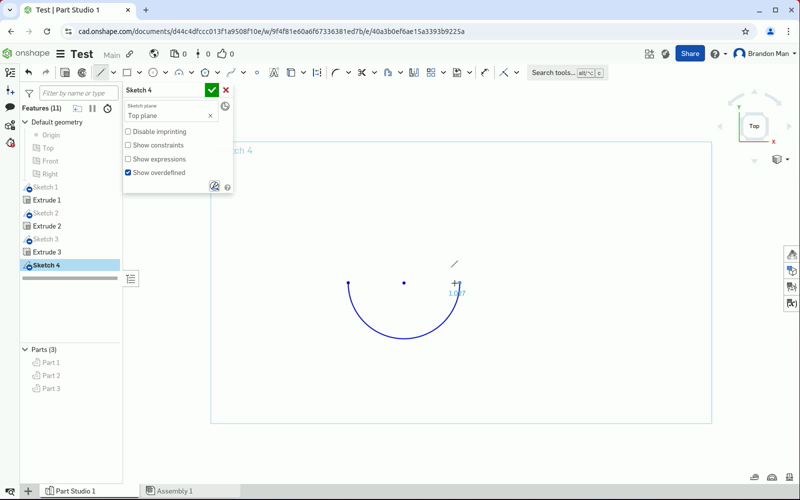
scroll(6)
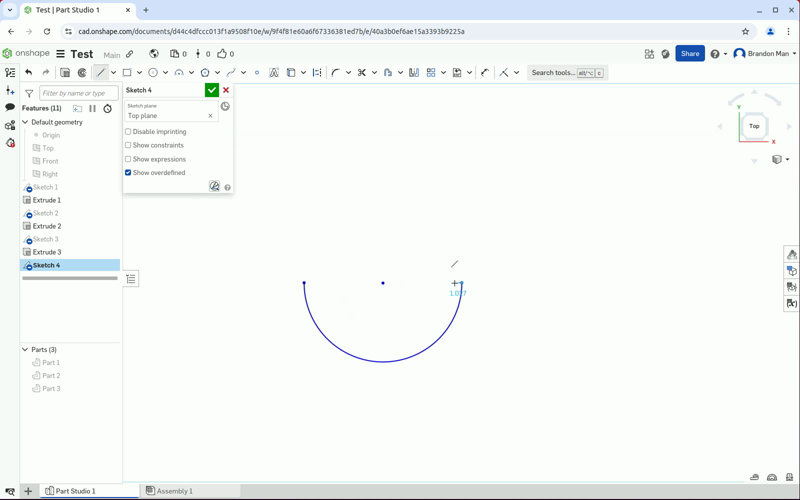
scroll(6)
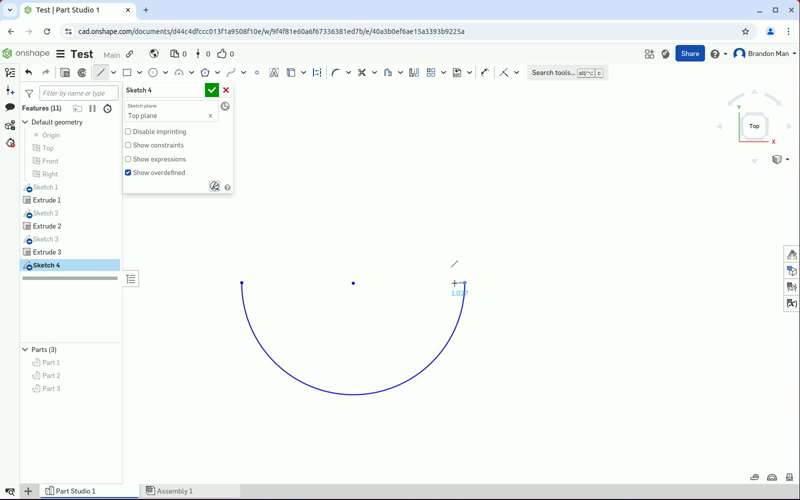
scroll(6)
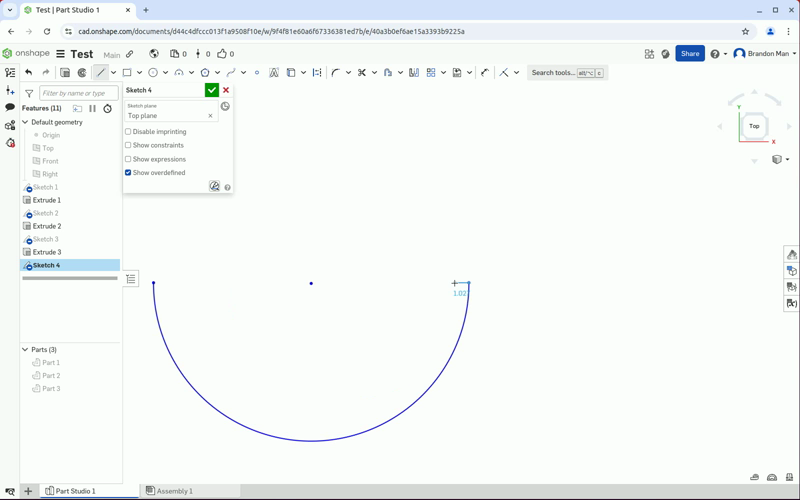
scroll(6)
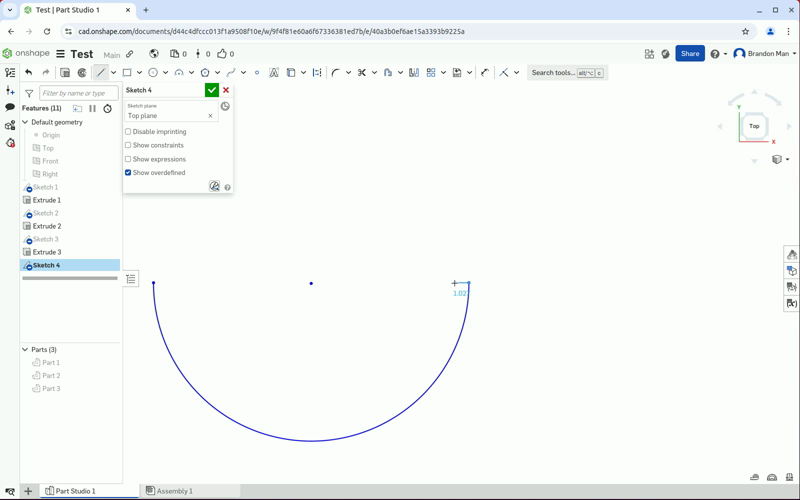
scroll(6)
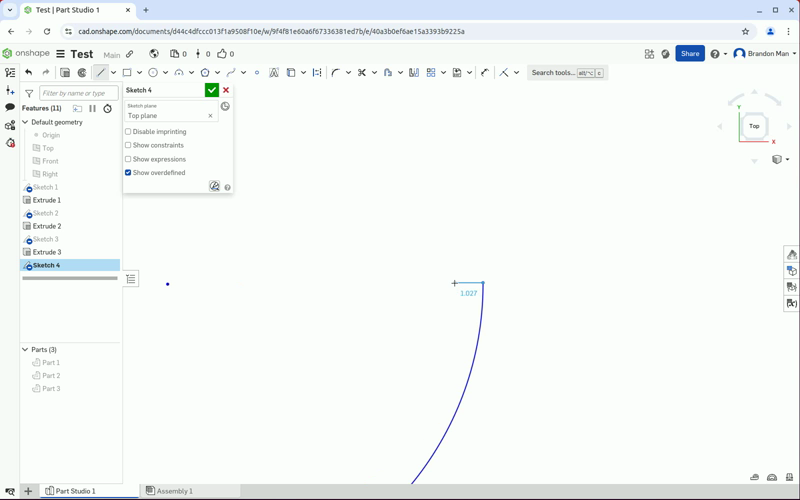
scroll(6)
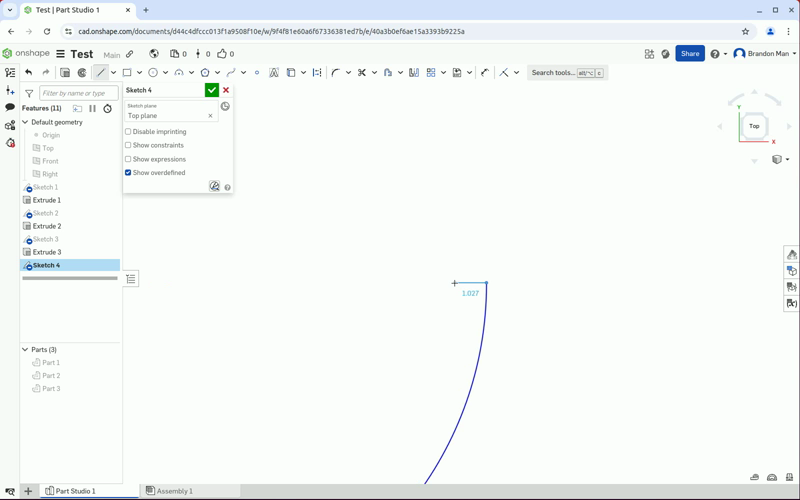
scroll(6)
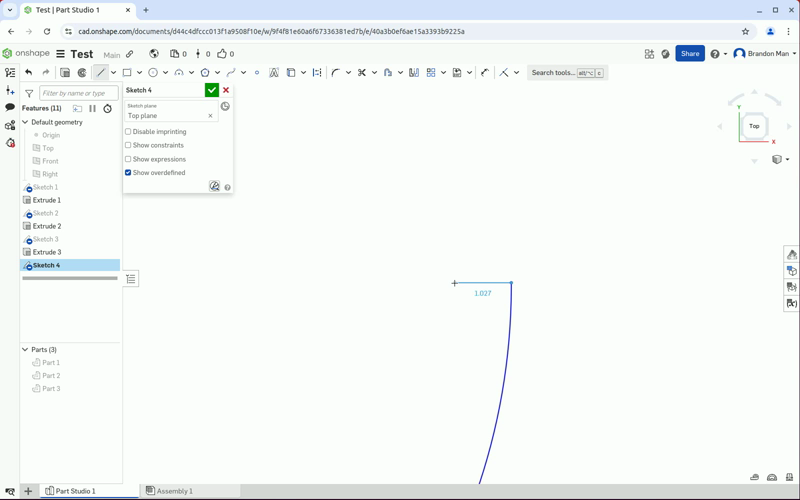
click(454, 282)
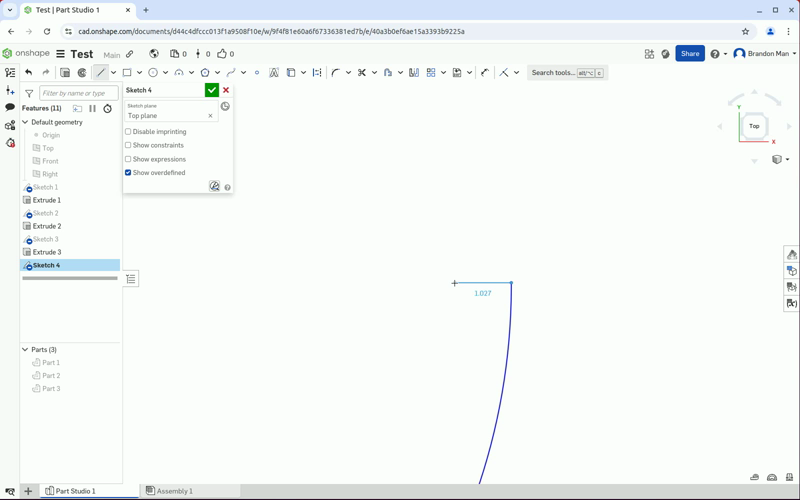
scroll(-6)
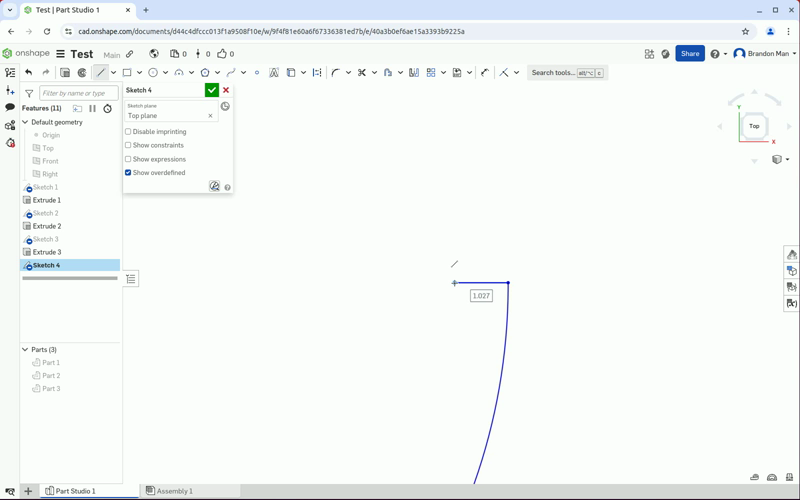
scroll(-6)
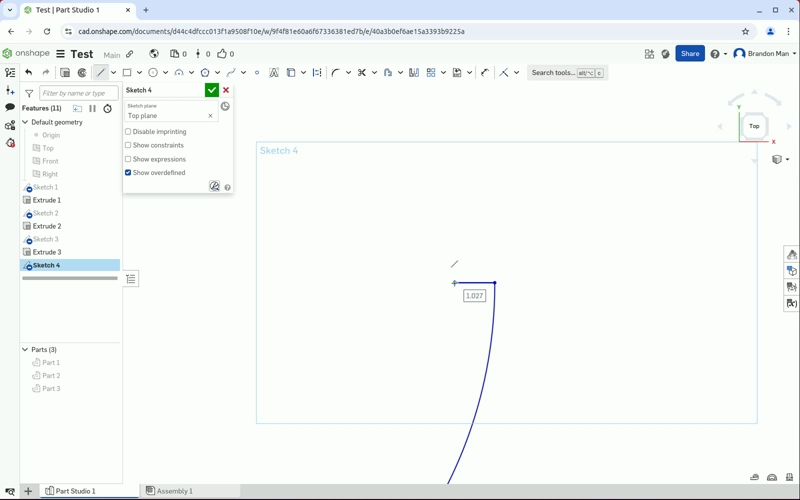
scroll(-6)
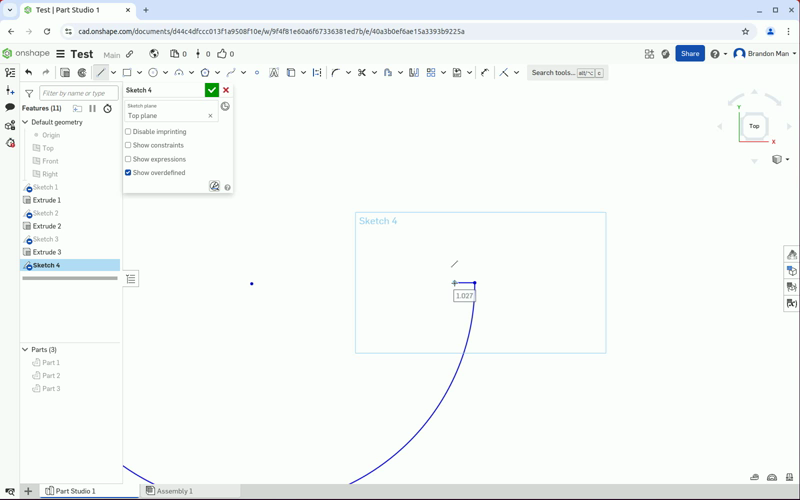
scroll(-6)
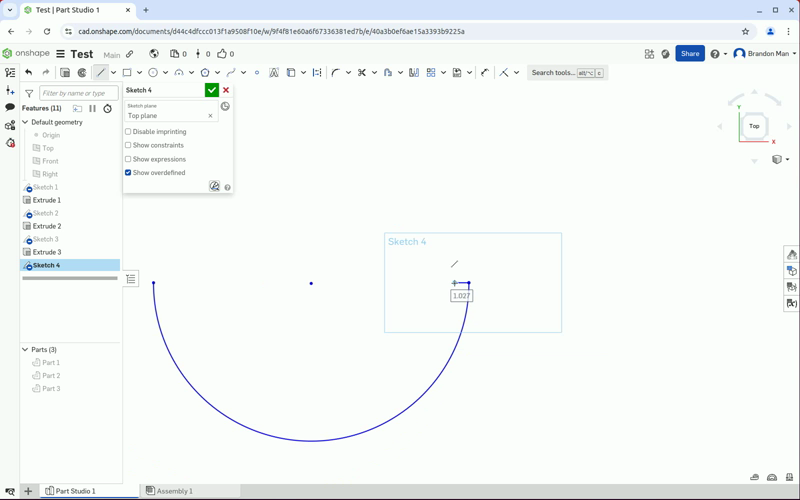
scroll(-6)
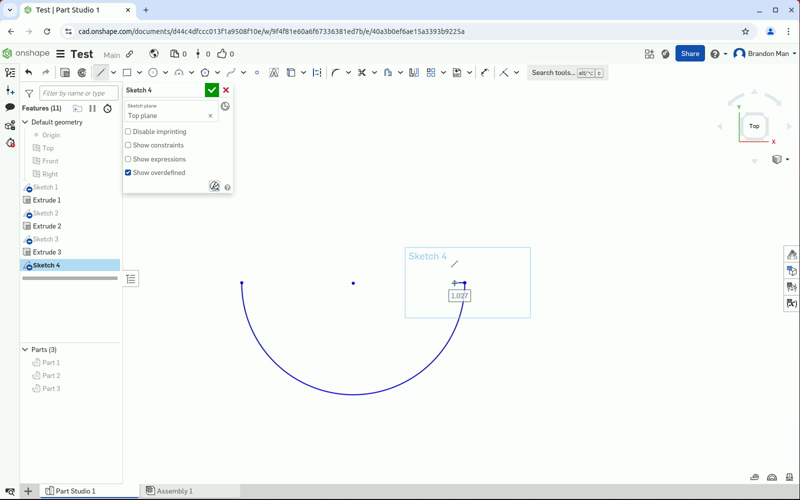
scroll(-6)
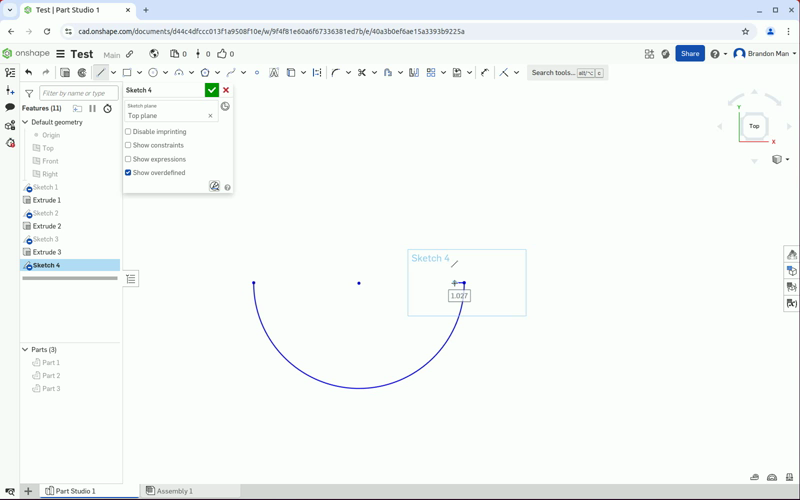
scroll(-6)
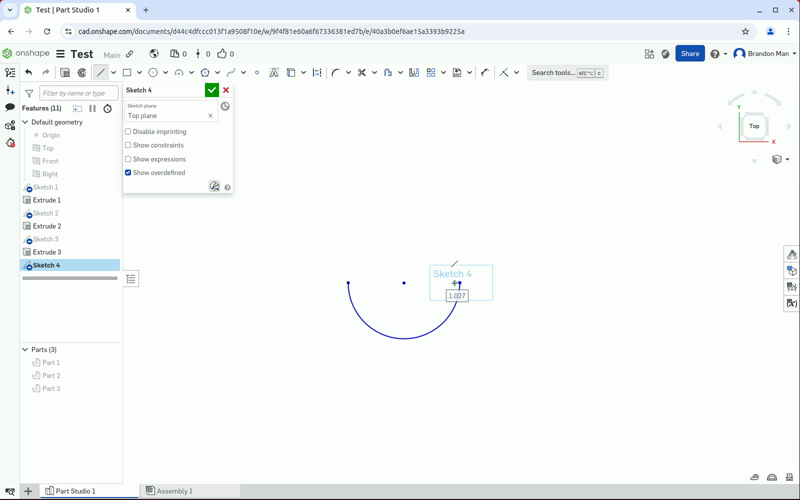
key_up(shift)
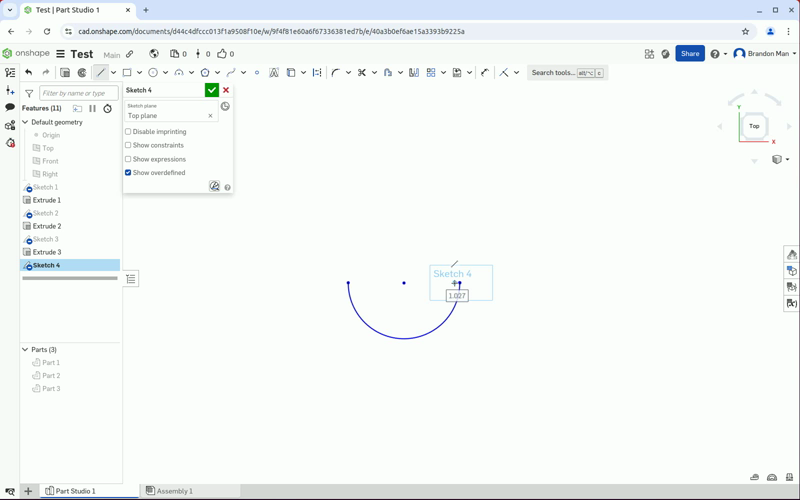
key(esc)
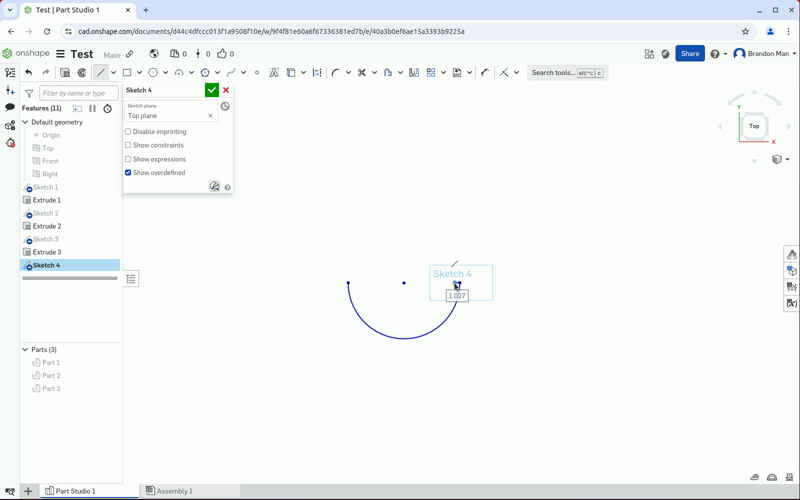
key(a)
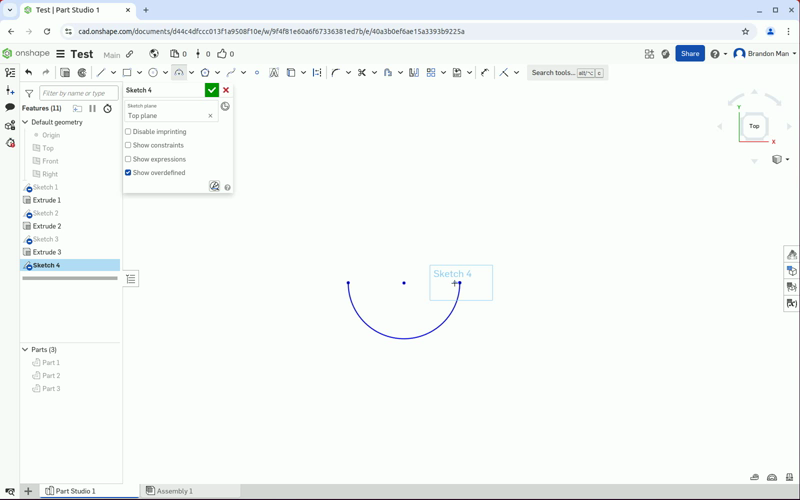
mouse_move(454, 282)
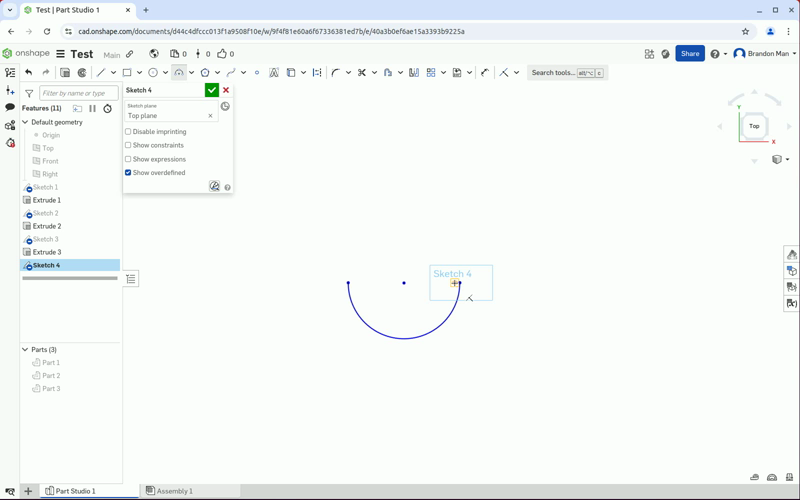
click(454, 282)
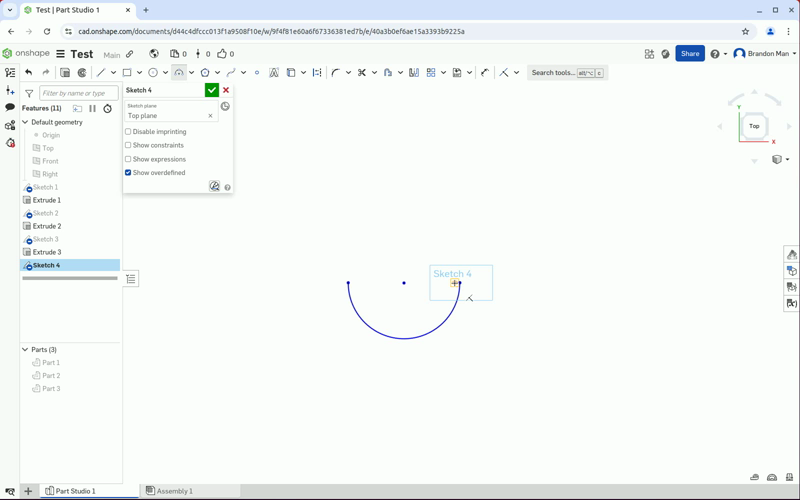
key_down(shift)
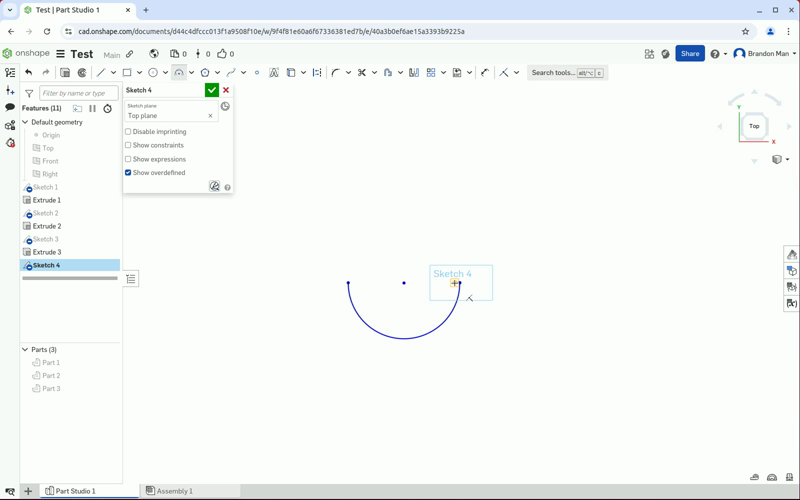
mouse_move(353, 282)
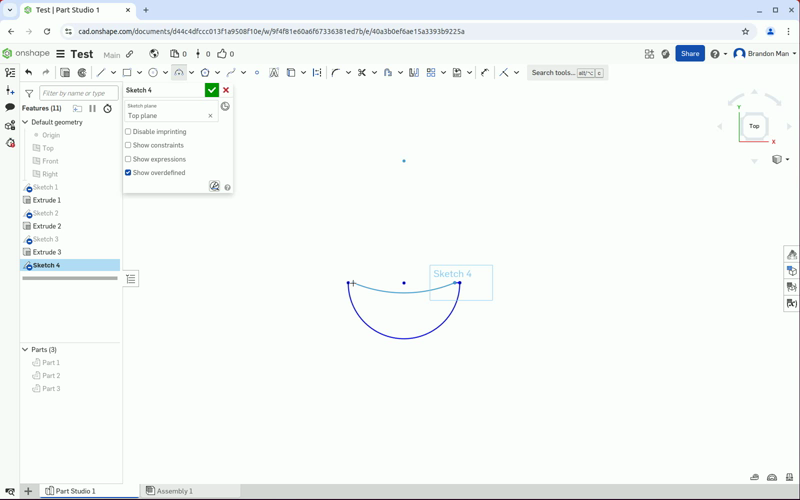
click(353, 282)
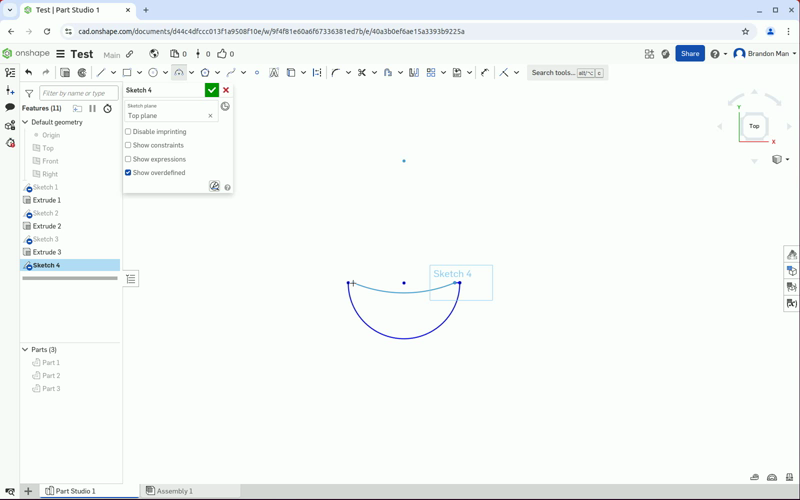
mouse_move(404, 333)
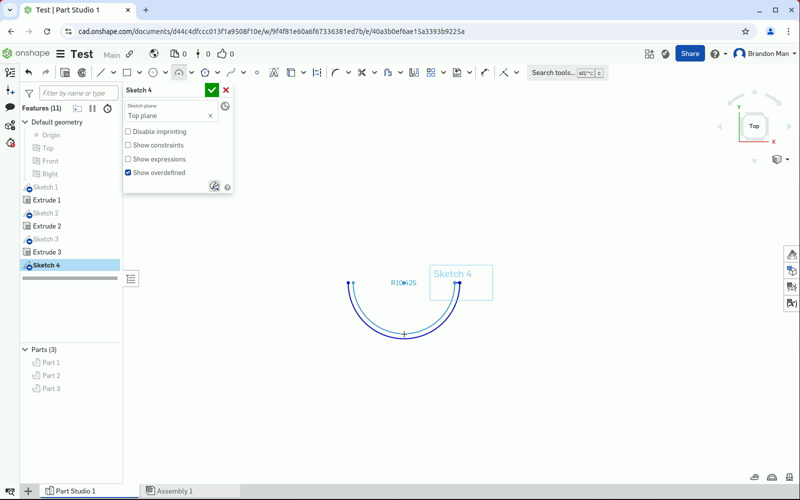
click(404, 333)
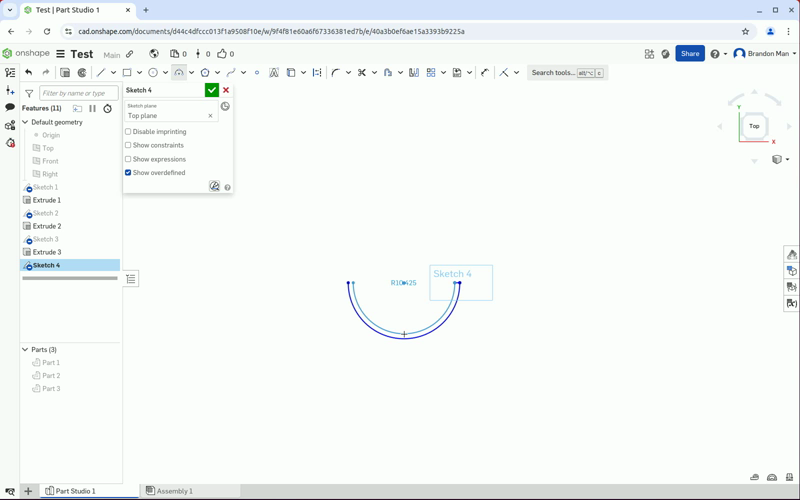
key_up(shift)
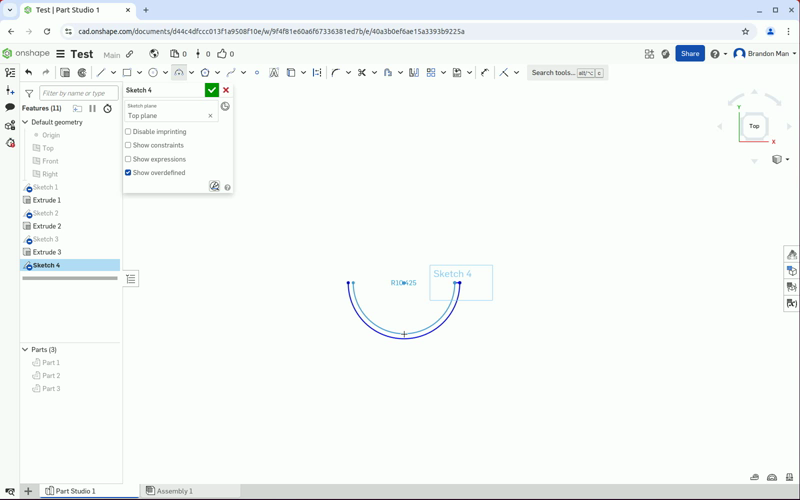
key(esc)
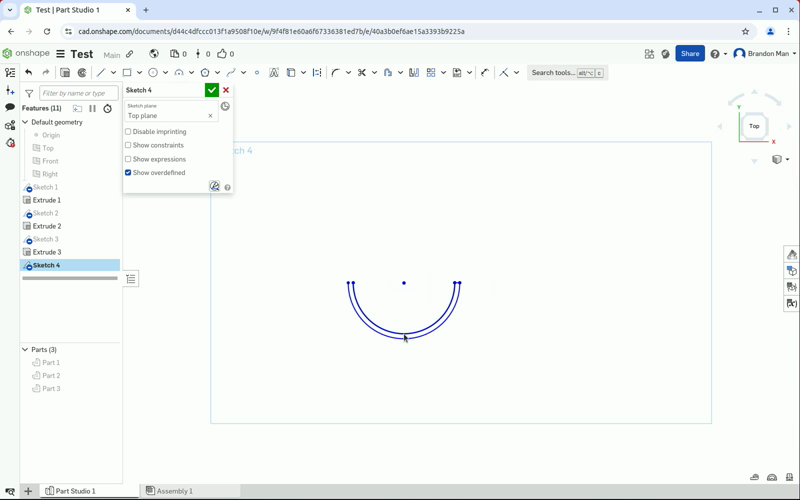
key(l)
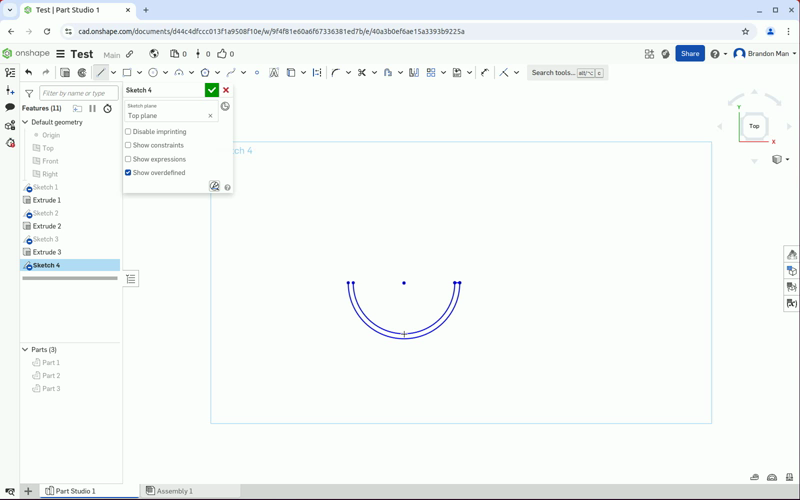
mouse_move(353, 282)
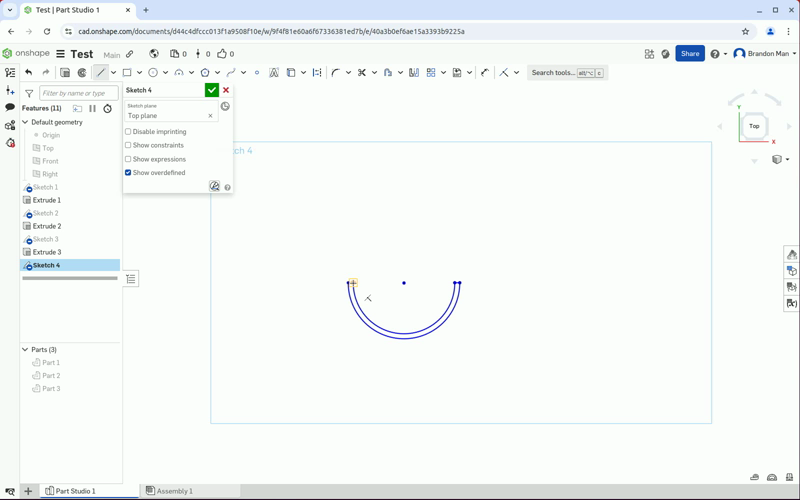
click(353, 282)
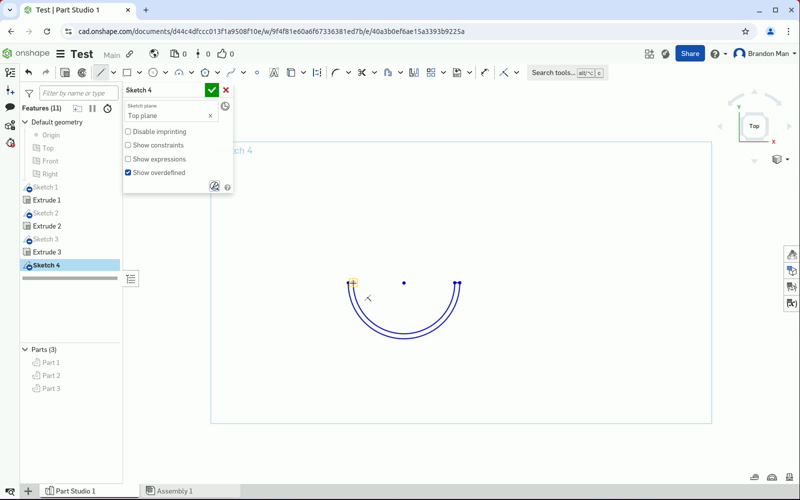
mouse_move(383, 282)
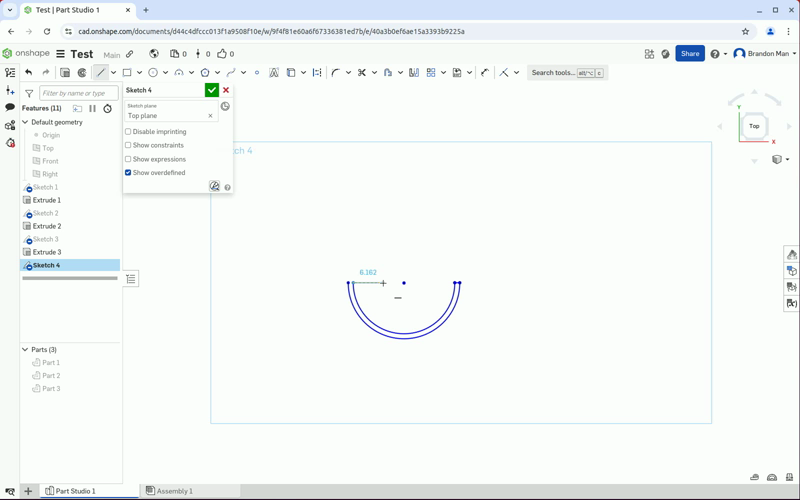
key_down(shift)
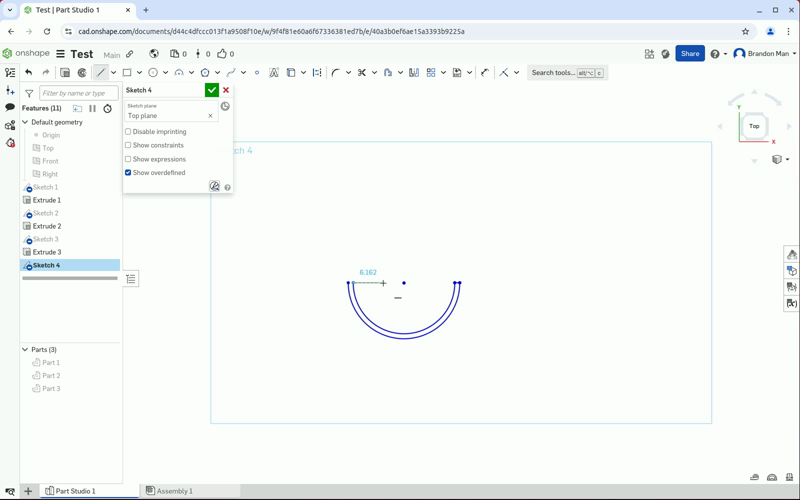
mouse_move(348, 282)
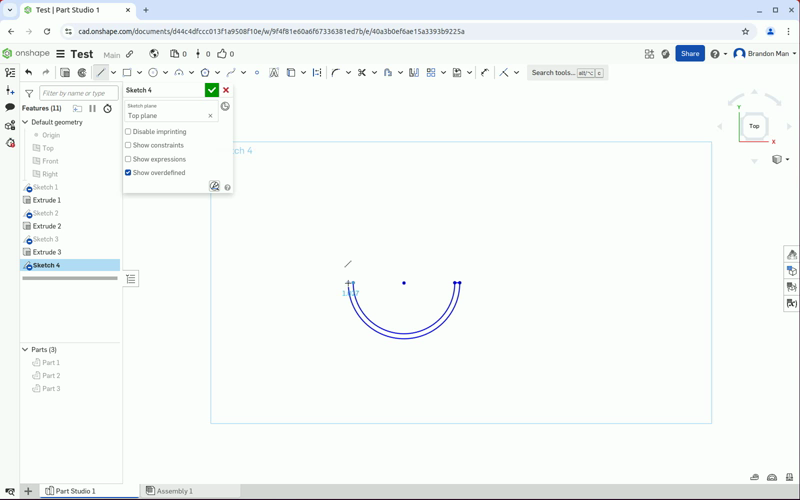
scroll(6)
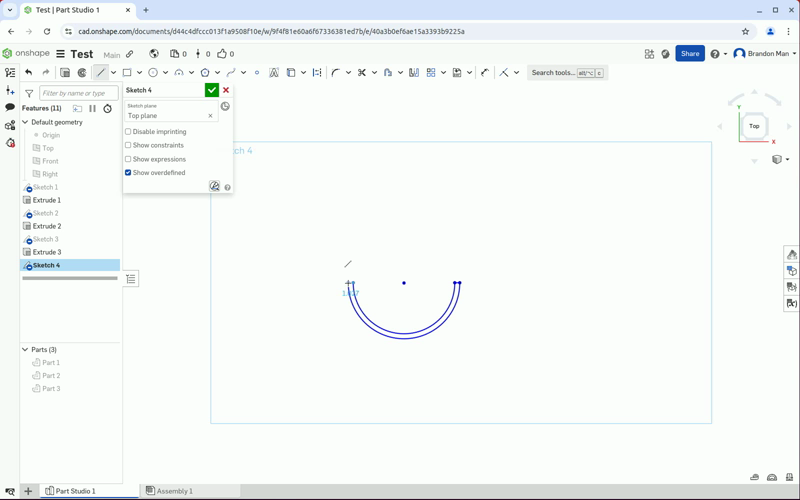
scroll(6)
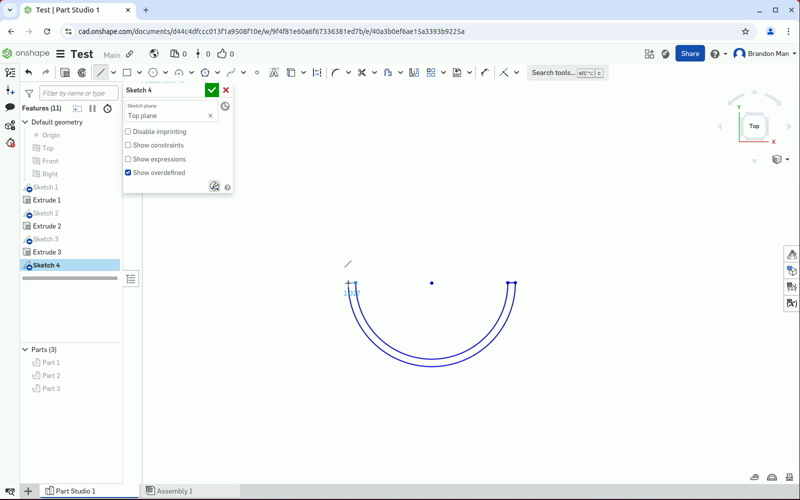
scroll(6)
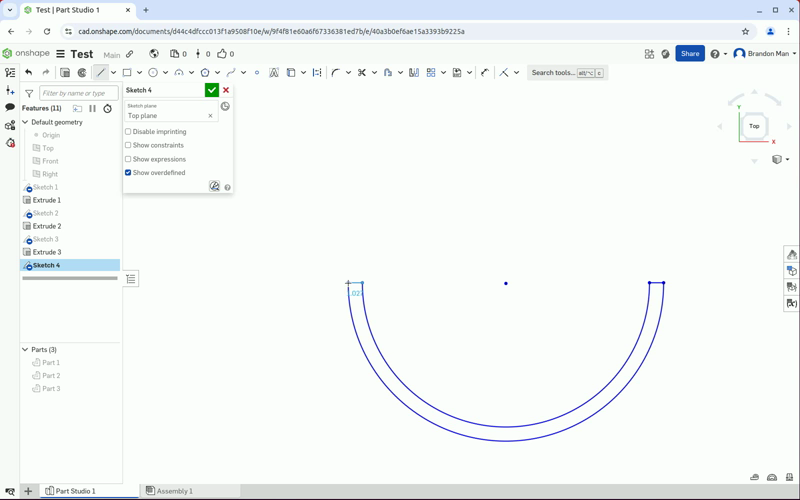
scroll(6)
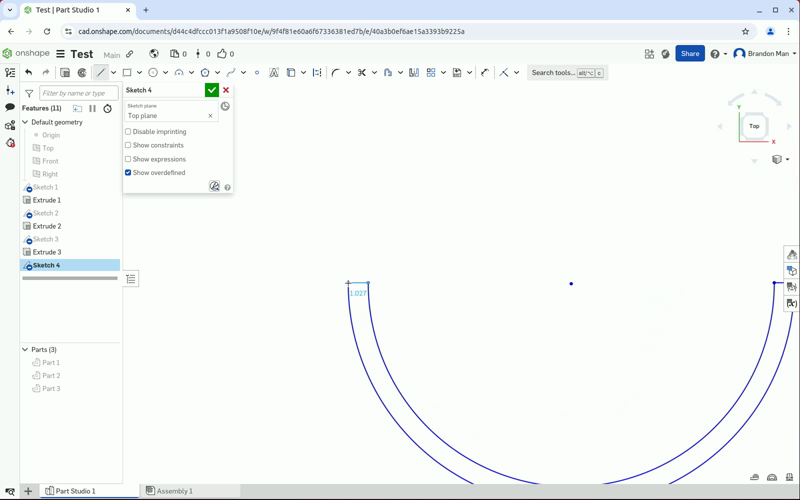
scroll(6)
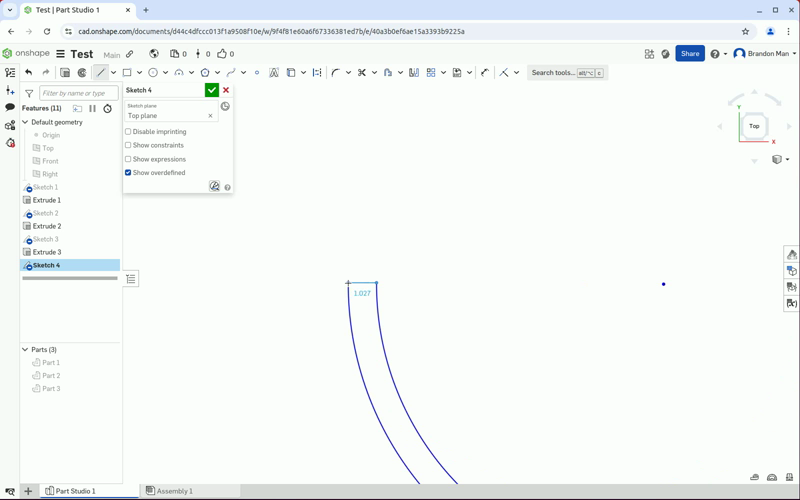
scroll(6)
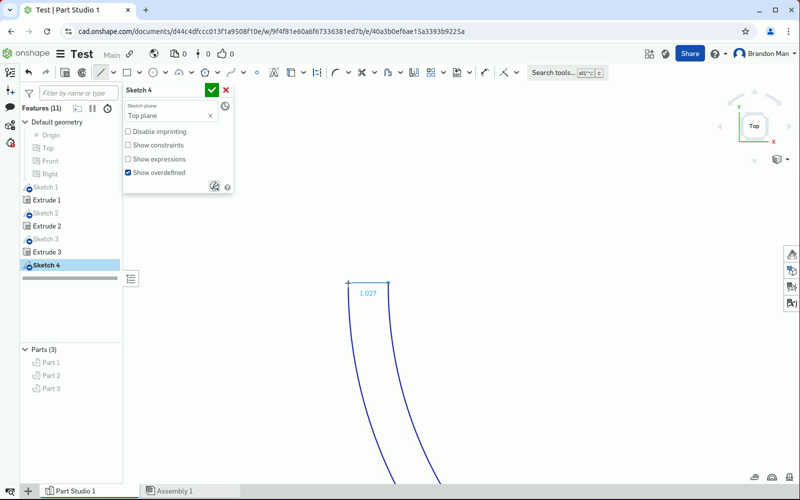
scroll(6)
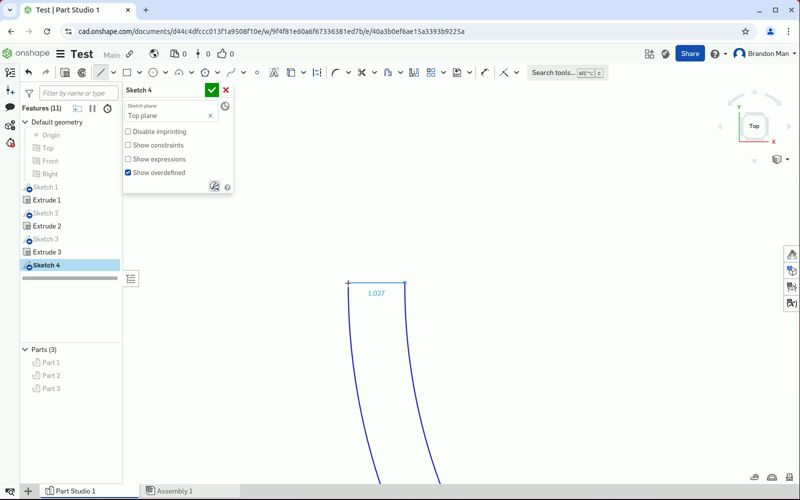
key_up(shift)
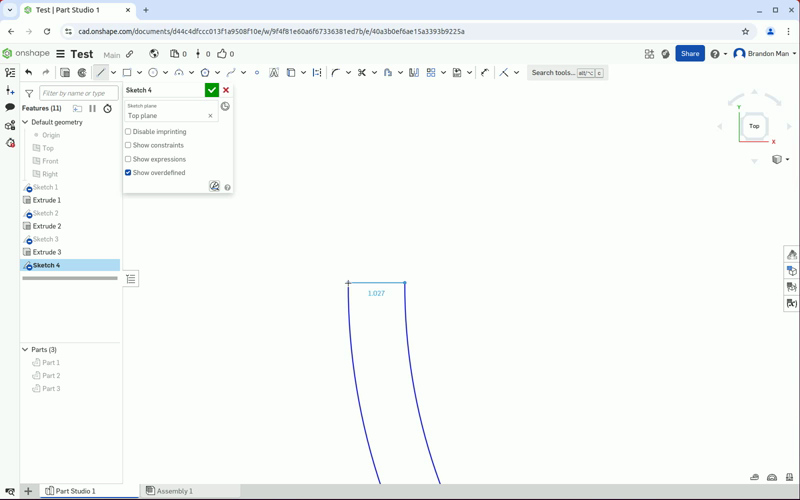
click(348, 282)
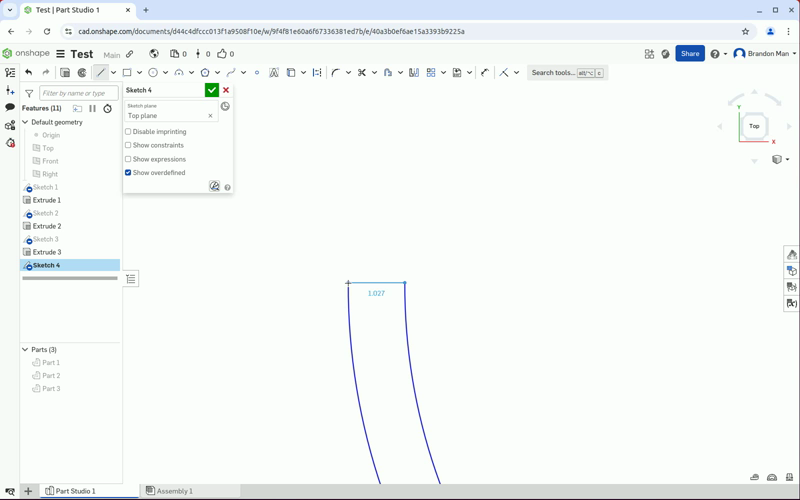
scroll(-6)
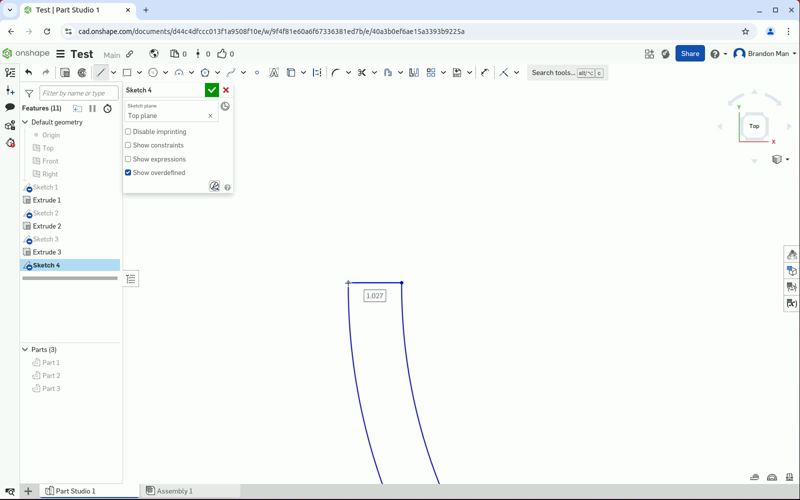
scroll(-6)
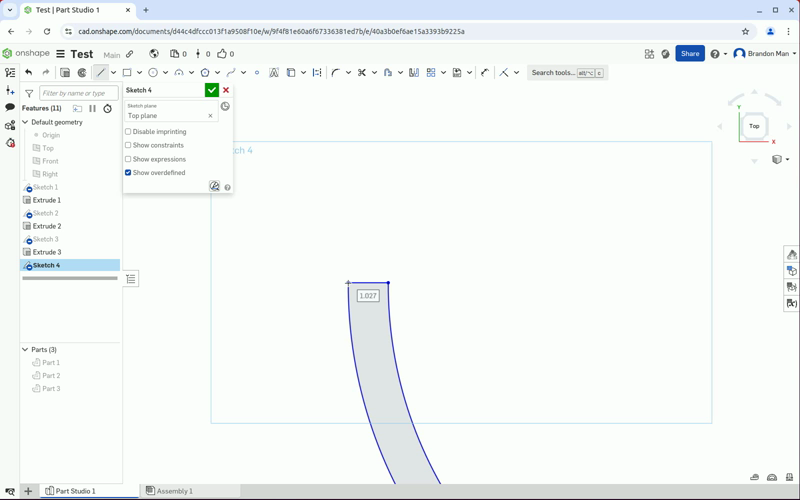
scroll(-6)
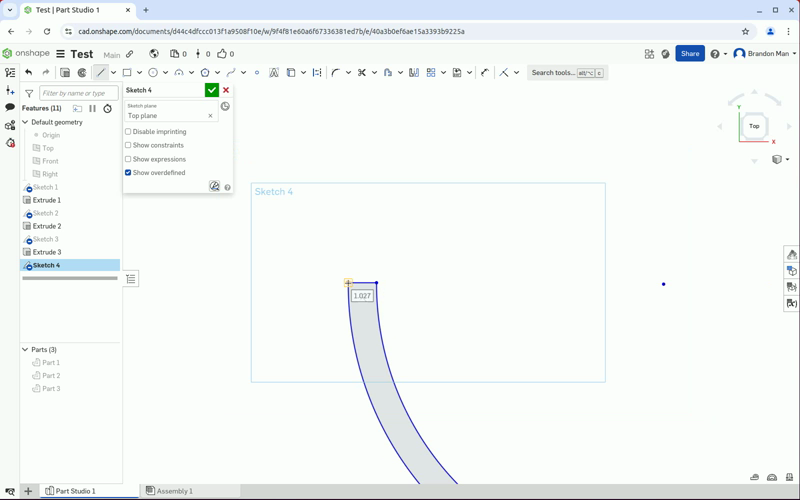
scroll(-6)
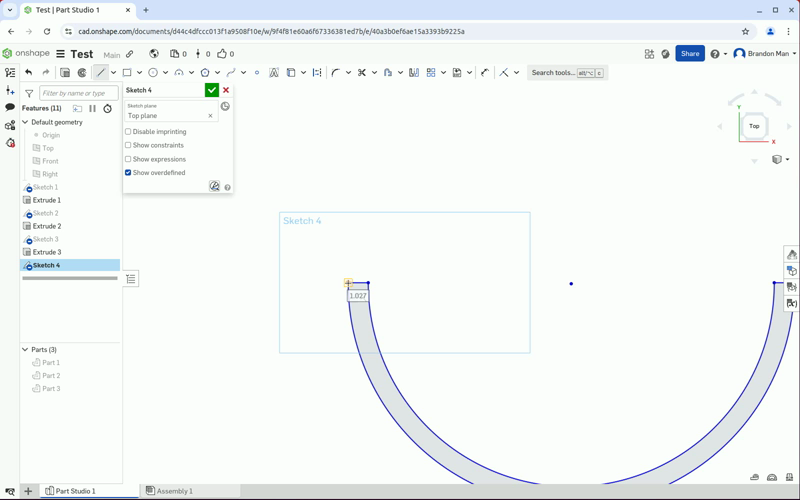
scroll(-6)
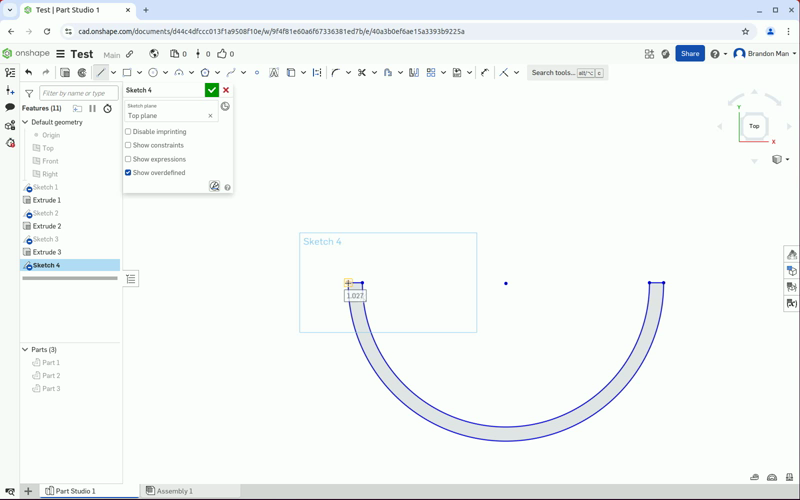
scroll(-6)
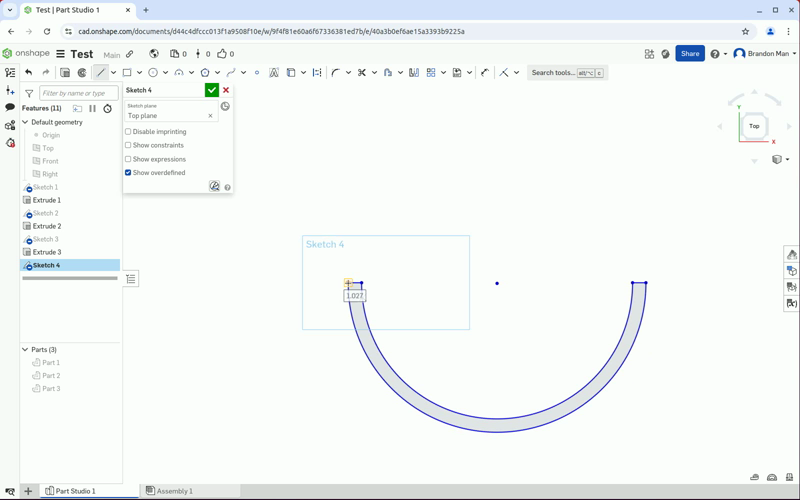
scroll(-6)
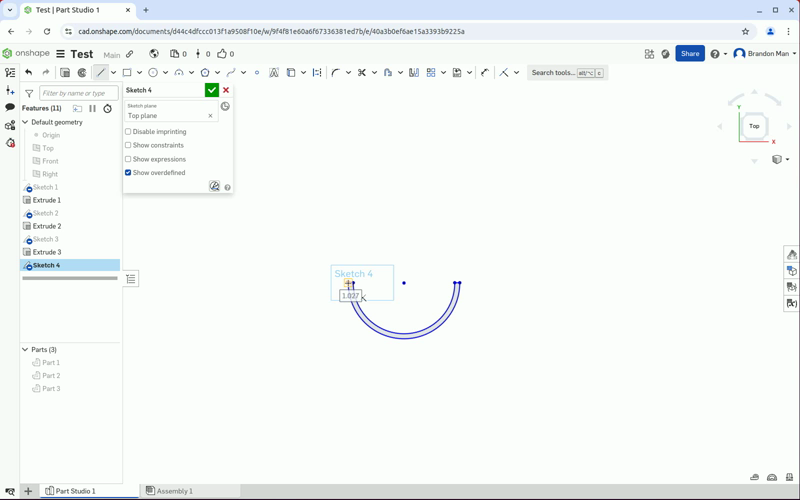
key(esc)
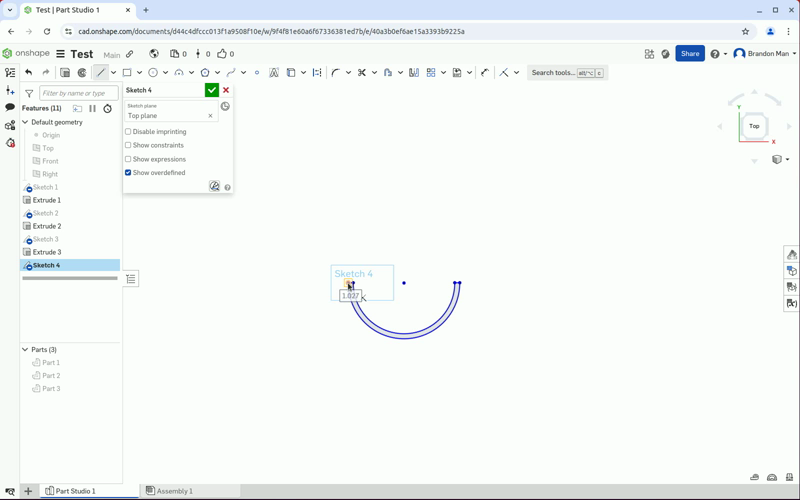
mouse_move(388, 312)
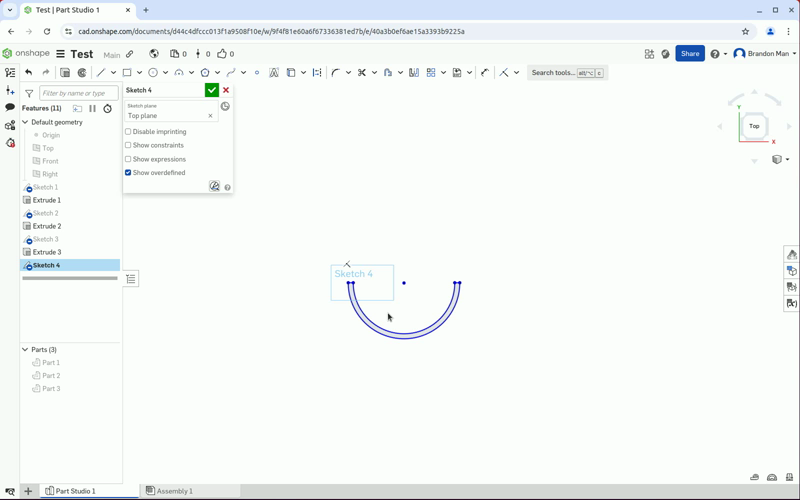
scroll(6)
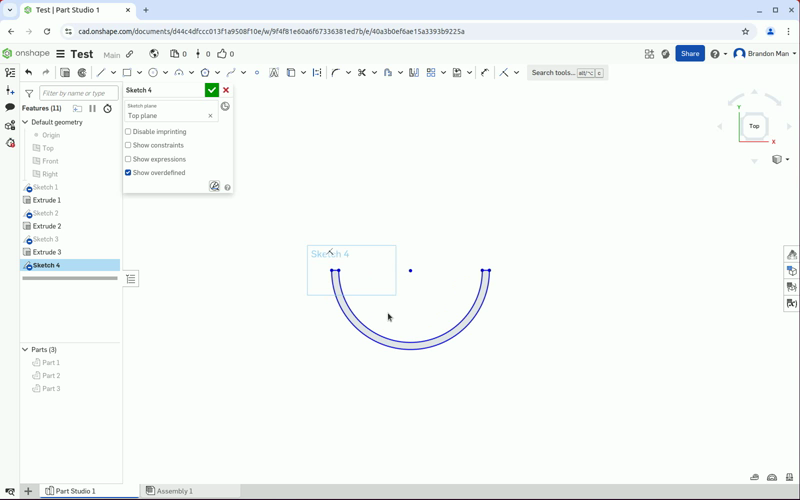
scroll(6)
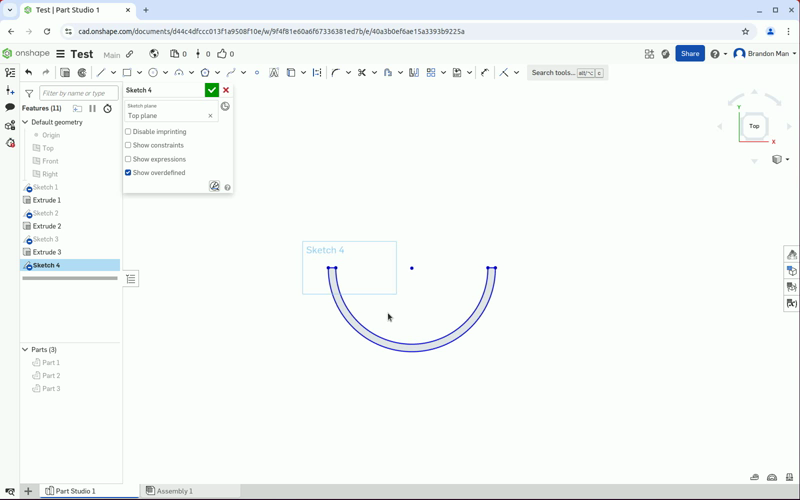
scroll(6)
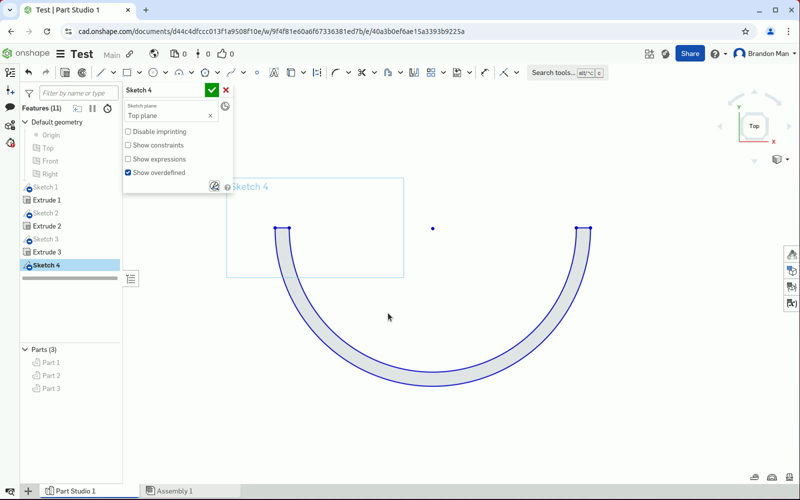
scroll(6)
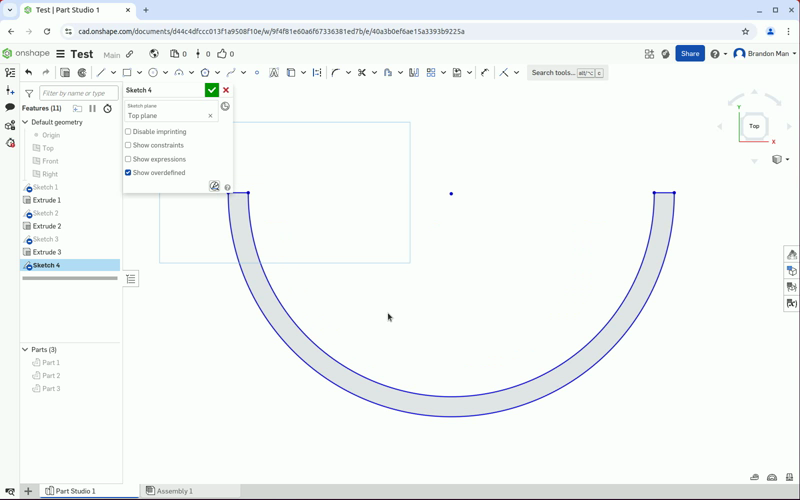
scroll(6)
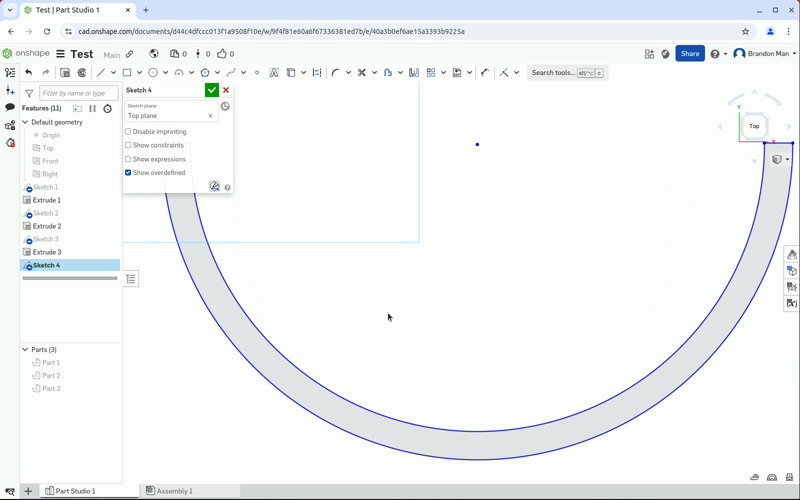
scroll(6)
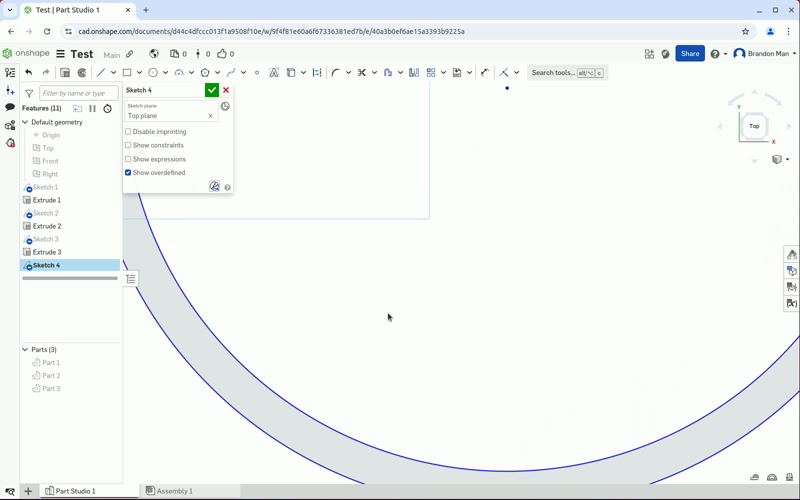
scroll(6)
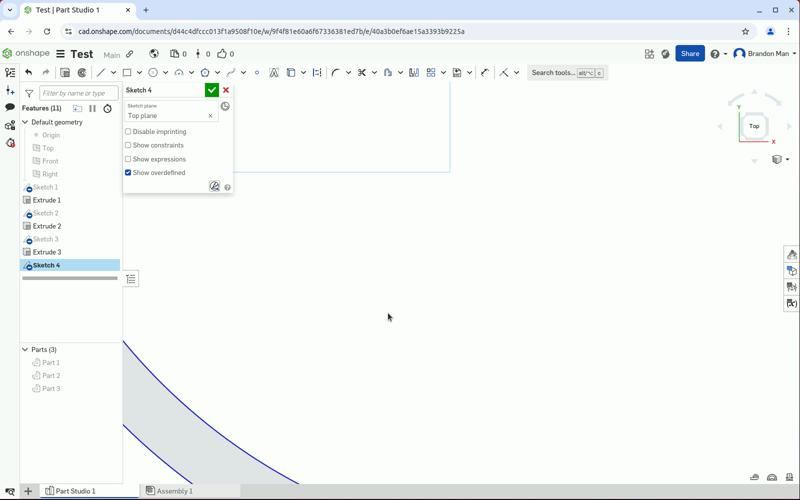
click(388, 312)
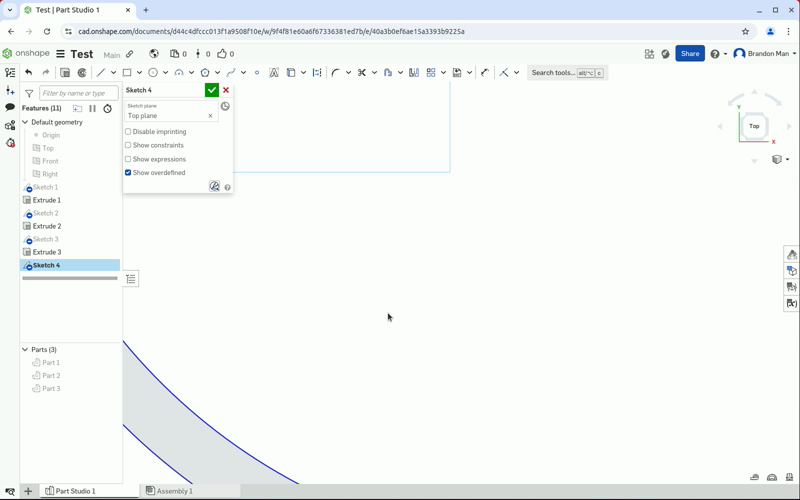
scroll(-6)
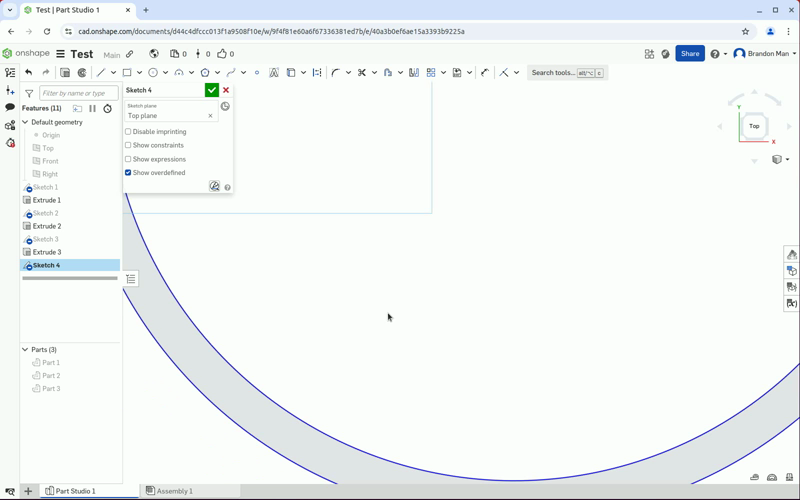
scroll(-6)
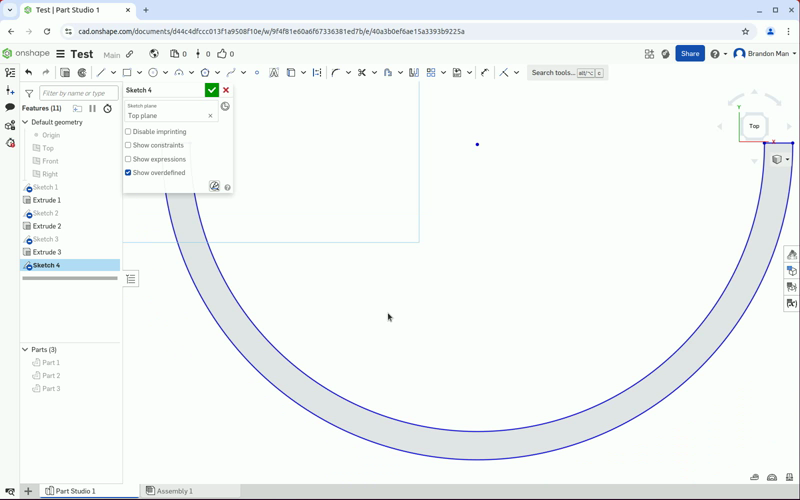
scroll(-6)
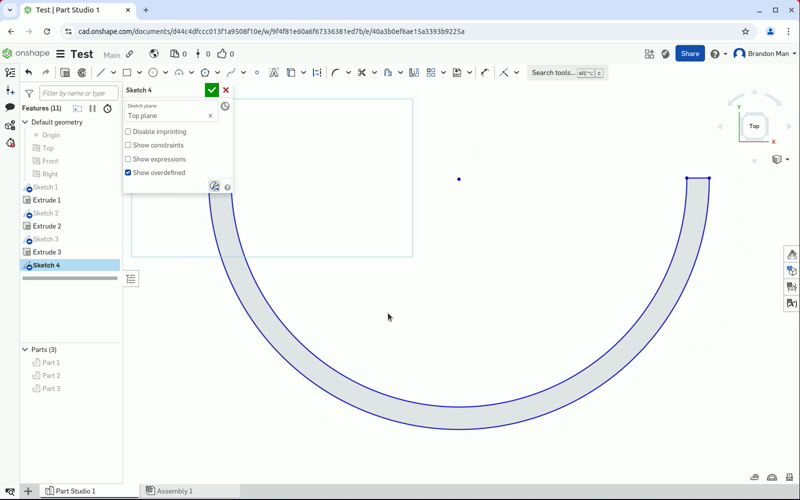
scroll(-6)
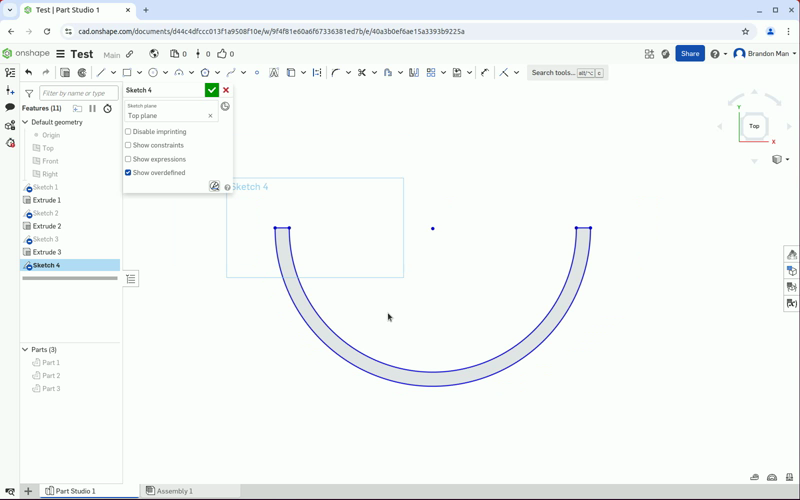
scroll(-6)
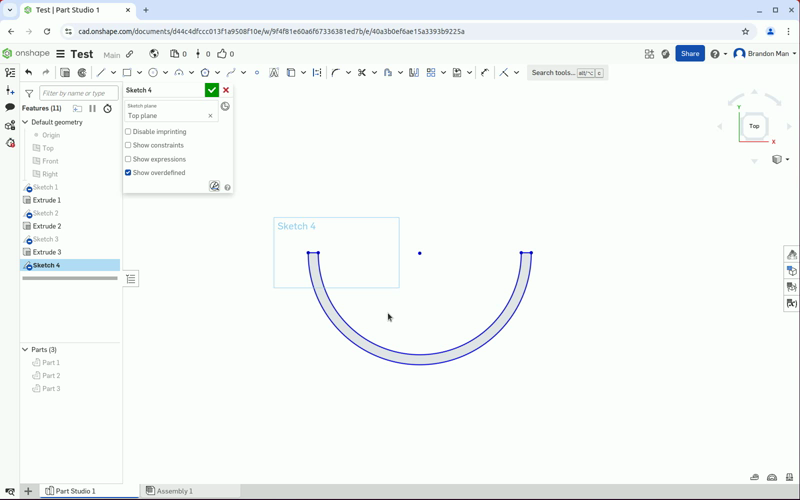
scroll(-6)
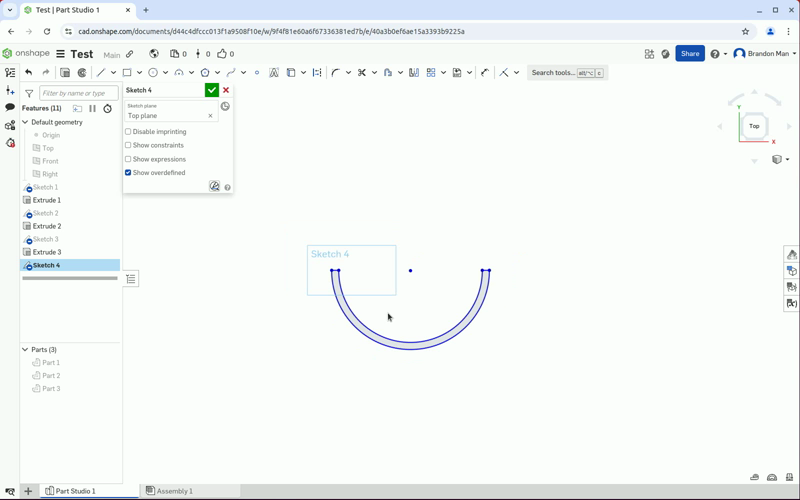
scroll(-6)
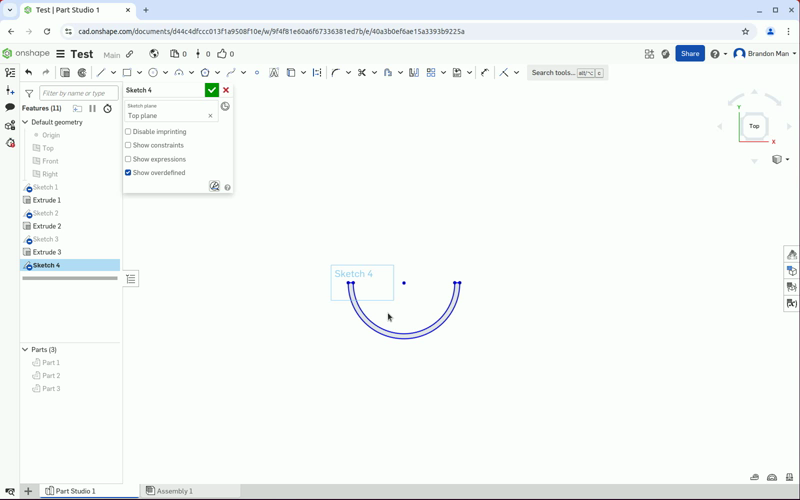
mouse_move(73, 352)
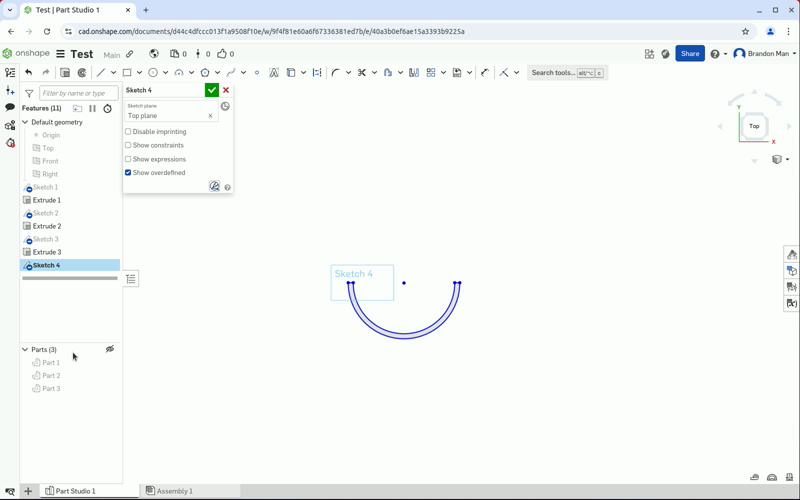
key(shift+y)
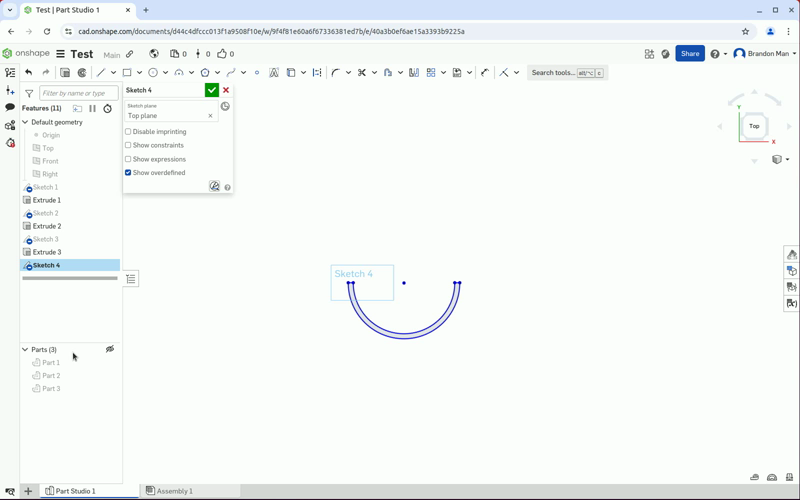
key(shift+e)
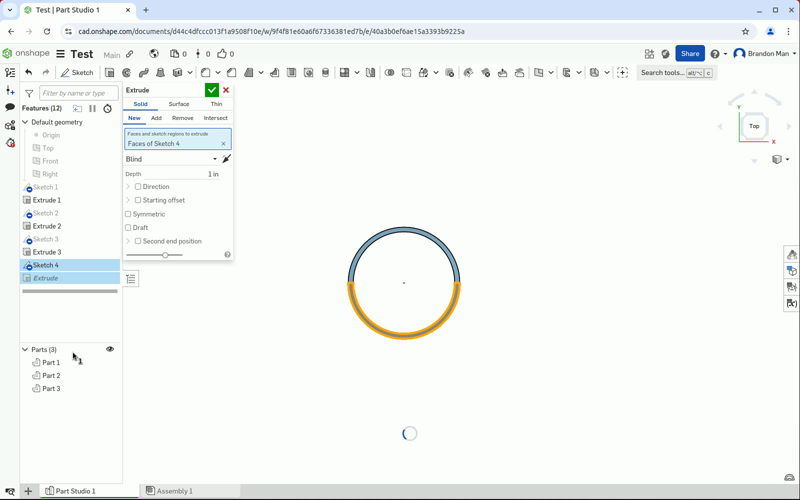
mouse_move(143, 106)
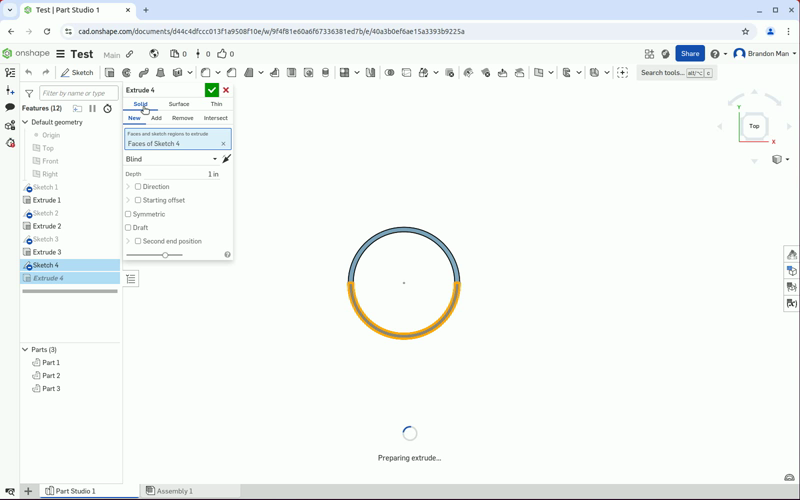
click(143, 106)
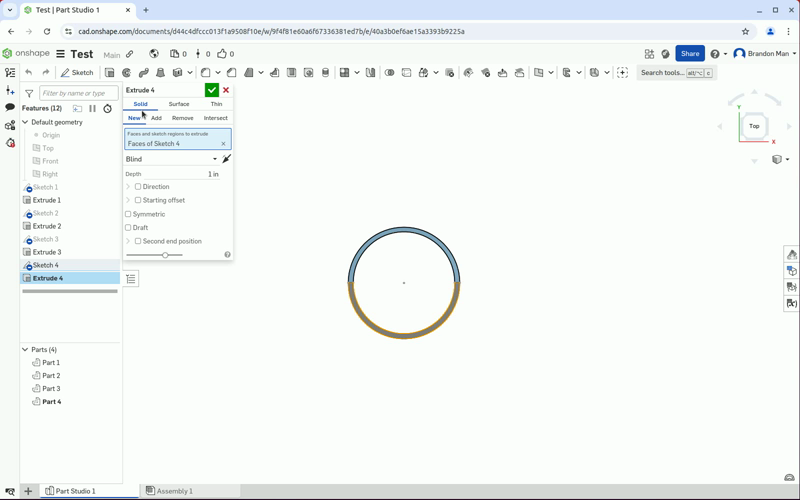
mouse_move(137, 120)
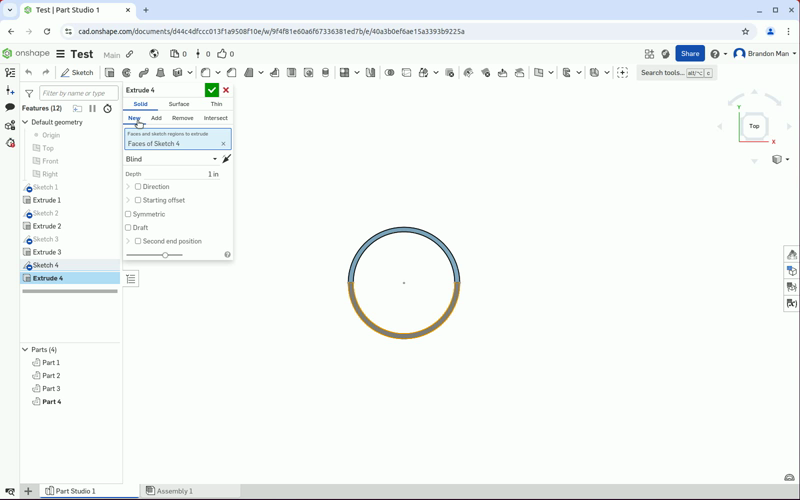
click(137, 120)
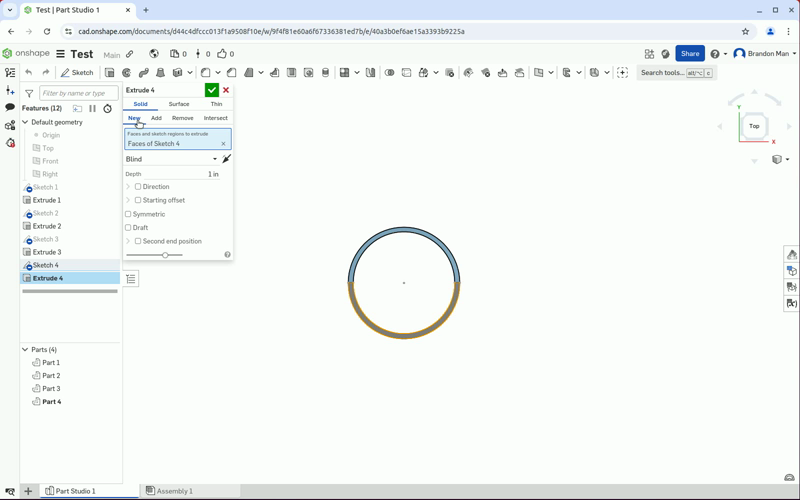
key(tab, 4)
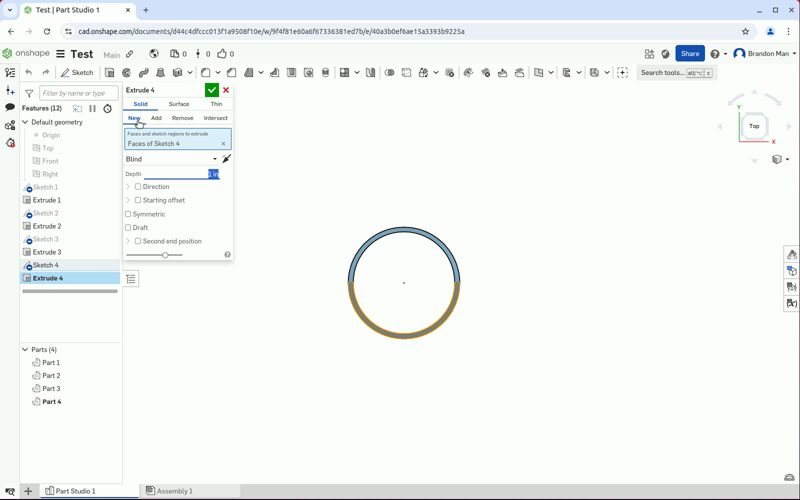
text(0.241)
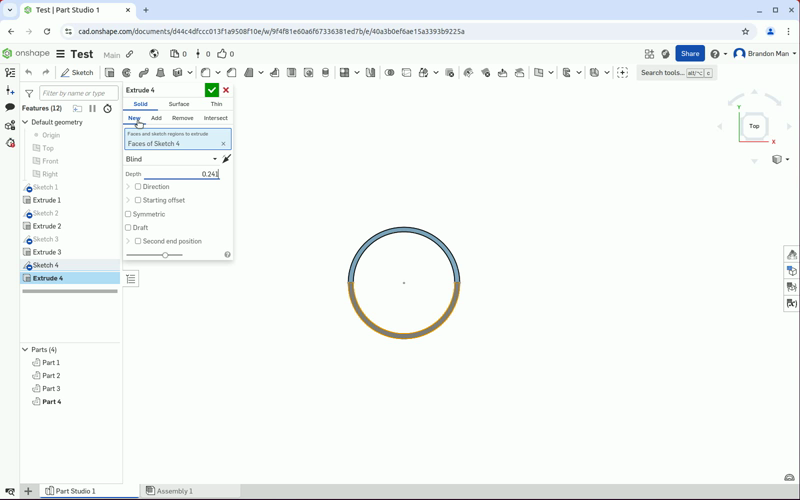
key(enter)
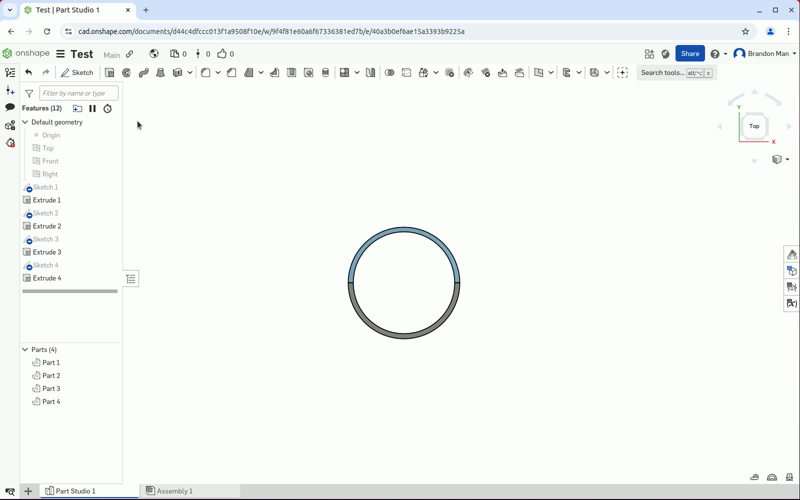
key(shift+h)
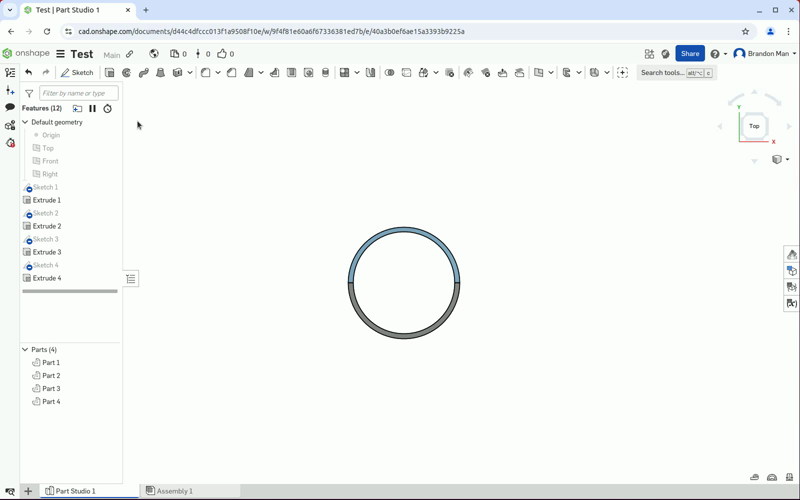
key(shift+h)
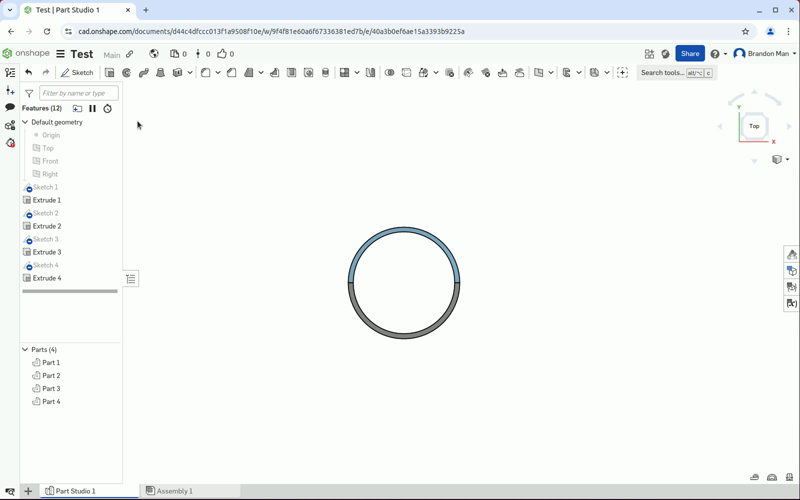
mouse_move(73, 189)
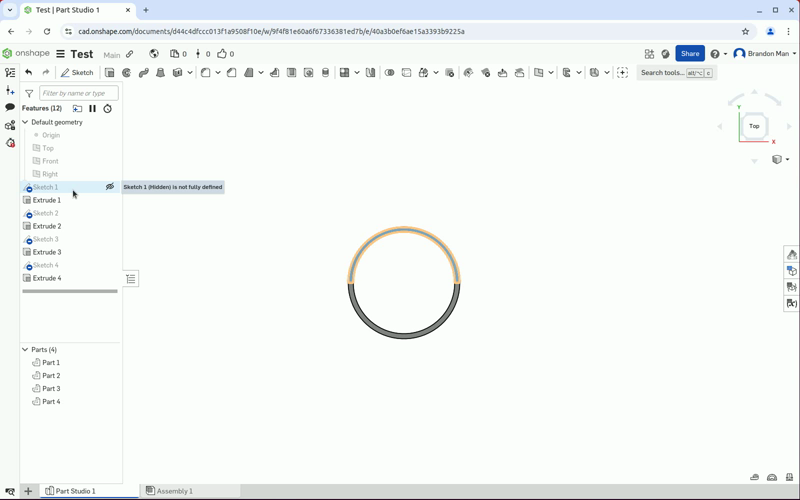
click(73, 189)
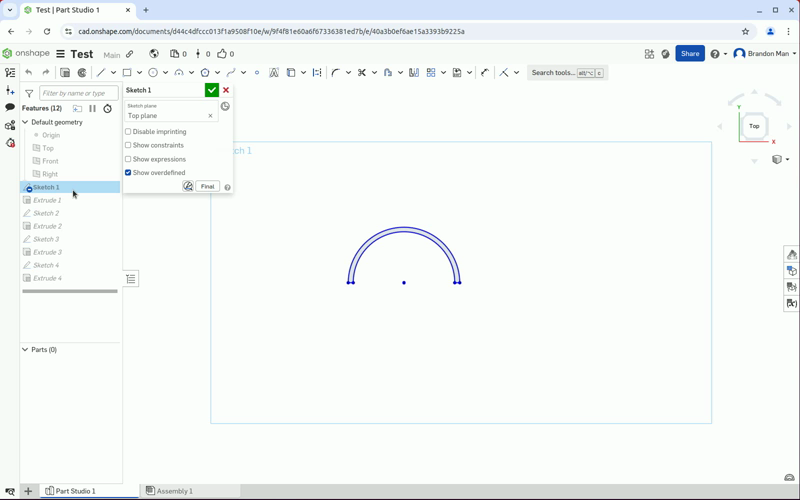
mouse_move(229, 92)
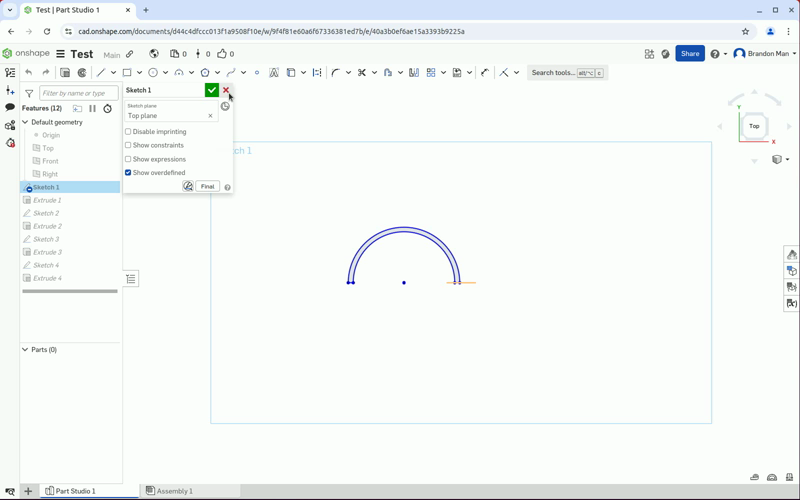
click(229, 92)
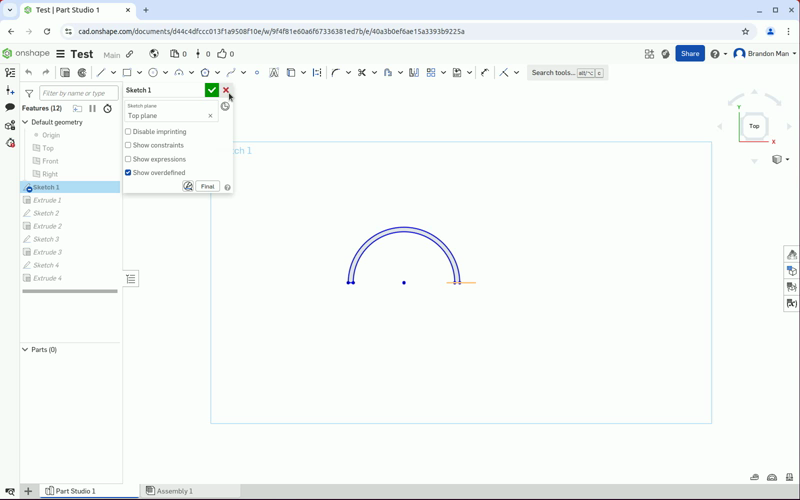
key(shift+s)
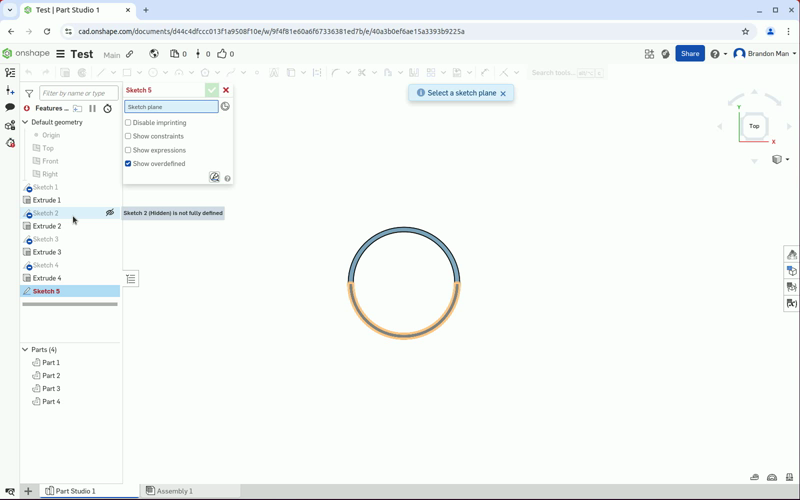
scroll(3)
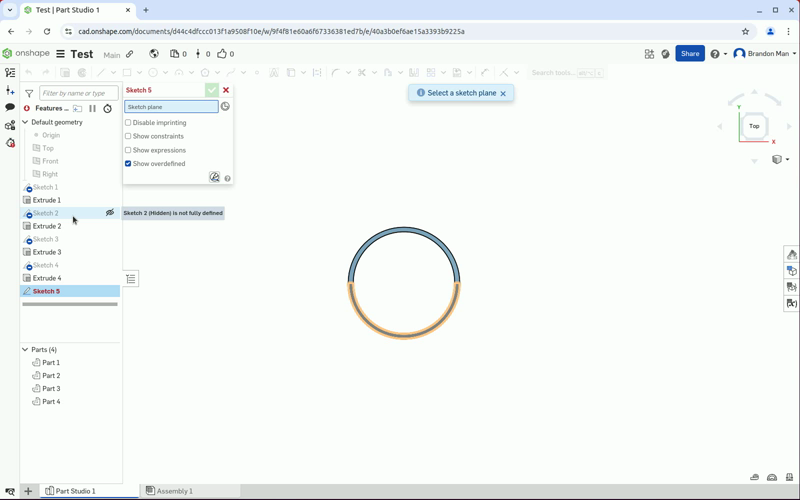
mouse_move(73, 150)
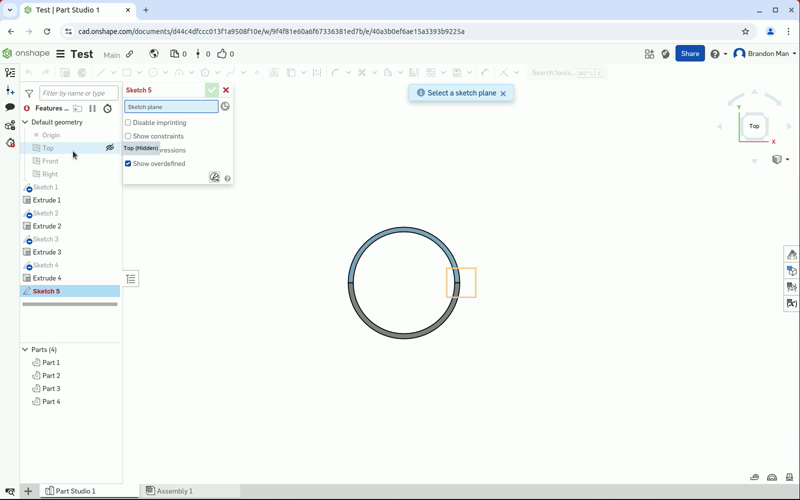
click(73, 150)
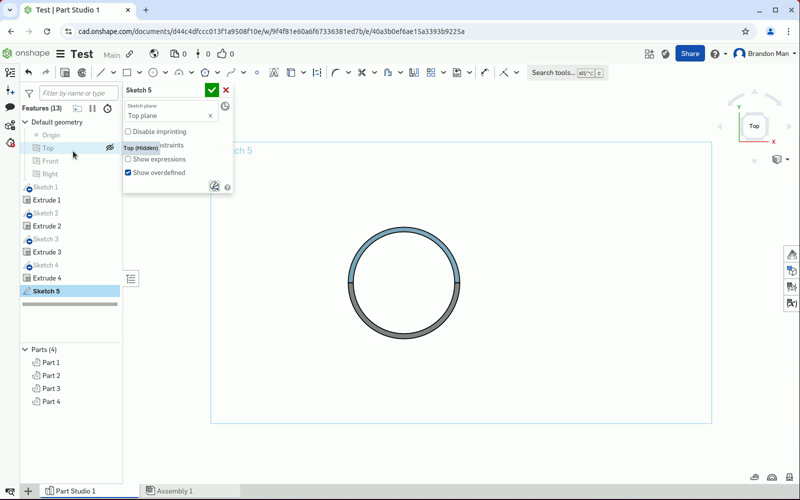
mouse_move(73, 352)
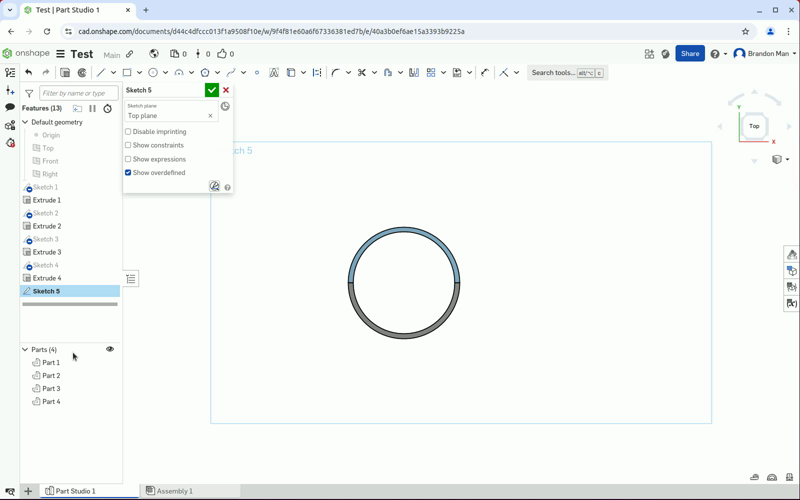
key(y)
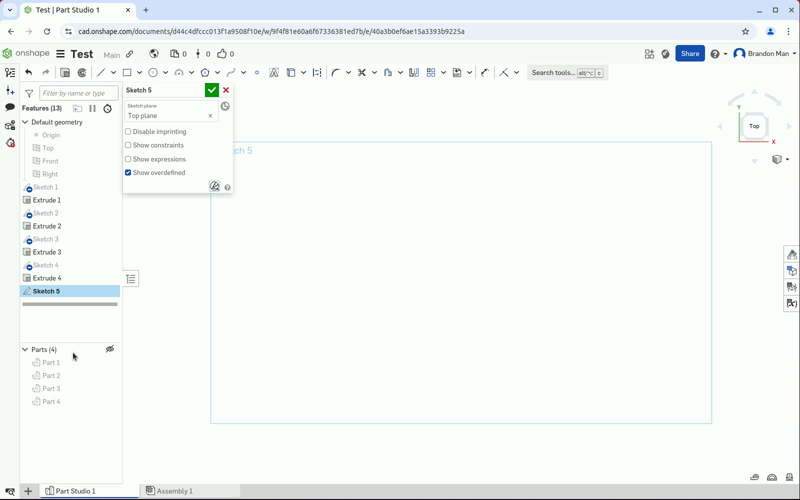
key(c)
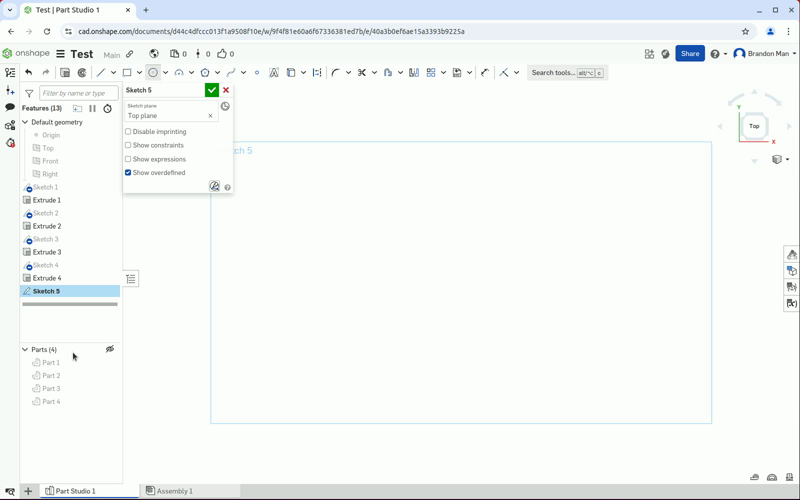
key_down(shift)
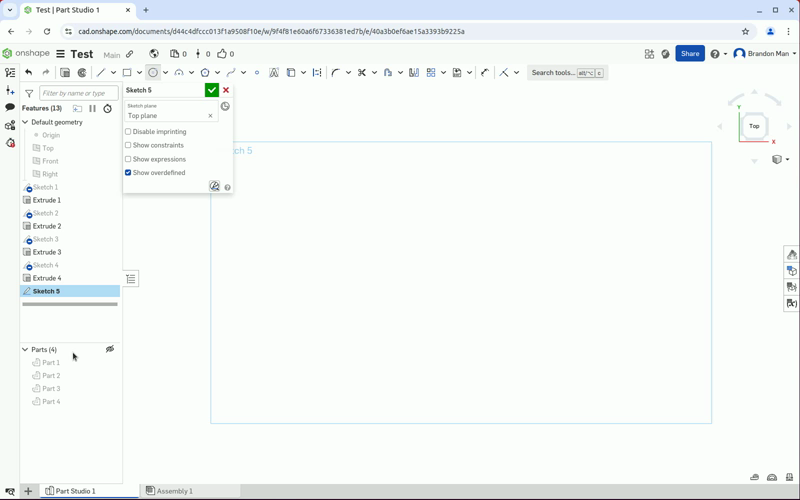
mouse_move(518, 282)
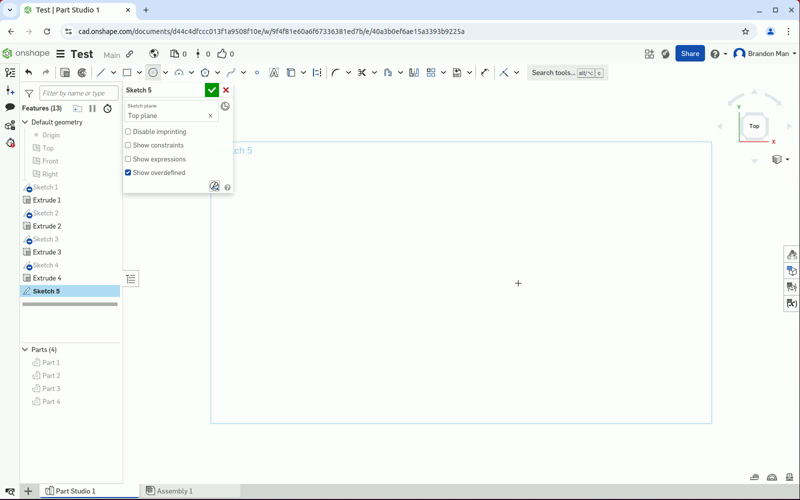
click(518, 282)
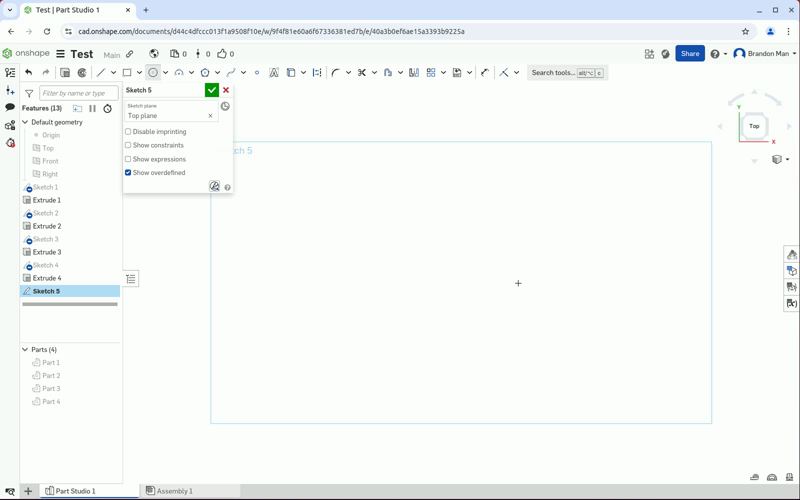
key_up(shift)
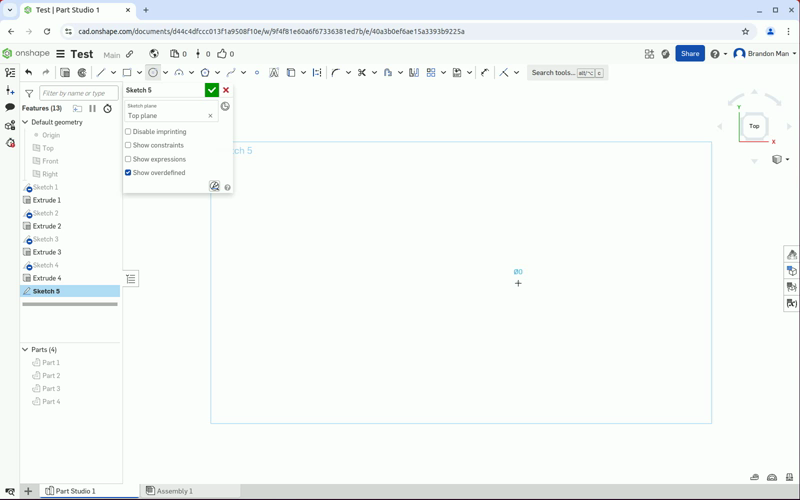
mouse_move(574, 282)
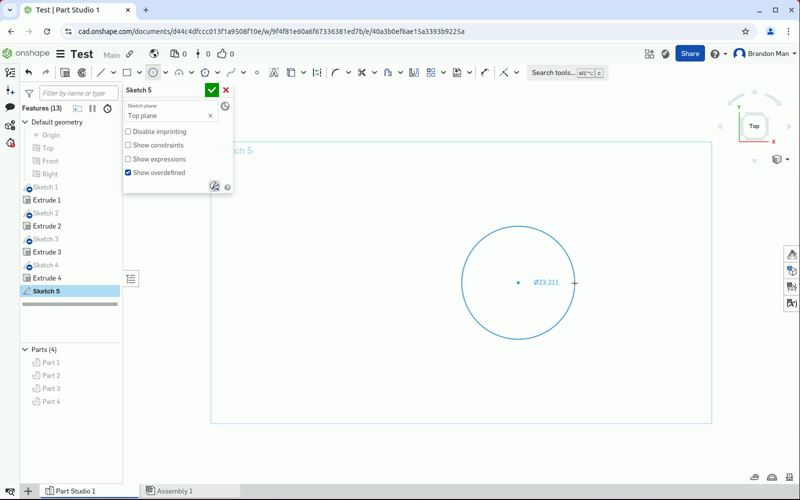
click(574, 282)
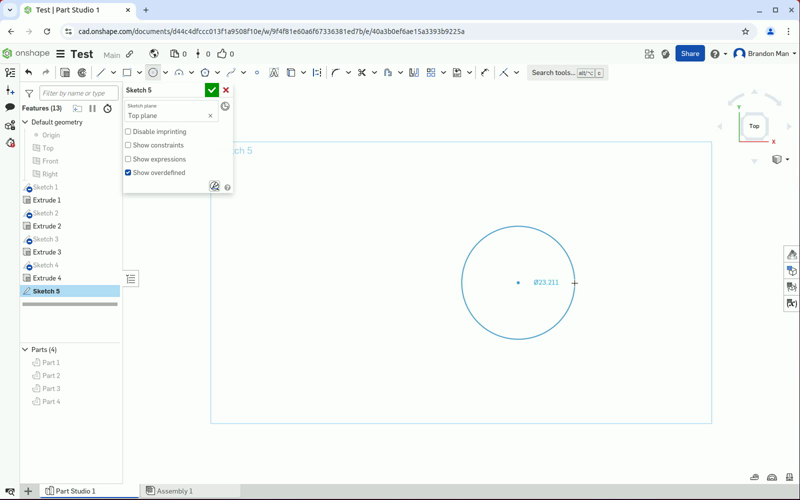
key(esc)
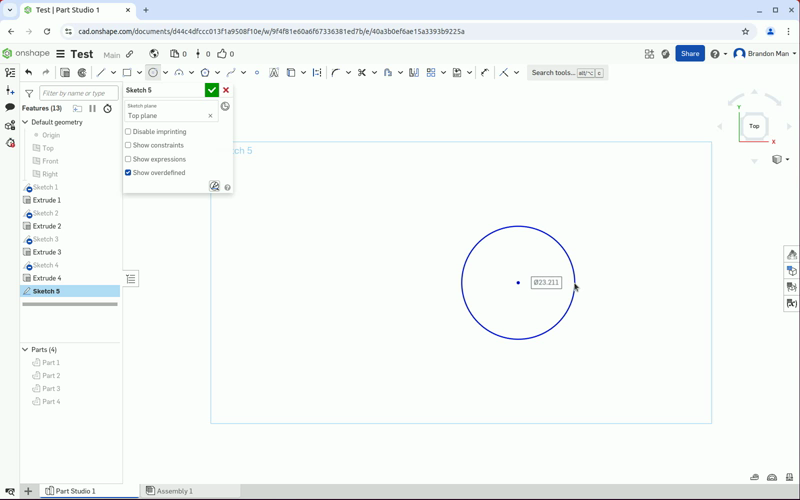
key(c)
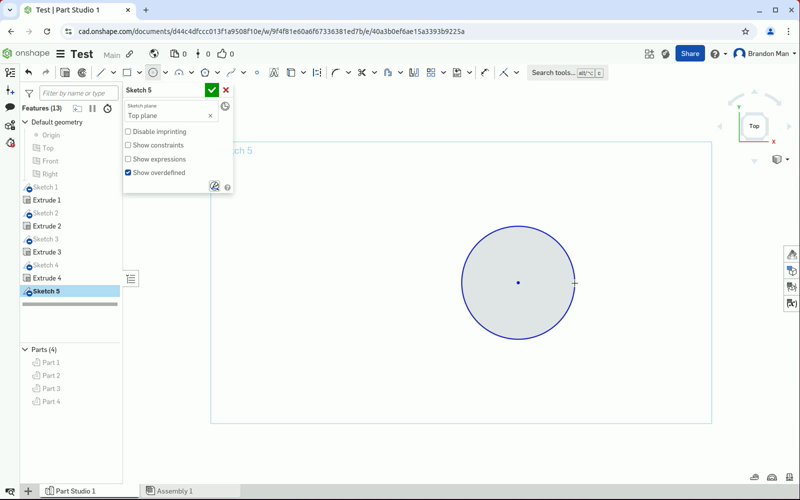
key_down(shift)
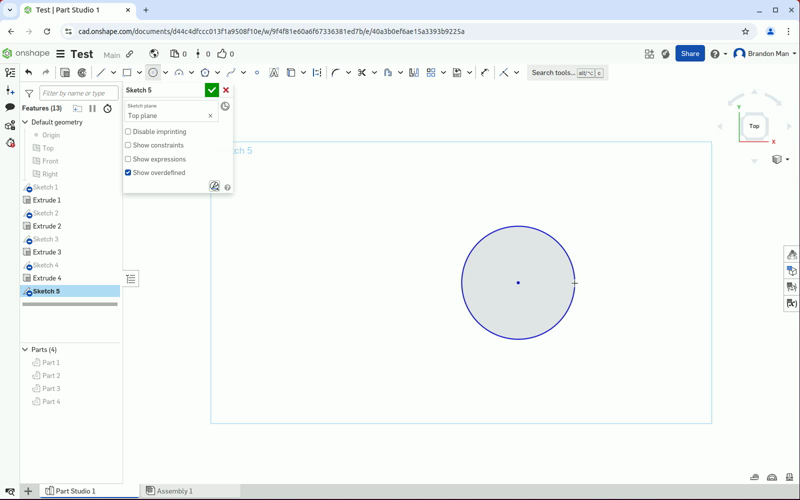
mouse_move(518, 282)
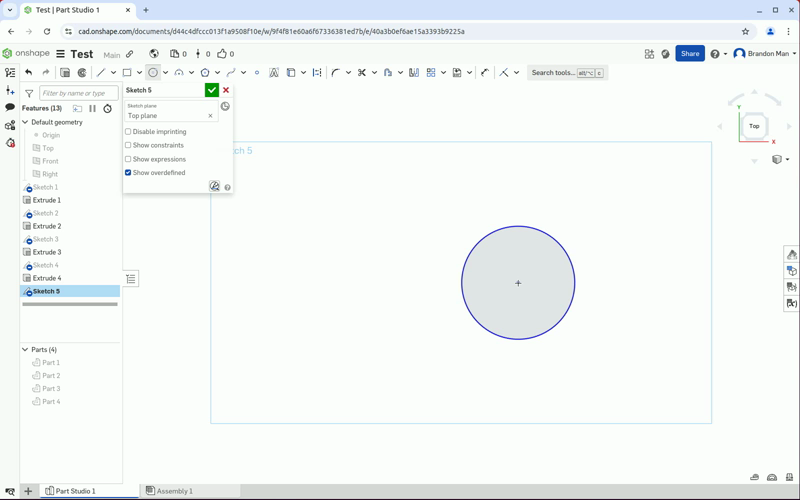
click(518, 282)
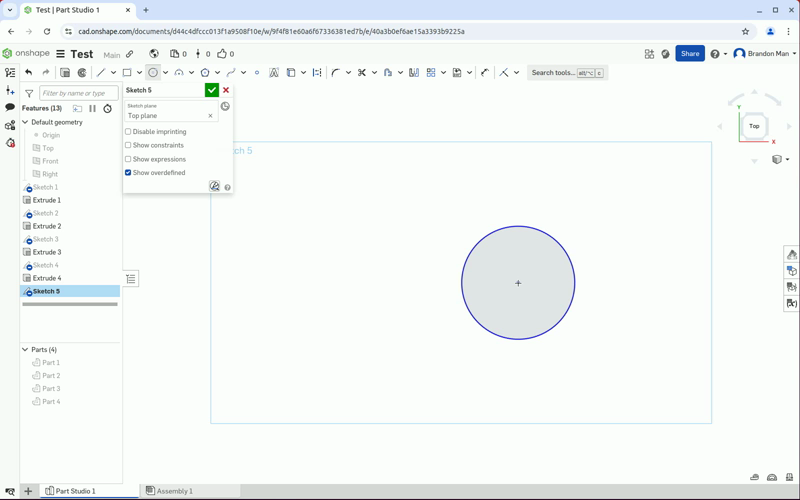
key_up(shift)
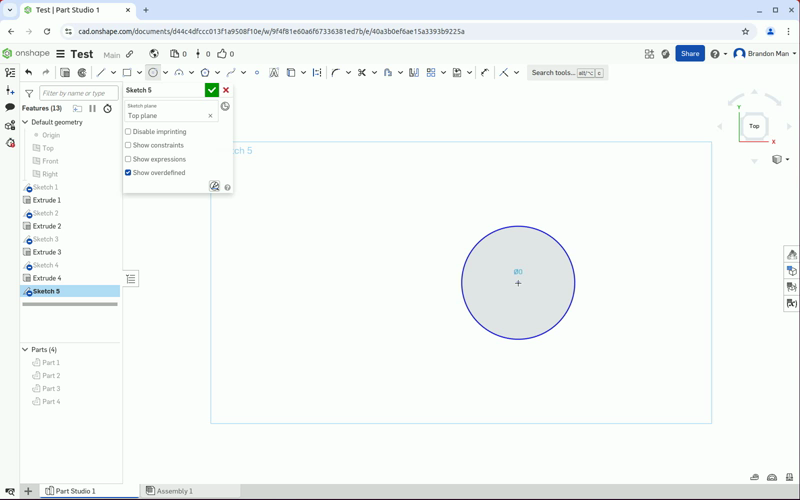
mouse_move(569, 282)
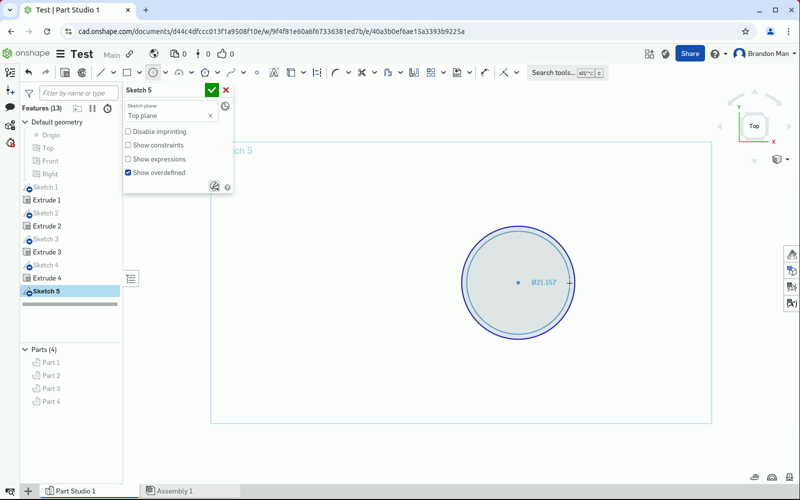
click(569, 282)
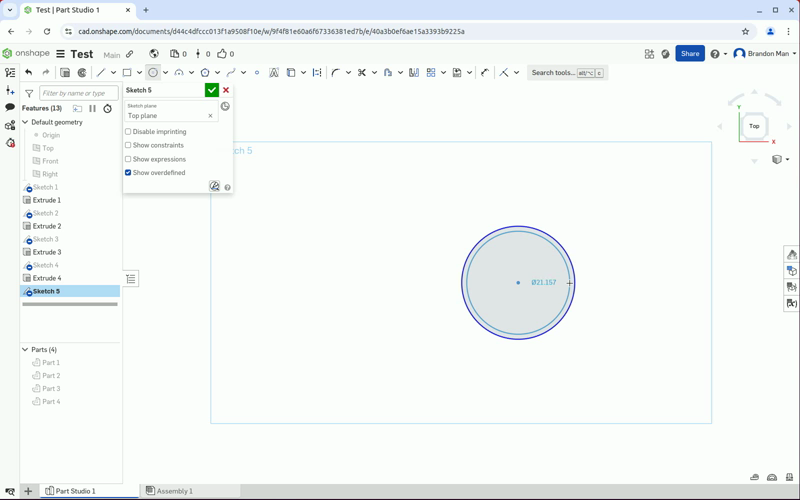
key(esc)
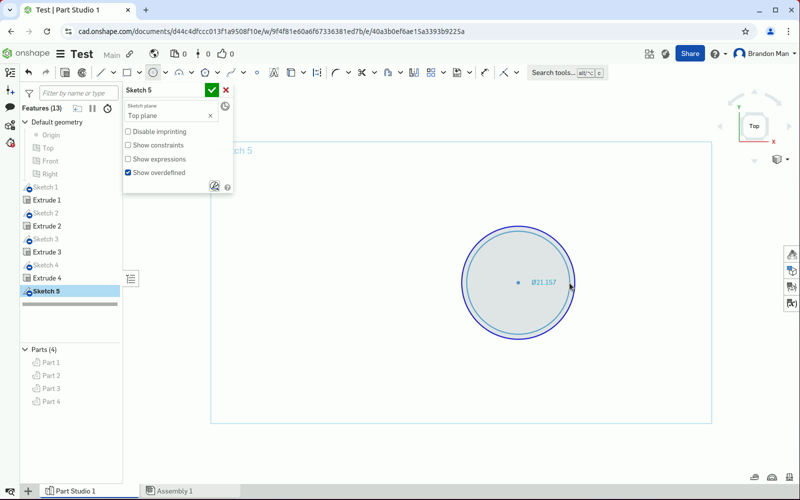
mouse_move(483, 324)
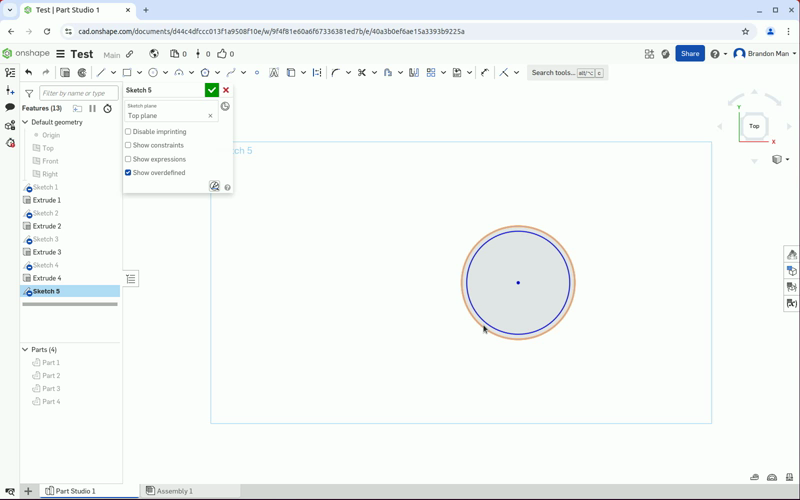
scroll(6)
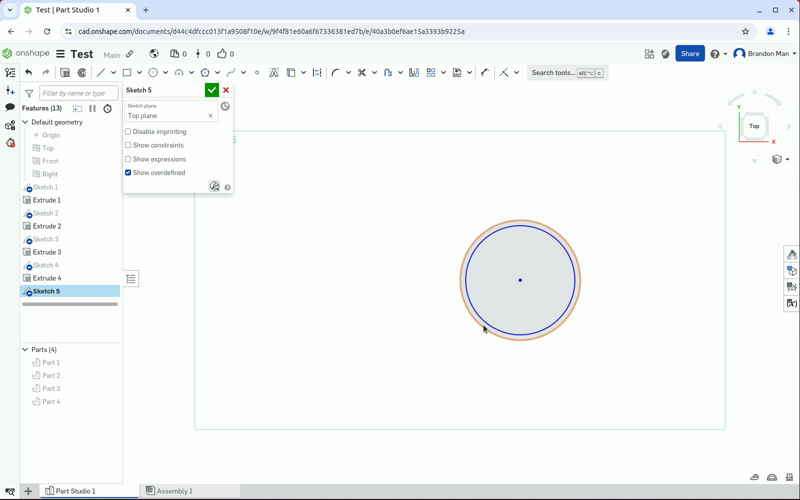
scroll(6)
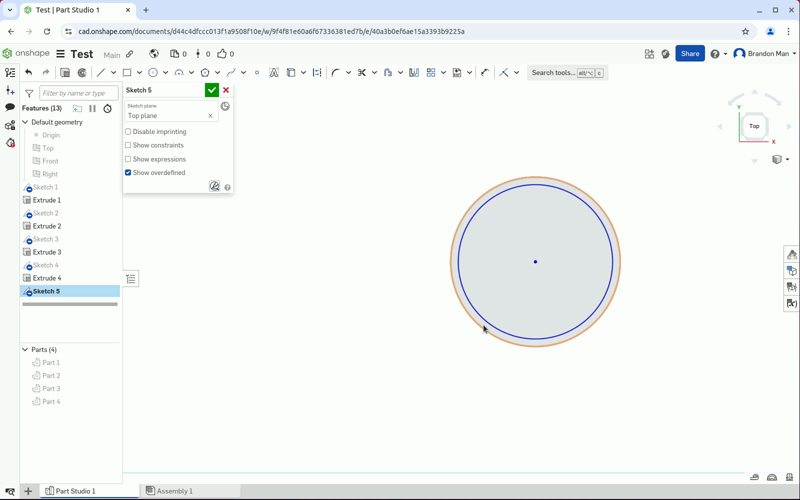
scroll(6)
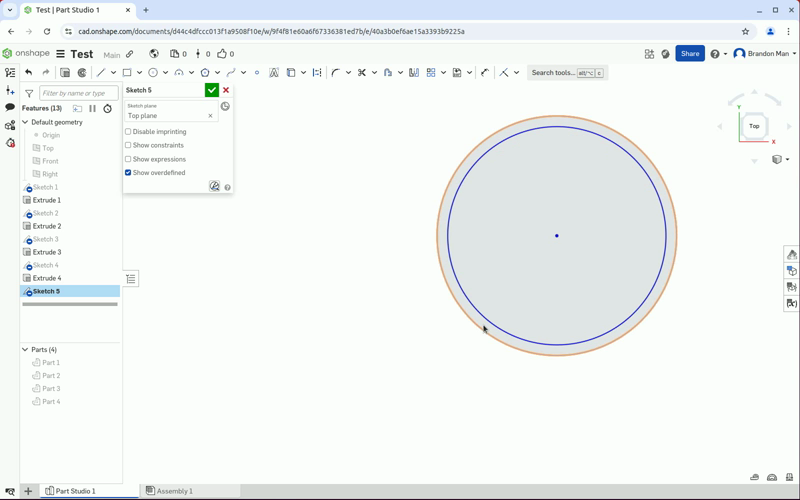
scroll(6)
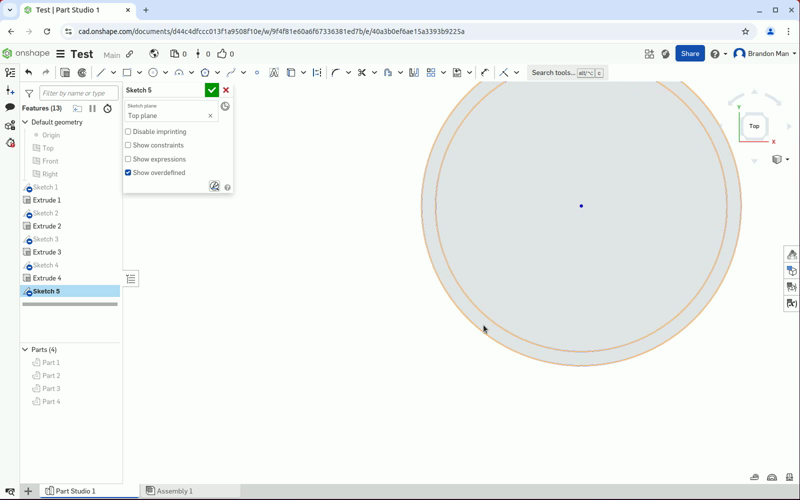
scroll(6)
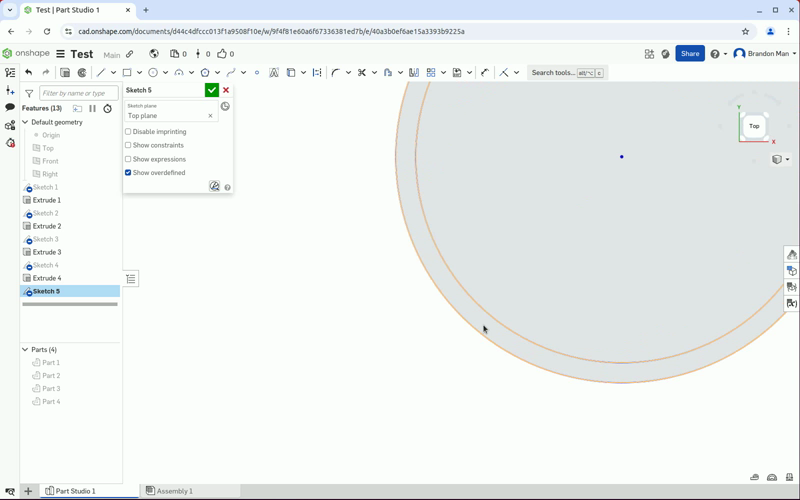
scroll(6)
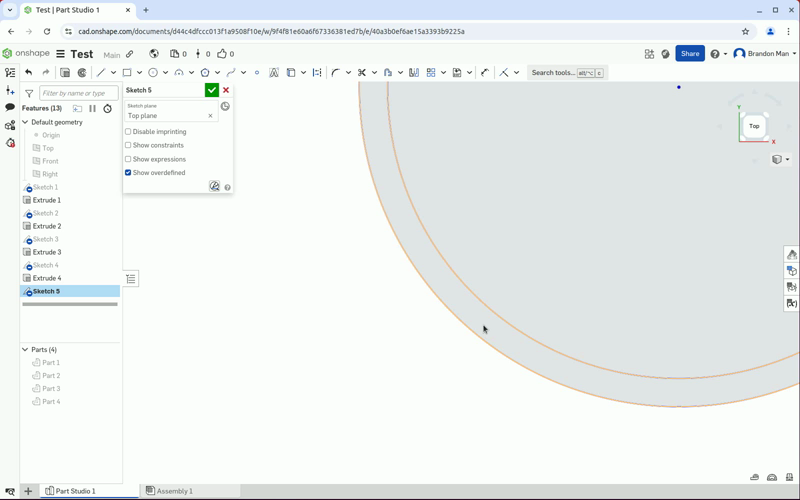
scroll(6)
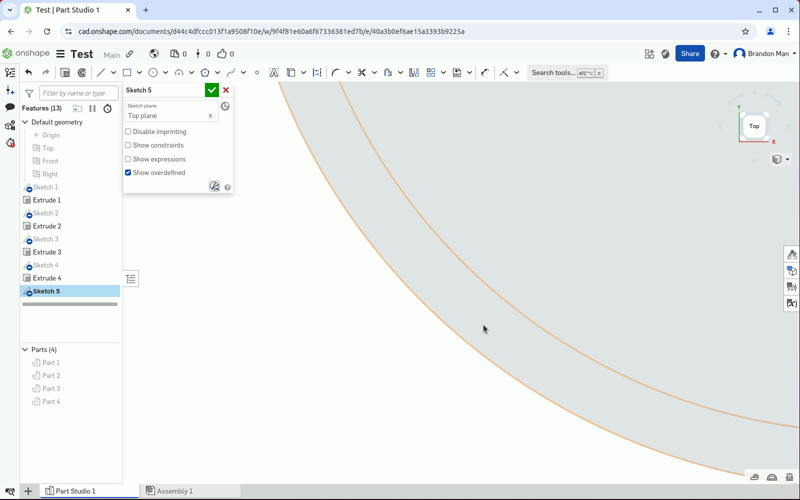
click(483, 324)
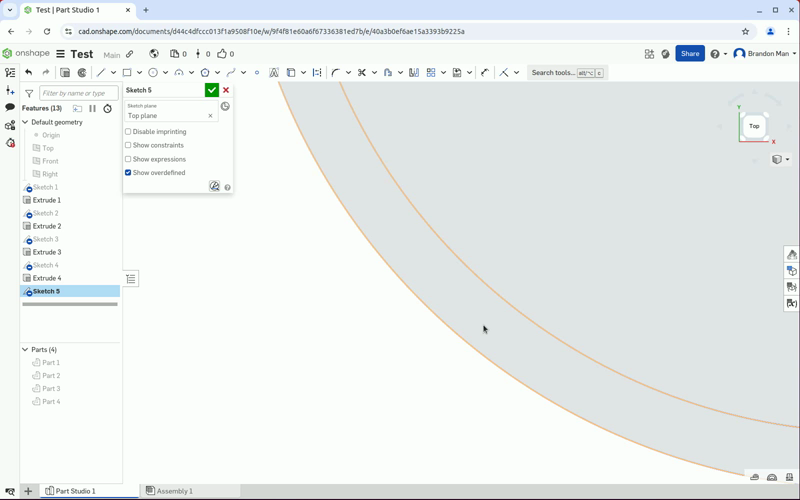
scroll(-6)
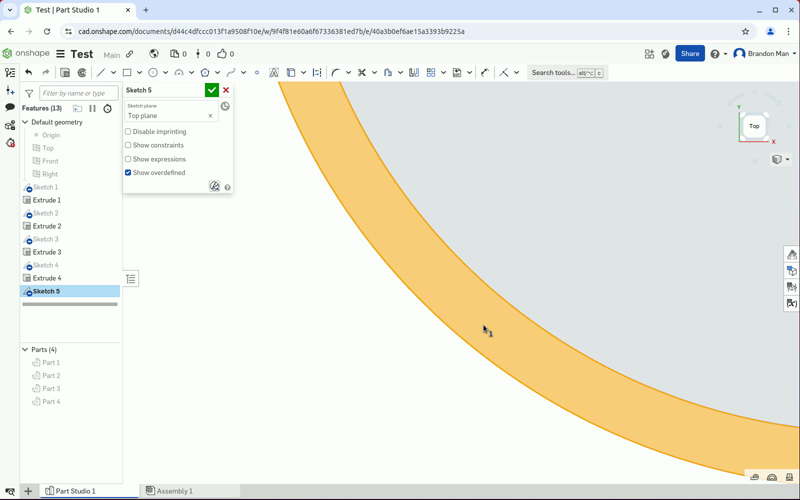
scroll(-6)
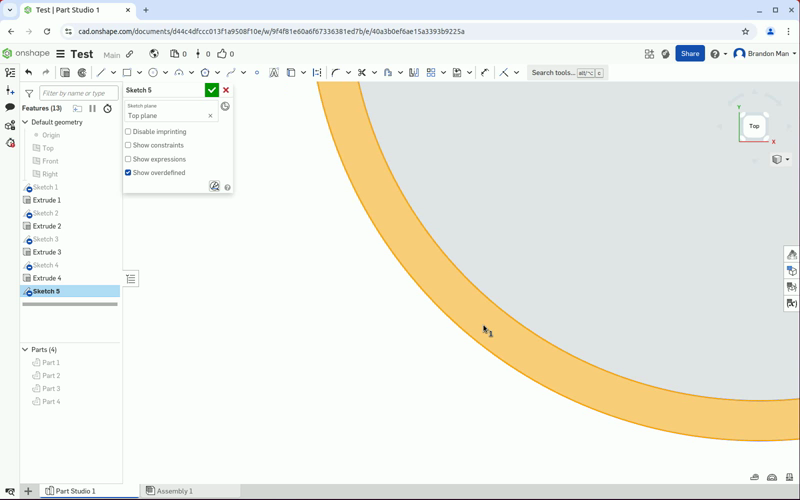
scroll(-6)
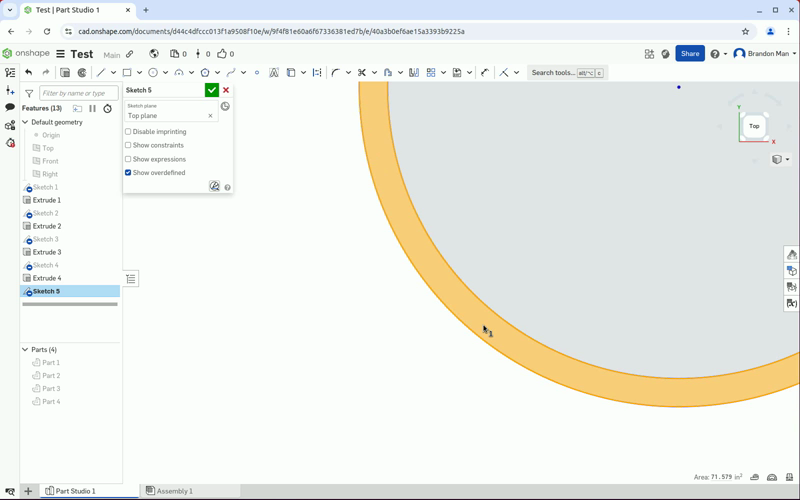
scroll(-6)
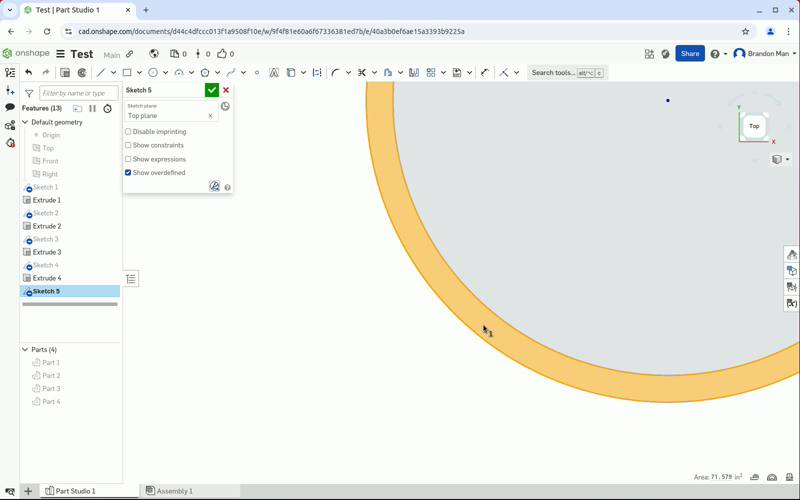
scroll(-6)
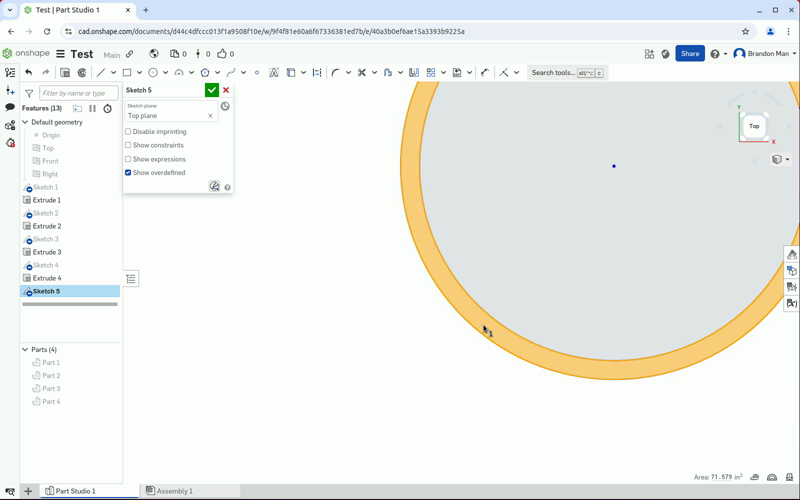
scroll(-6)
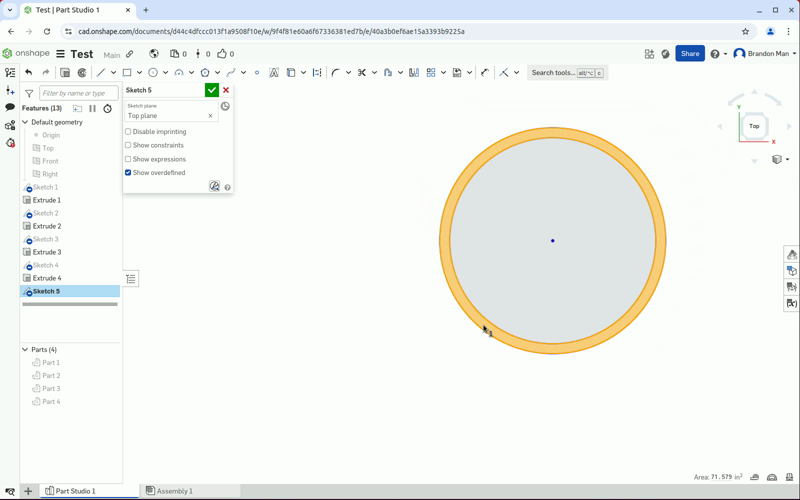
scroll(-6)
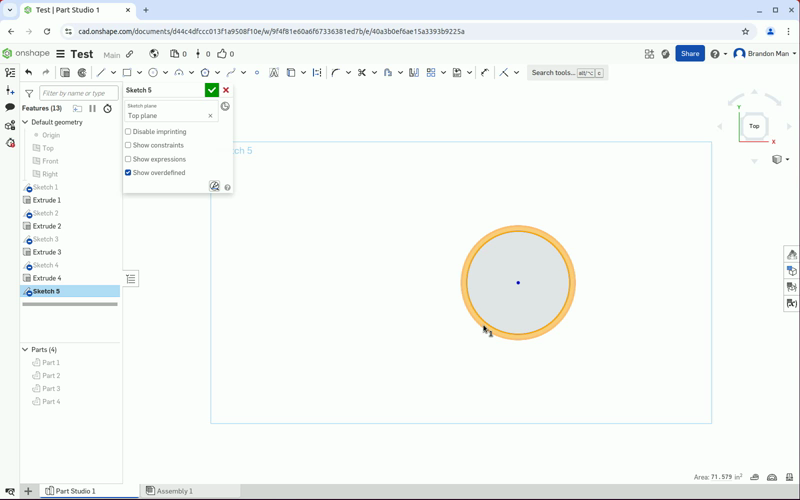
mouse_move(73, 352)
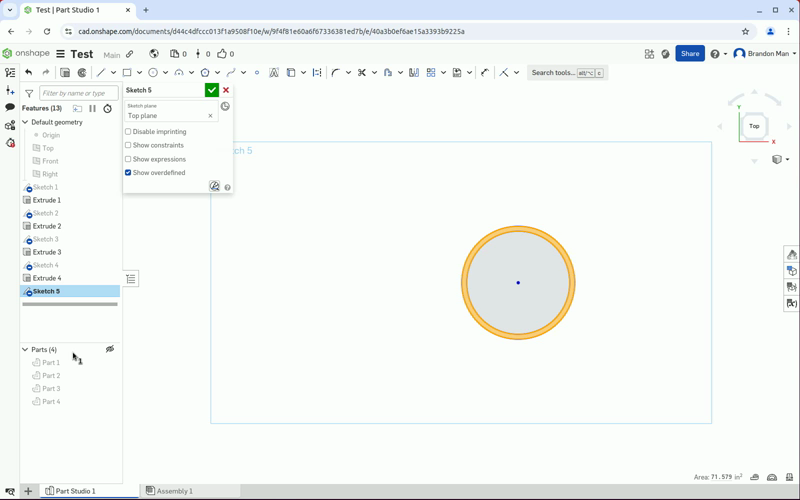
key(shift+y)
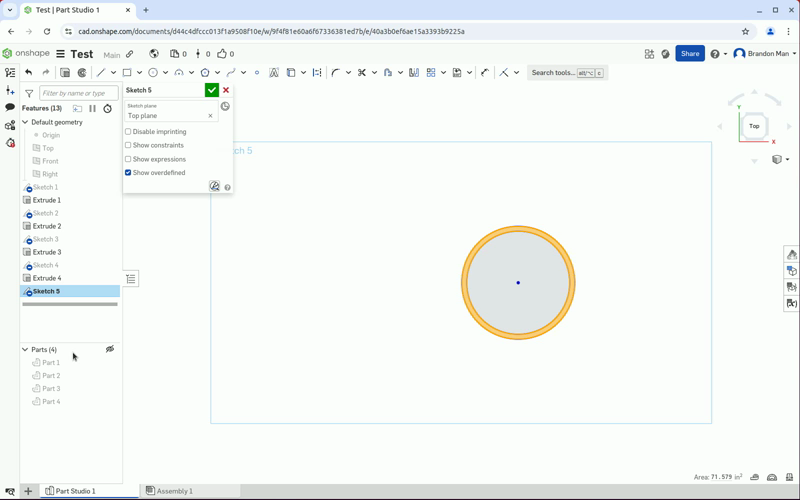
key(shift+e)
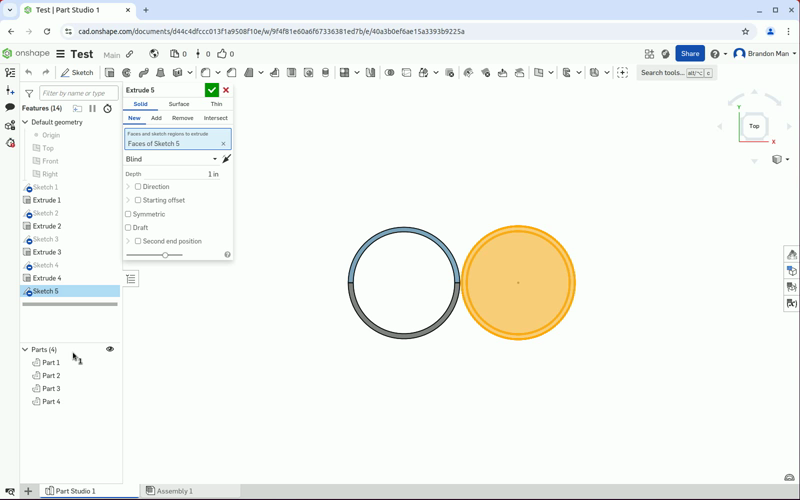
mouse_move(143, 106)
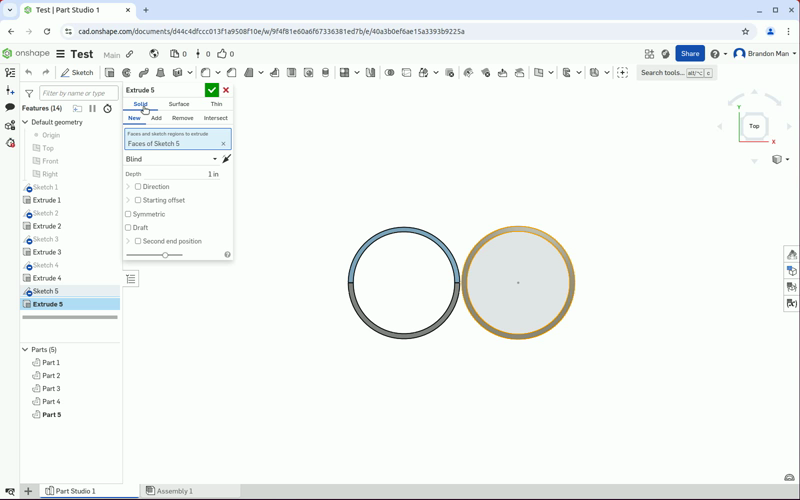
click(143, 106)
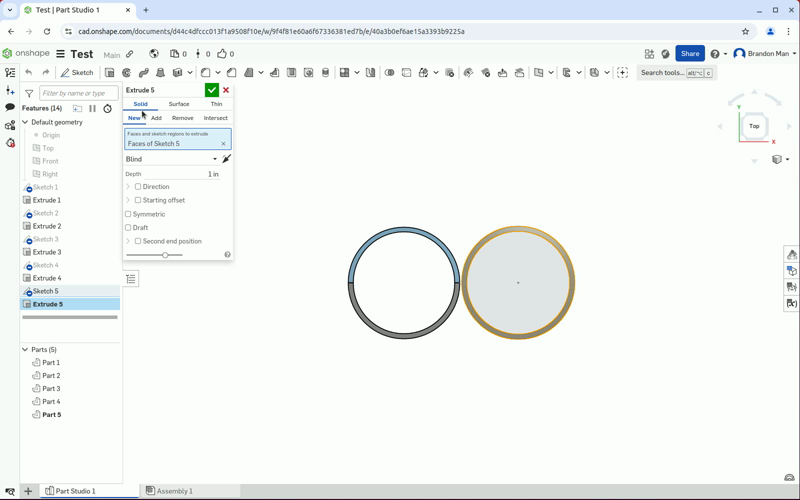
mouse_move(137, 120)
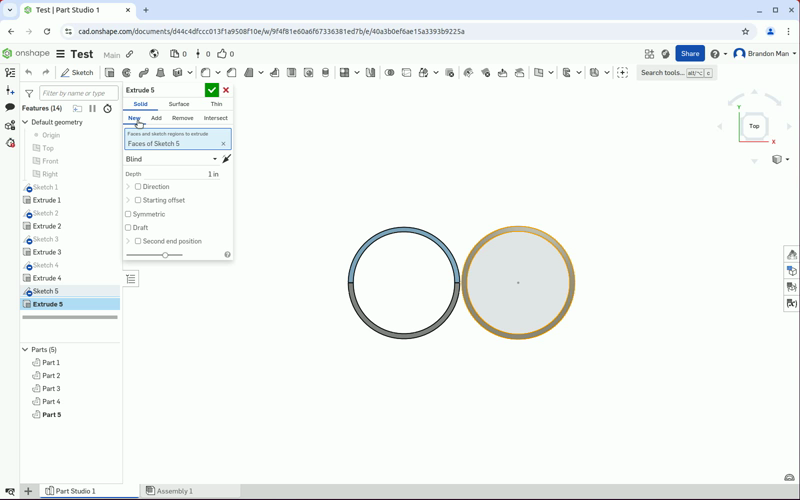
click(137, 120)
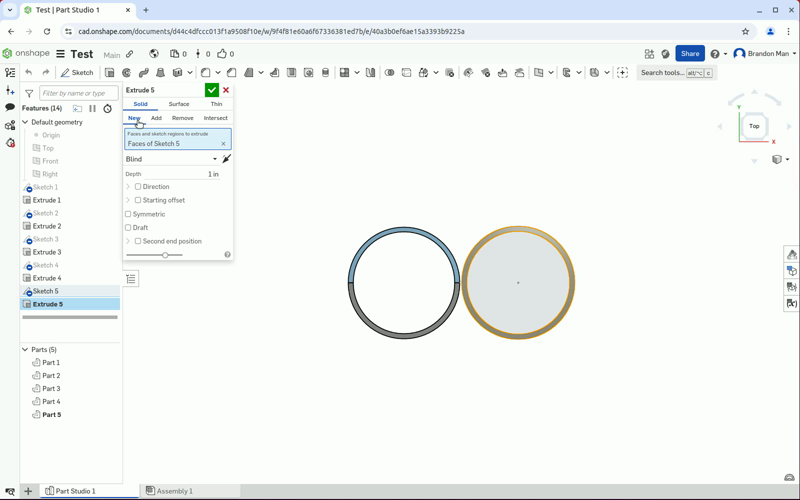
key(tab, 4)
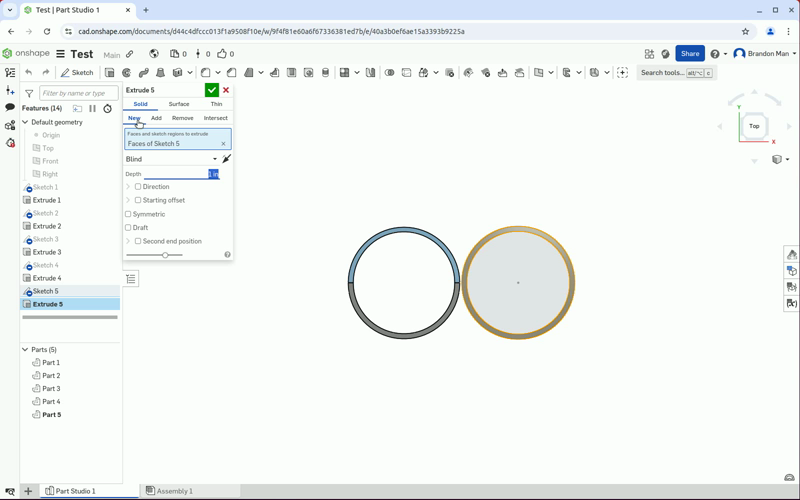
text(0.241)
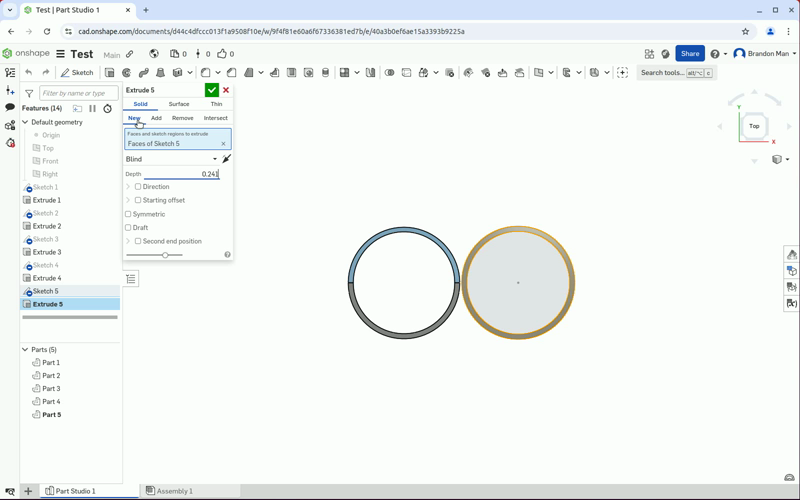
key(enter)
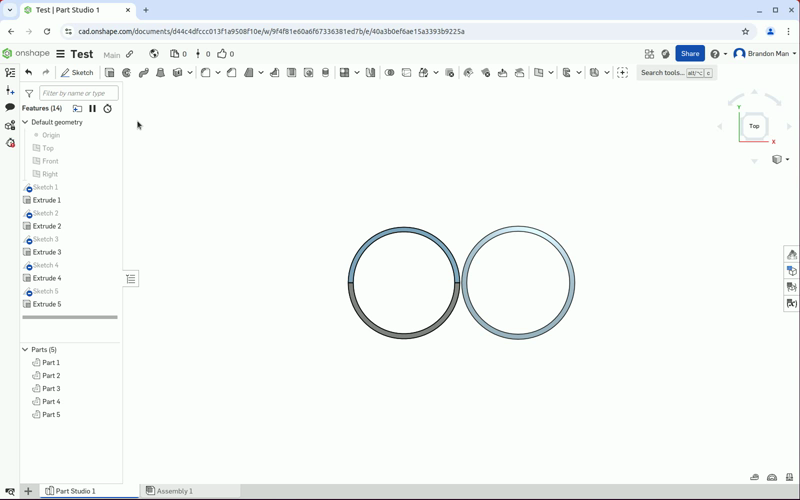
key(shift+h)
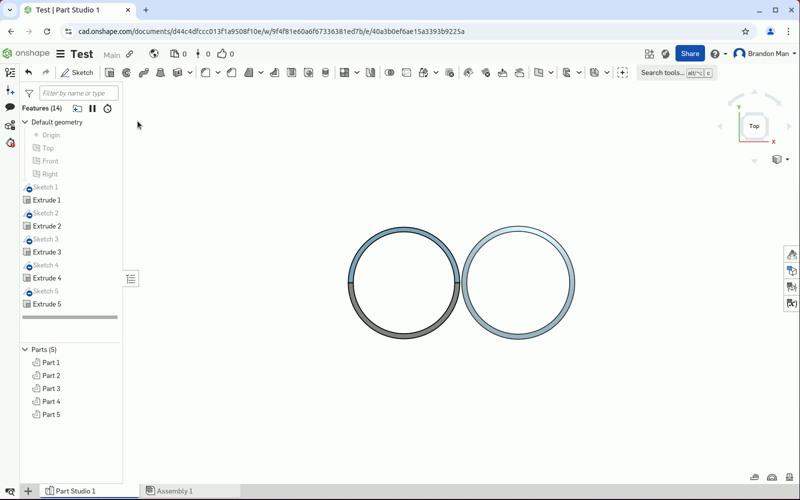
key(shift+h)
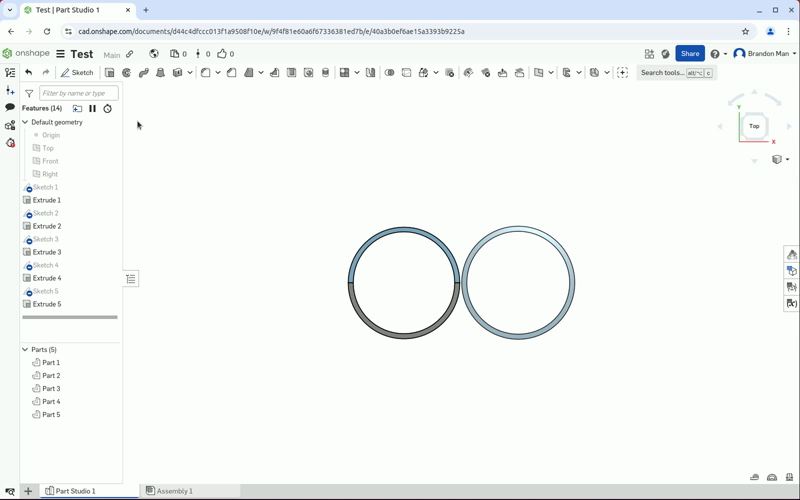
mouse_move(73, 189)
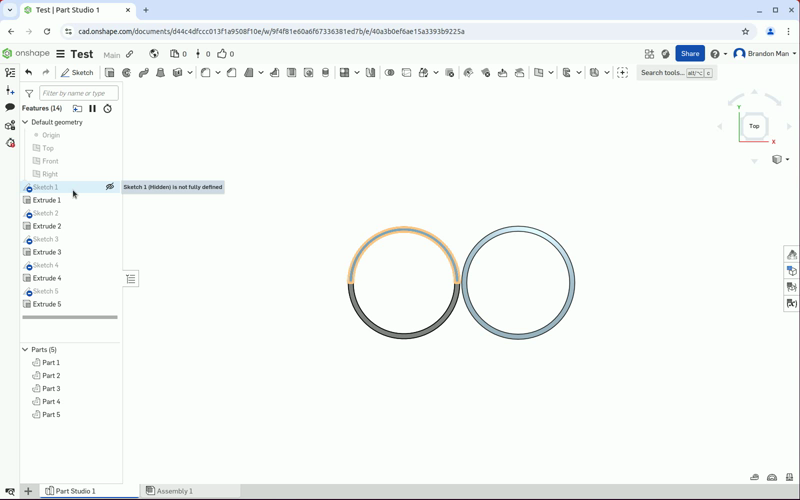
click(73, 189)
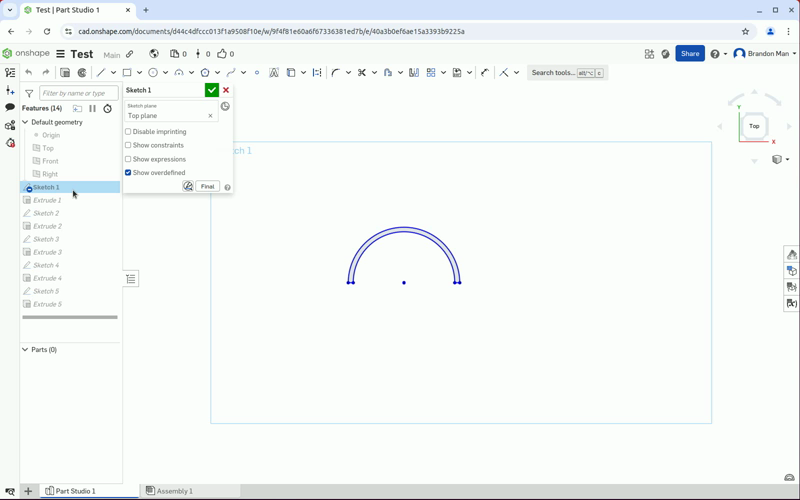
mouse_move(229, 92)
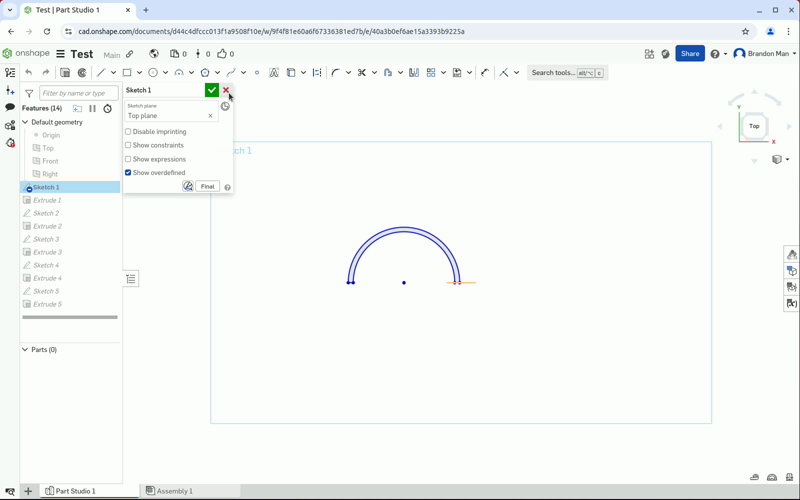
click(229, 92)
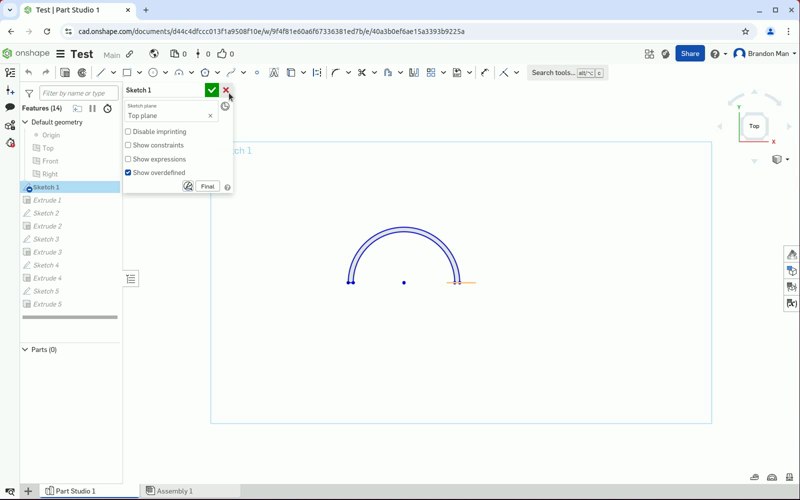
key(shift+s)
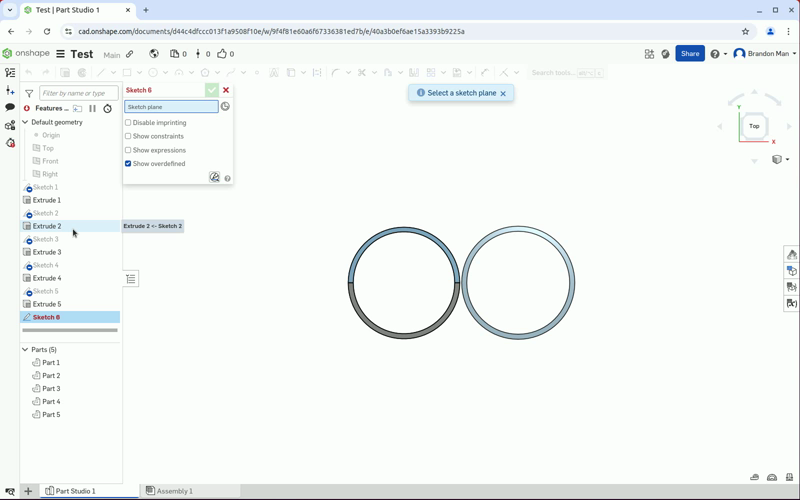
scroll(3)
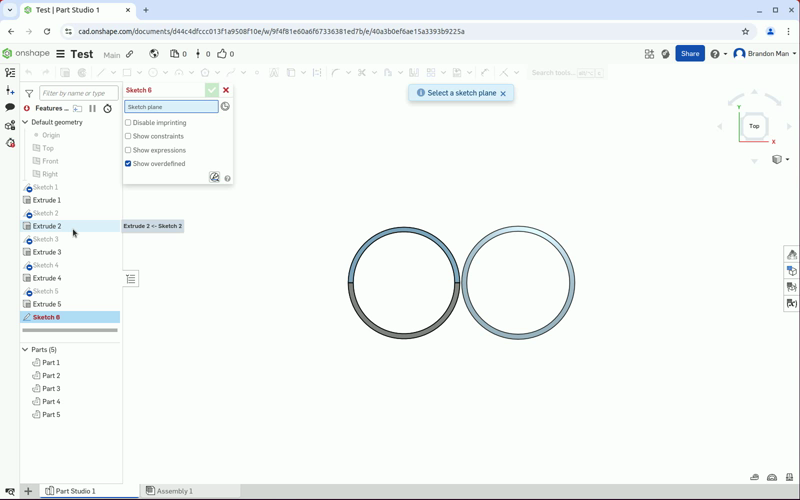
mouse_move(73, 150)
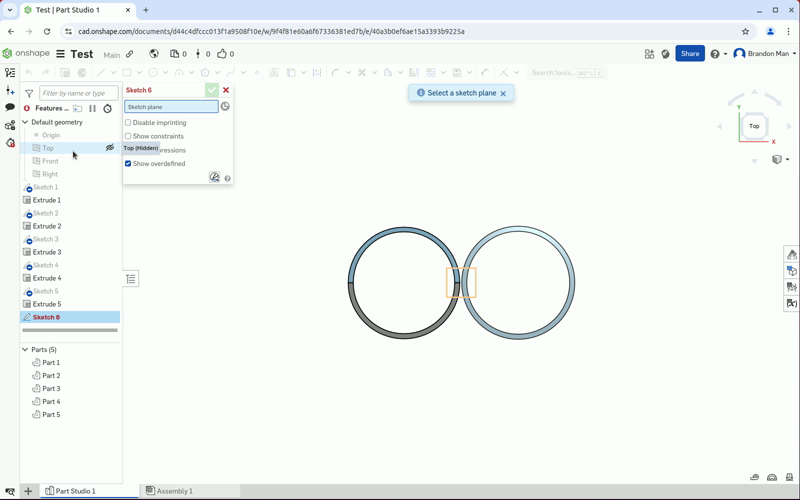
click(73, 150)
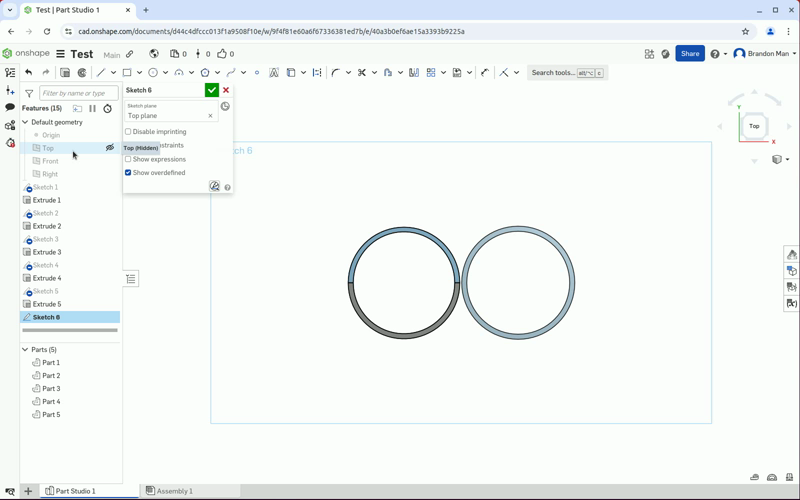
mouse_move(73, 352)
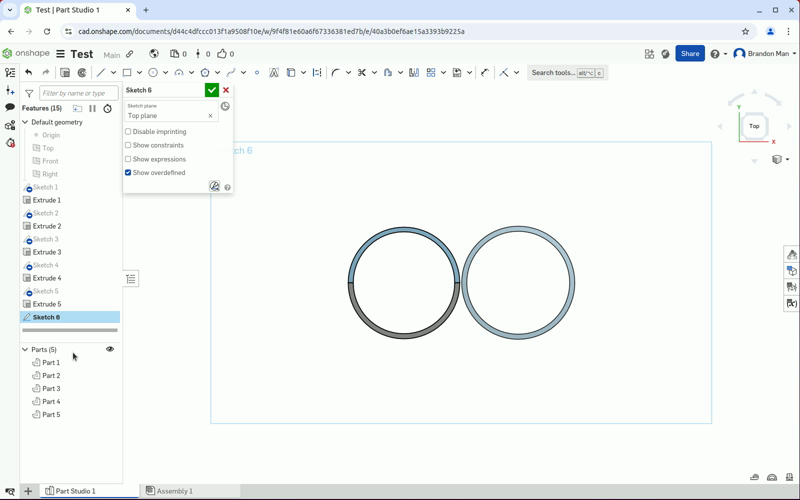
key(y)
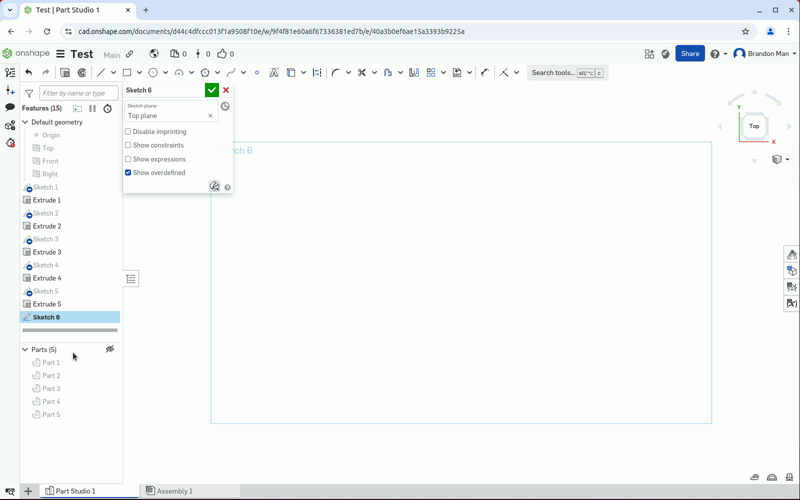
key(l)
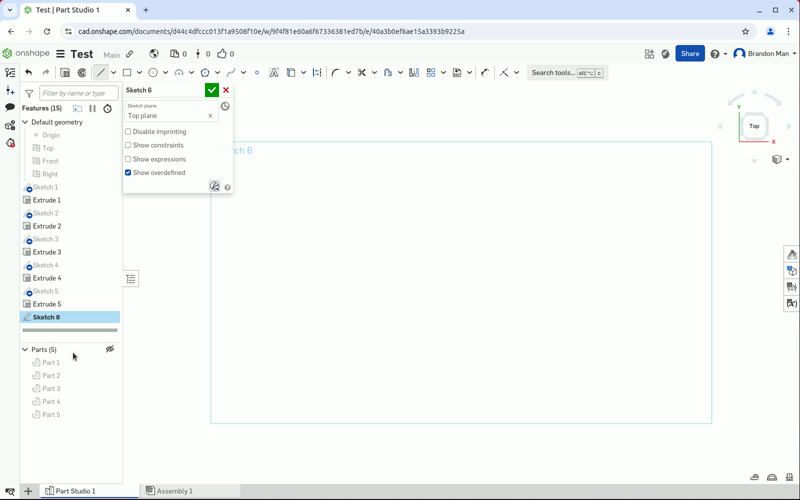
key_down(shift)
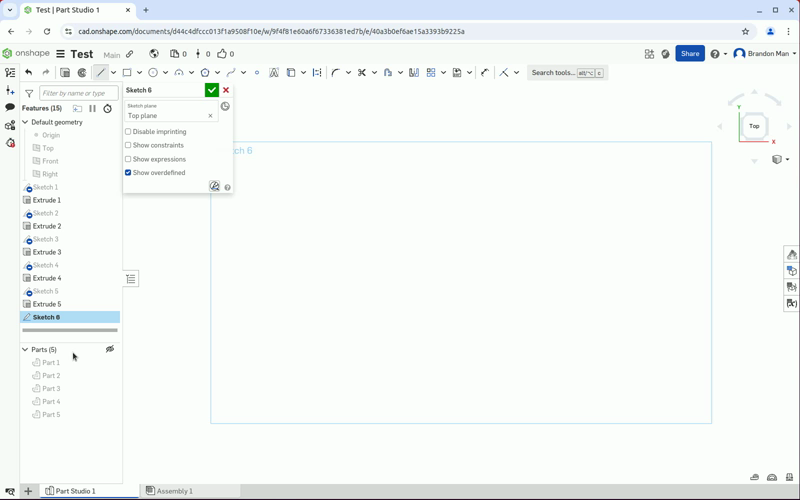
mouse_move(353, 282)
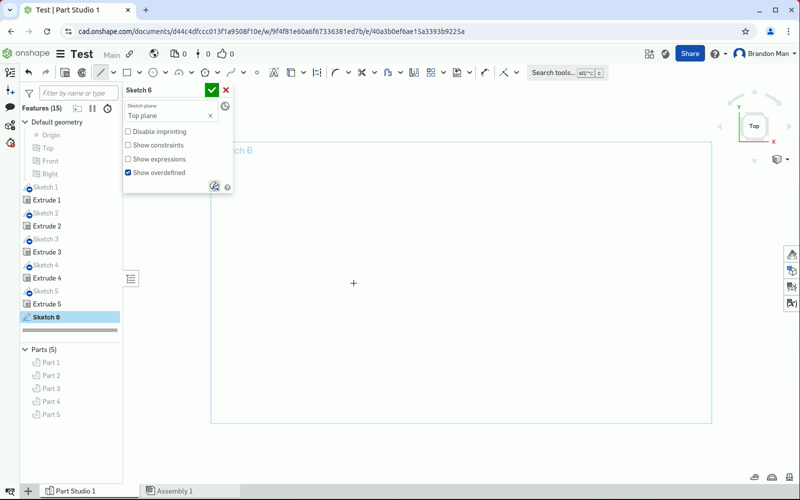
click(353, 282)
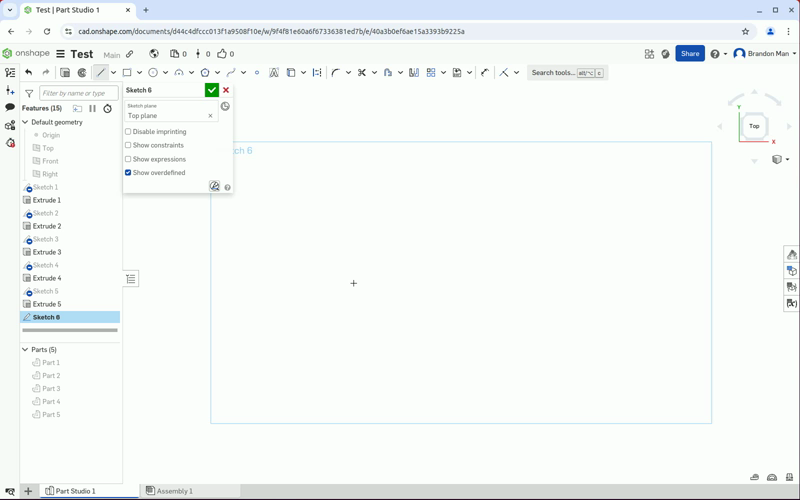
key_up(shift)
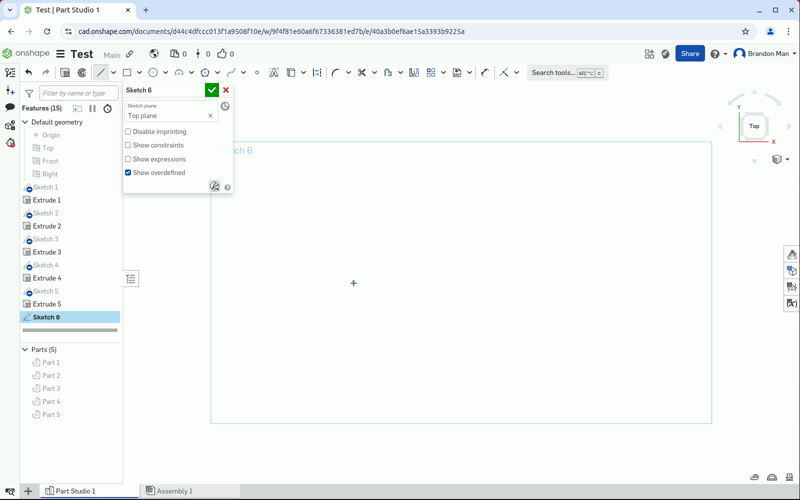
key_down(shift)
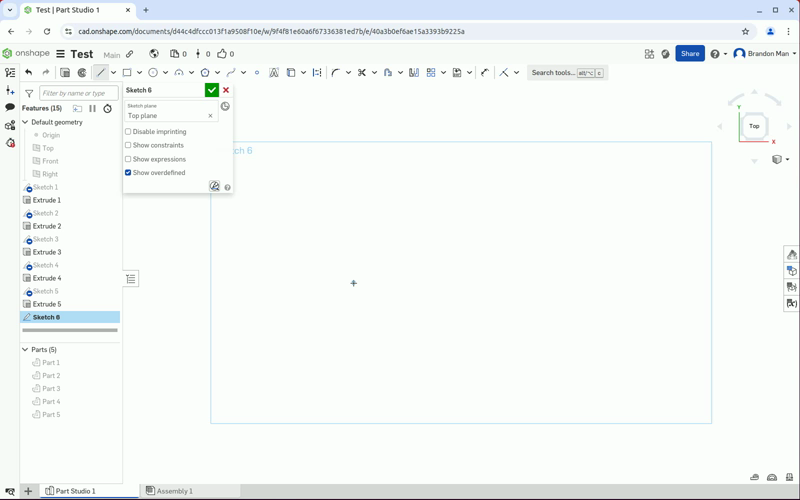
mouse_move(383, 282)
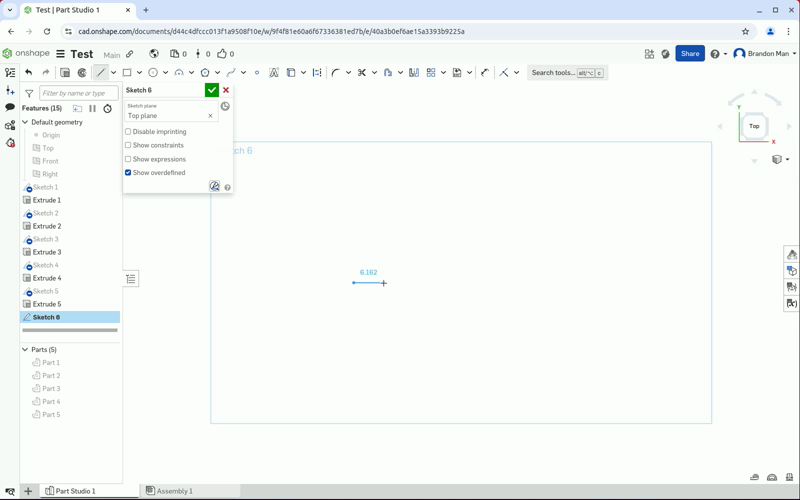
mouse_move(358, 282)
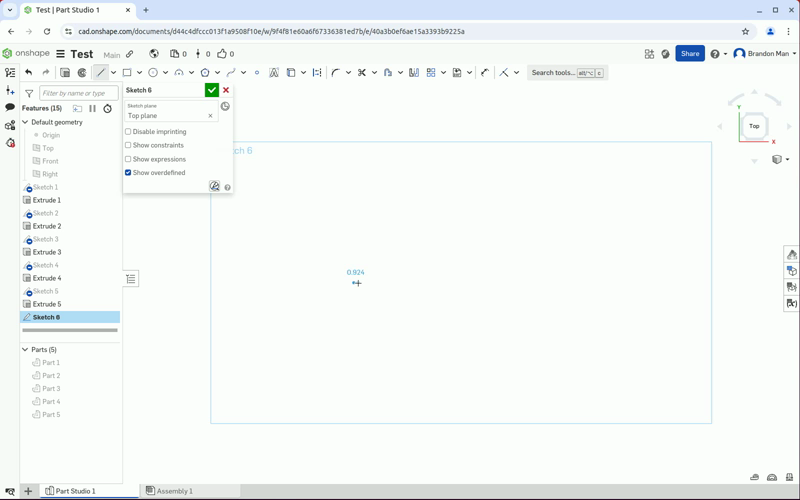
scroll(6)
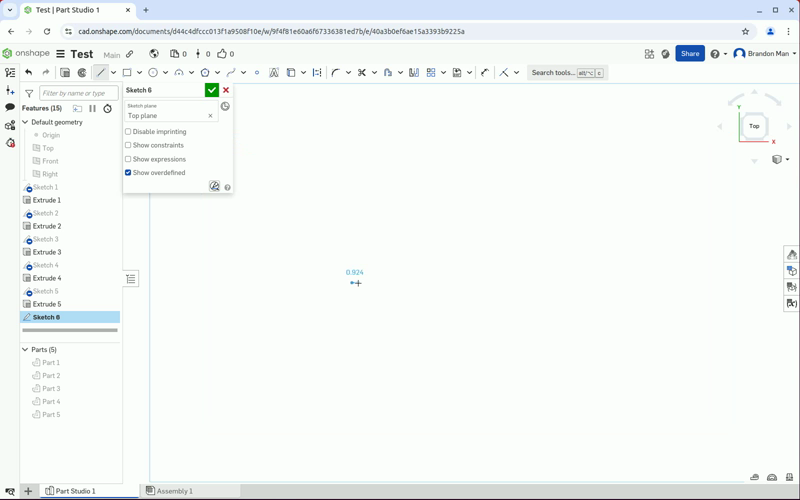
scroll(6)
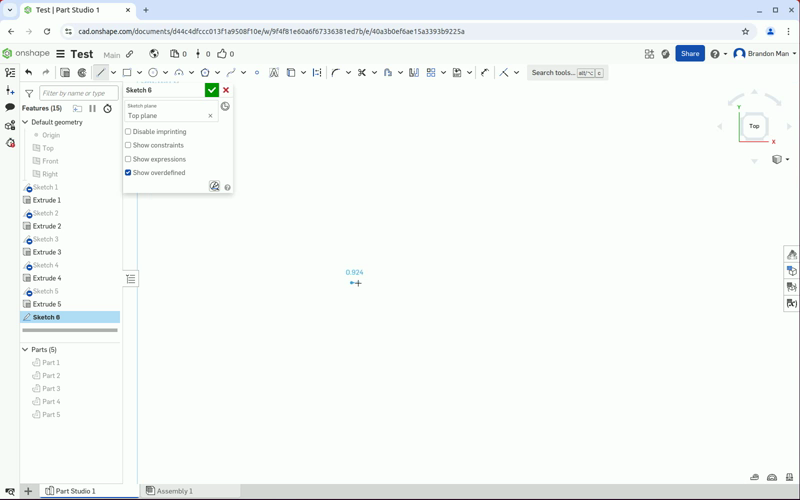
scroll(6)
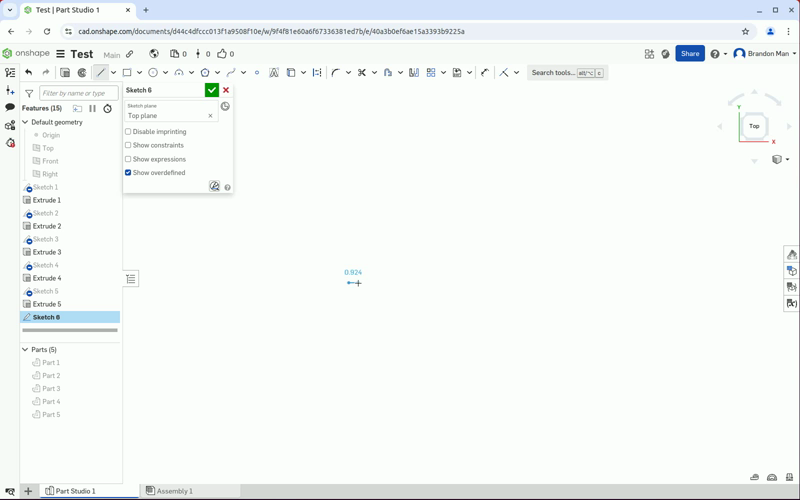
scroll(6)
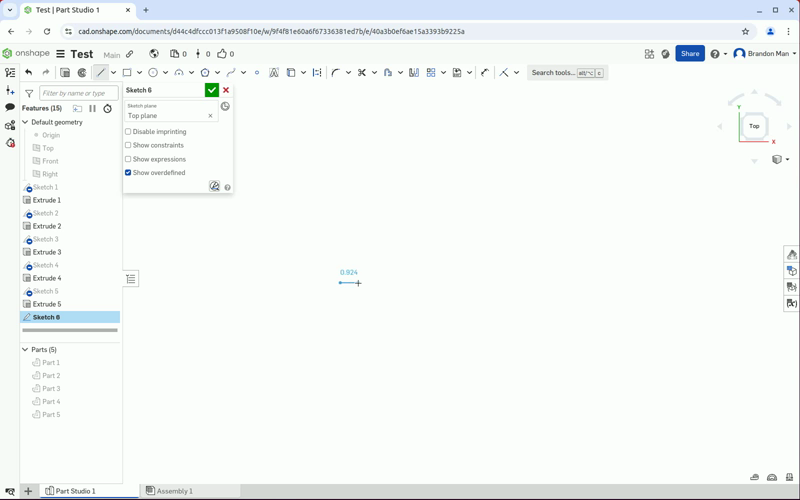
scroll(6)
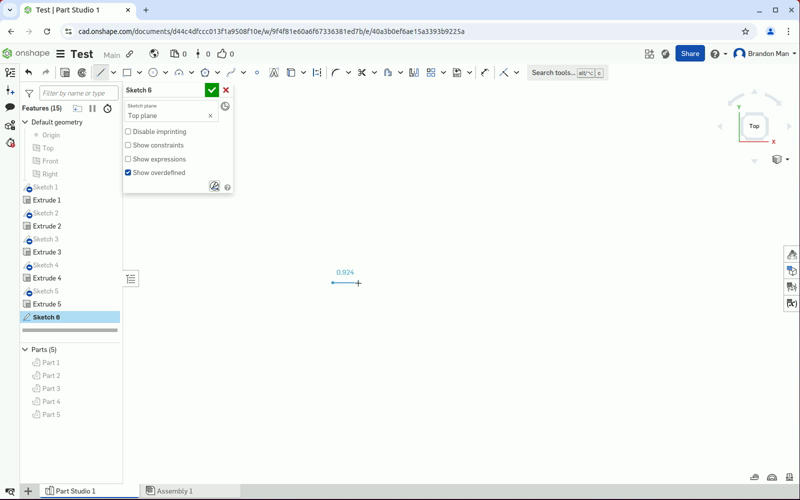
scroll(6)
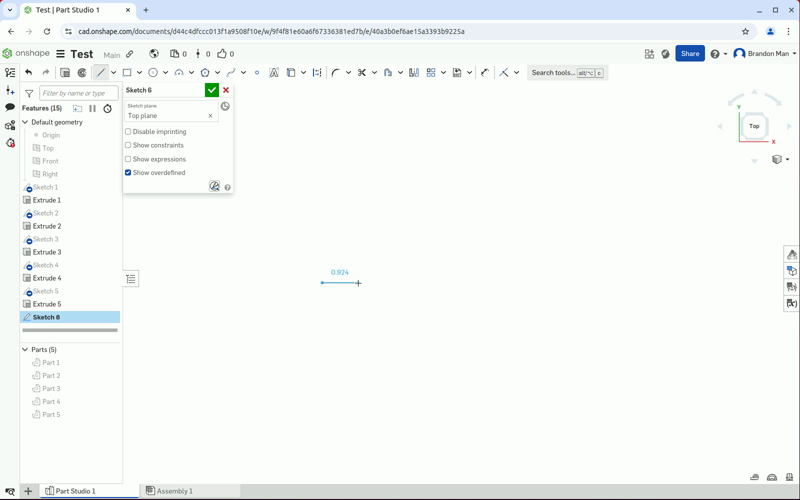
scroll(6)
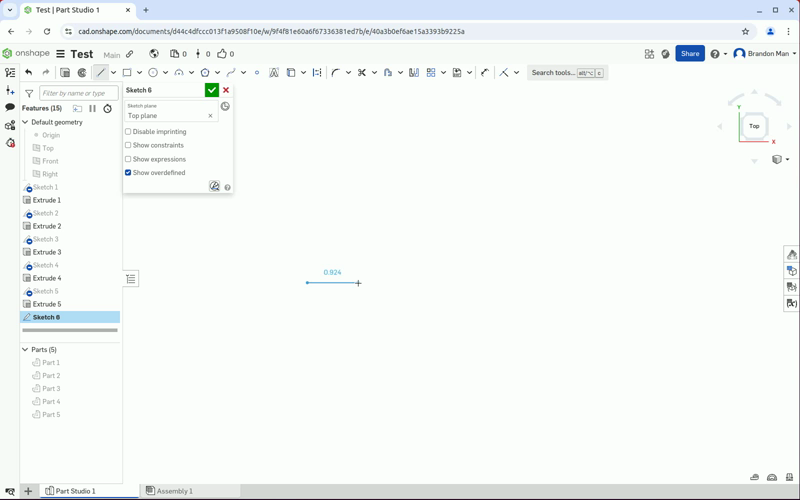
click(358, 282)
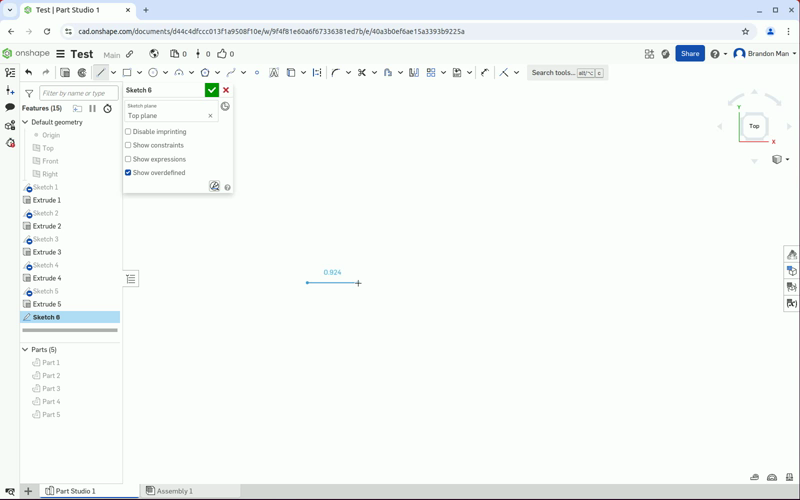
scroll(-6)
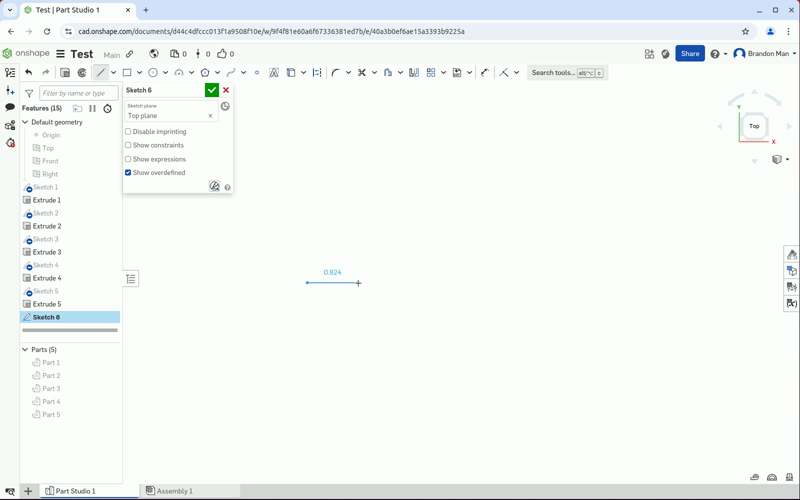
scroll(-6)
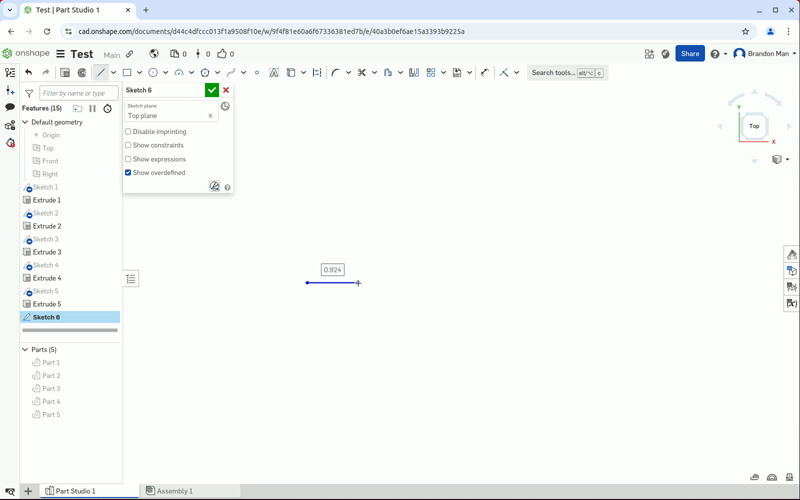
scroll(-6)
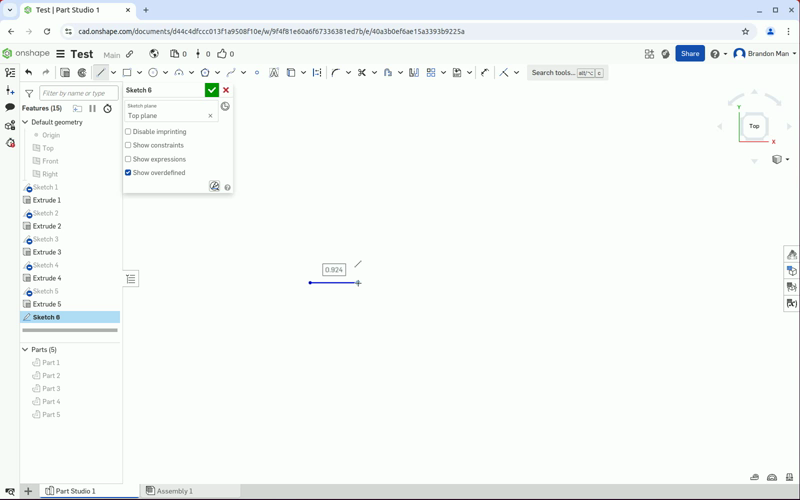
scroll(-6)
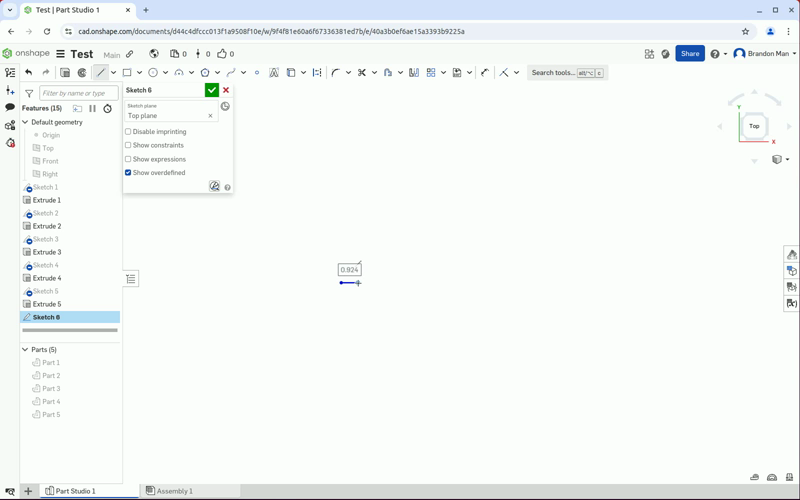
scroll(-6)
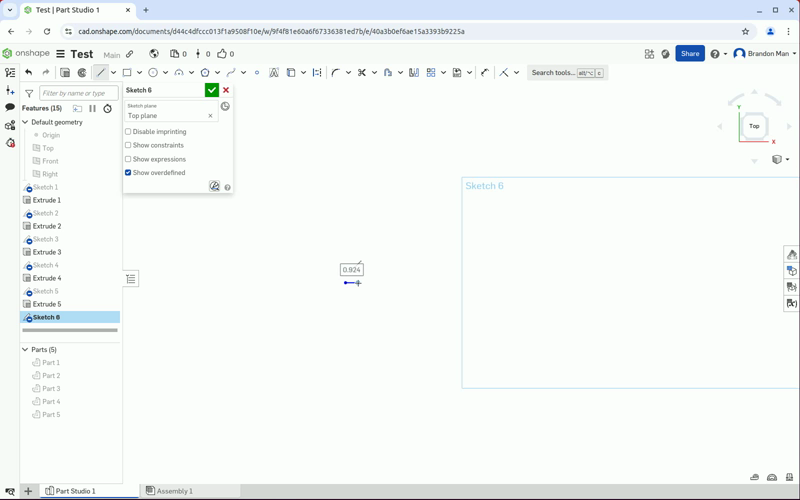
scroll(-6)
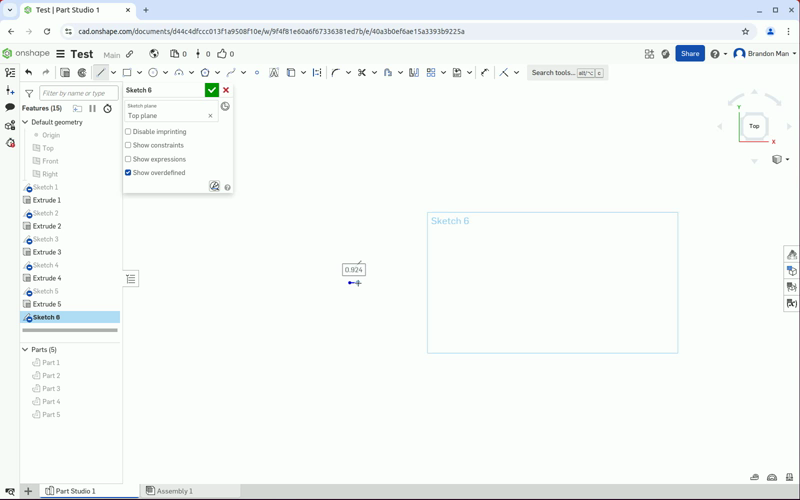
scroll(-6)
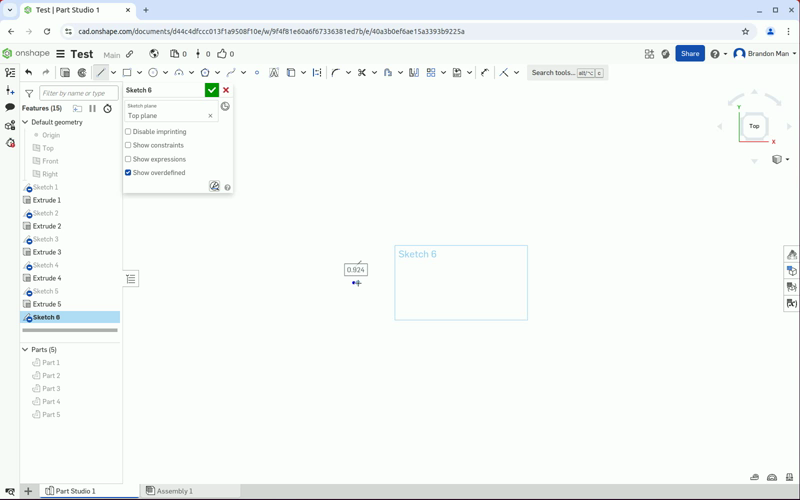
key_up(shift)
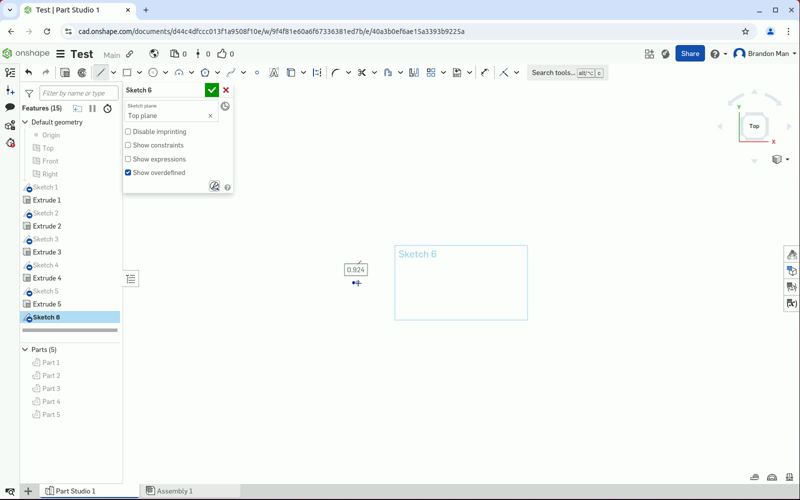
key(esc)
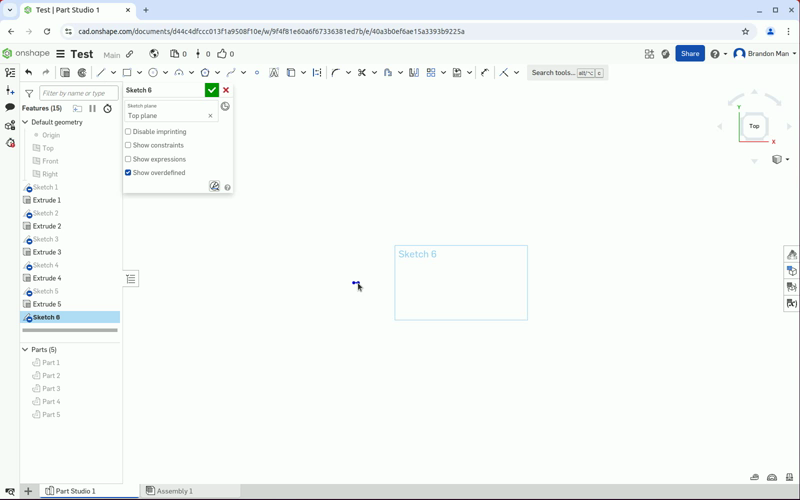
key(a)
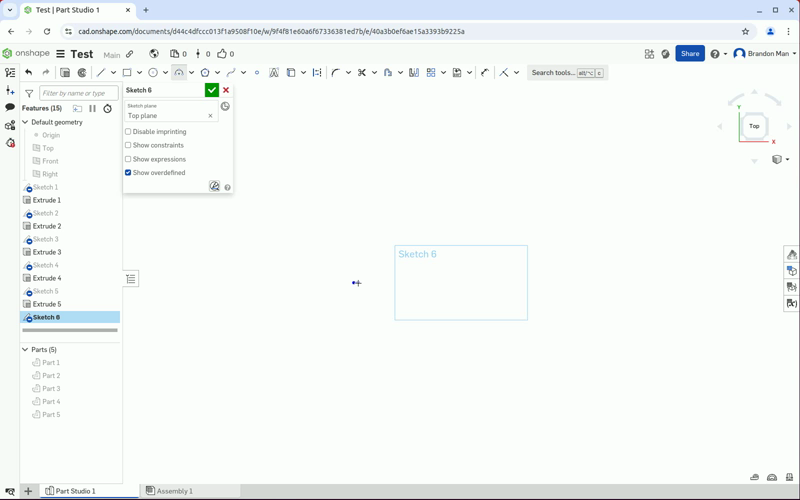
mouse_move(358, 282)
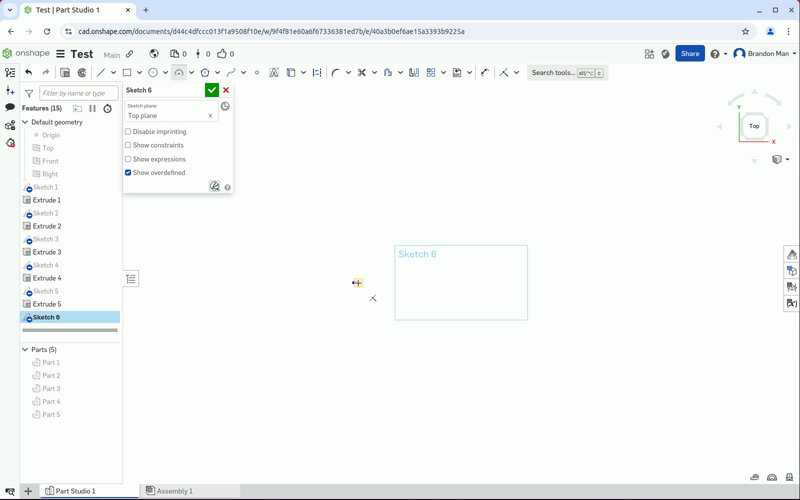
click(358, 282)
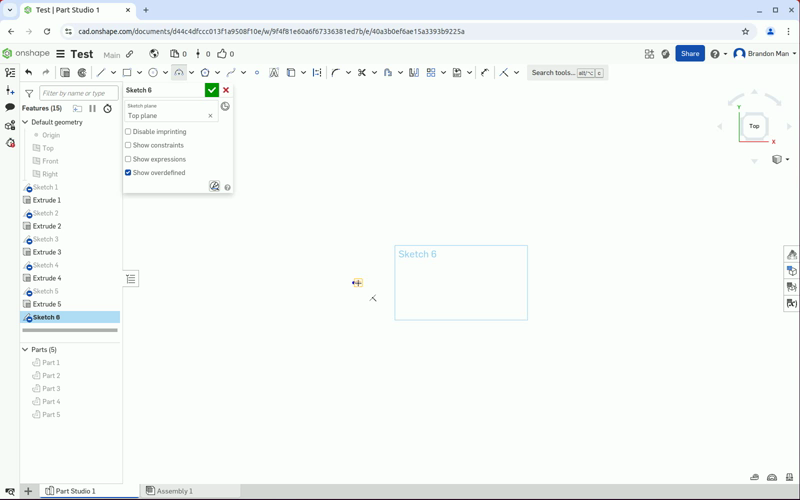
key_down(shift)
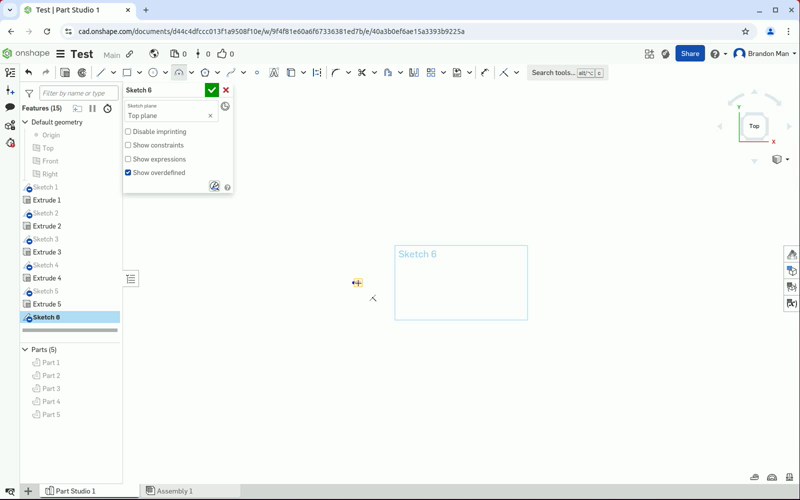
mouse_move(450, 282)
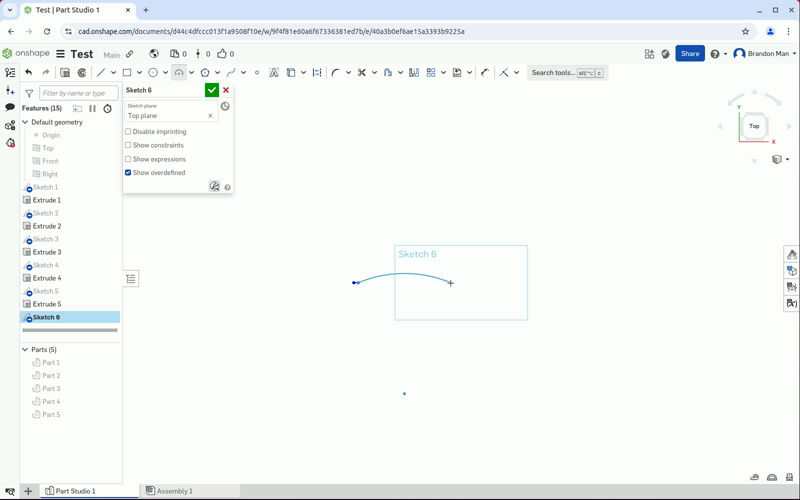
click(450, 282)
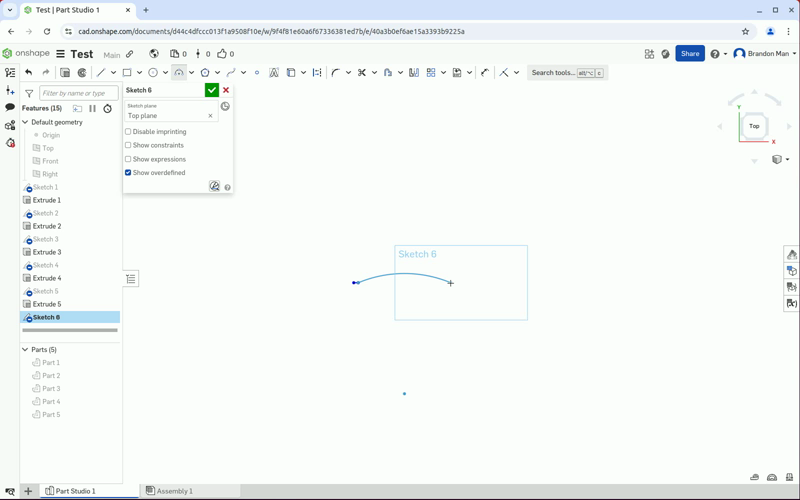
mouse_move(404, 236)
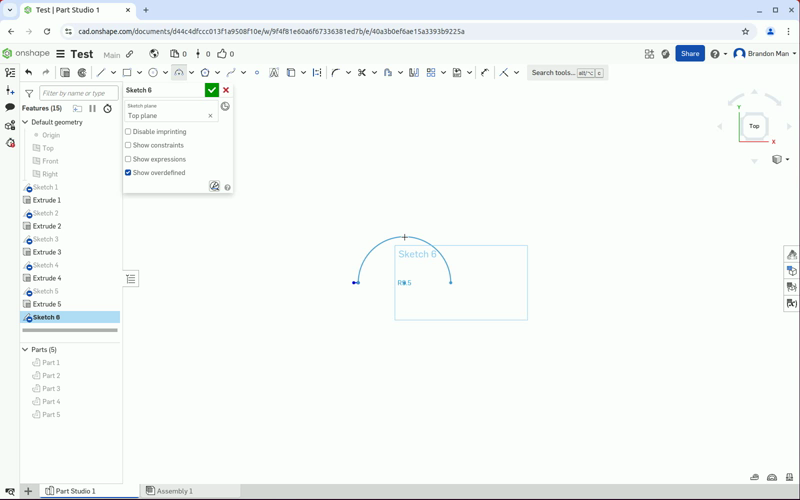
click(404, 236)
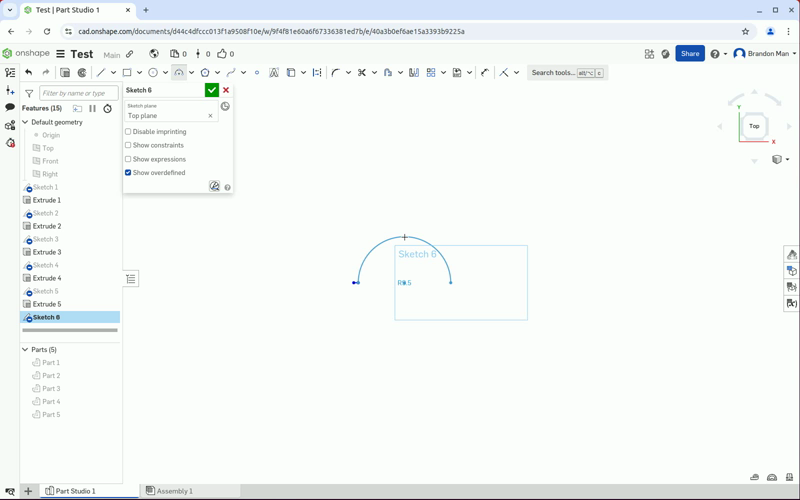
key_up(shift)
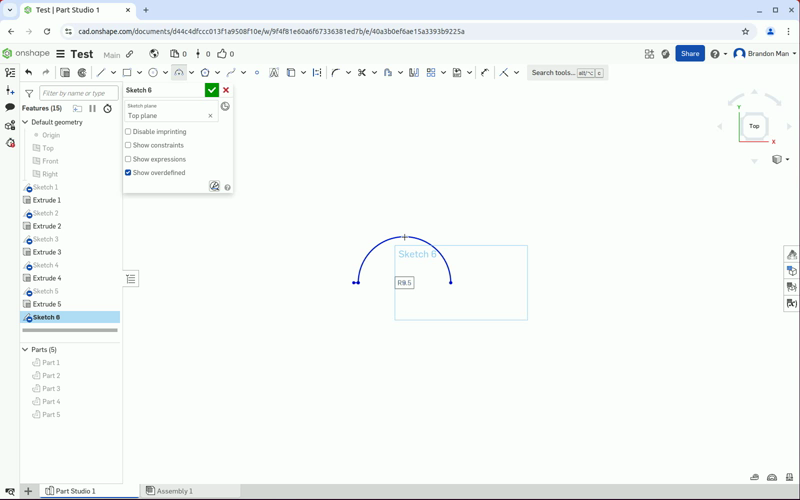
key(esc)
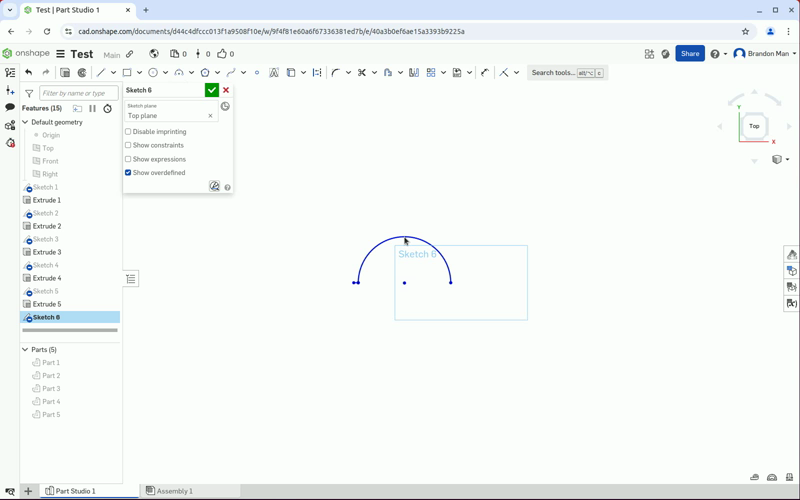
key(l)
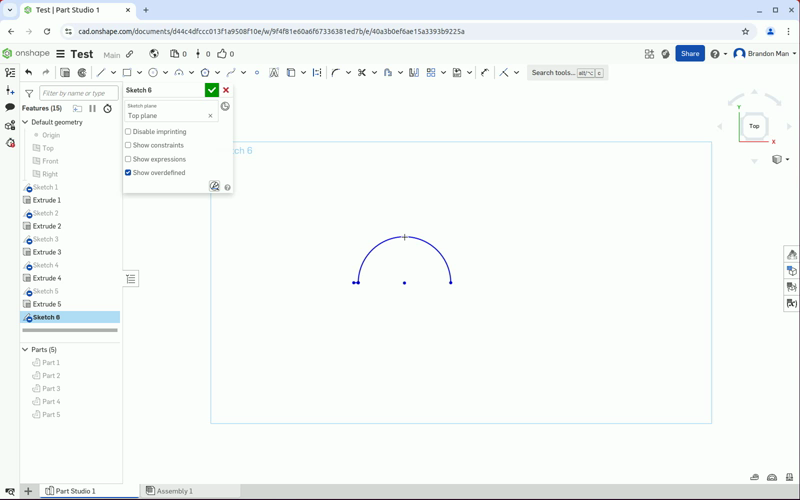
mouse_move(450, 282)
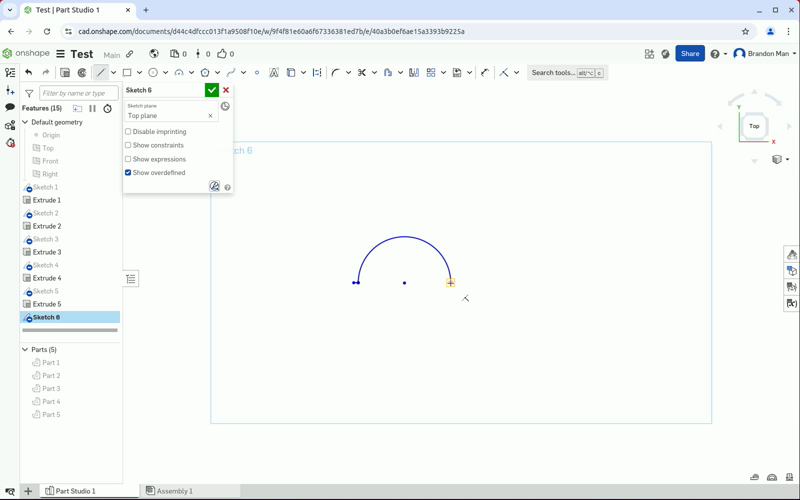
click(450, 282)
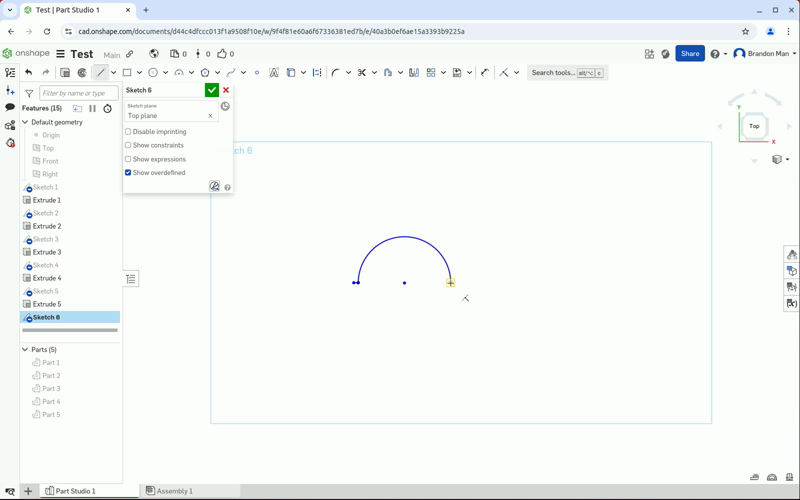
key_down(shift)
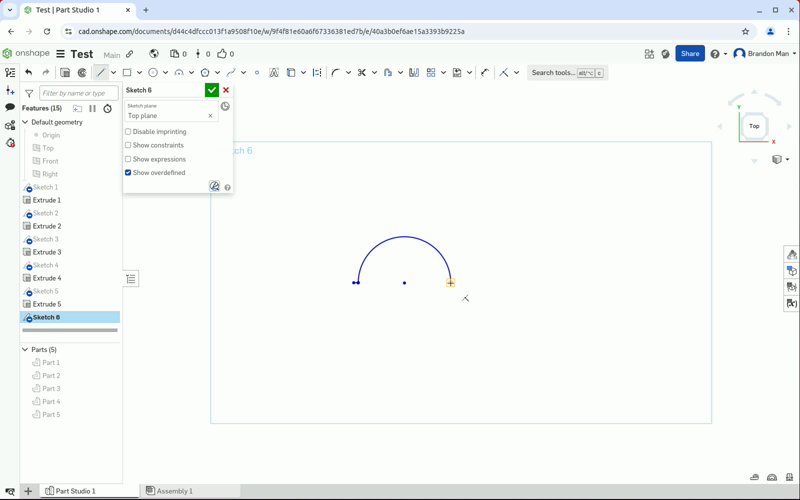
mouse_move(480, 282)
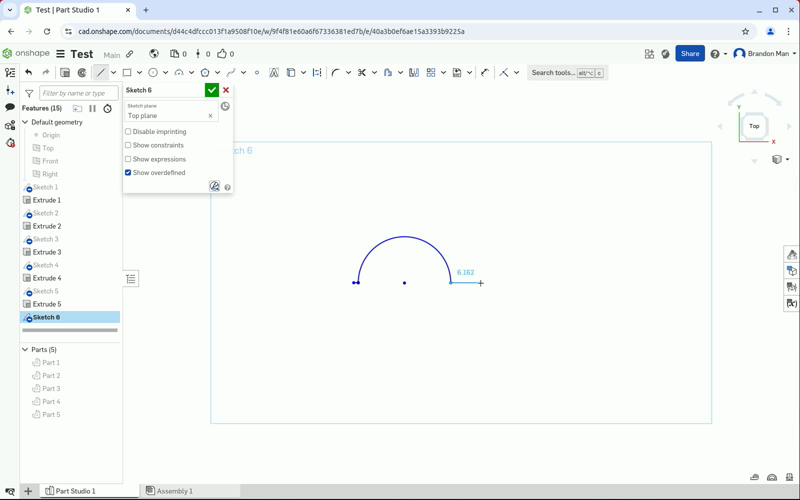
mouse_move(455, 282)
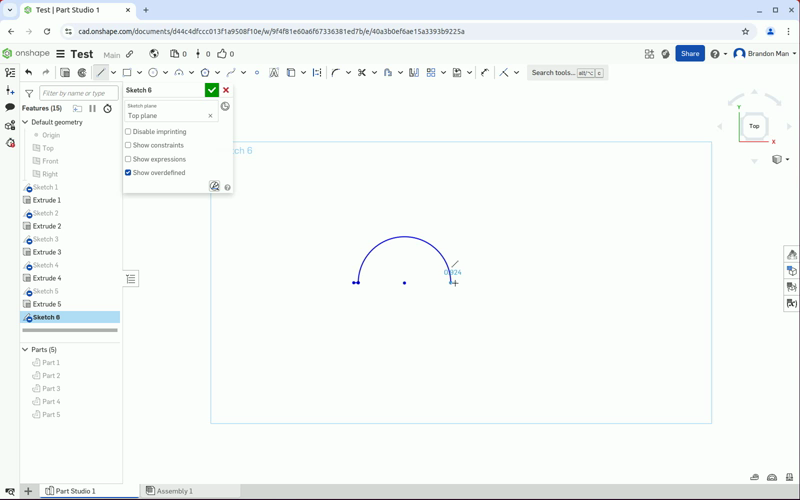
scroll(6)
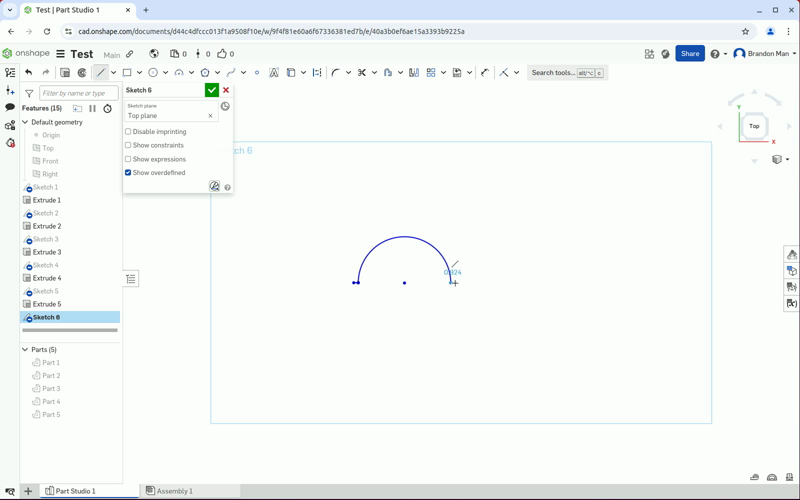
scroll(6)
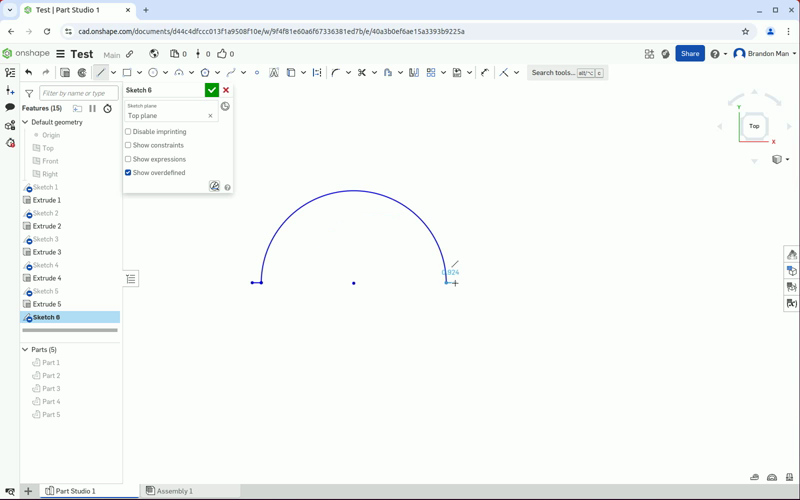
scroll(6)
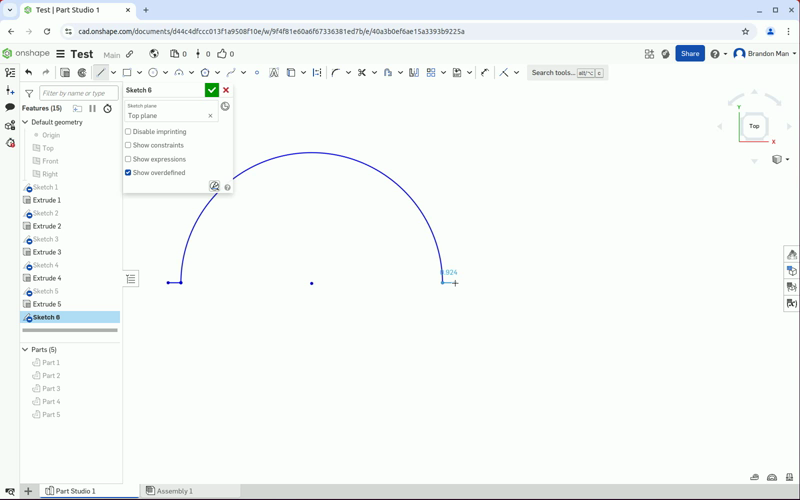
scroll(6)
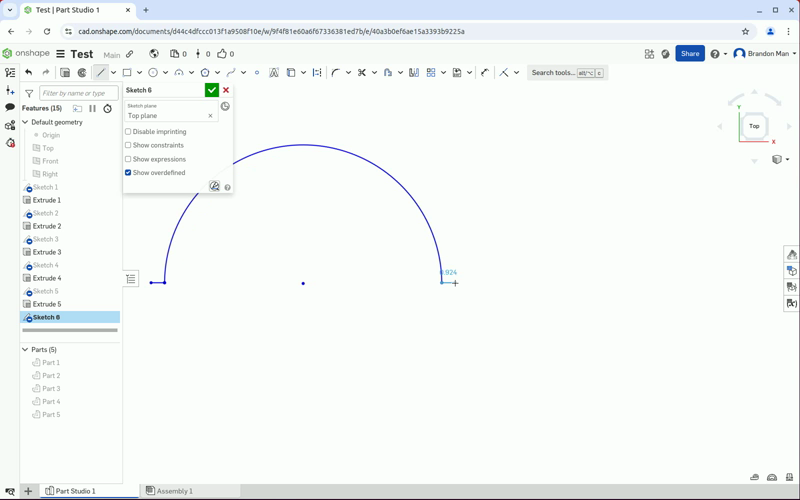
scroll(6)
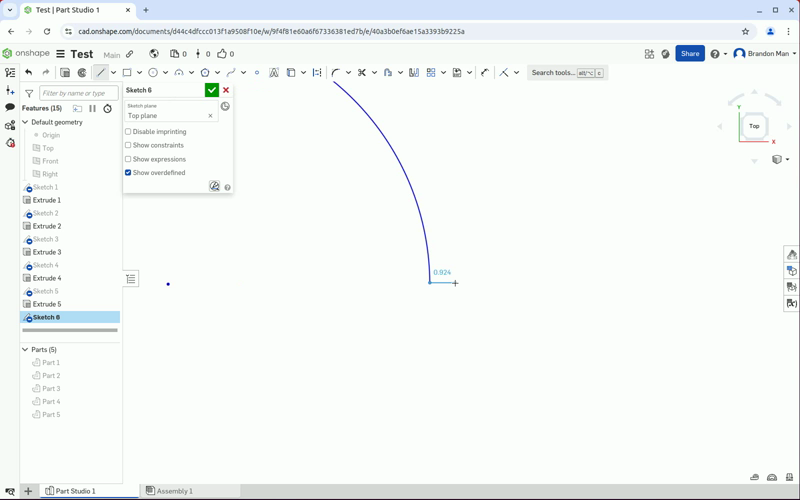
scroll(6)
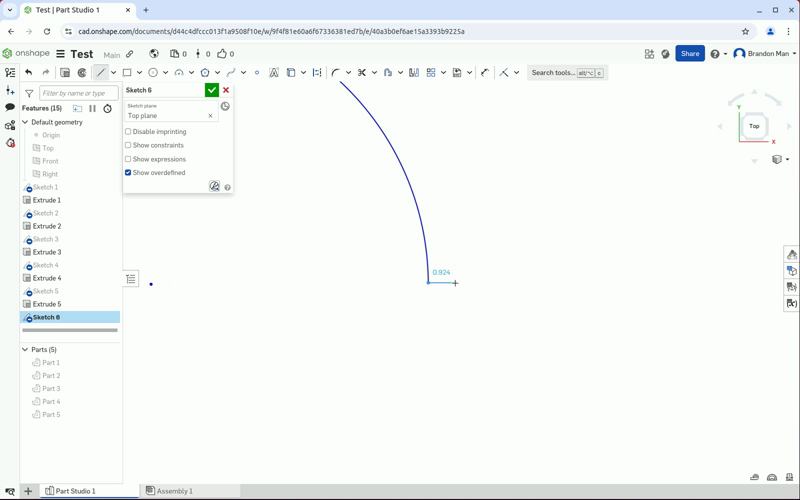
scroll(6)
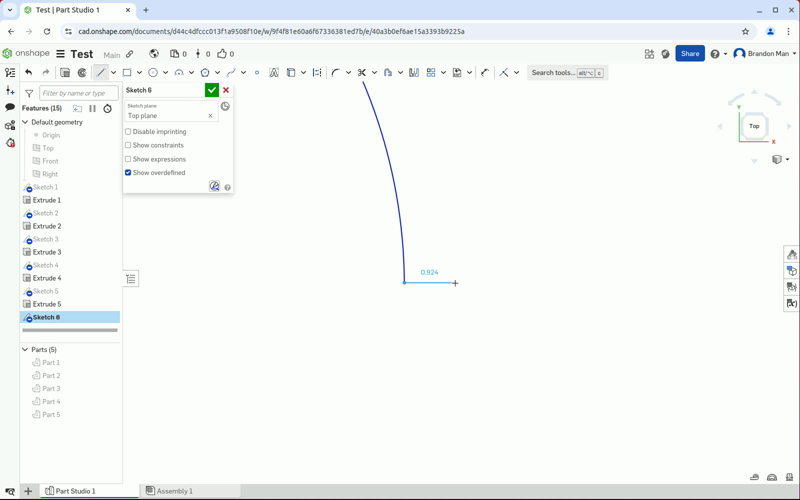
click(455, 282)
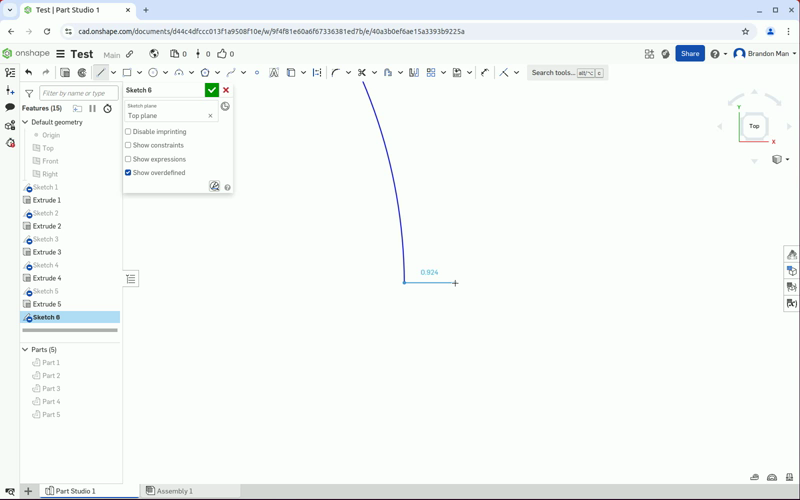
scroll(-6)
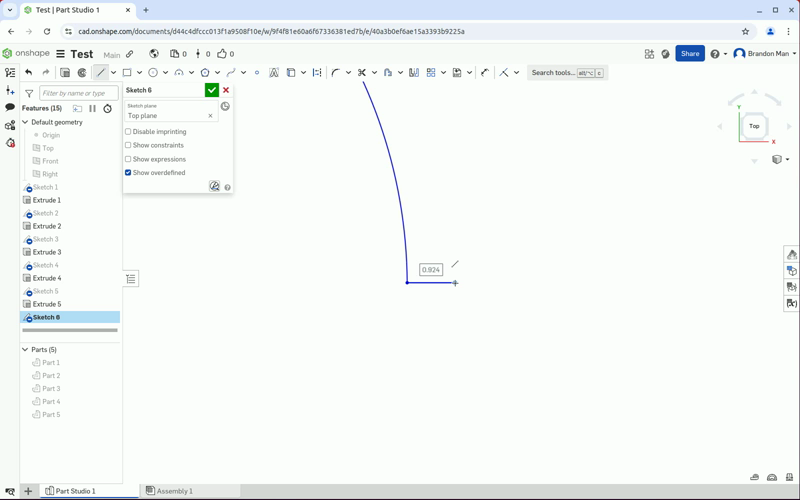
scroll(-6)
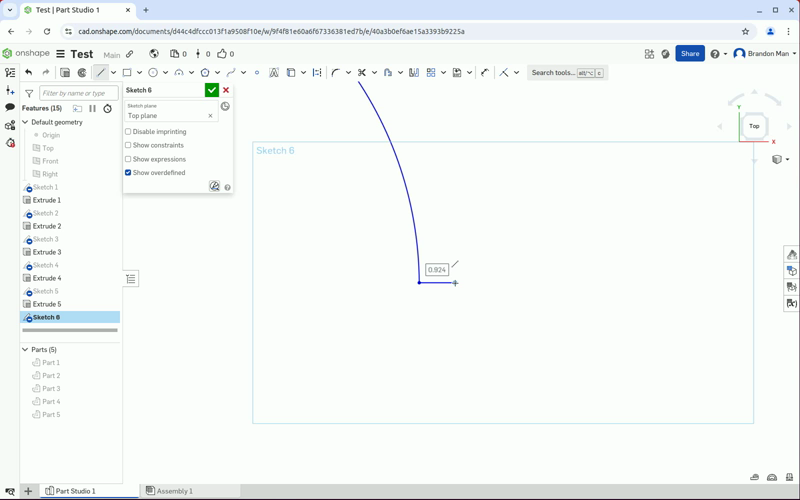
scroll(-6)
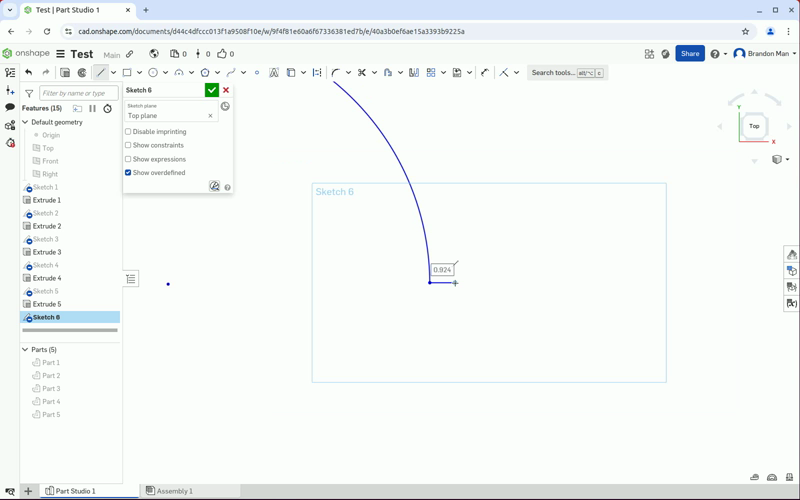
scroll(-6)
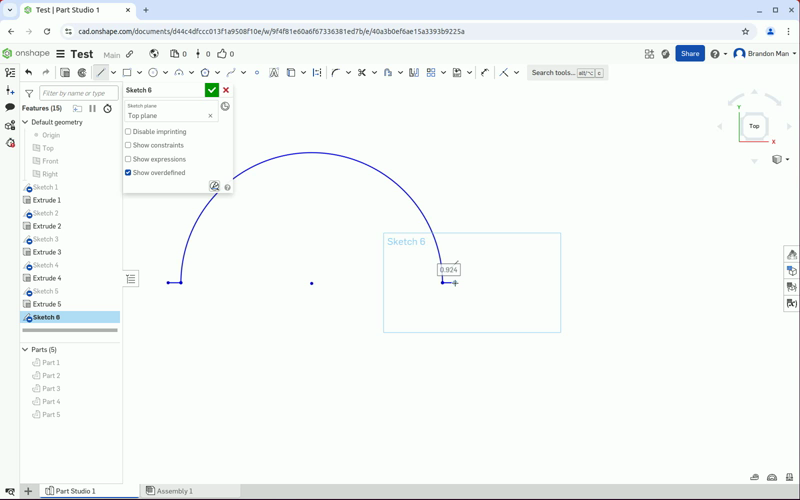
scroll(-6)
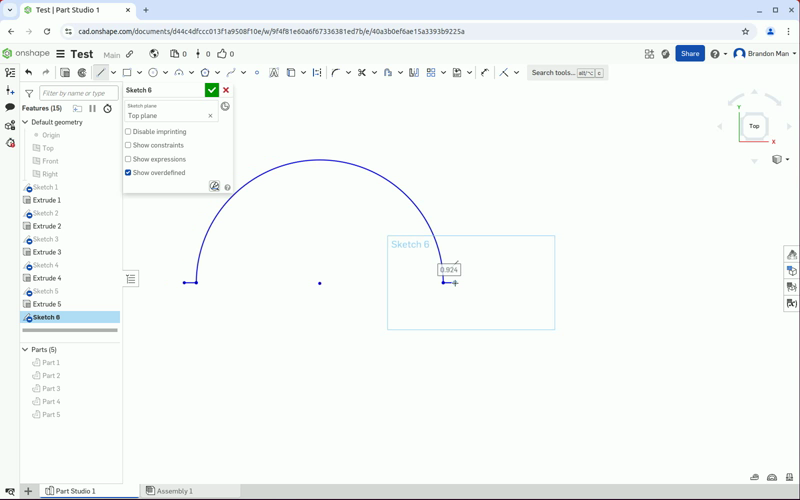
scroll(-6)
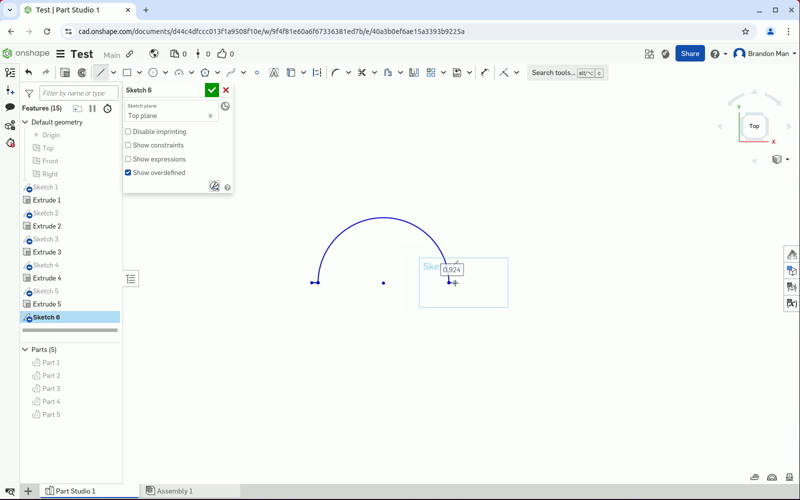
scroll(-6)
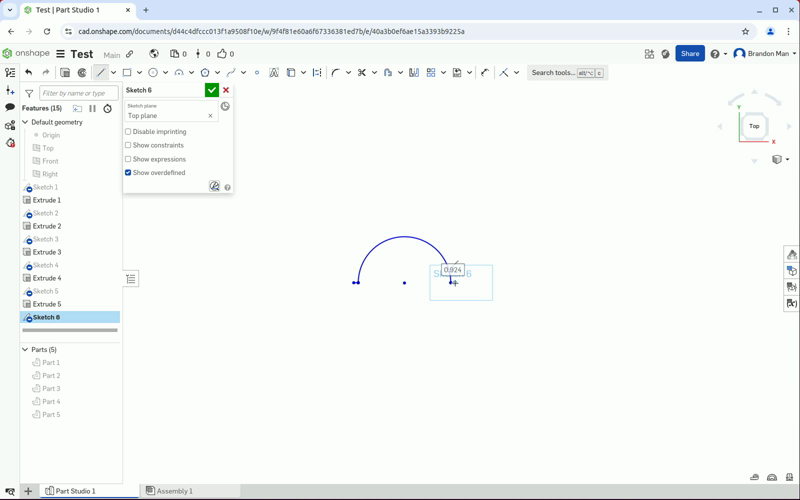
key_up(shift)
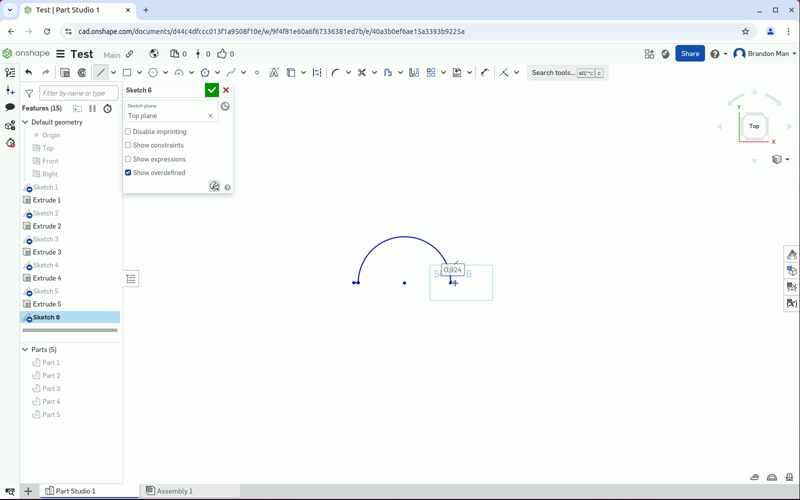
key(esc)
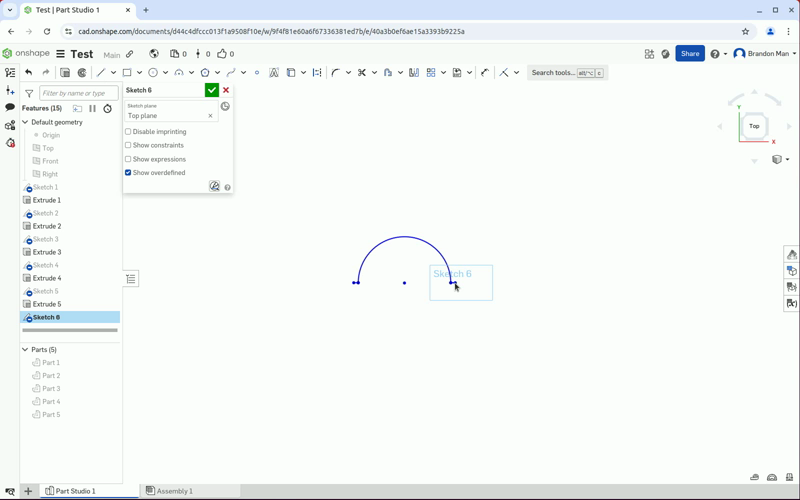
key(a)
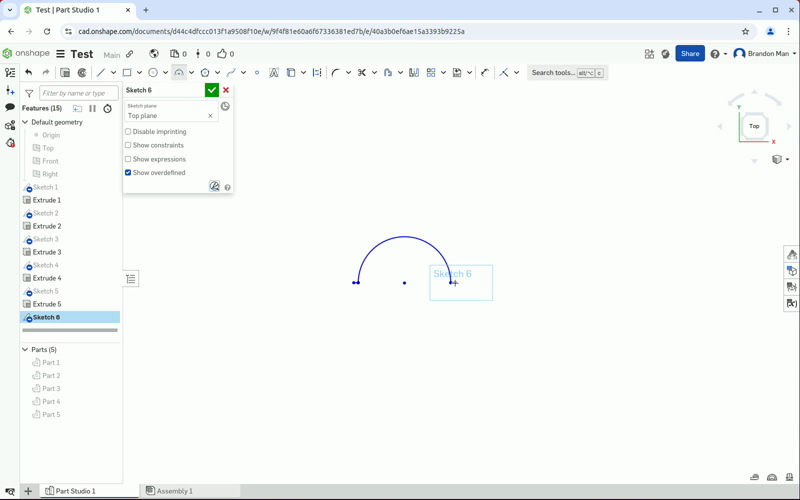
mouse_move(455, 282)
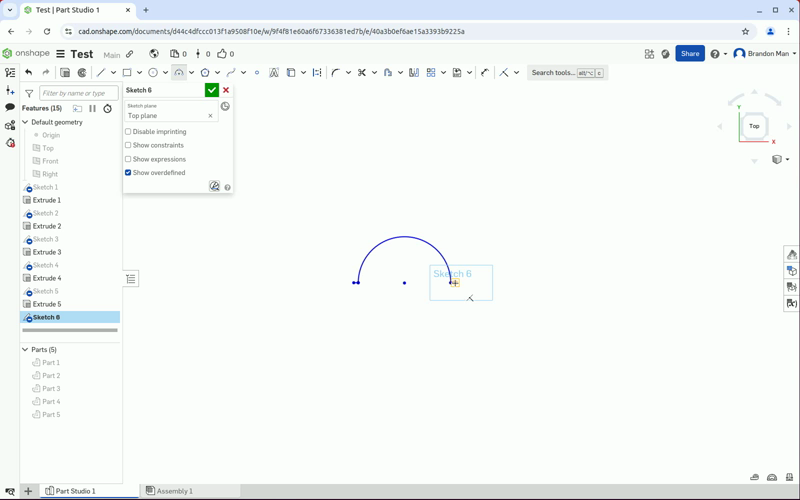
scroll(6)
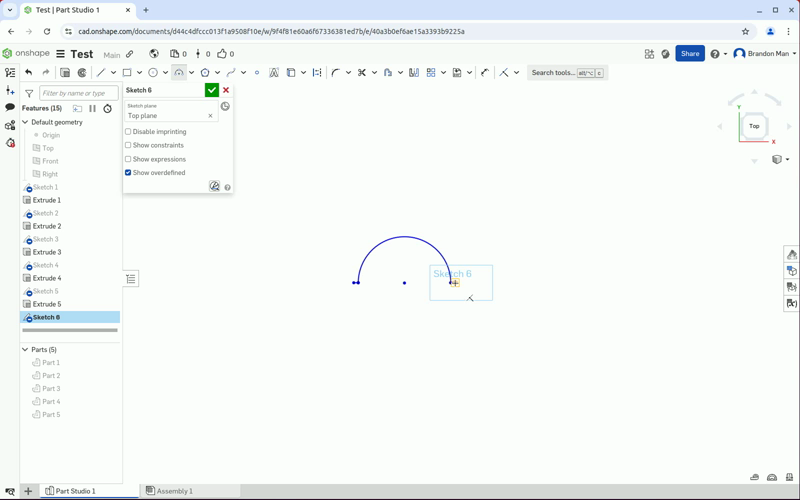
scroll(6)
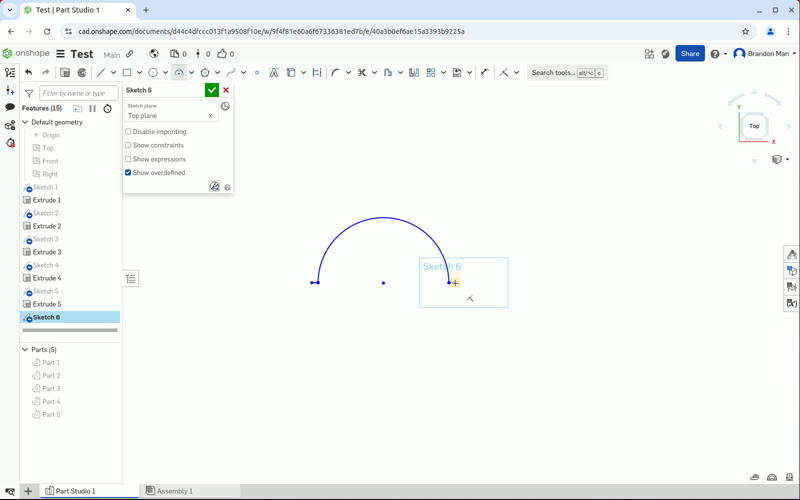
scroll(6)
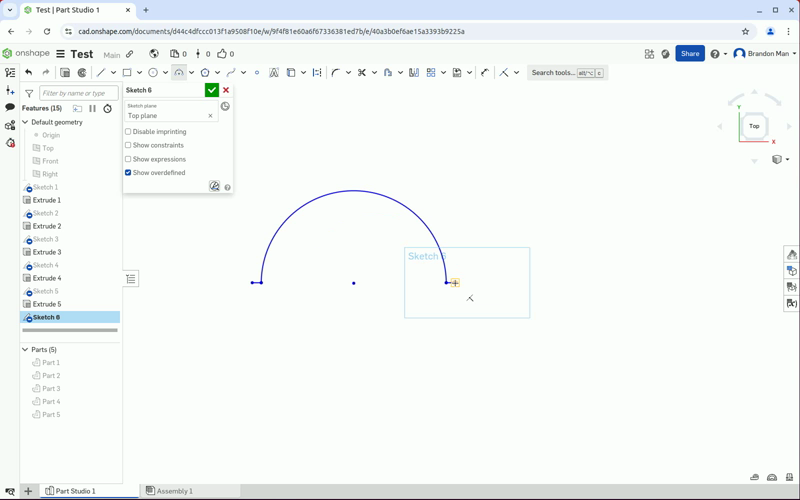
scroll(6)
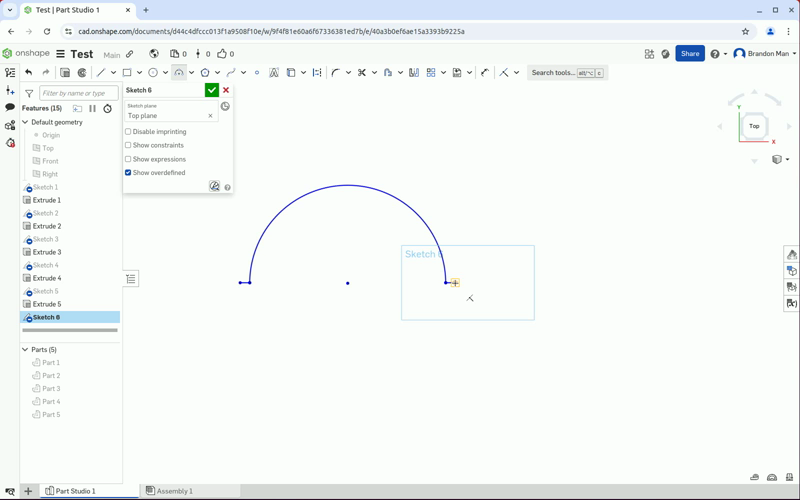
scroll(6)
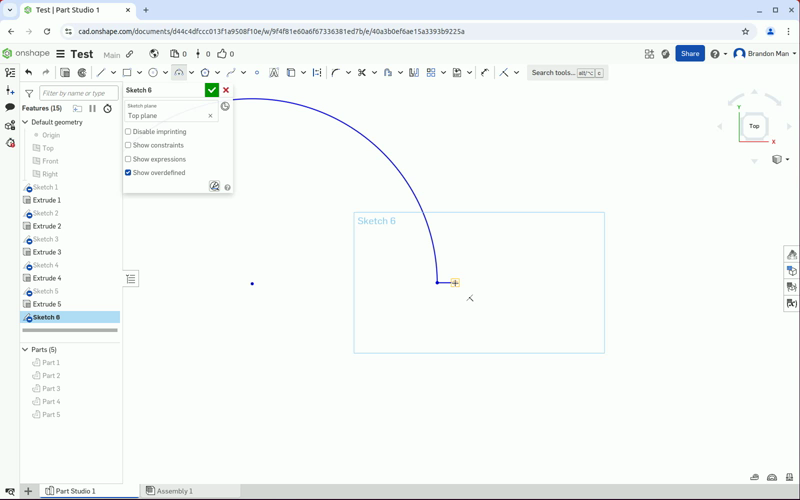
scroll(6)
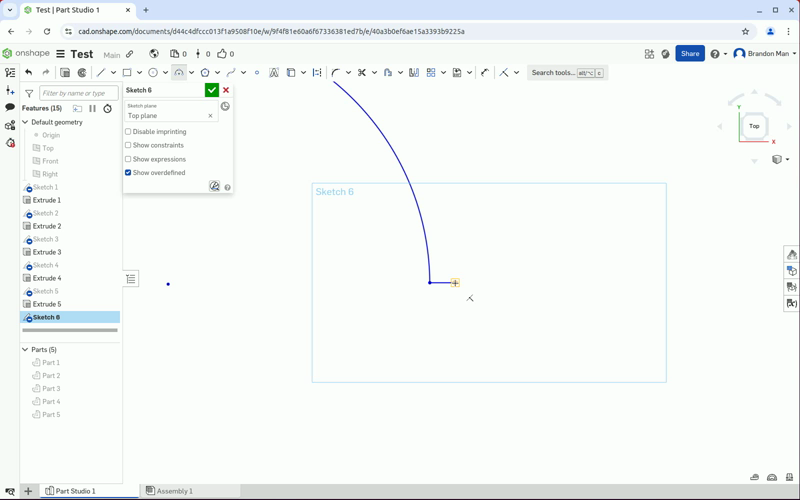
scroll(6)
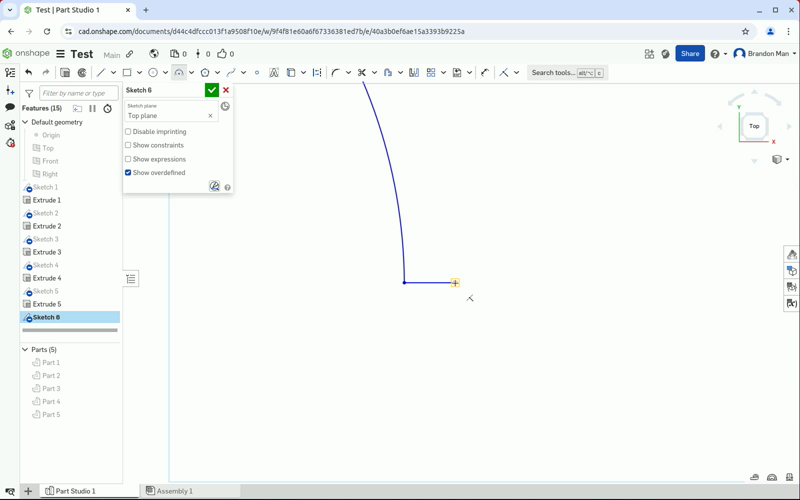
click(455, 282)
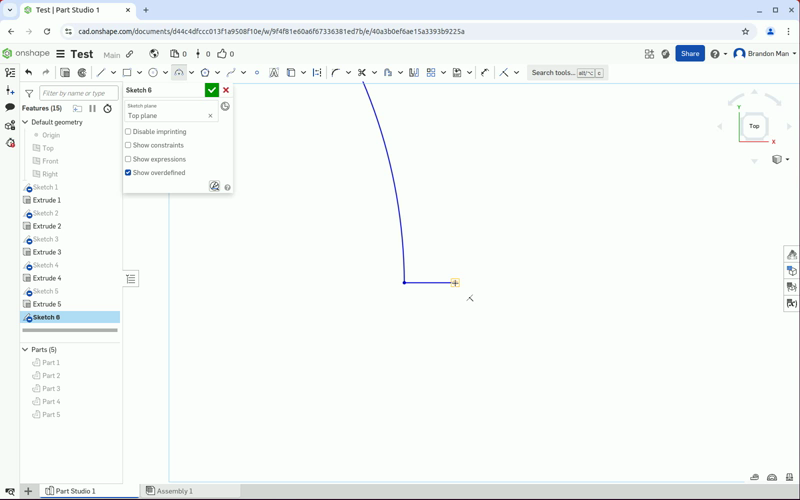
scroll(-6)
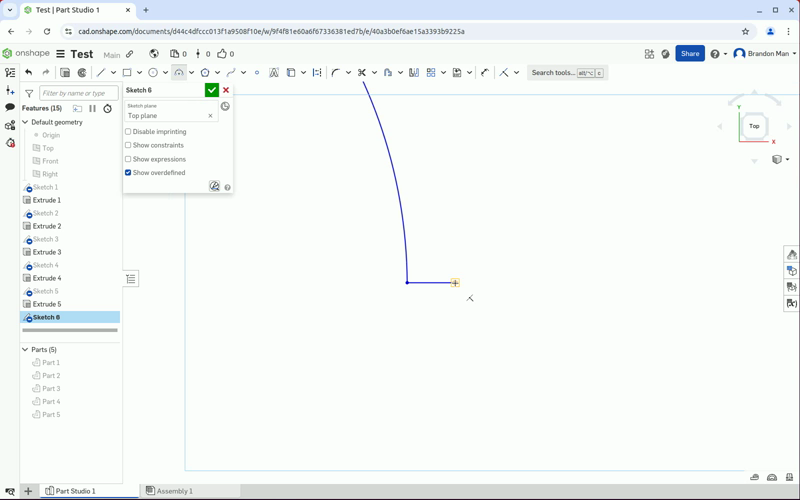
scroll(-6)
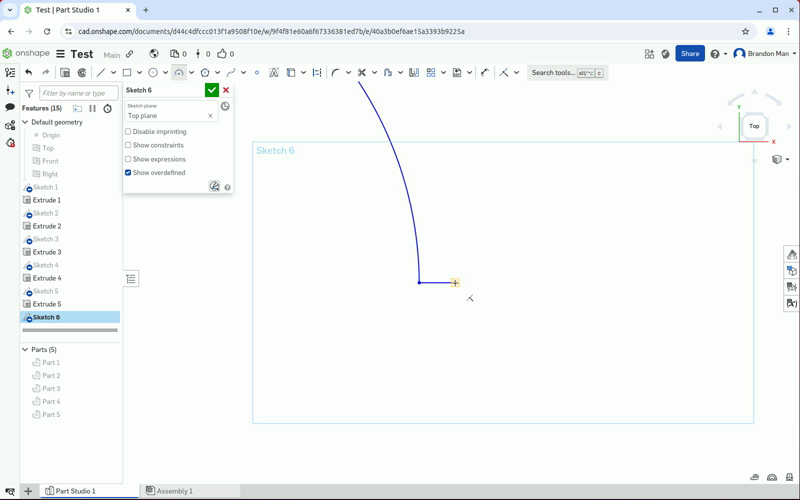
scroll(-6)
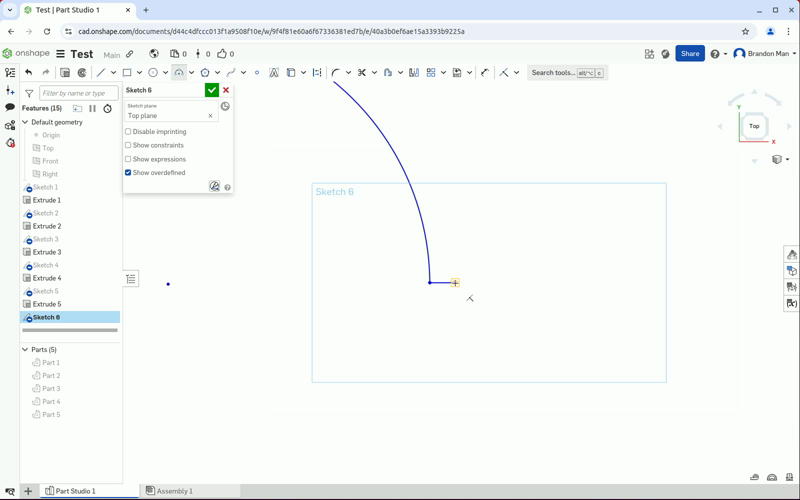
scroll(-6)
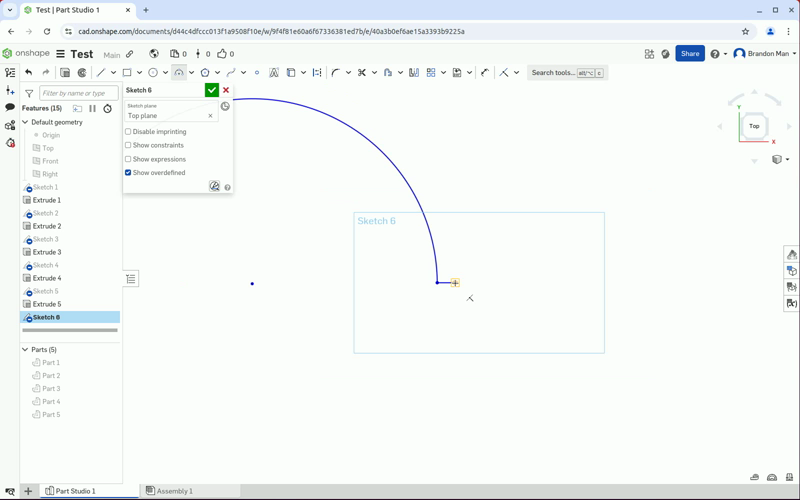
scroll(-6)
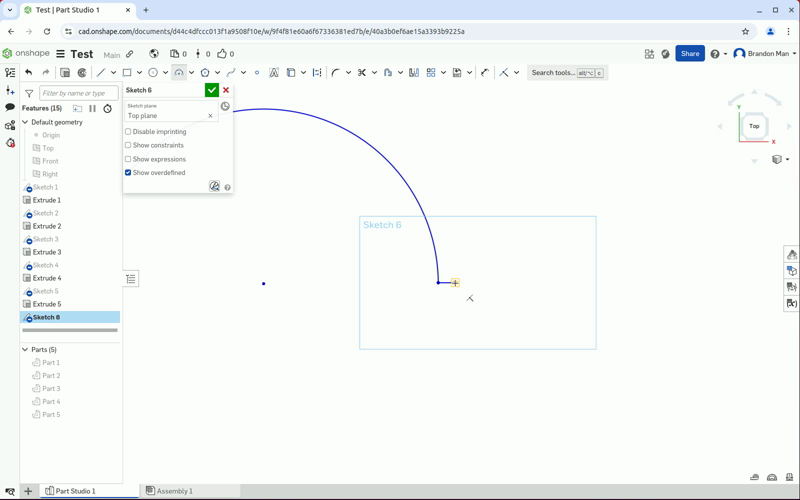
scroll(-6)
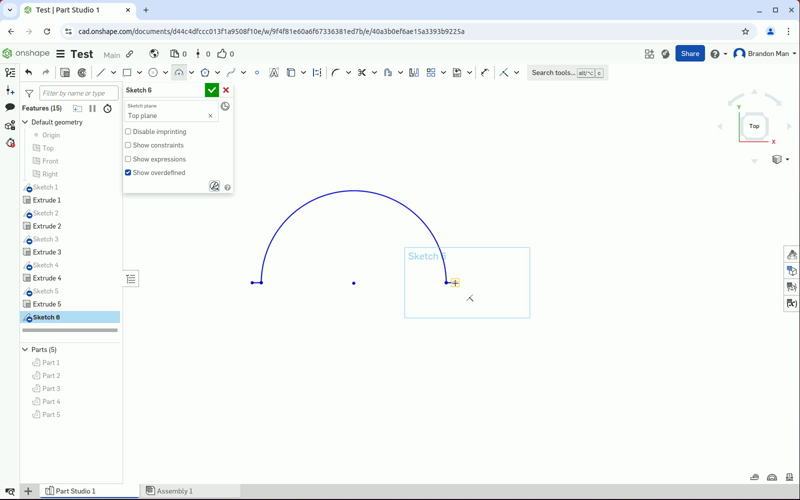
scroll(-6)
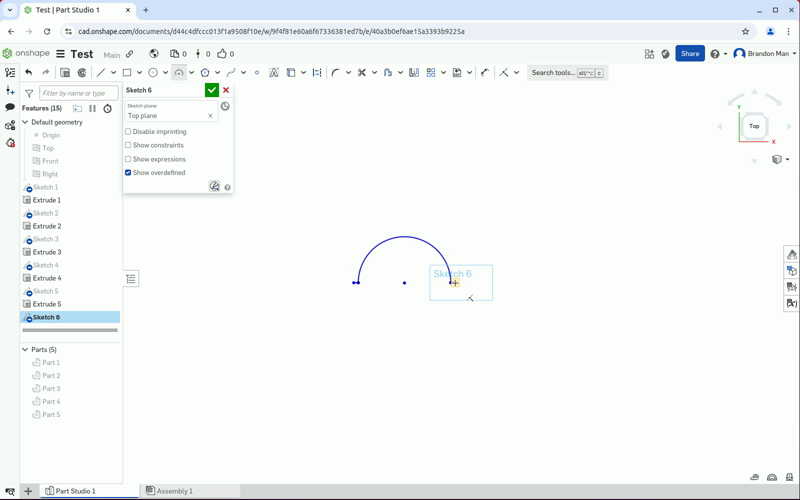
mouse_move(353, 282)
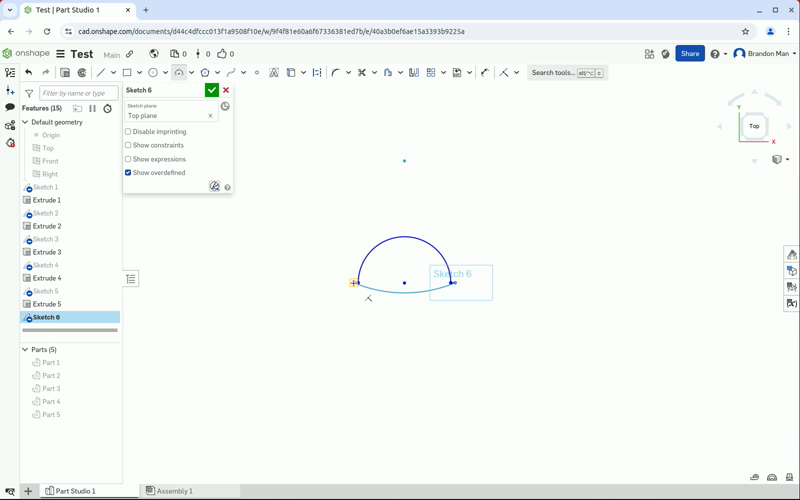
click(353, 282)
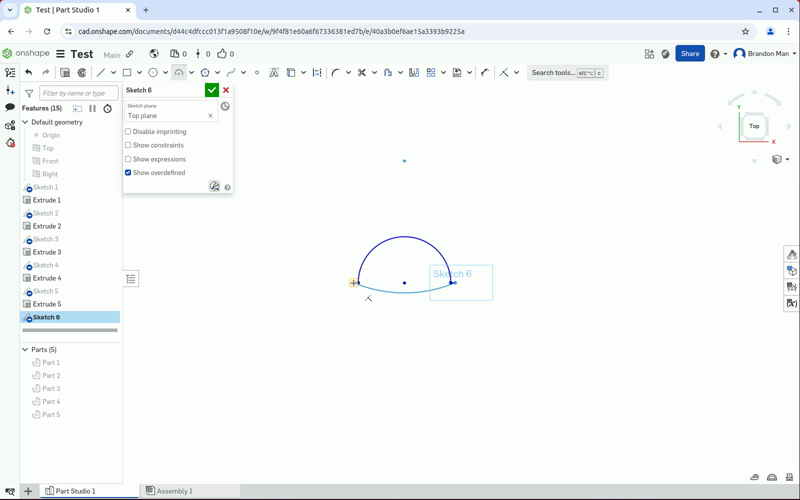
key_down(shift)
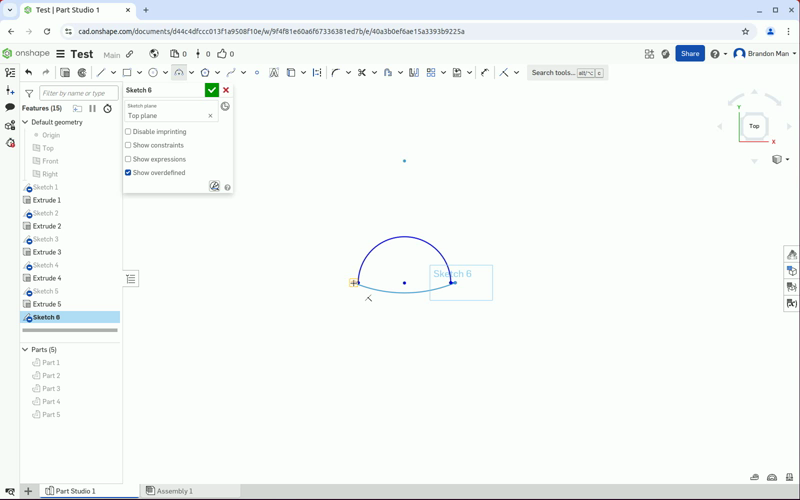
mouse_move(404, 232)
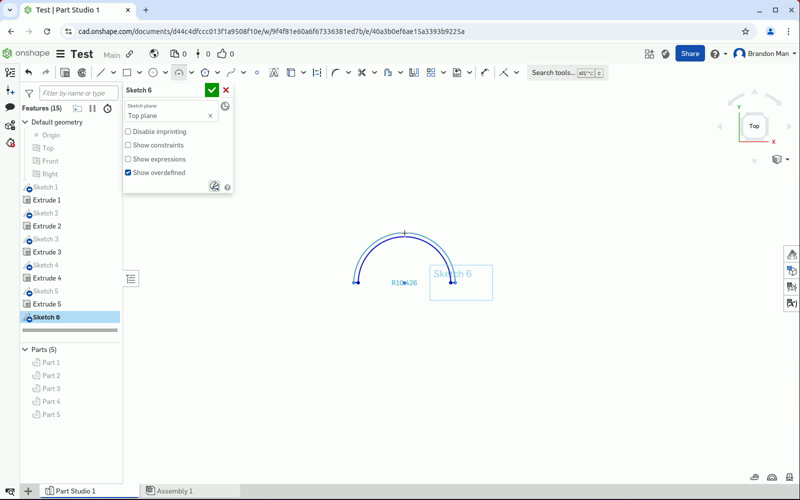
scroll(6)
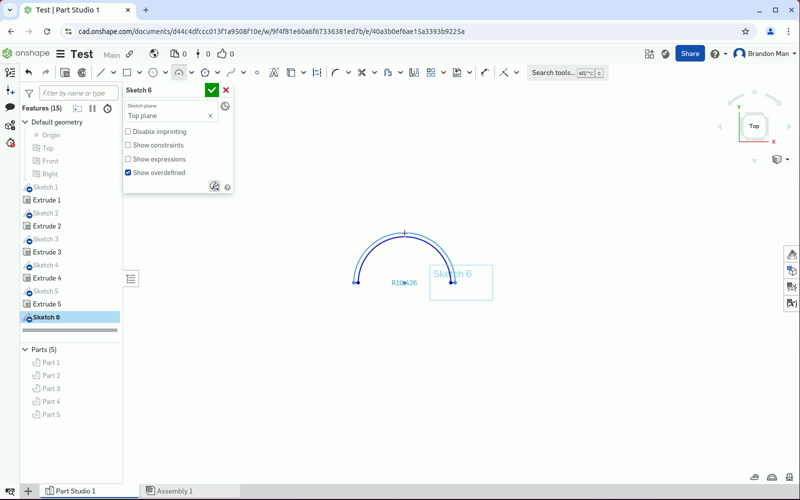
scroll(6)
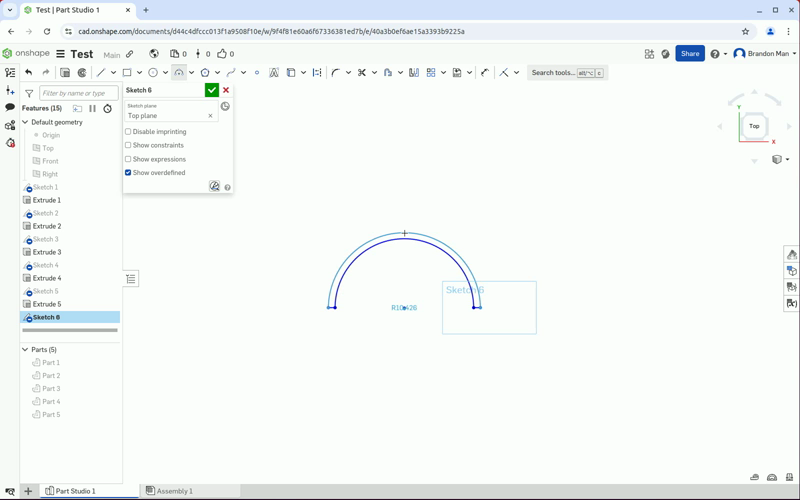
scroll(6)
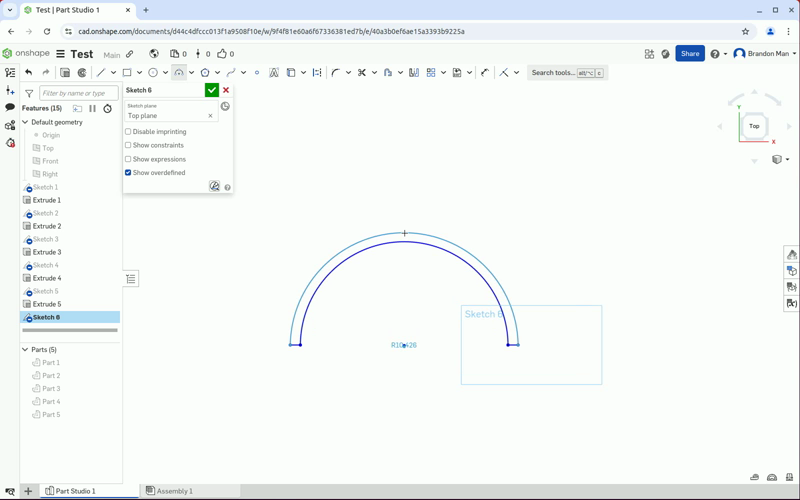
scroll(6)
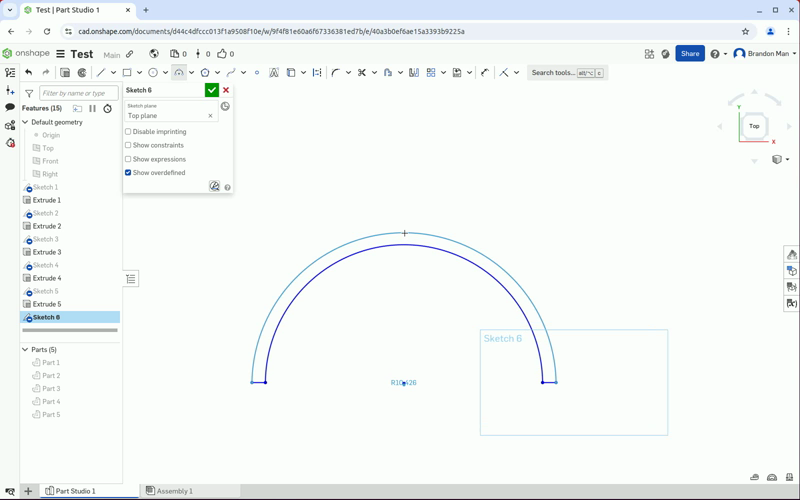
scroll(6)
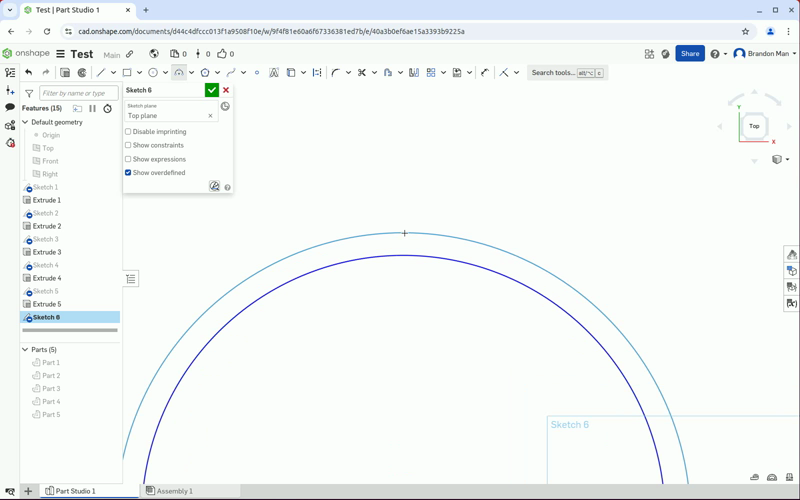
scroll(6)
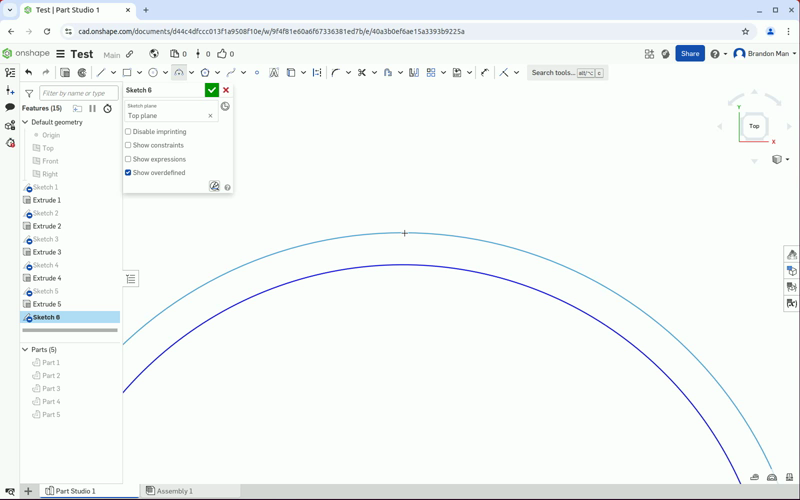
scroll(6)
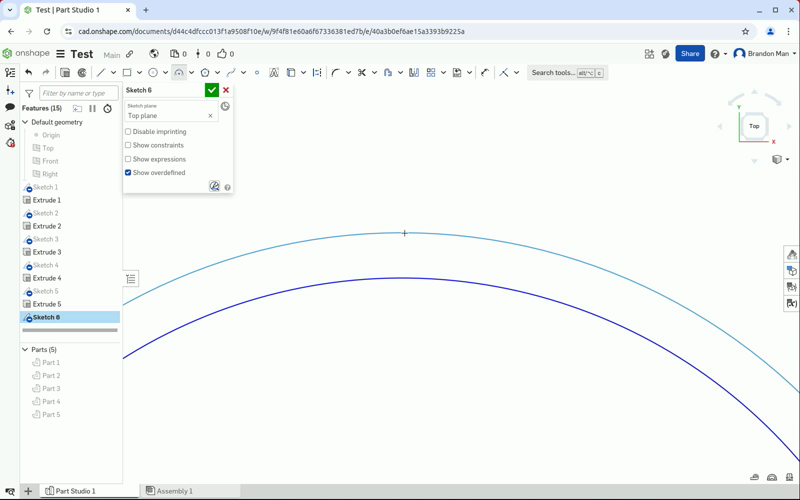
click(404, 232)
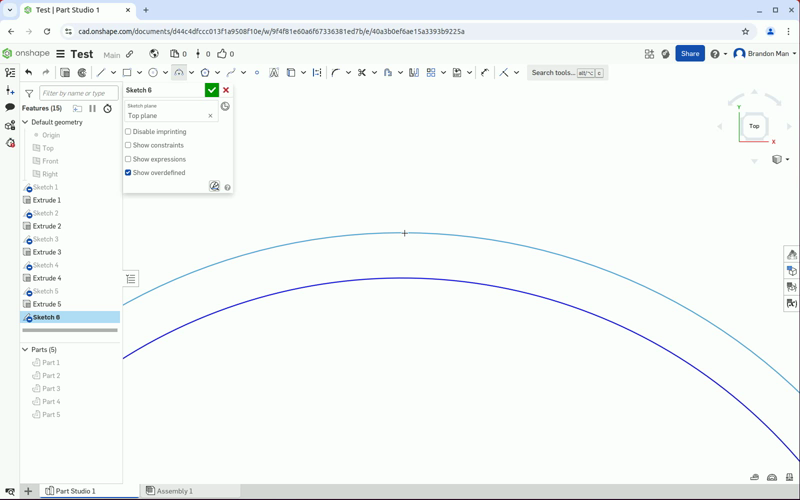
scroll(-6)
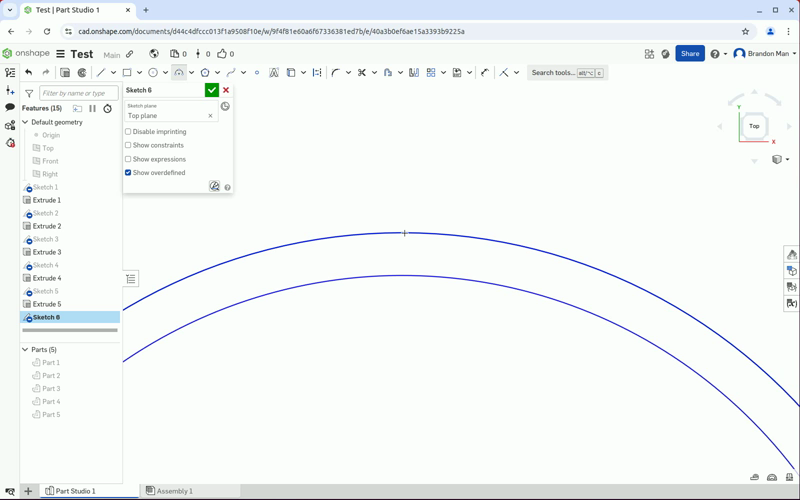
scroll(-6)
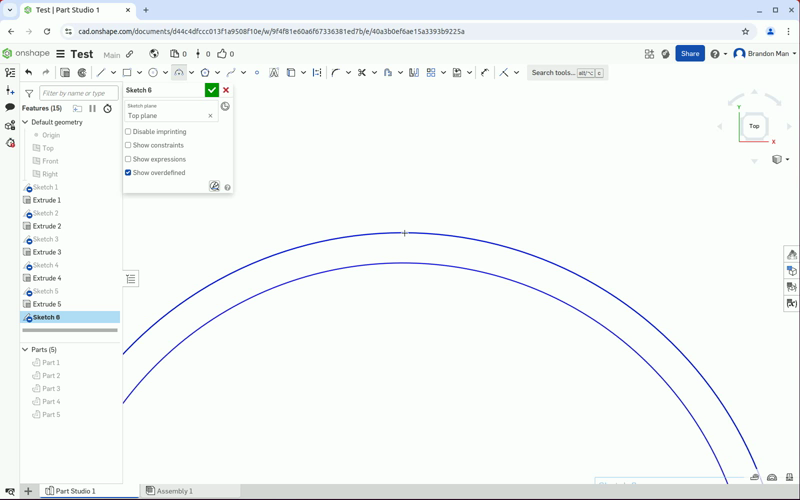
scroll(-6)
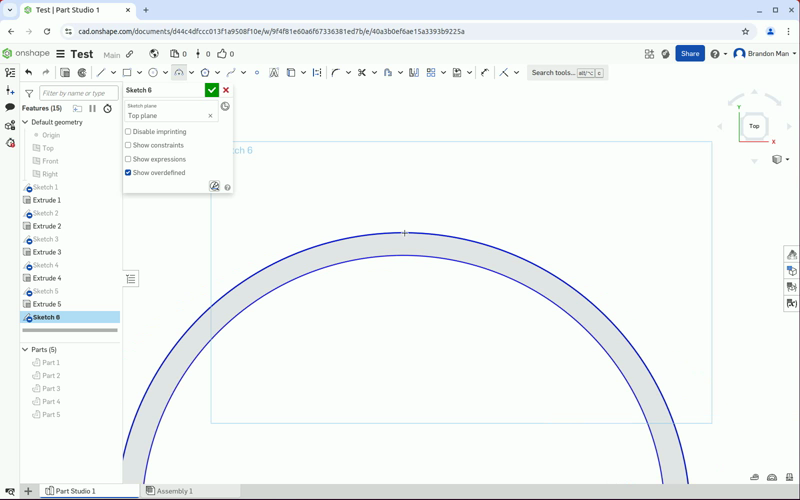
scroll(-6)
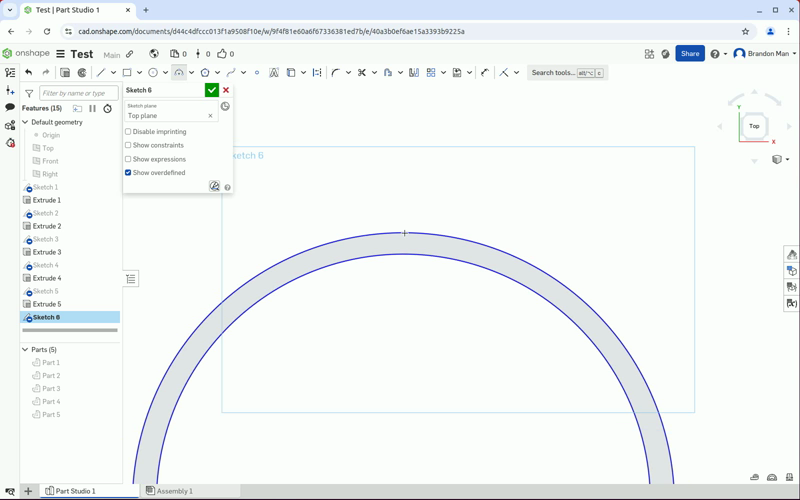
scroll(-6)
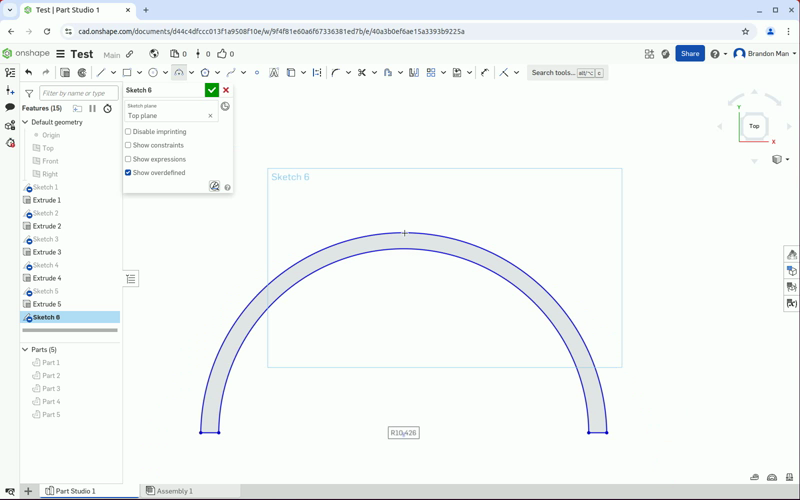
scroll(-6)
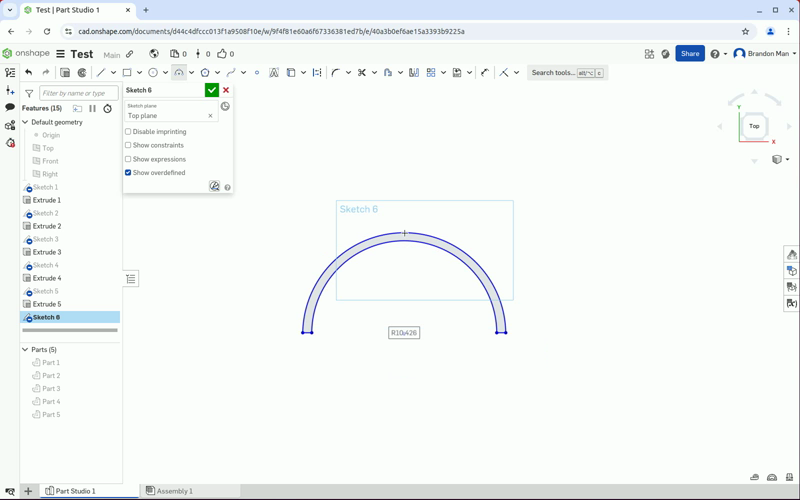
scroll(-6)
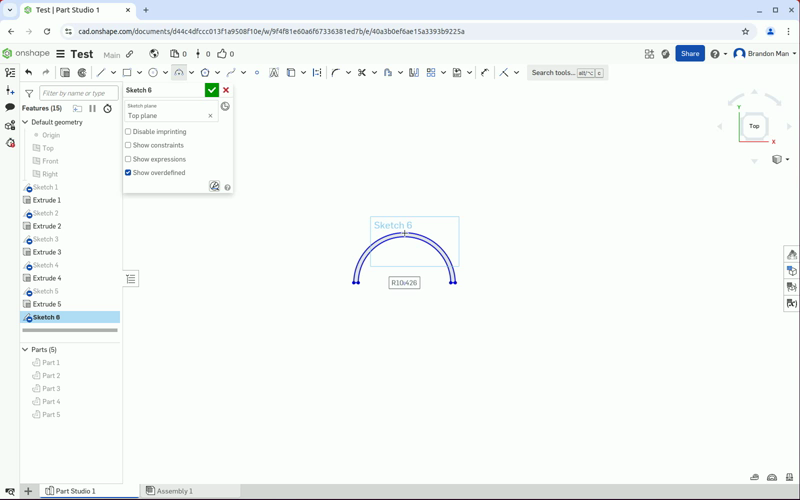
key_up(shift)
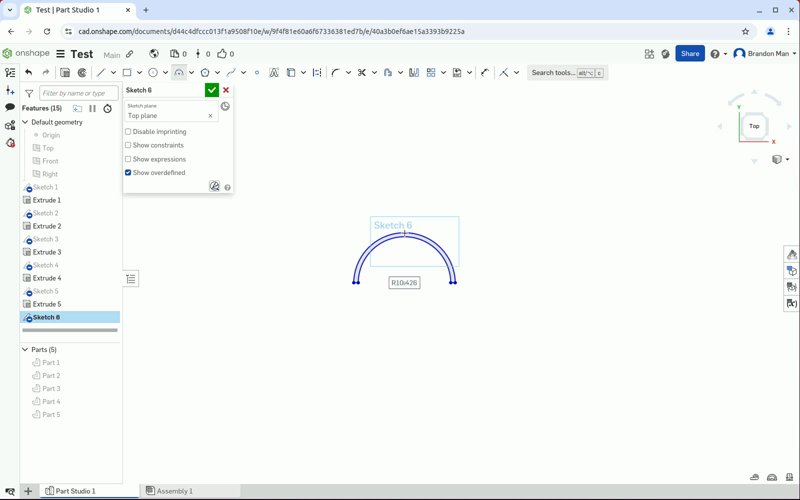
key(esc)
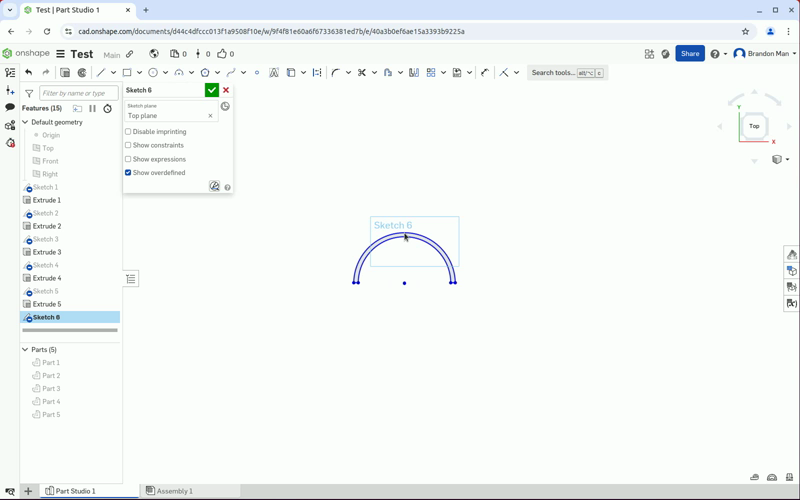
mouse_move(398, 276)
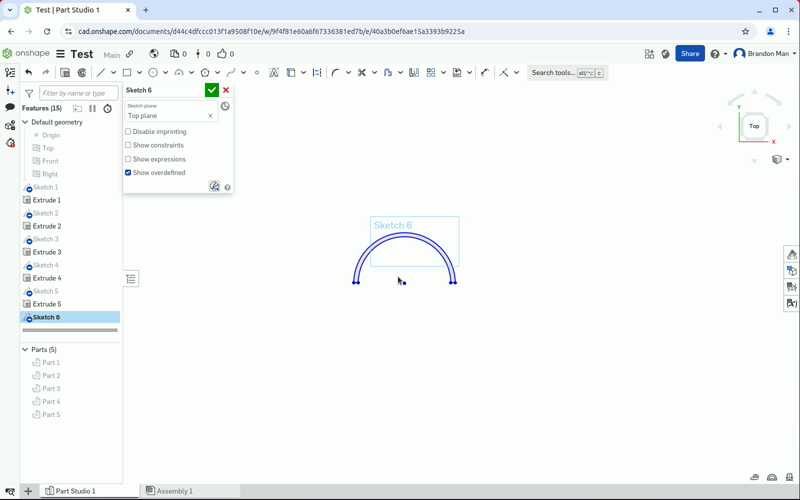
scroll(6)
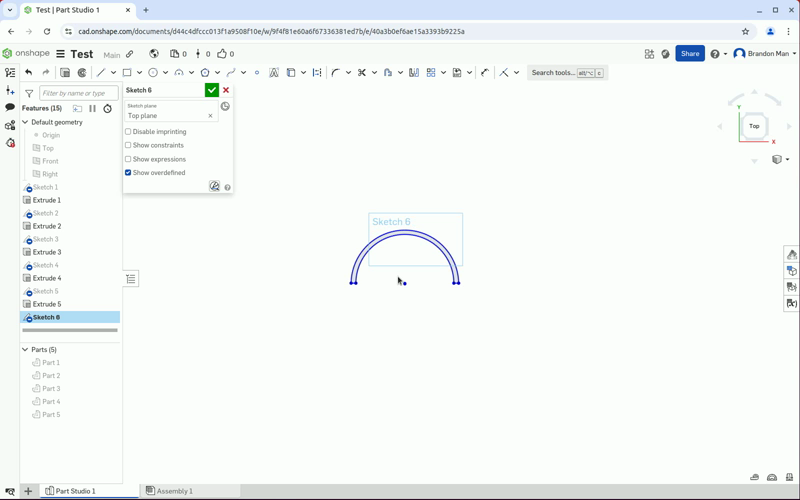
scroll(6)
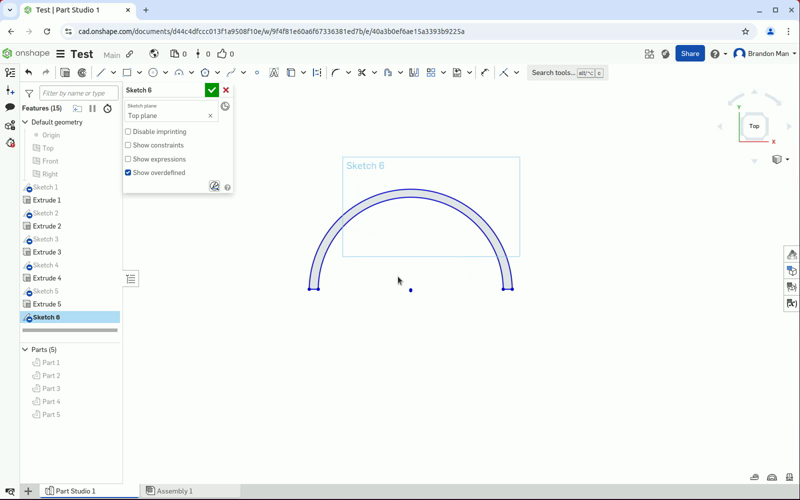
scroll(6)
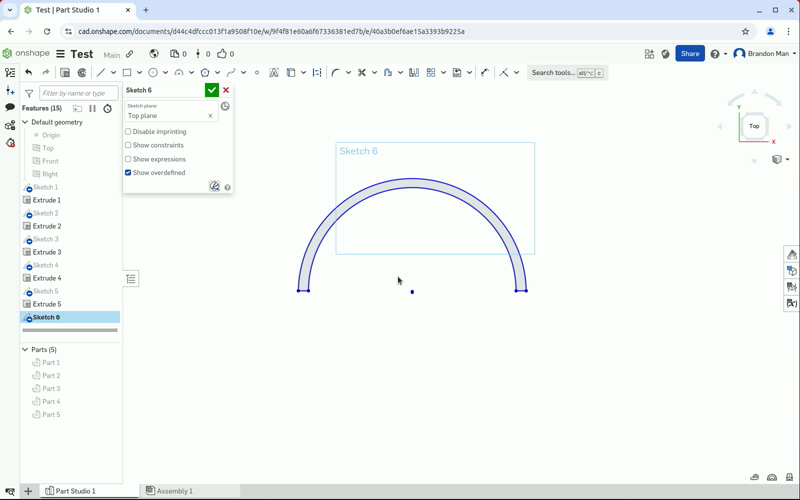
scroll(6)
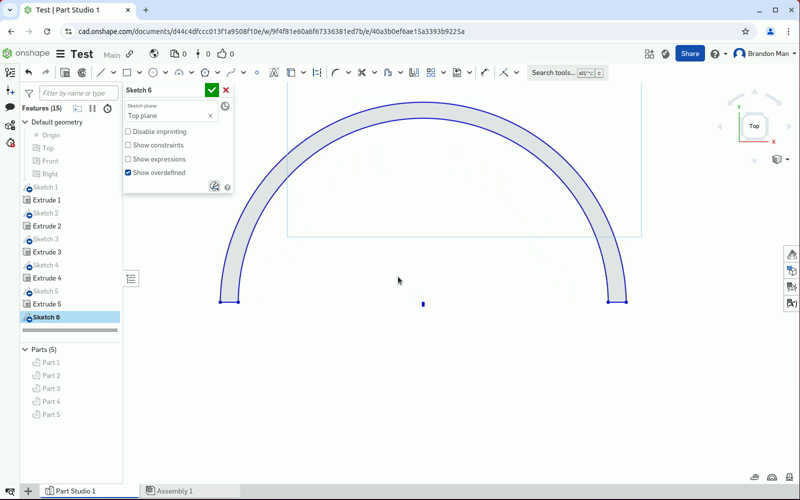
scroll(6)
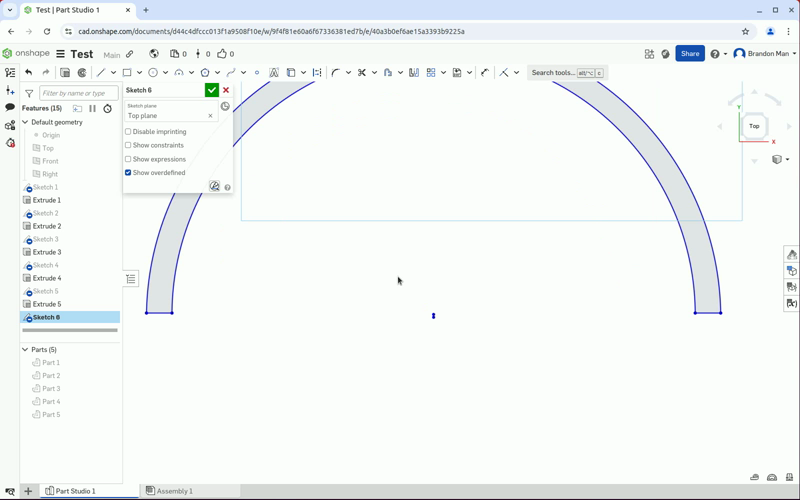
scroll(6)
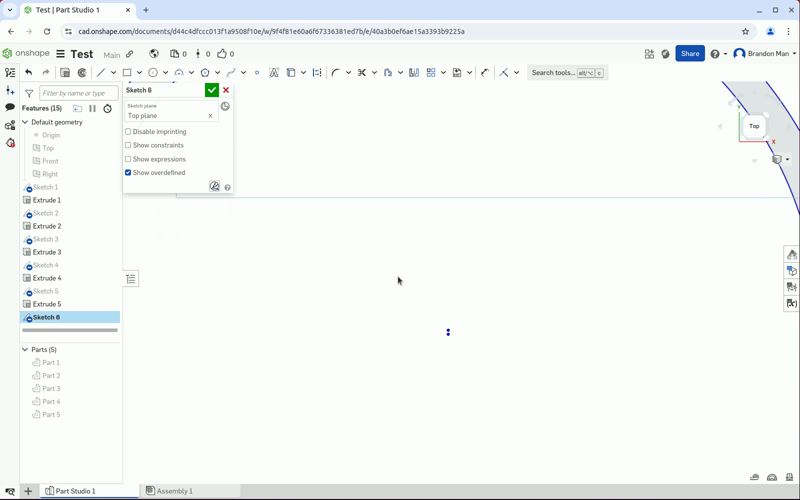
scroll(6)
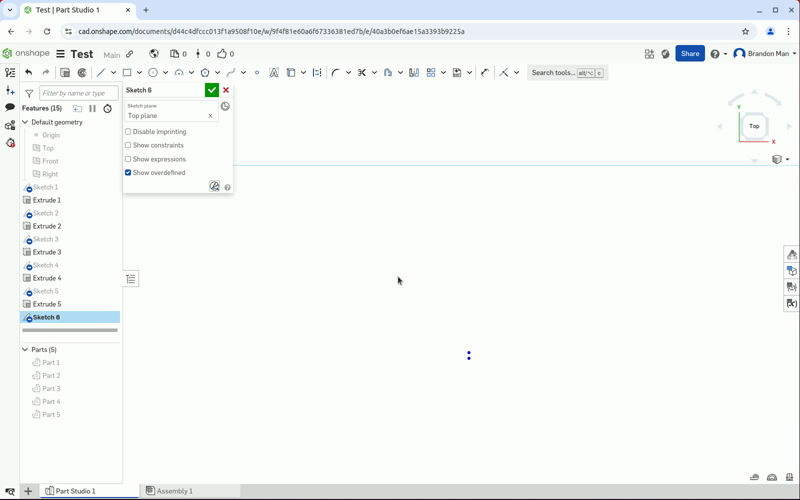
click(398, 276)
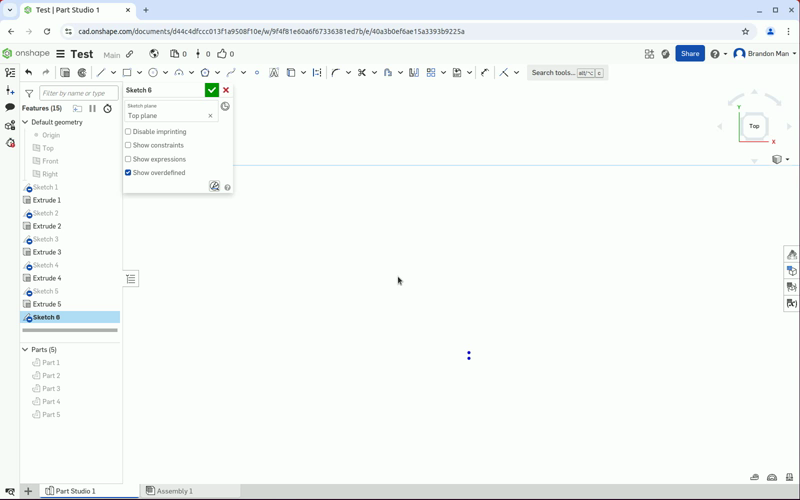
scroll(-6)
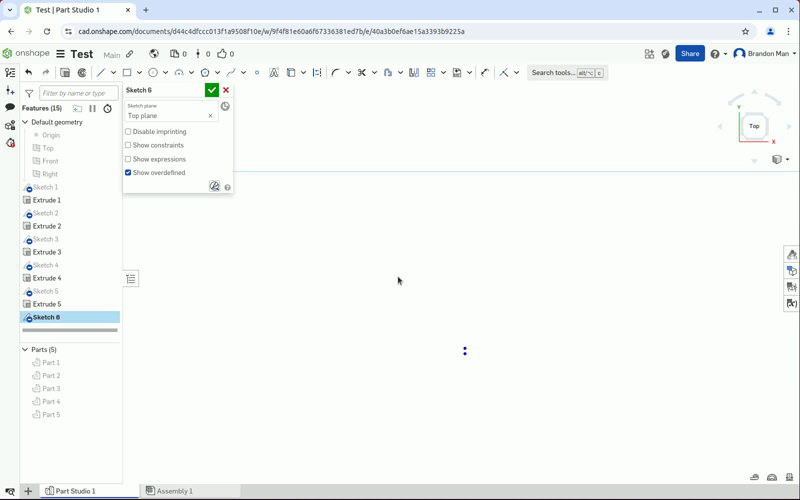
scroll(-6)
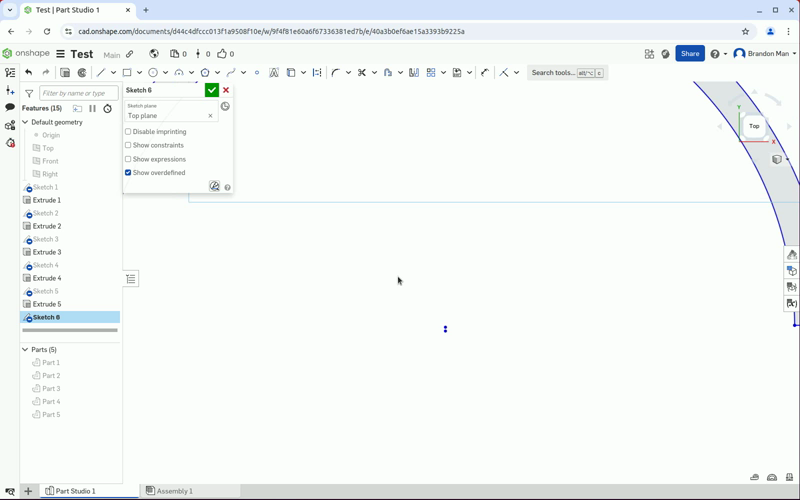
scroll(-6)
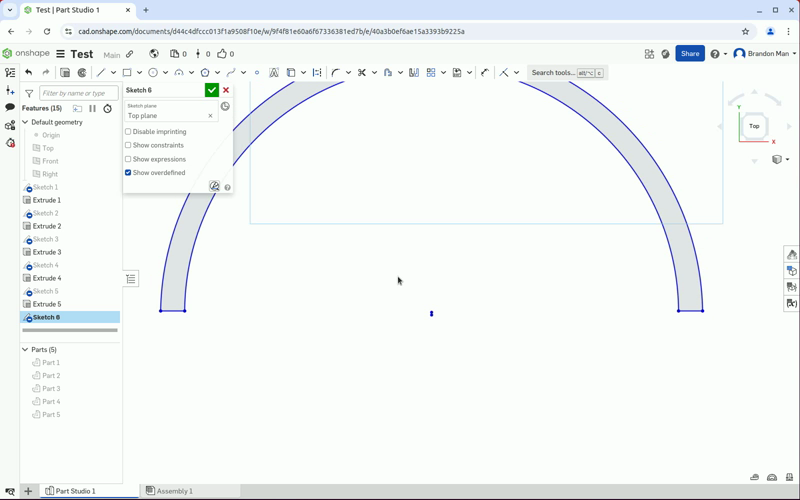
scroll(-6)
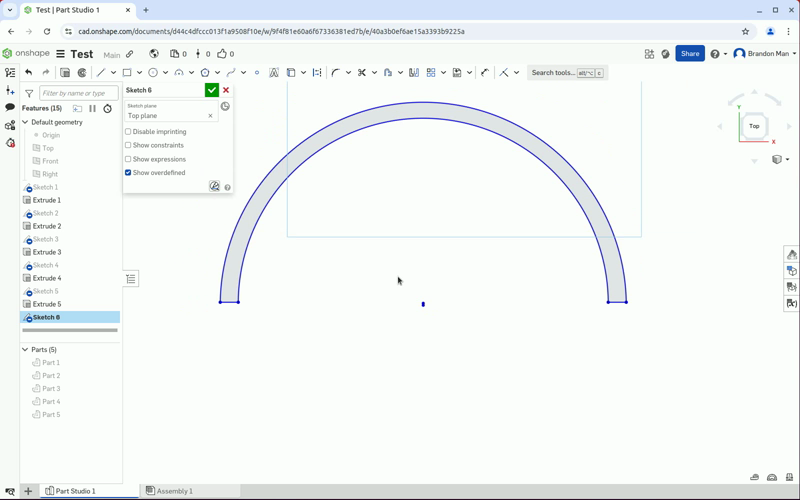
scroll(-6)
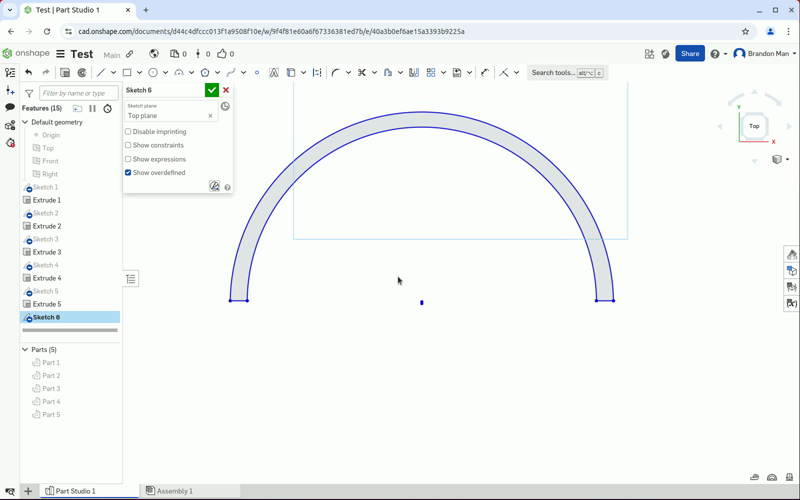
scroll(-6)
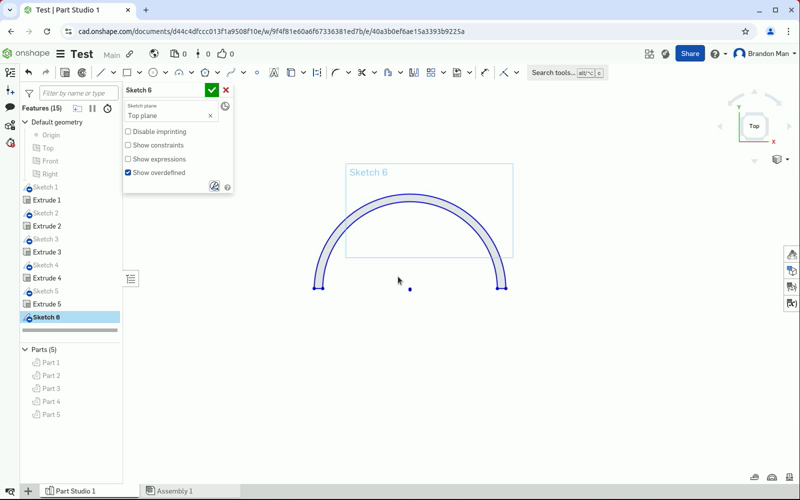
scroll(-6)
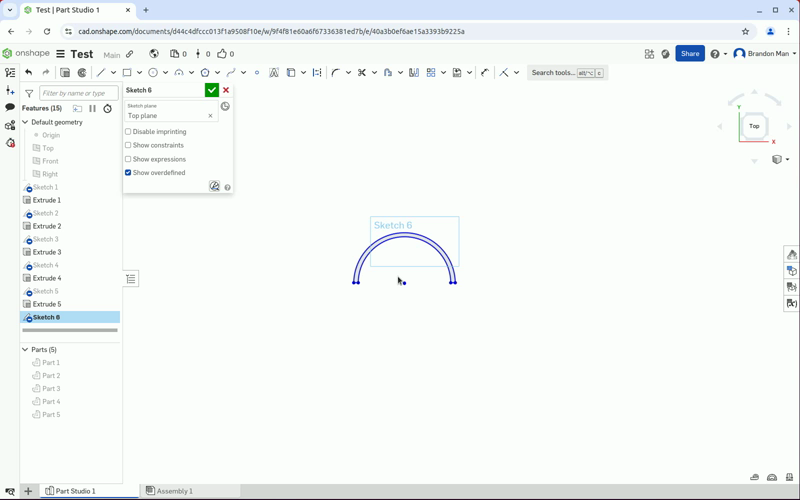
mouse_move(73, 352)
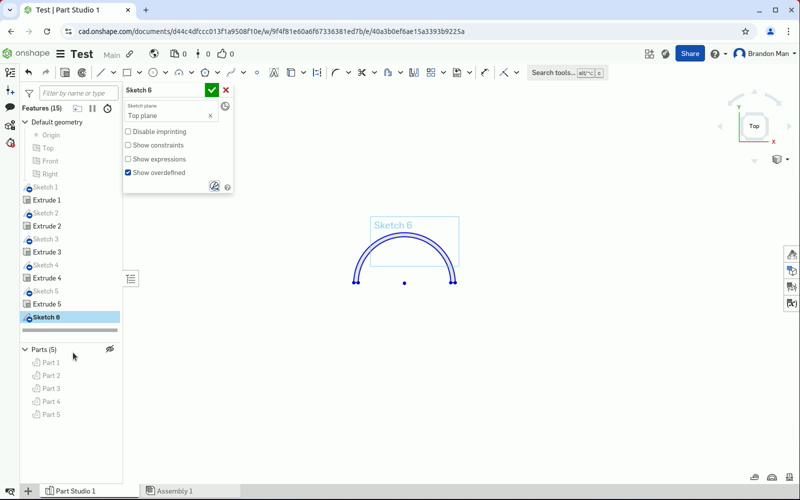
key(shift+y)
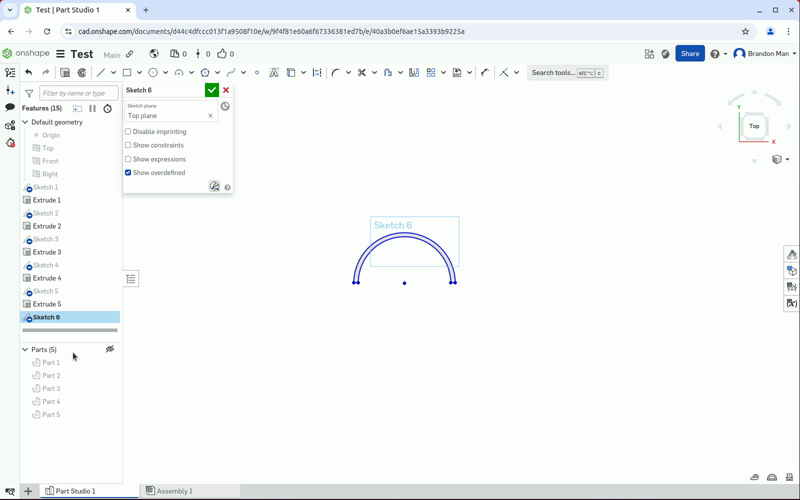
key(shift+e)
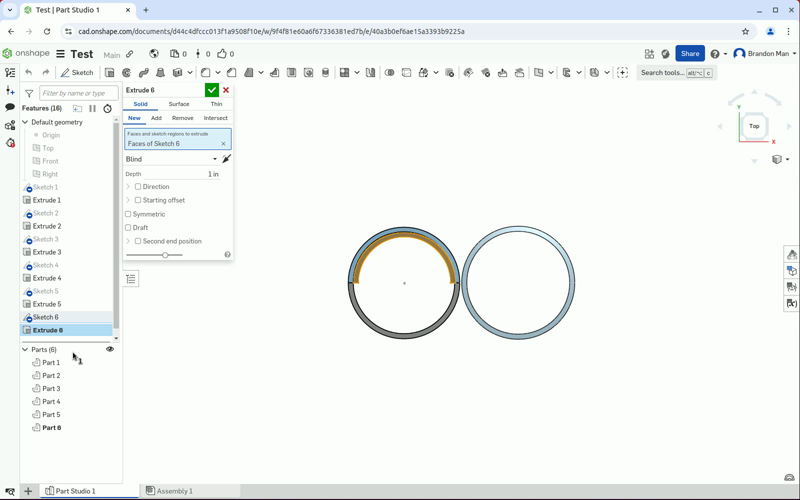
mouse_move(143, 106)
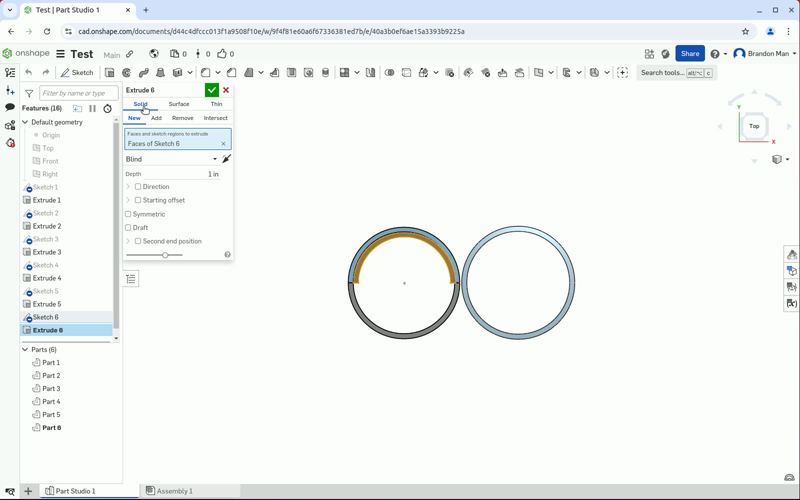
click(143, 106)
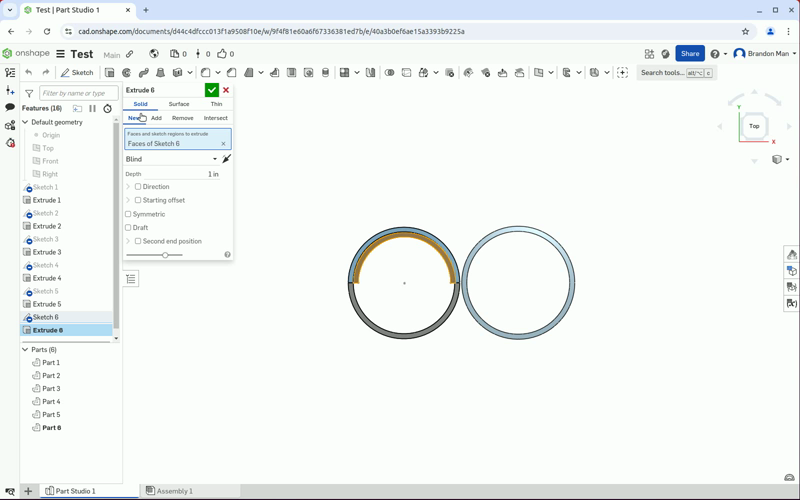
mouse_move(137, 120)
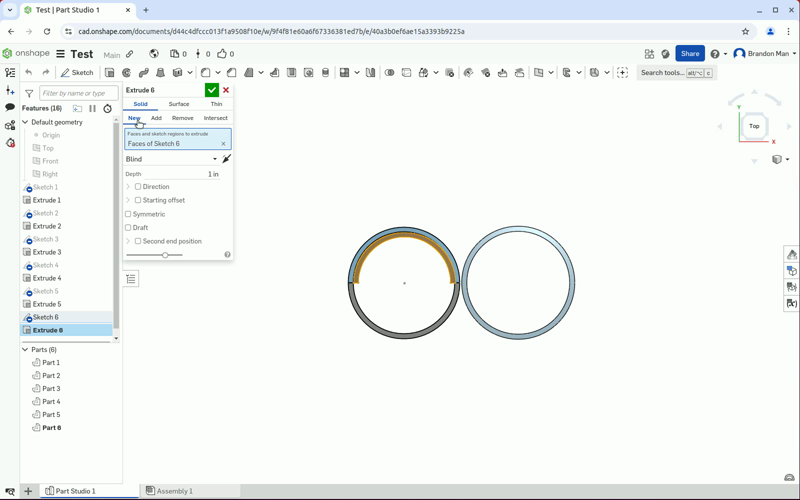
click(137, 120)
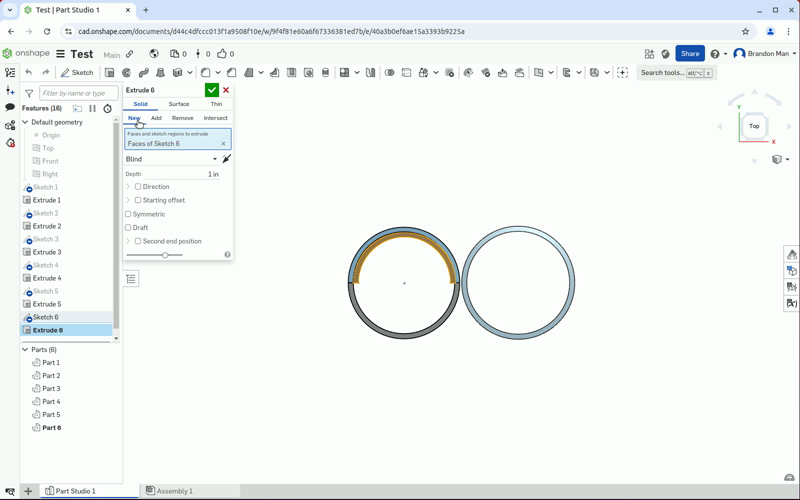
key(tab, 4)
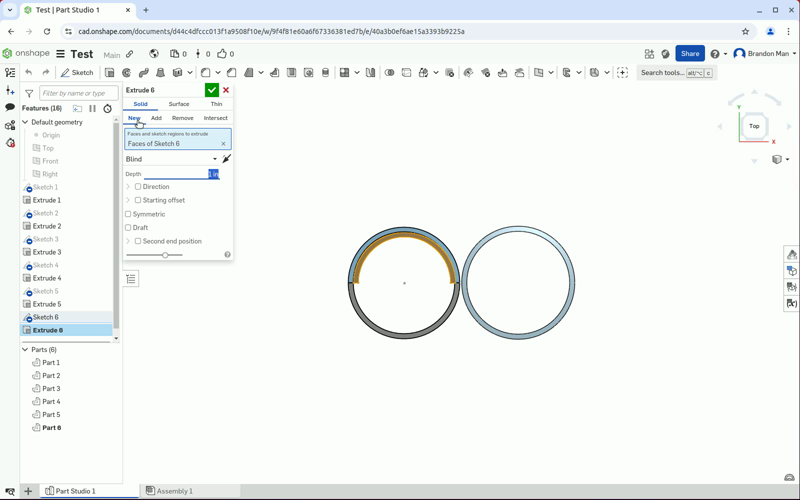
text(0.241)
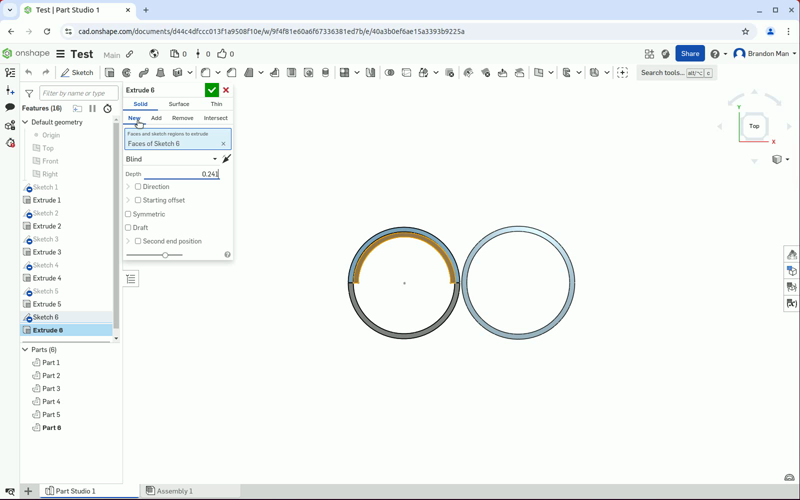
key(enter)
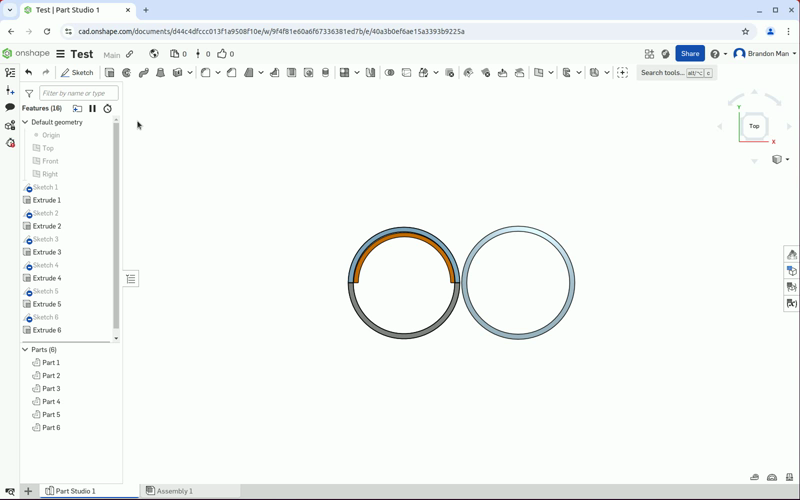
key(shift+h)
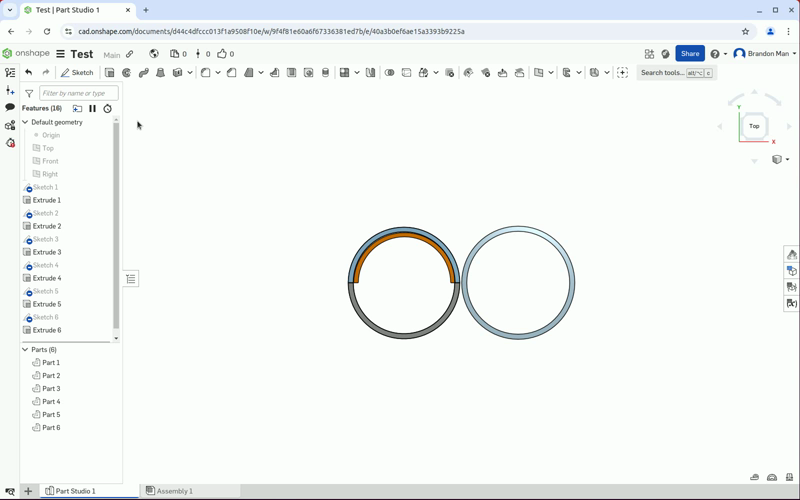
key(shift+h)
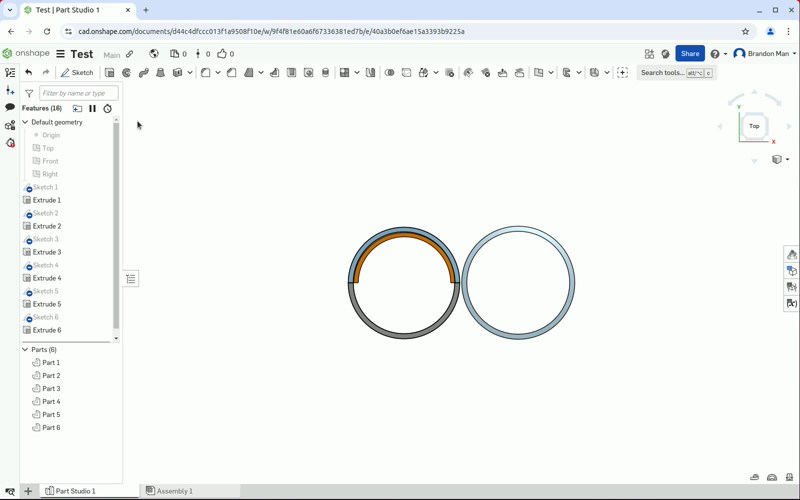
mouse_move(69, 189)
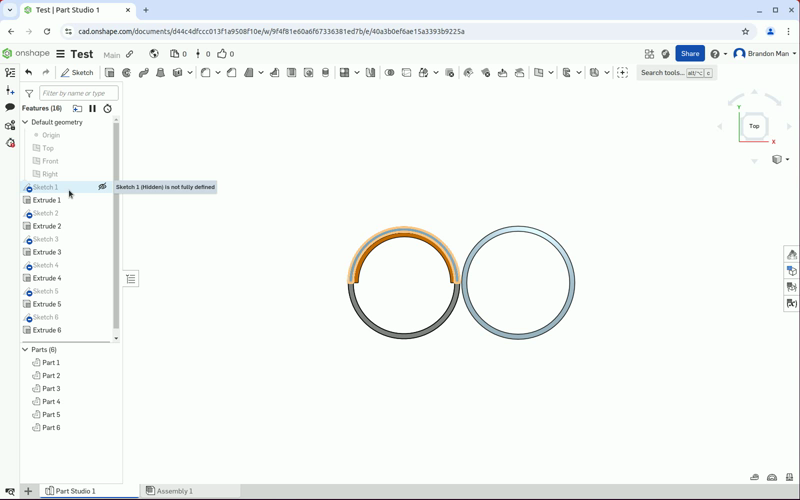
click(69, 189)
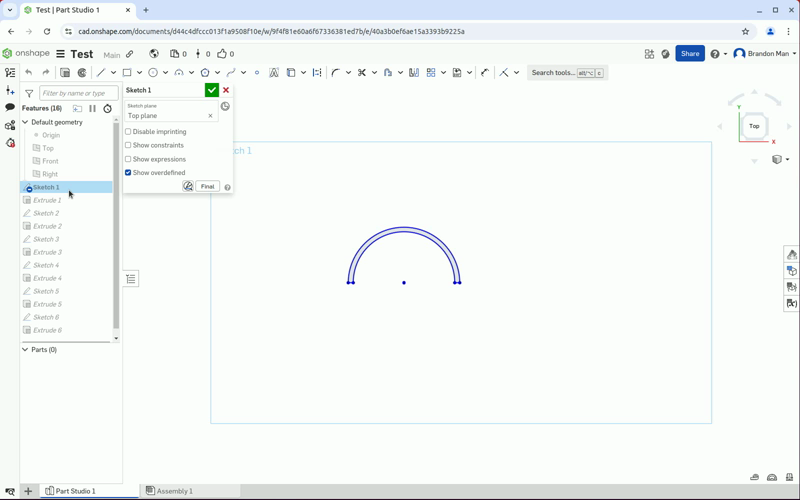
mouse_move(229, 92)
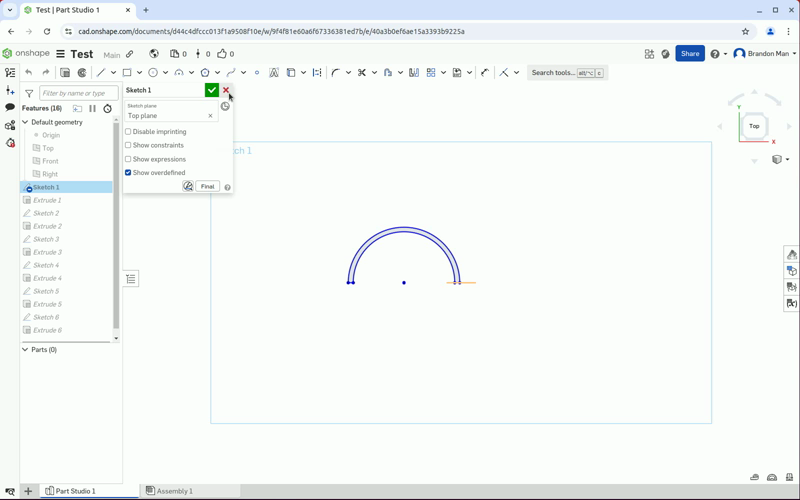
click(229, 92)
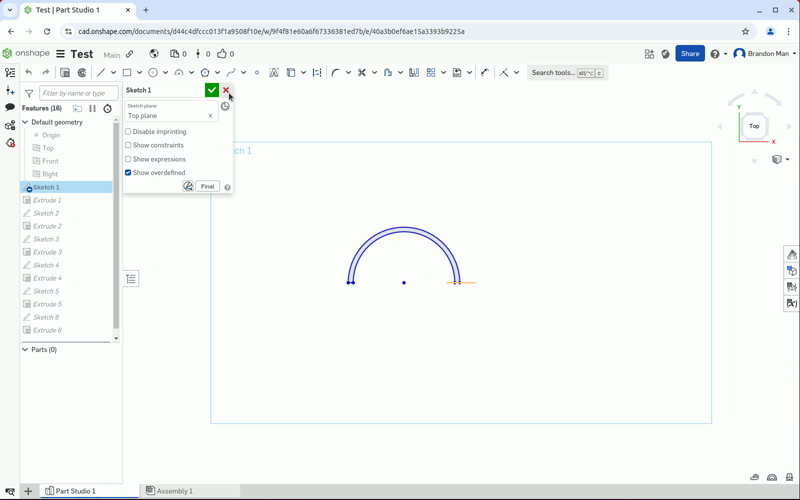
key(shift+s)
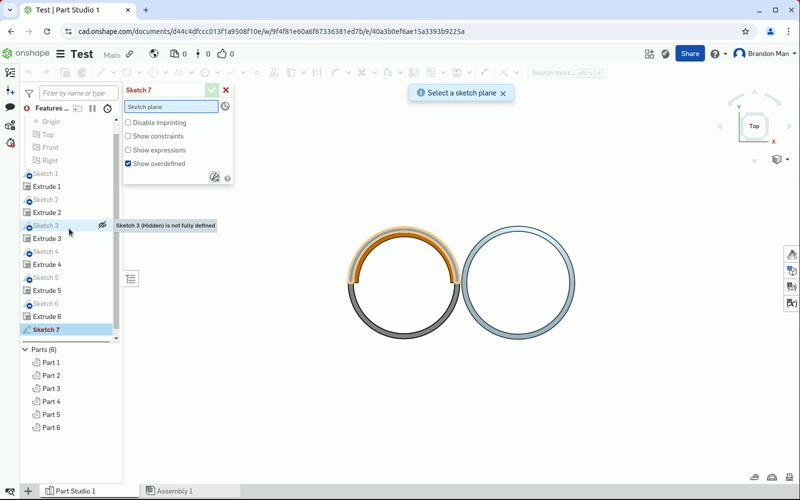
scroll(3)
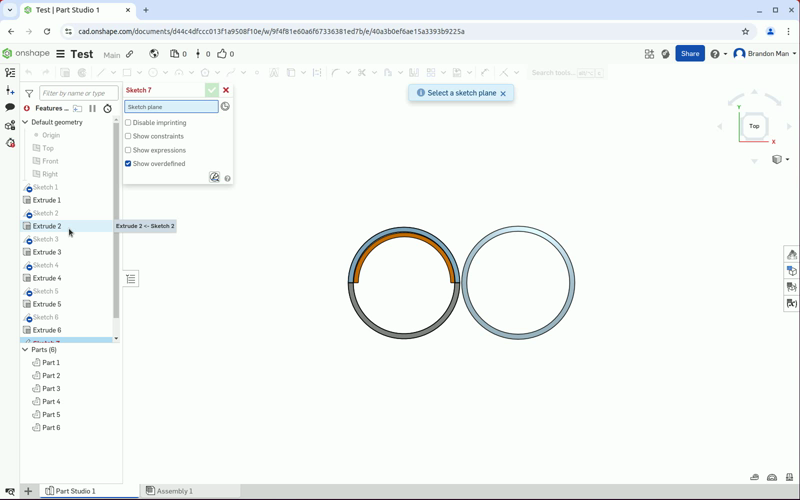
mouse_move(69, 150)
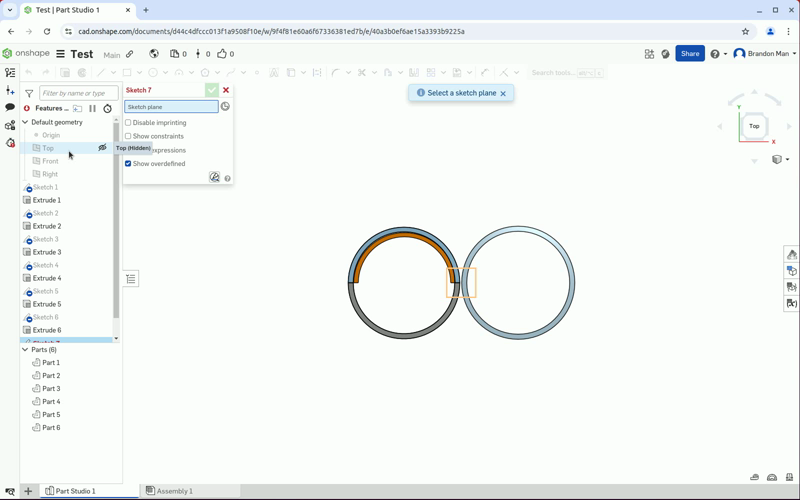
click(69, 150)
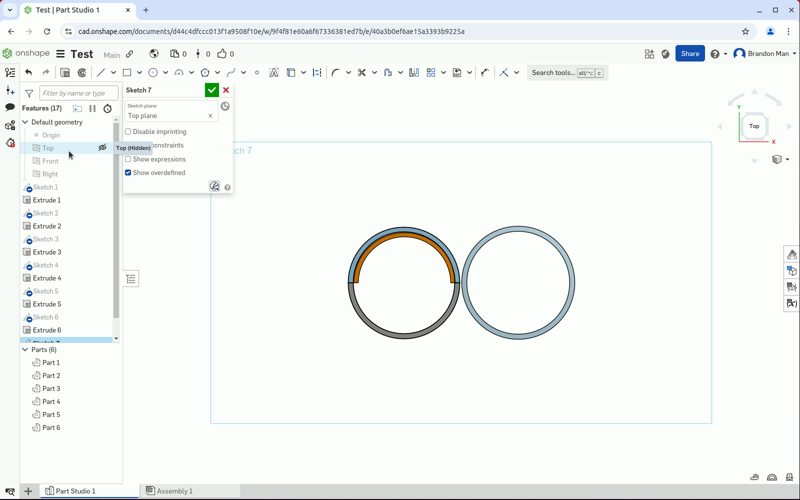
mouse_move(73, 352)
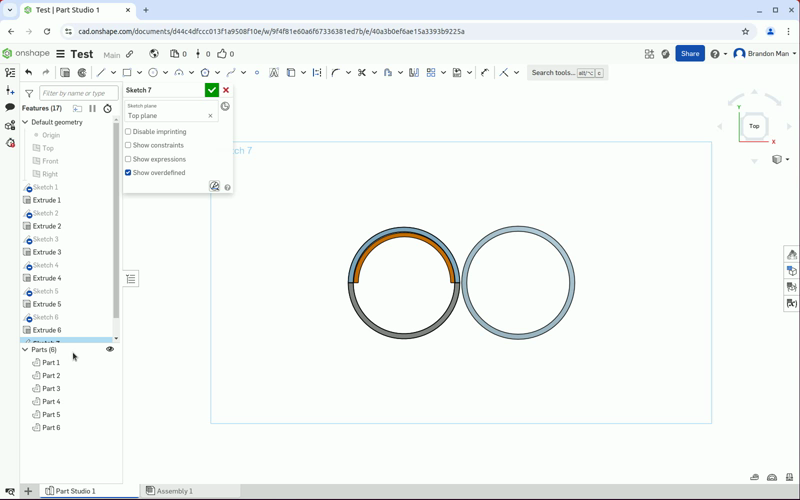
key(y)
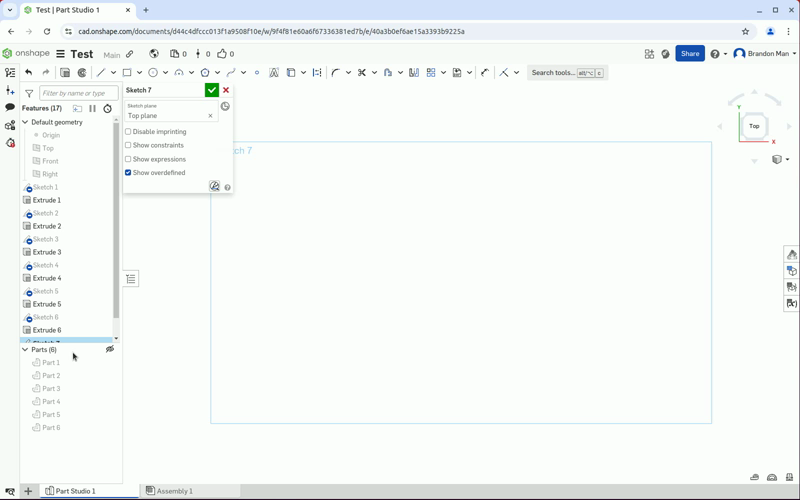
key(a)
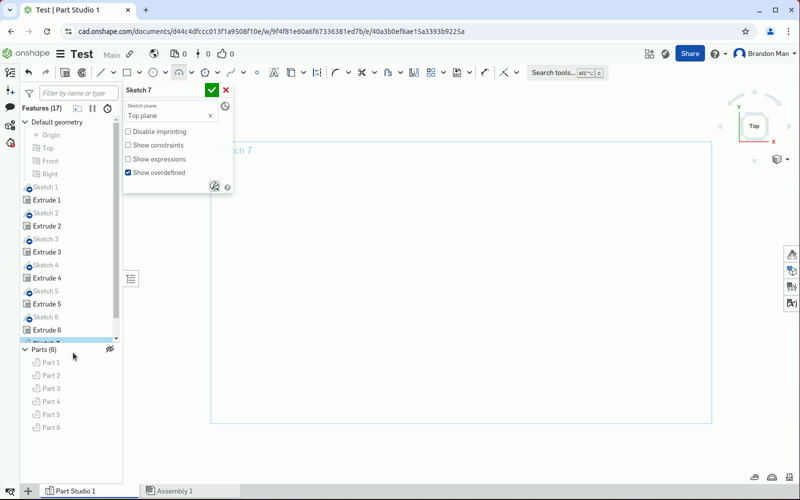
key_down(shift)
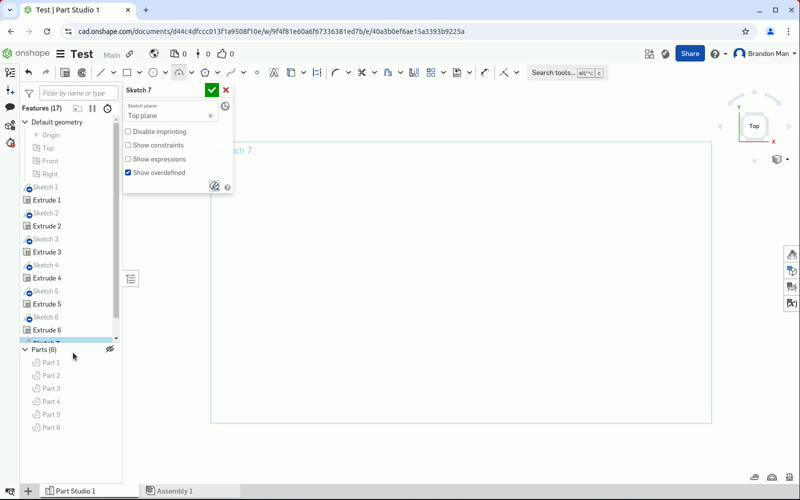
mouse_move(353, 282)
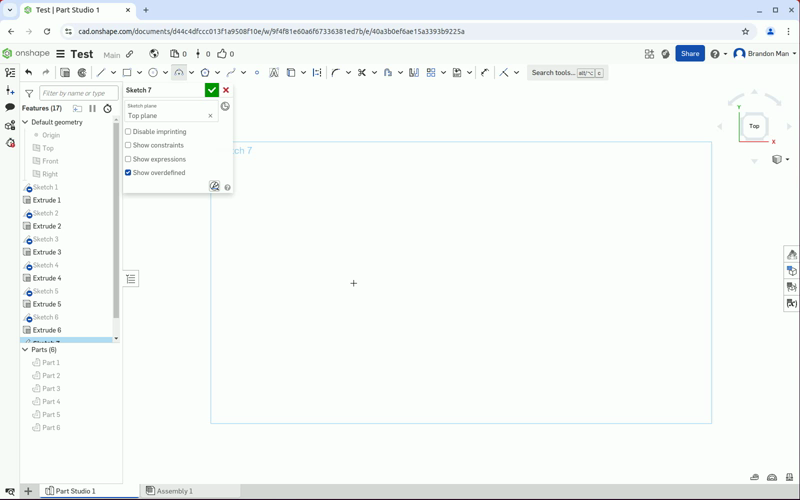
click(353, 282)
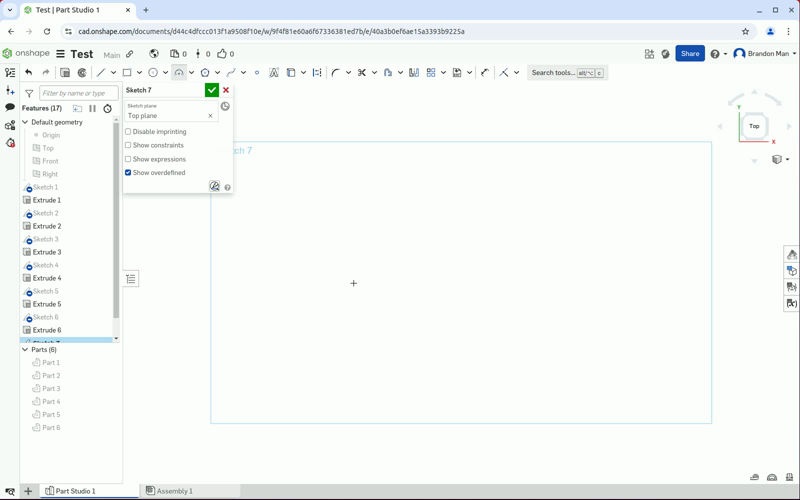
key_up(shift)
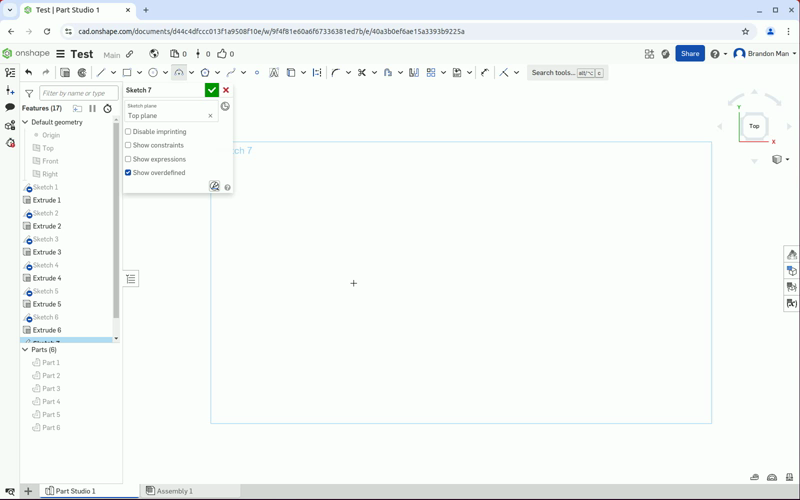
key_down(shift)
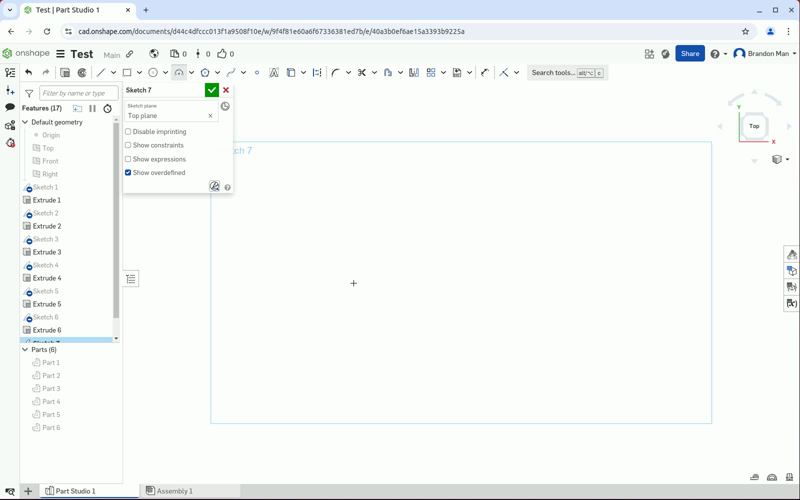
mouse_move(455, 282)
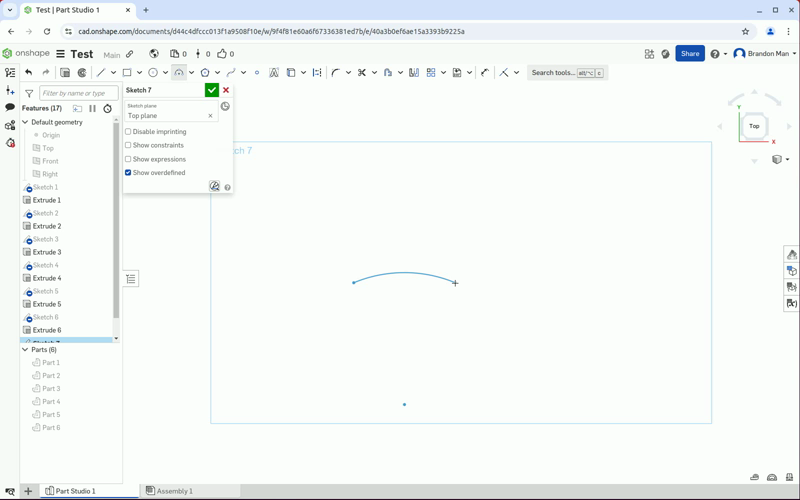
click(455, 282)
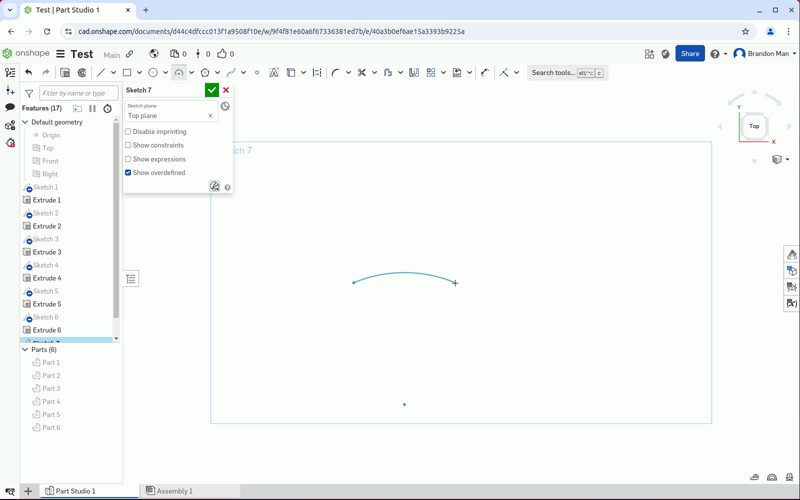
mouse_move(404, 333)
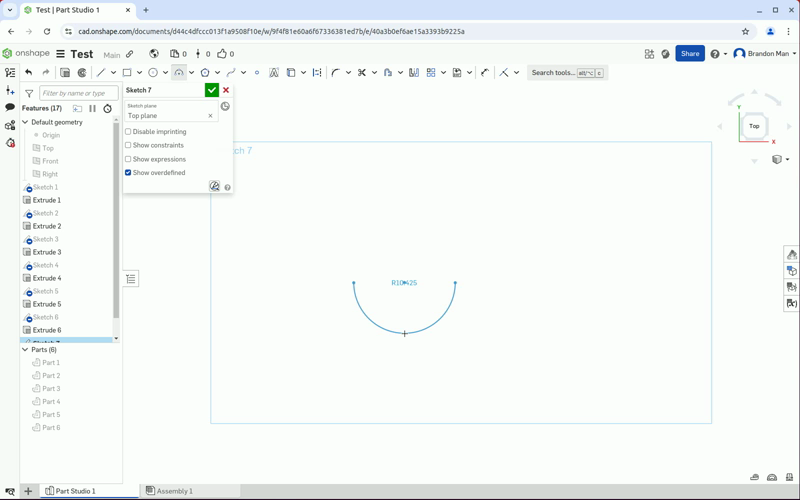
click(404, 333)
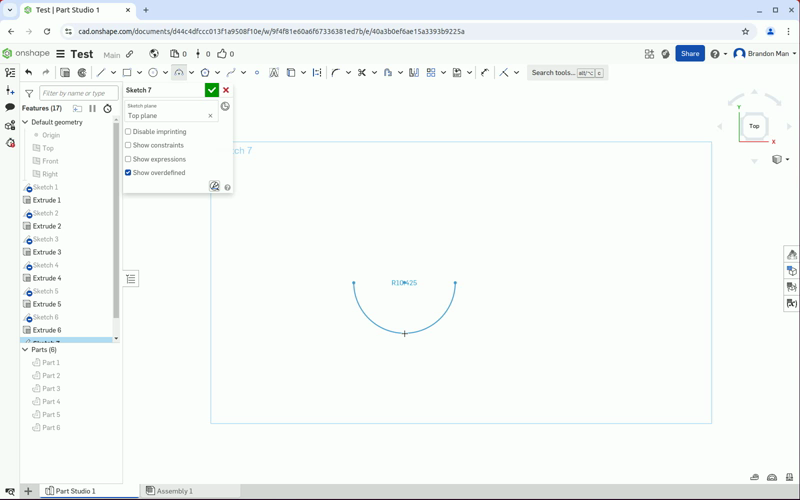
key_up(shift)
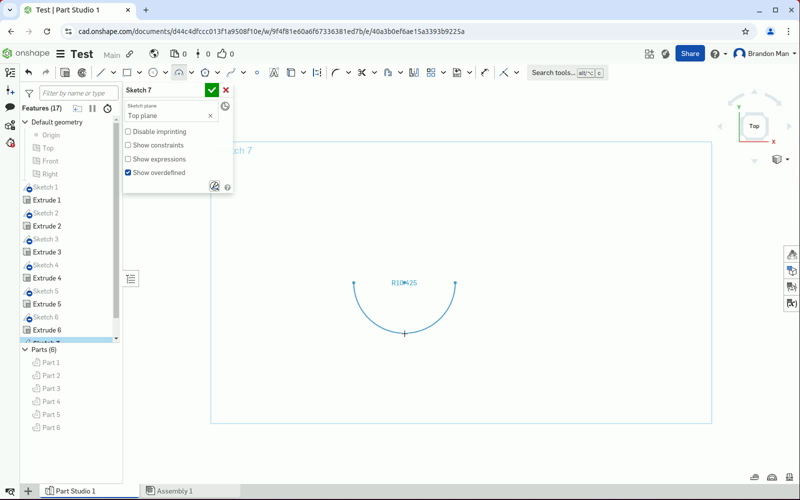
key(esc)
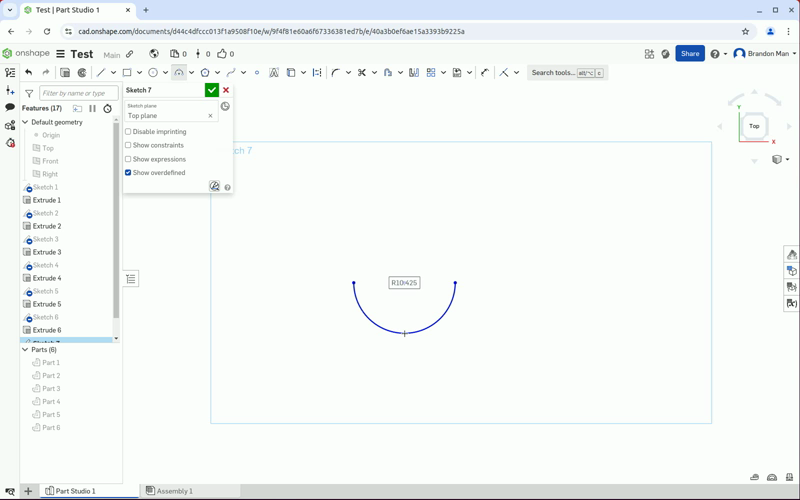
key(l)
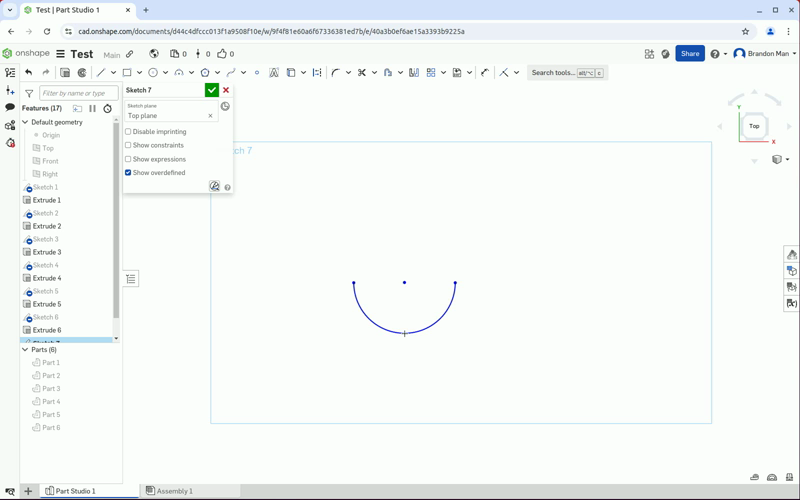
mouse_move(455, 282)
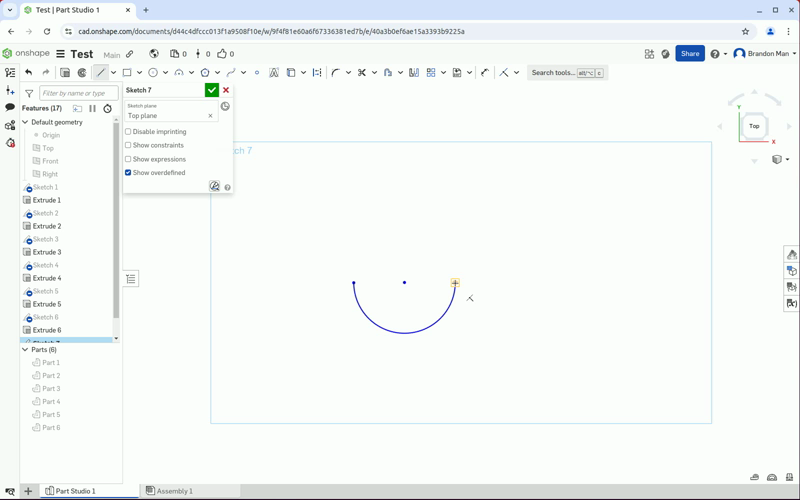
click(455, 282)
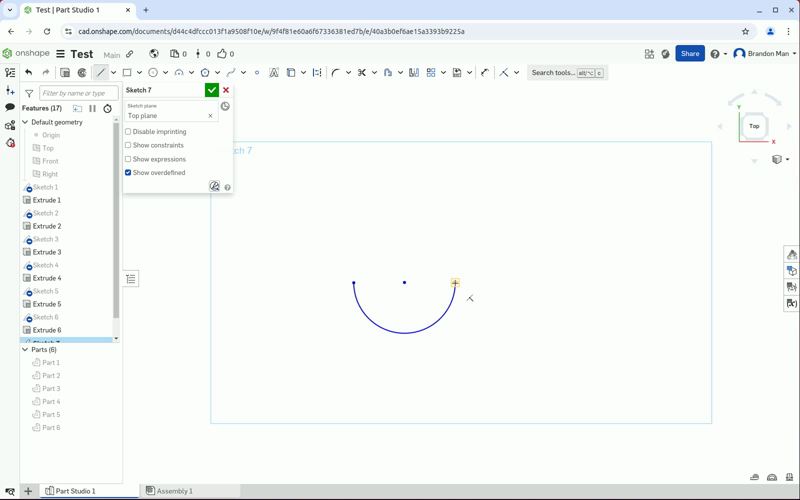
key_down(shift)
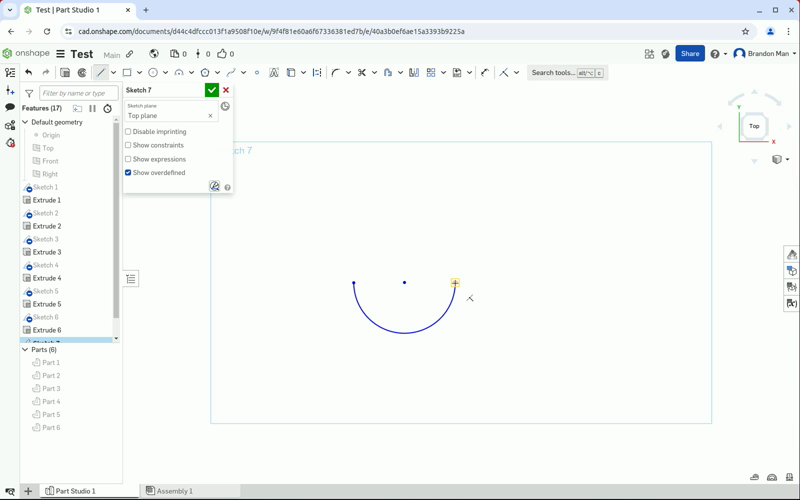
mouse_move(485, 282)
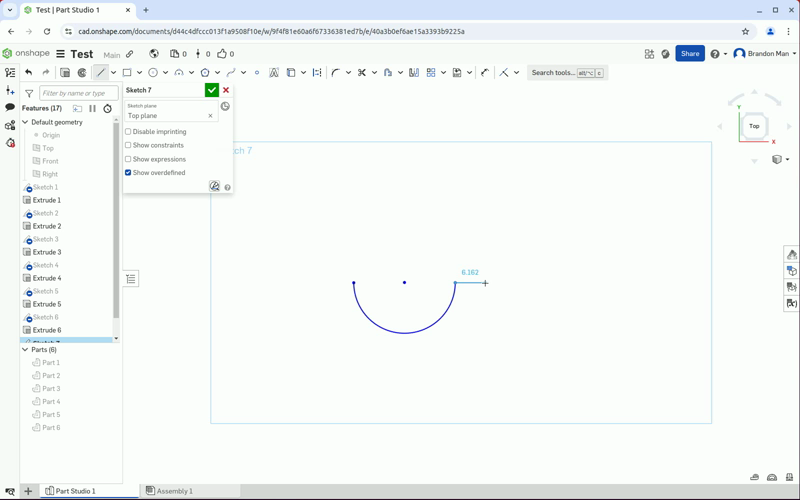
mouse_move(450, 282)
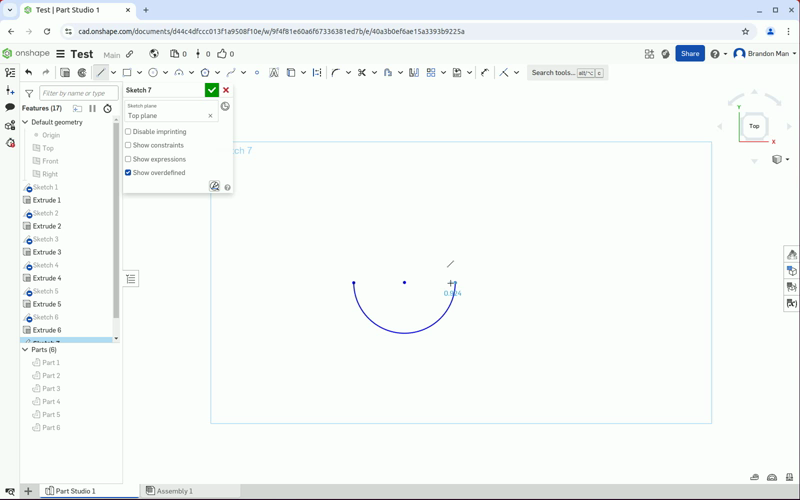
scroll(6)
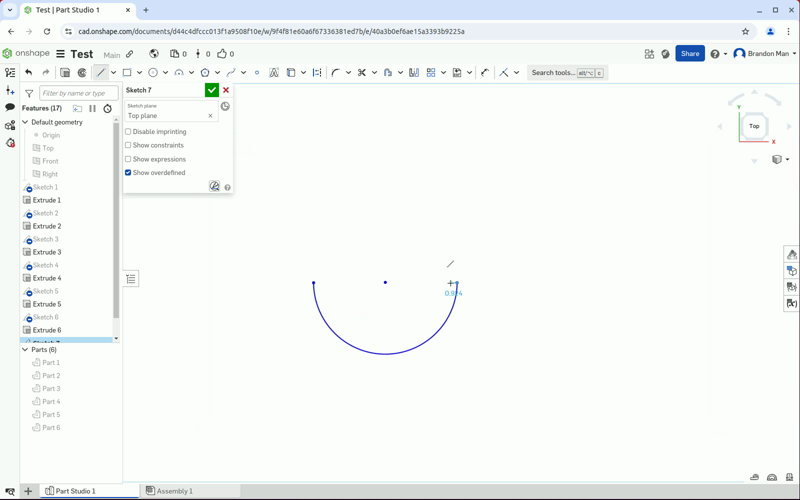
scroll(6)
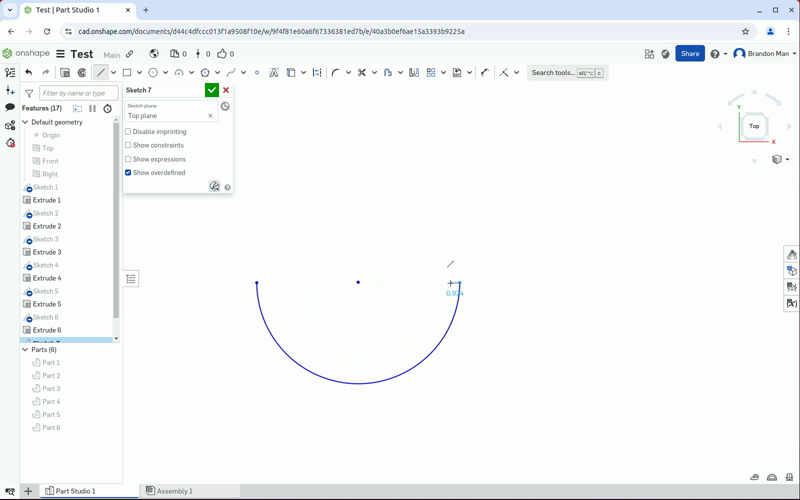
scroll(6)
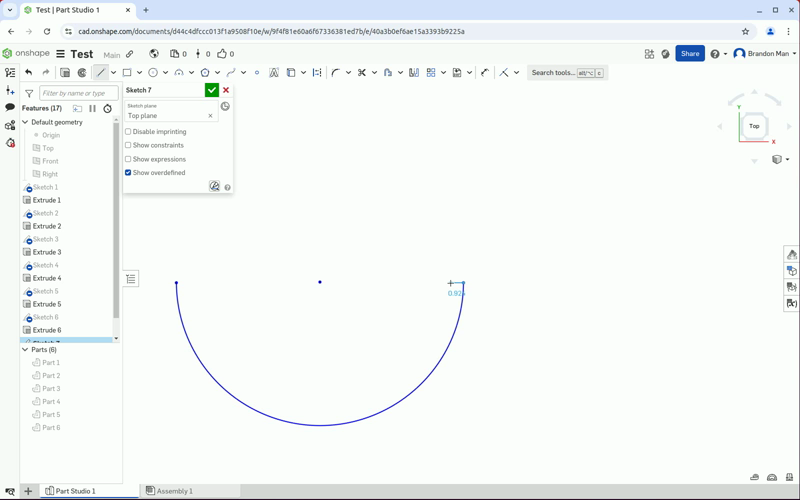
scroll(6)
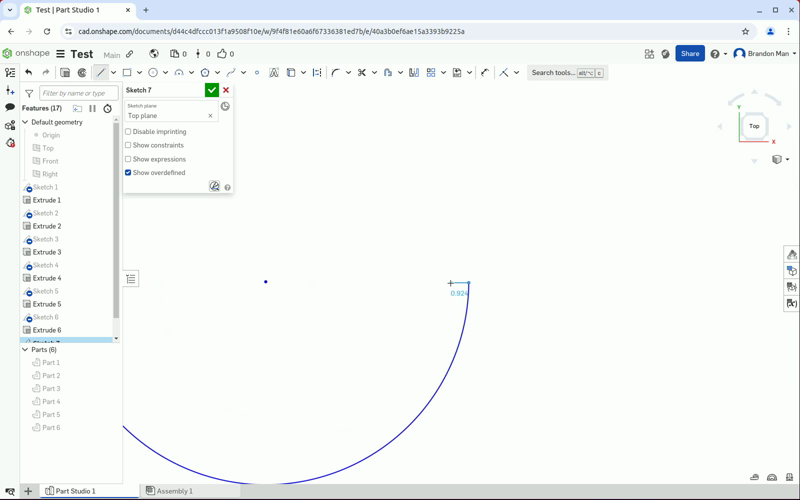
scroll(6)
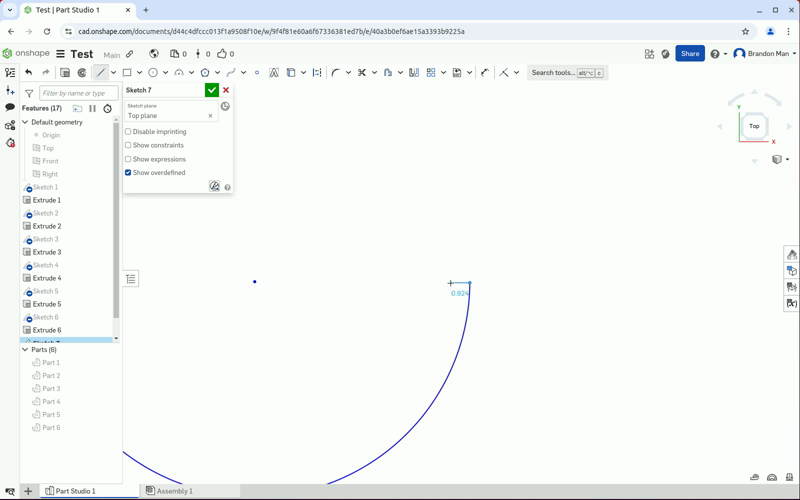
scroll(6)
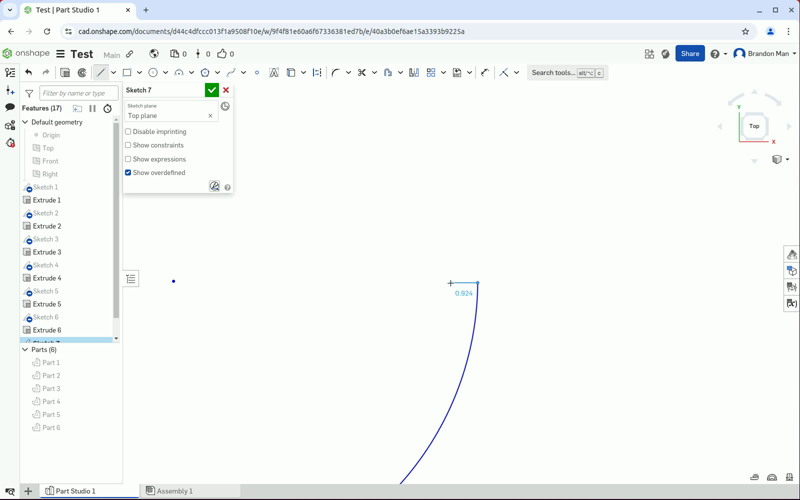
scroll(6)
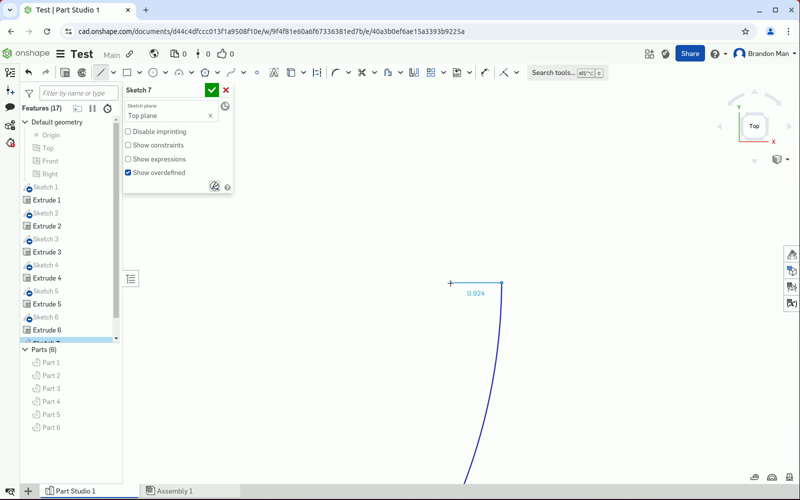
click(450, 282)
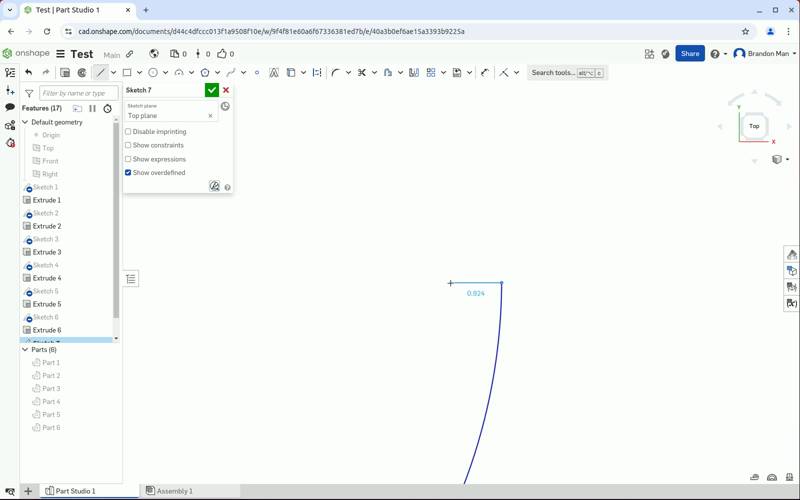
scroll(-6)
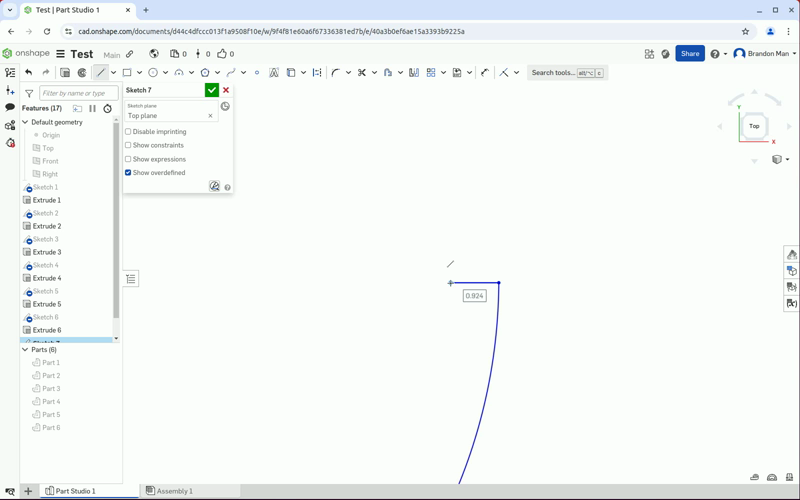
scroll(-6)
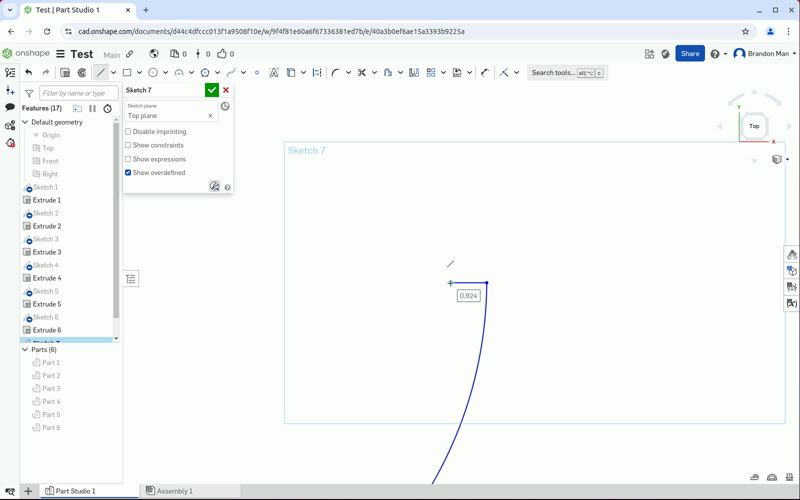
scroll(-6)
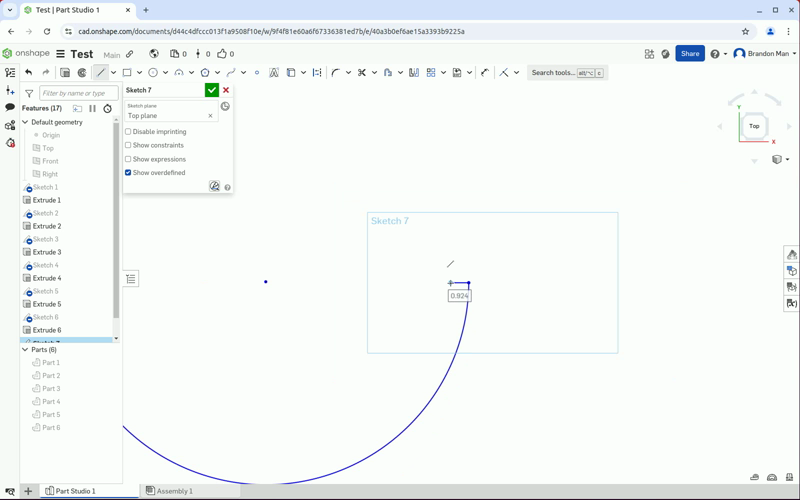
scroll(-6)
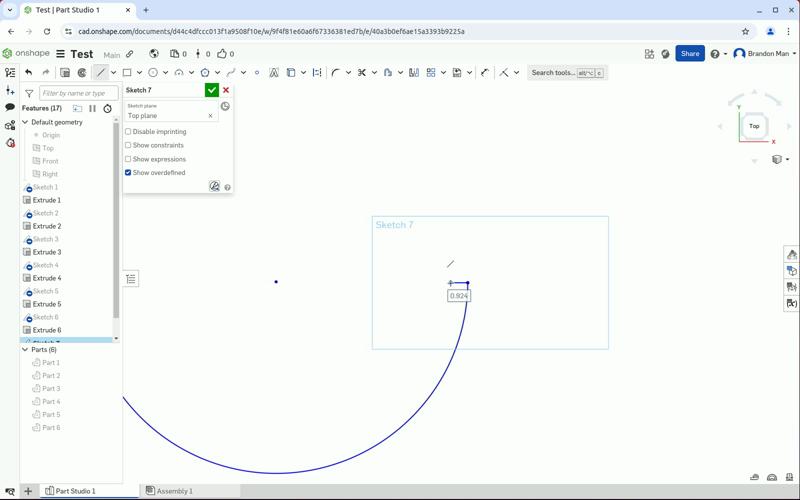
scroll(-6)
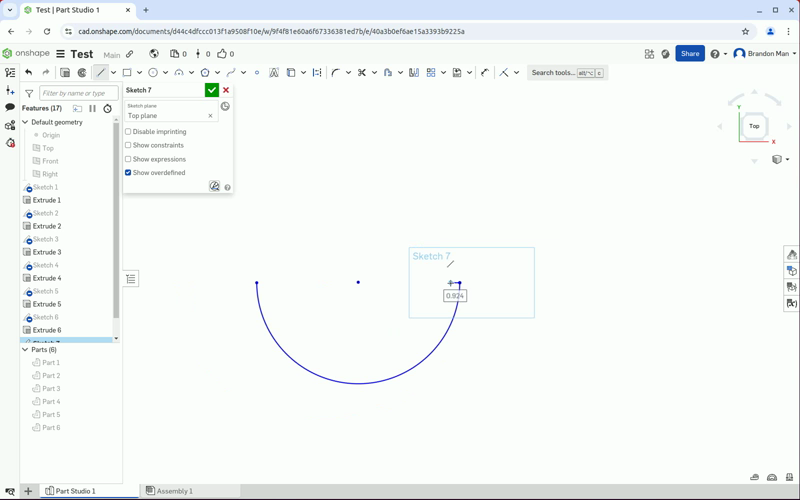
scroll(-6)
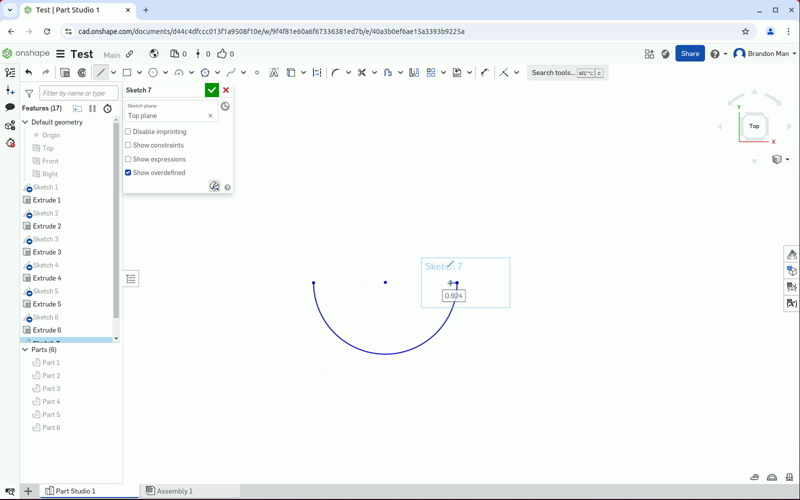
scroll(-6)
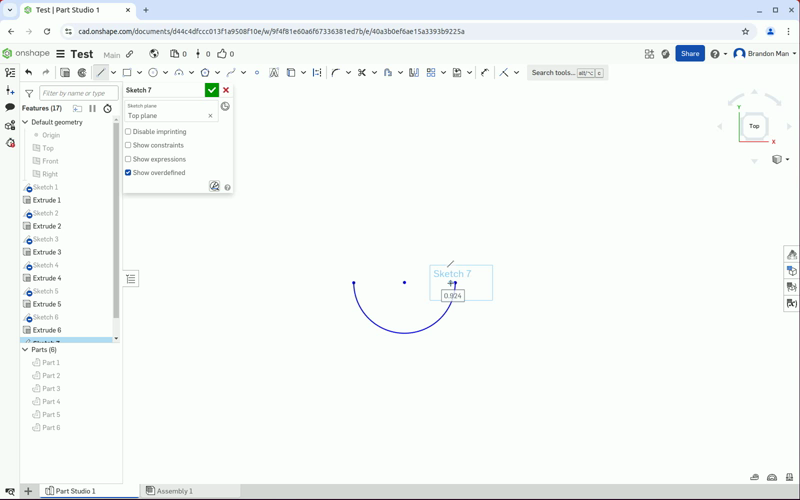
key_up(shift)
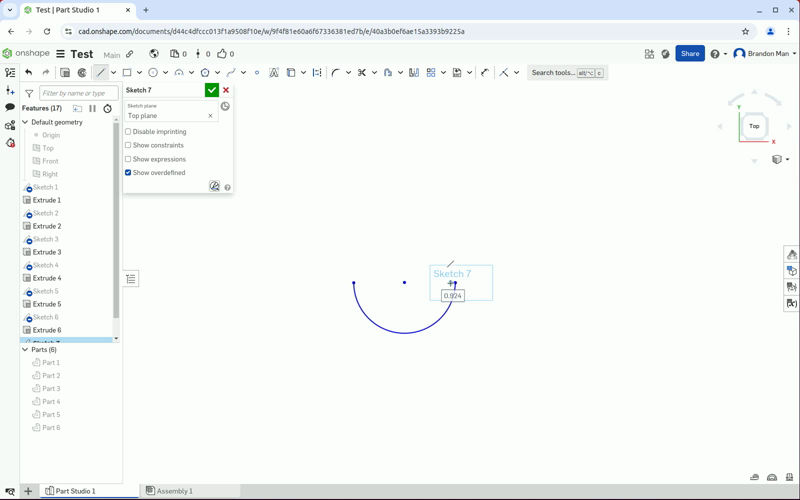
key(esc)
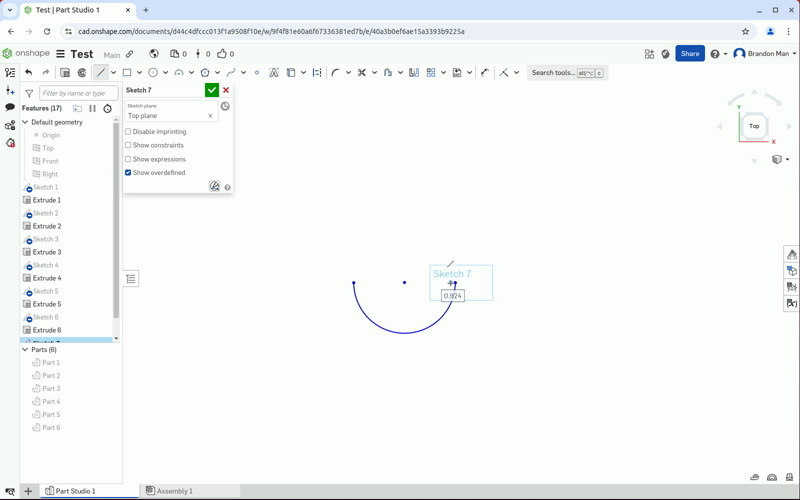
key(a)
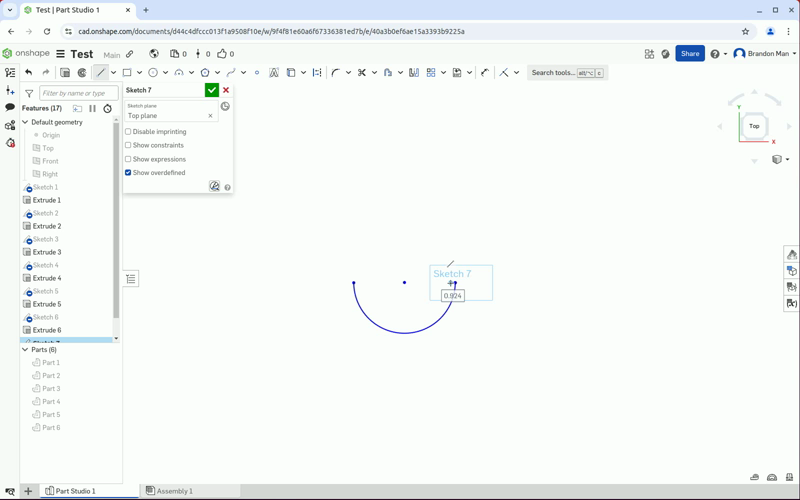
mouse_move(450, 282)
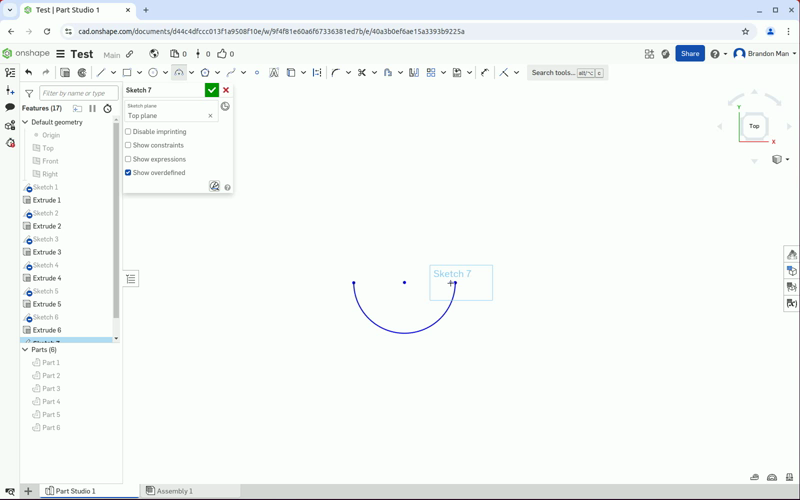
scroll(6)
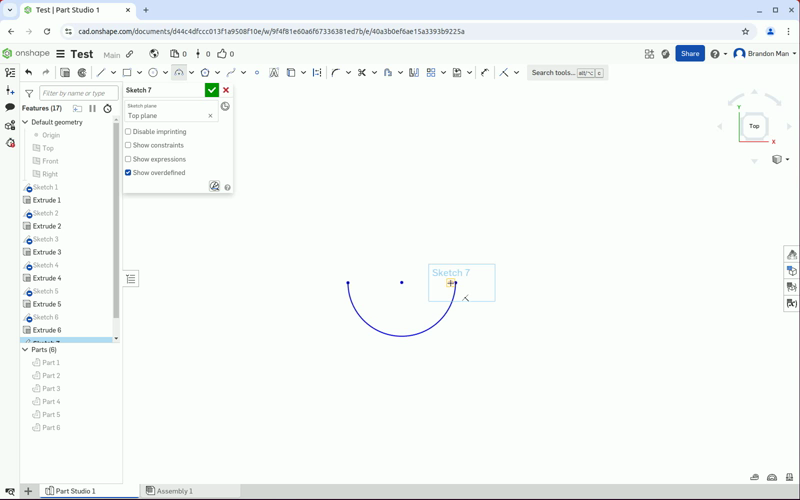
scroll(6)
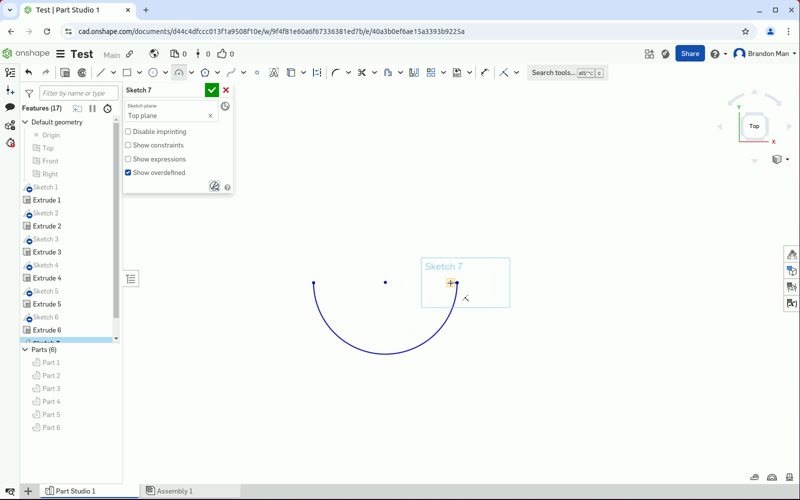
scroll(6)
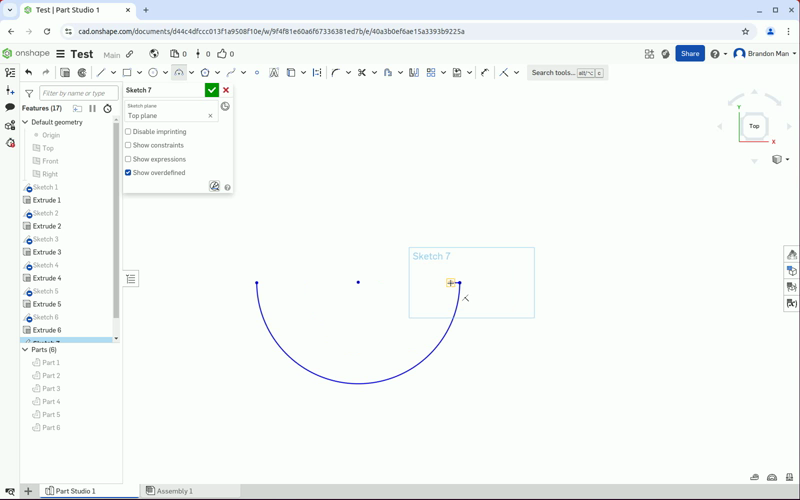
scroll(6)
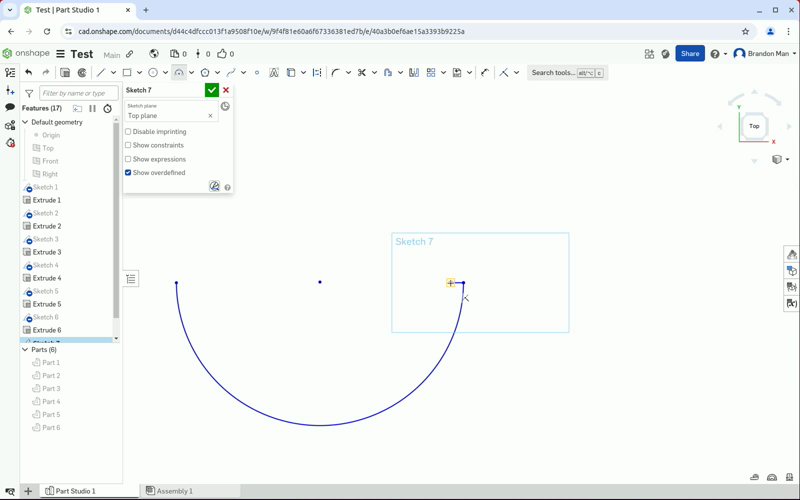
scroll(6)
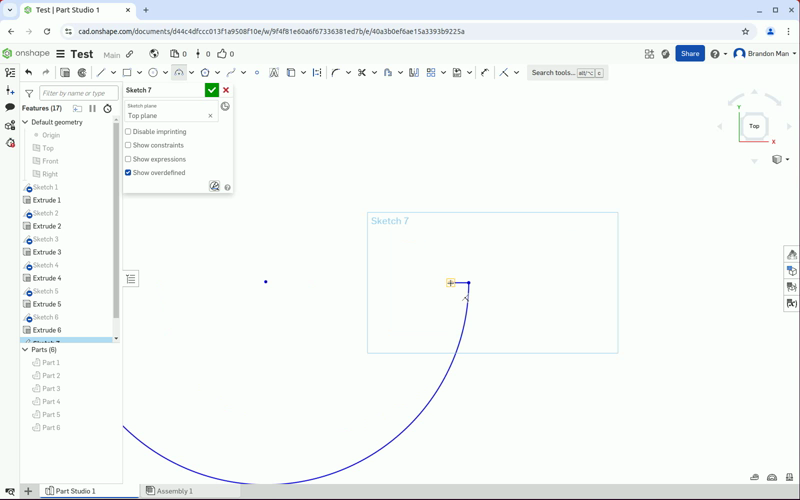
scroll(6)
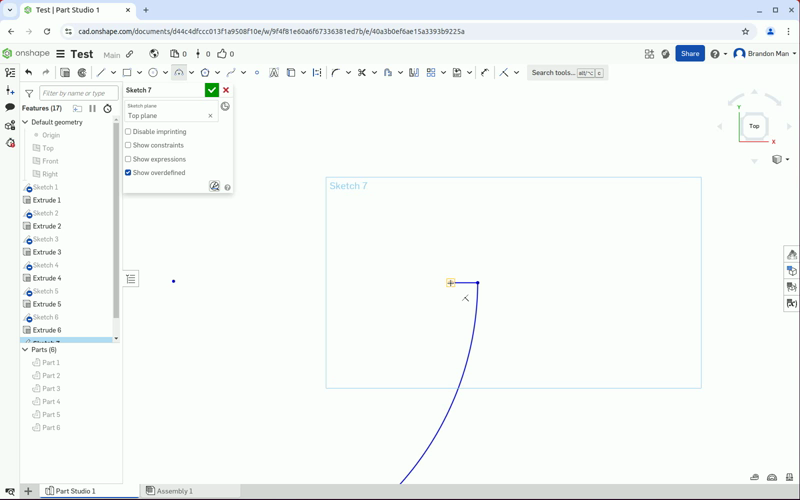
scroll(6)
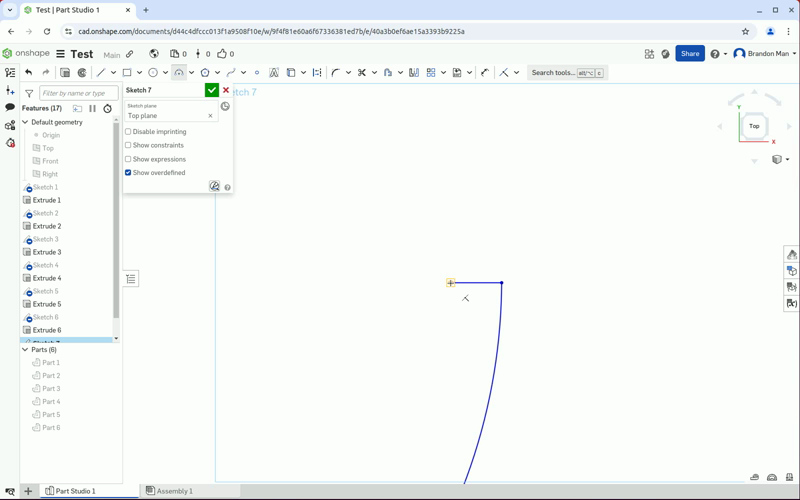
click(450, 282)
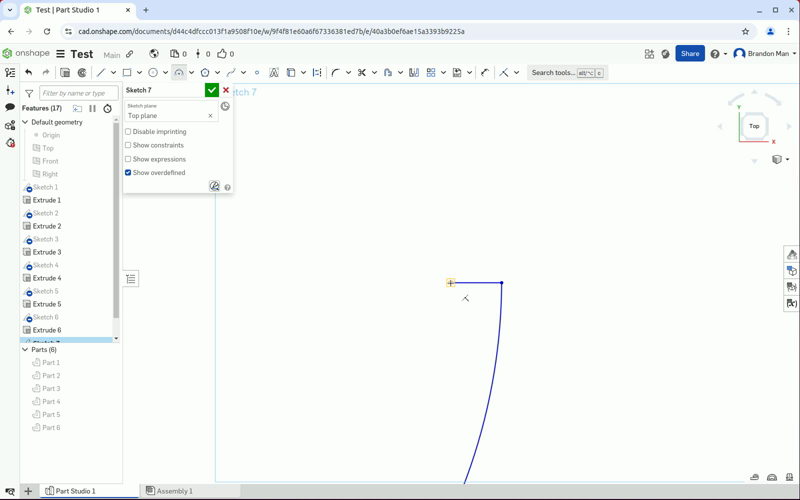
scroll(-6)
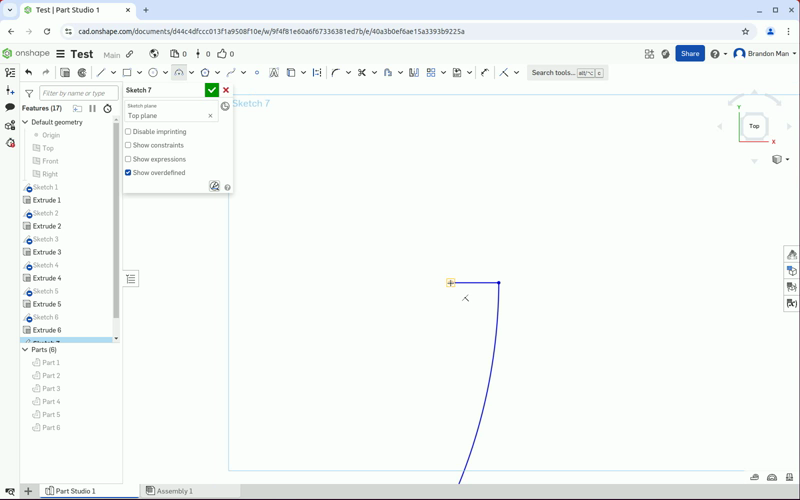
scroll(-6)
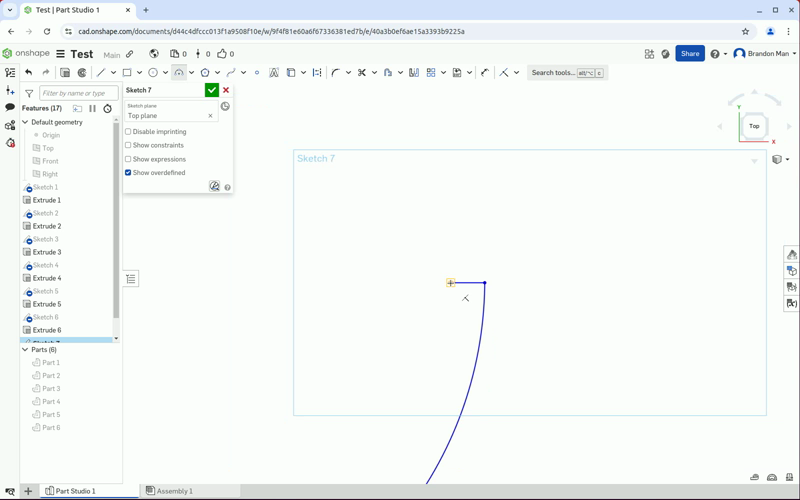
scroll(-6)
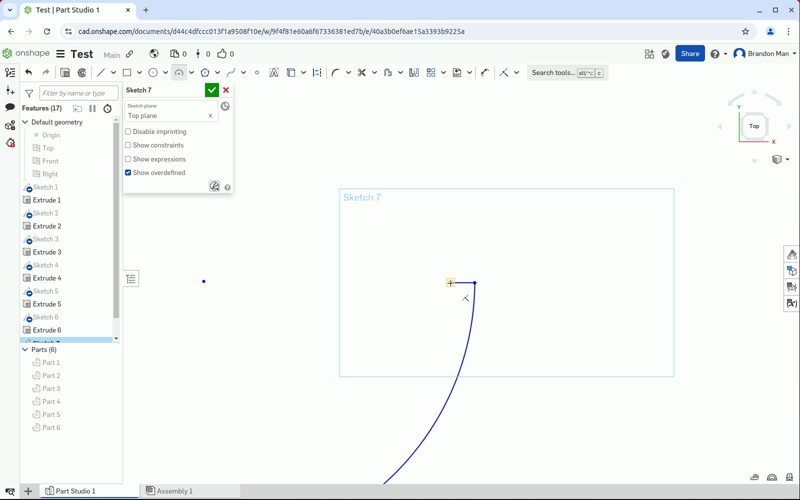
scroll(-6)
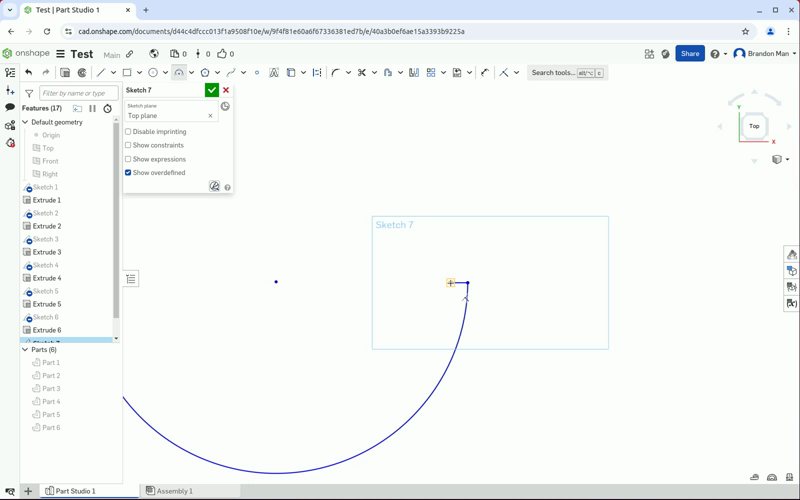
scroll(-6)
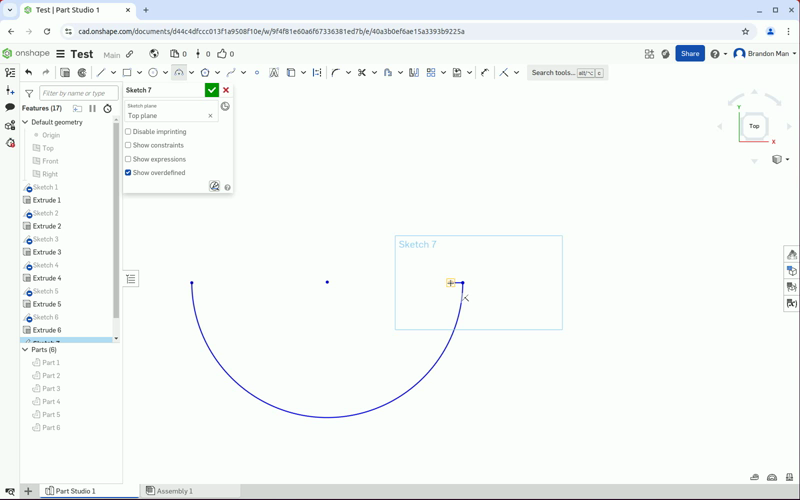
scroll(-6)
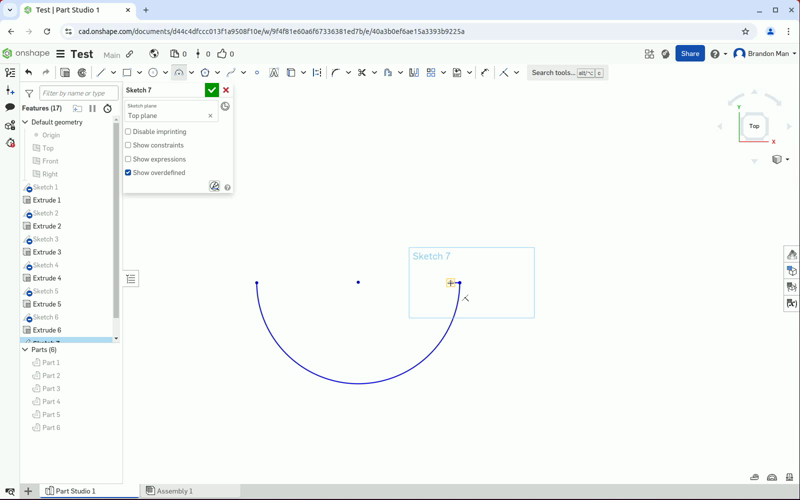
scroll(-6)
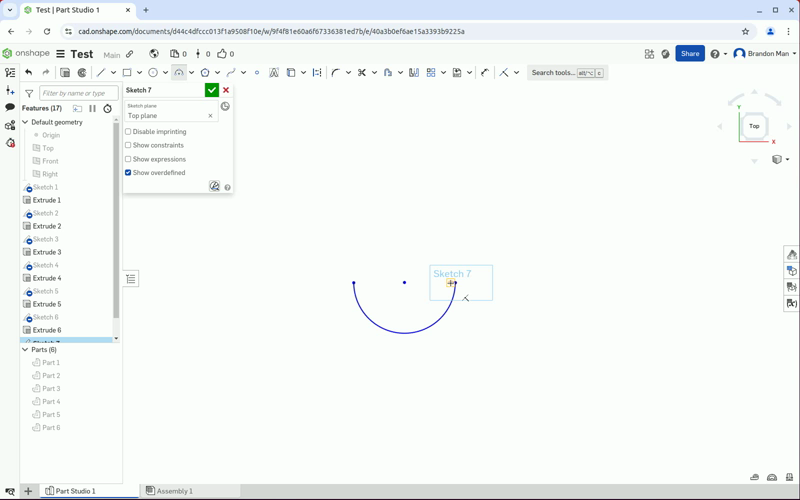
key_down(shift)
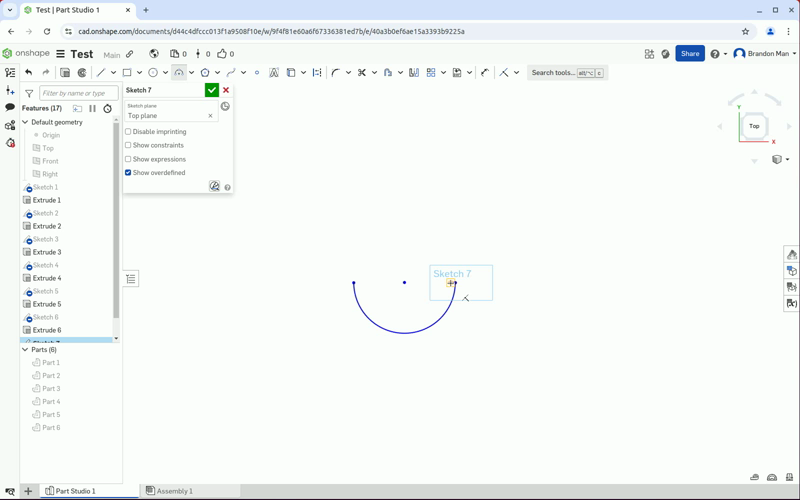
mouse_move(358, 282)
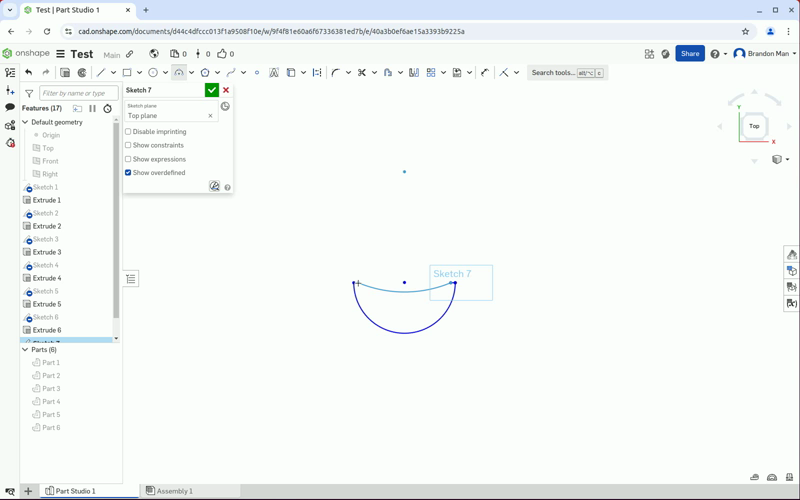
click(358, 282)
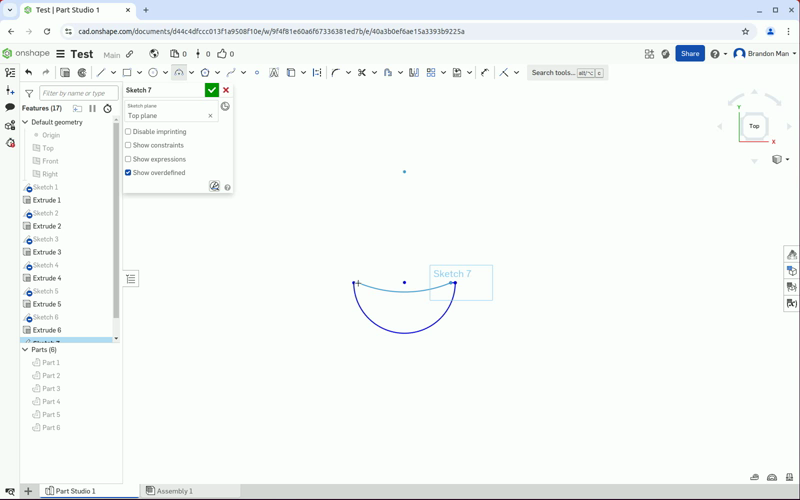
mouse_move(404, 329)
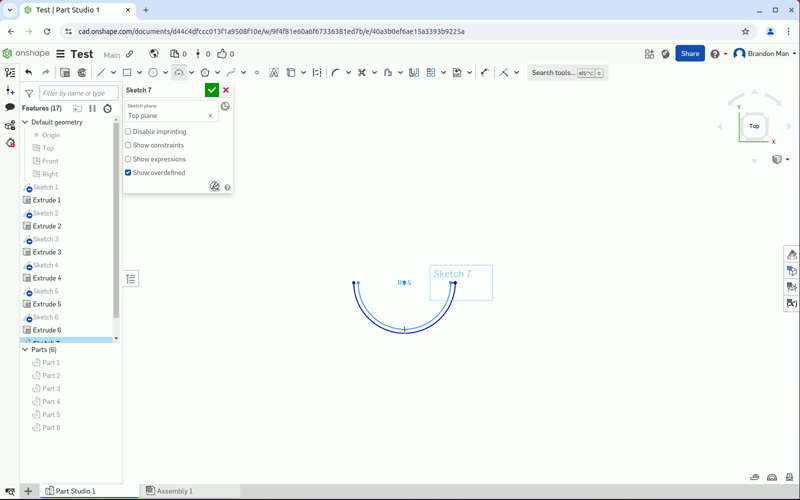
scroll(6)
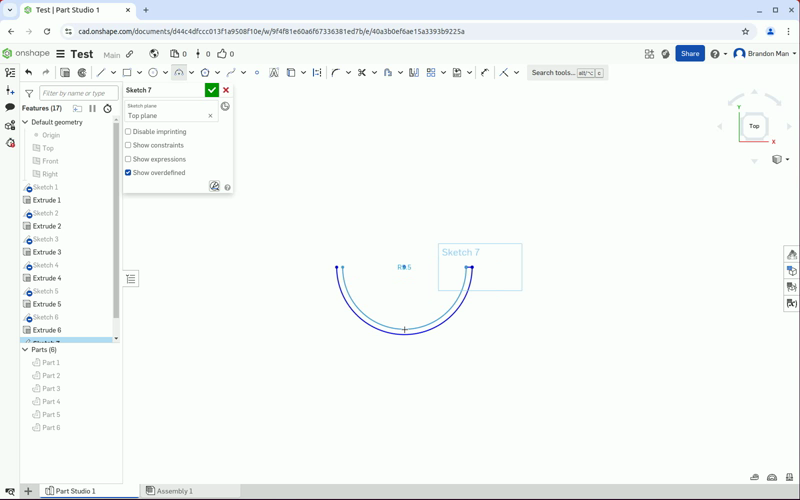
scroll(6)
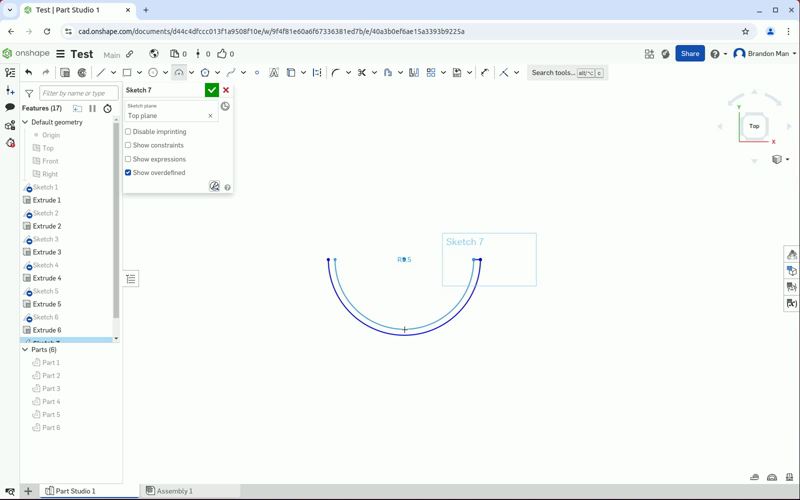
scroll(6)
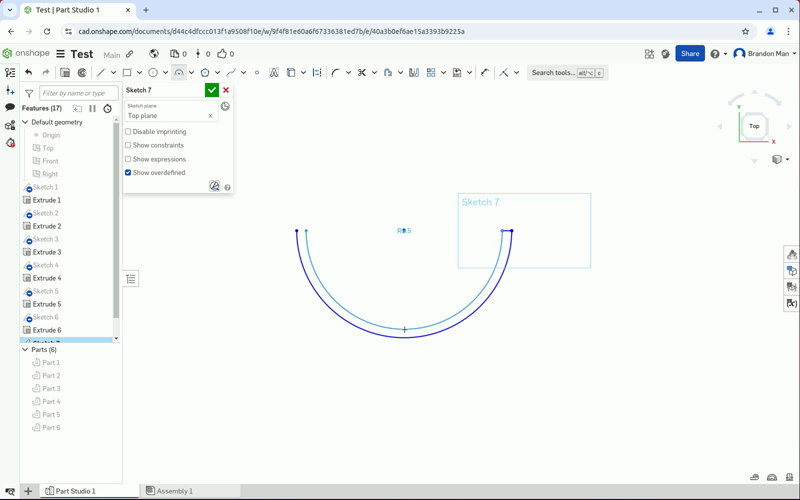
scroll(6)
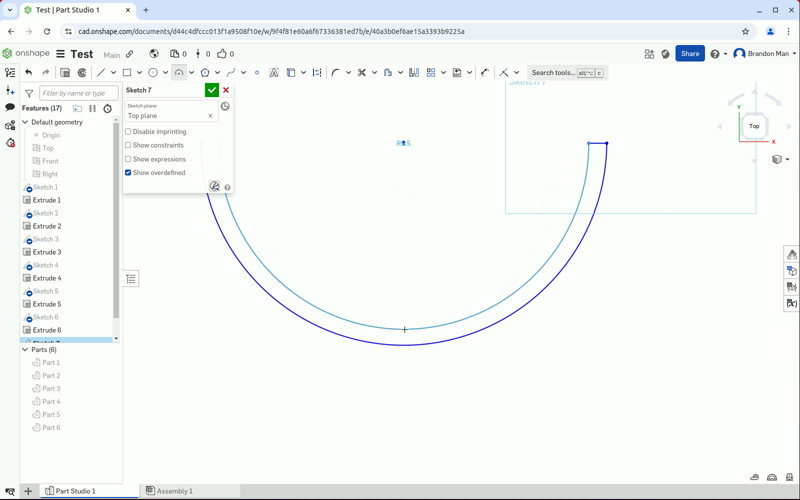
scroll(6)
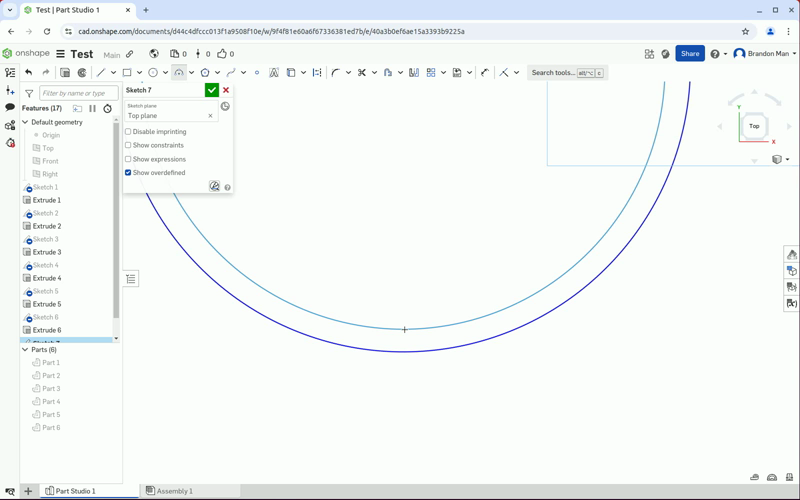
scroll(6)
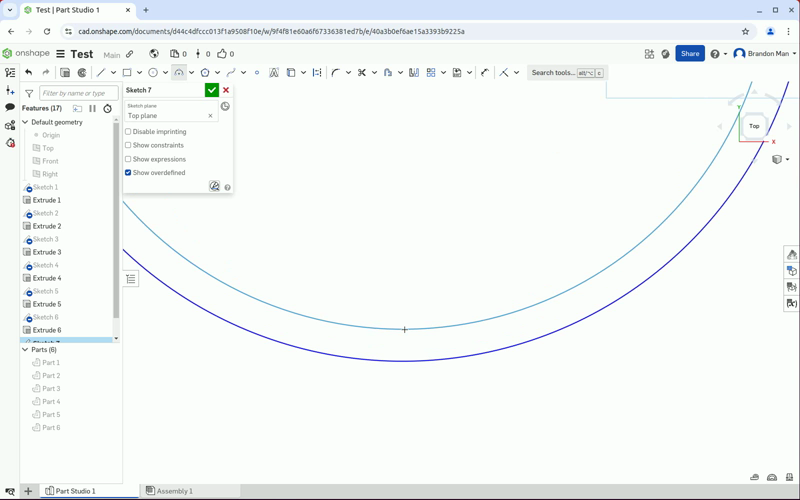
scroll(6)
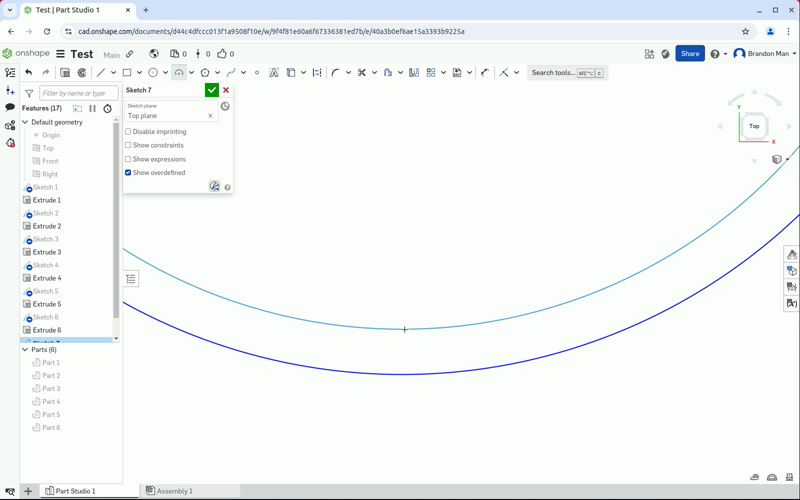
click(404, 329)
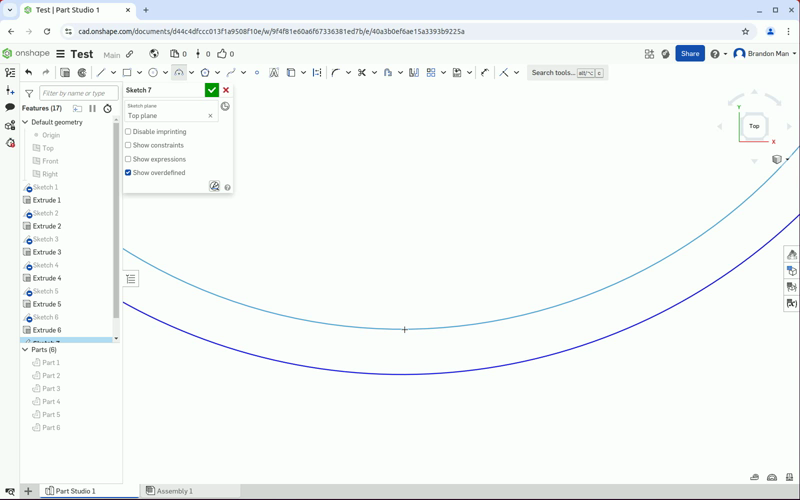
scroll(-6)
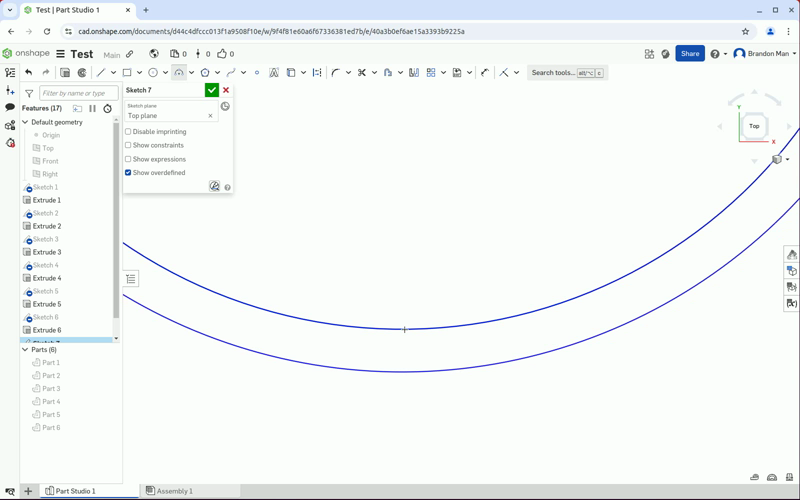
scroll(-6)
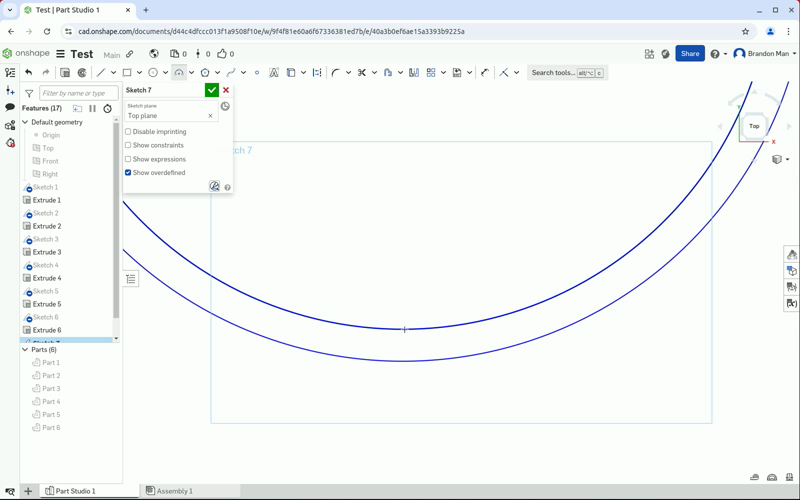
scroll(-6)
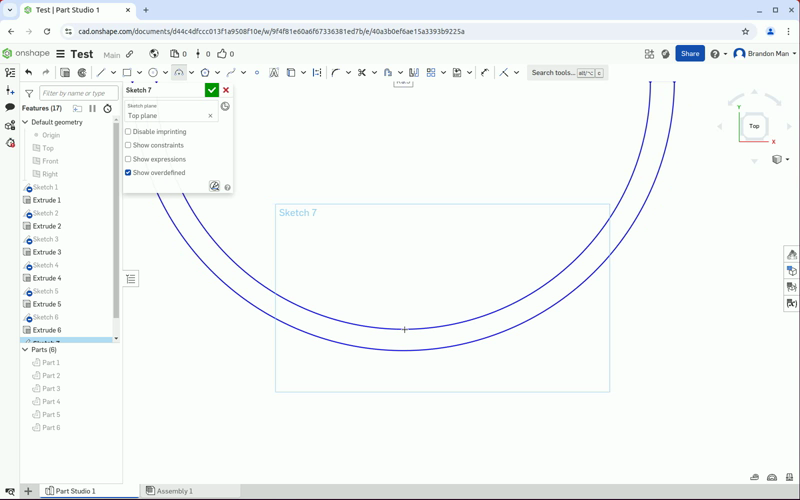
scroll(-6)
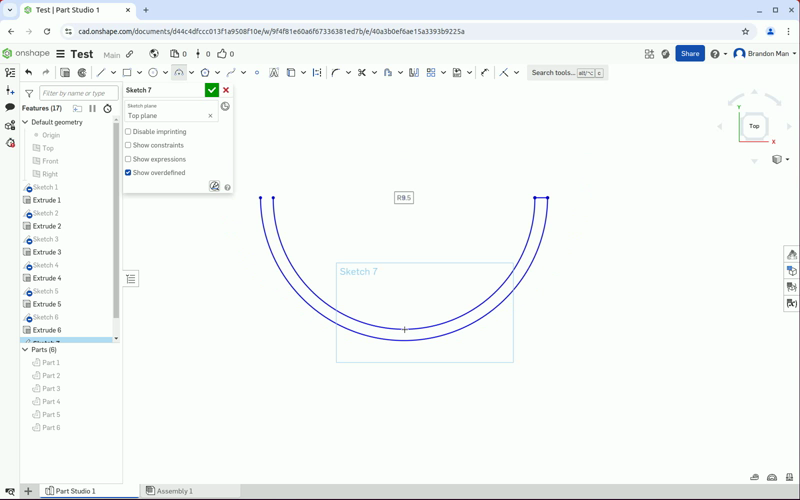
scroll(-6)
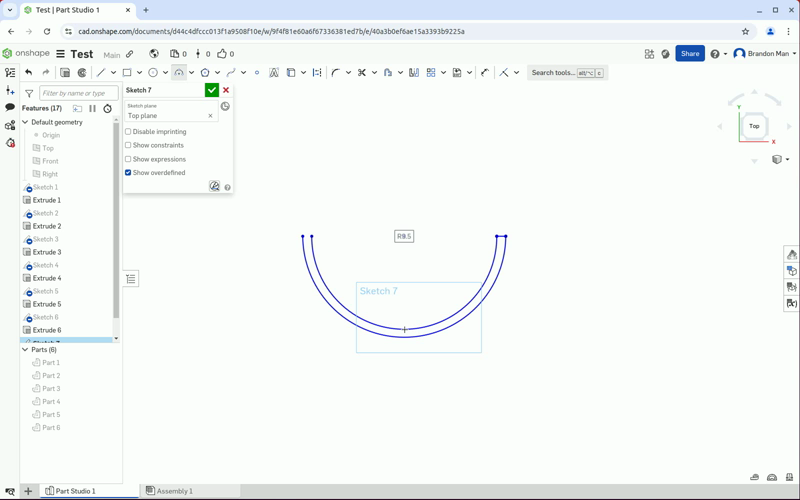
scroll(-6)
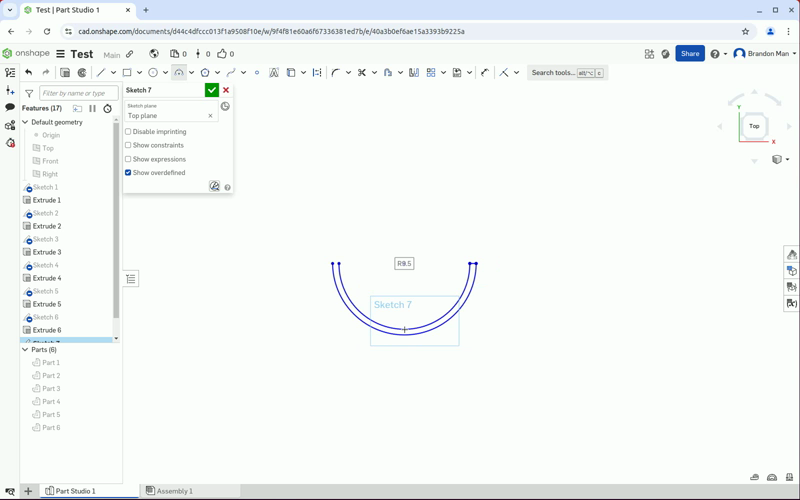
scroll(-6)
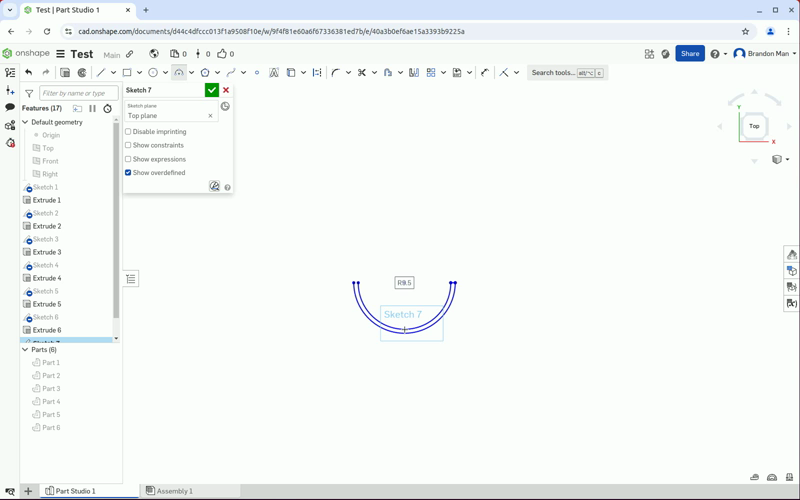
key_up(shift)
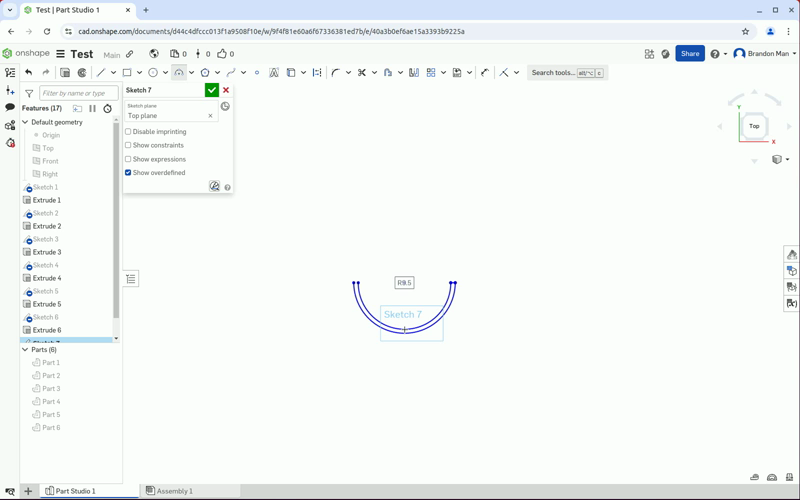
key(esc)
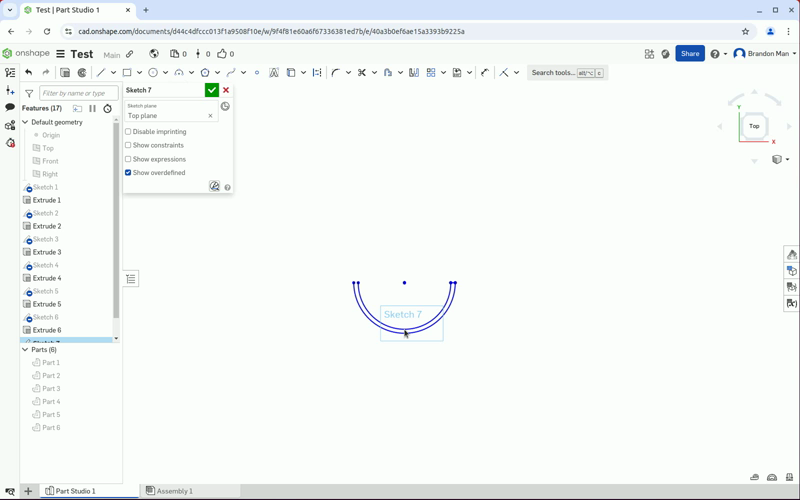
key(l)
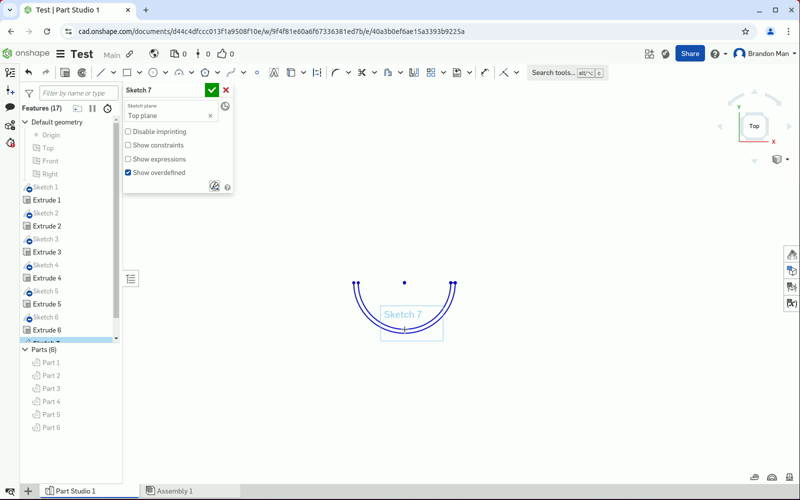
mouse_move(358, 282)
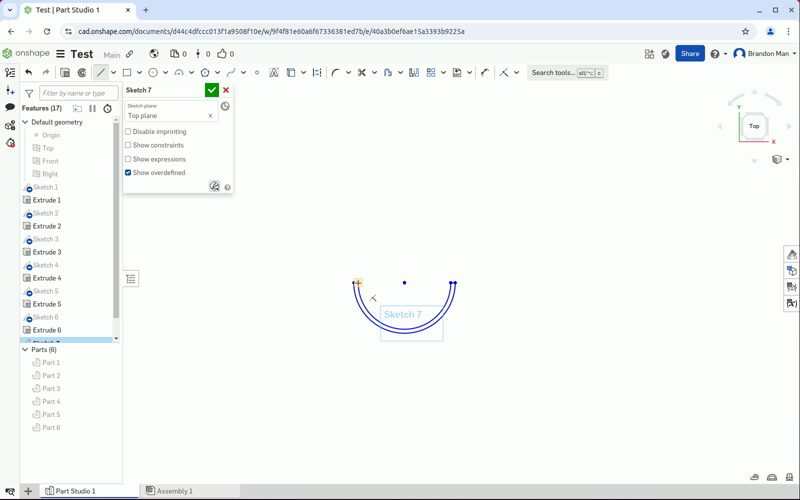
click(358, 282)
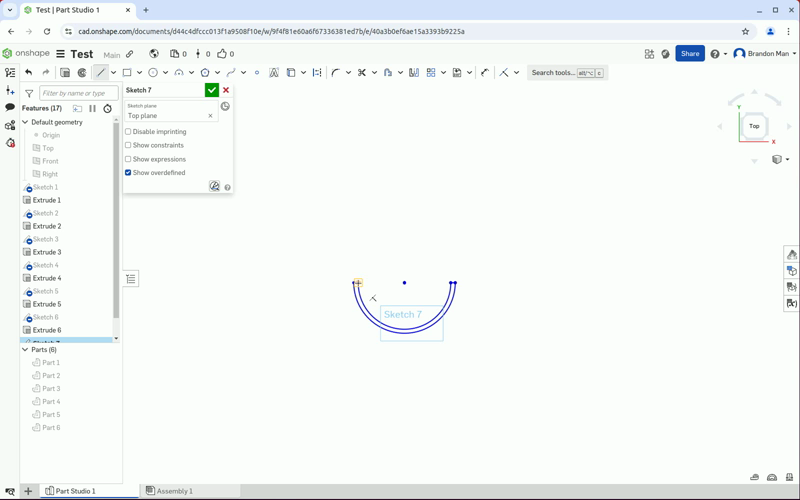
mouse_move(388, 282)
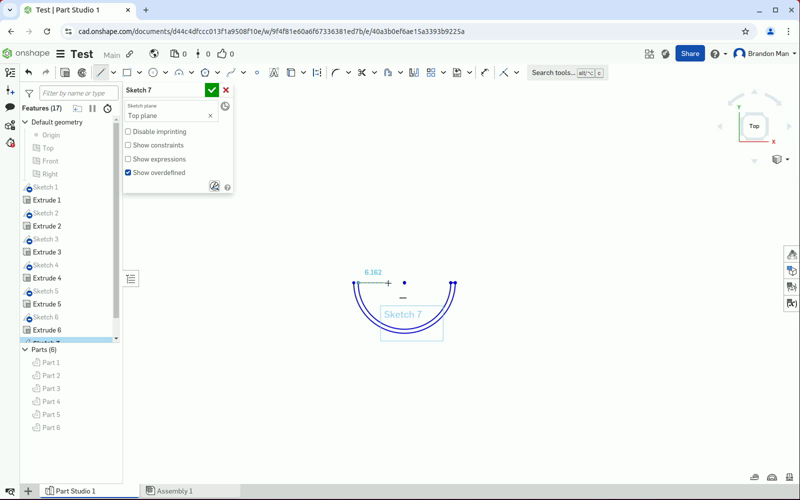
key_down(shift)
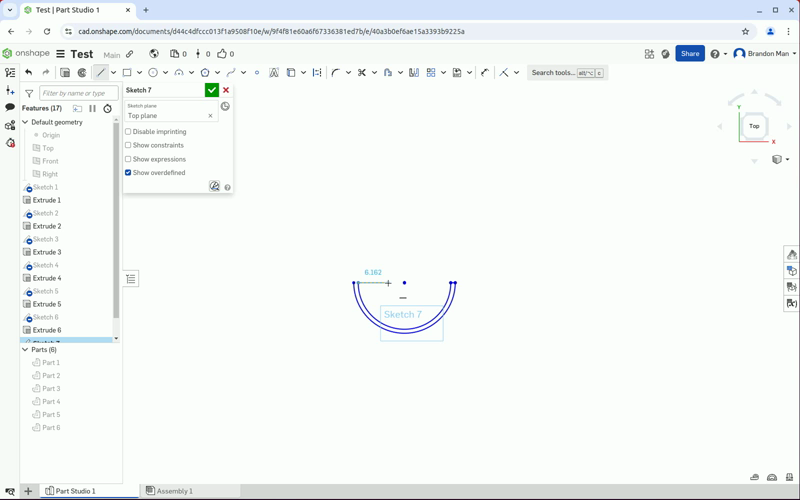
mouse_move(353, 282)
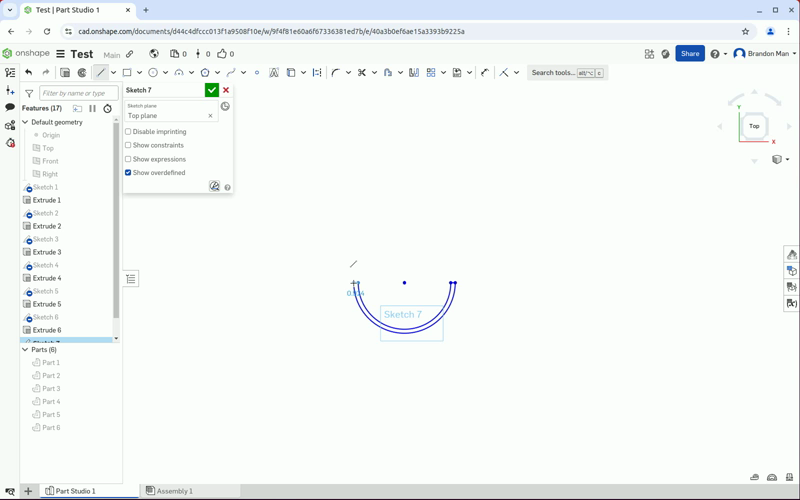
scroll(6)
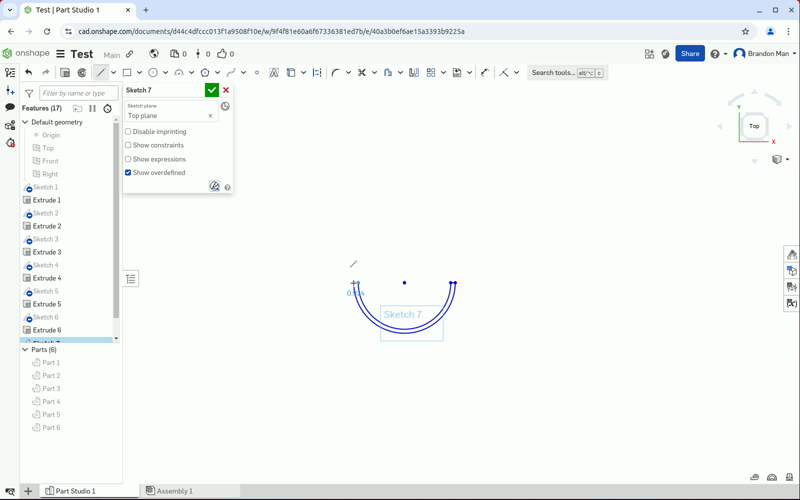
scroll(6)
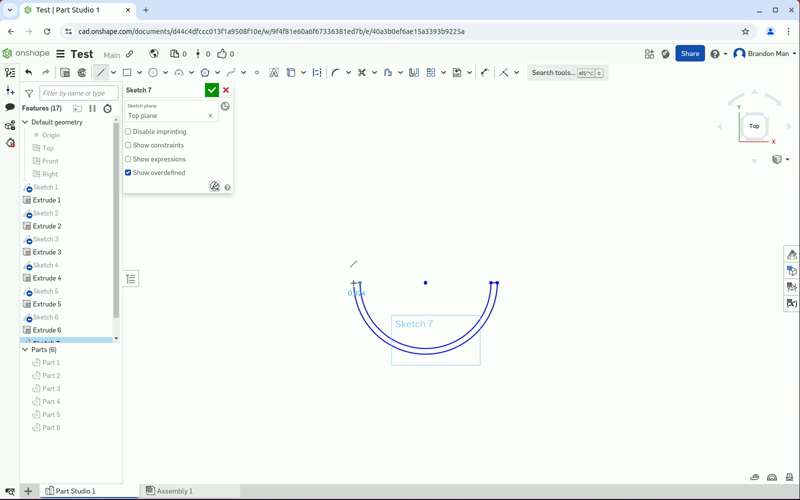
scroll(6)
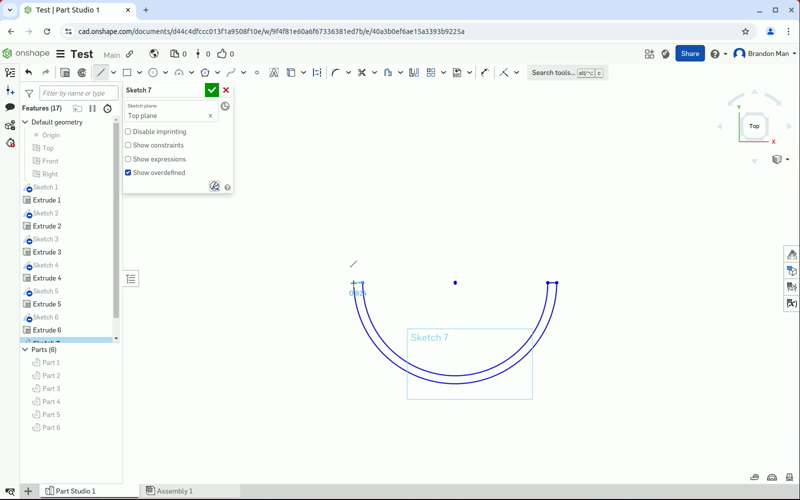
scroll(6)
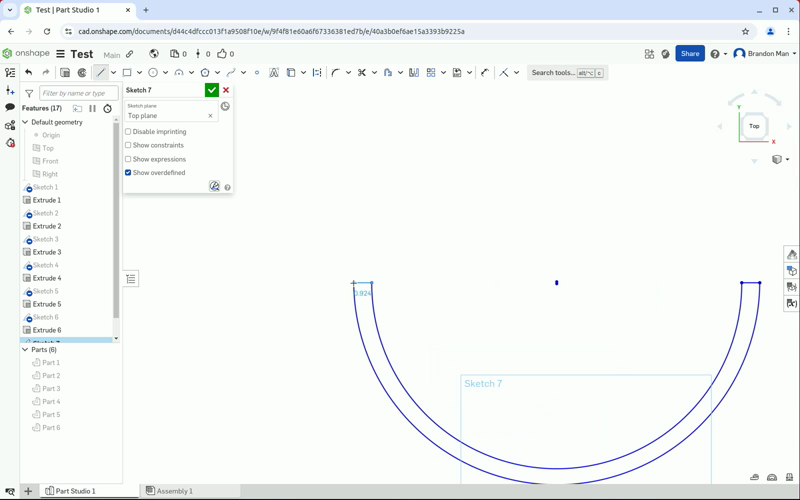
scroll(6)
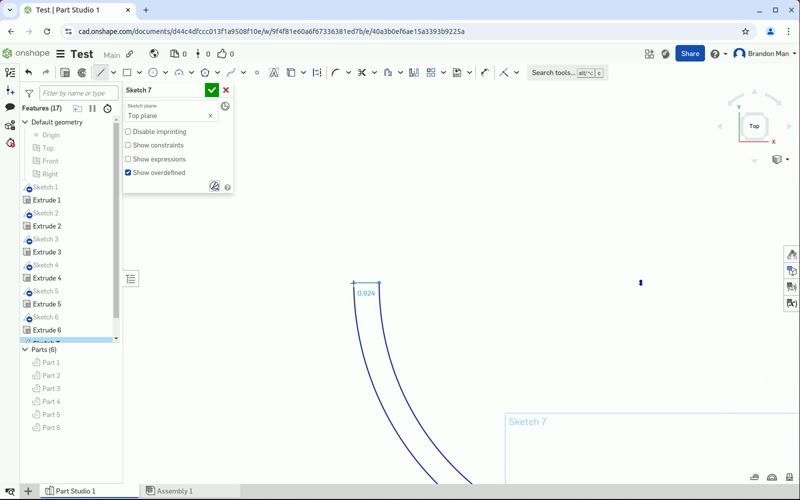
scroll(6)
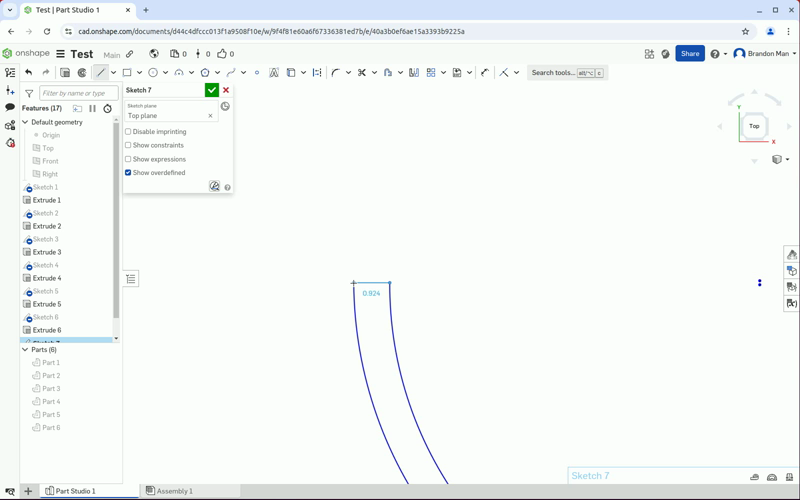
scroll(6)
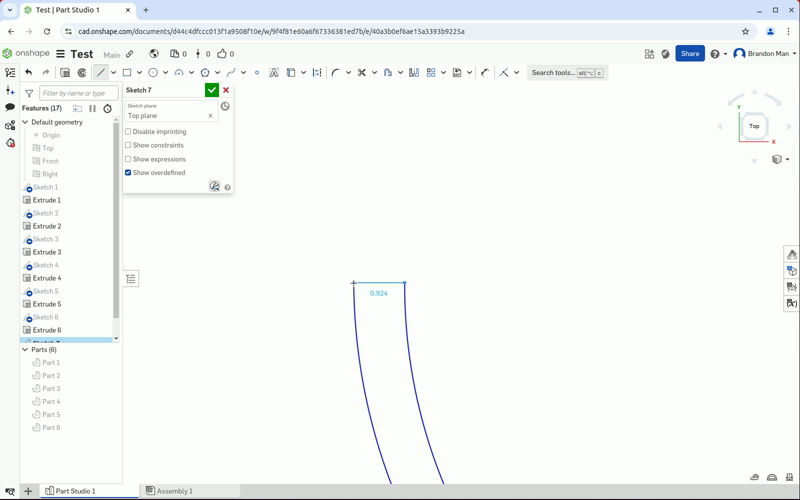
key_up(shift)
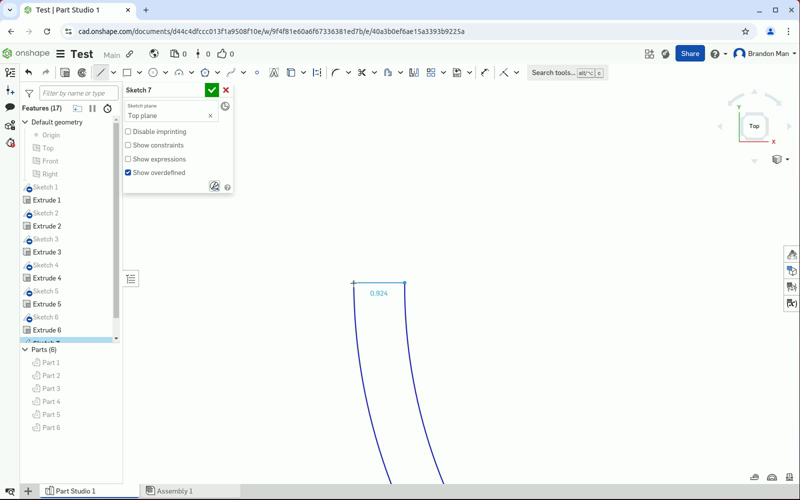
click(353, 282)
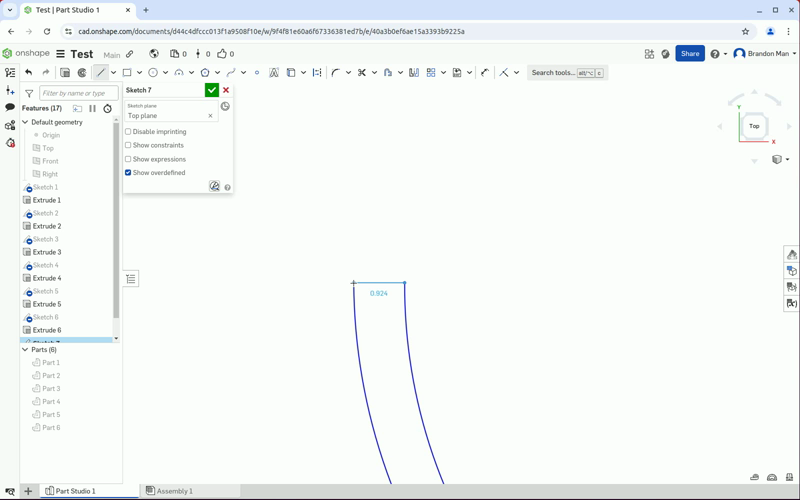
scroll(-6)
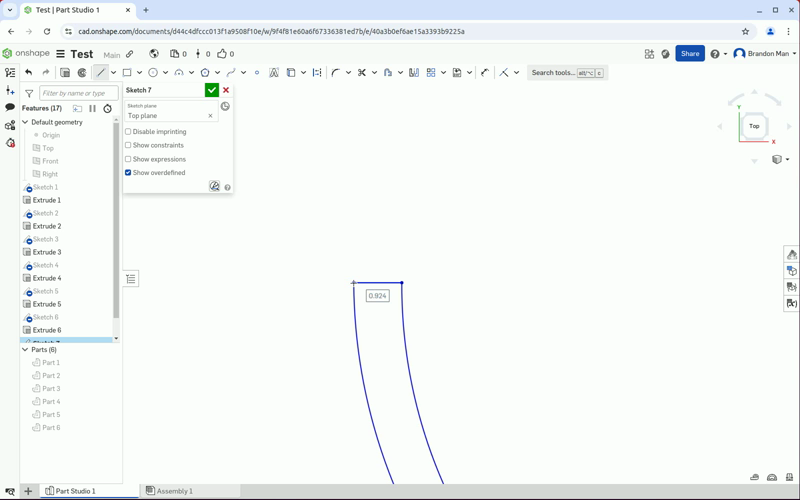
scroll(-6)
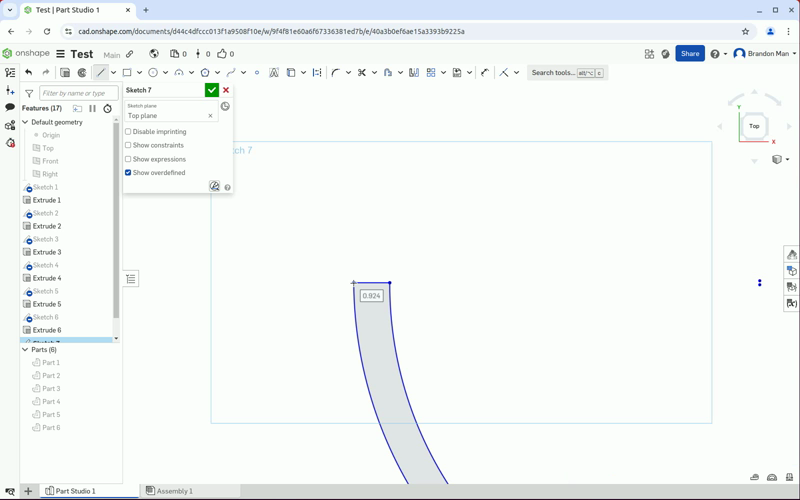
scroll(-6)
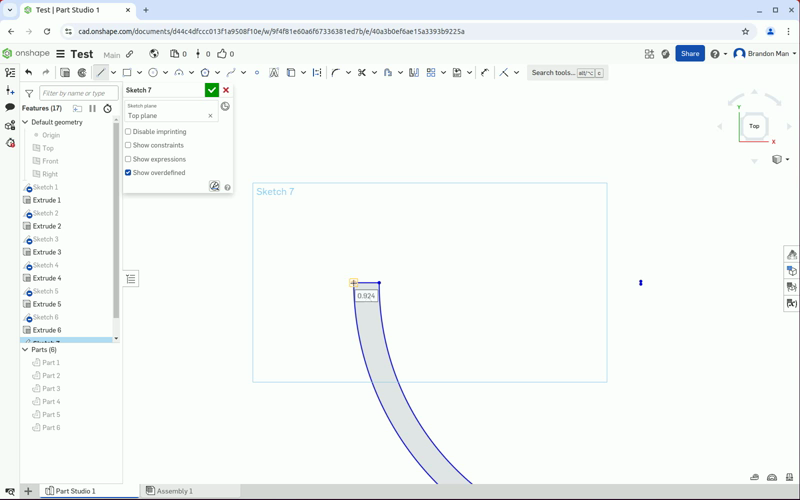
scroll(-6)
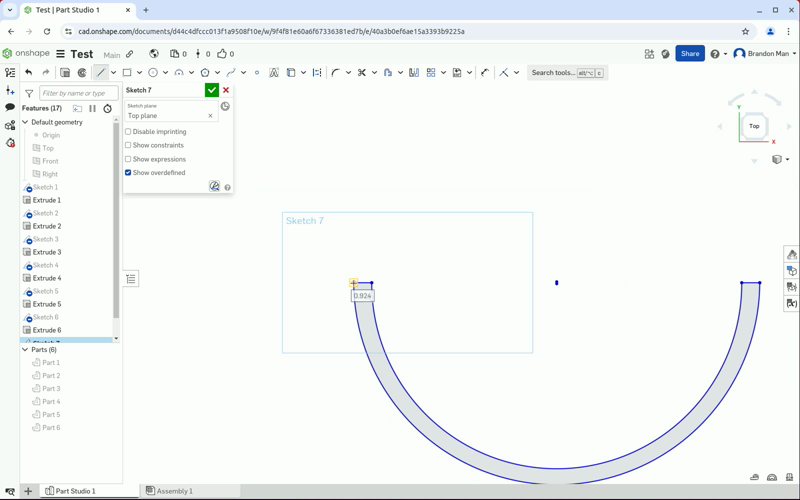
scroll(-6)
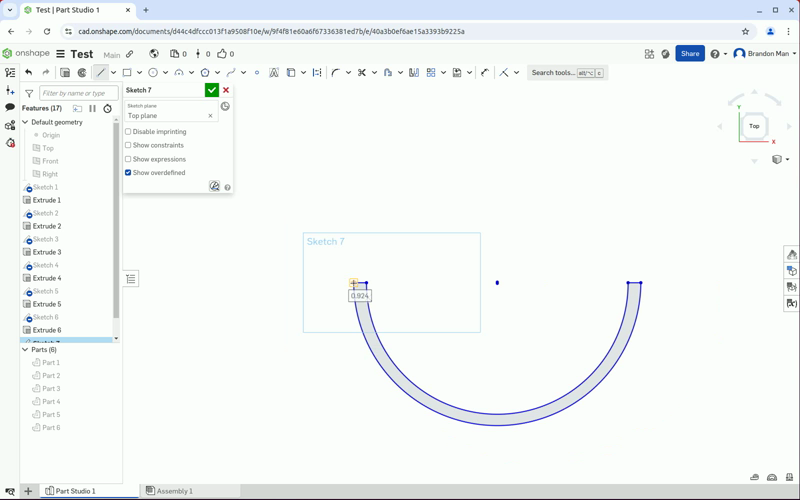
scroll(-6)
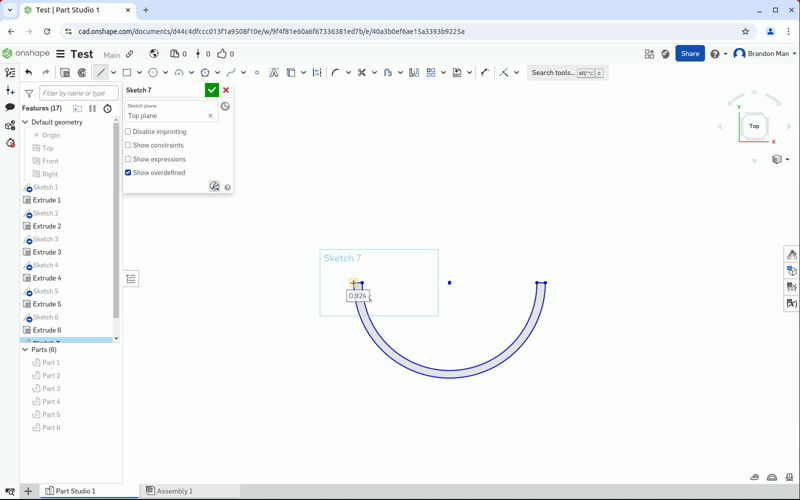
scroll(-6)
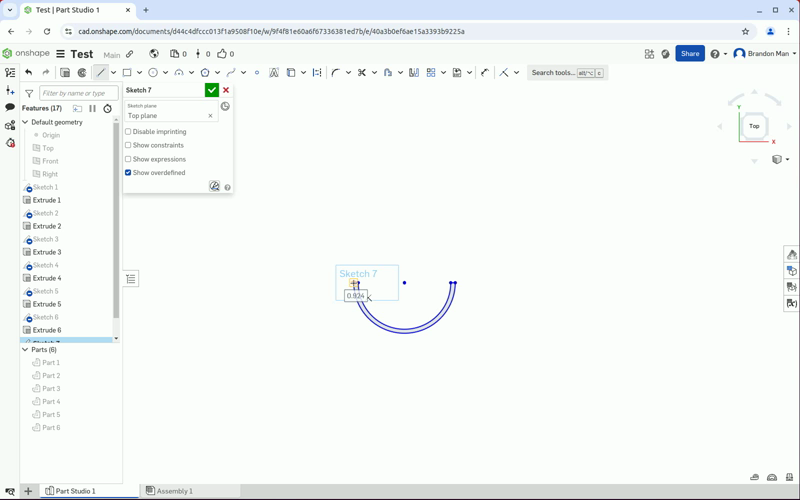
key(esc)
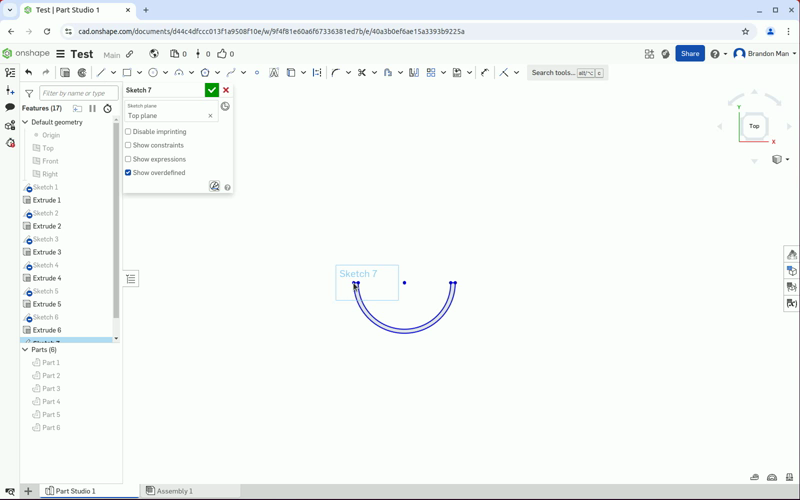
mouse_move(435, 313)
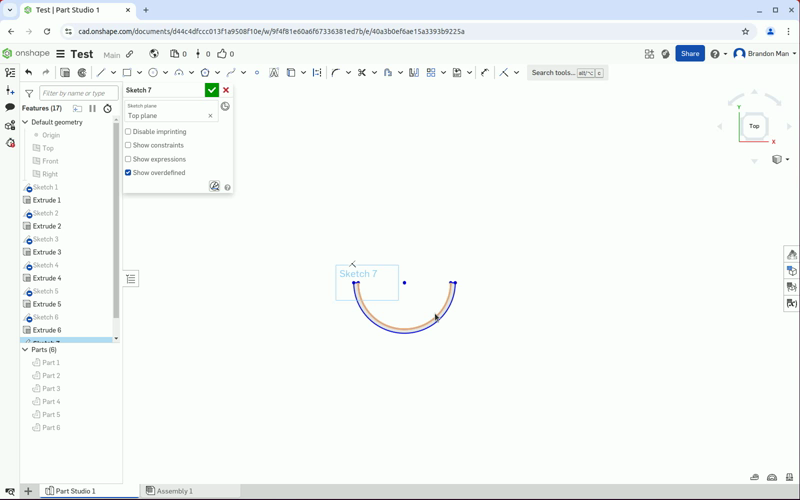
scroll(6)
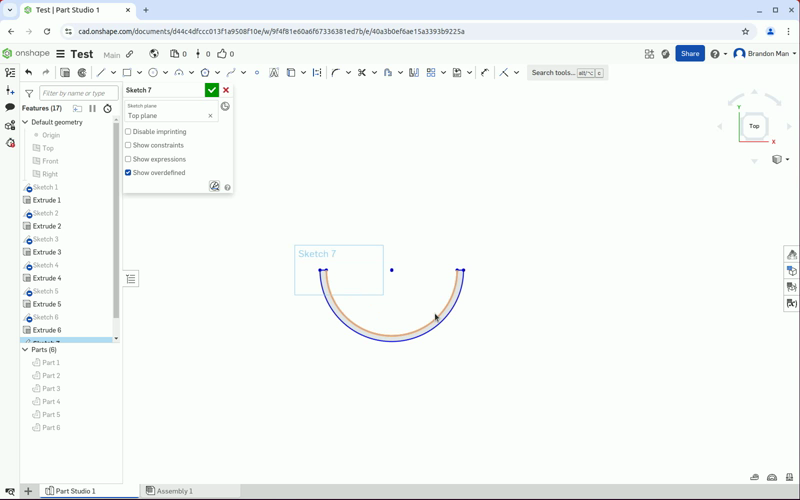
scroll(6)
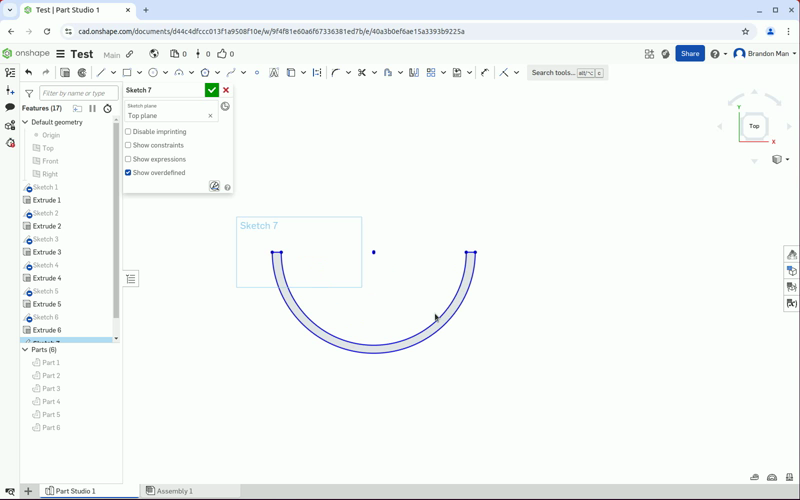
scroll(6)
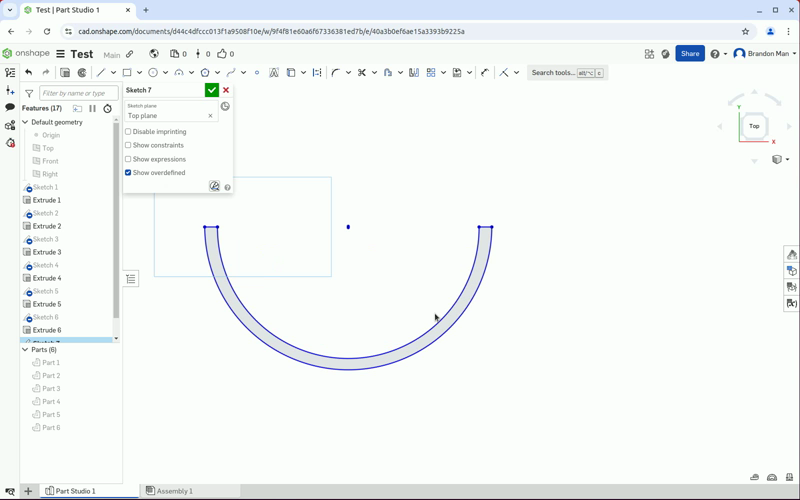
scroll(6)
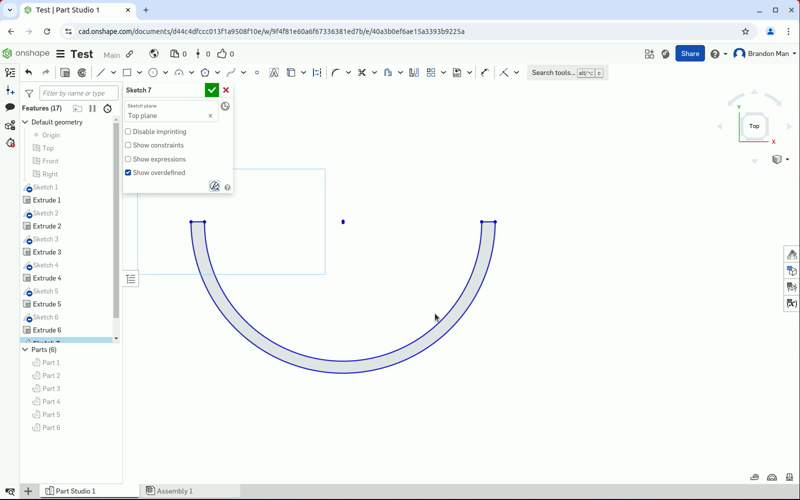
scroll(6)
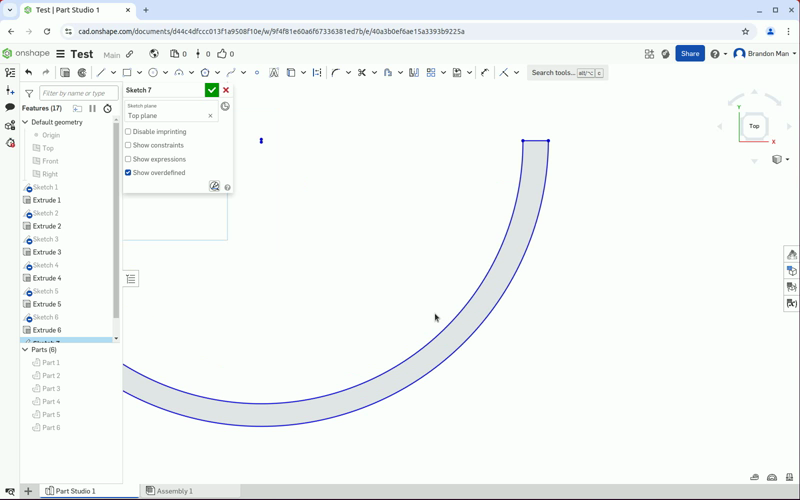
scroll(6)
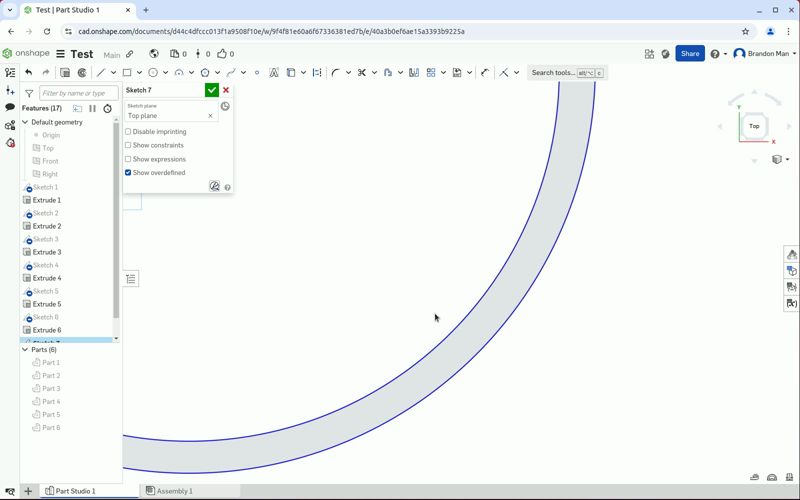
scroll(6)
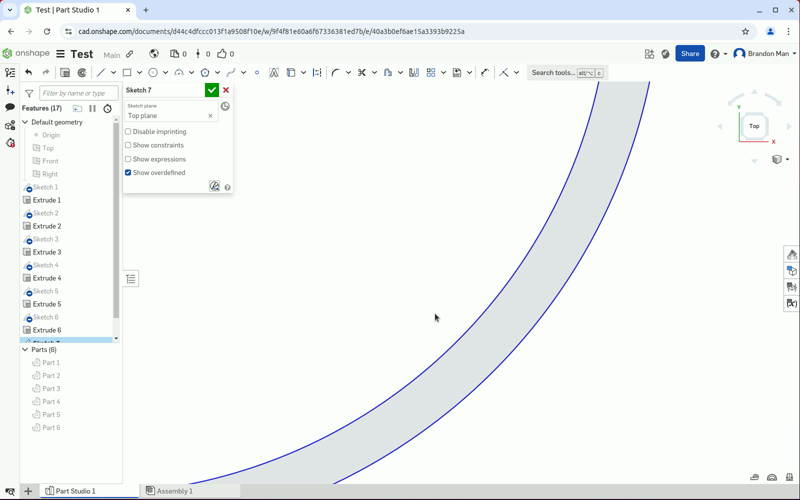
click(435, 313)
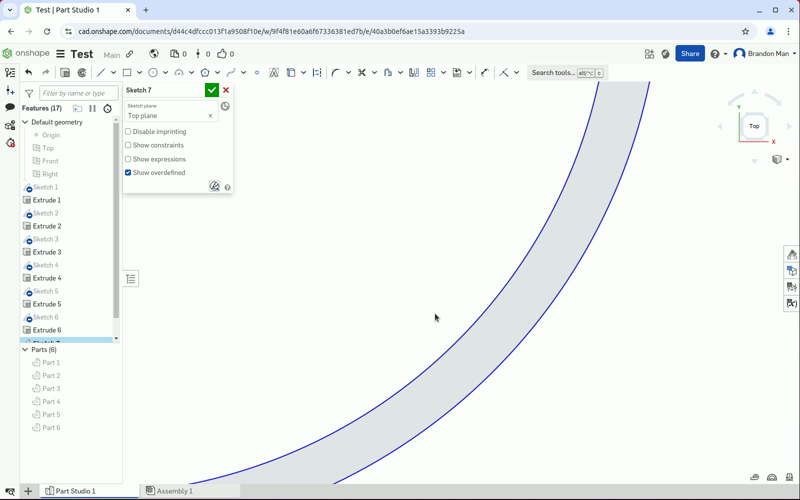
scroll(-6)
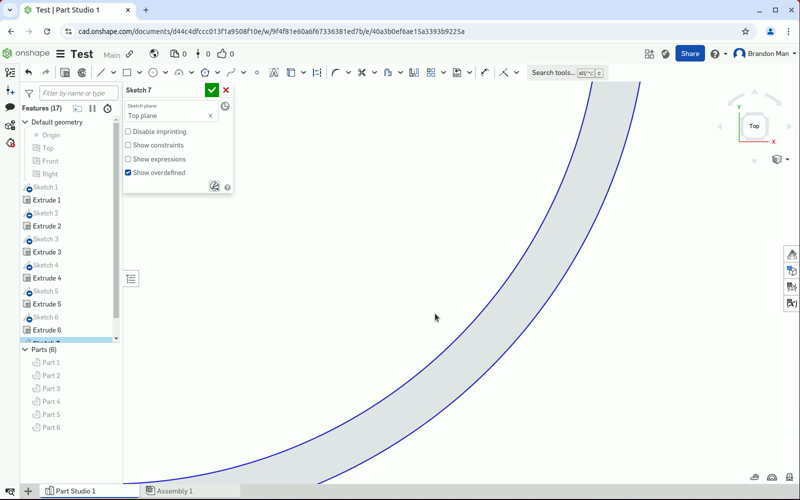
scroll(-6)
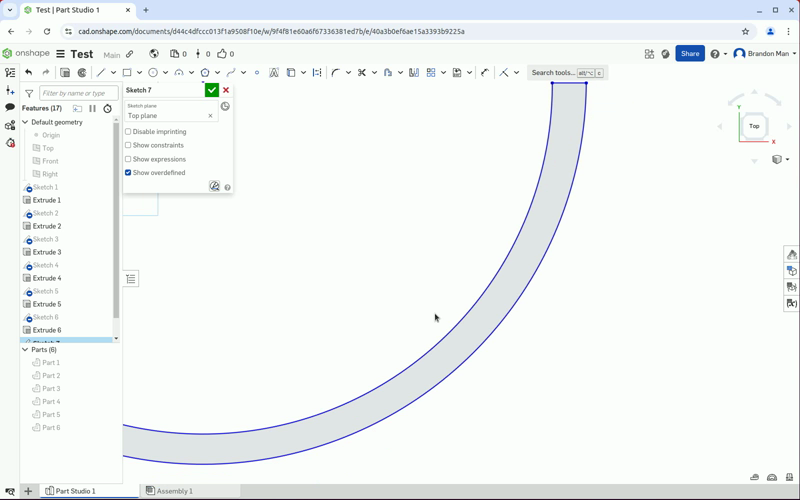
scroll(-6)
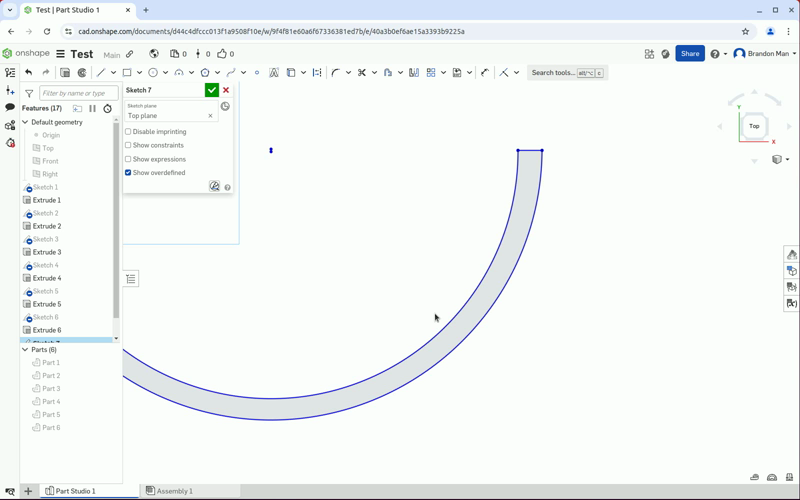
scroll(-6)
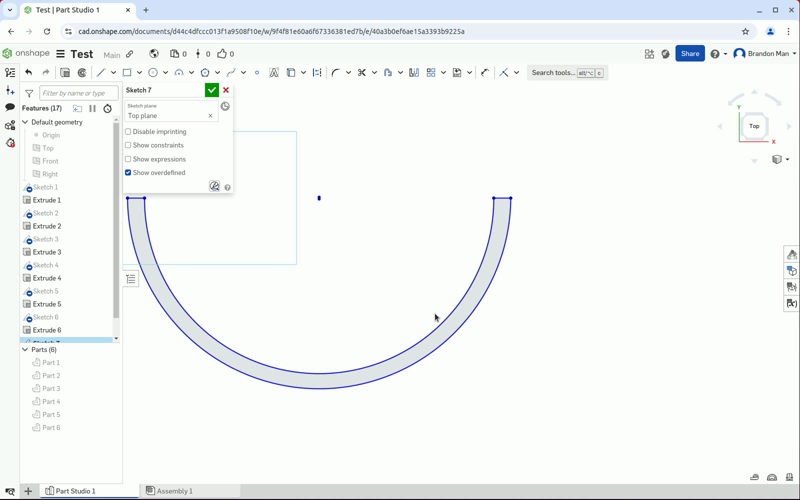
scroll(-6)
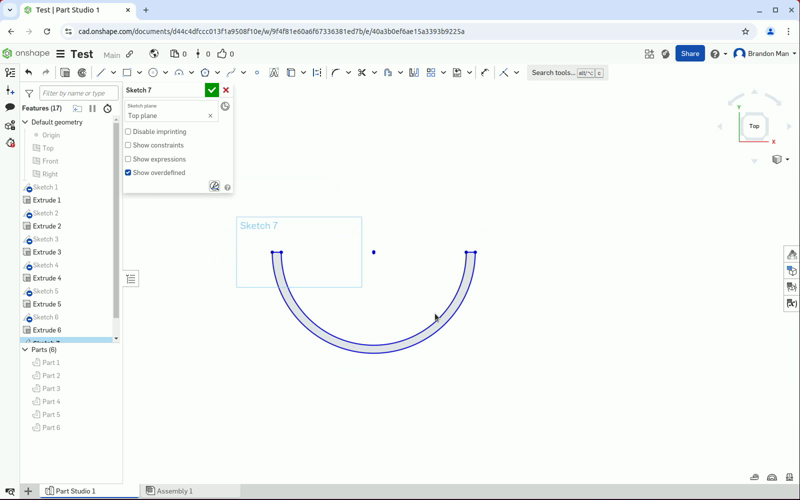
scroll(-6)
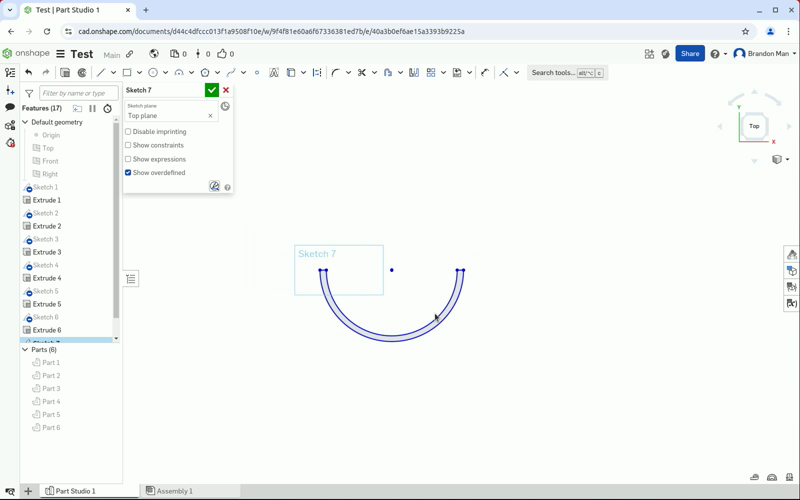
scroll(-6)
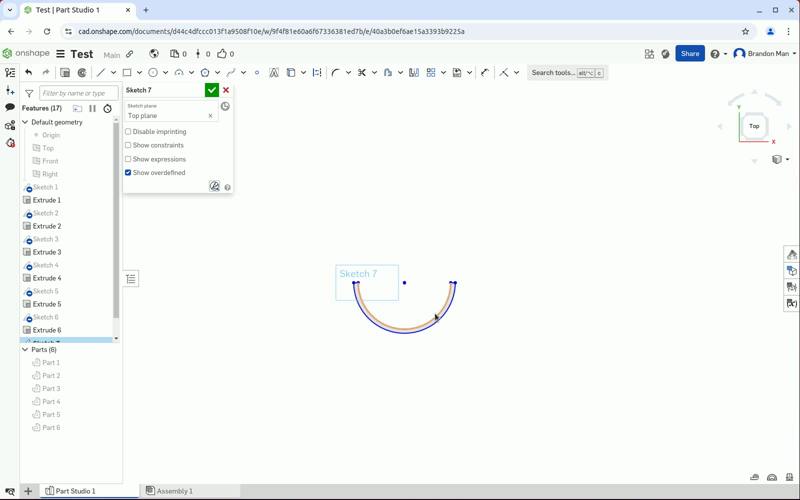
mouse_move(73, 352)
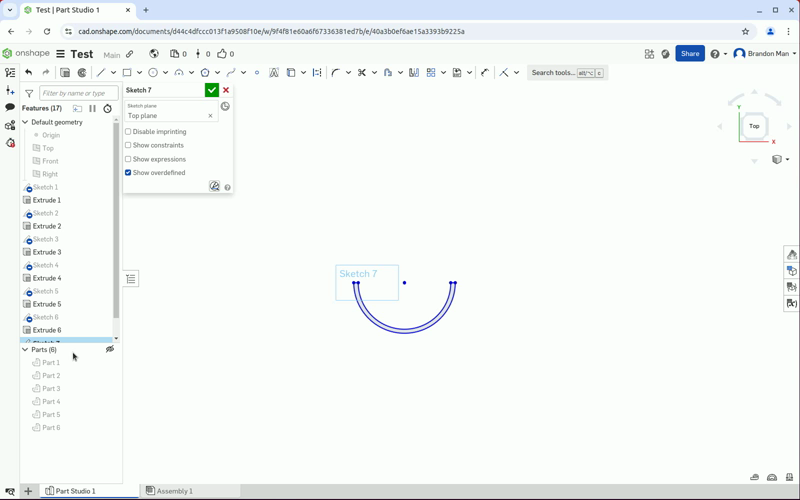
key(shift+y)
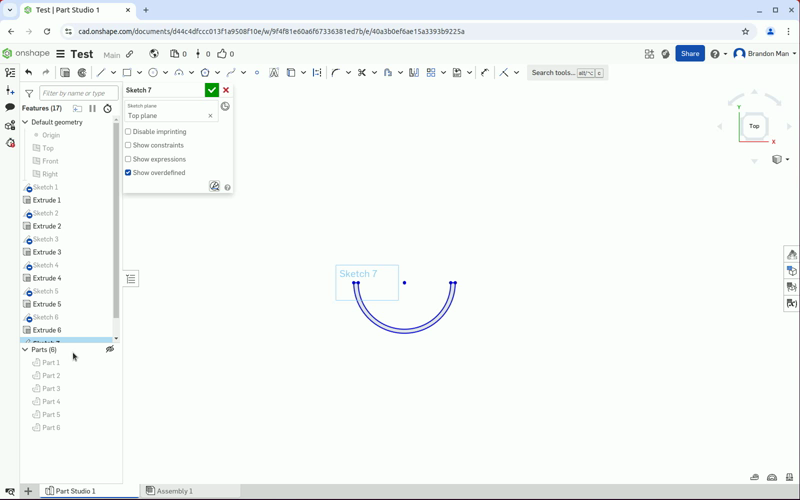
key(shift+e)
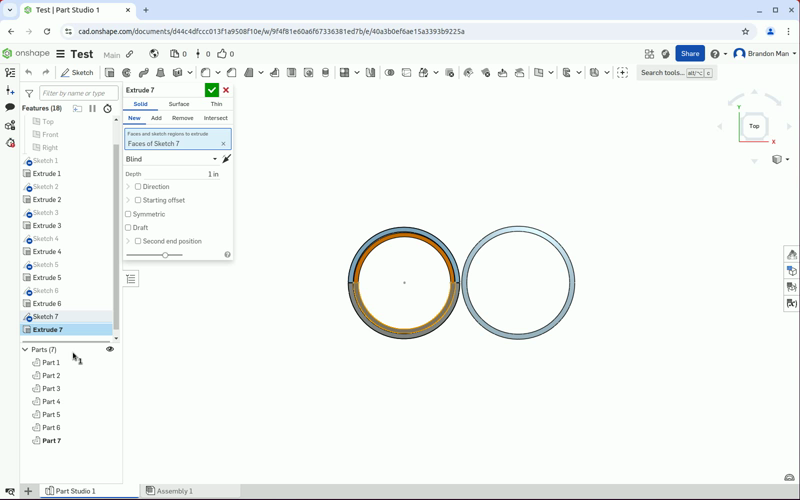
mouse_move(143, 106)
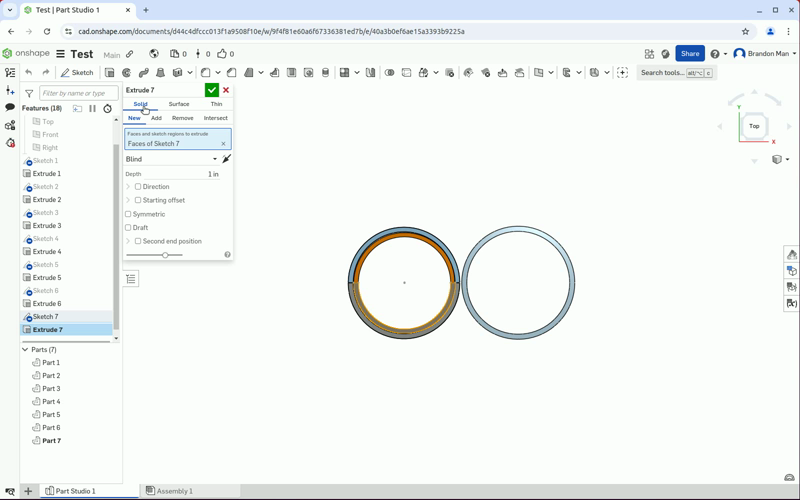
click(143, 106)
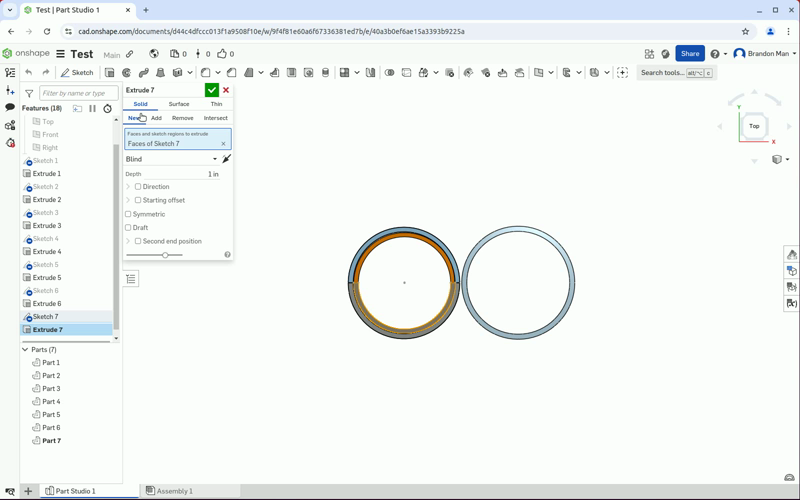
mouse_move(137, 120)
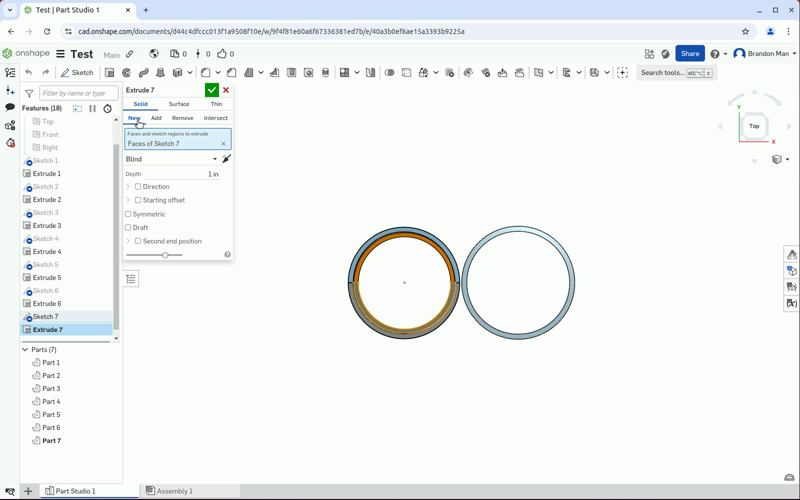
click(137, 120)
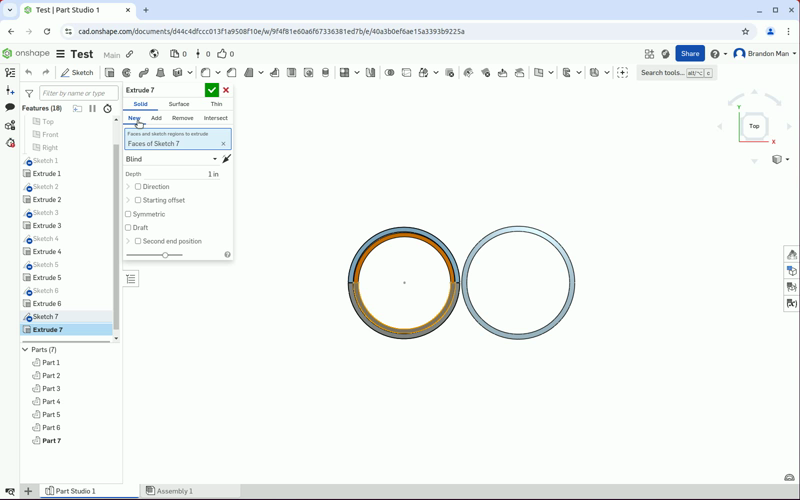
key(tab, 4)
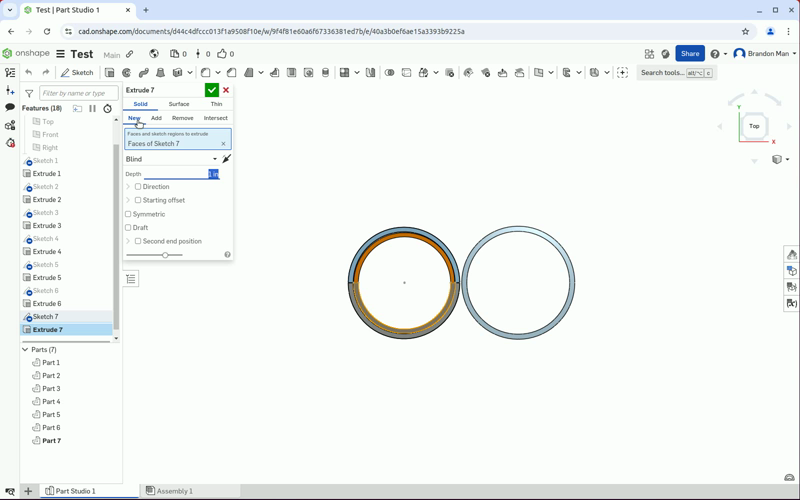
text(0.241)
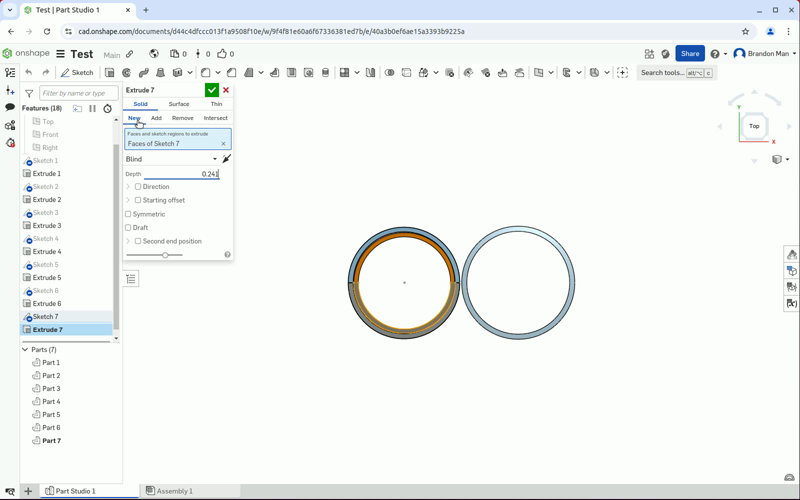
key(enter)
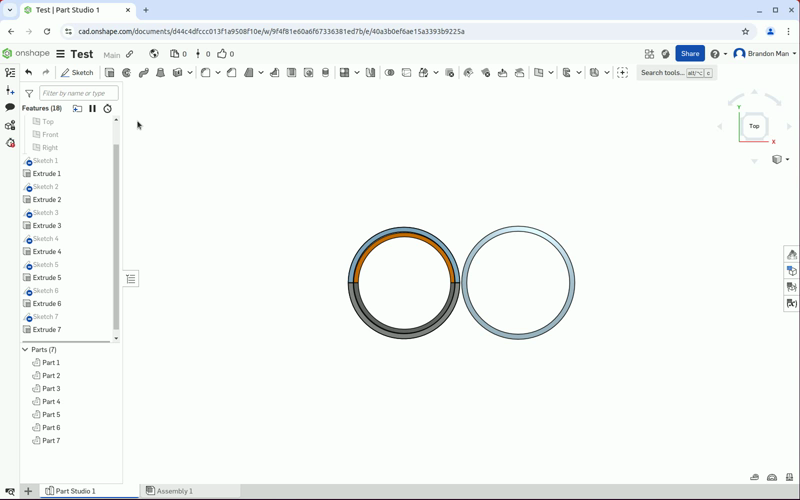
key(shift+h)
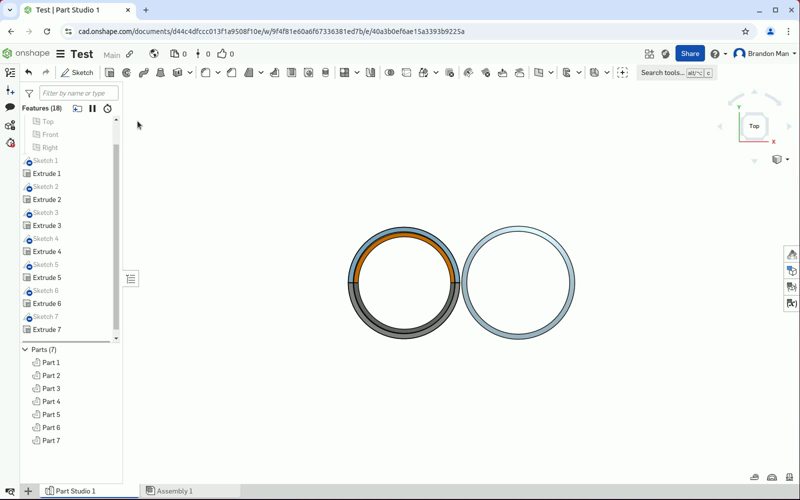
key(shift+h)
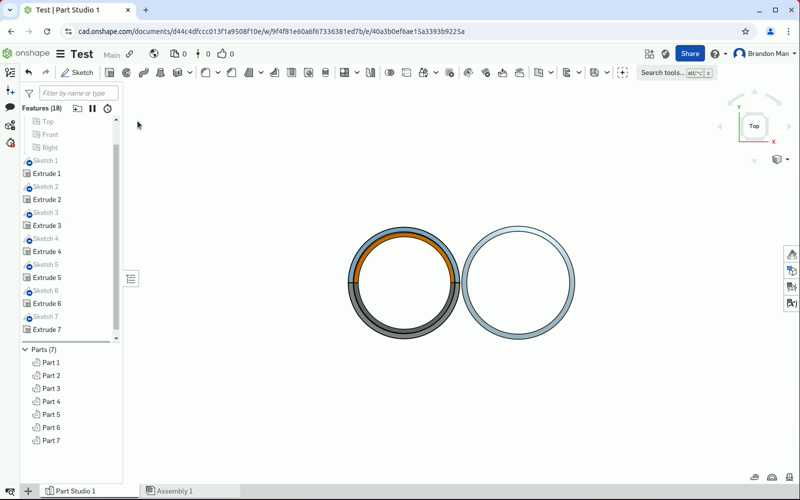
key(shift+7)
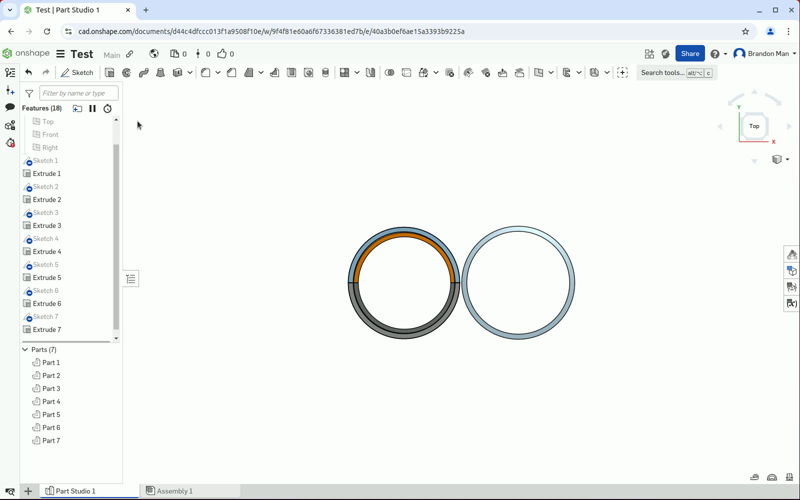
key(up, 3)
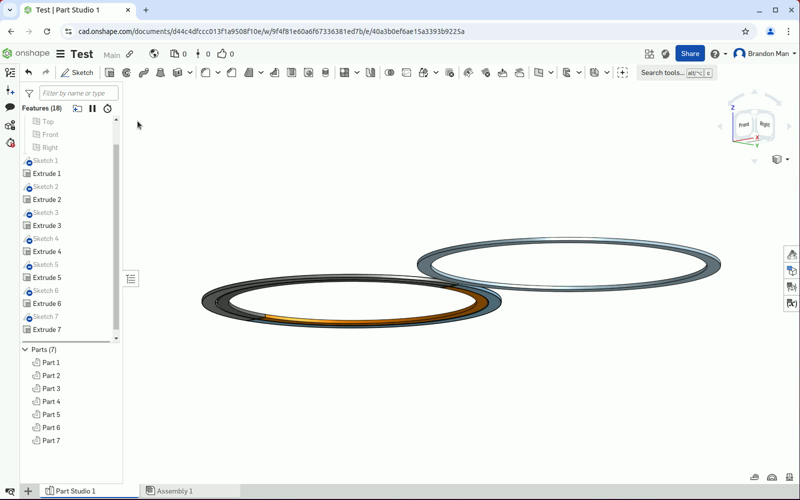
key(left, 3)
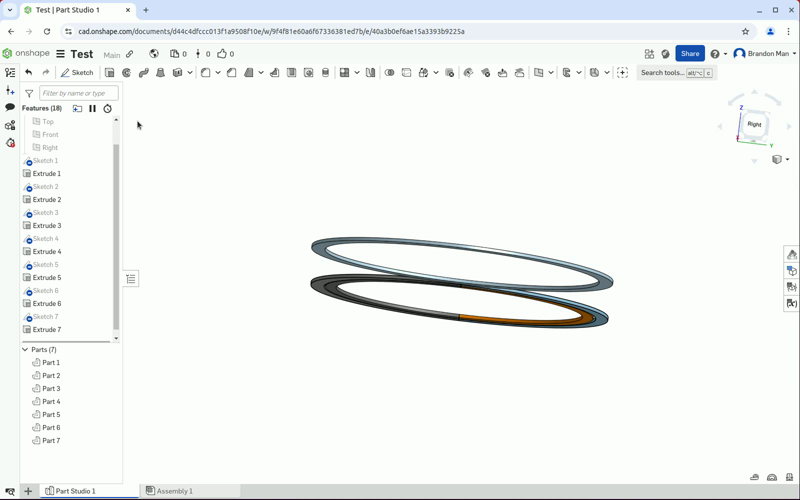
key(right, 3)
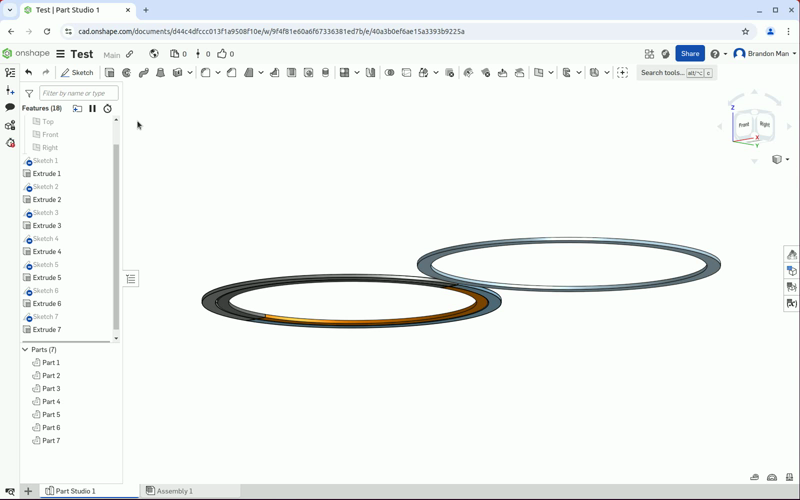
key(down, 3)
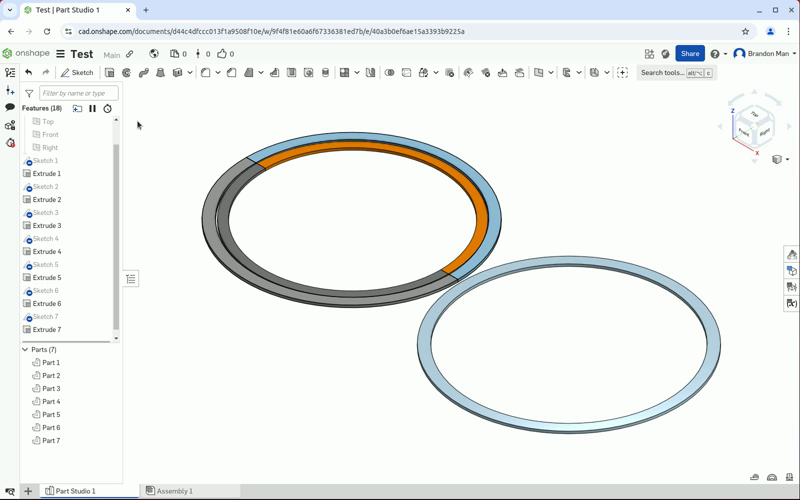
mouse_move(69, 163)
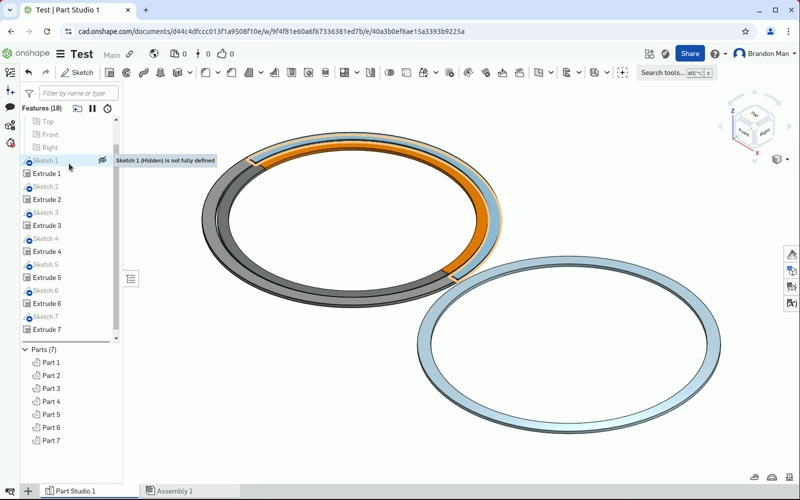
click(69, 163)